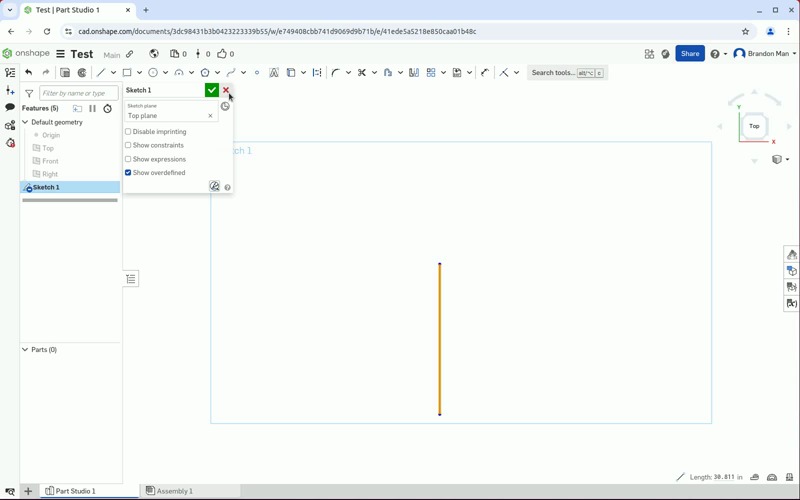
key(shift+h)
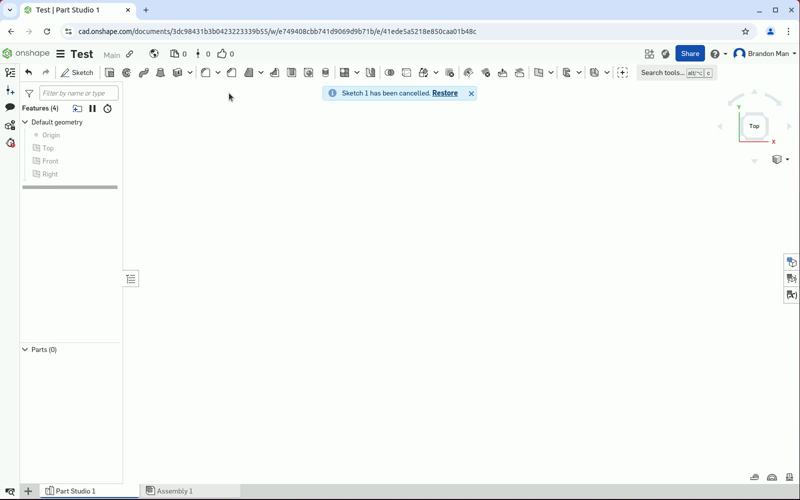
mouse_move(73, 352)
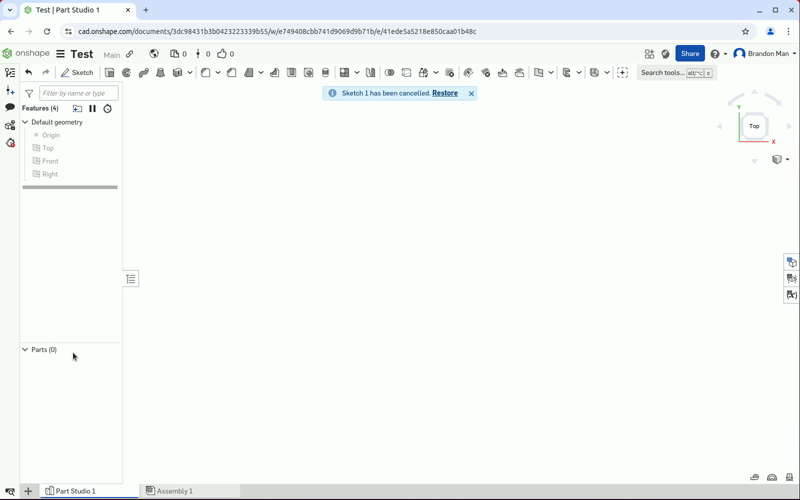
key(y)
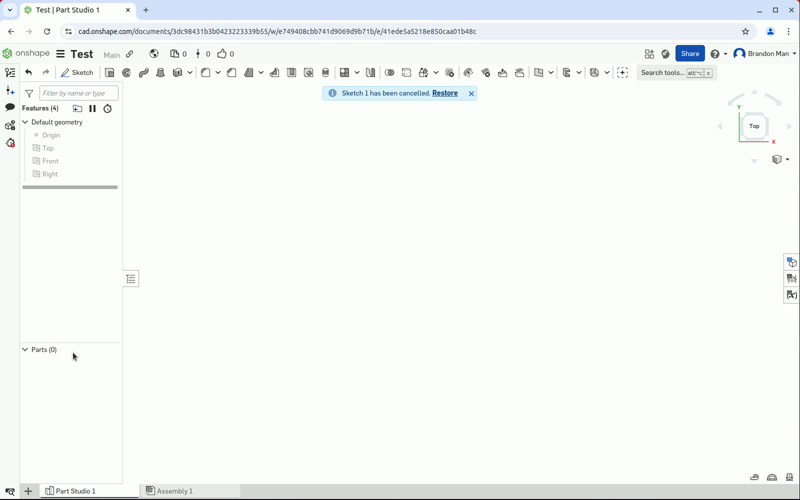
key(shift+p)
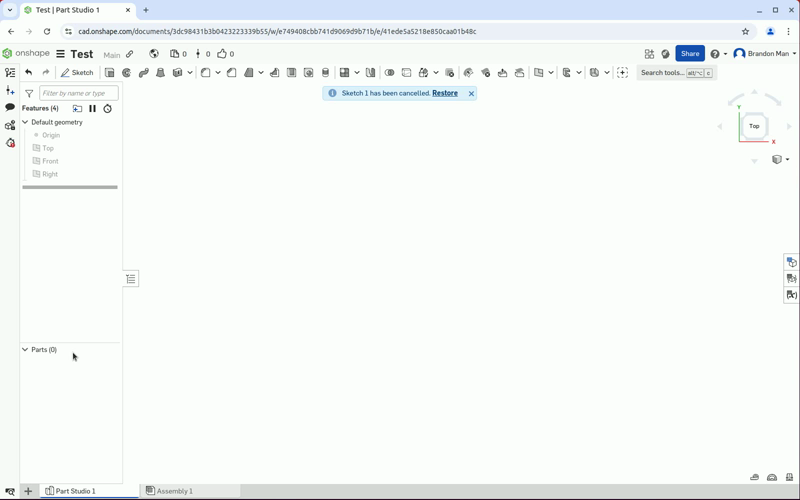
key(space)
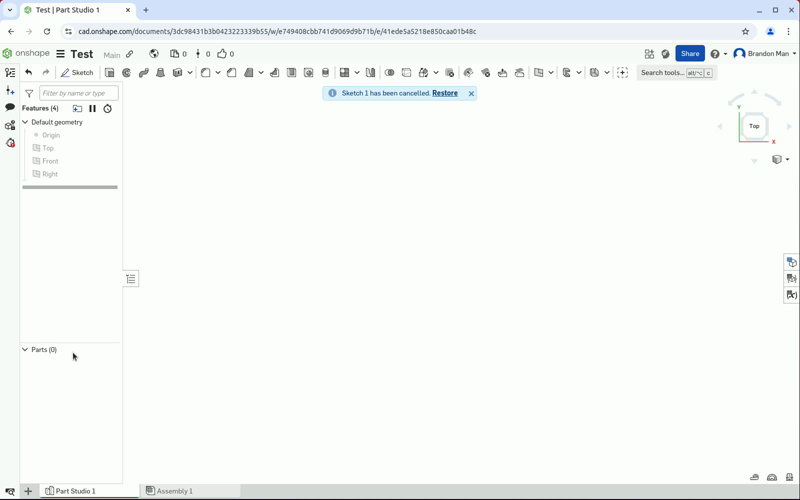
key_down(shift)
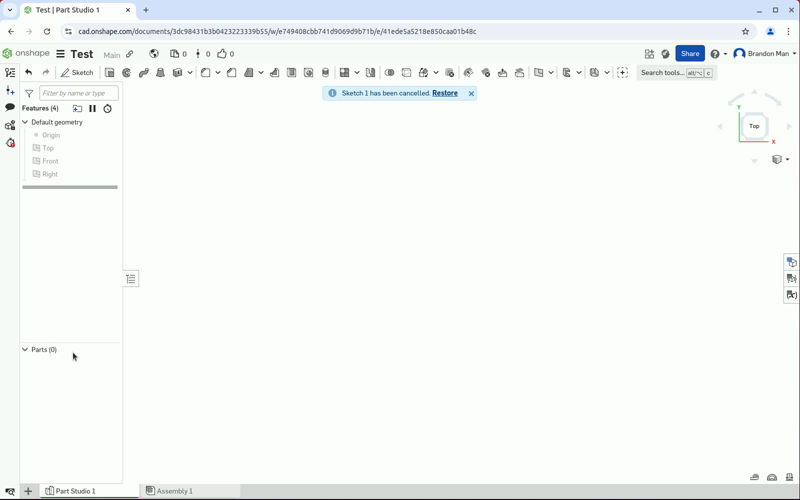
key(up)
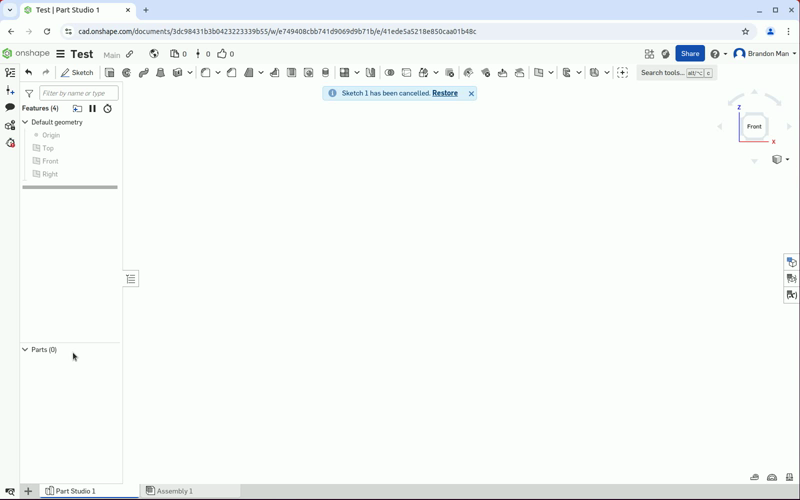
key_up(shift)
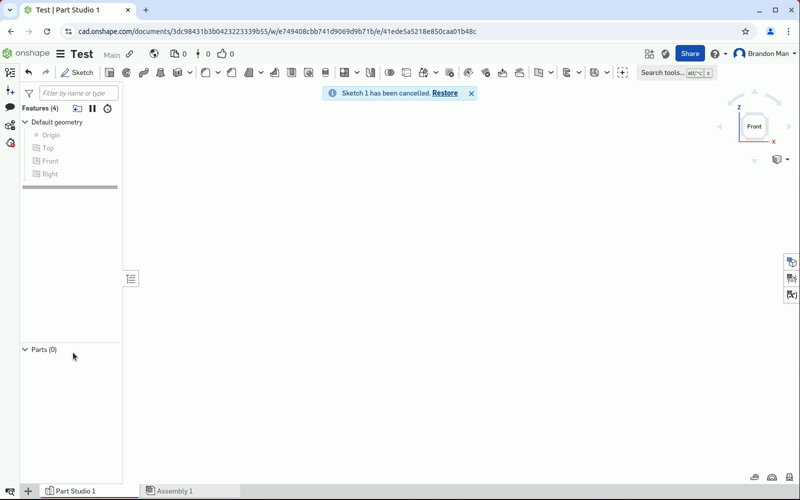
key(space)
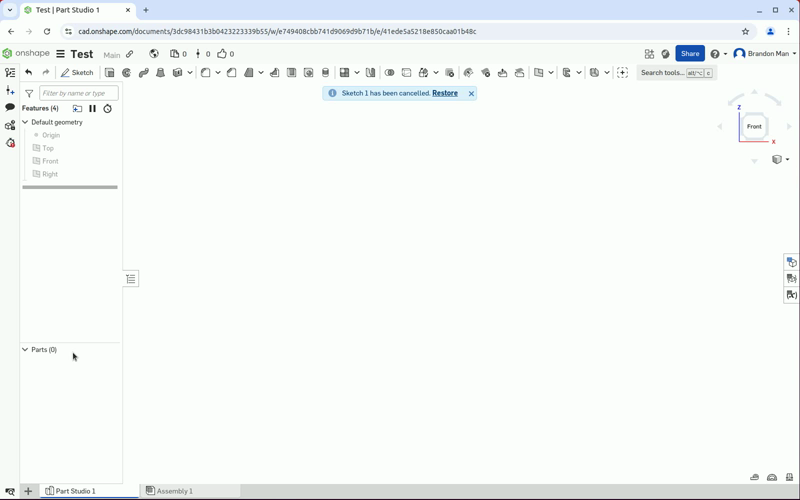
key_down(shift)
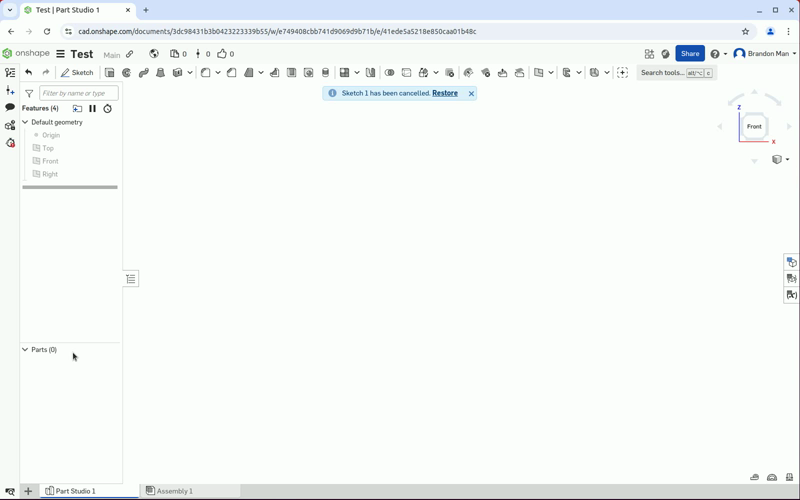
key(left)
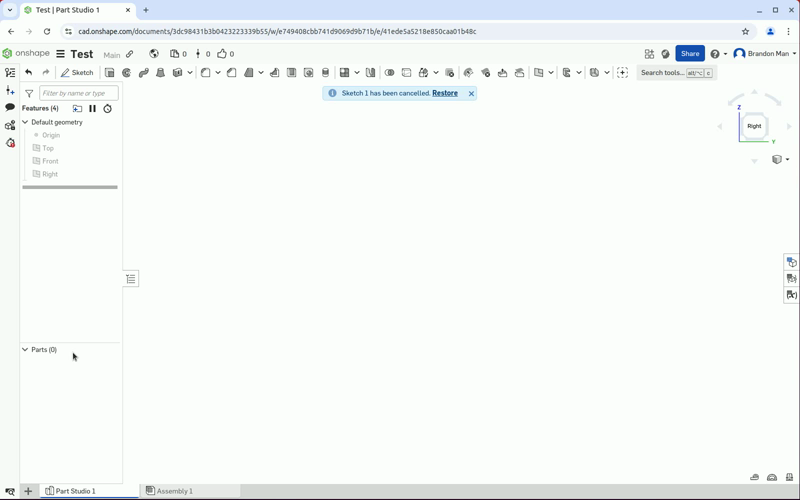
key_up(shift)
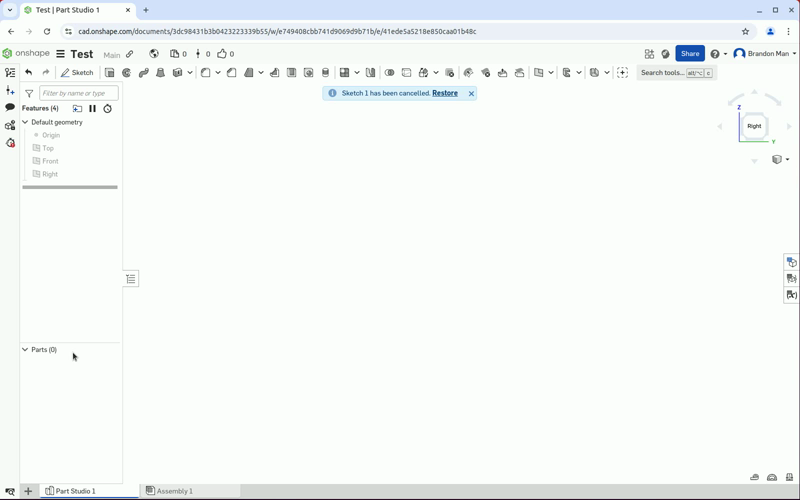
mouse_move(73, 352)
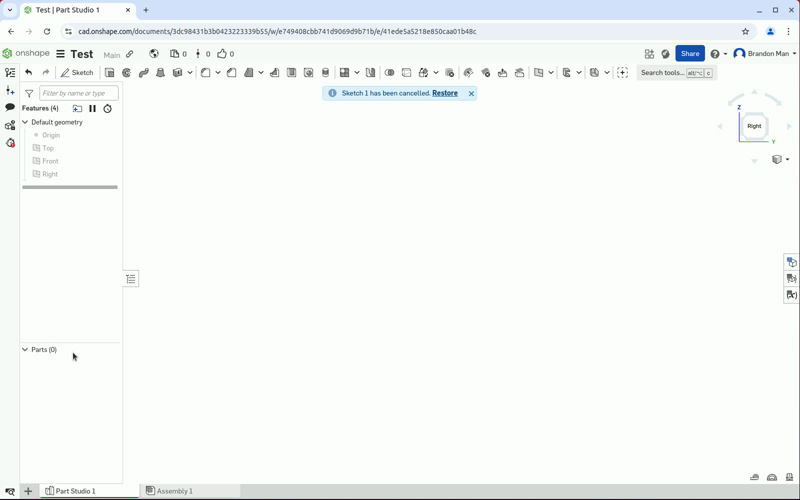
key(shift+y)
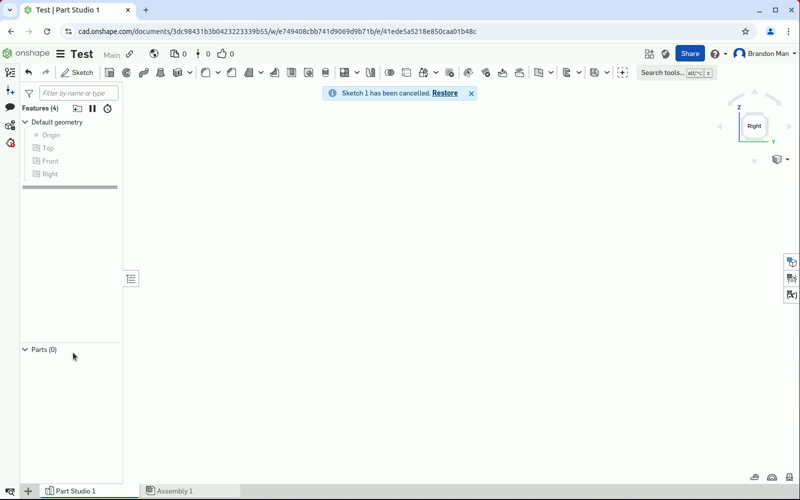
key(shift+s)
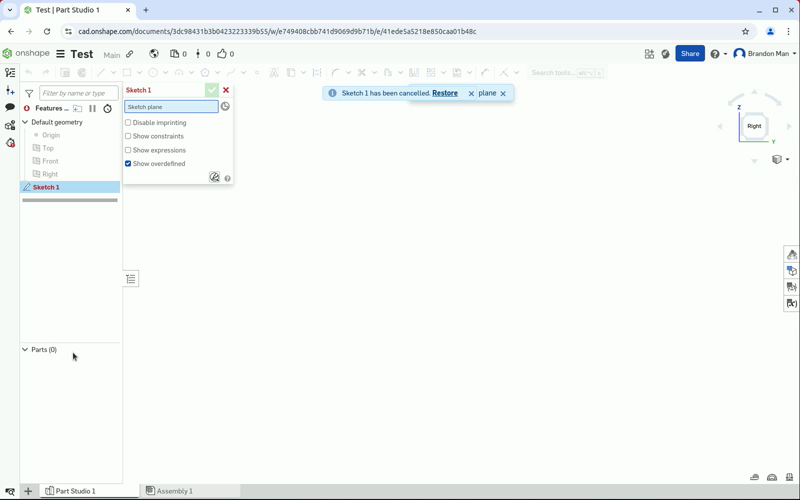
mouse_move(73, 176)
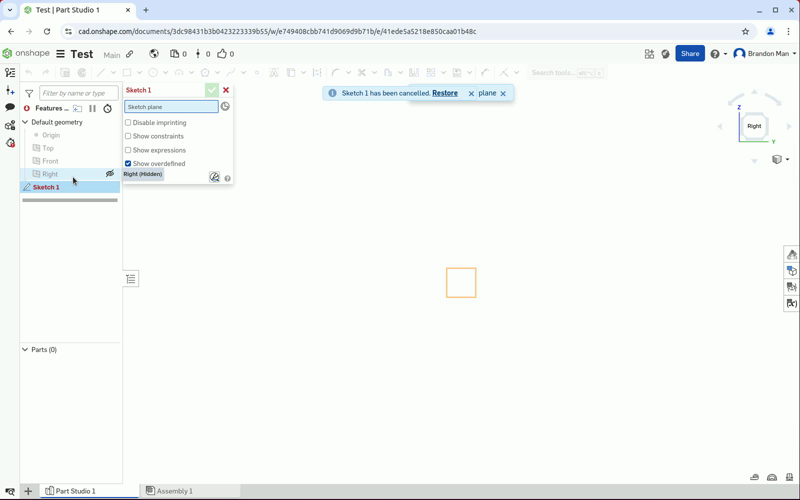
click(73, 176)
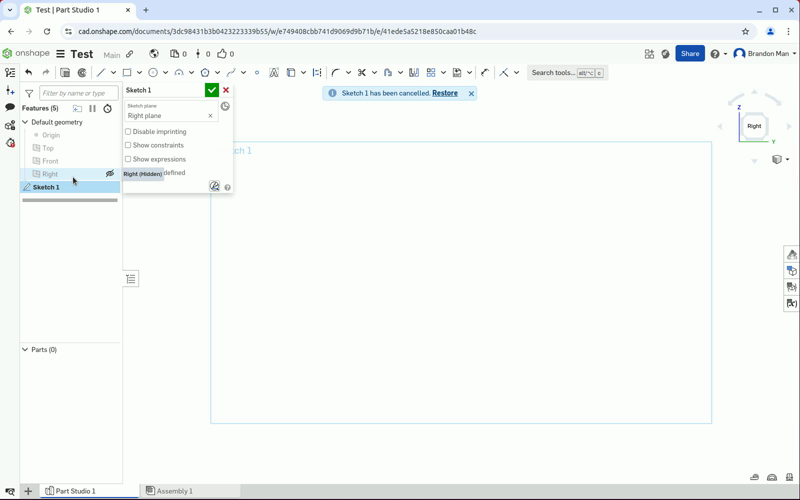
mouse_move(73, 352)
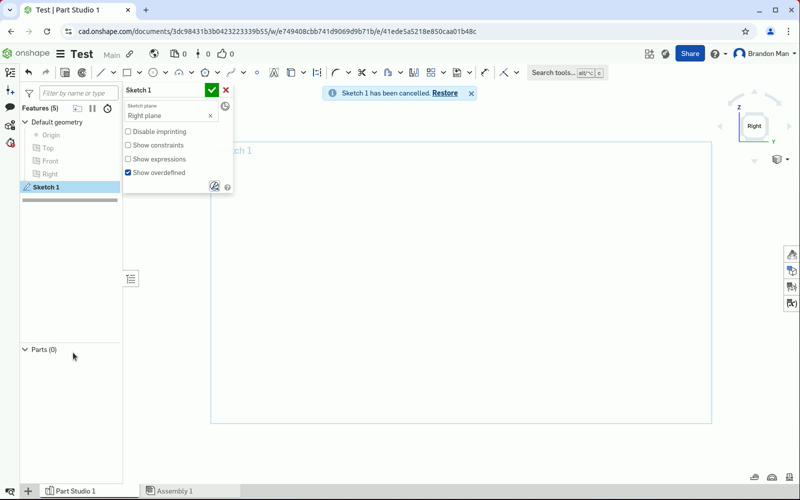
key(y)
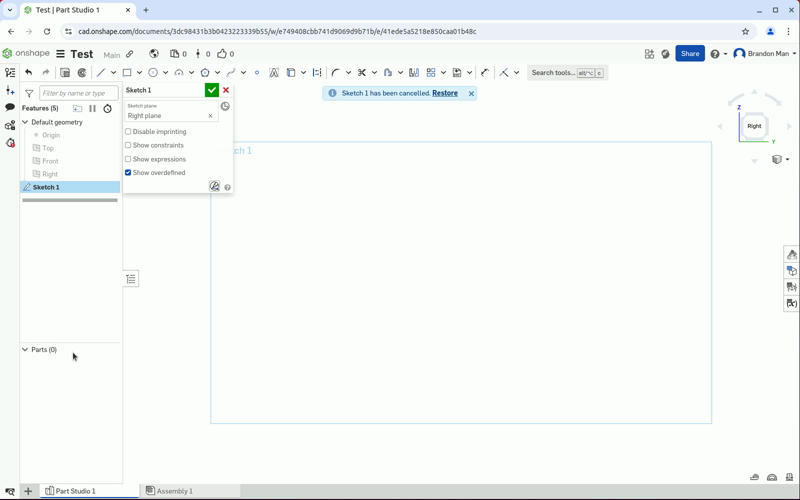
key(l)
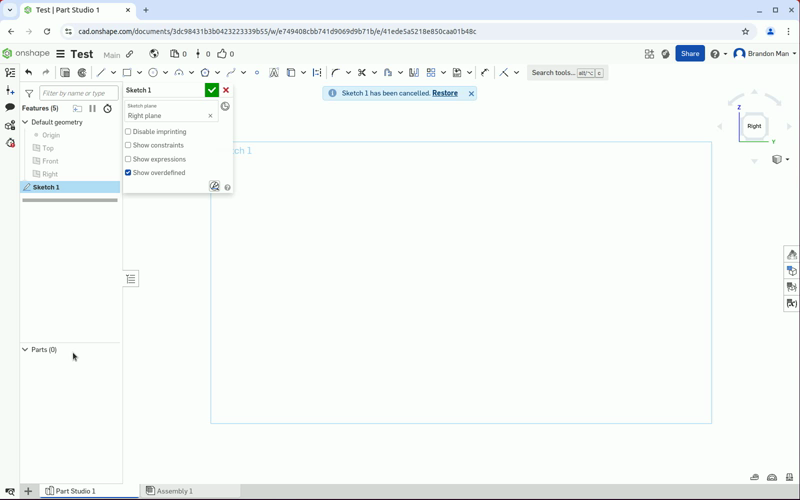
key_down(shift)
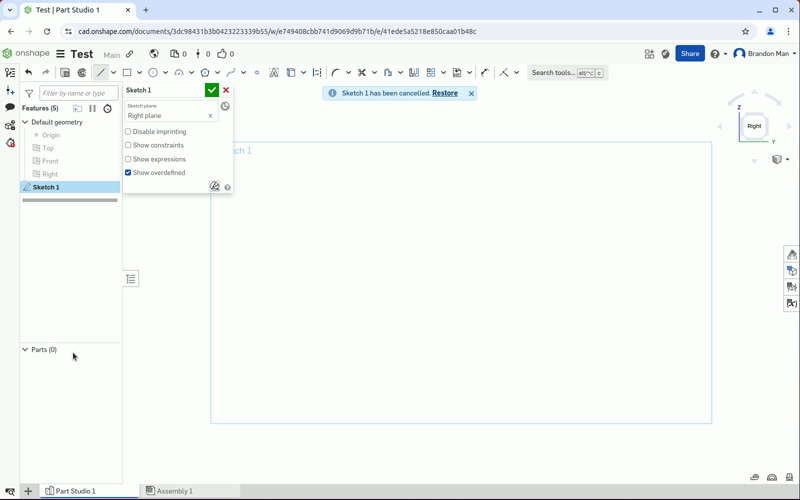
mouse_move(460, 282)
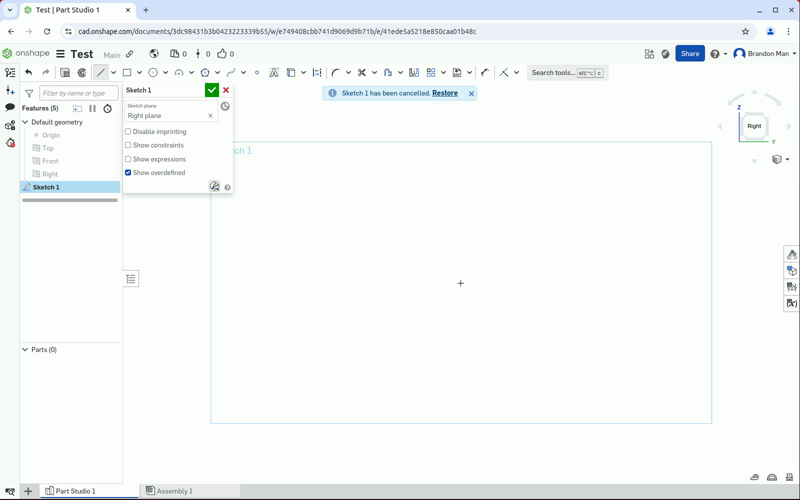
click(460, 282)
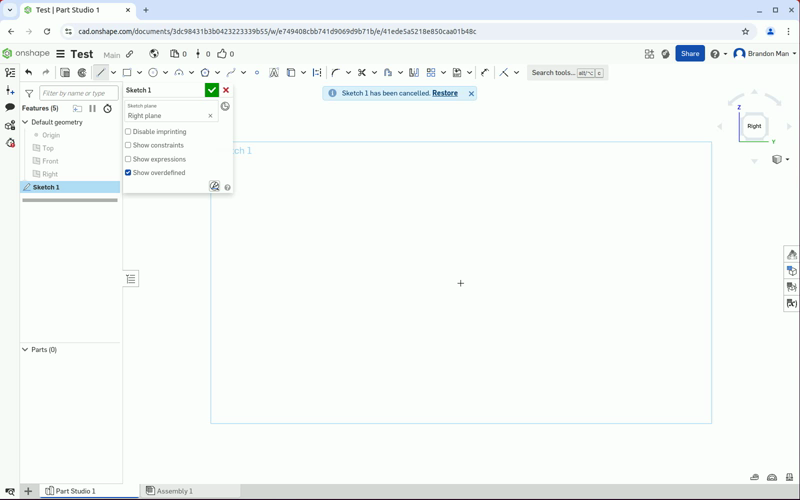
key_up(shift)
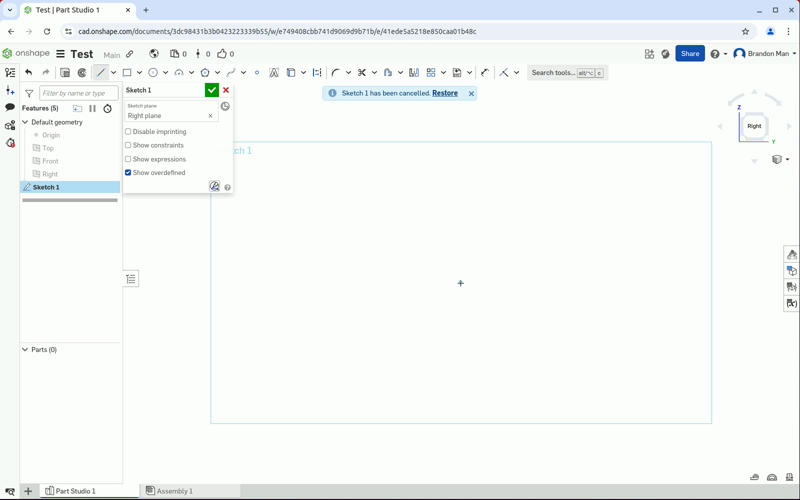
key_down(shift)
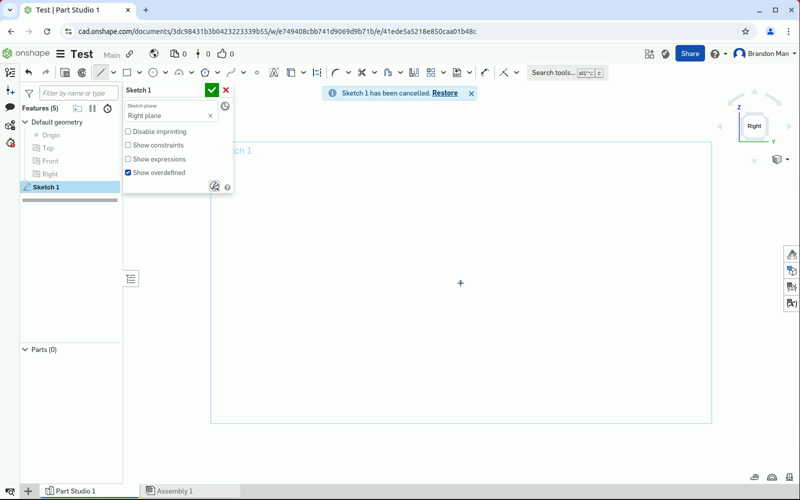
mouse_move(522, 282)
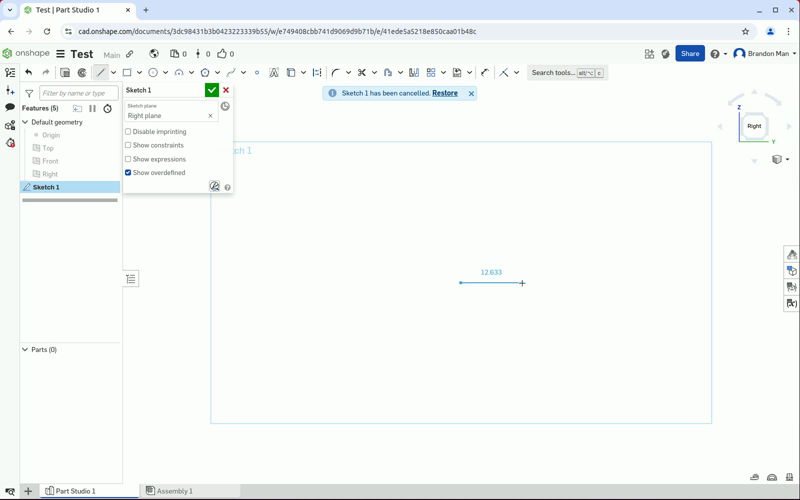
click(522, 282)
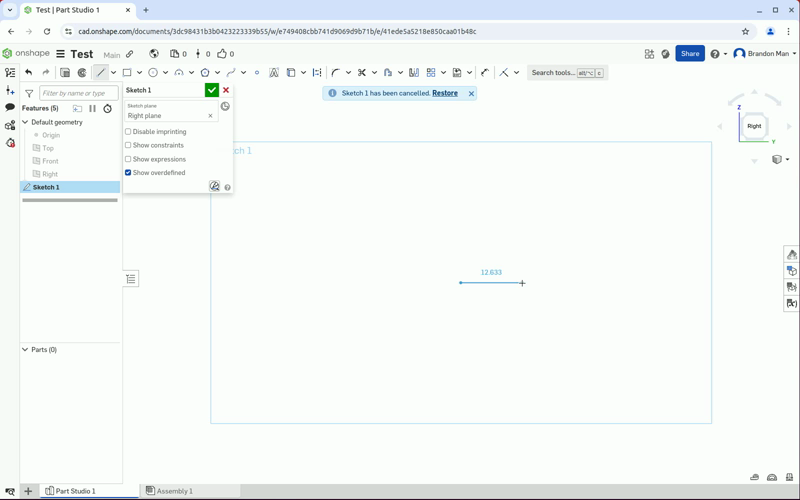
key_up(shift)
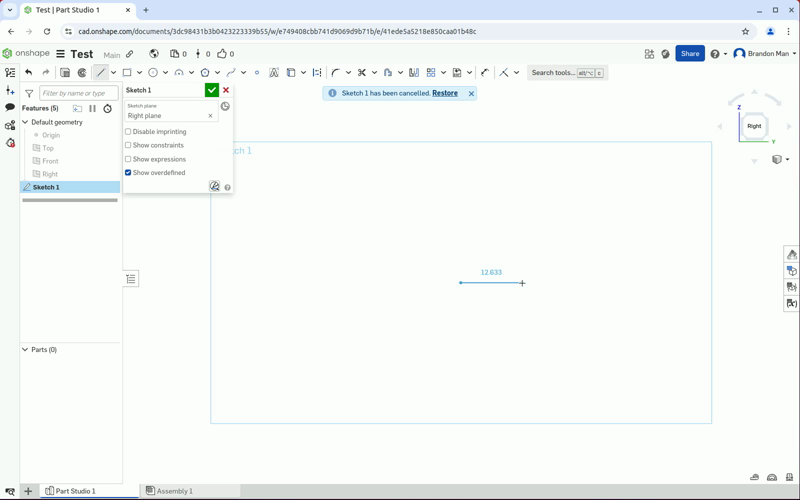
key(esc)
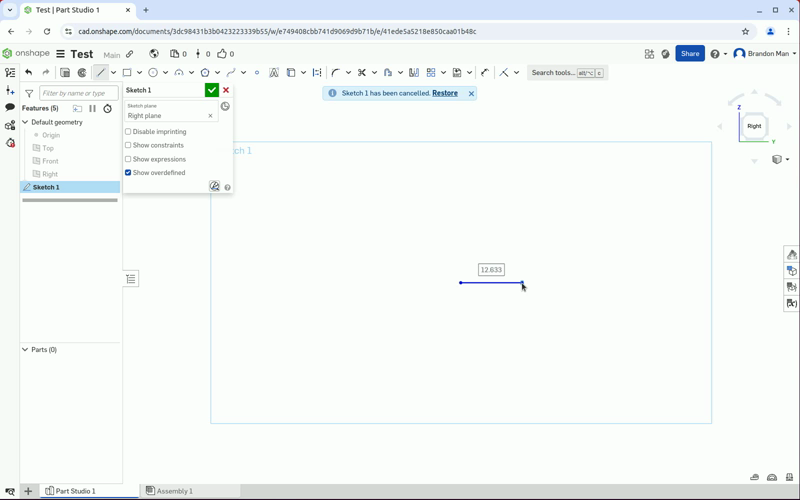
key(a)
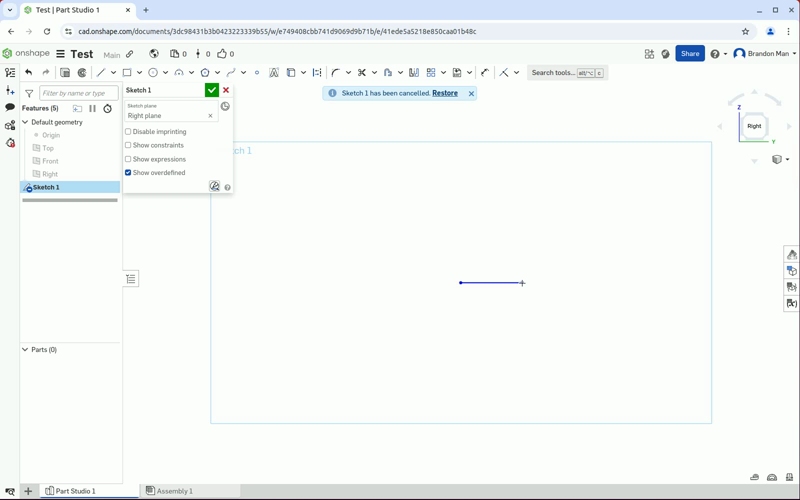
mouse_move(522, 282)
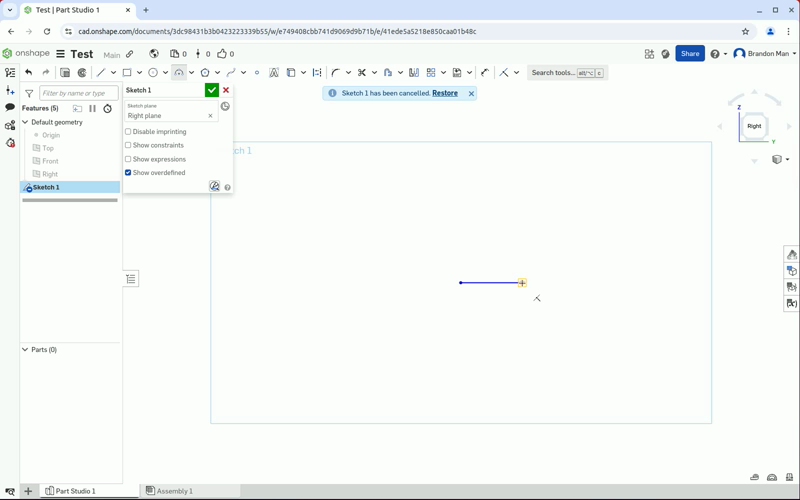
click(522, 282)
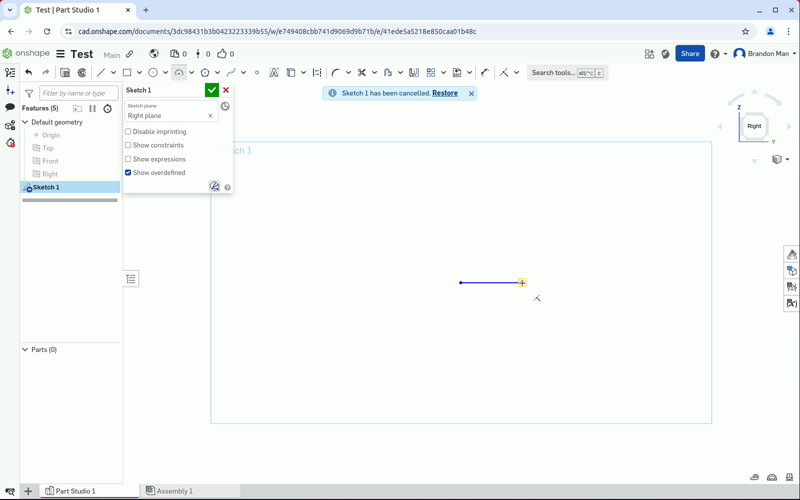
key_down(shift)
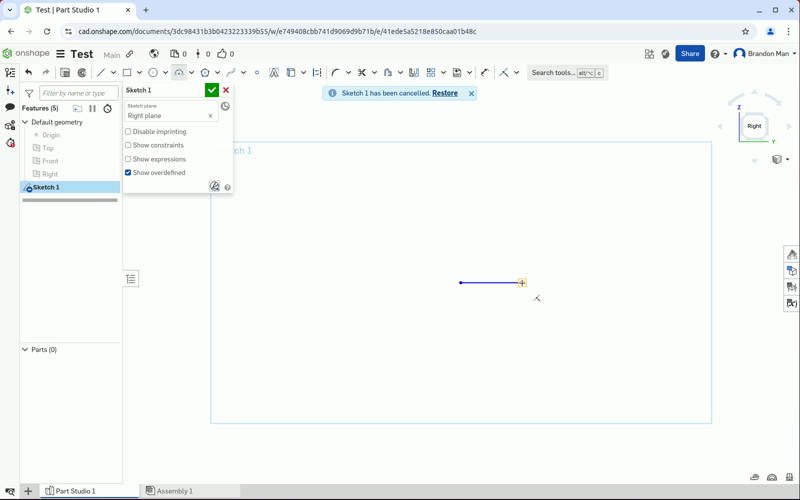
mouse_move(531, 279)
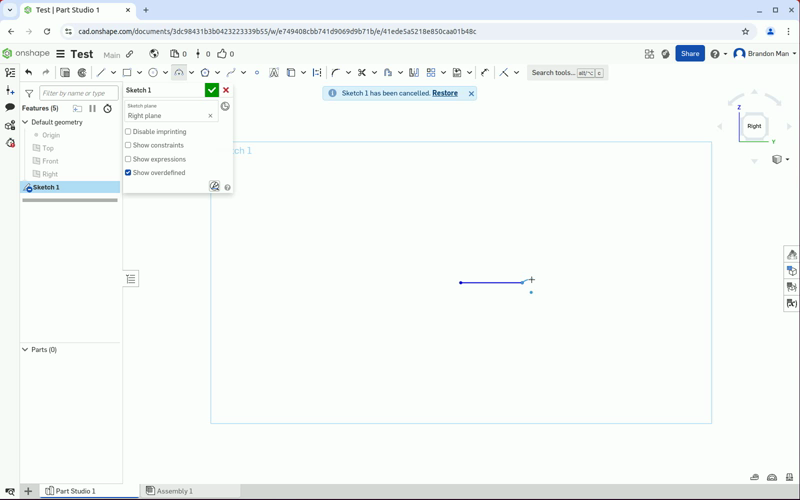
click(531, 279)
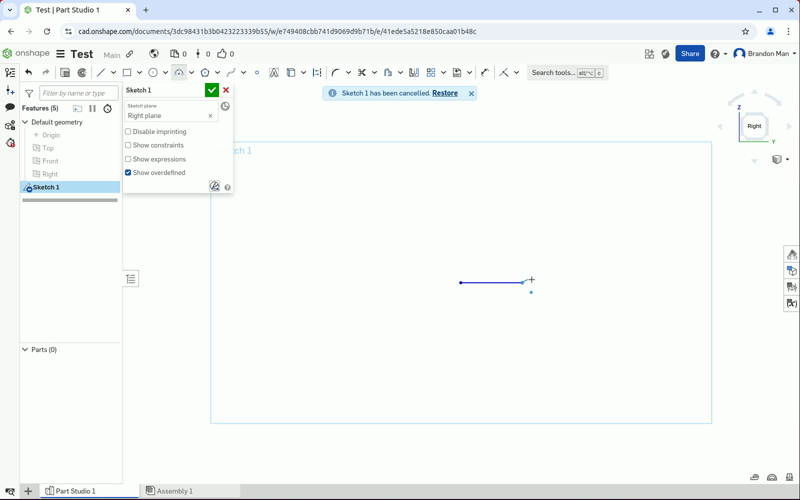
mouse_move(527, 282)
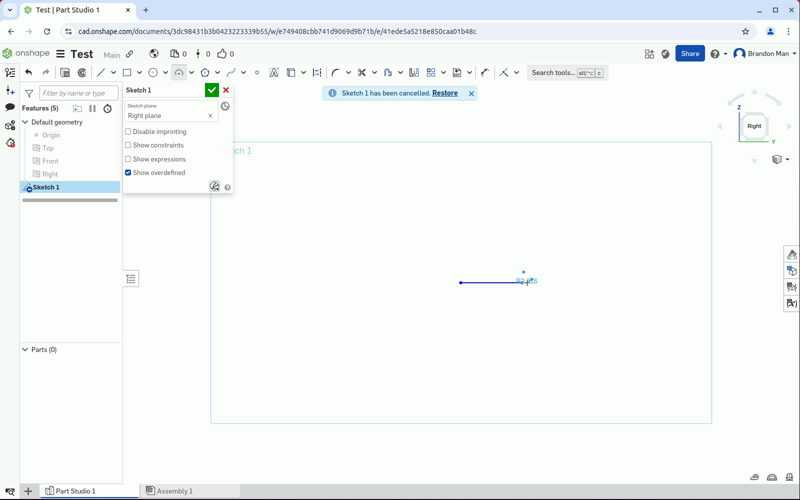
click(527, 282)
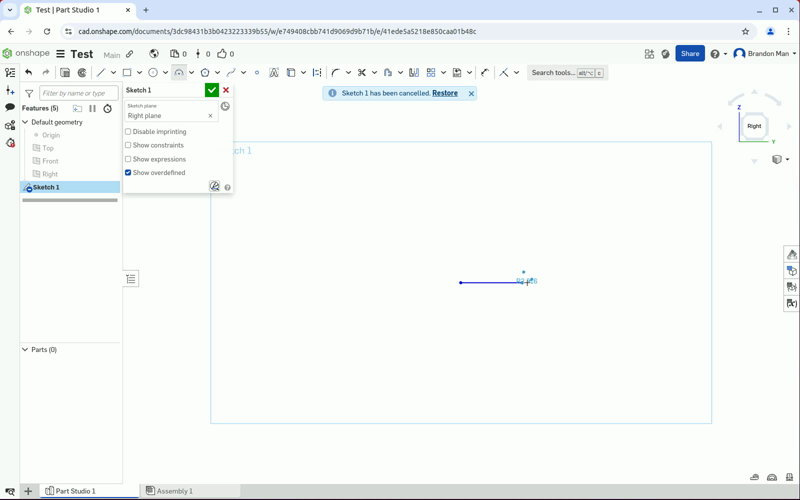
key_up(shift)
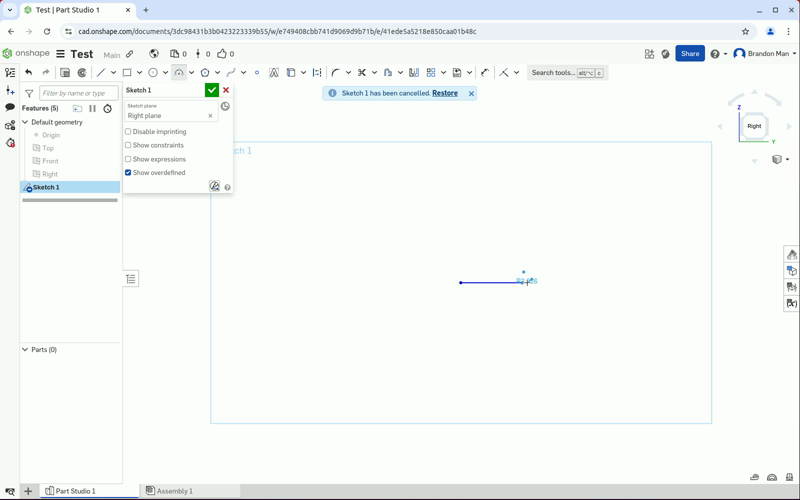
key(esc)
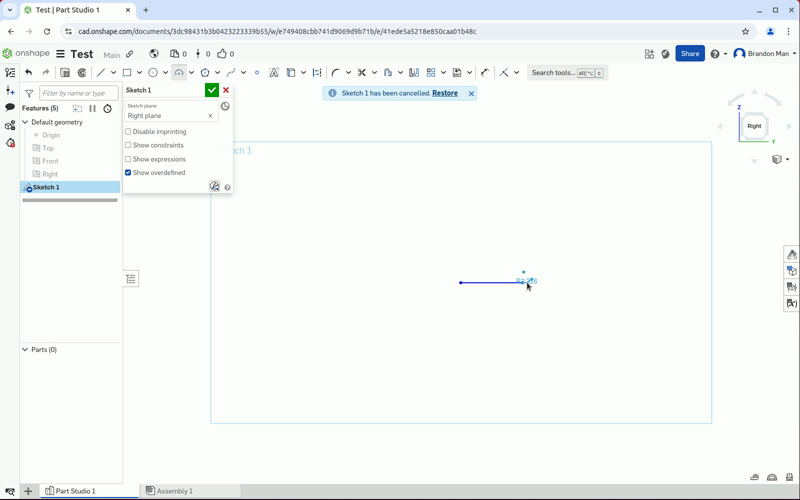
key(l)
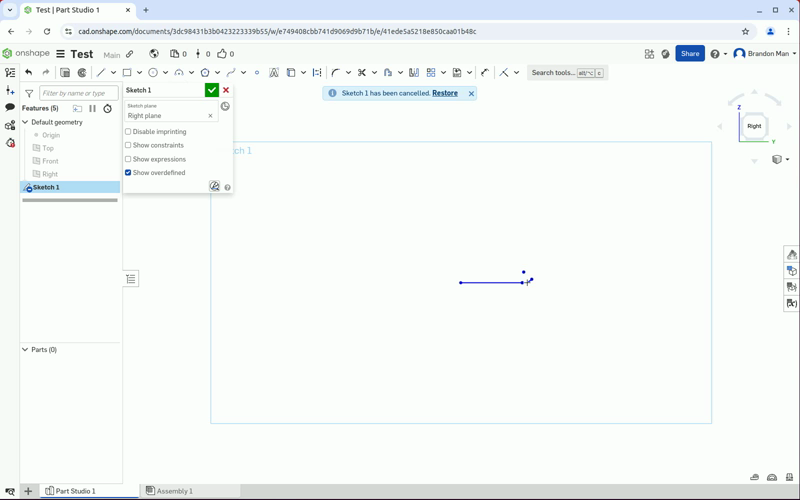
mouse_move(531, 279)
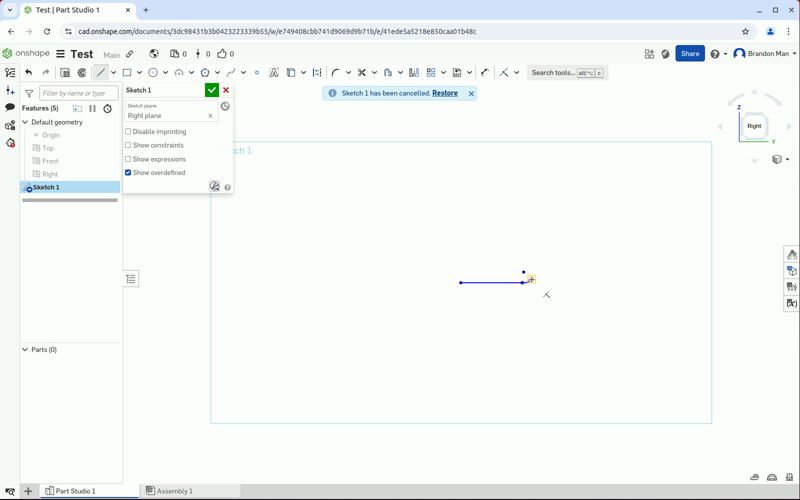
click(531, 279)
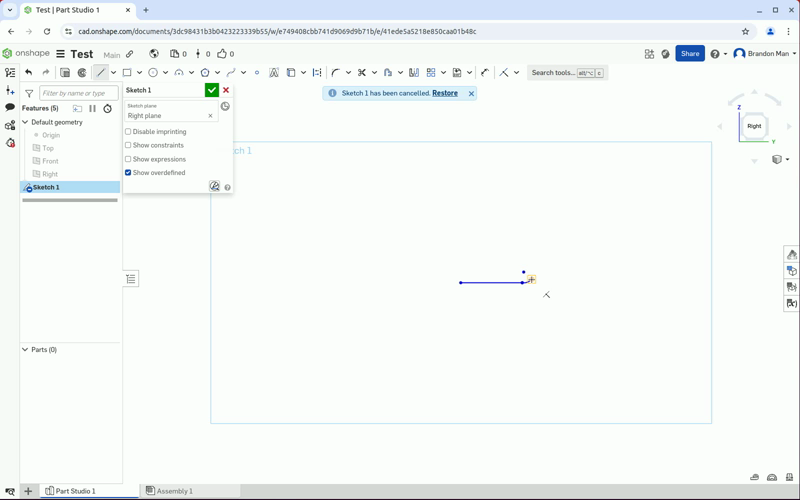
key_down(shift)
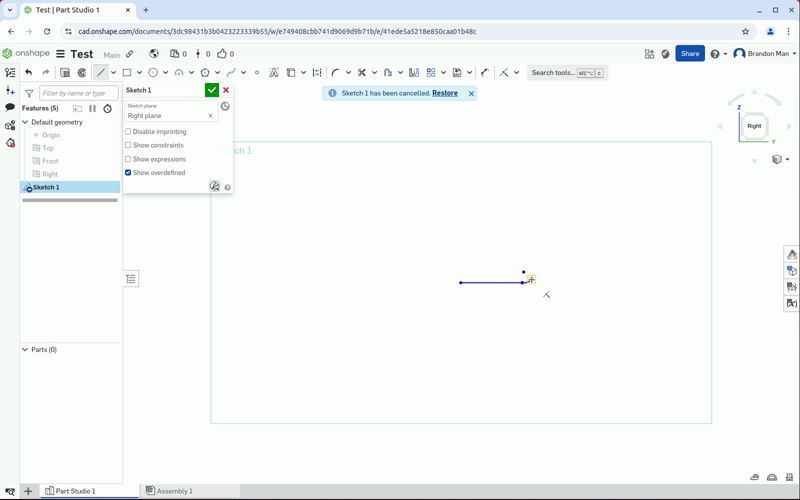
mouse_move(561, 279)
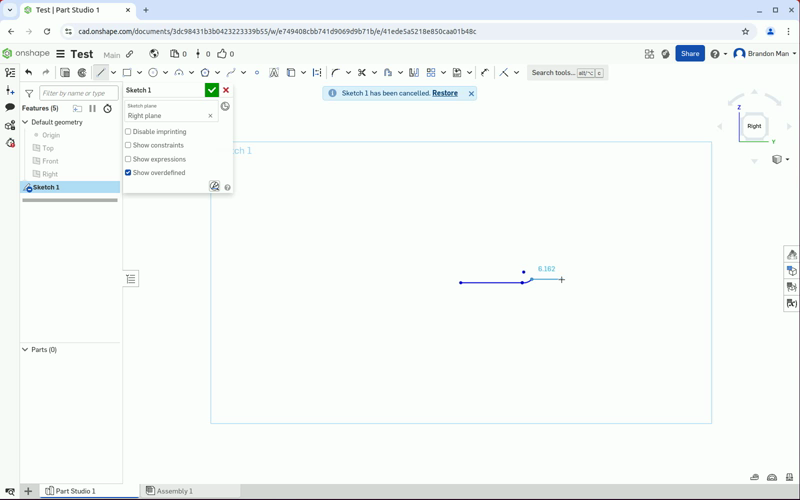
mouse_move(573, 245)
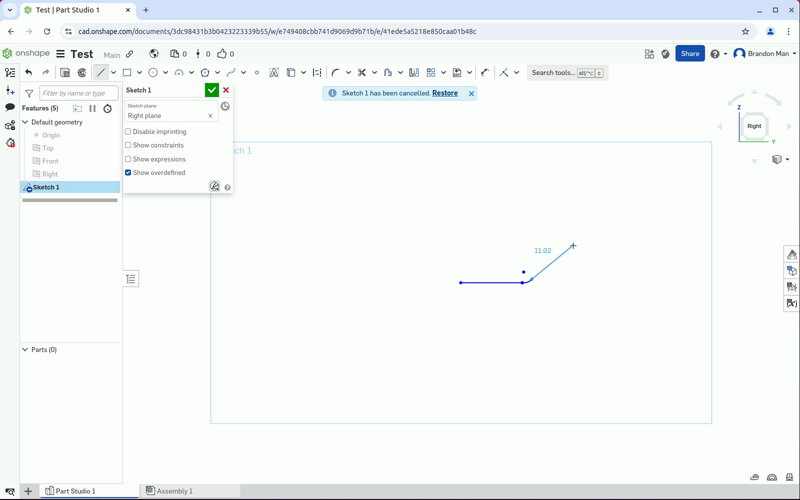
click(573, 245)
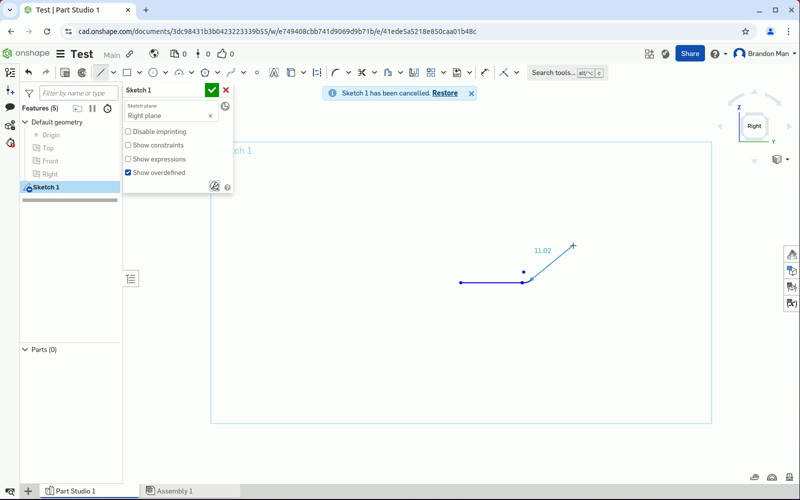
key_up(shift)
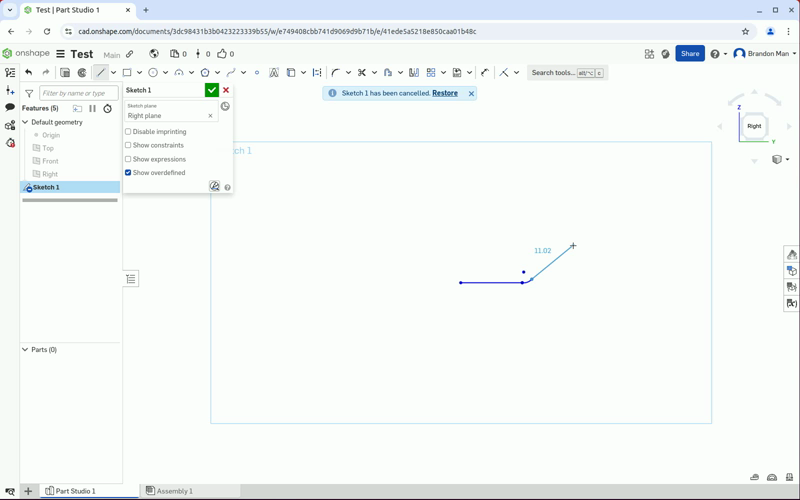
key_down(shift)
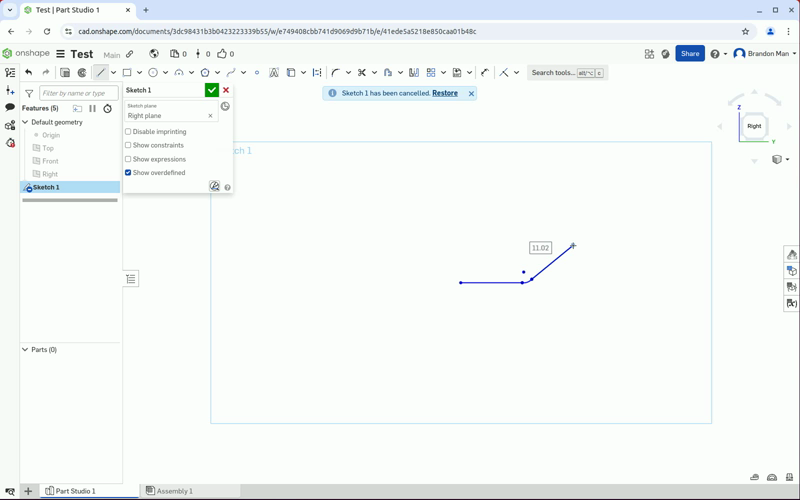
mouse_move(589, 245)
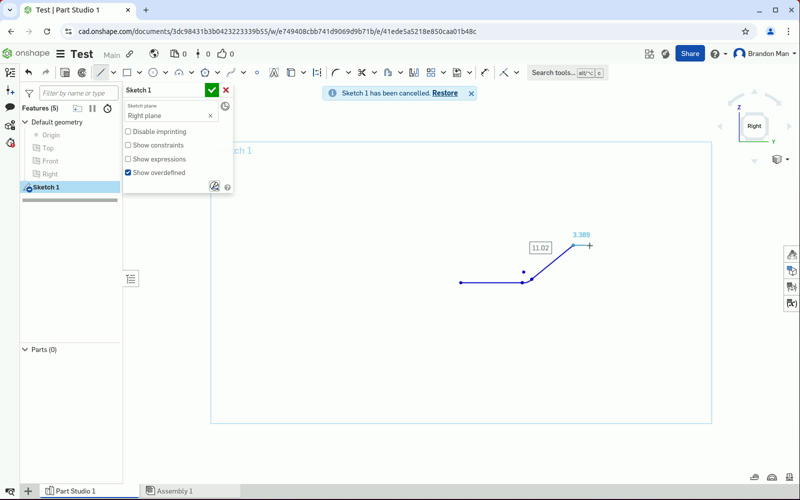
mouse_move(563, 233)
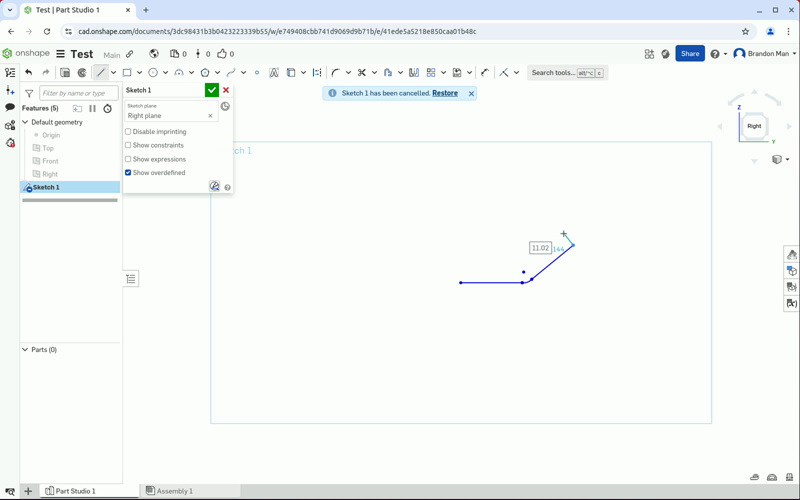
click(563, 233)
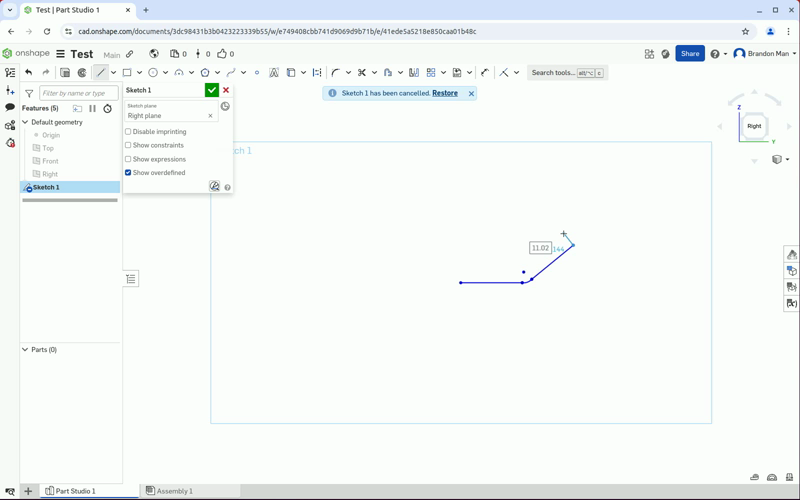
key_up(shift)
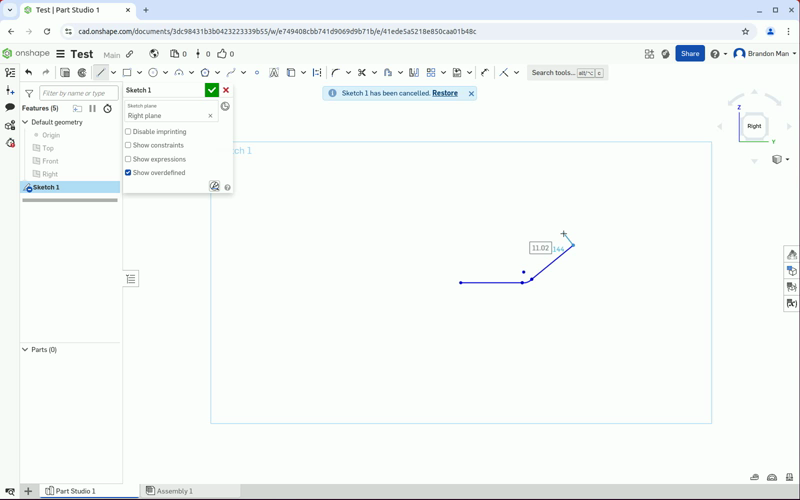
key_down(shift)
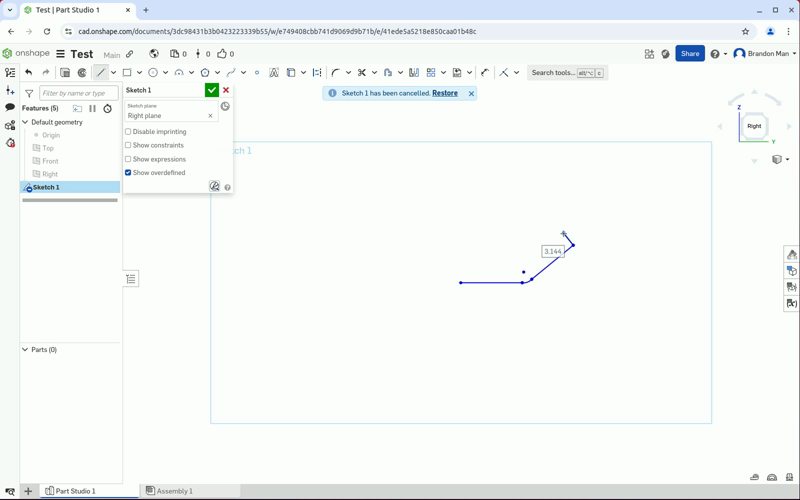
mouse_move(589, 233)
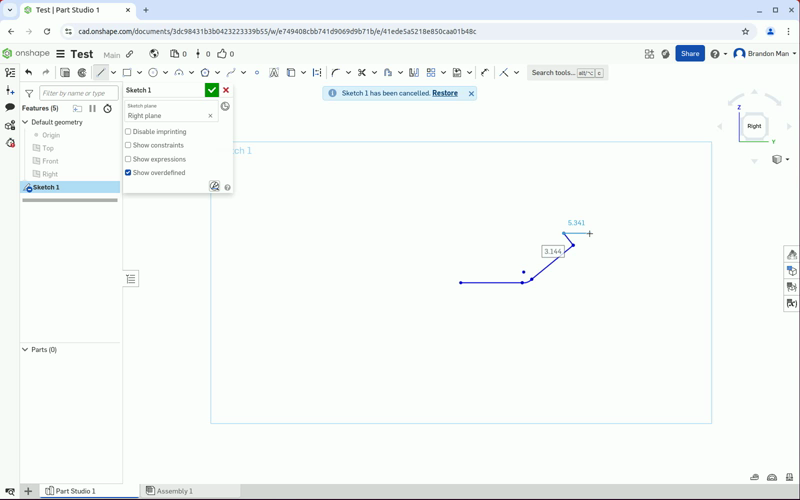
mouse_move(525, 265)
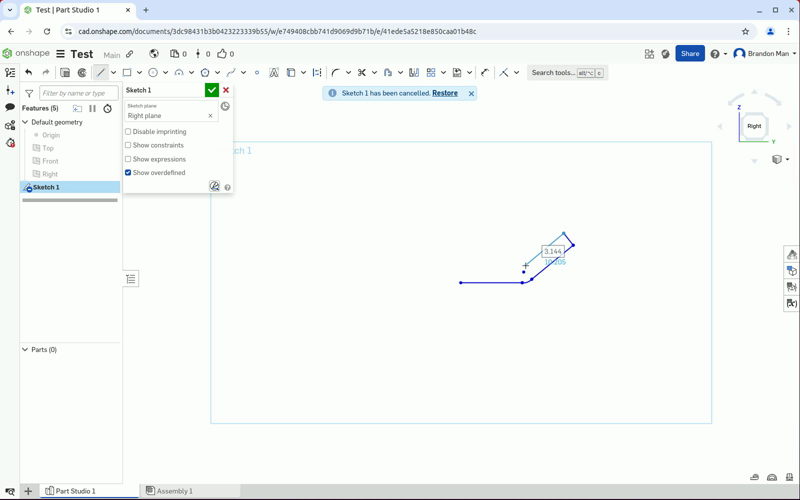
click(525, 265)
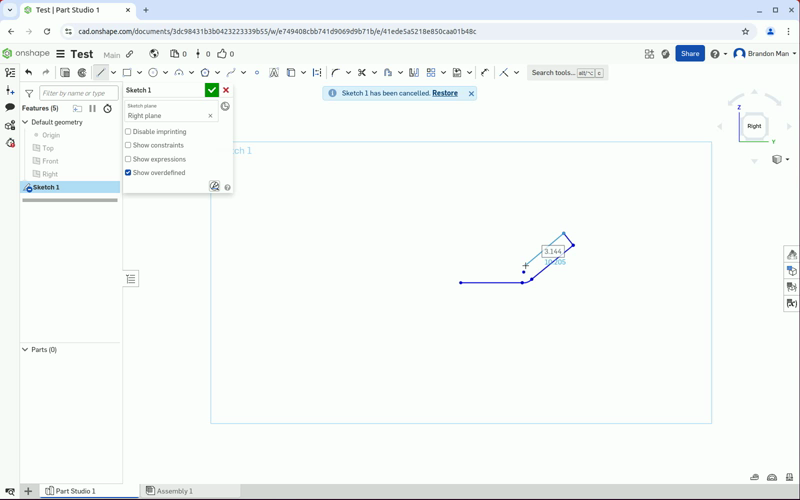
key_up(shift)
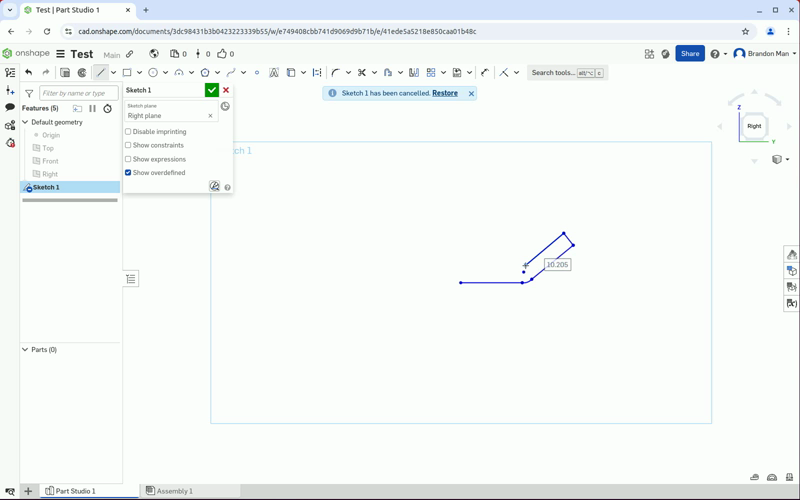
key(esc)
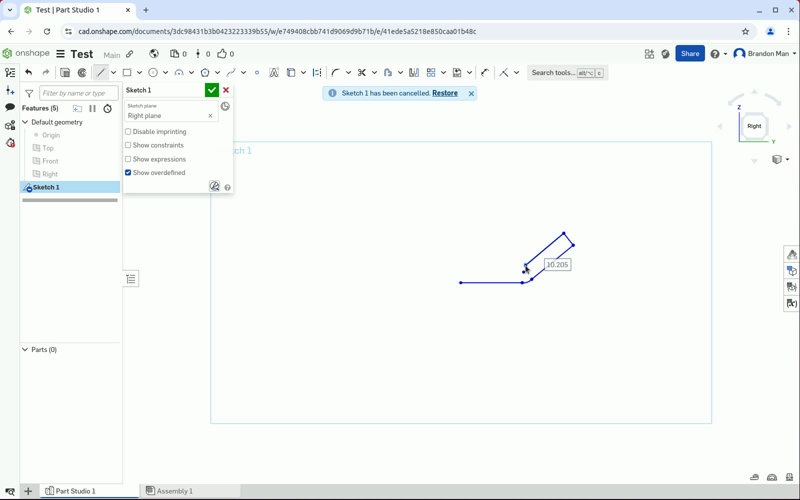
key(a)
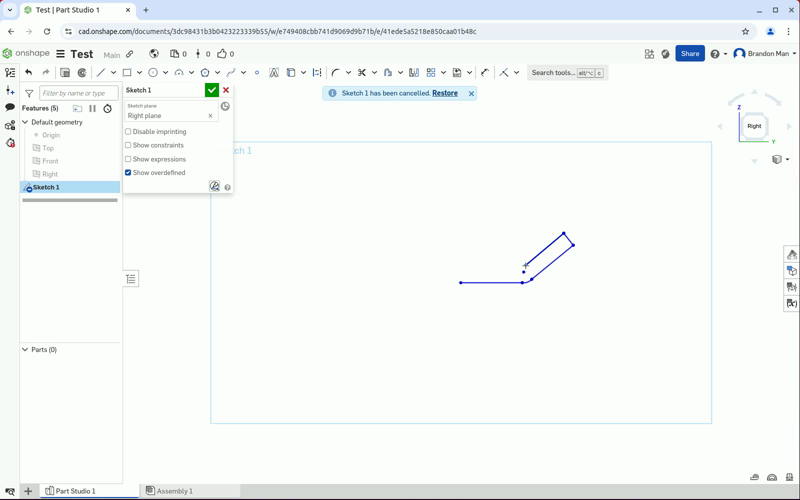
mouse_move(525, 265)
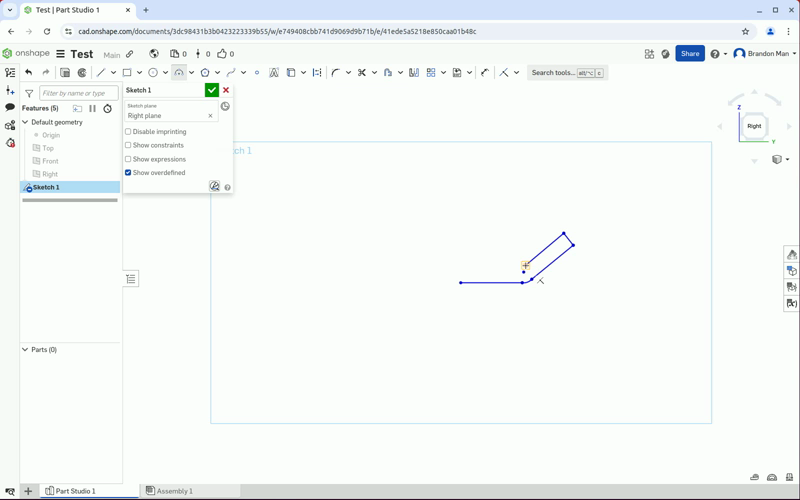
click(525, 265)
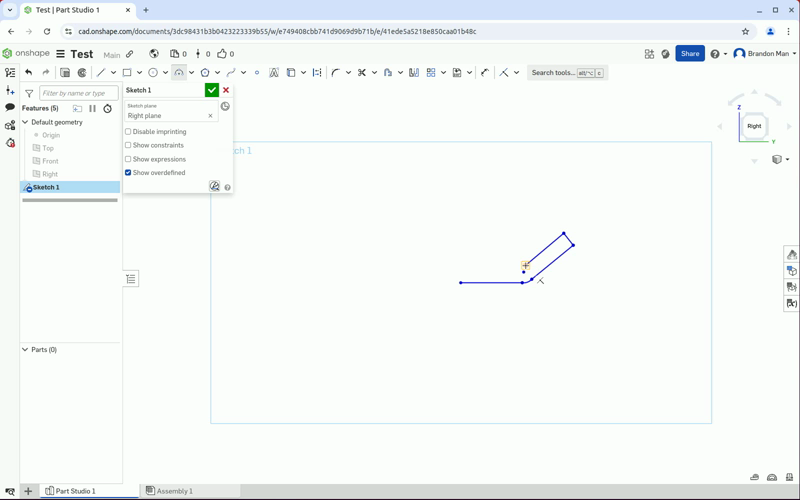
key_down(shift)
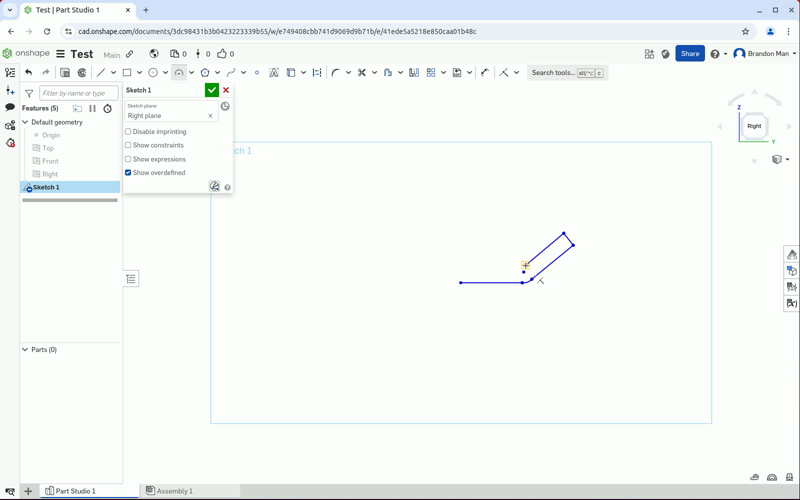
mouse_move(516, 268)
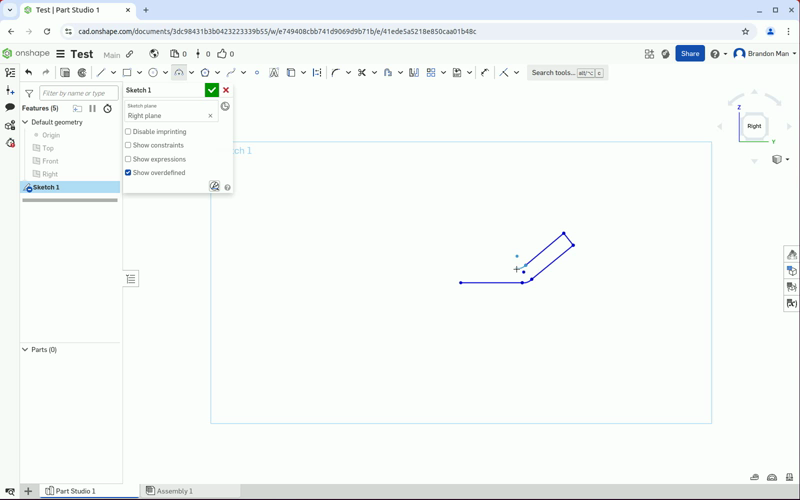
click(516, 268)
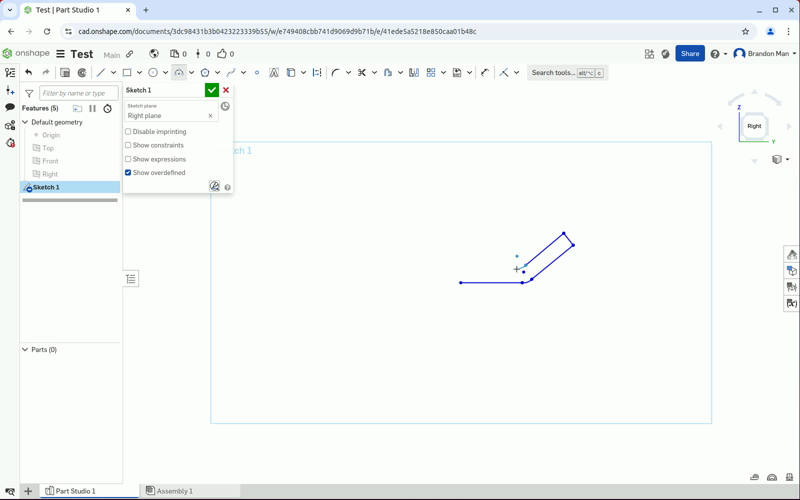
mouse_move(521, 267)
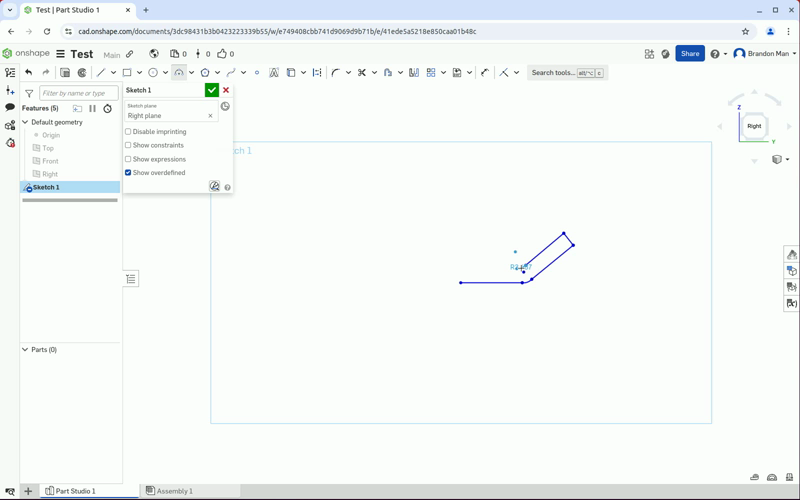
scroll(6)
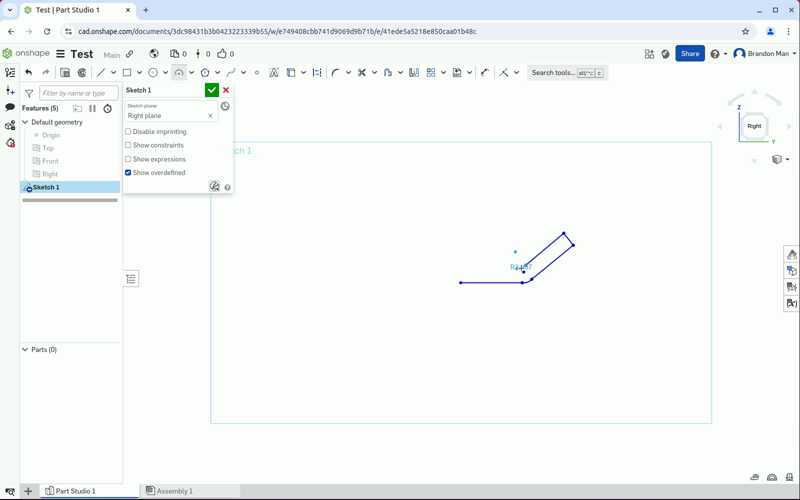
scroll(6)
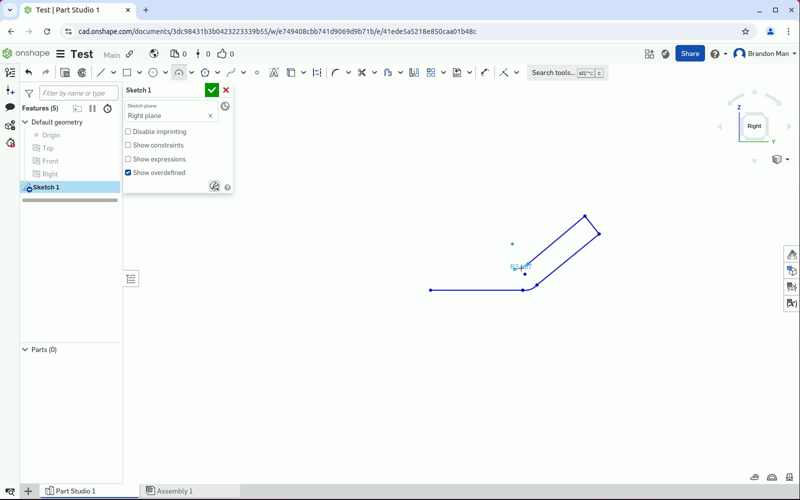
scroll(6)
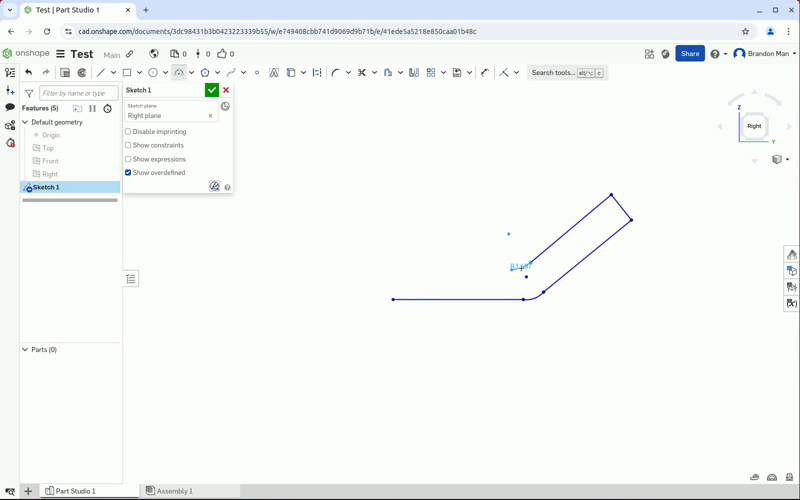
scroll(6)
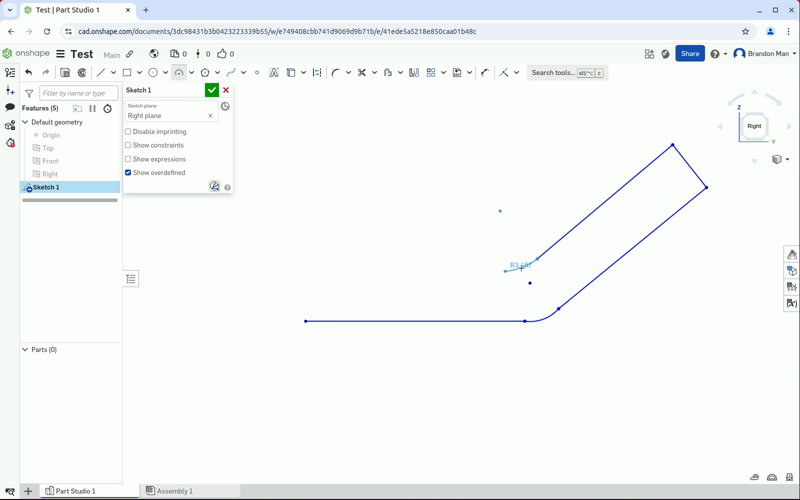
scroll(6)
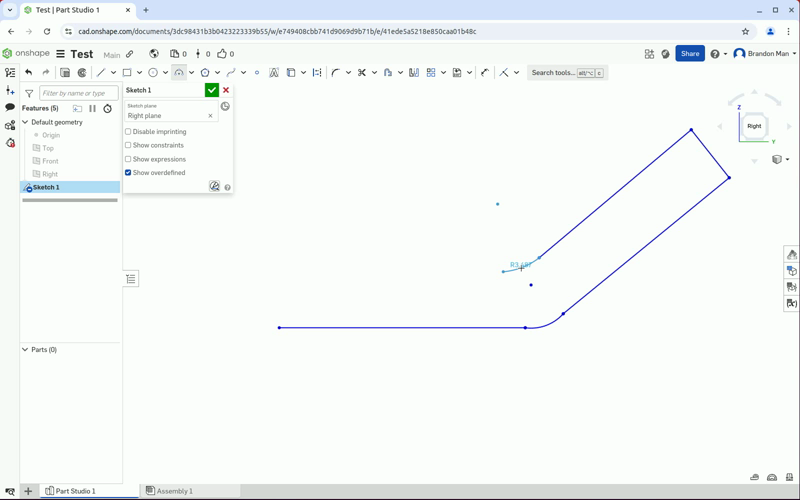
scroll(6)
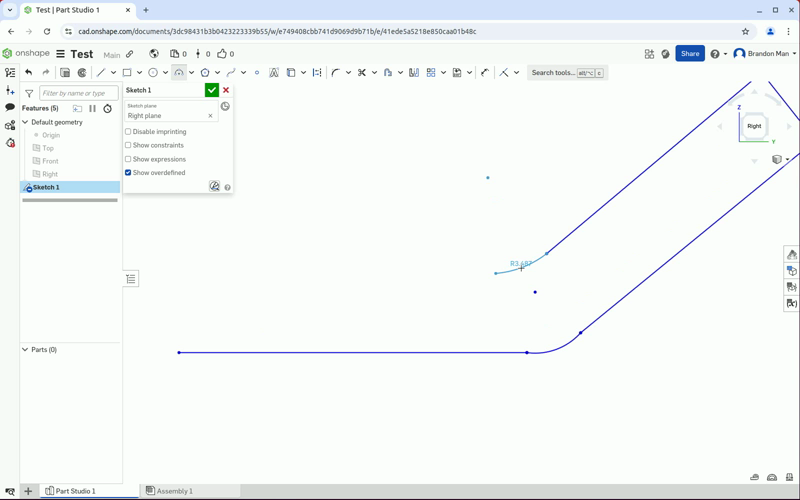
scroll(6)
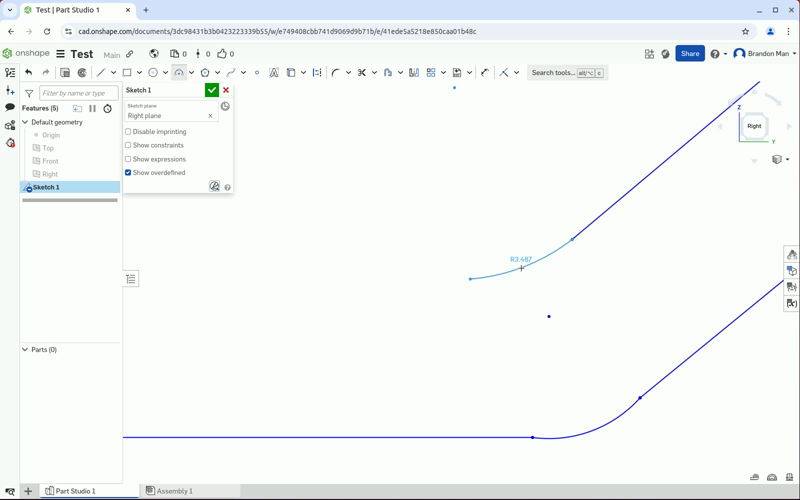
click(521, 267)
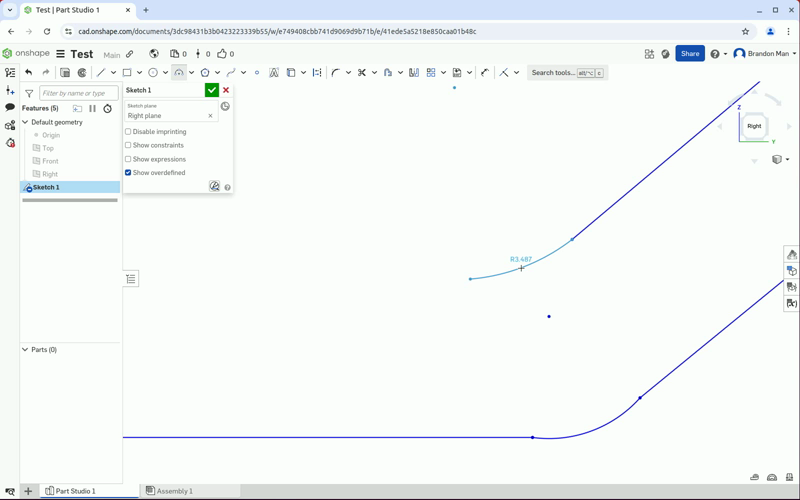
scroll(-6)
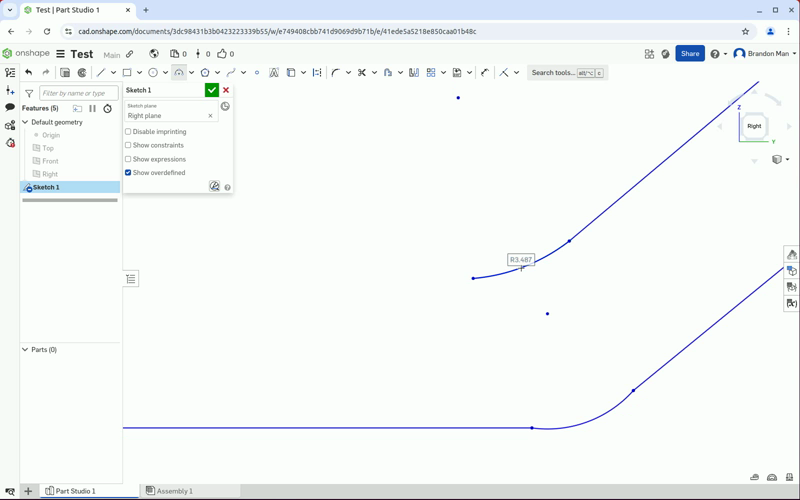
scroll(-6)
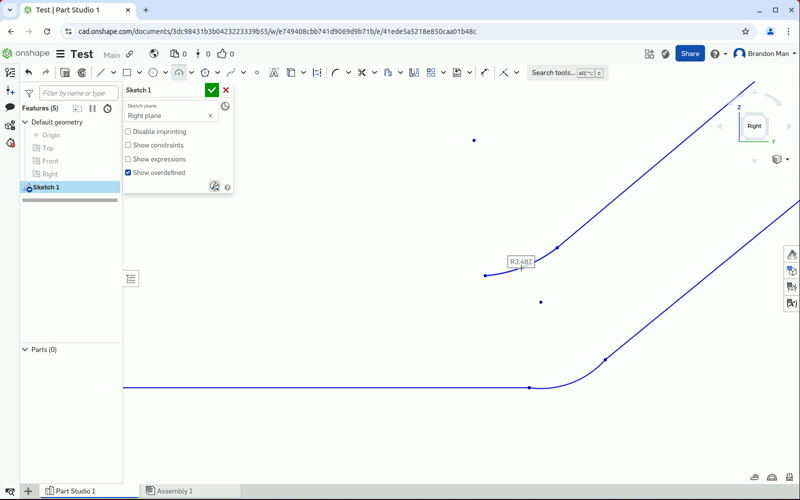
scroll(-6)
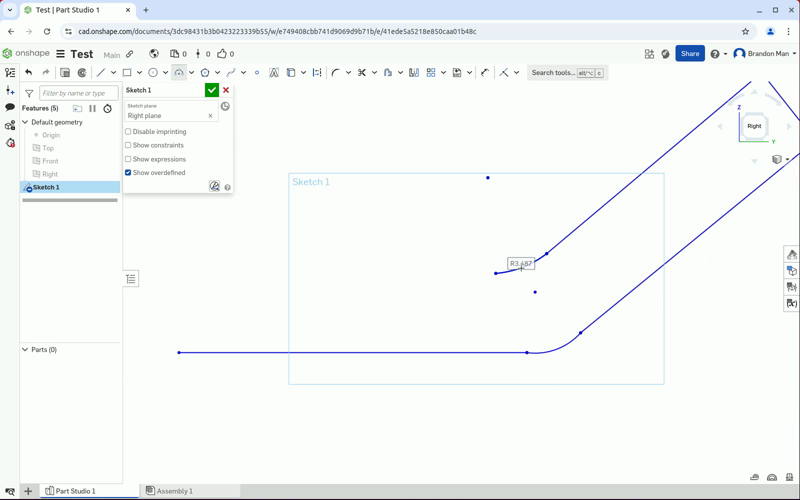
scroll(-6)
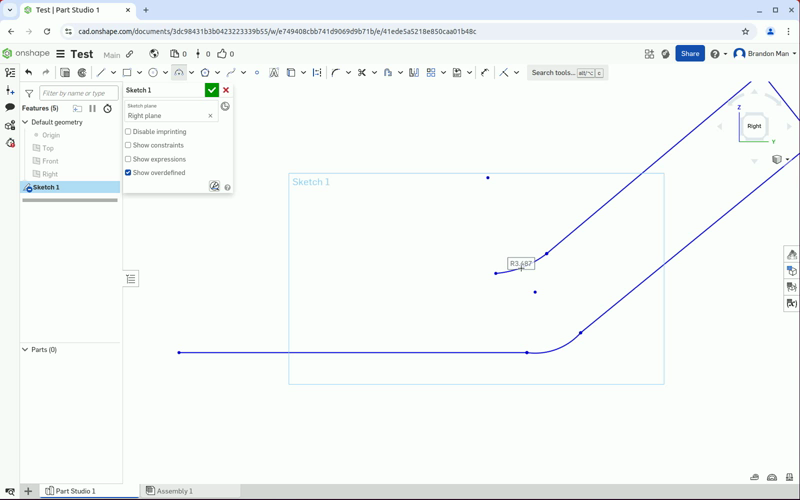
scroll(-6)
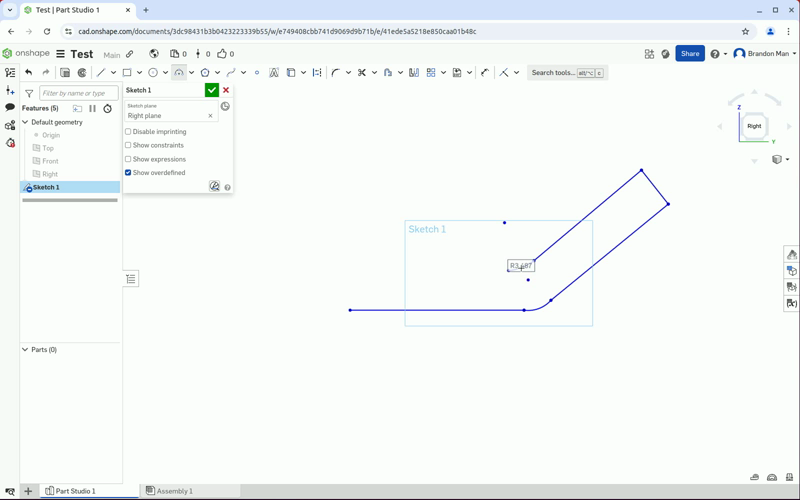
scroll(-6)
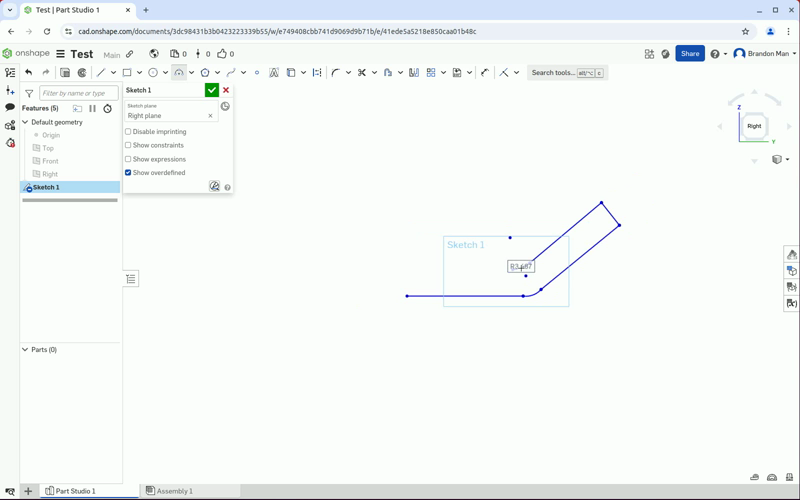
scroll(-6)
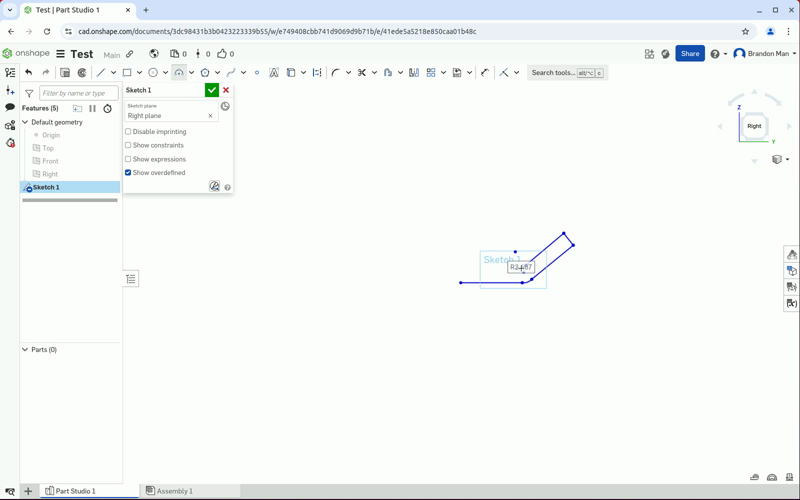
key_up(shift)
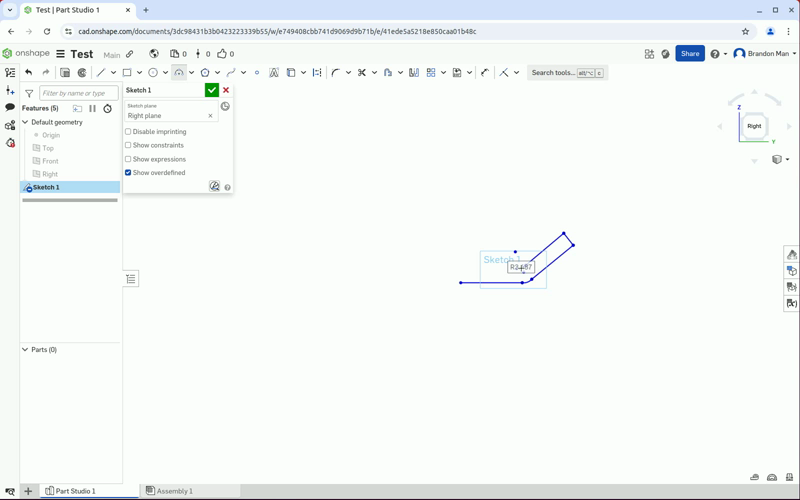
key(esc)
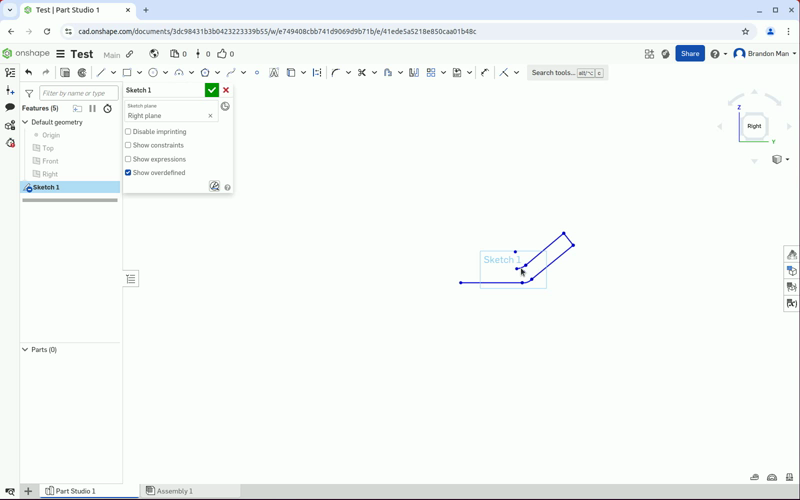
key(l)
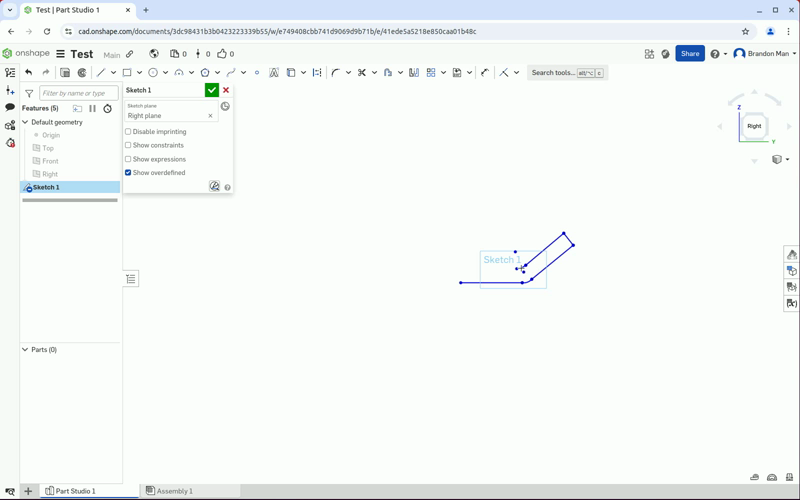
mouse_move(516, 268)
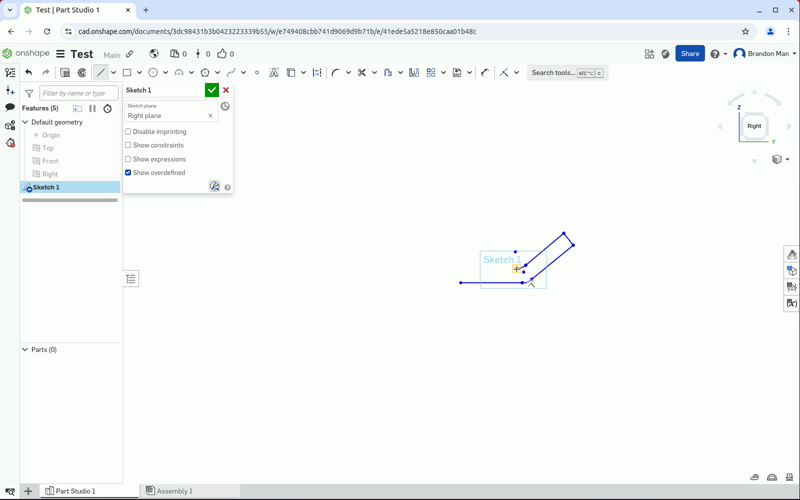
click(516, 268)
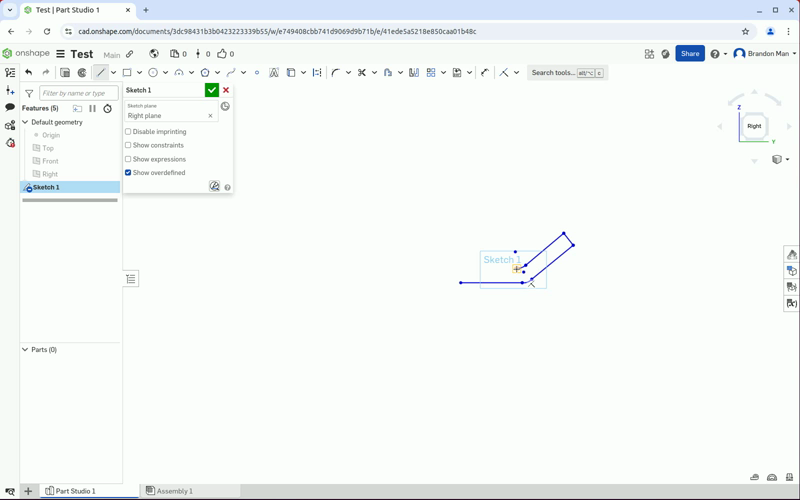
key_down(shift)
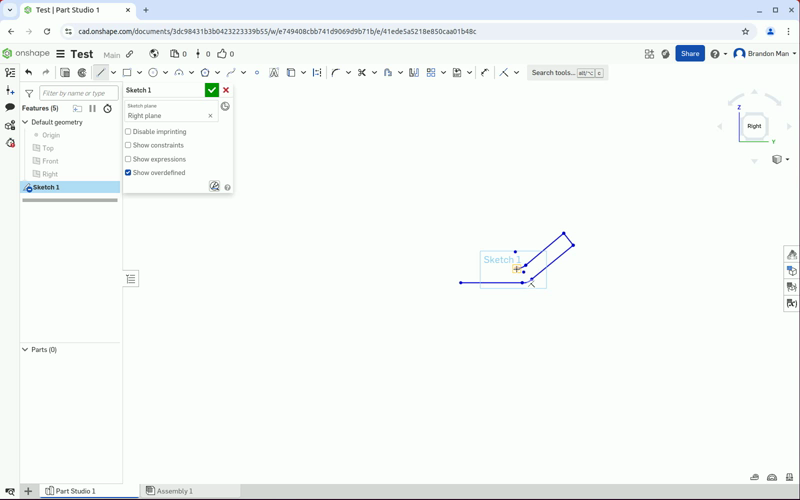
mouse_move(546, 268)
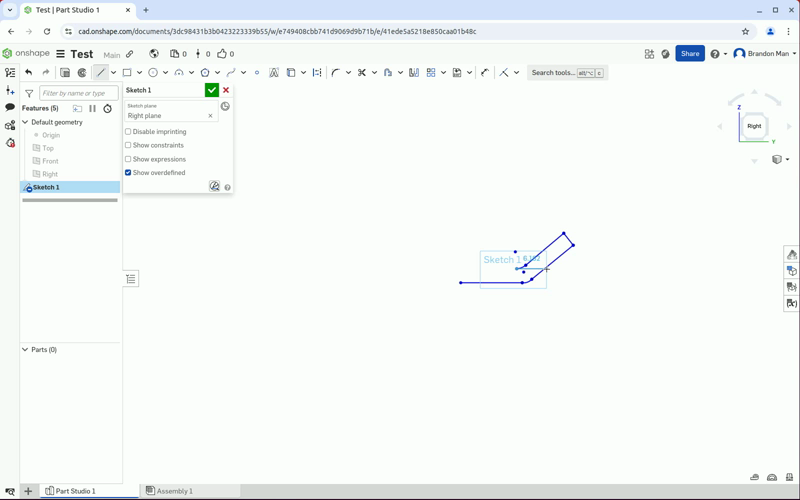
mouse_move(461, 267)
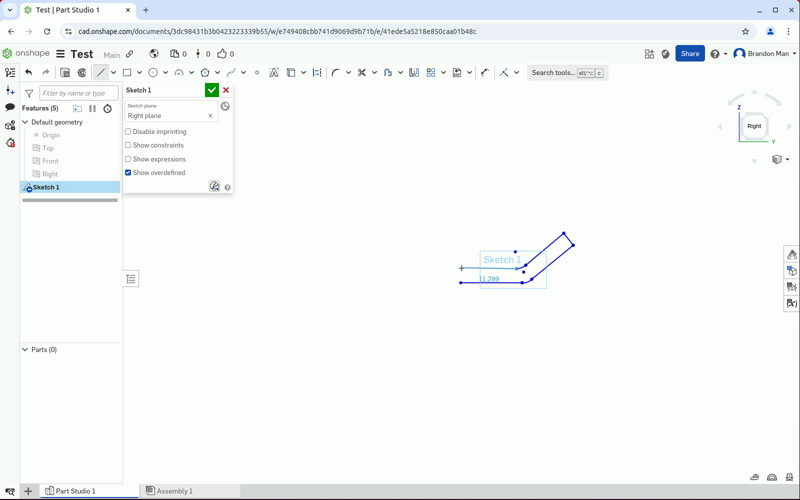
click(461, 267)
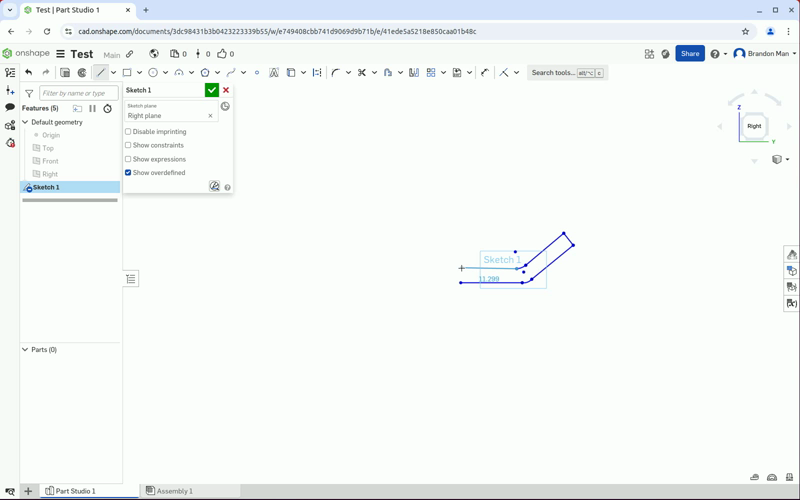
key_up(shift)
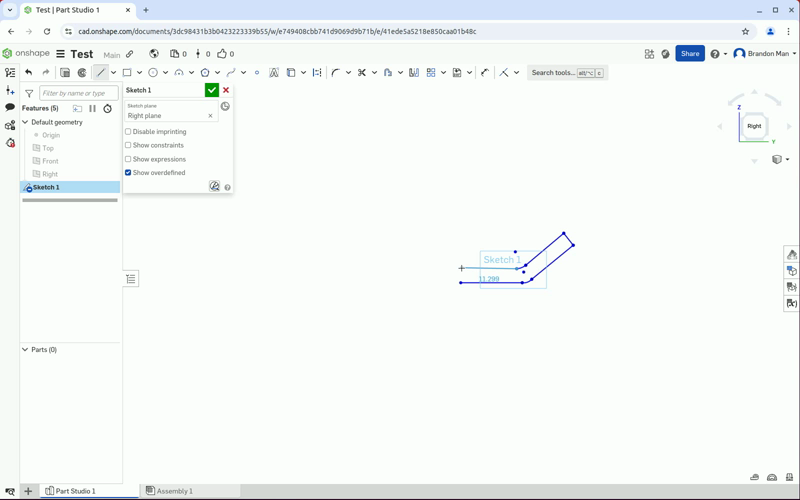
key_down(shift)
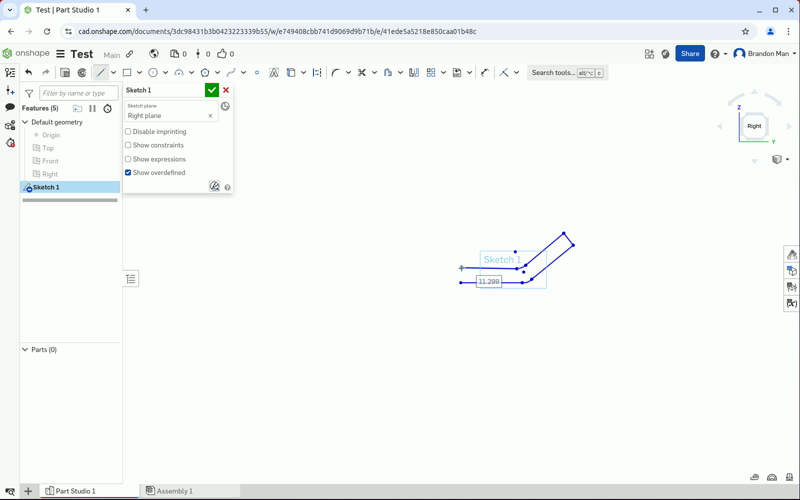
mouse_move(492, 267)
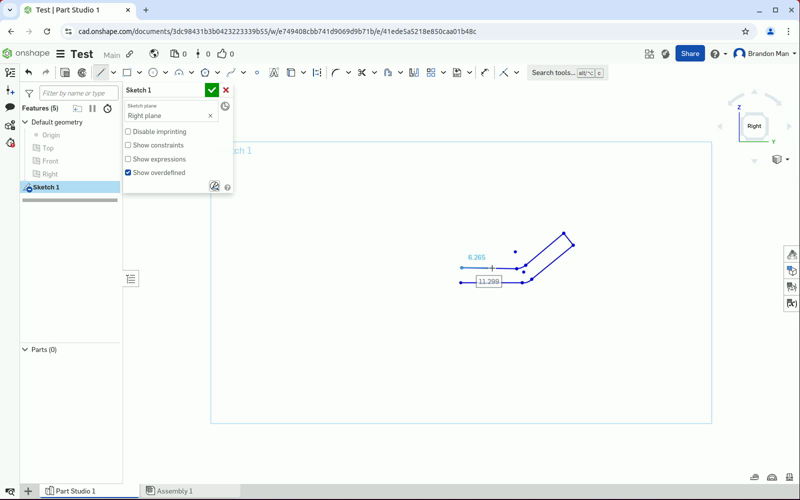
mouse_move(460, 267)
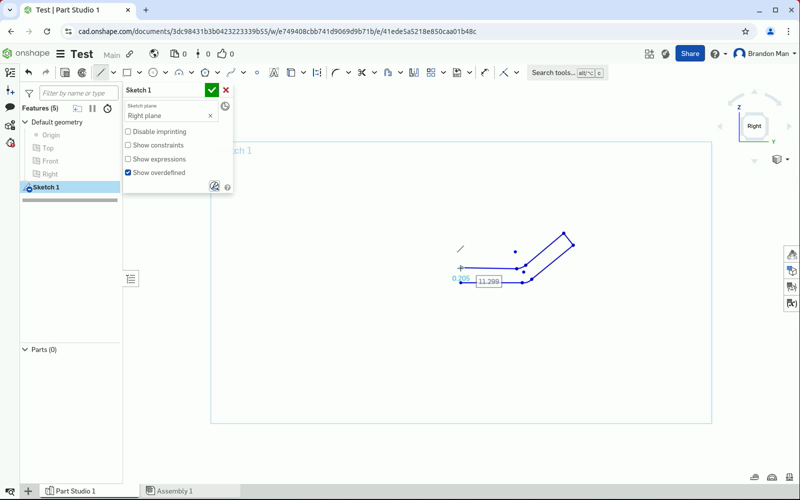
scroll(6)
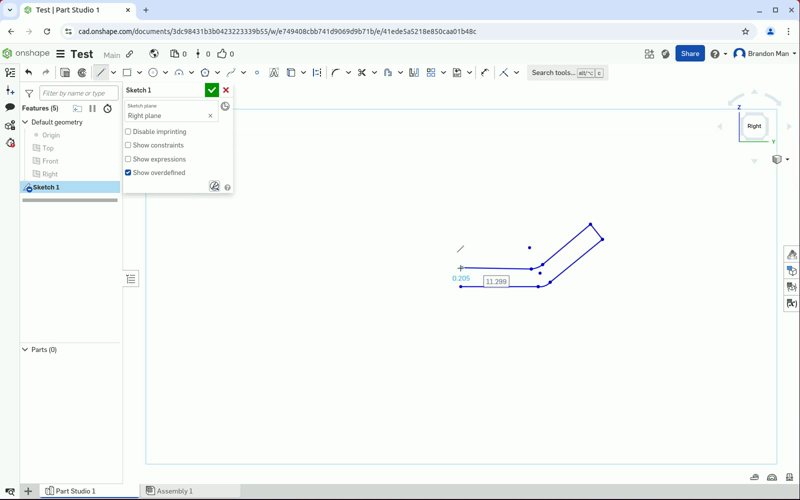
scroll(6)
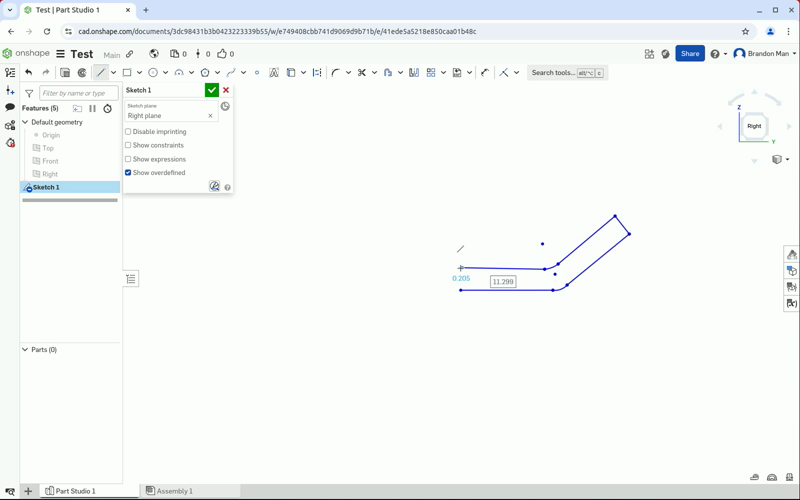
scroll(6)
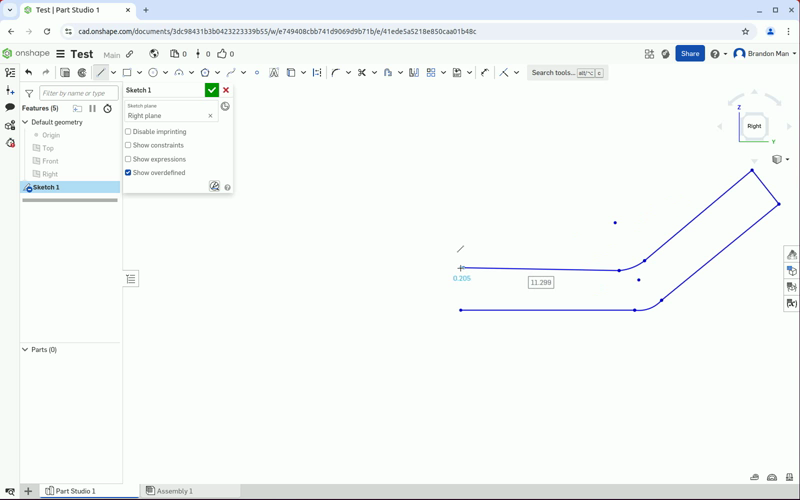
scroll(6)
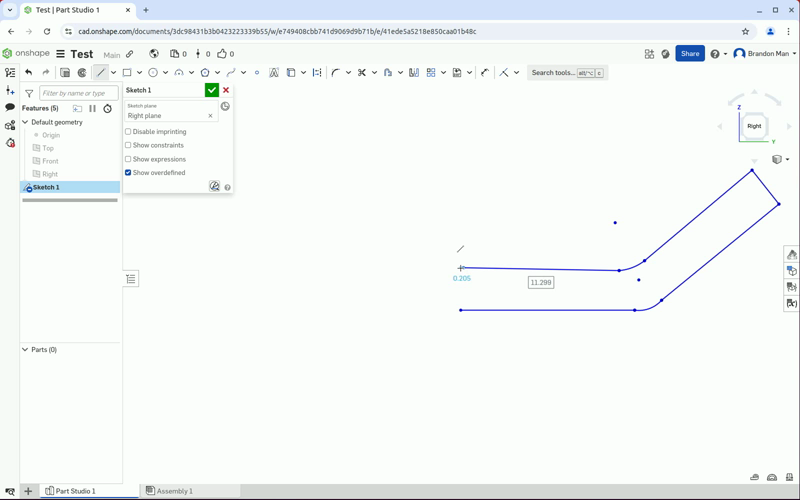
scroll(6)
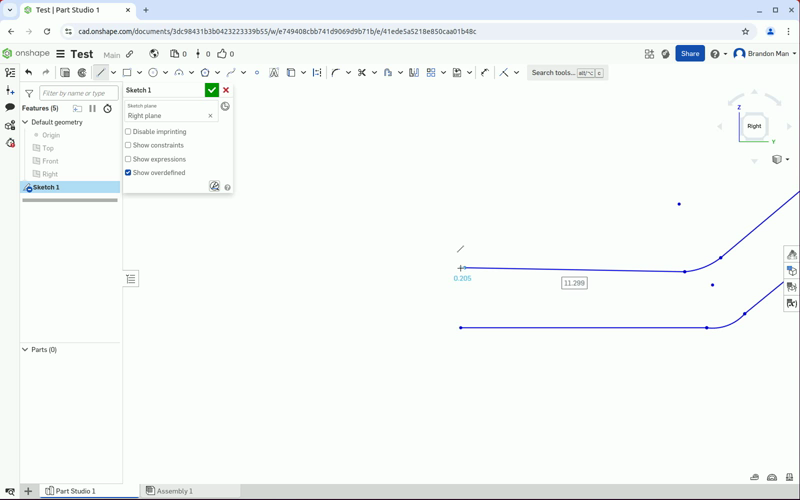
scroll(6)
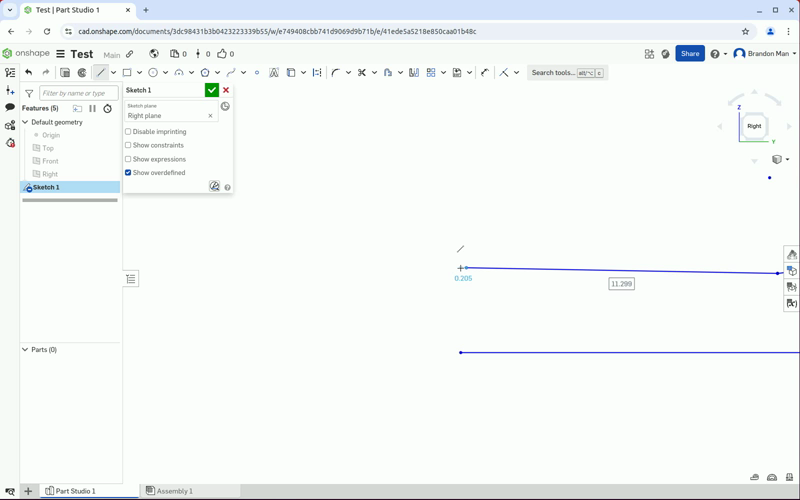
scroll(6)
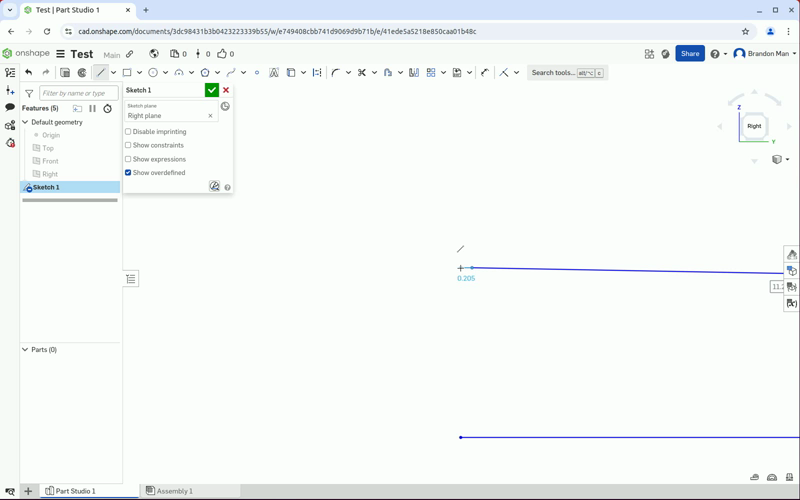
click(460, 267)
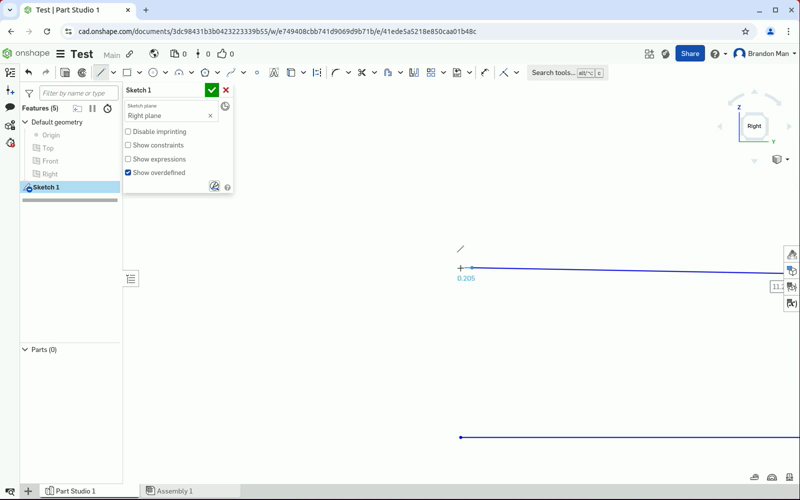
scroll(-6)
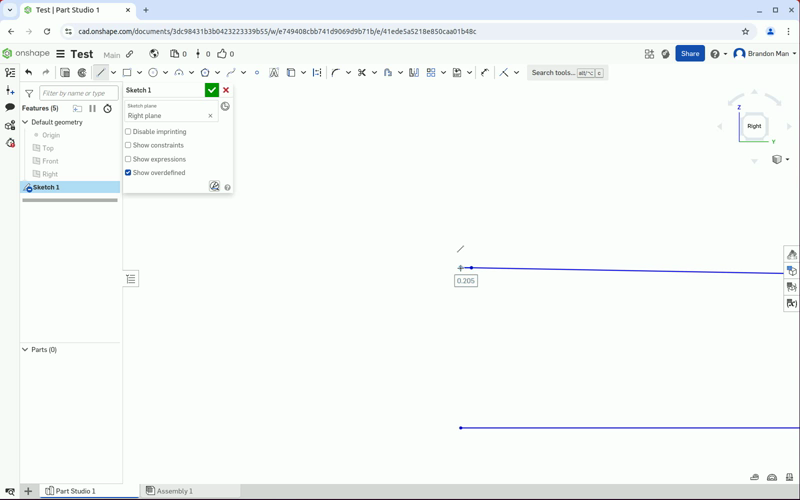
scroll(-6)
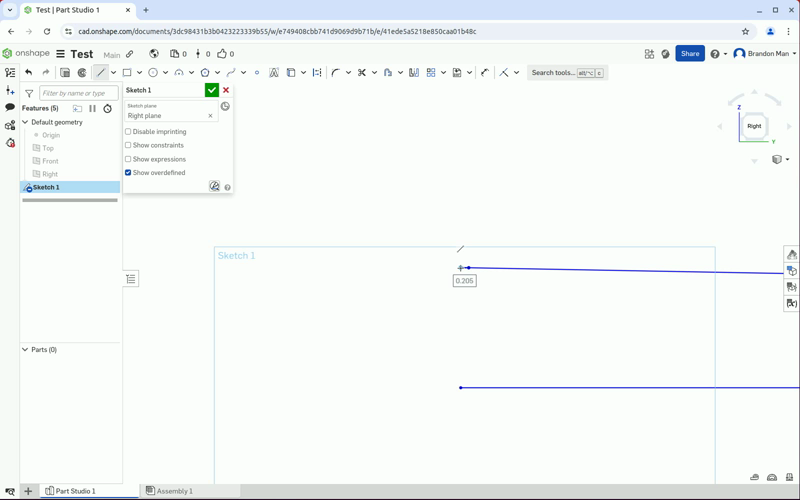
scroll(-6)
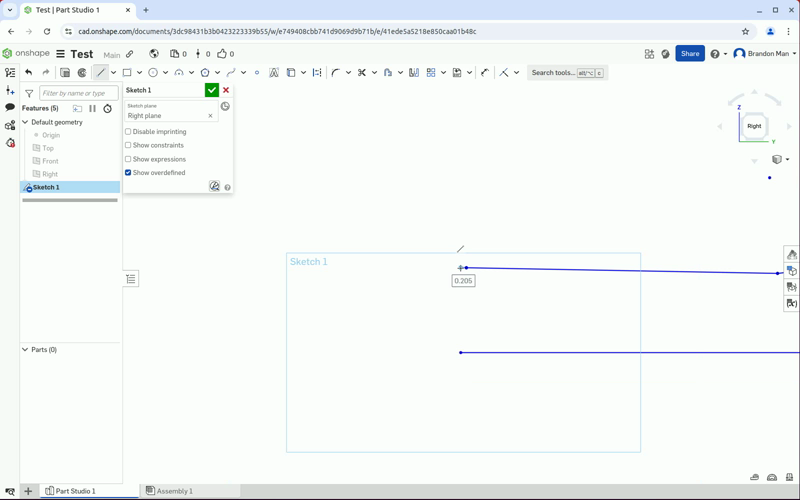
scroll(-6)
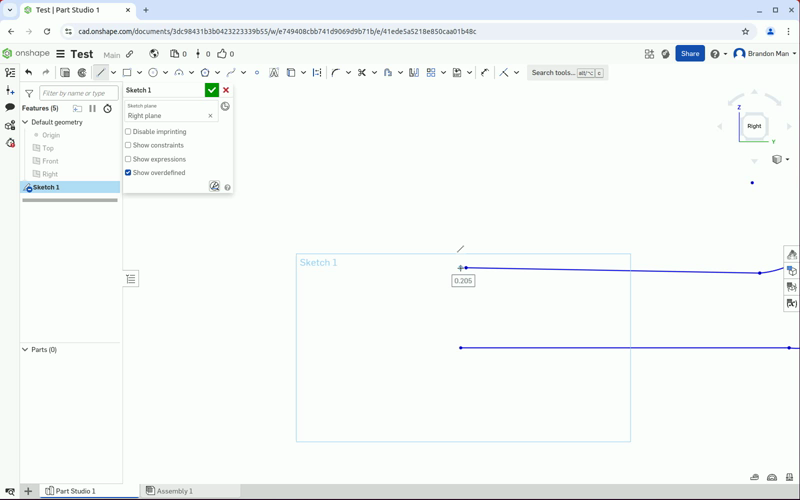
scroll(-6)
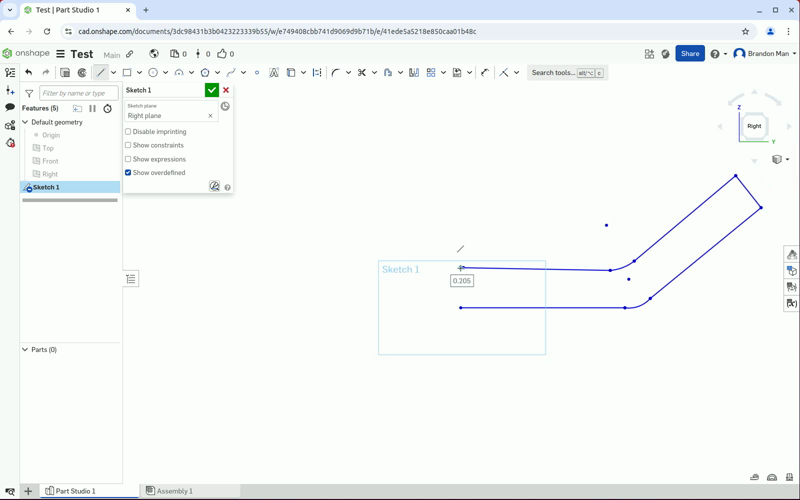
scroll(-6)
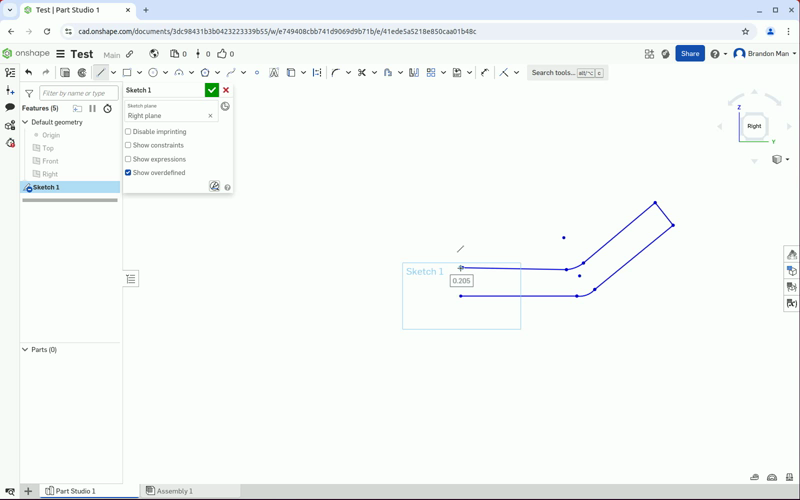
scroll(-6)
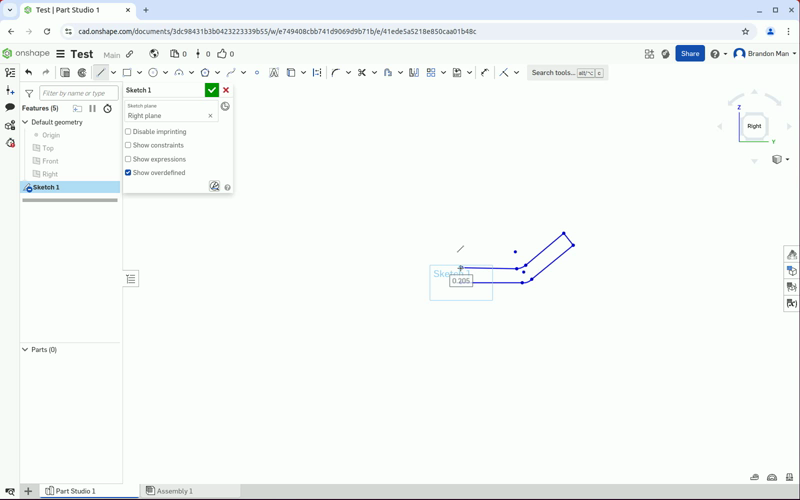
key_up(shift)
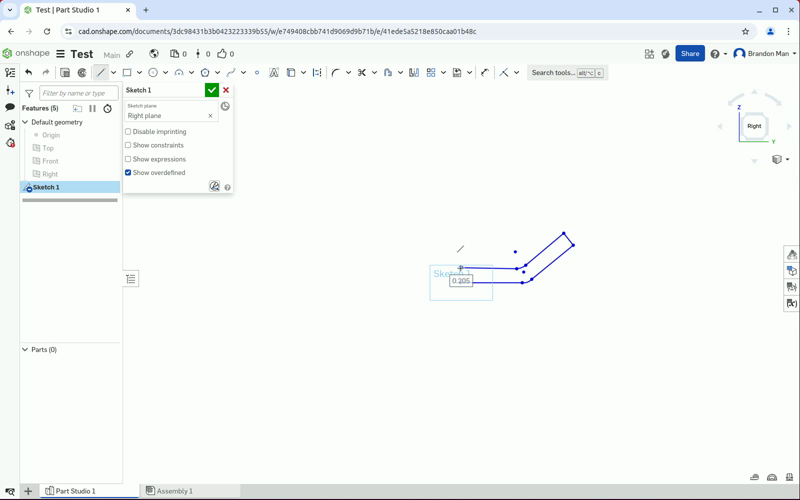
key_down(shift)
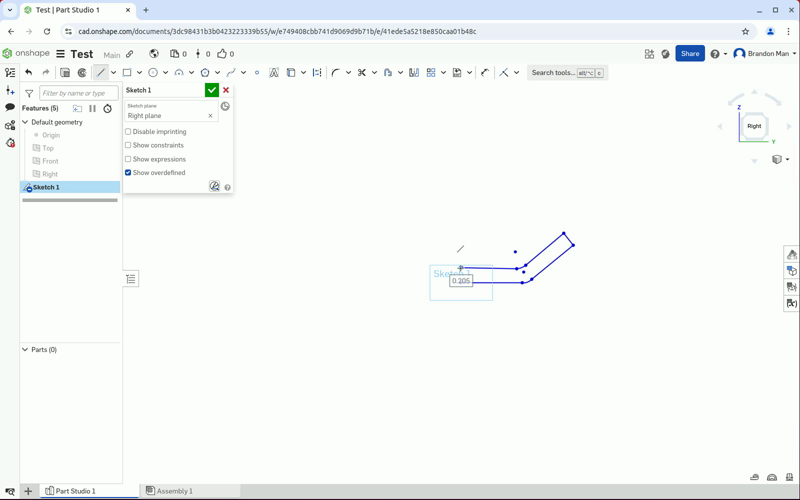
mouse_move(490, 267)
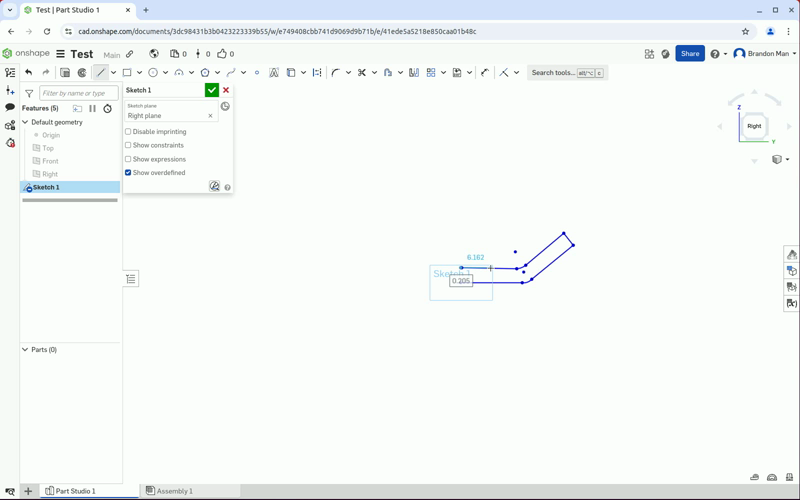
mouse_move(460, 268)
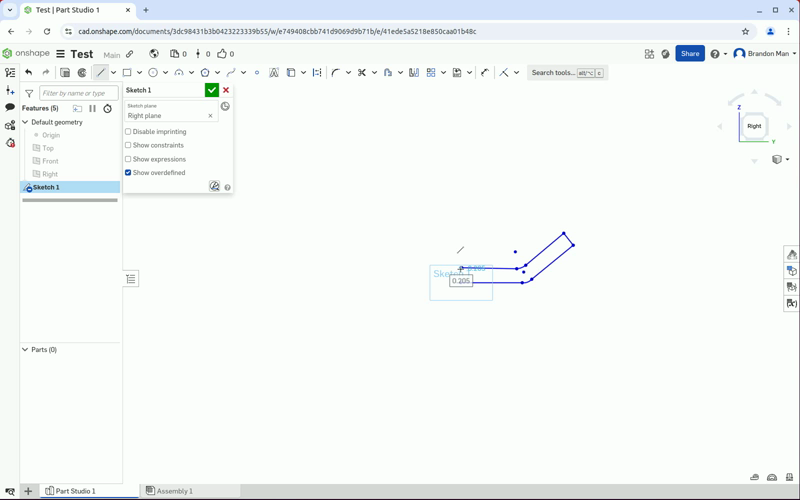
scroll(6)
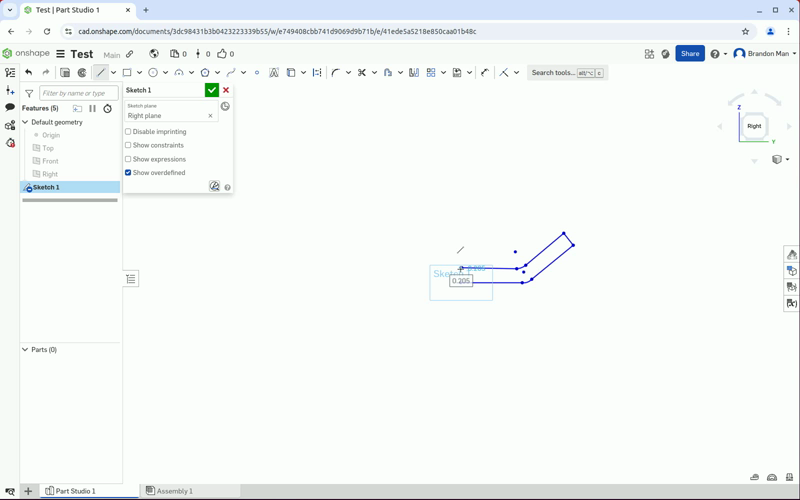
scroll(6)
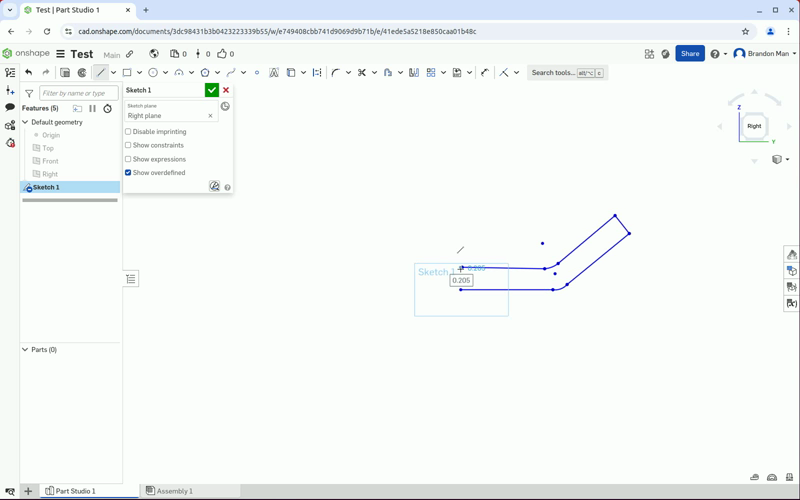
scroll(6)
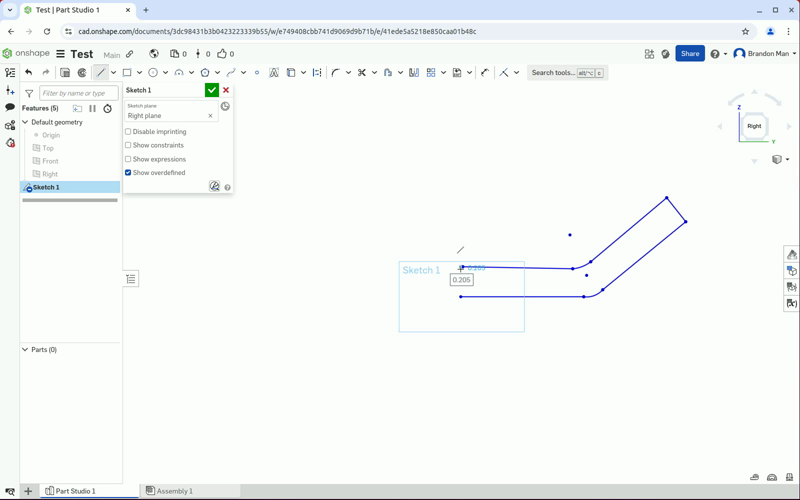
scroll(6)
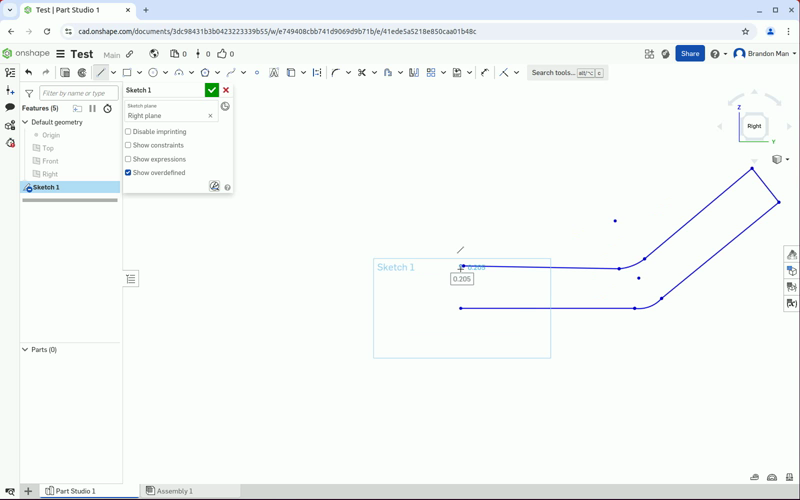
scroll(6)
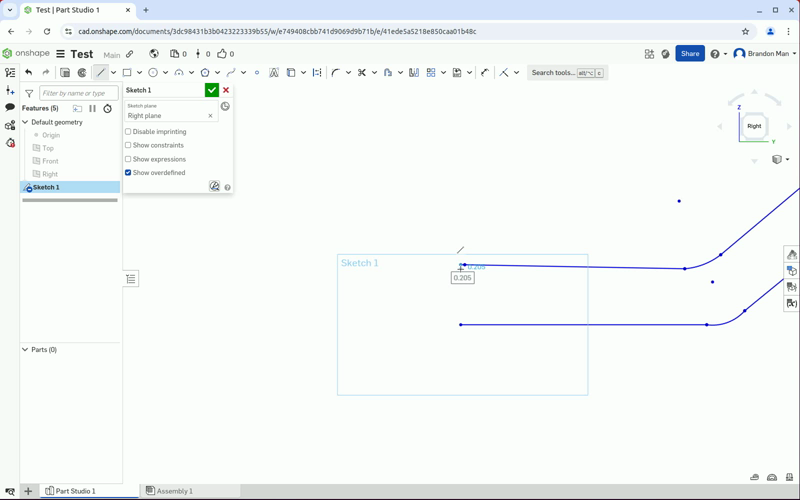
scroll(6)
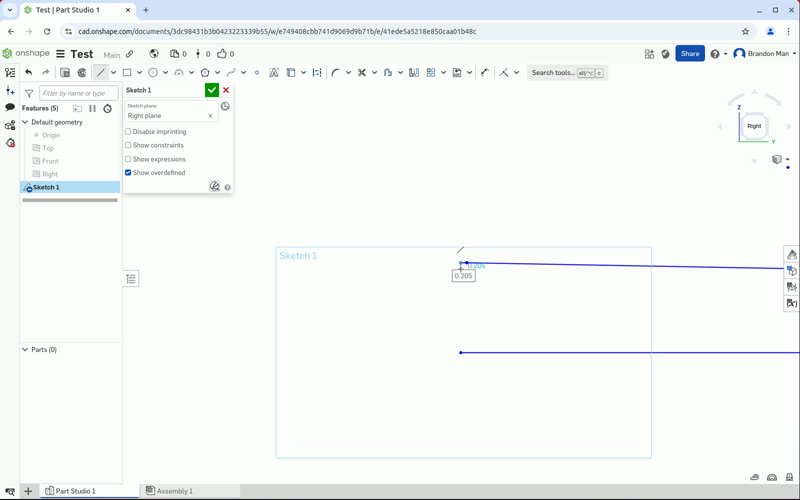
scroll(6)
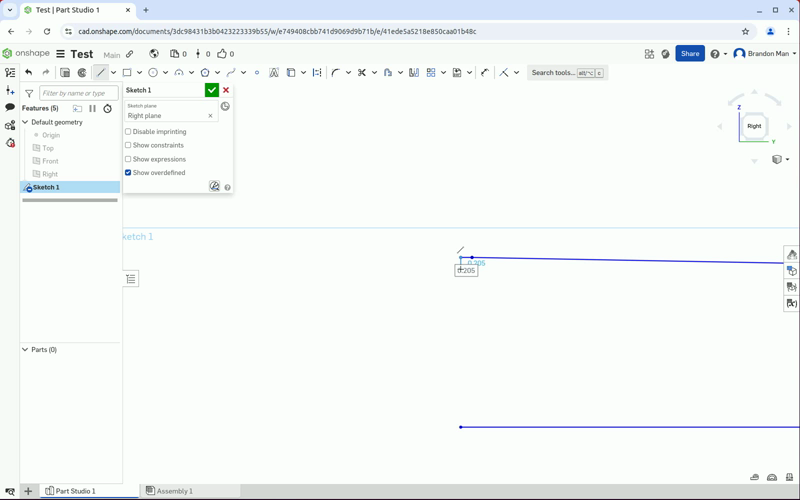
click(460, 268)
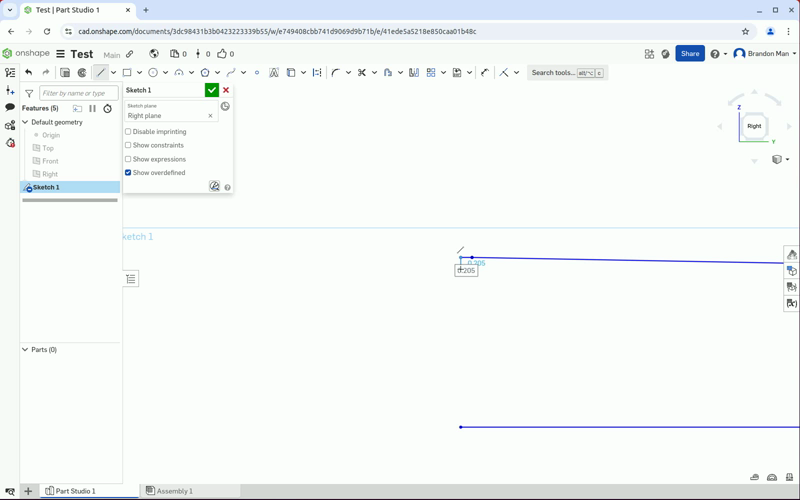
scroll(-6)
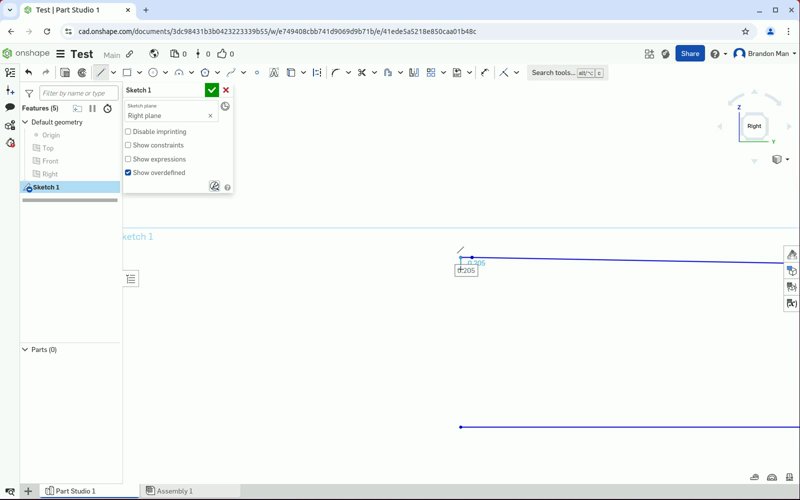
scroll(-6)
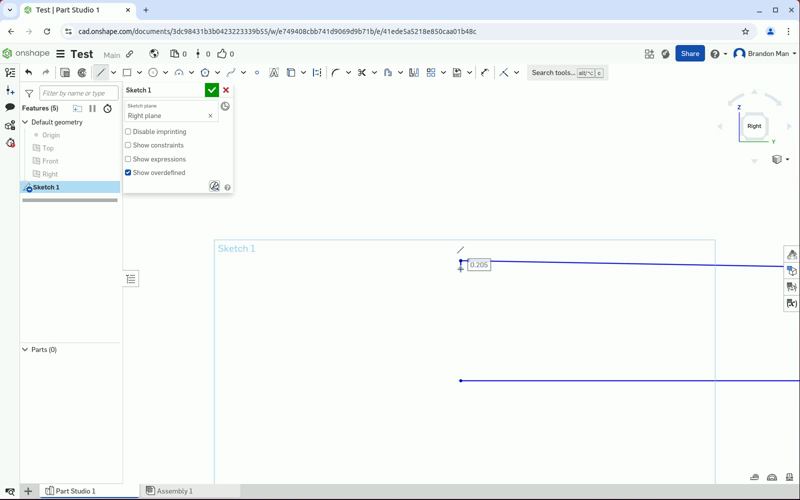
scroll(-6)
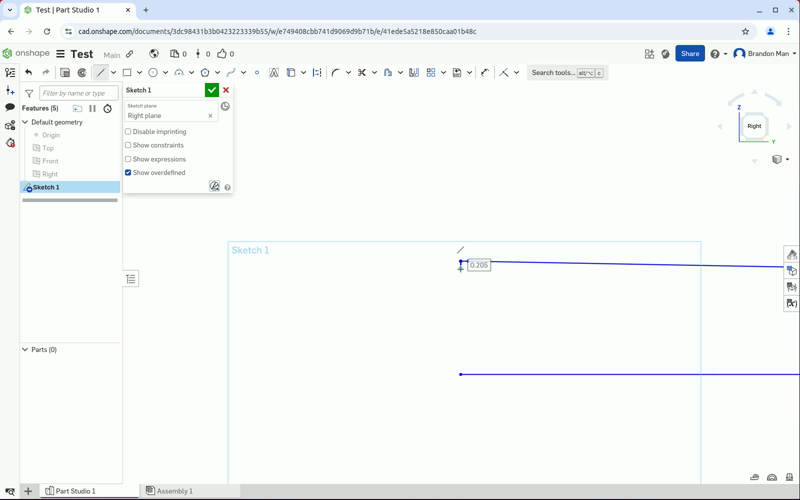
scroll(-6)
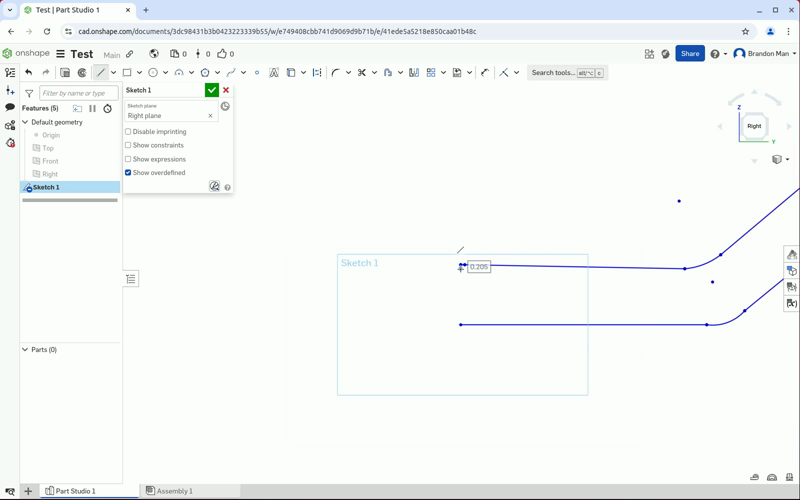
scroll(-6)
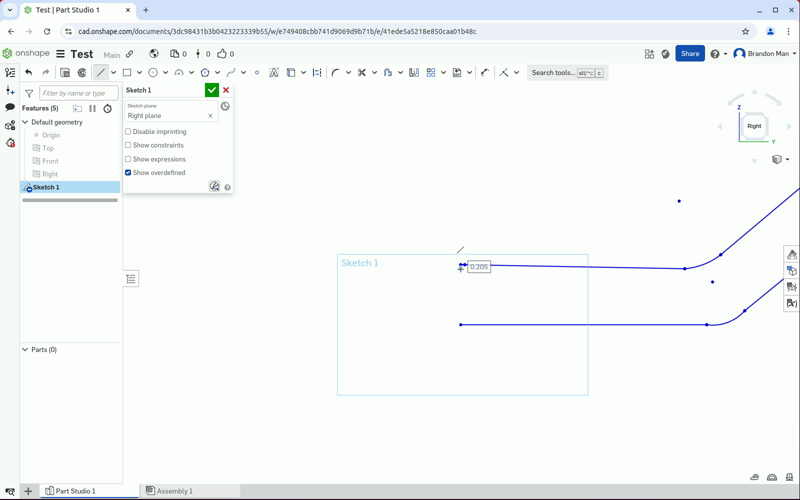
scroll(-6)
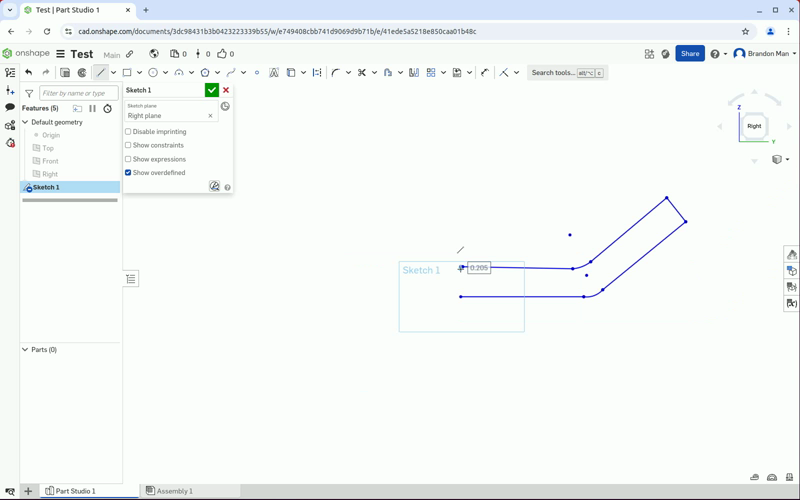
scroll(-6)
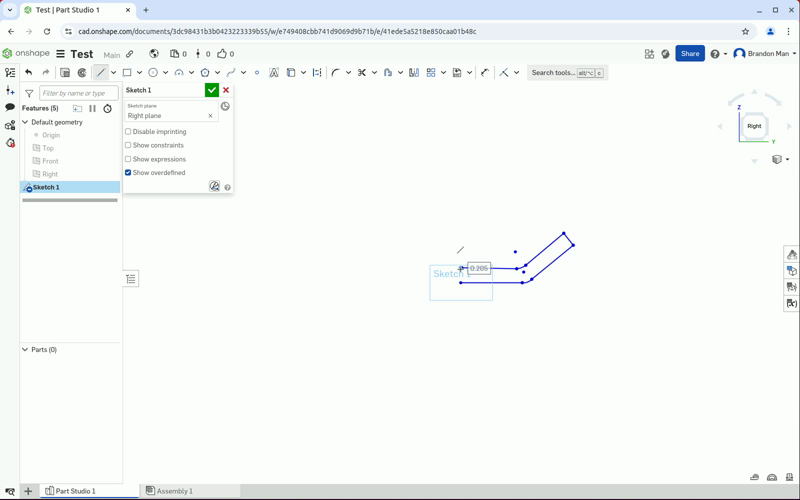
key_up(shift)
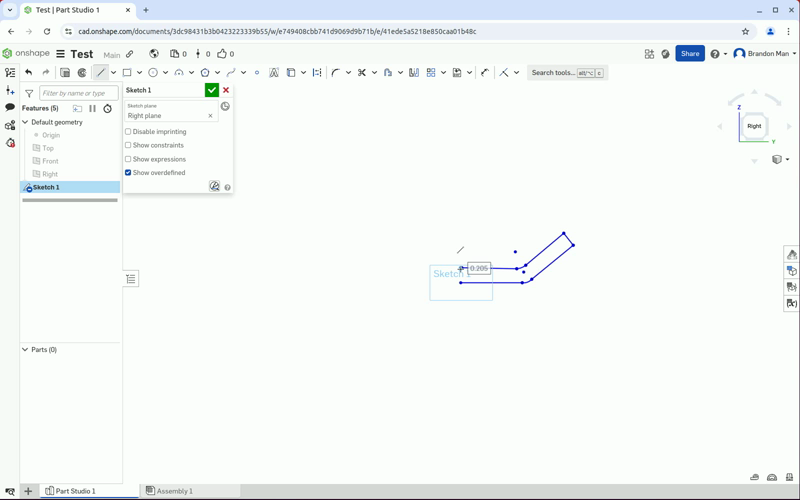
mouse_move(490, 268)
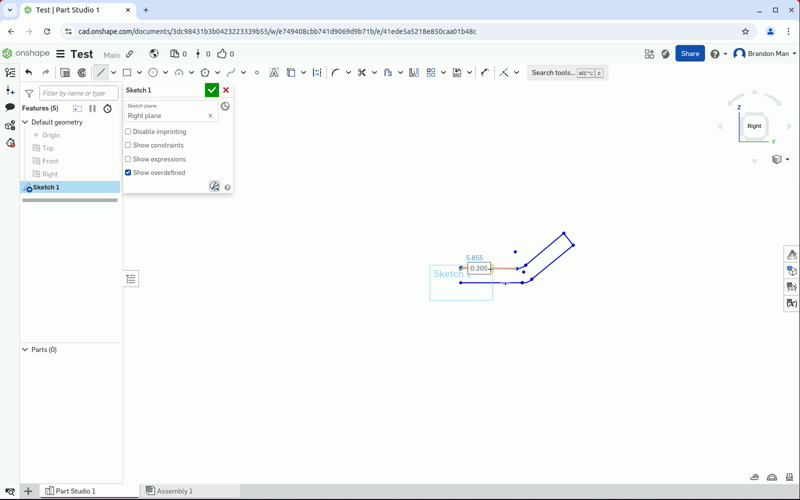
key_down(shift)
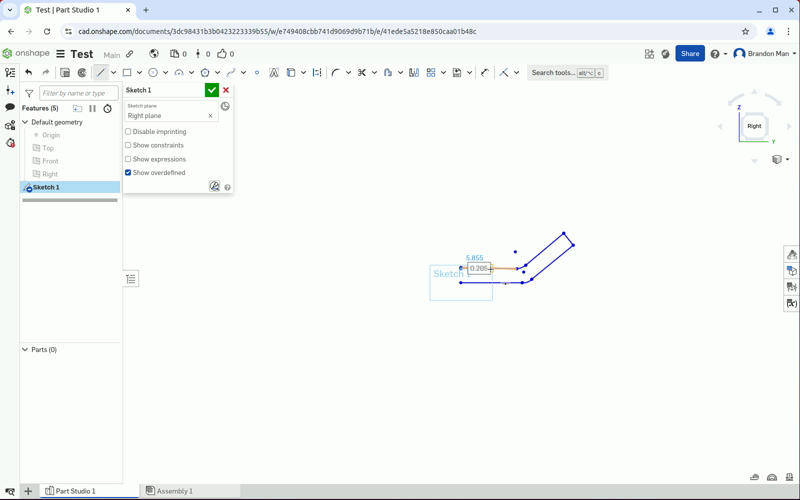
mouse_move(460, 282)
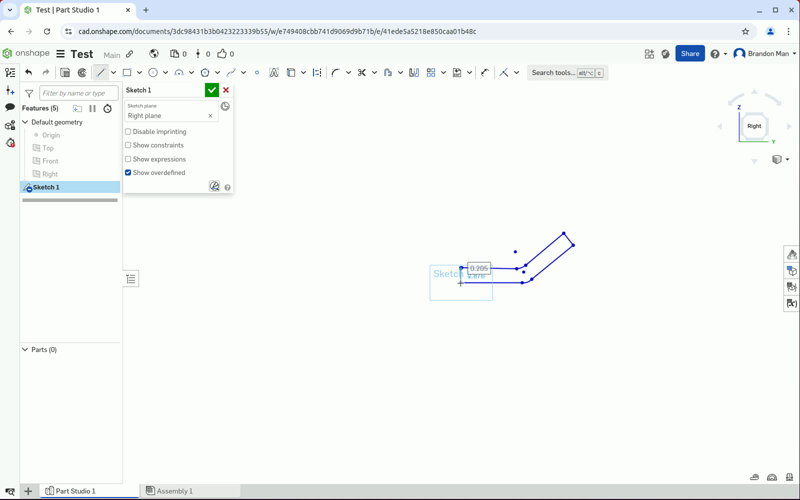
key_up(shift)
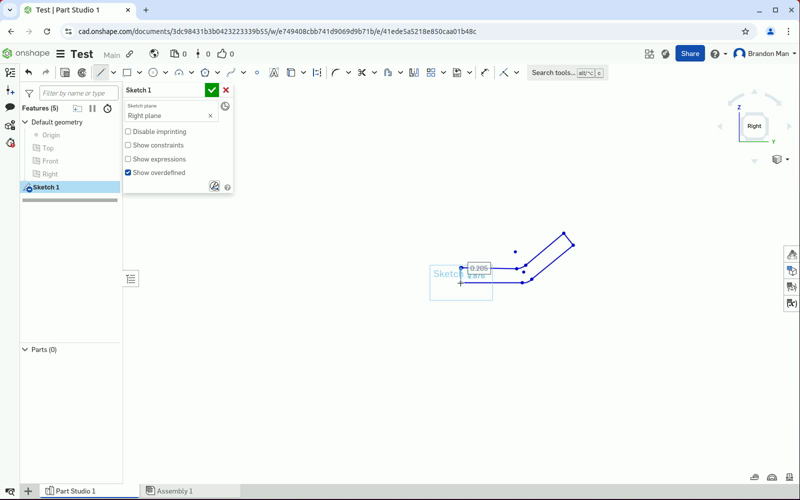
click(460, 282)
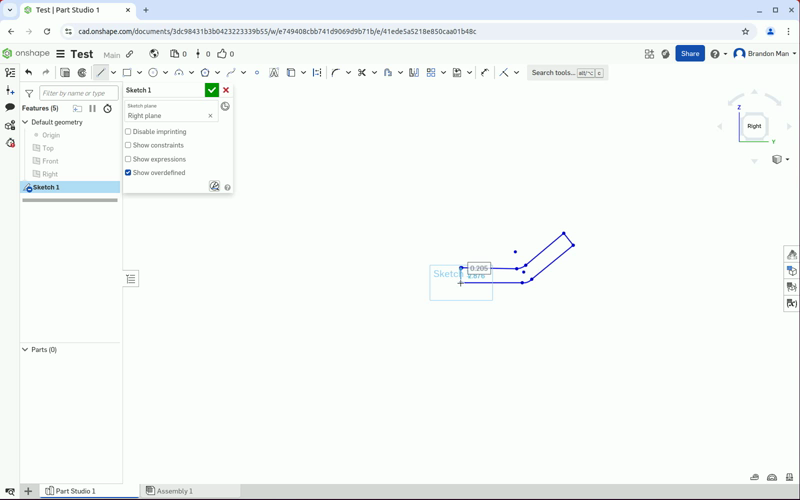
key(esc)
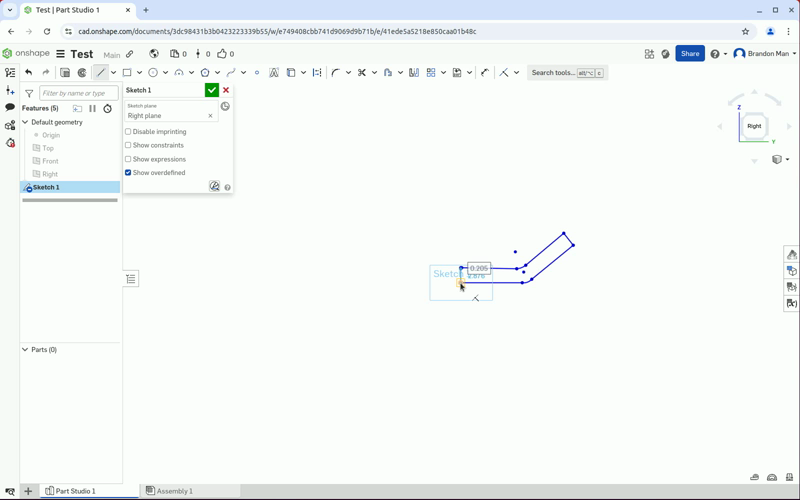
key(l)
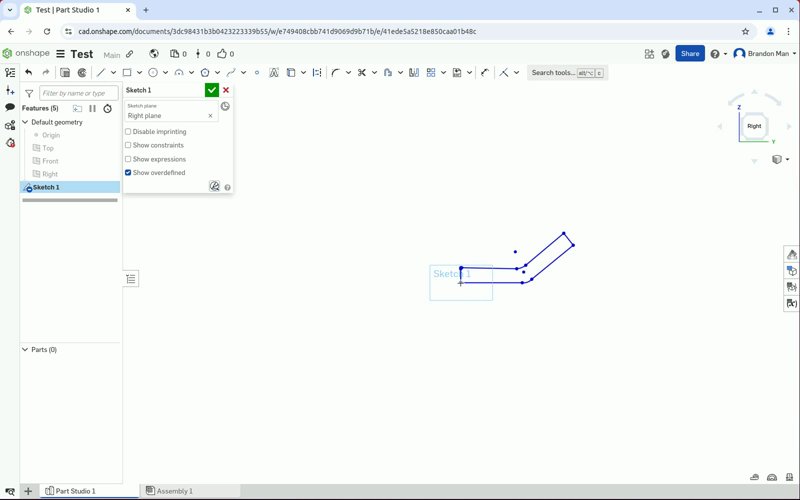
key_down(shift)
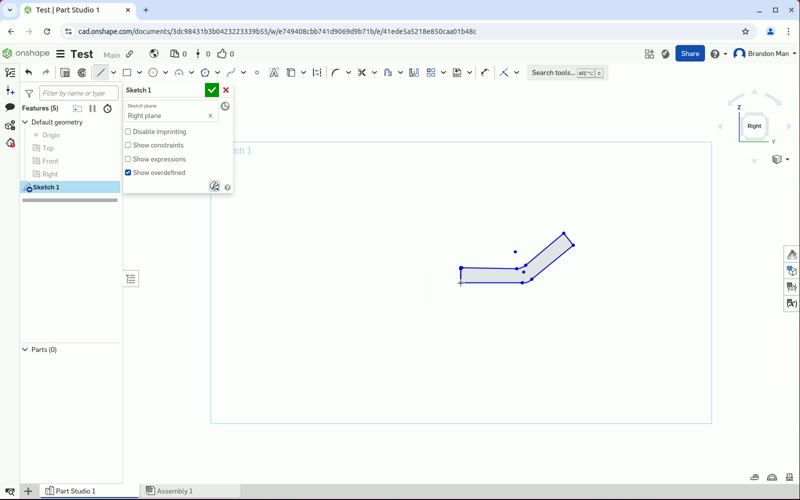
mouse_move(461, 281)
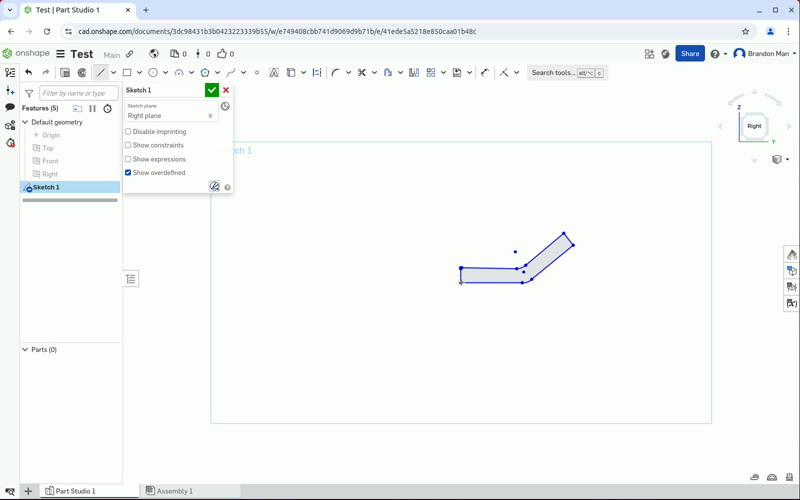
scroll(6)
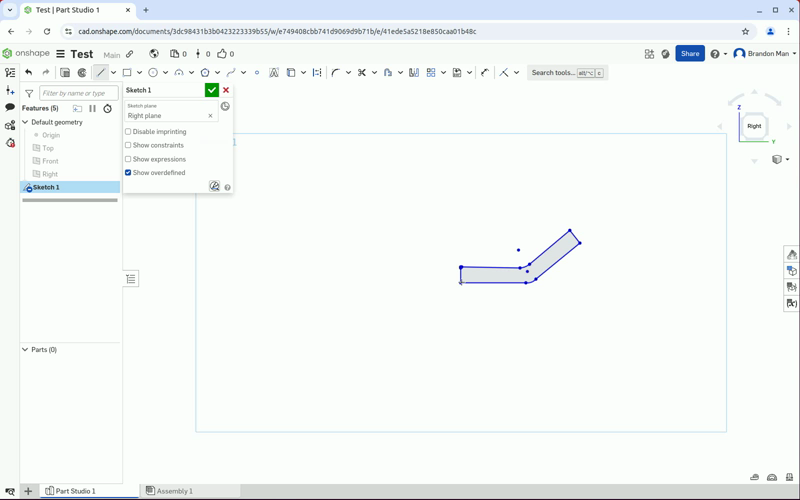
scroll(6)
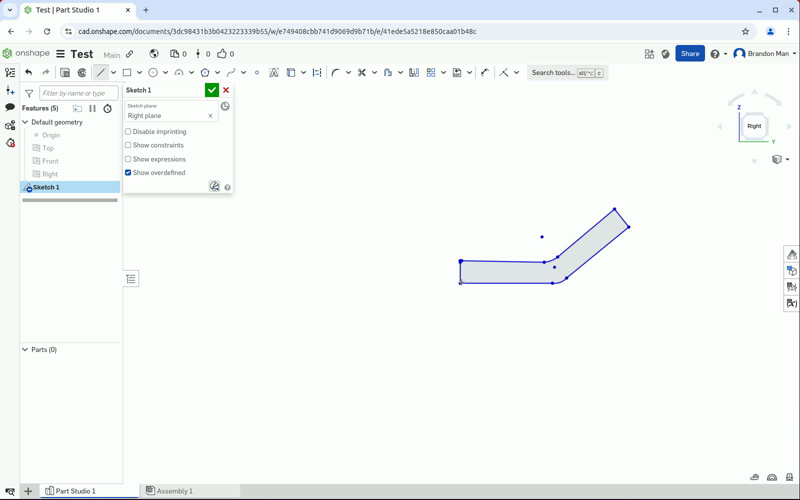
scroll(6)
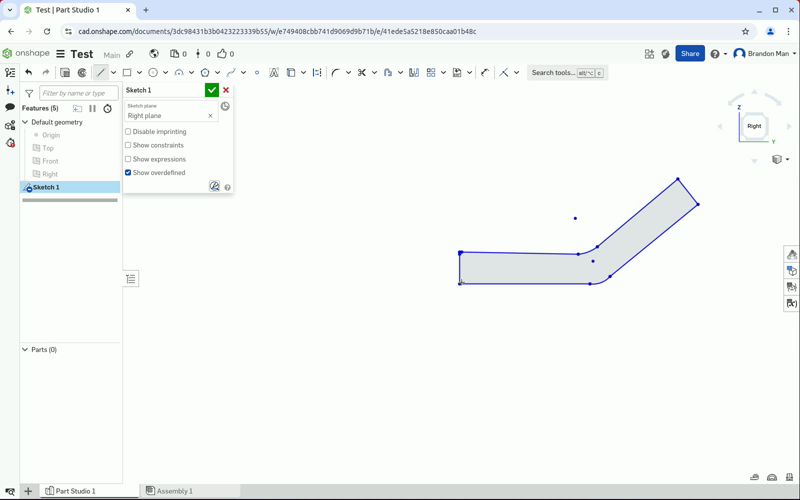
scroll(6)
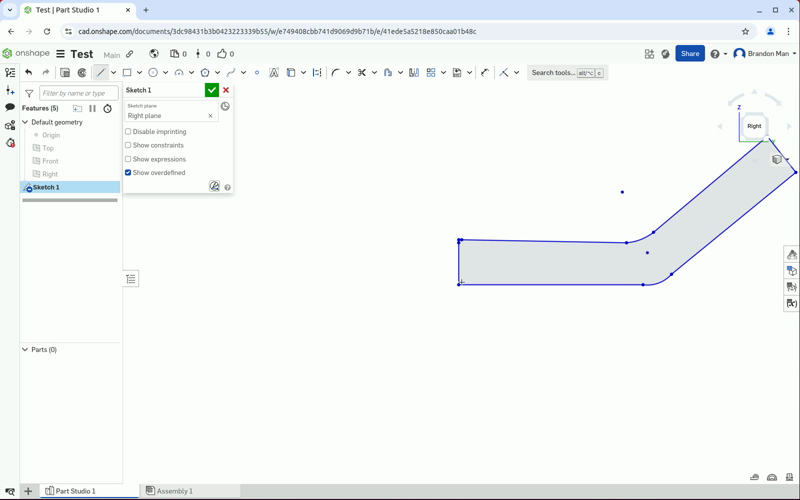
scroll(6)
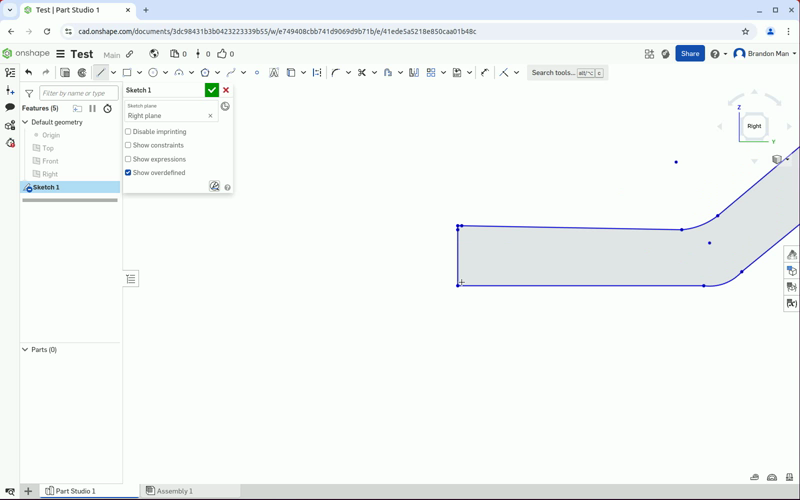
scroll(6)
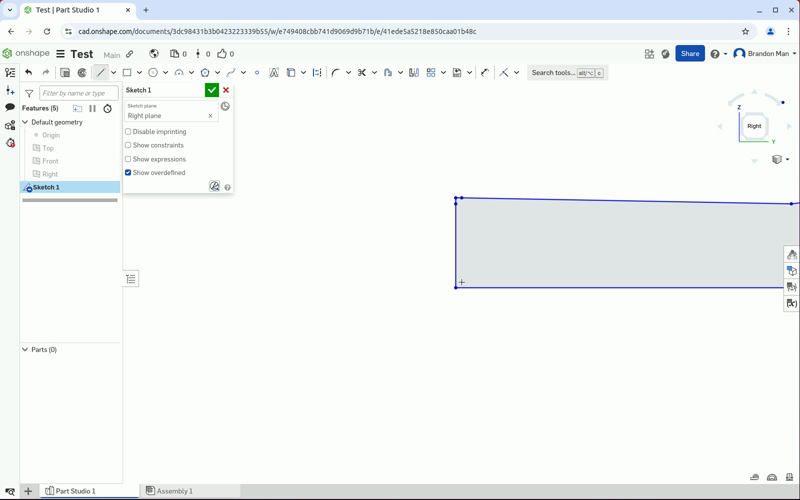
scroll(6)
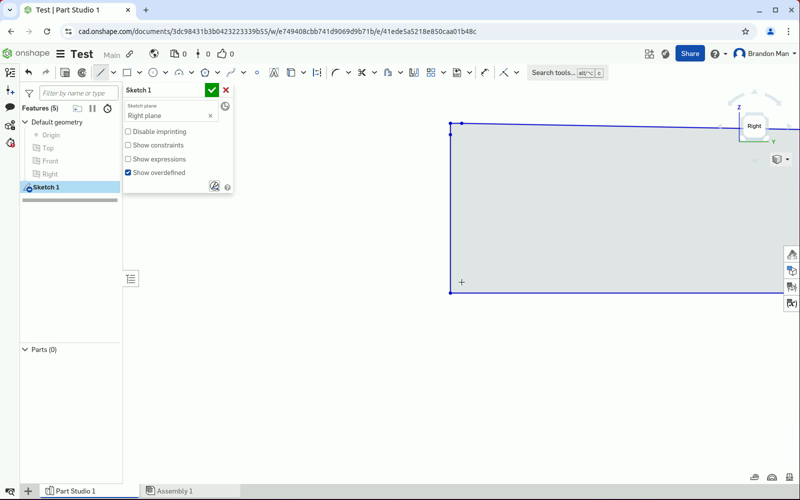
click(461, 281)
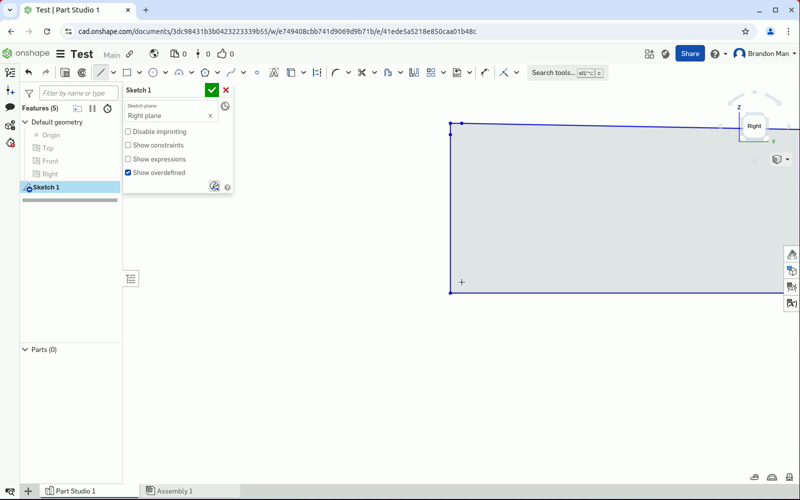
scroll(-6)
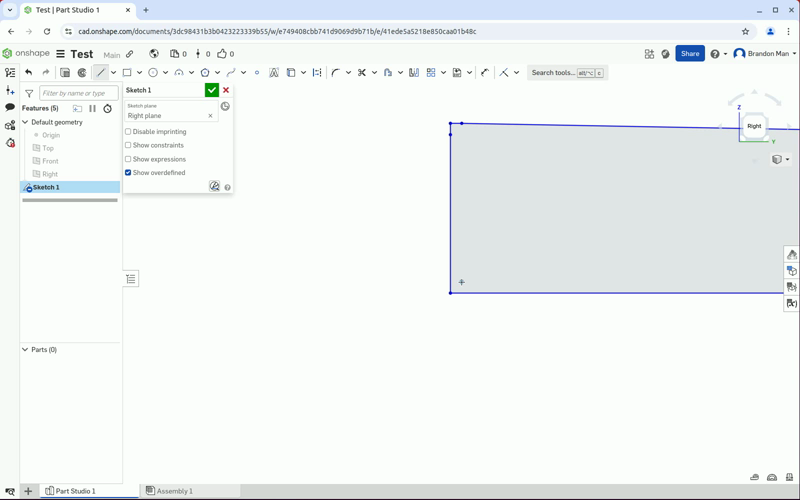
scroll(-6)
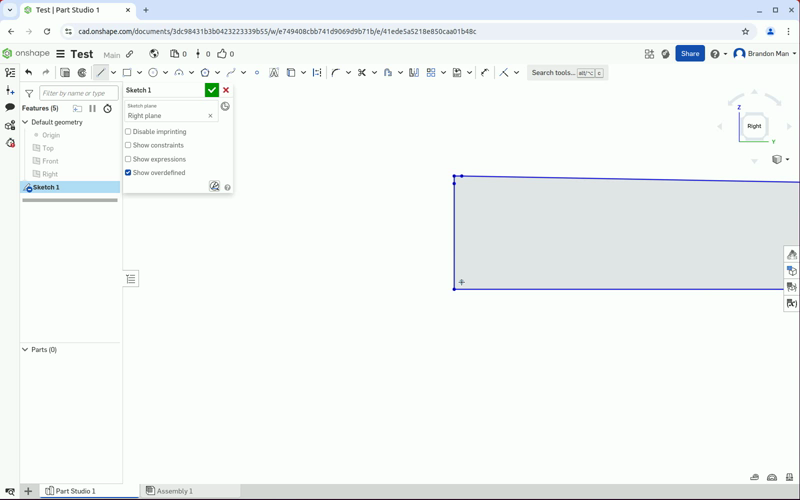
scroll(-6)
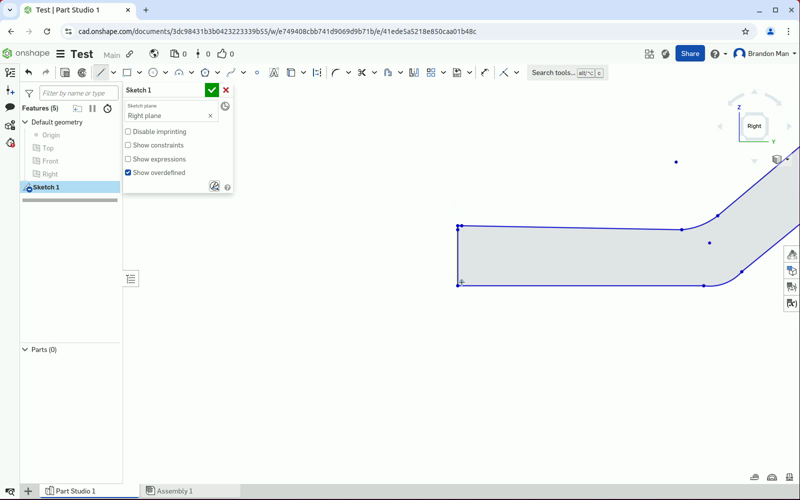
scroll(-6)
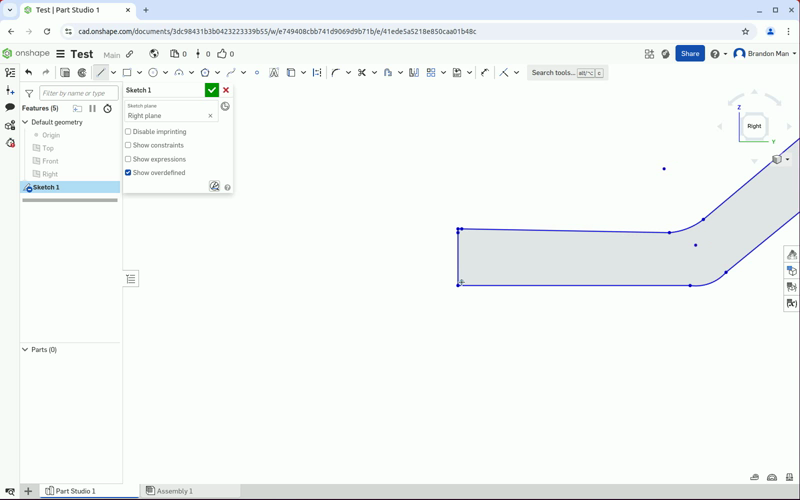
scroll(-6)
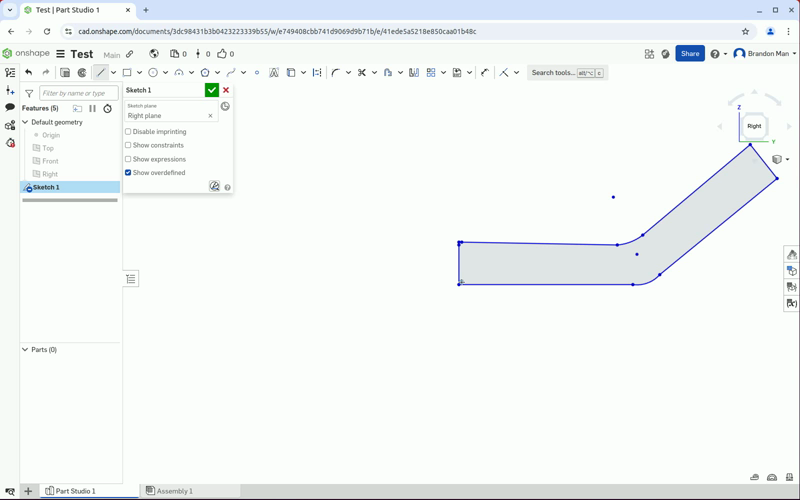
scroll(-6)
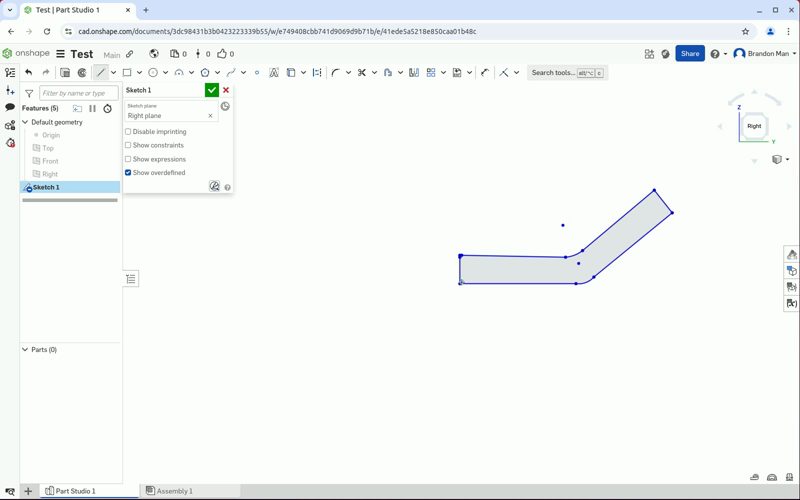
scroll(-6)
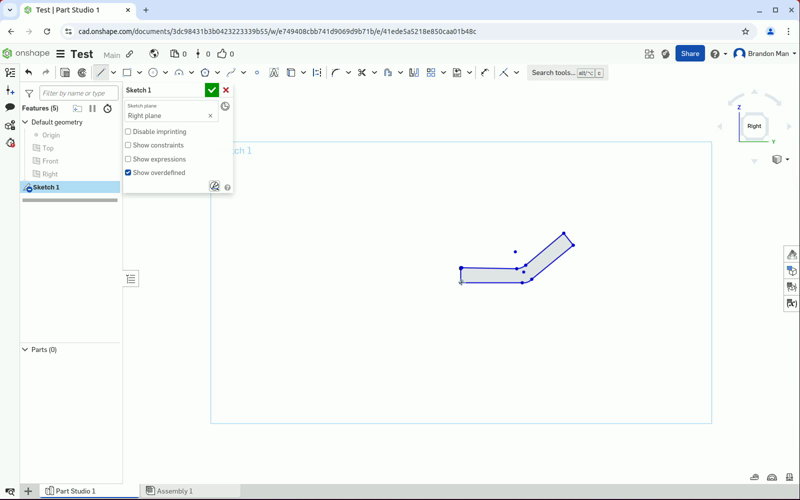
key_up(shift)
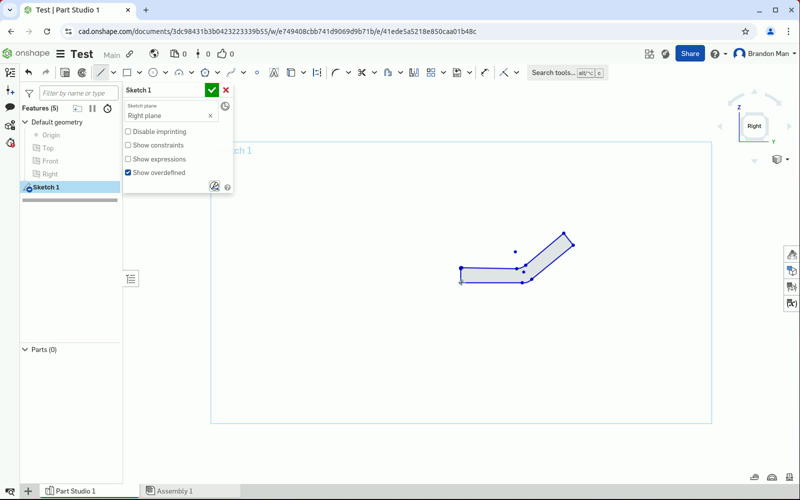
key_down(shift)
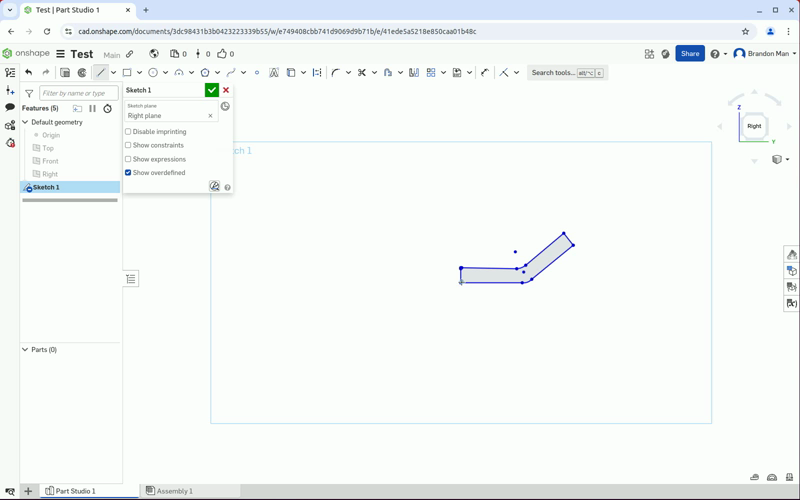
mouse_move(522, 281)
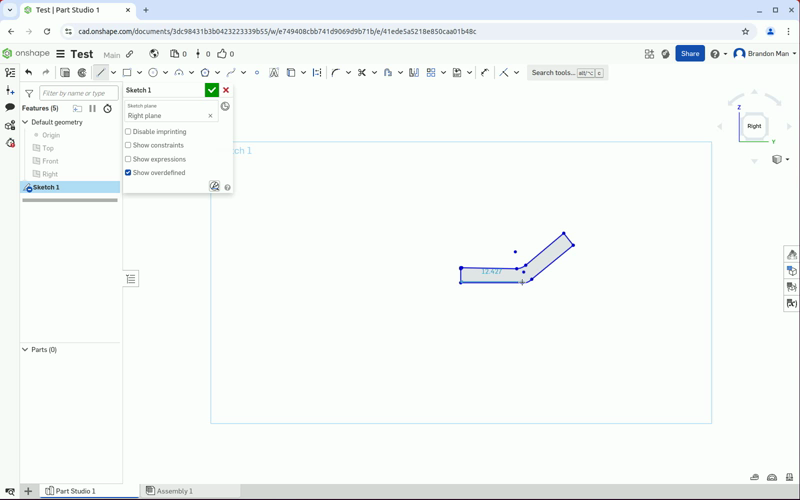
scroll(6)
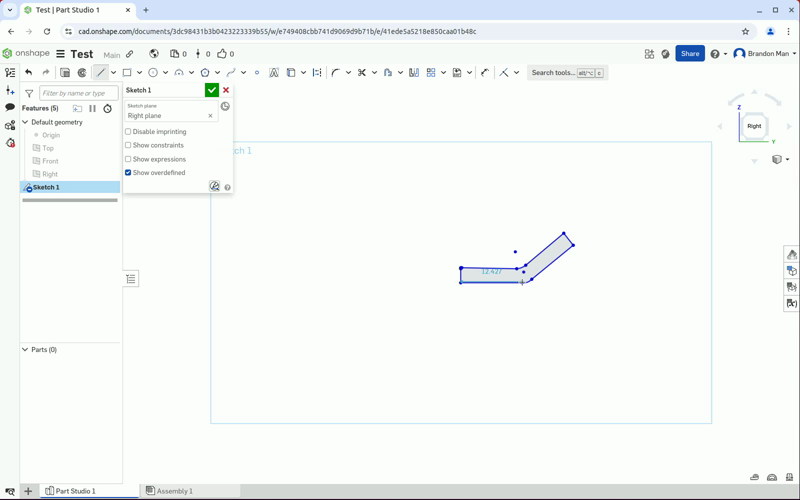
scroll(6)
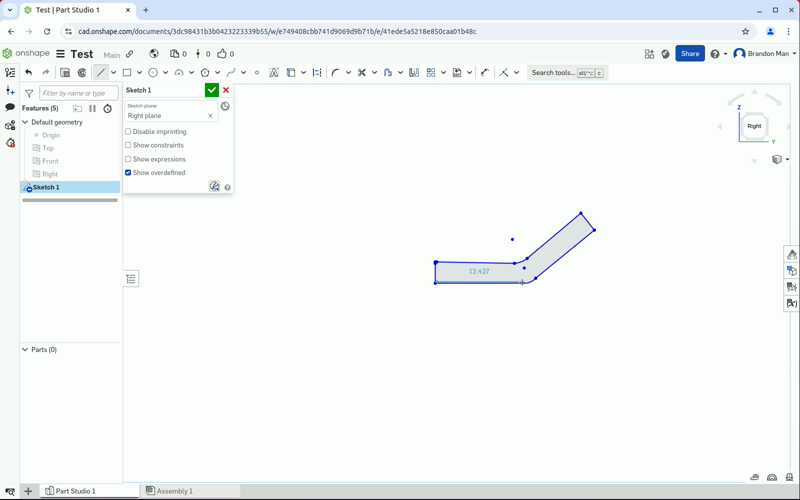
scroll(6)
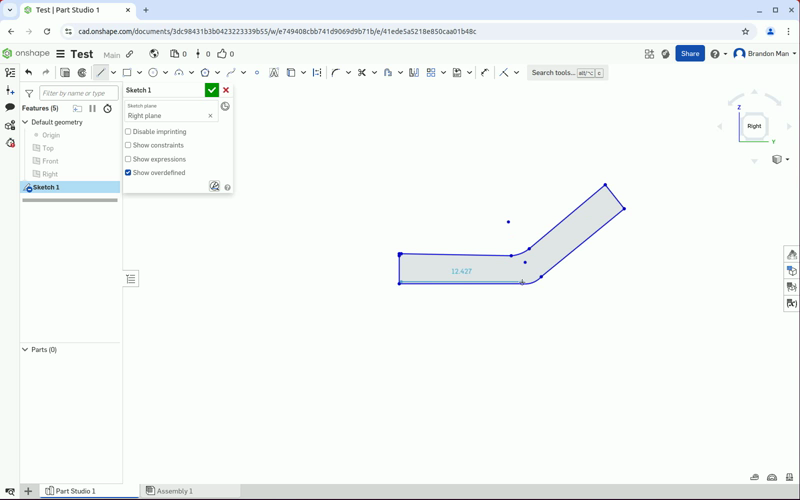
scroll(6)
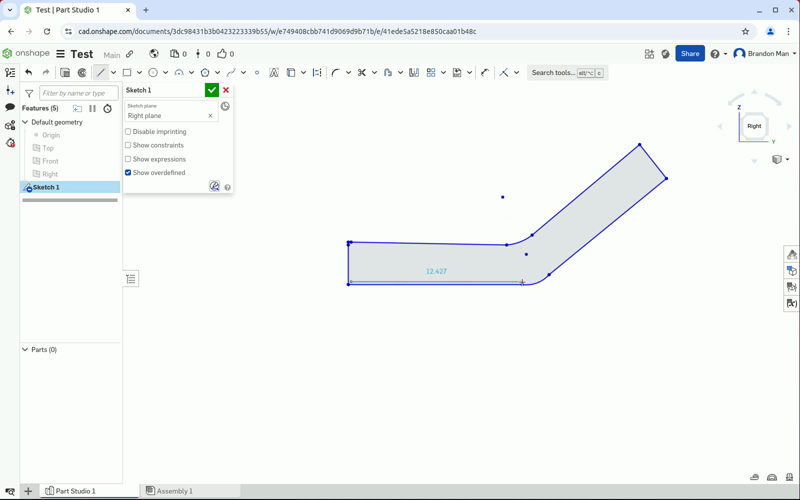
scroll(6)
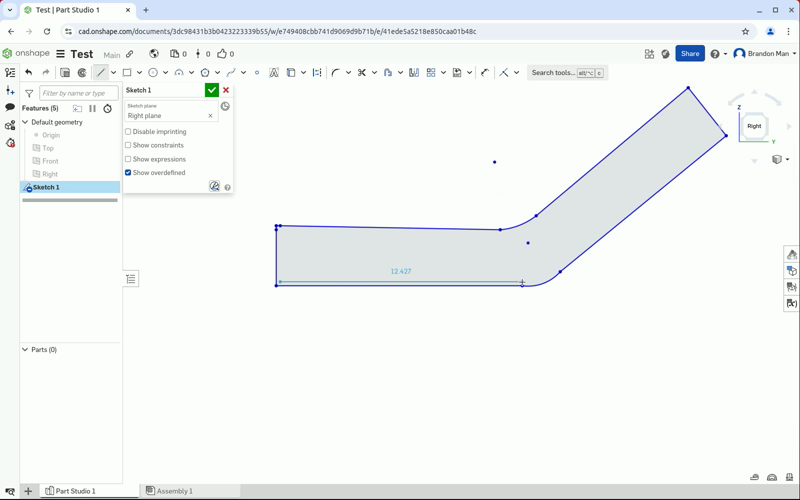
scroll(6)
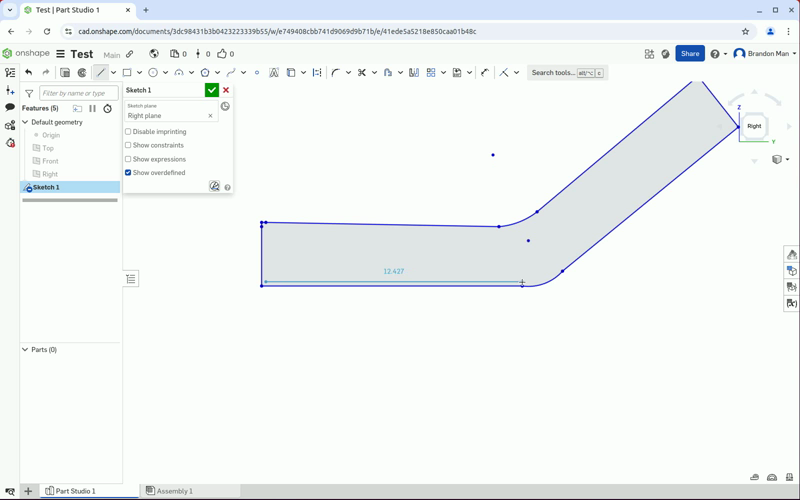
scroll(6)
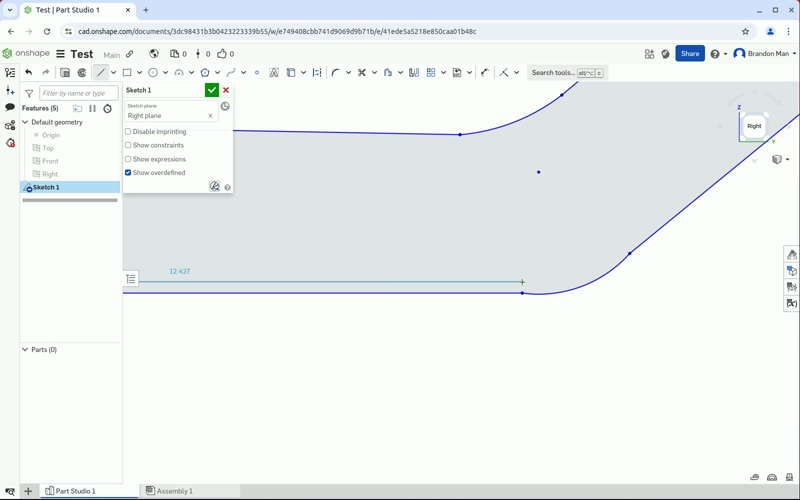
click(522, 281)
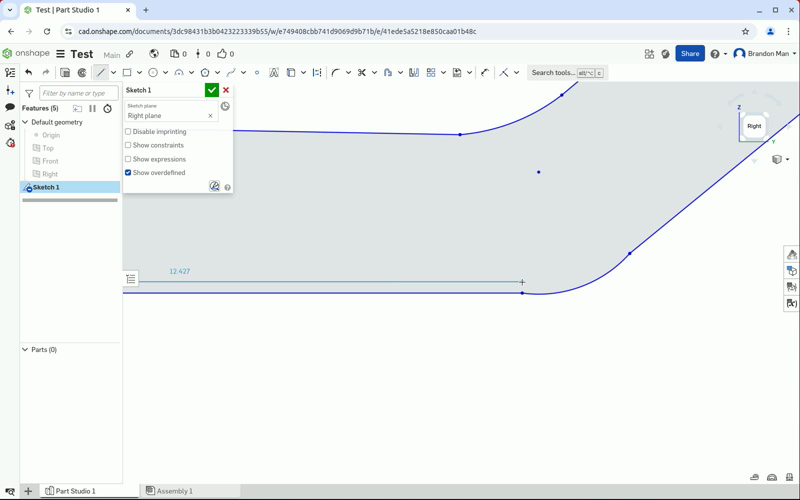
scroll(-6)
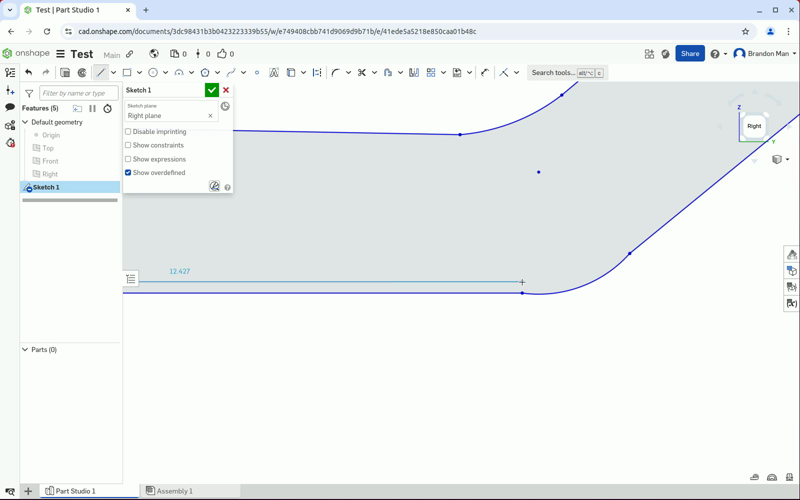
scroll(-6)
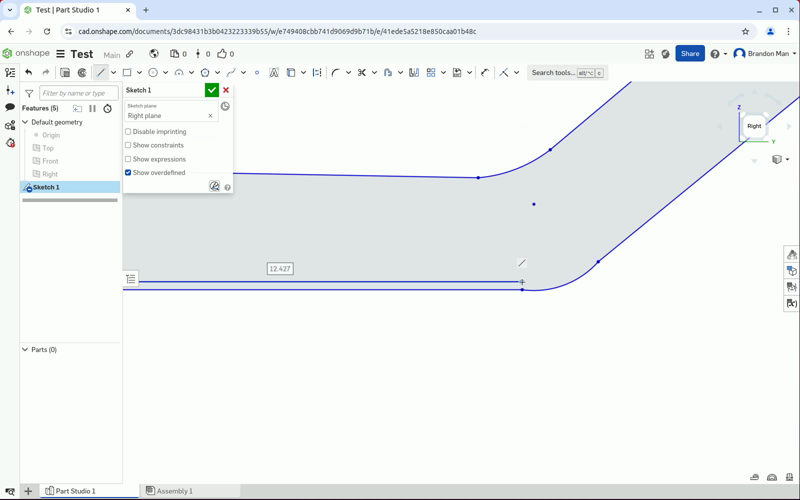
scroll(-6)
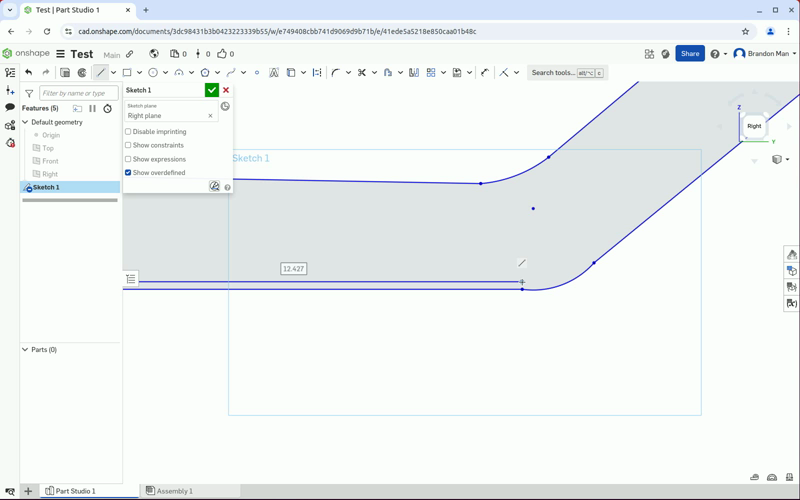
scroll(-6)
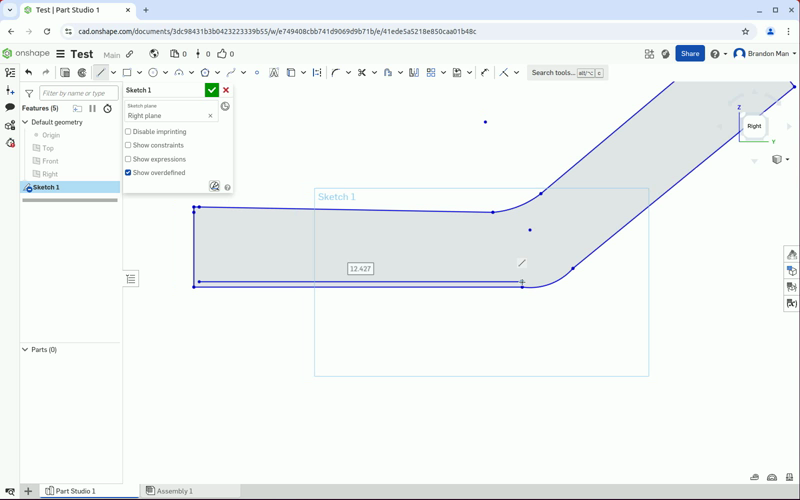
scroll(-6)
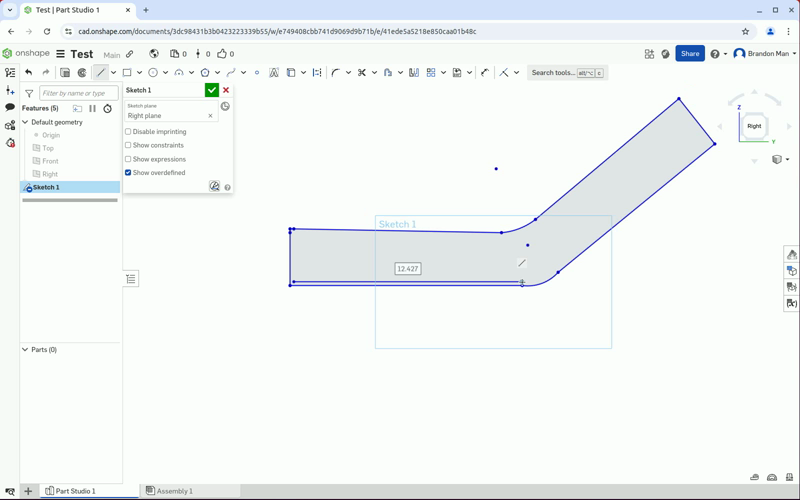
scroll(-6)
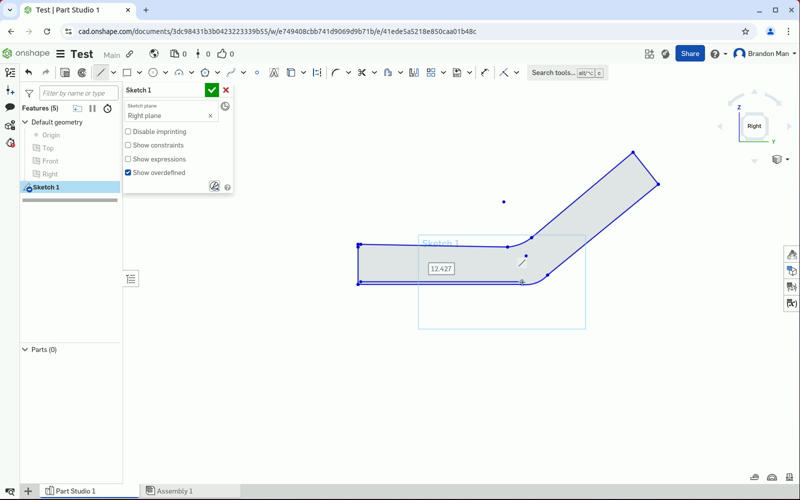
scroll(-6)
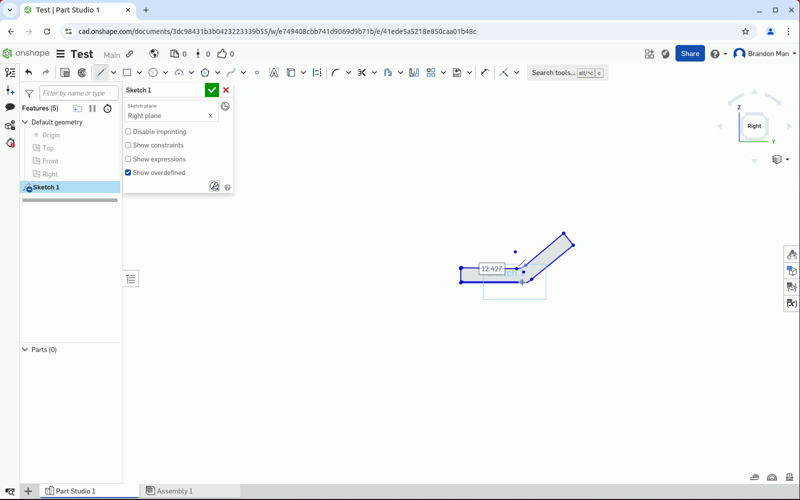
key_up(shift)
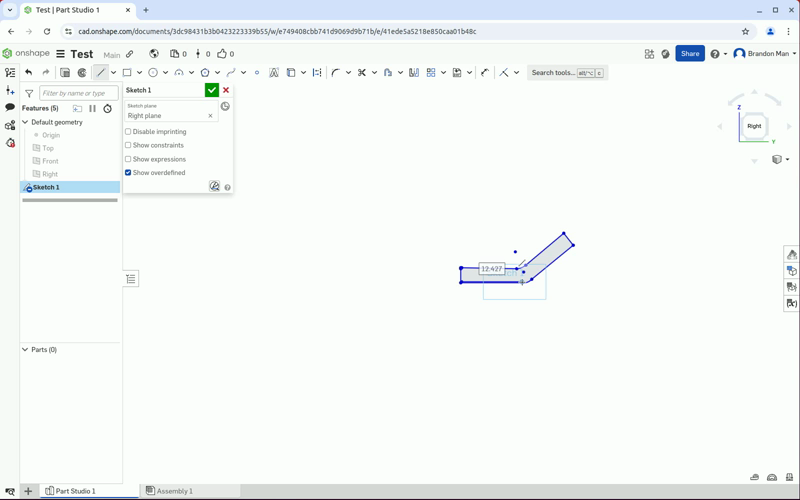
key(esc)
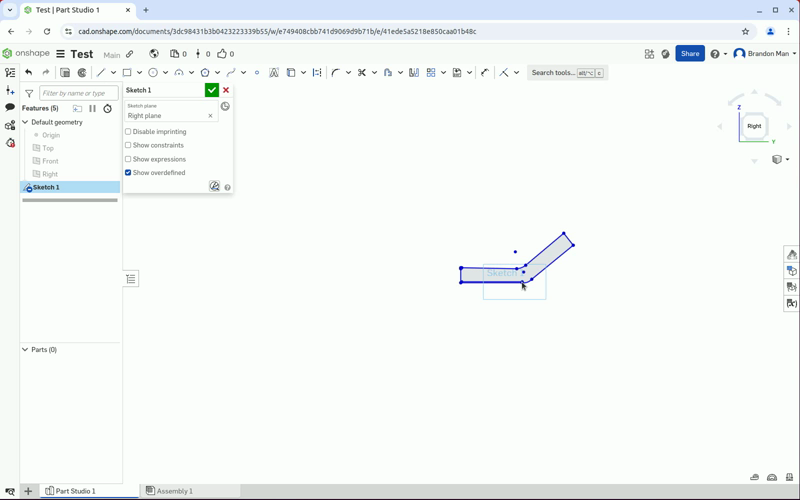
key(a)
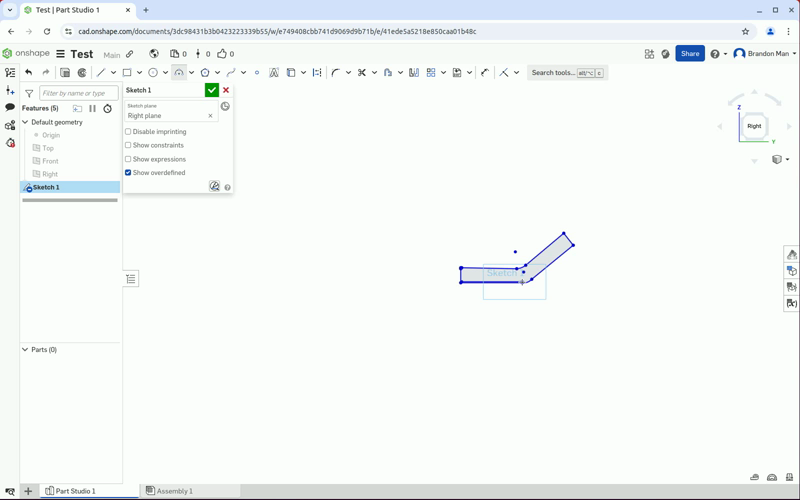
mouse_move(522, 281)
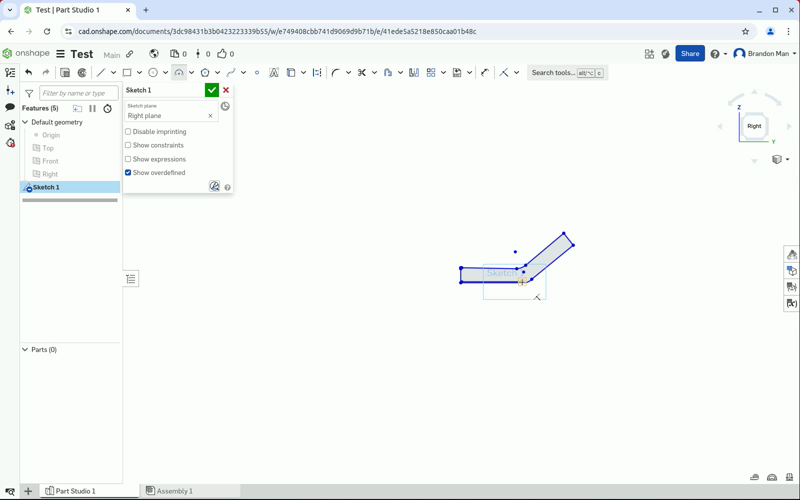
scroll(6)
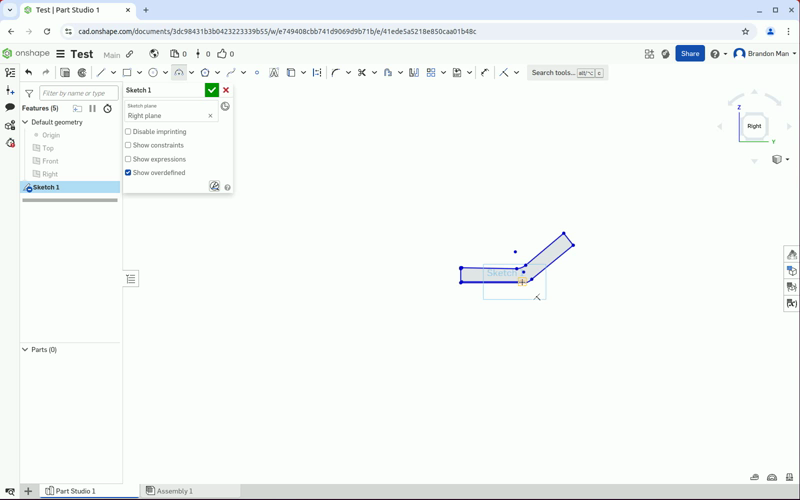
scroll(6)
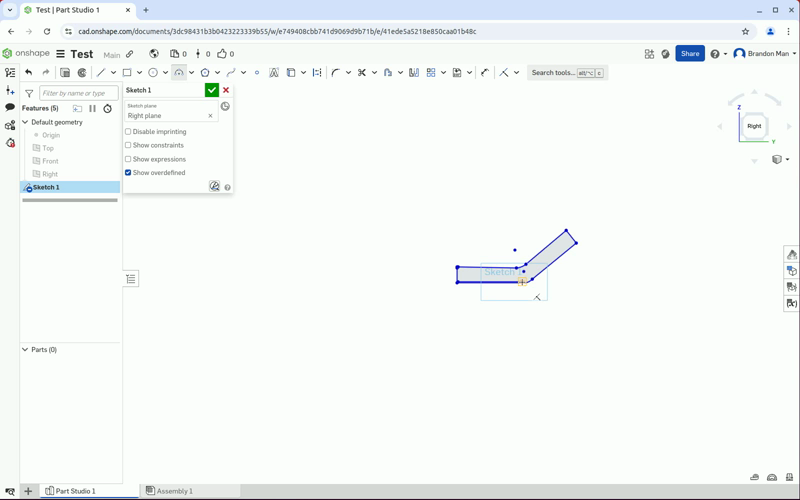
scroll(6)
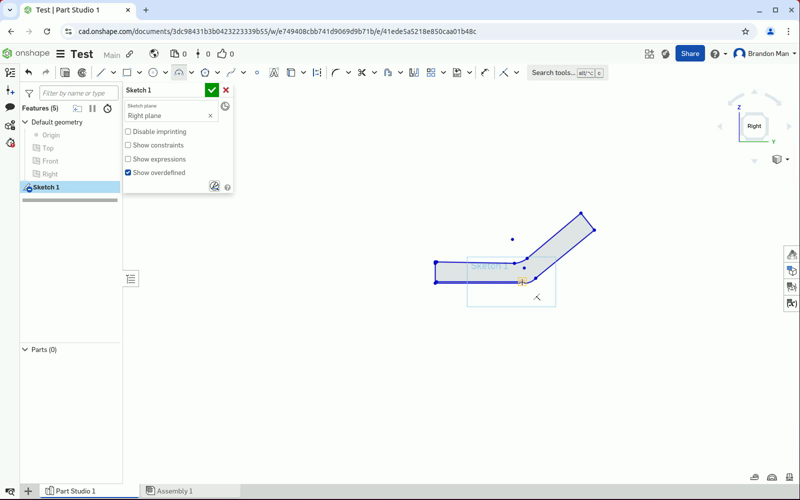
scroll(6)
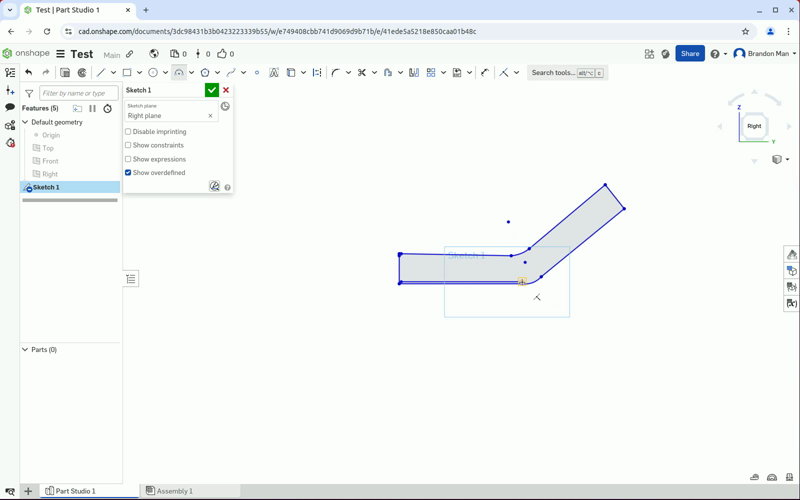
scroll(6)
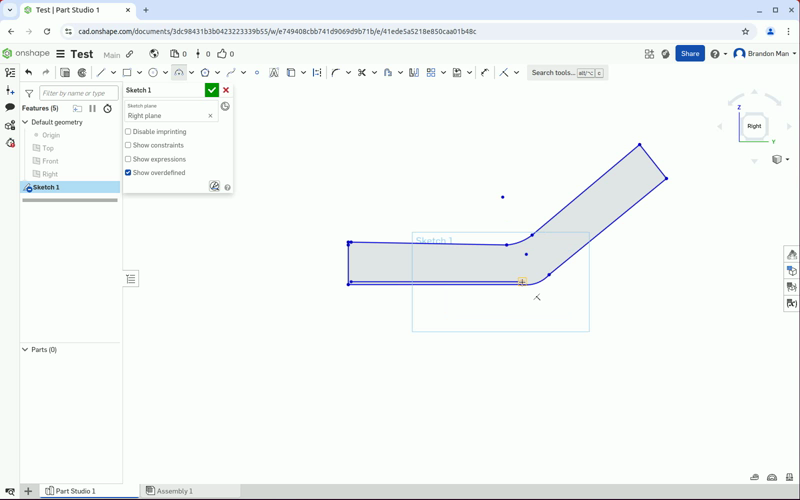
scroll(6)
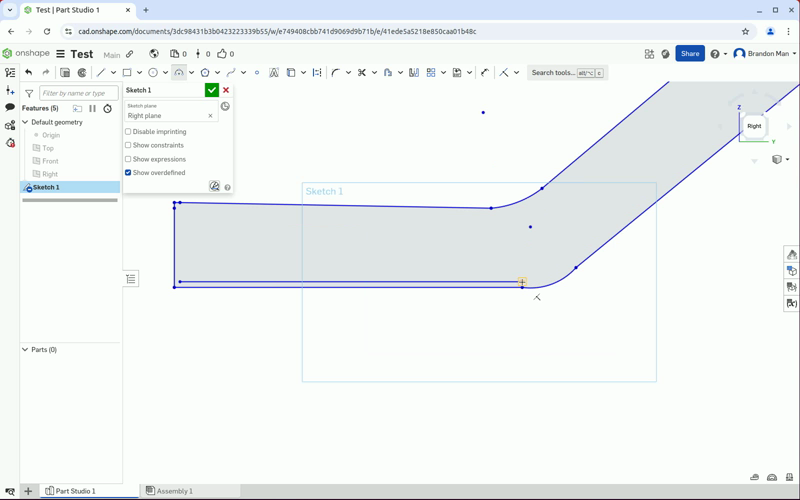
scroll(6)
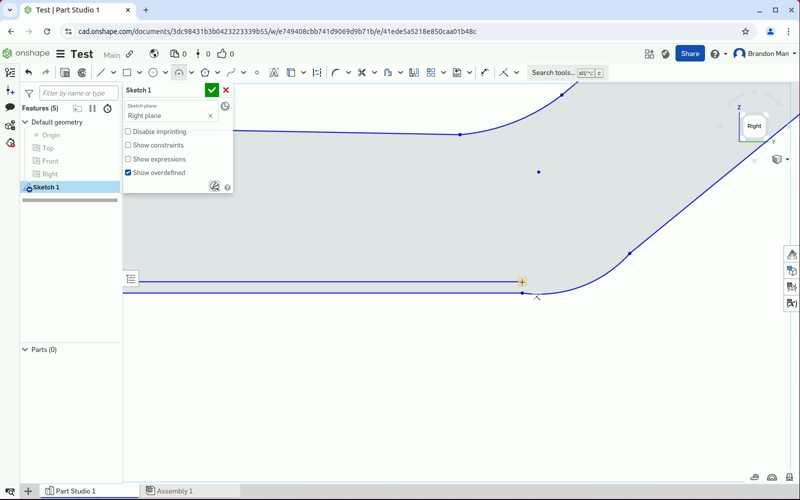
click(522, 281)
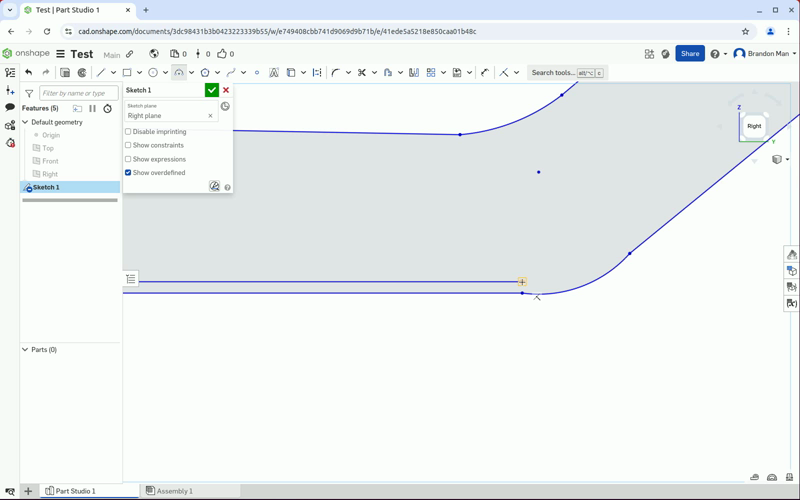
scroll(-6)
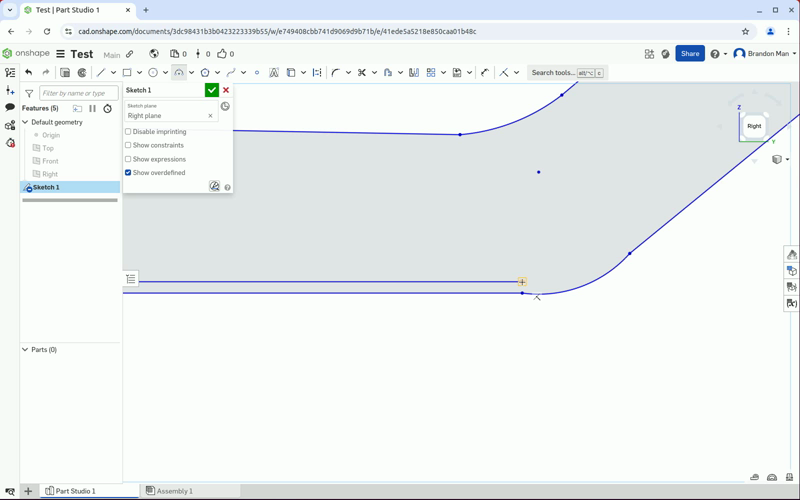
scroll(-6)
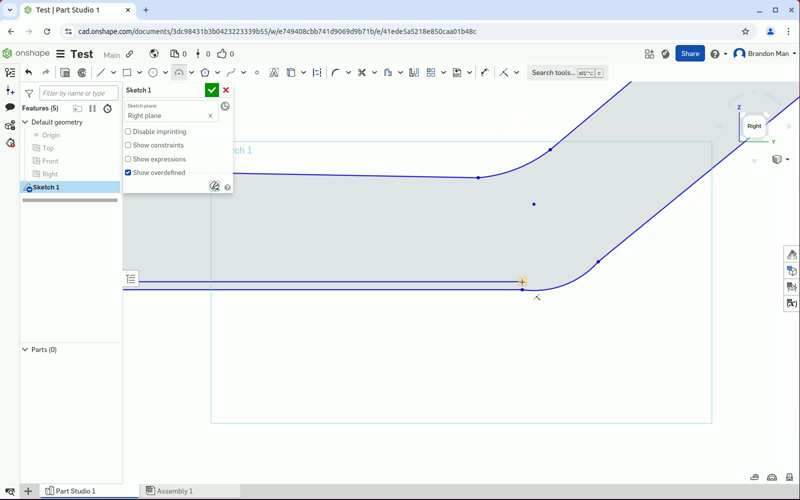
scroll(-6)
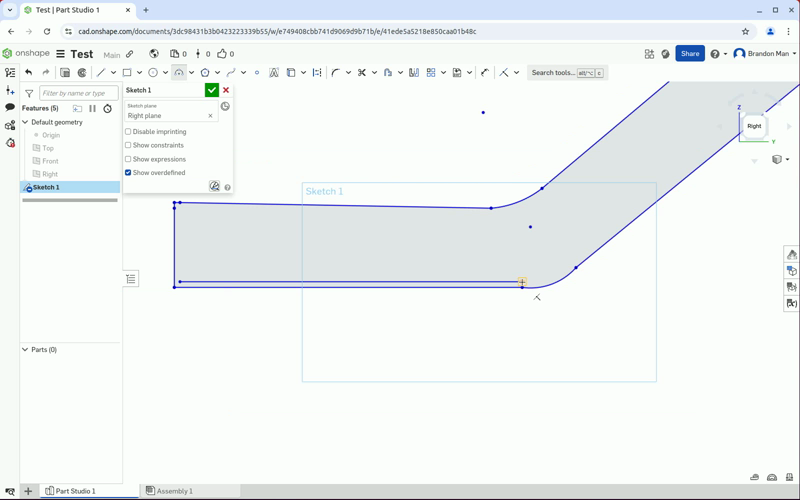
scroll(-6)
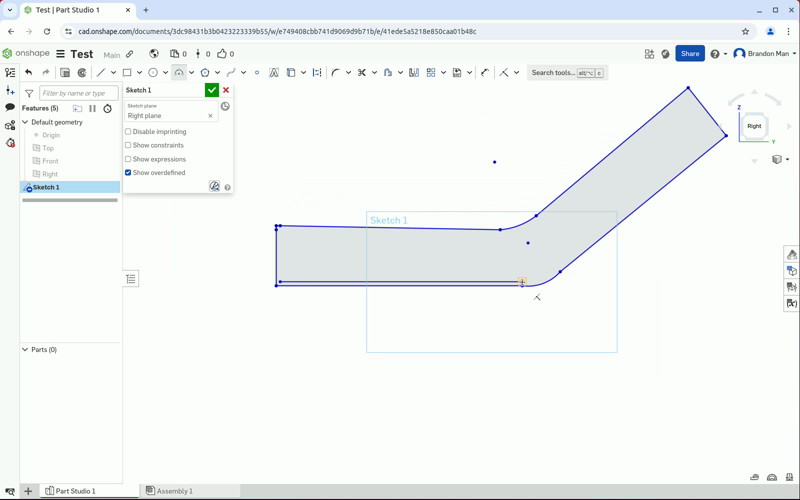
scroll(-6)
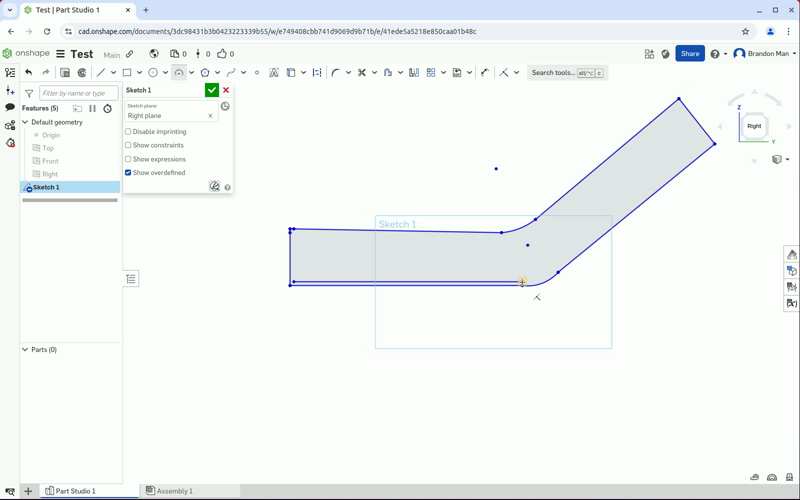
scroll(-6)
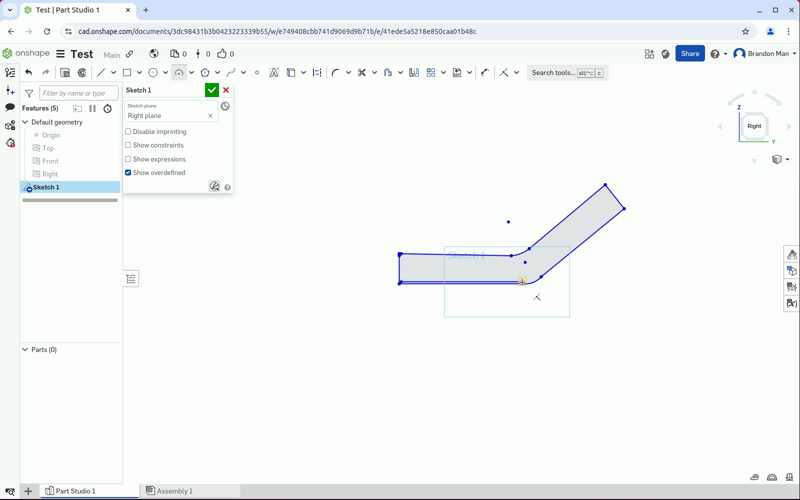
scroll(-6)
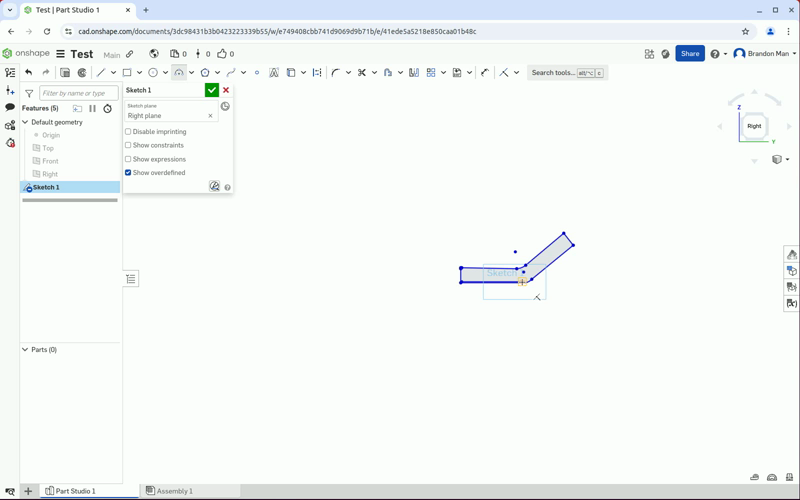
key_down(shift)
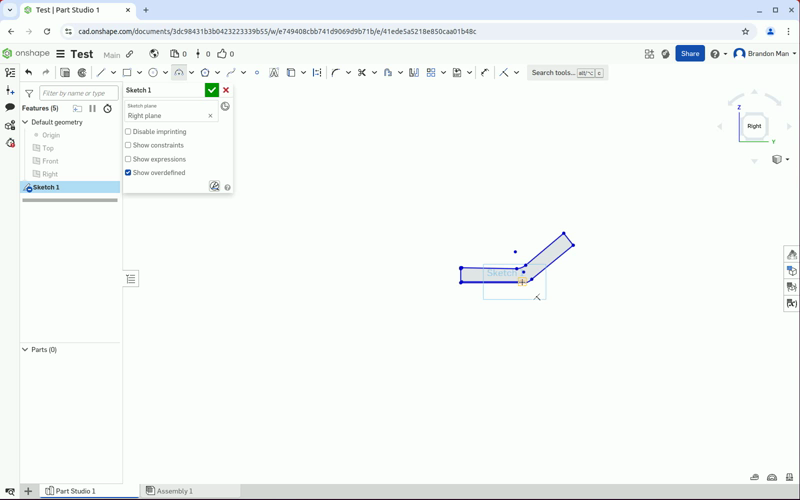
mouse_move(531, 278)
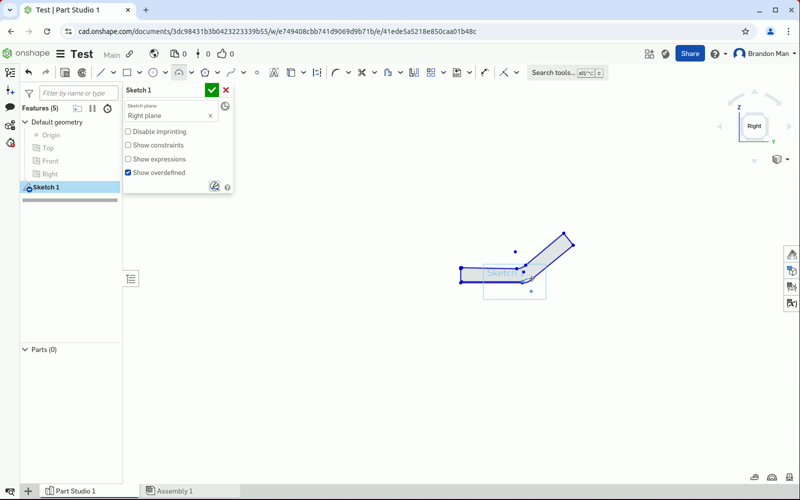
scroll(6)
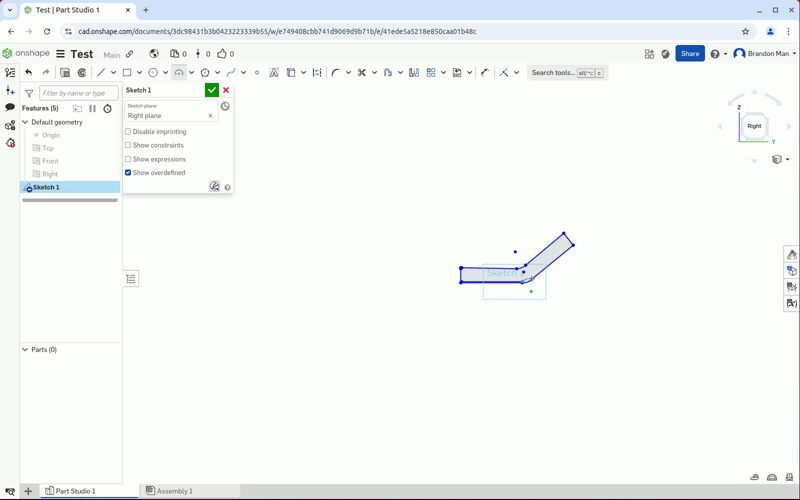
scroll(6)
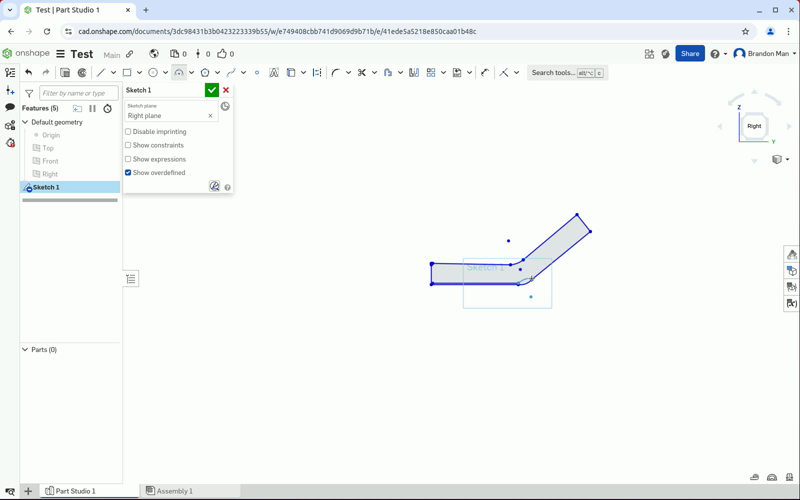
scroll(6)
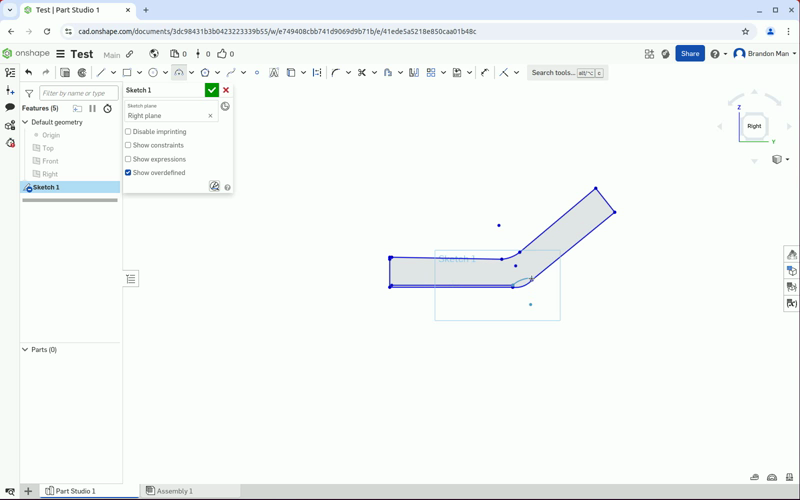
scroll(6)
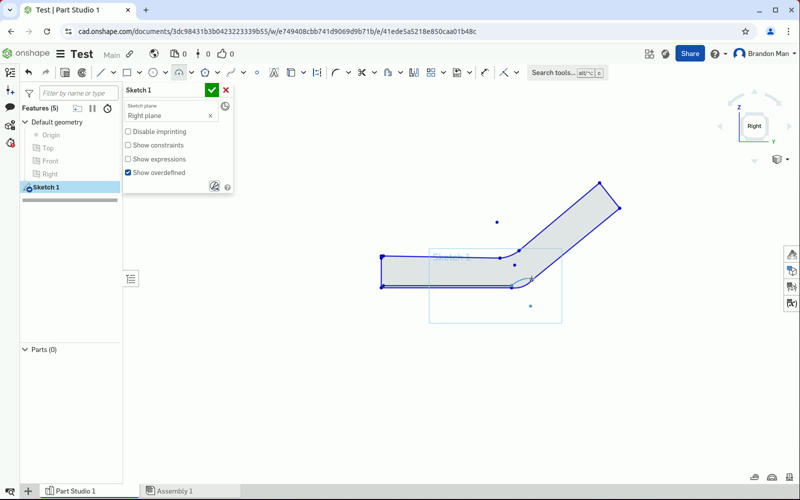
scroll(6)
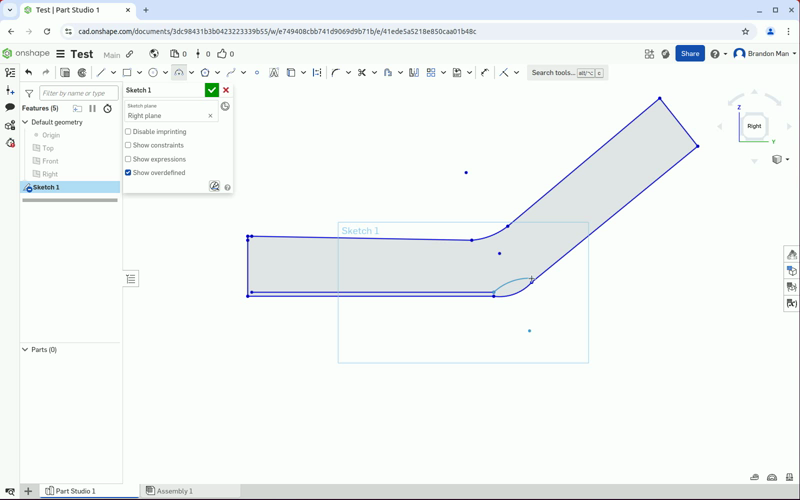
scroll(6)
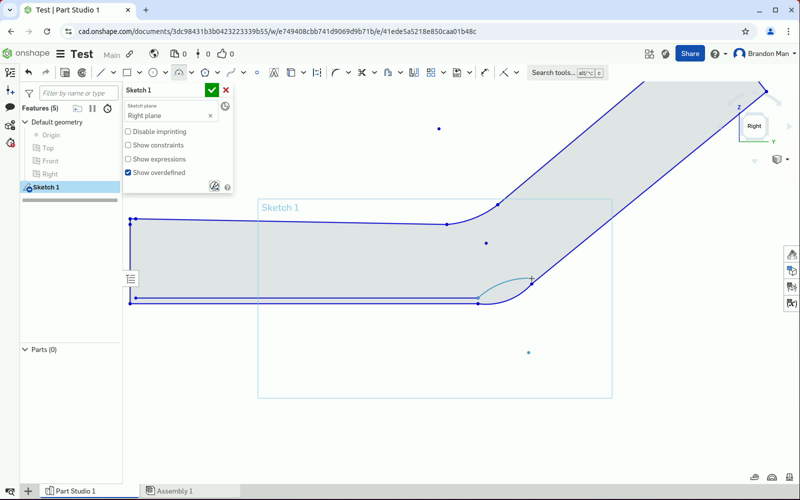
scroll(6)
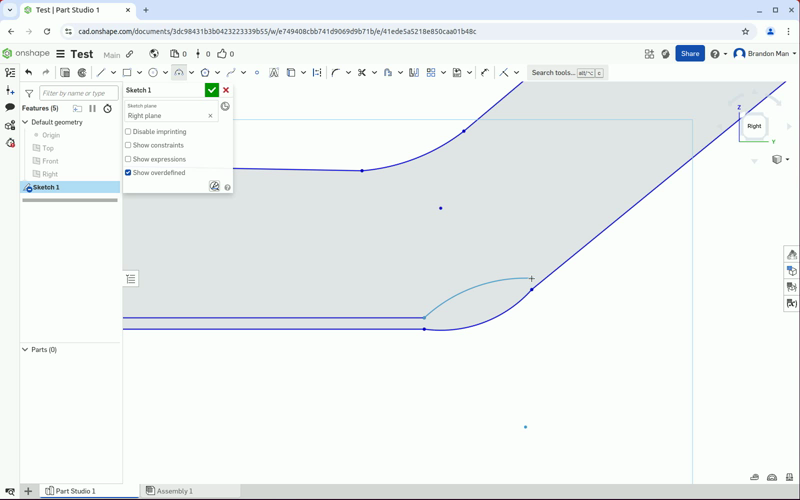
click(531, 278)
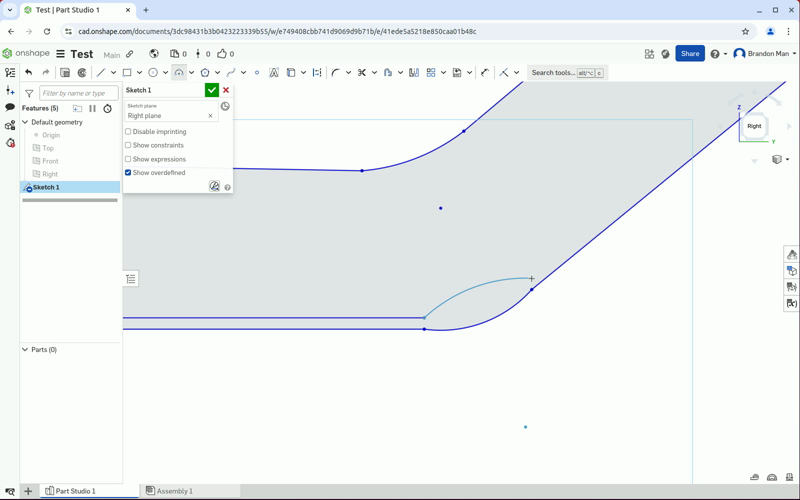
scroll(-6)
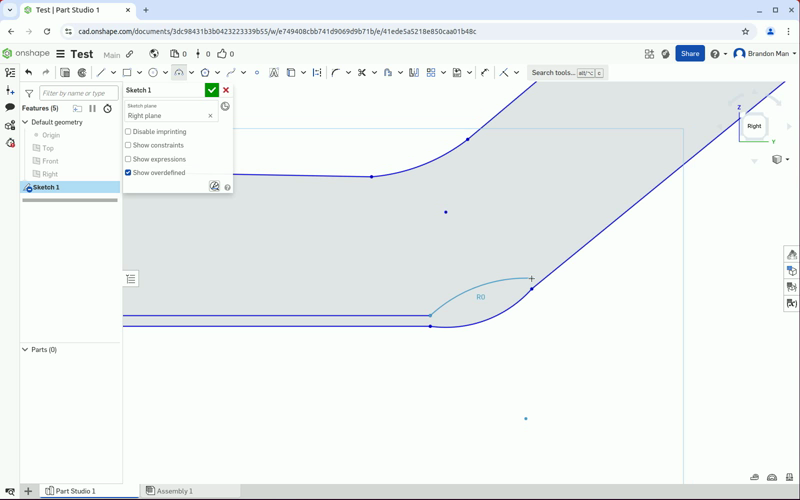
scroll(-6)
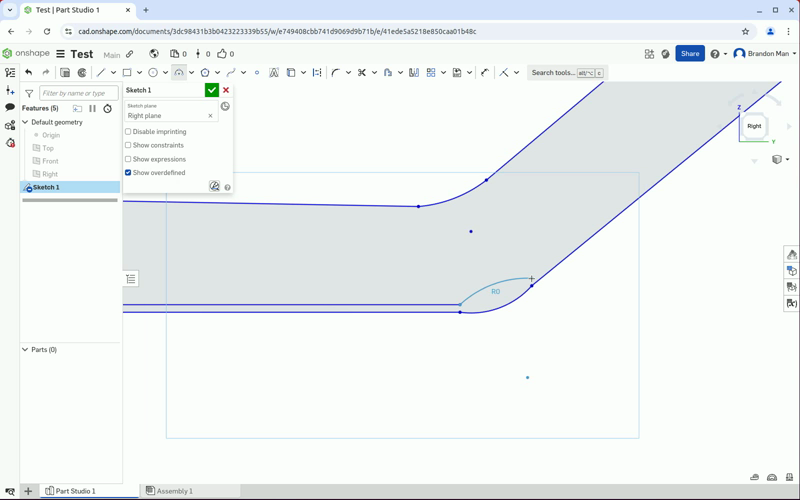
scroll(-6)
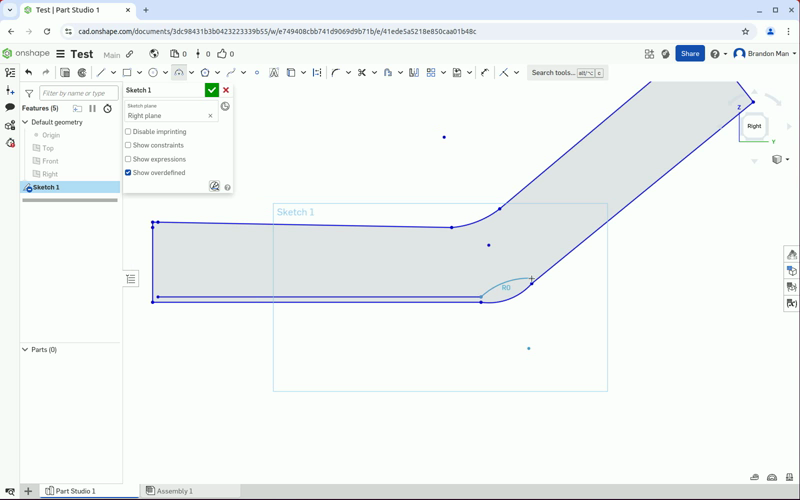
scroll(-6)
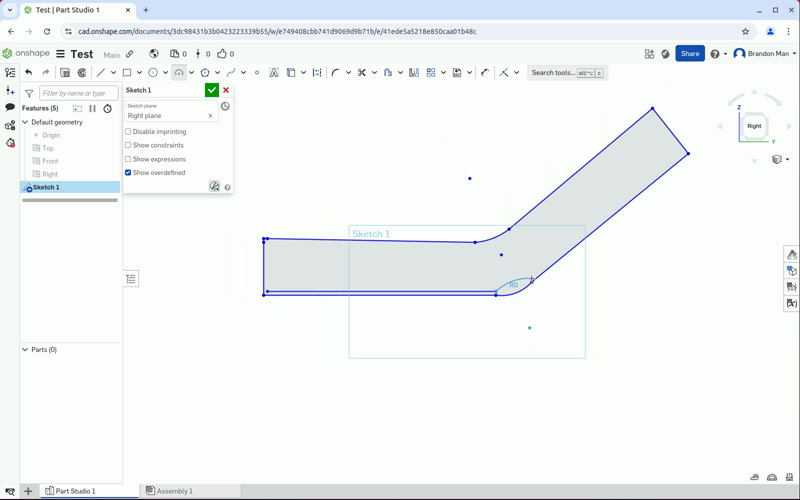
scroll(-6)
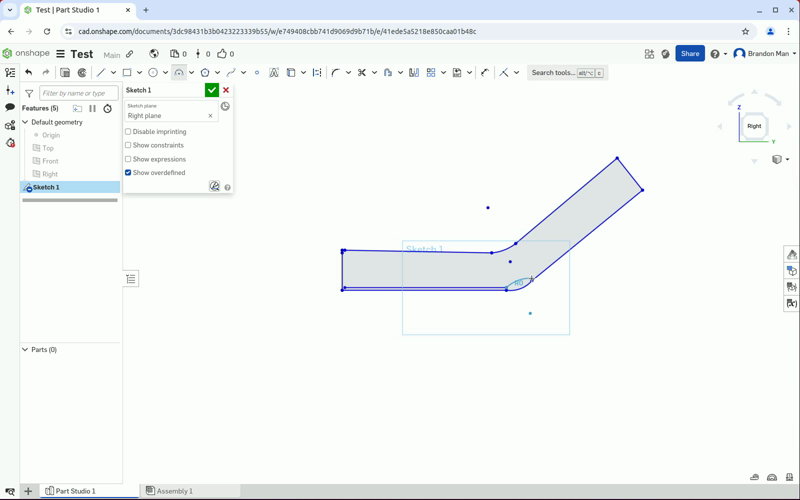
scroll(-6)
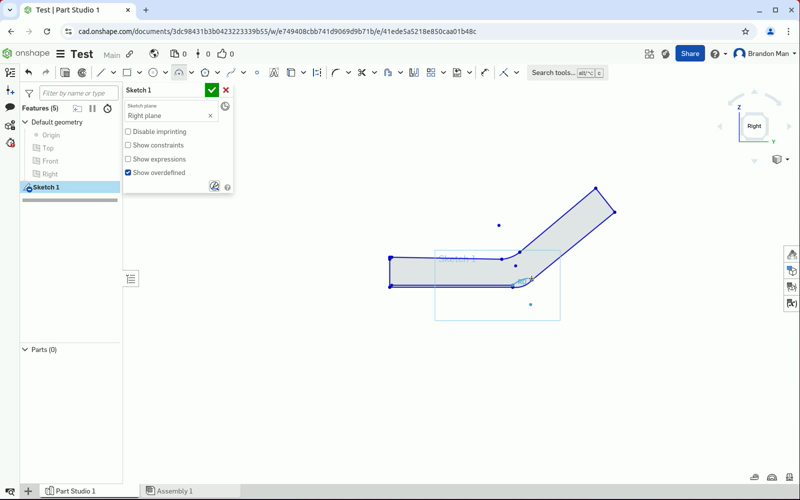
scroll(-6)
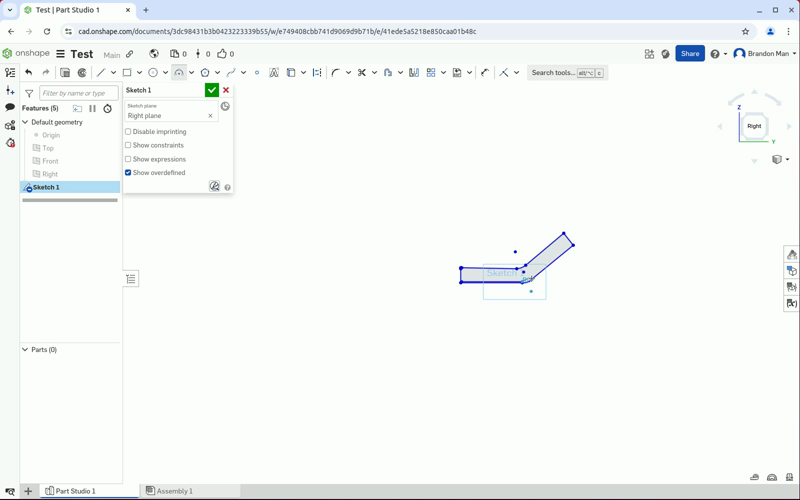
mouse_move(527, 280)
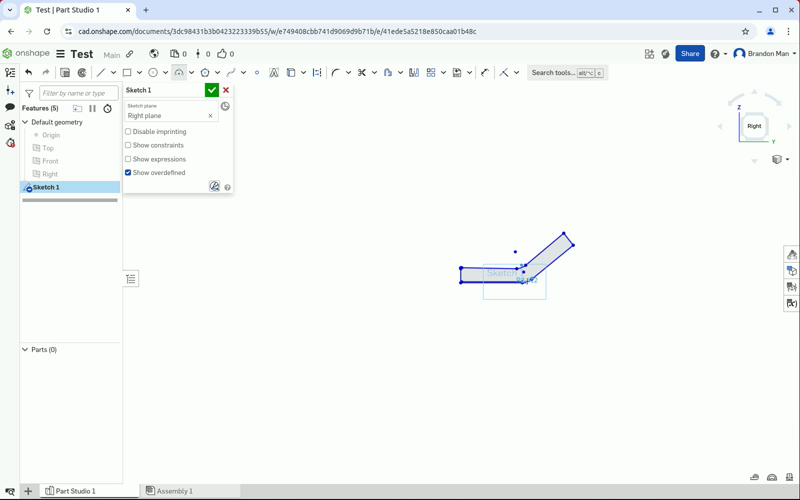
scroll(6)
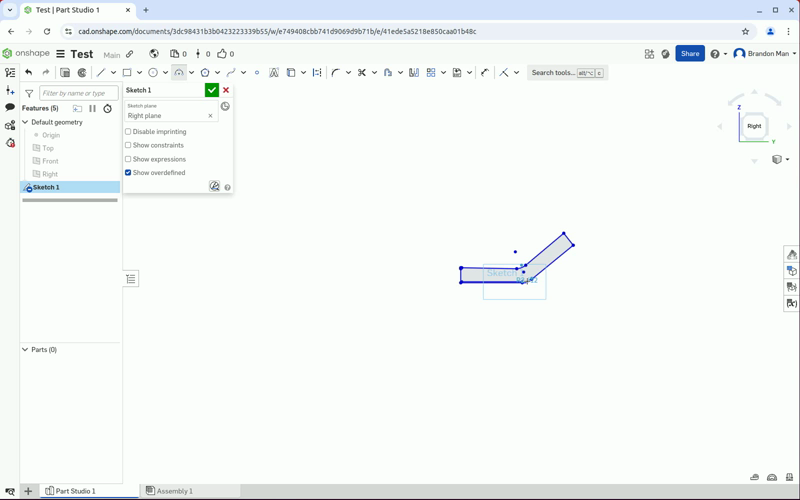
scroll(6)
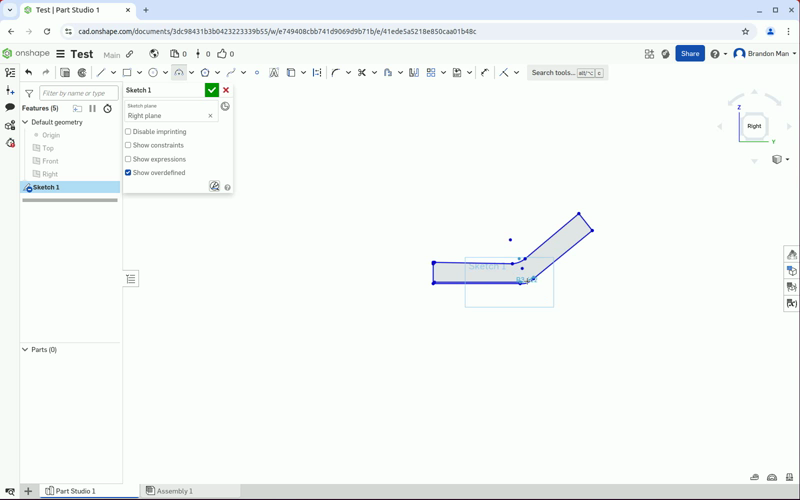
scroll(6)
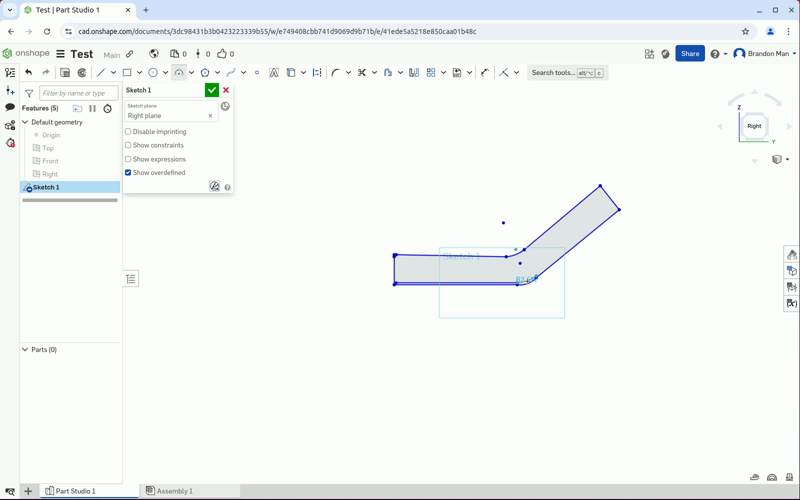
scroll(6)
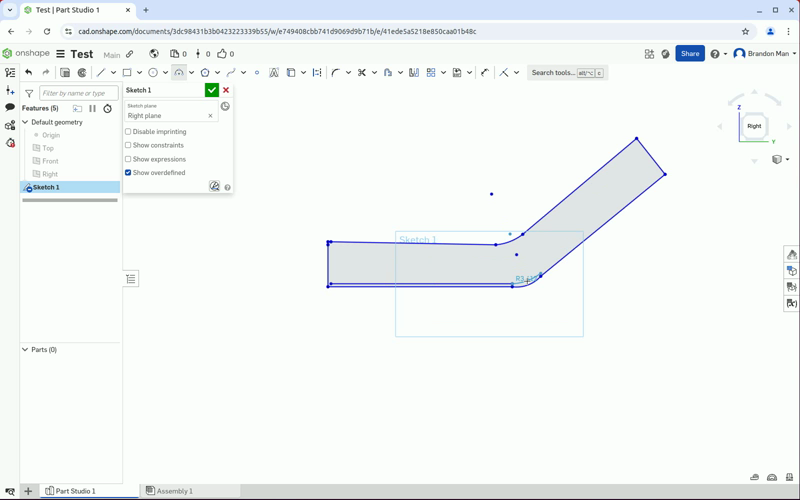
scroll(6)
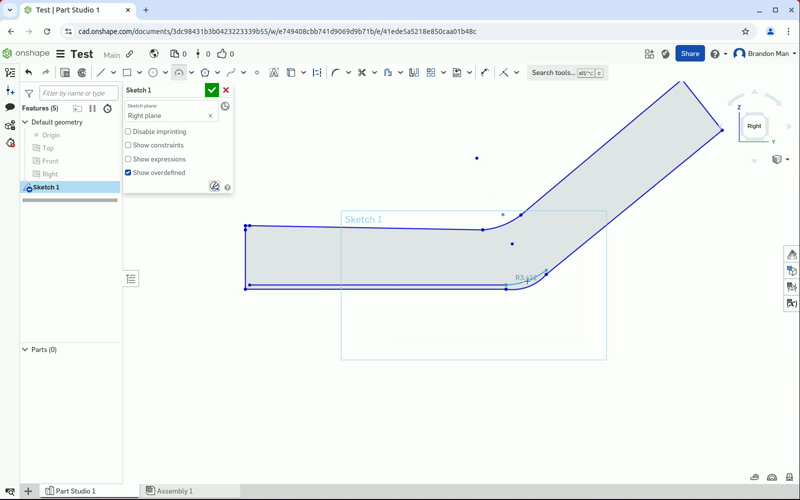
scroll(6)
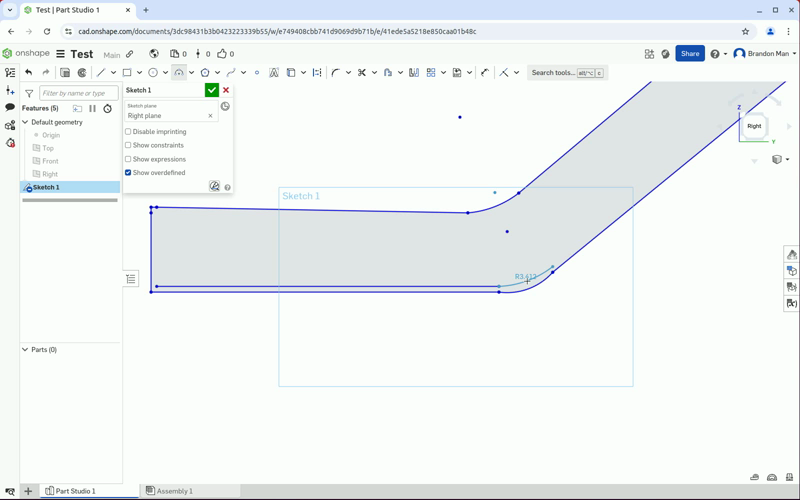
scroll(6)
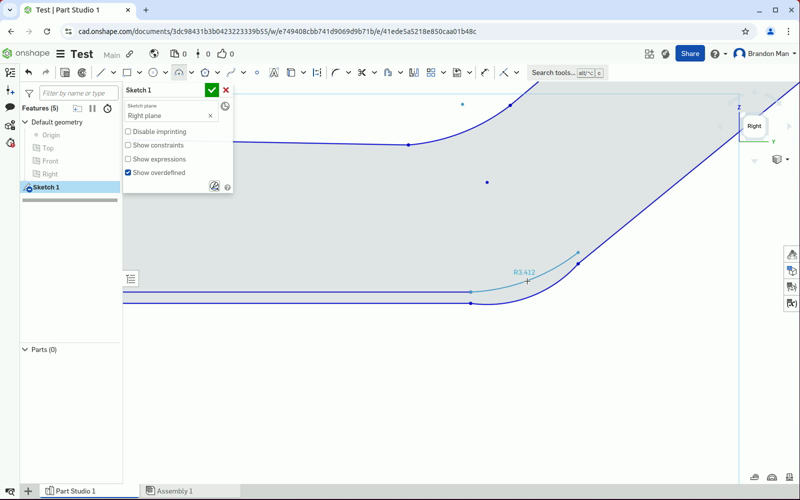
click(527, 280)
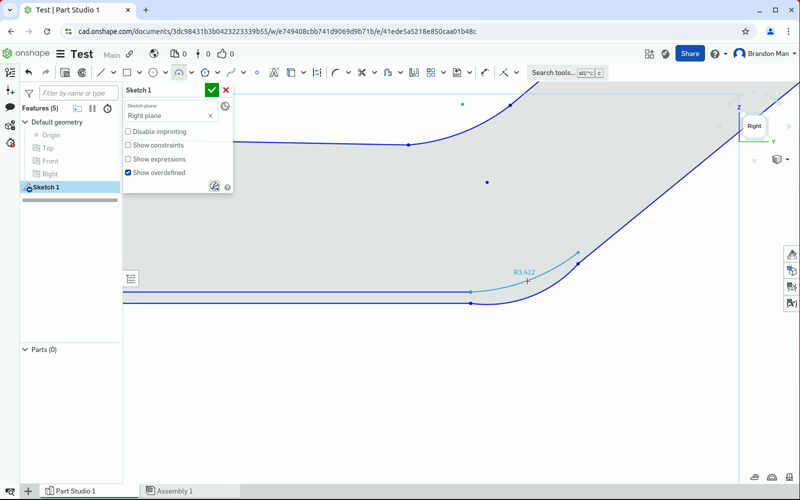
scroll(-6)
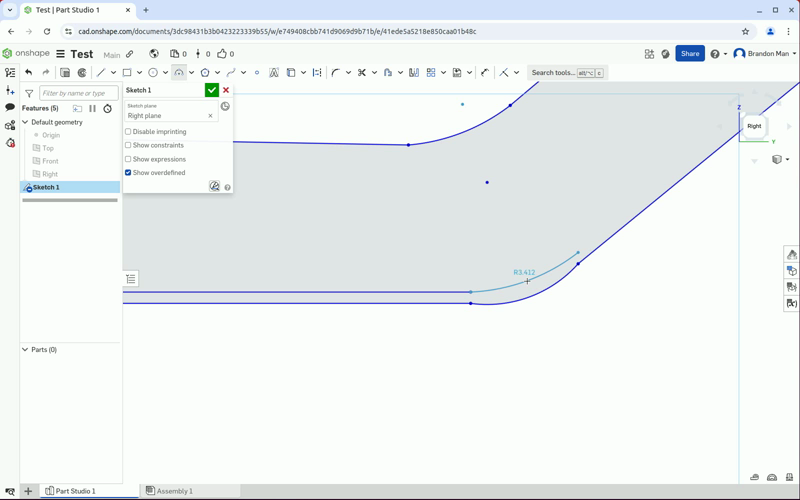
scroll(-6)
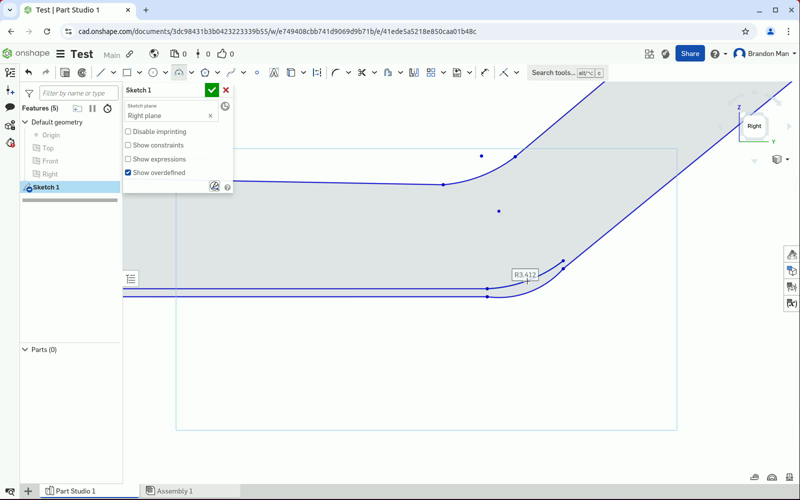
scroll(-6)
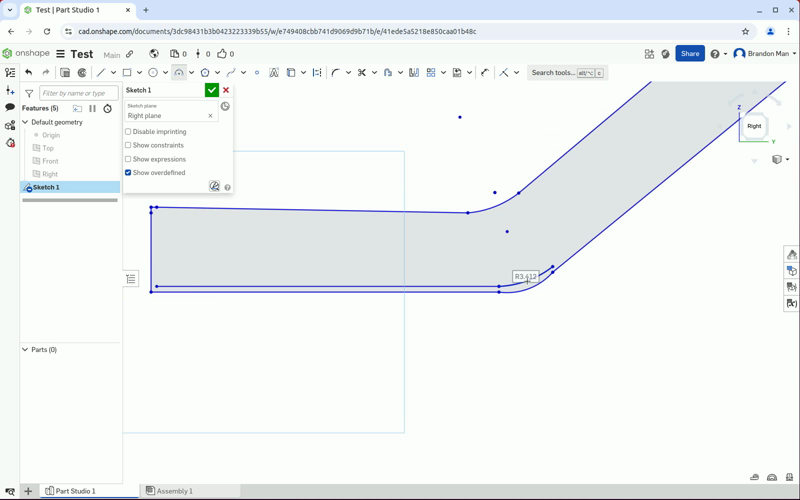
scroll(-6)
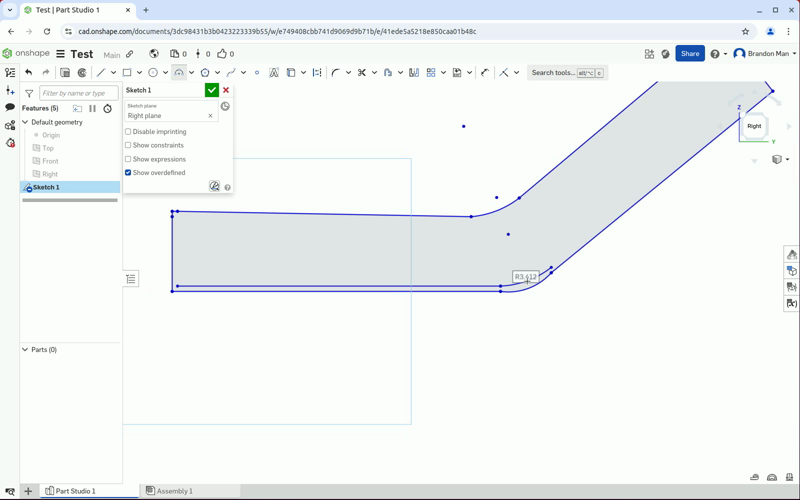
scroll(-6)
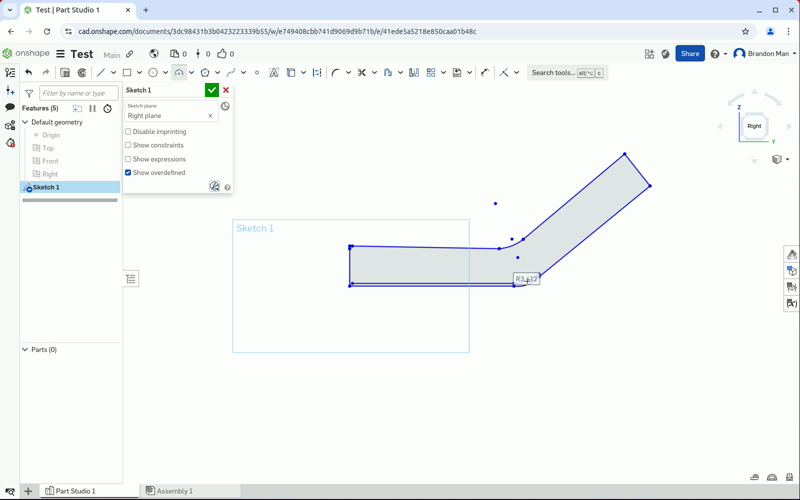
scroll(-6)
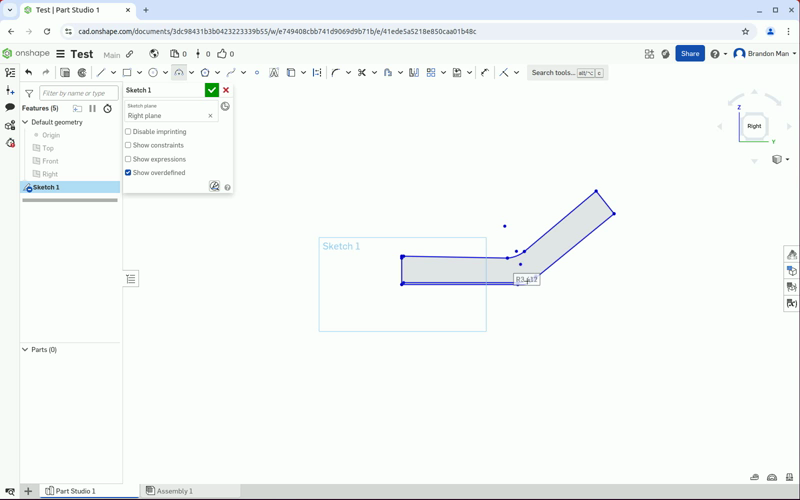
scroll(-6)
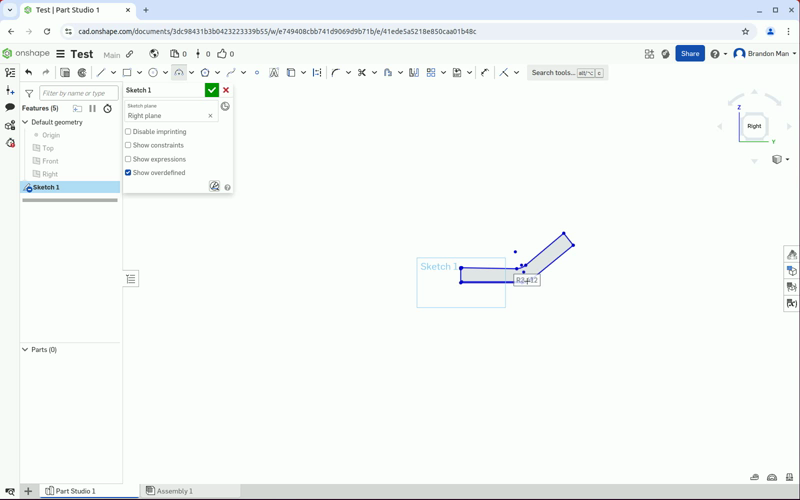
key_up(shift)
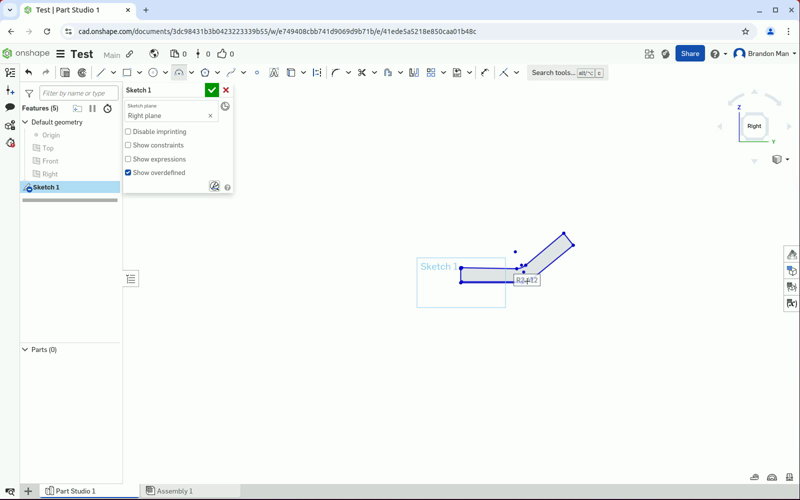
key(esc)
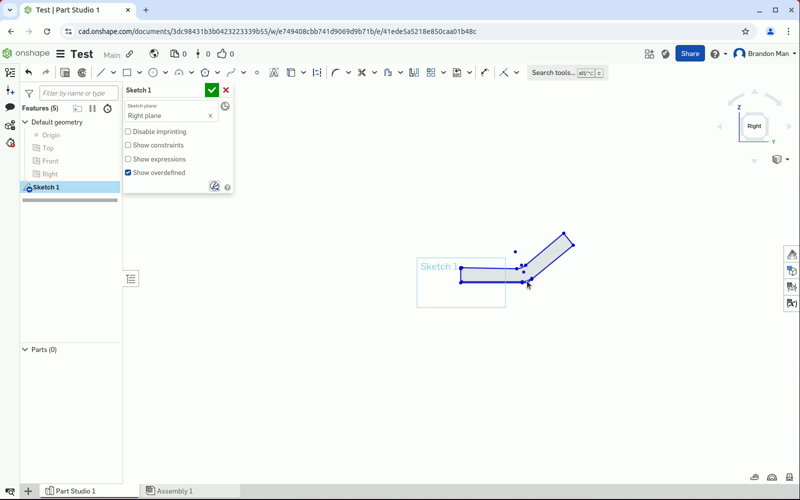
key(l)
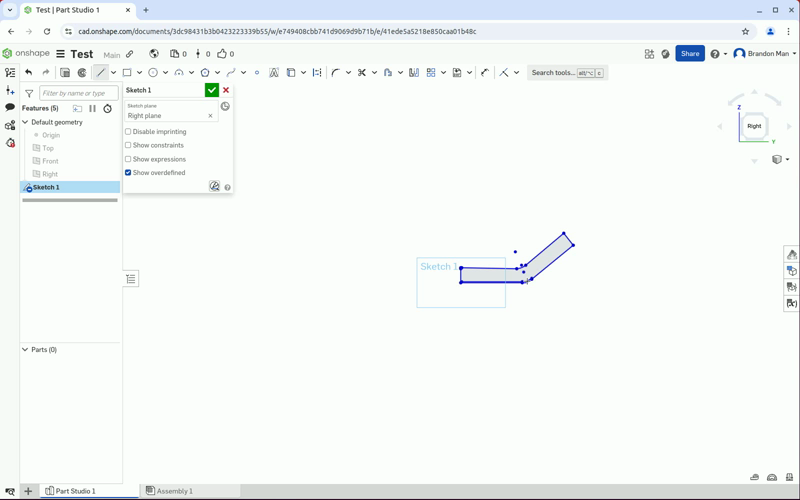
mouse_move(531, 278)
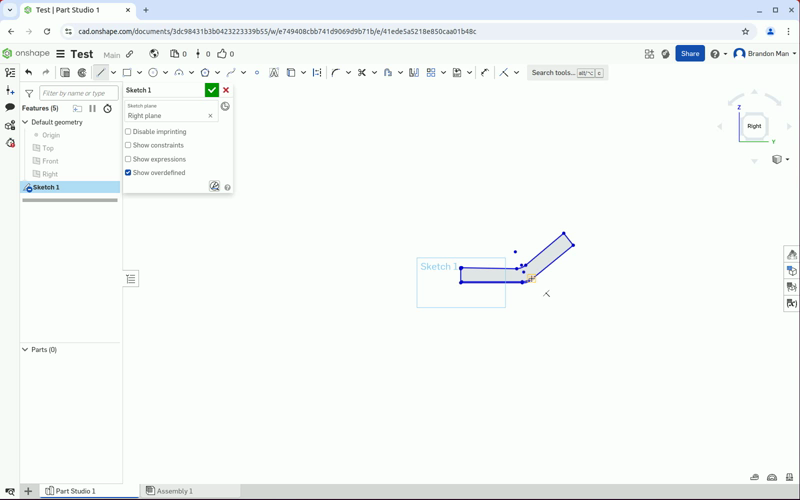
scroll(6)
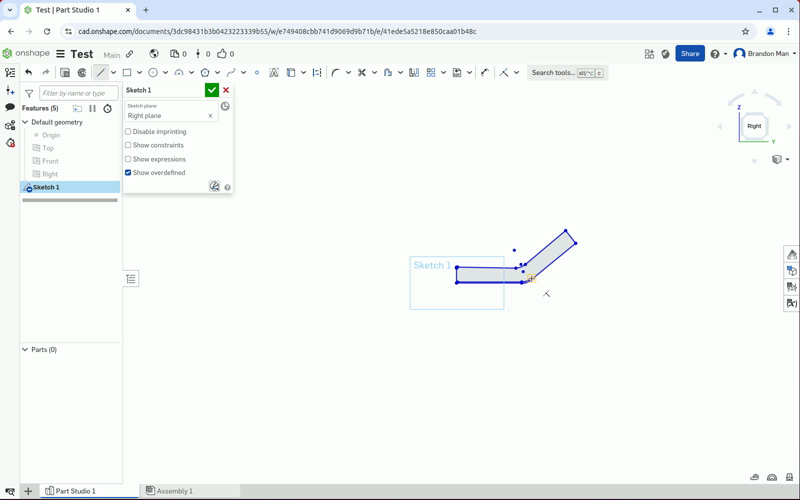
scroll(6)
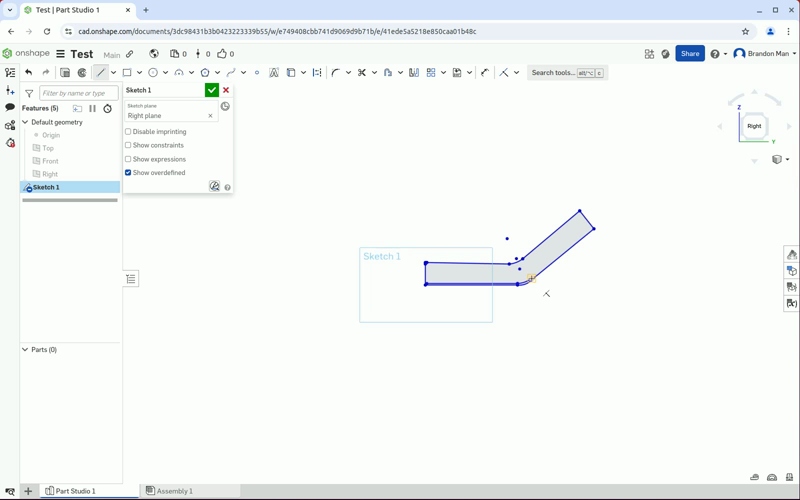
scroll(6)
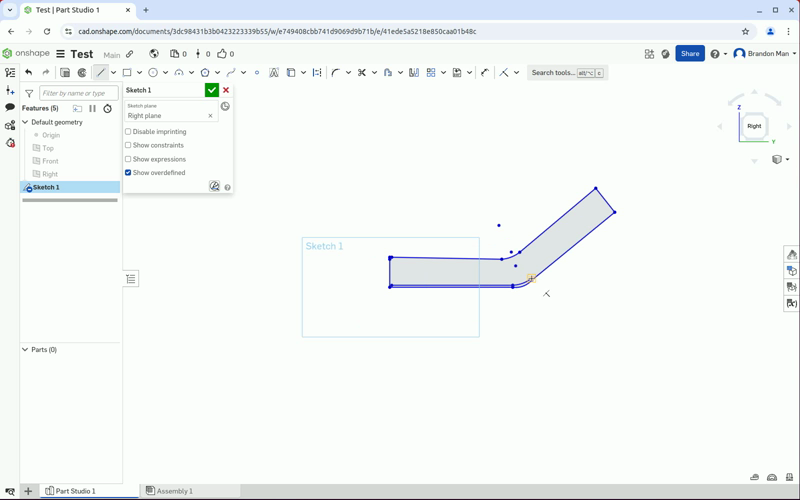
scroll(6)
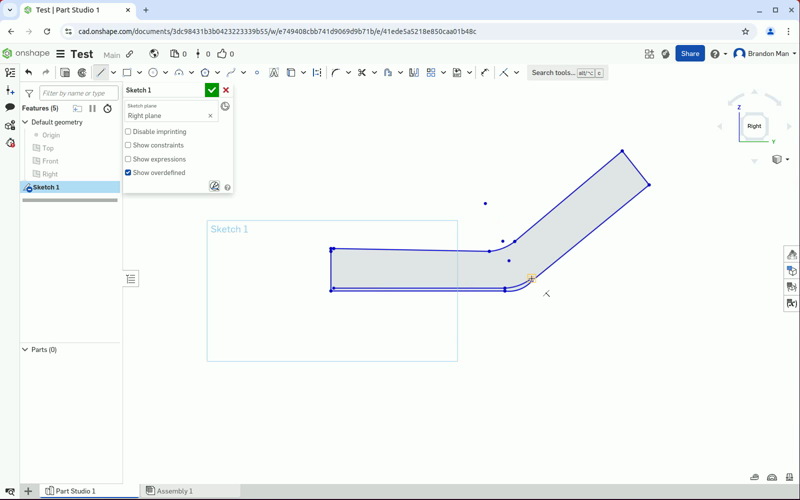
scroll(6)
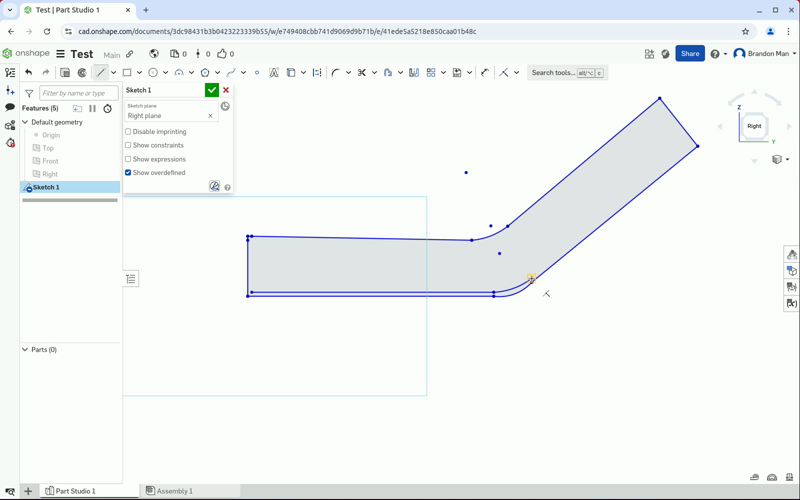
scroll(6)
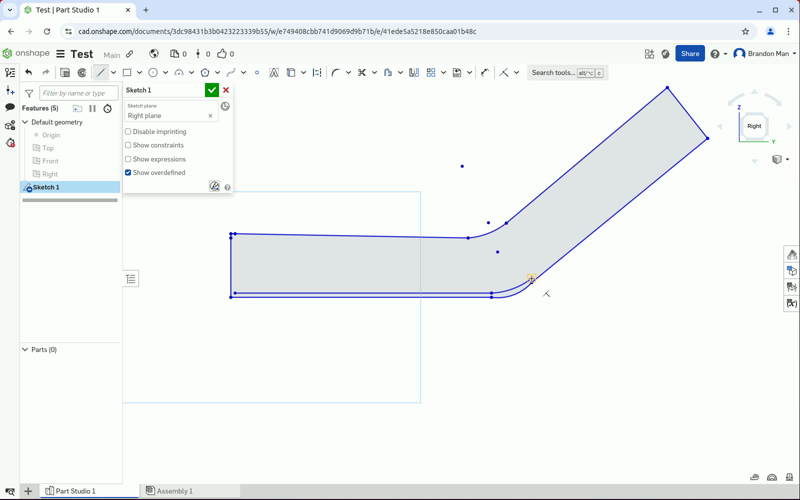
scroll(6)
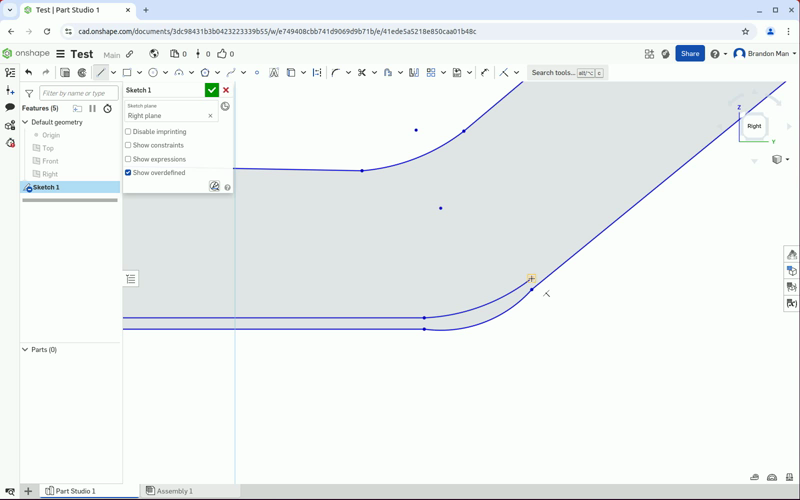
click(531, 278)
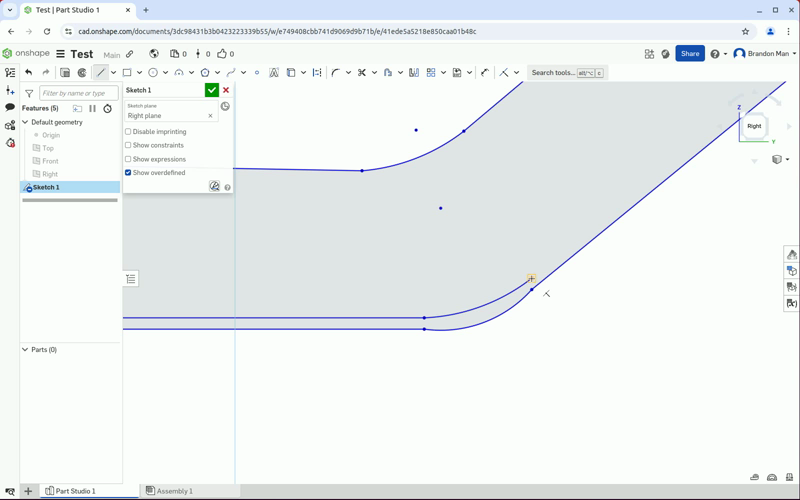
scroll(-6)
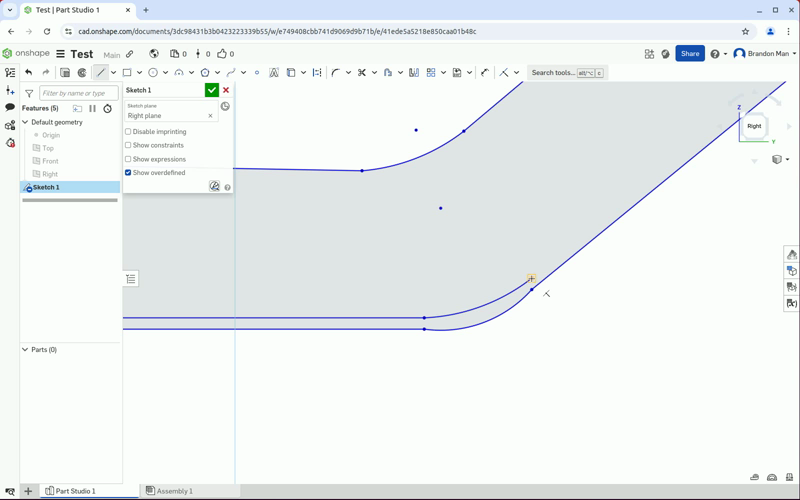
scroll(-6)
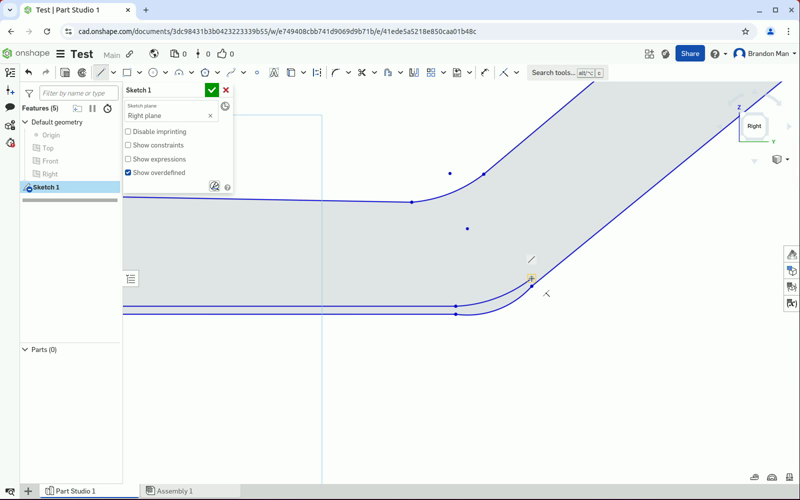
scroll(-6)
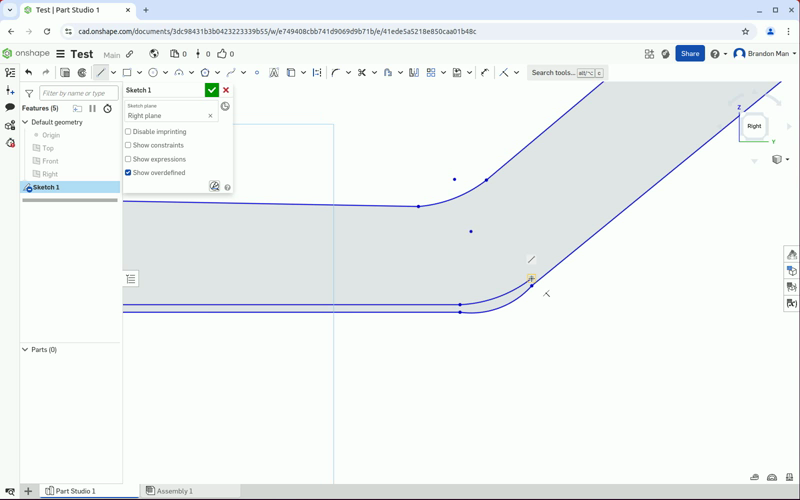
scroll(-6)
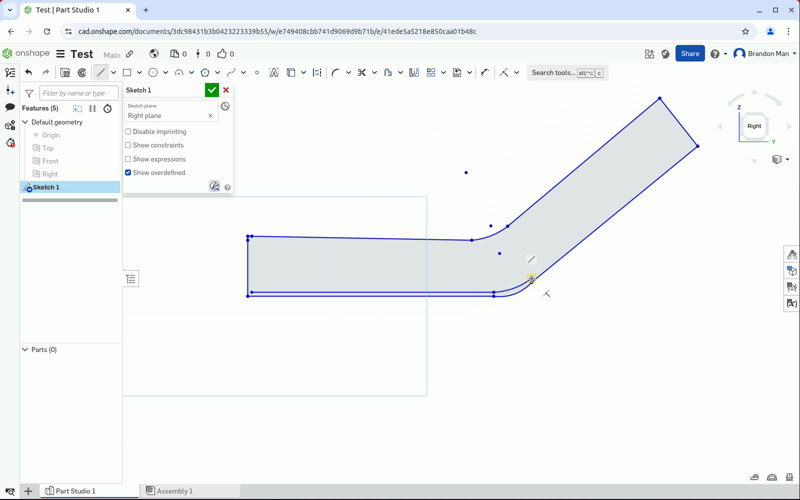
scroll(-6)
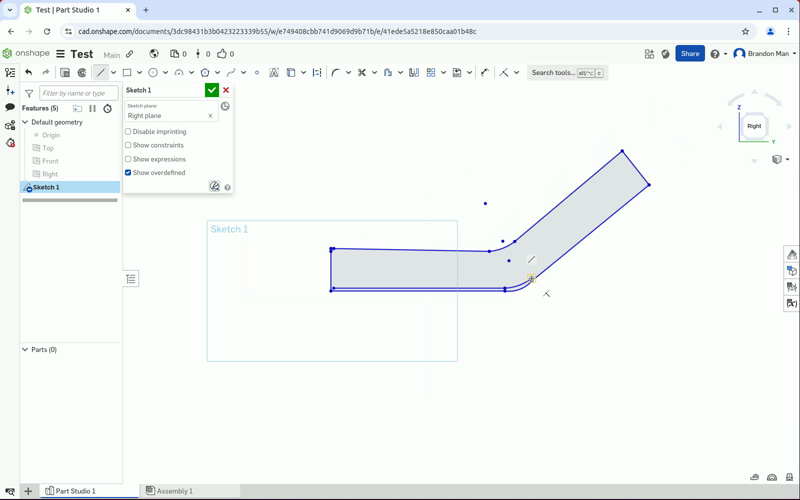
scroll(-6)
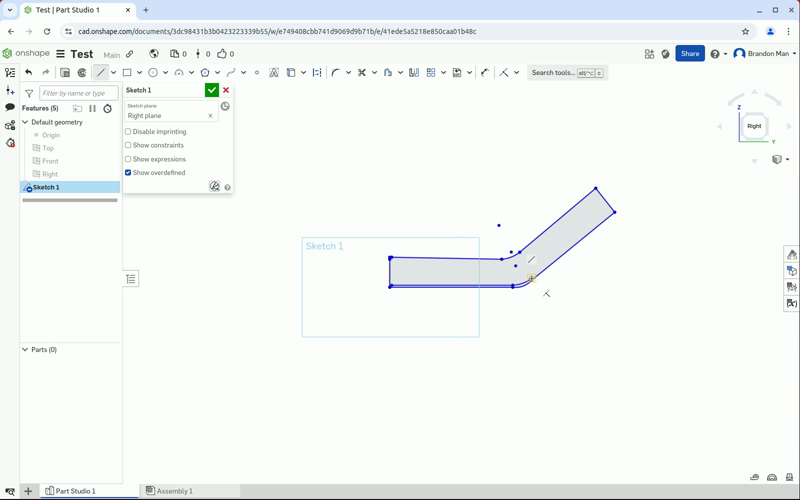
scroll(-6)
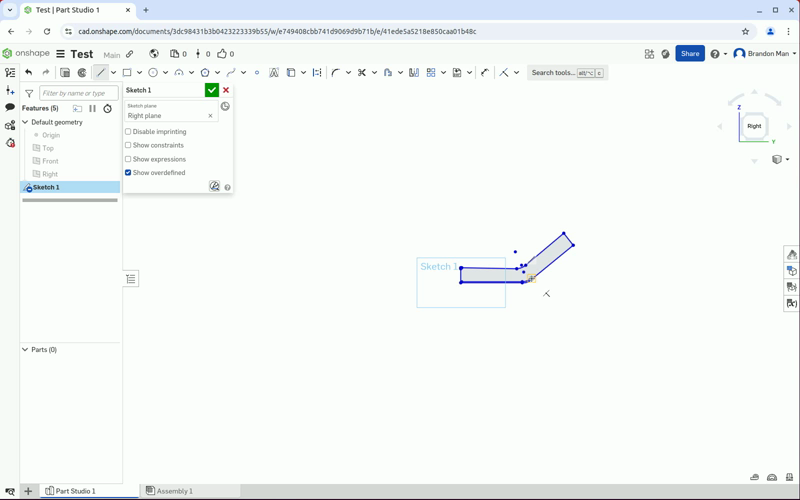
key_down(shift)
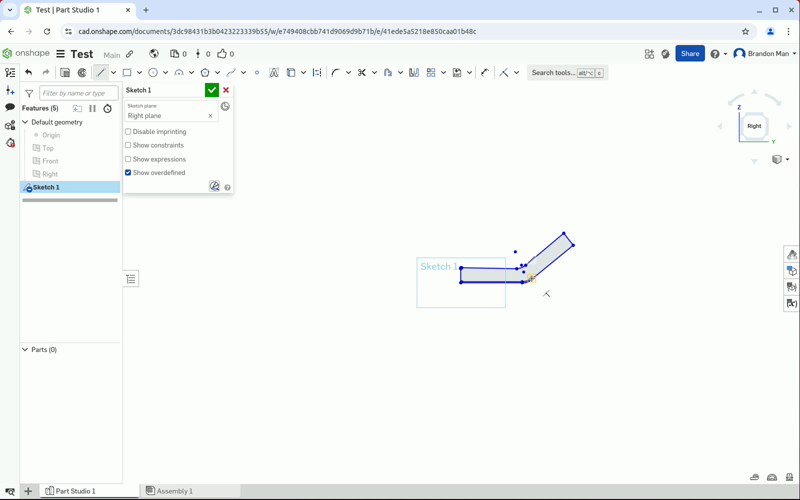
mouse_move(561, 278)
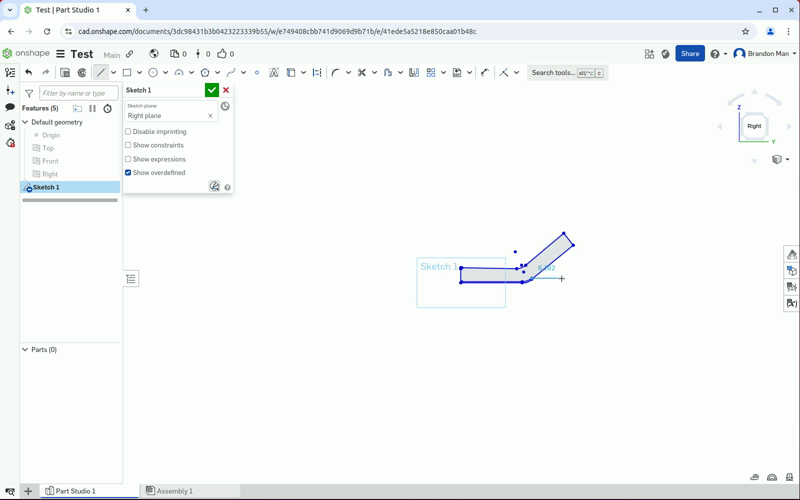
mouse_move(572, 245)
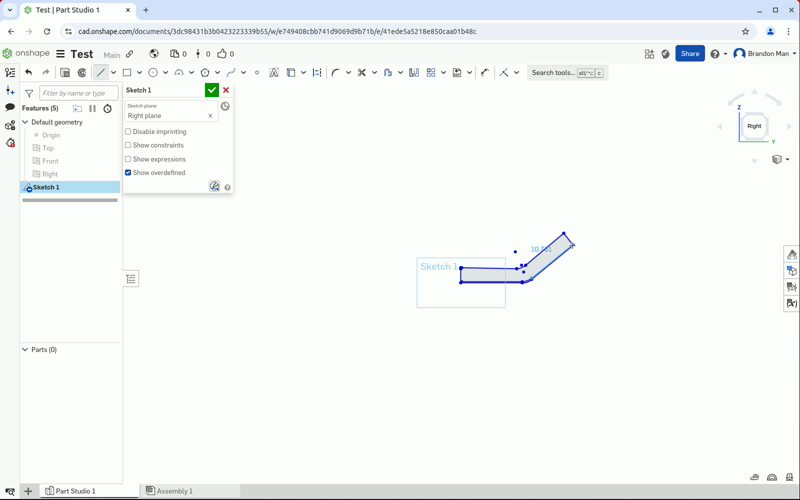
scroll(6)
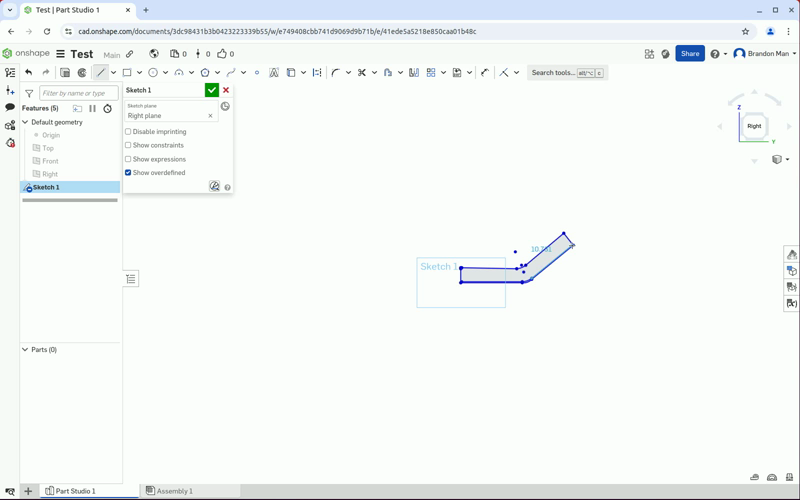
scroll(6)
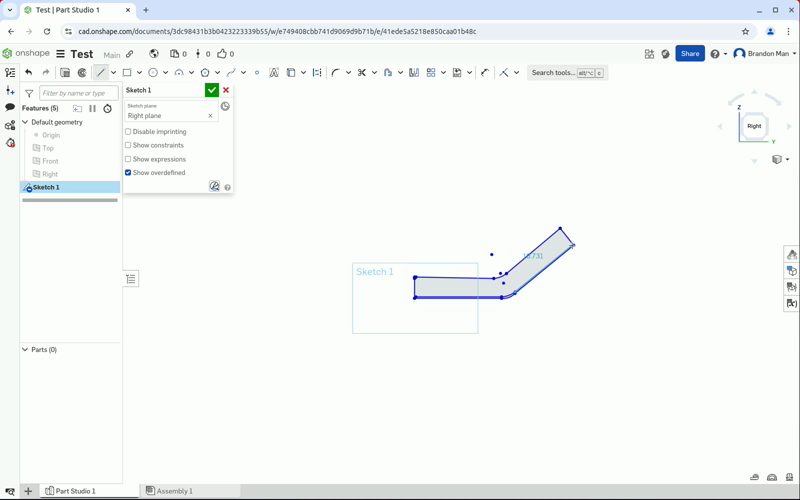
scroll(6)
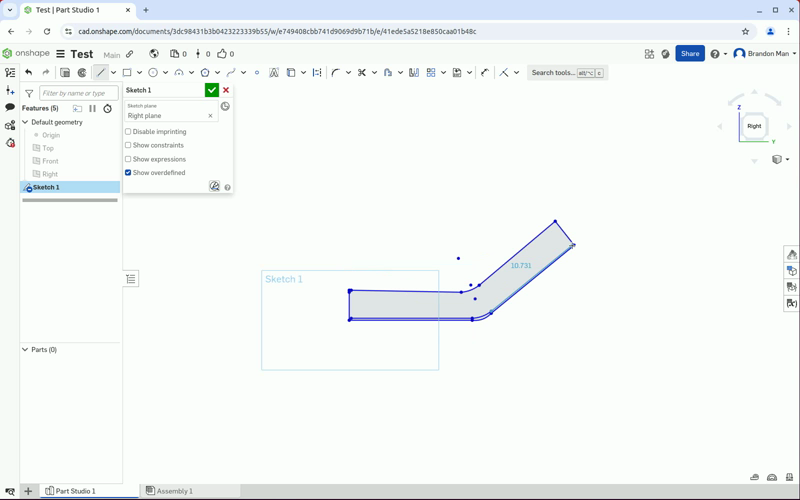
scroll(6)
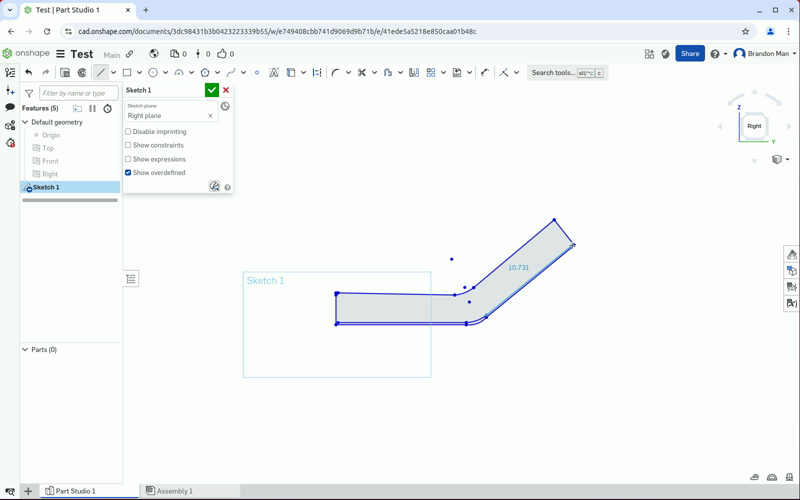
scroll(6)
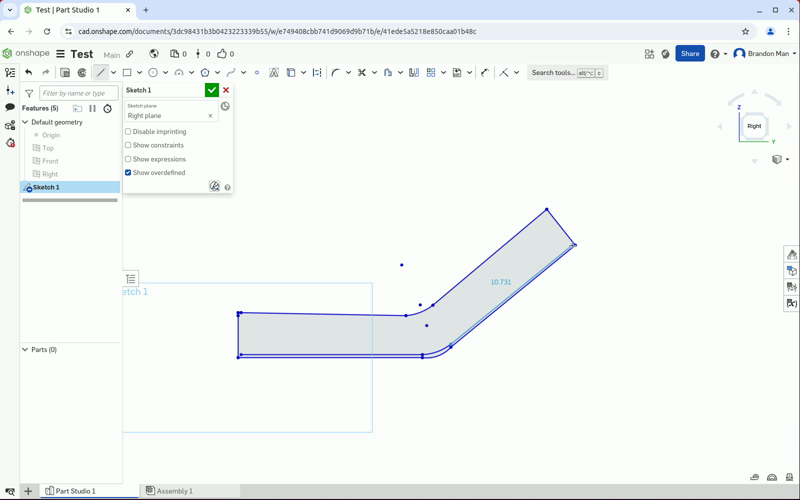
scroll(6)
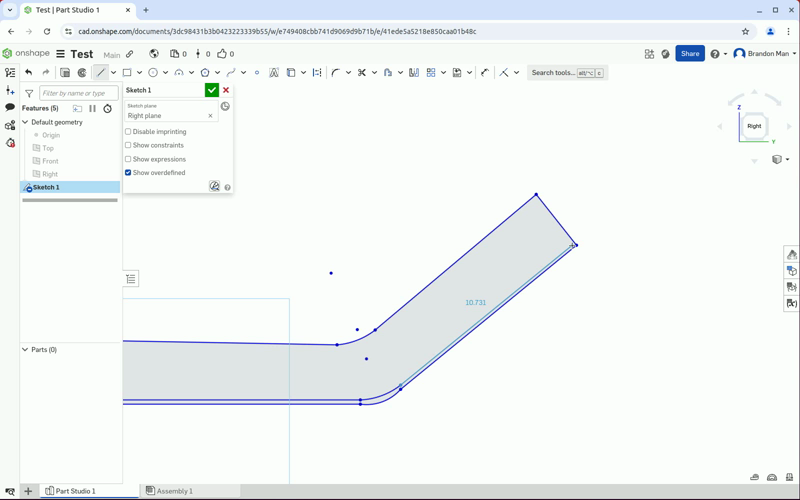
scroll(6)
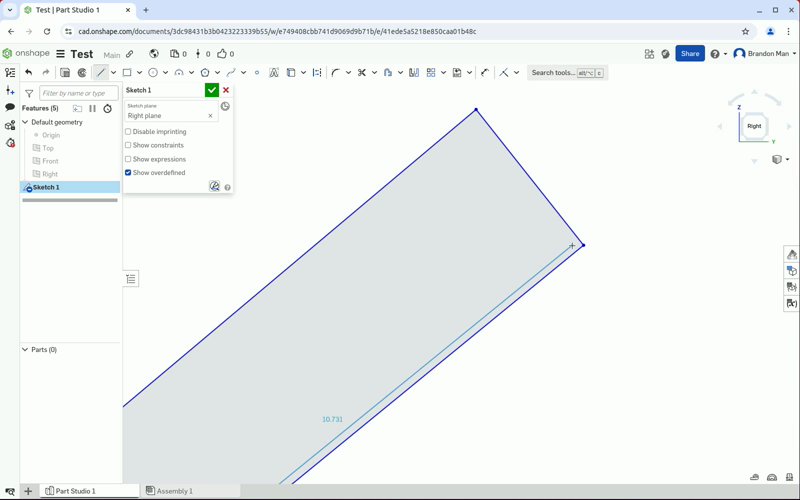
click(572, 245)
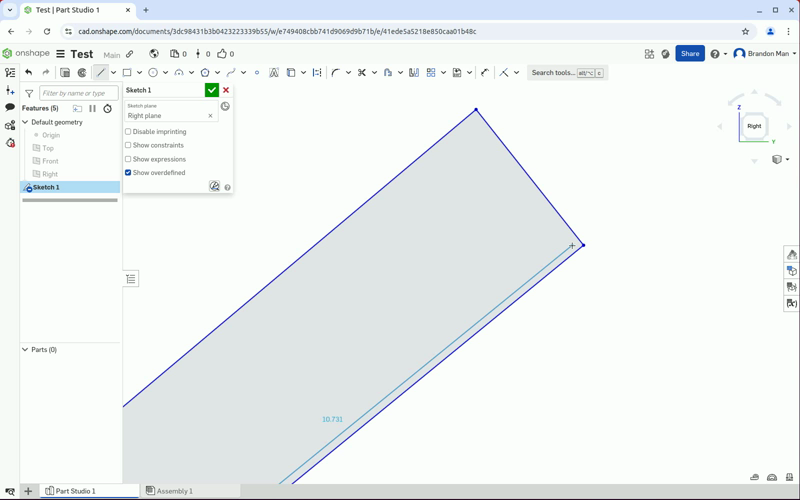
scroll(-6)
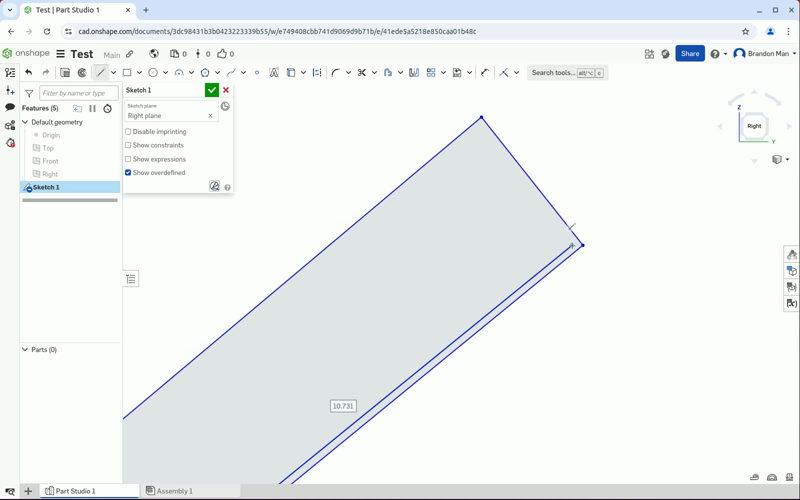
scroll(-6)
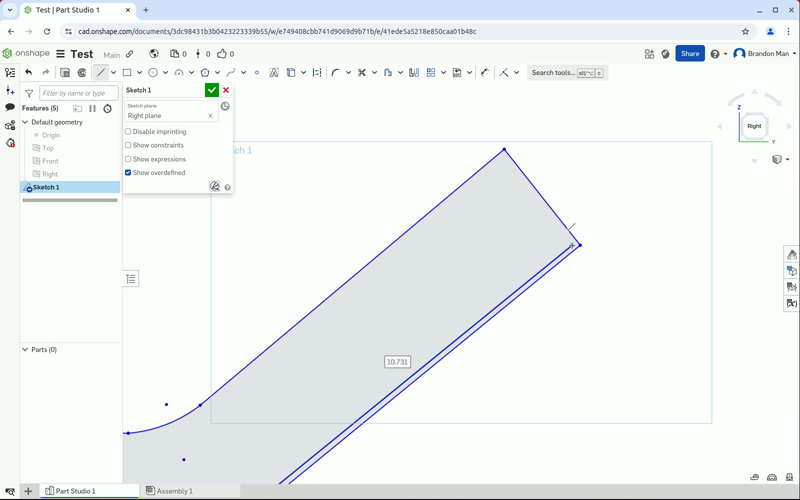
scroll(-6)
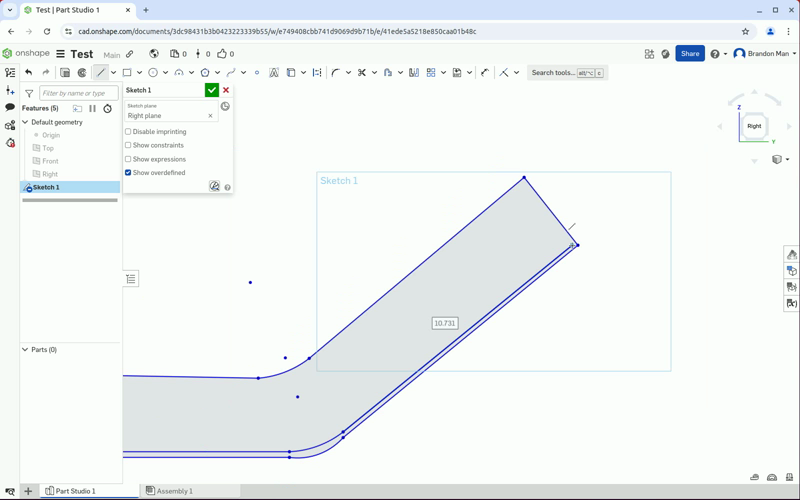
scroll(-6)
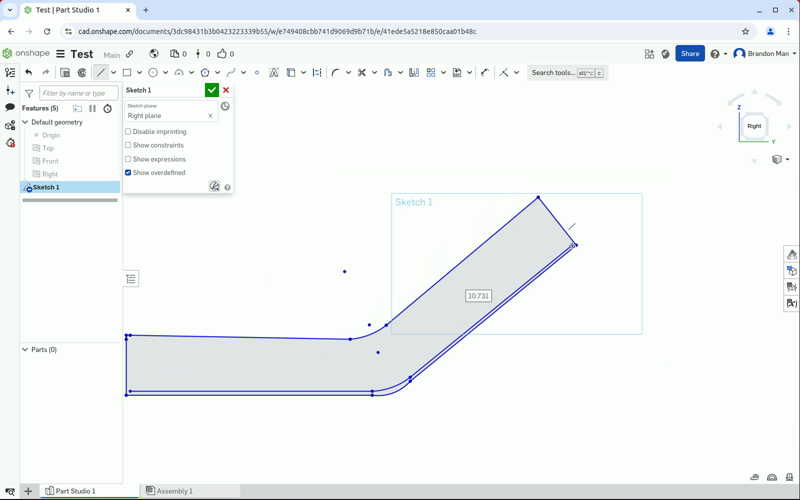
scroll(-6)
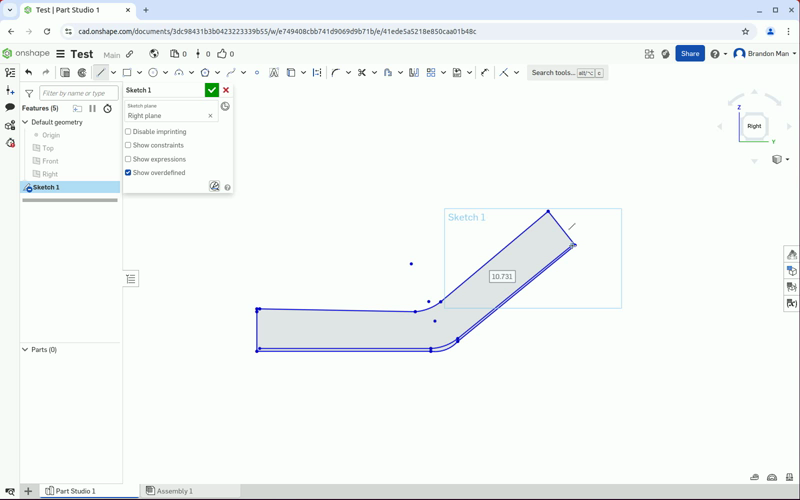
scroll(-6)
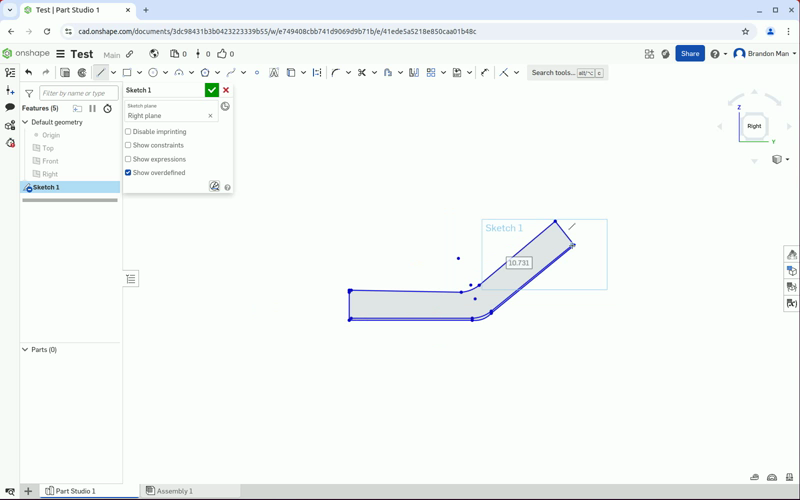
scroll(-6)
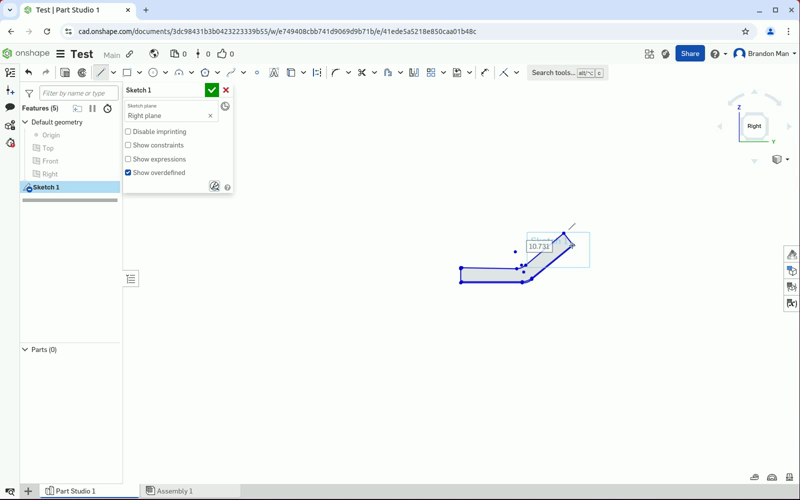
key_up(shift)
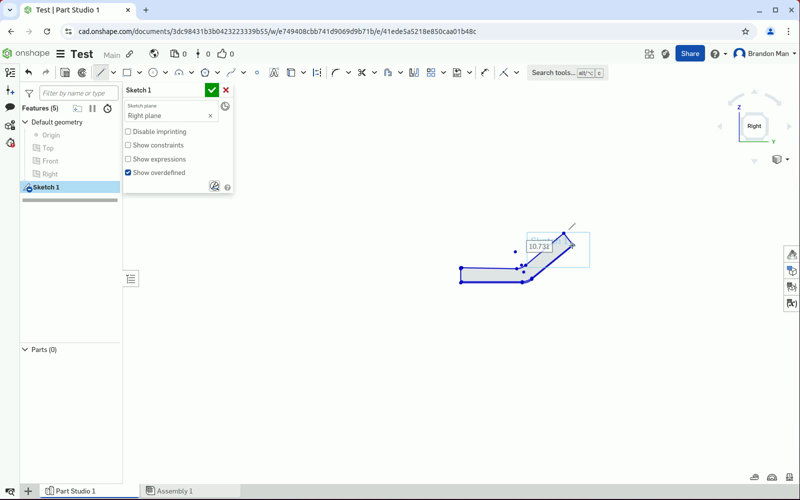
key_down(shift)
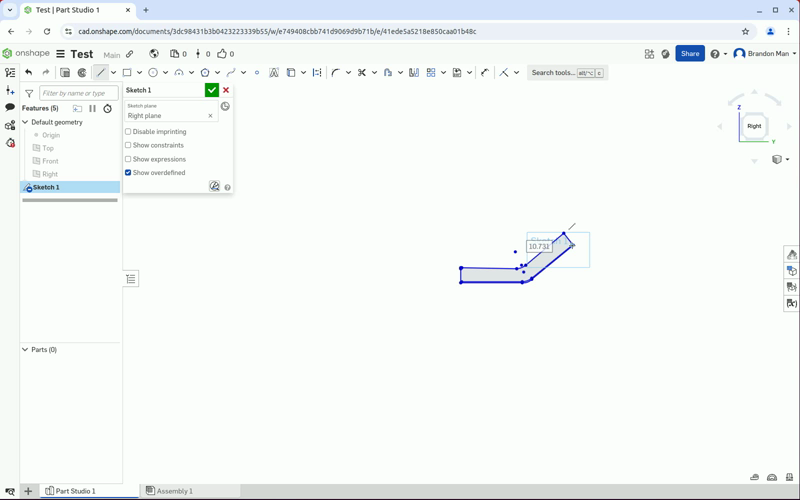
mouse_move(589, 245)
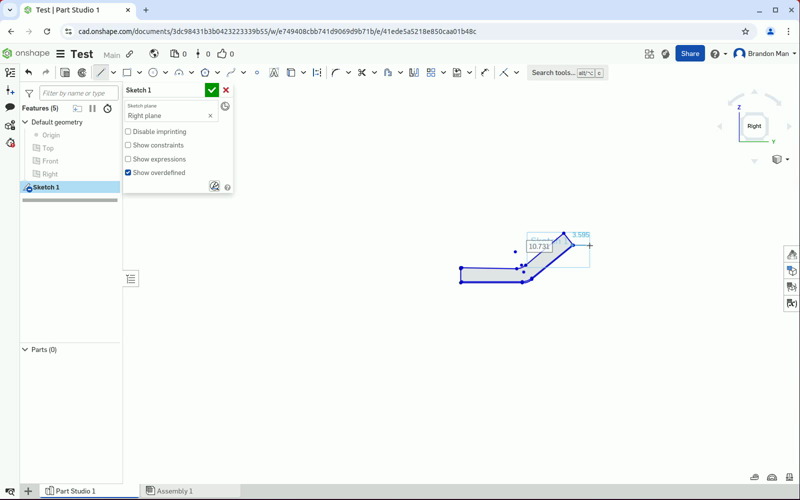
mouse_move(563, 235)
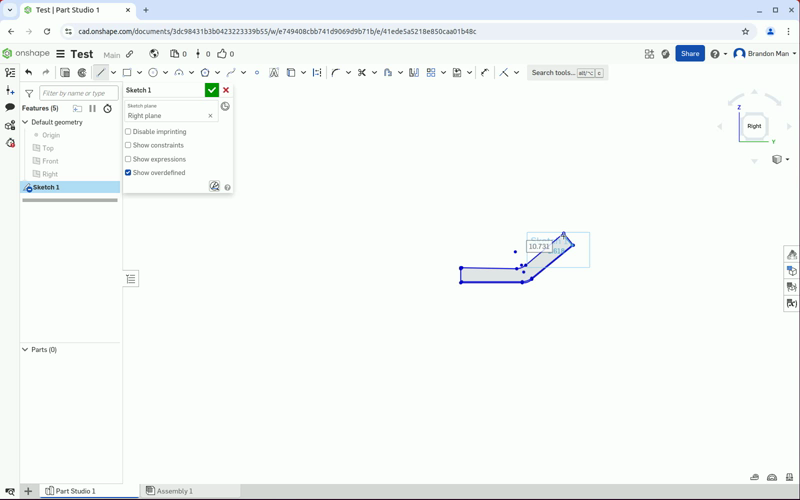
scroll(6)
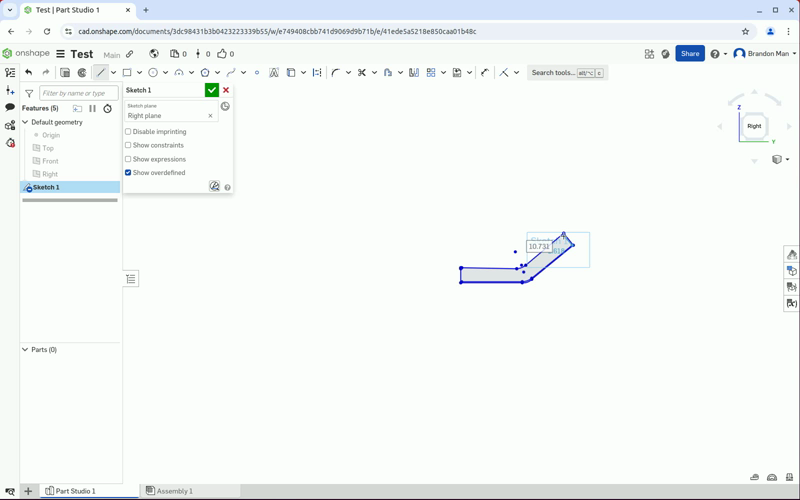
scroll(6)
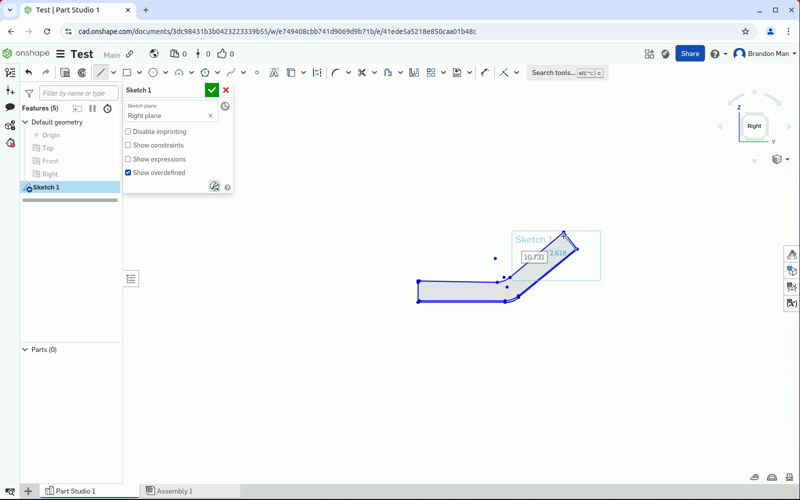
scroll(6)
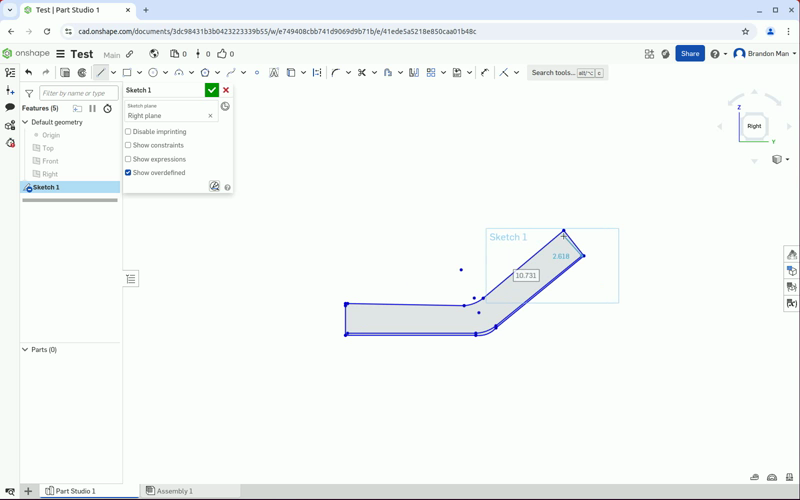
scroll(6)
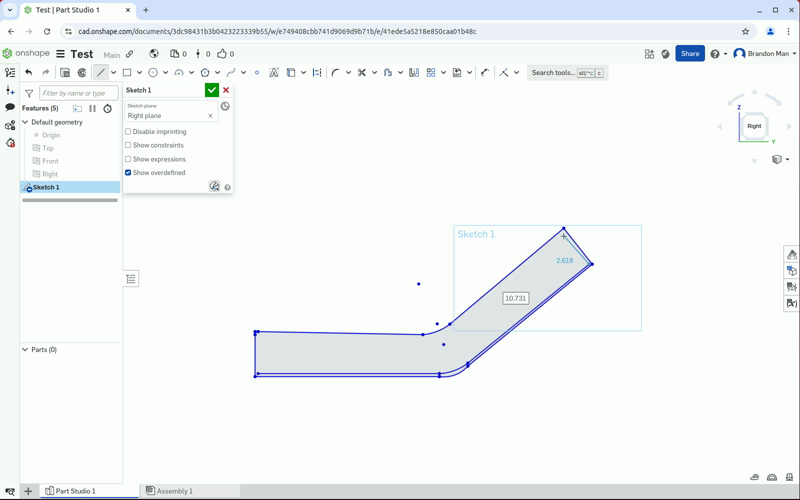
scroll(6)
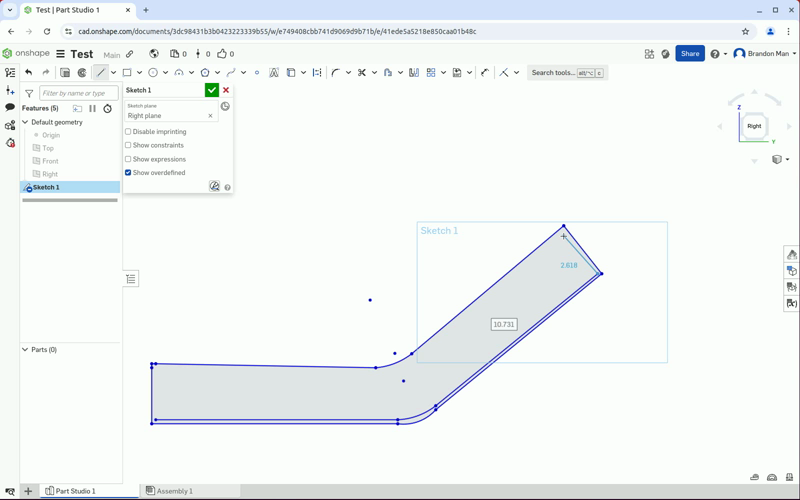
scroll(6)
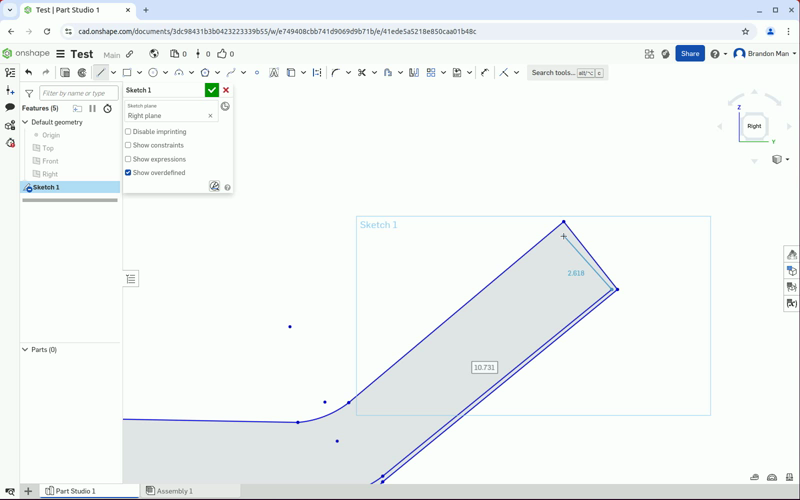
scroll(6)
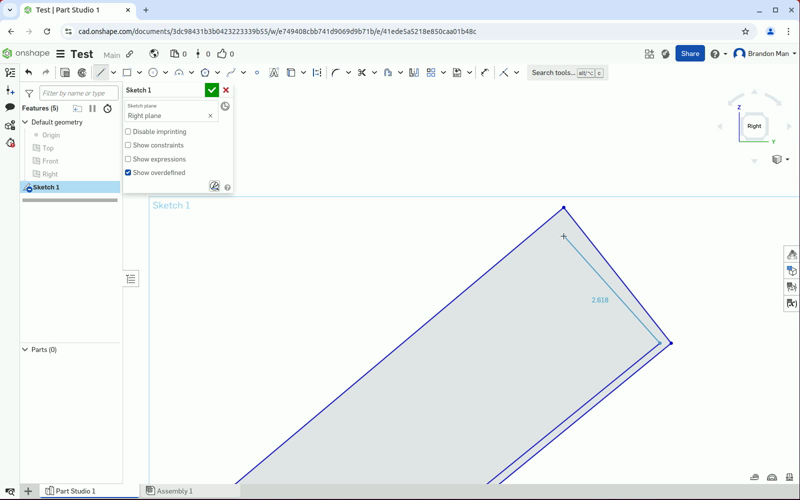
click(563, 235)
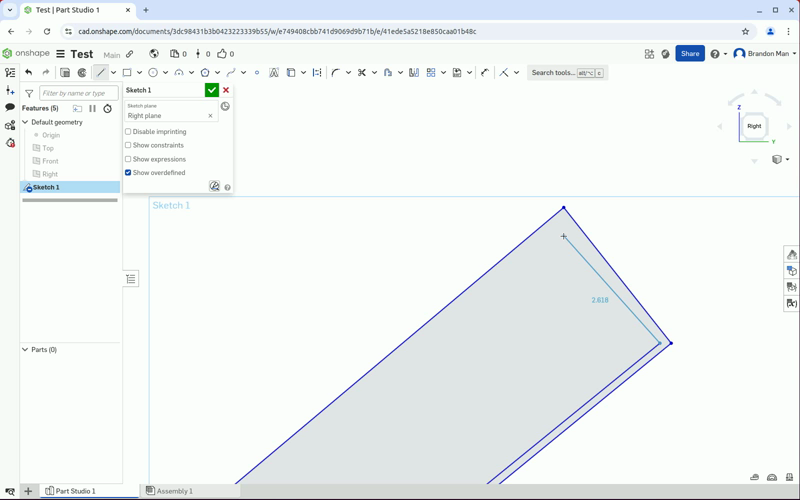
scroll(-6)
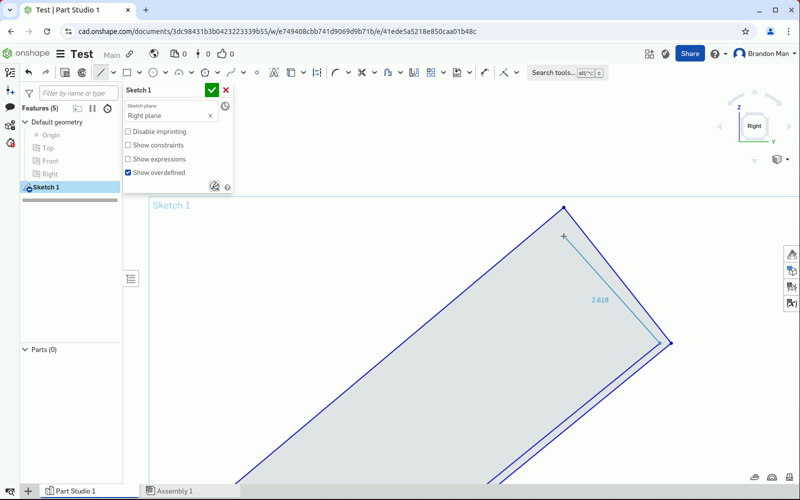
scroll(-6)
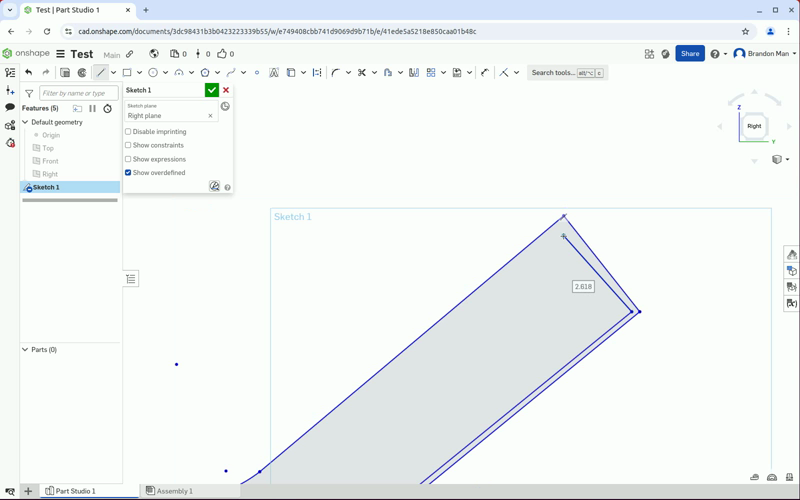
scroll(-6)
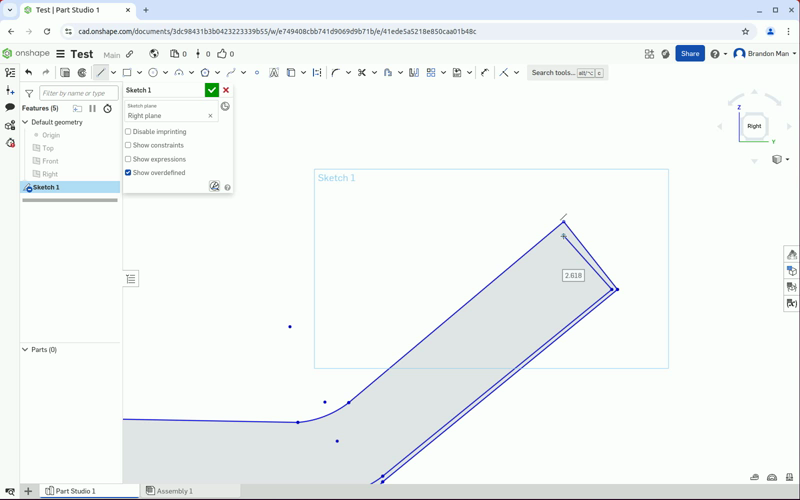
scroll(-6)
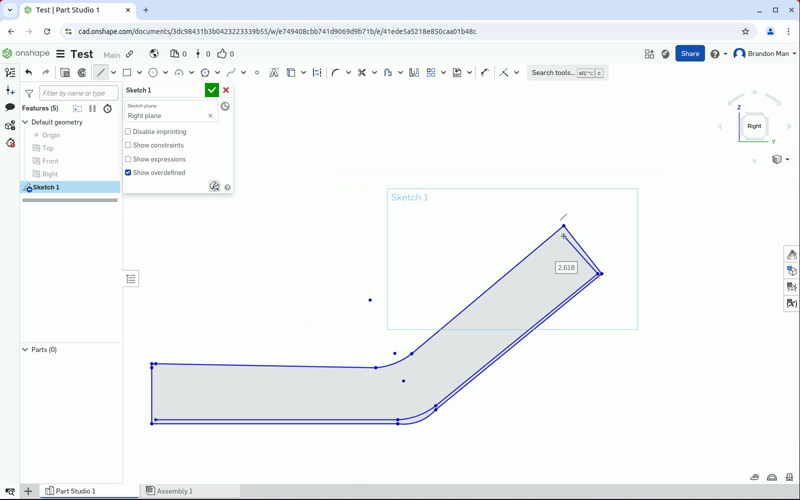
scroll(-6)
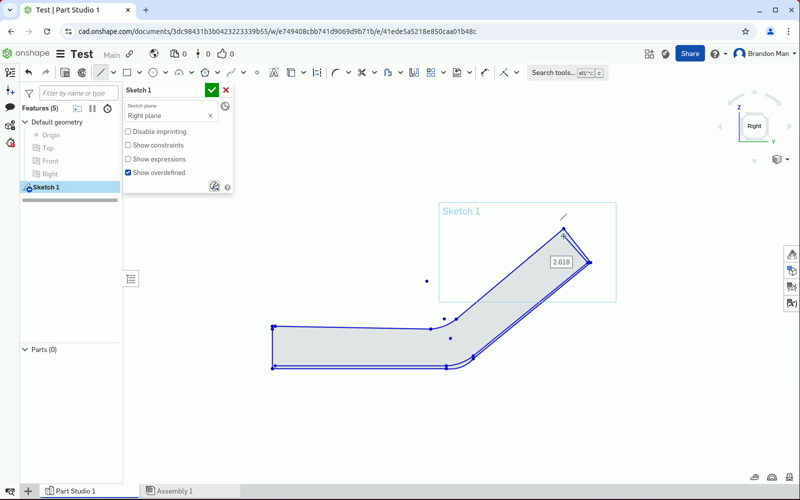
scroll(-6)
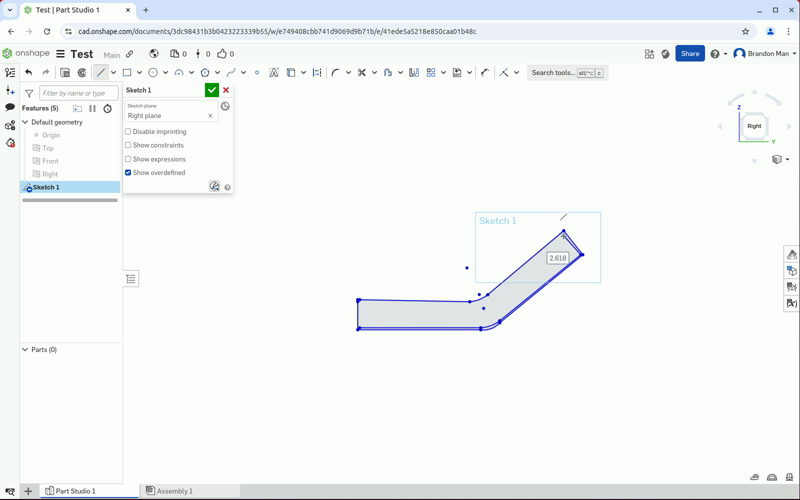
scroll(-6)
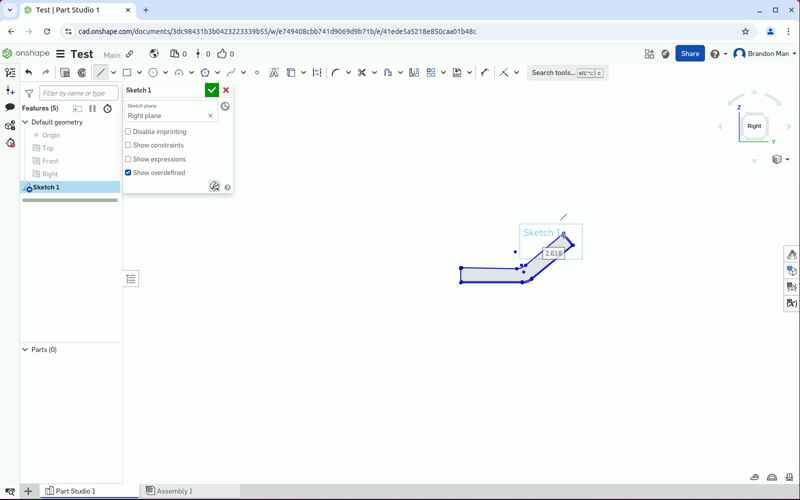
key_up(shift)
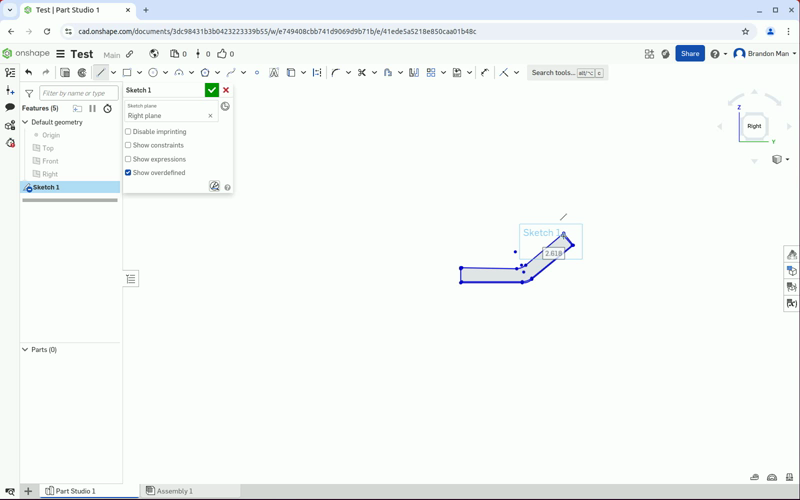
key_down(shift)
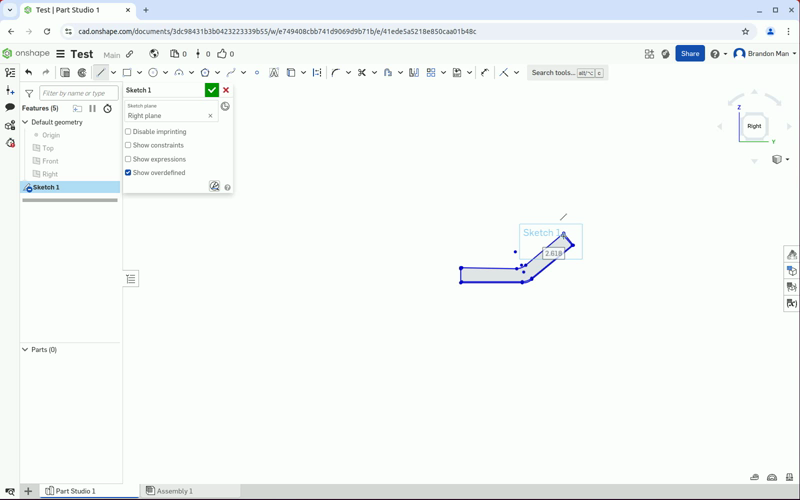
mouse_move(589, 235)
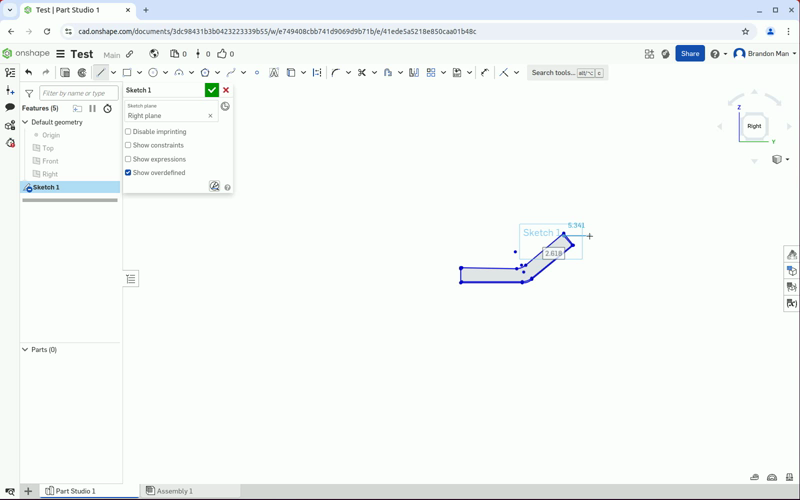
mouse_move(525, 266)
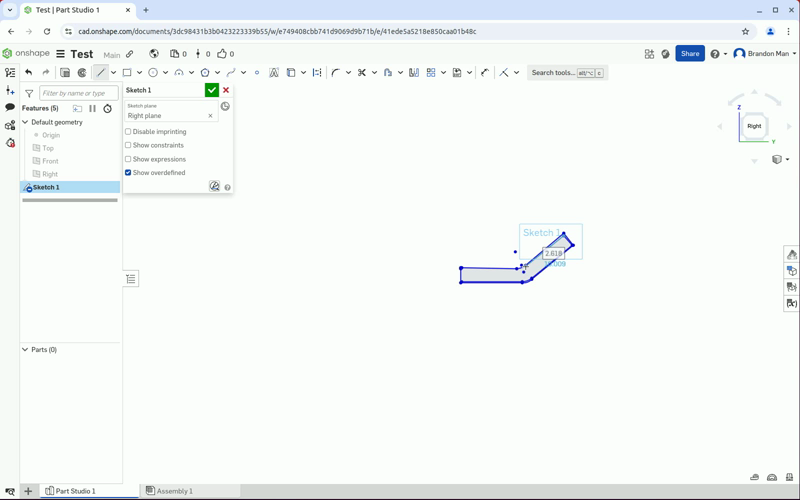
scroll(6)
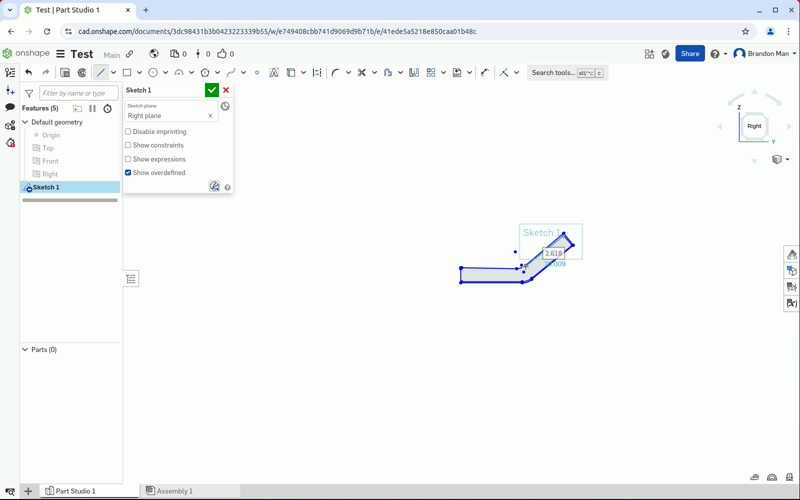
scroll(6)
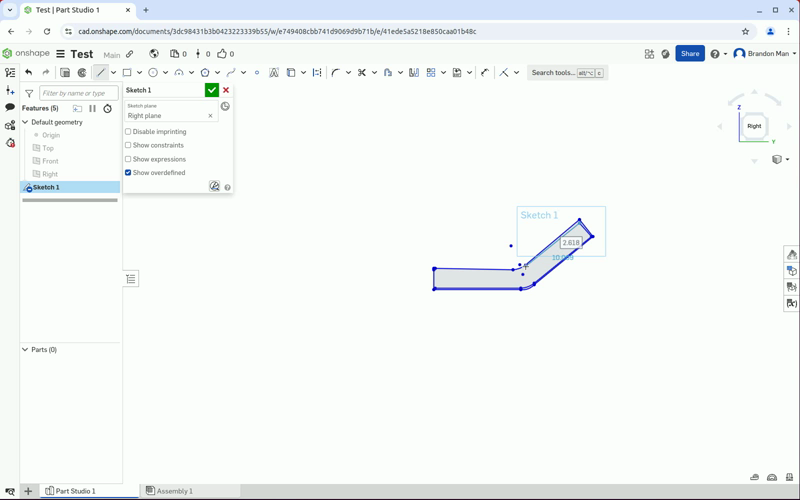
scroll(6)
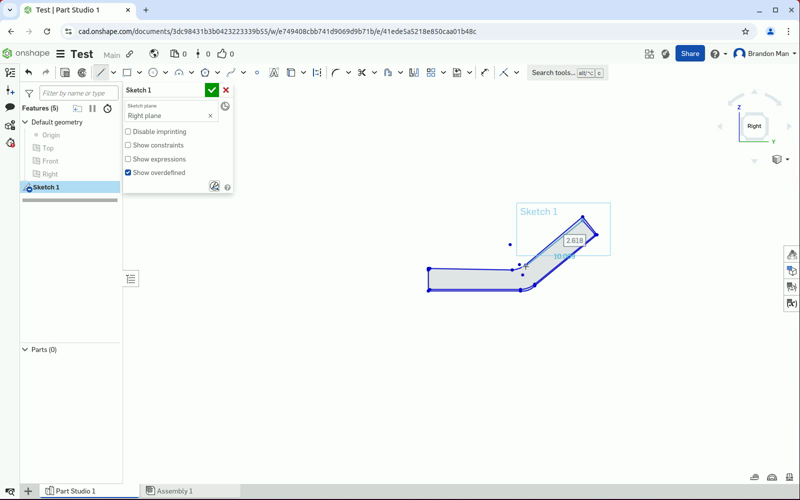
scroll(6)
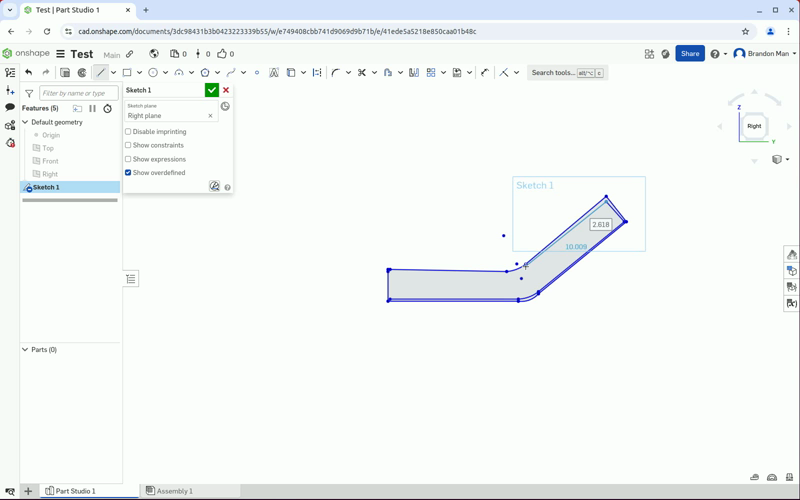
scroll(6)
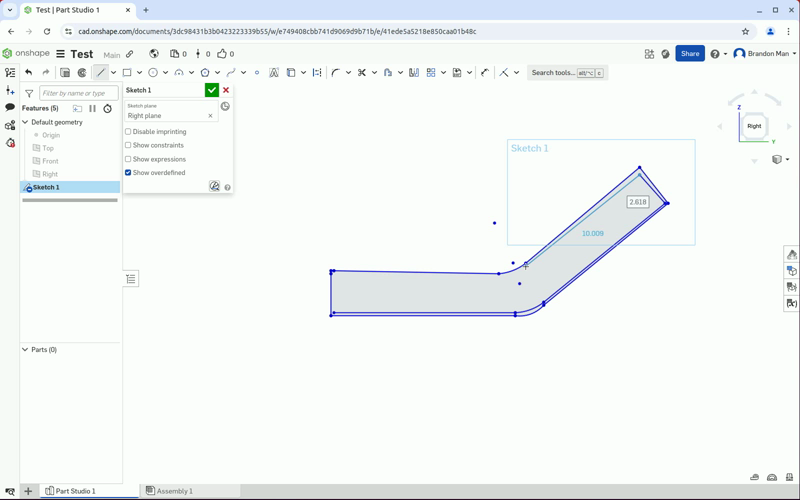
scroll(6)
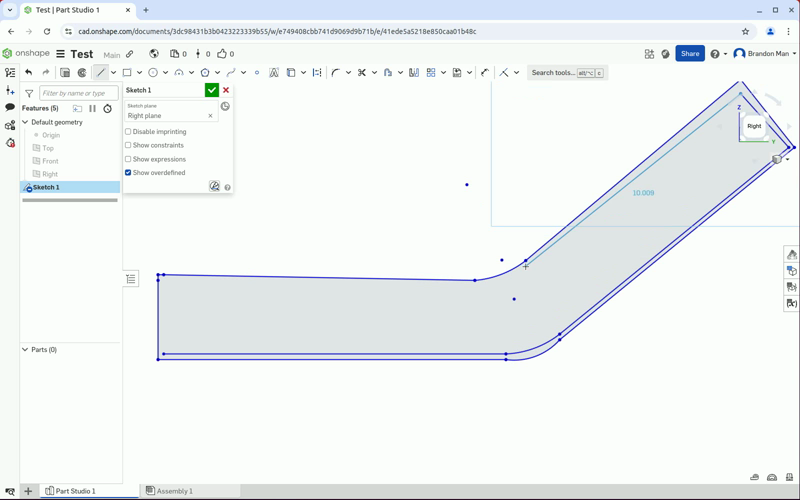
scroll(6)
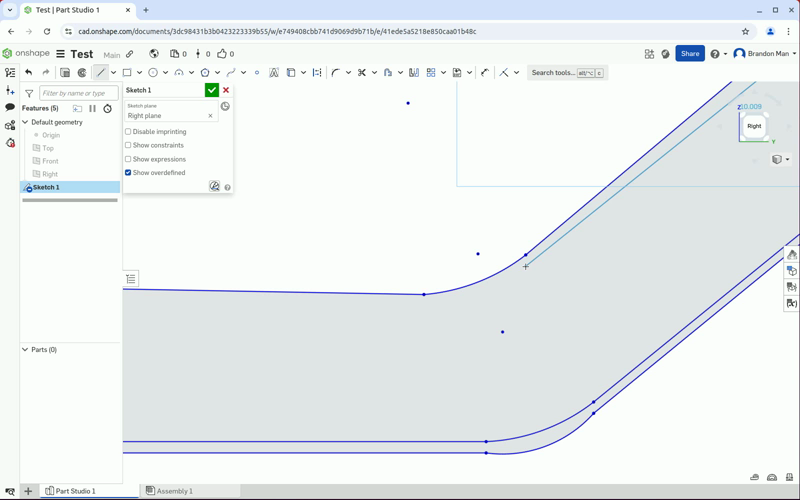
click(525, 266)
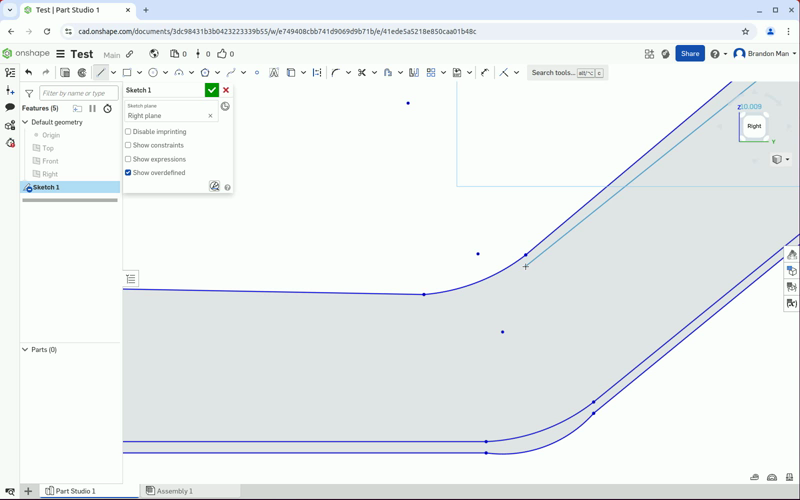
scroll(-6)
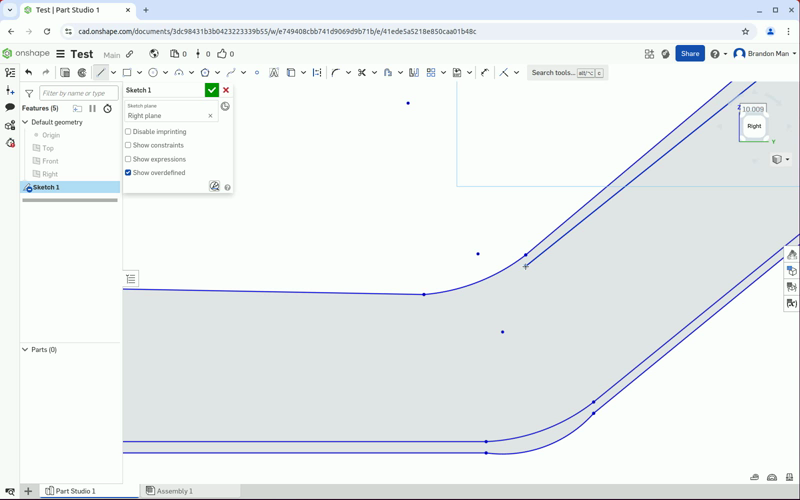
scroll(-6)
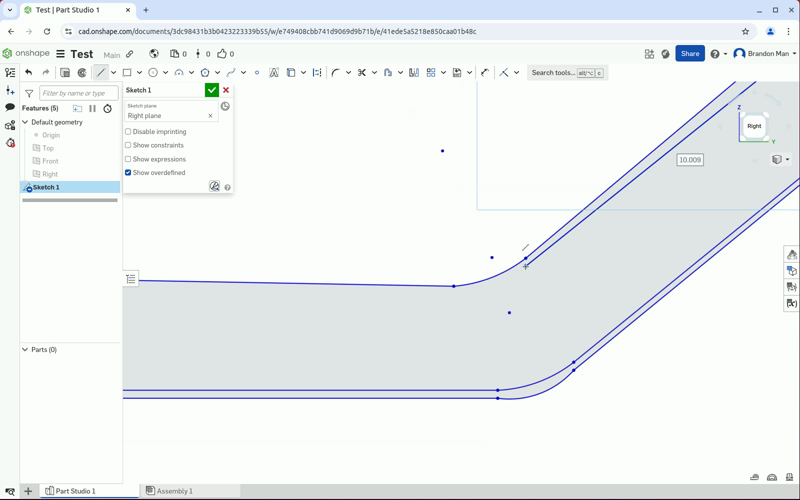
scroll(-6)
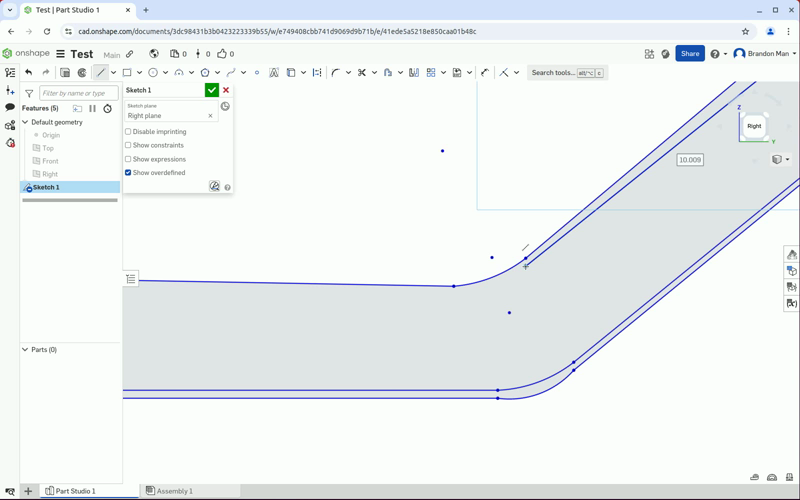
scroll(-6)
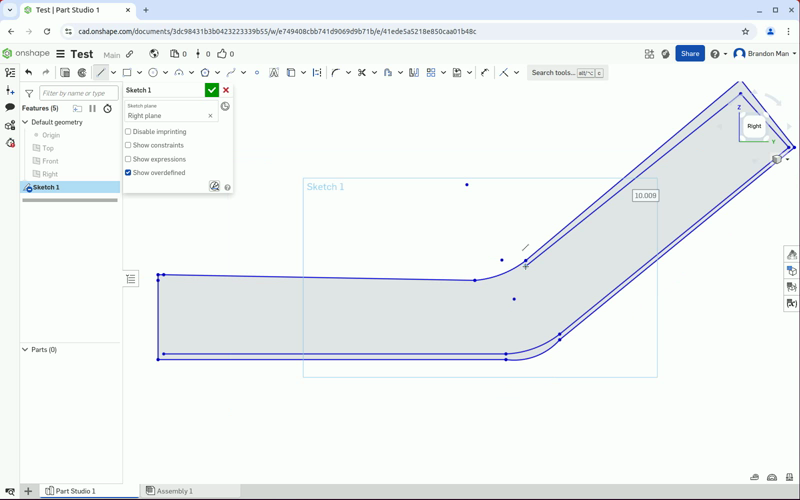
scroll(-6)
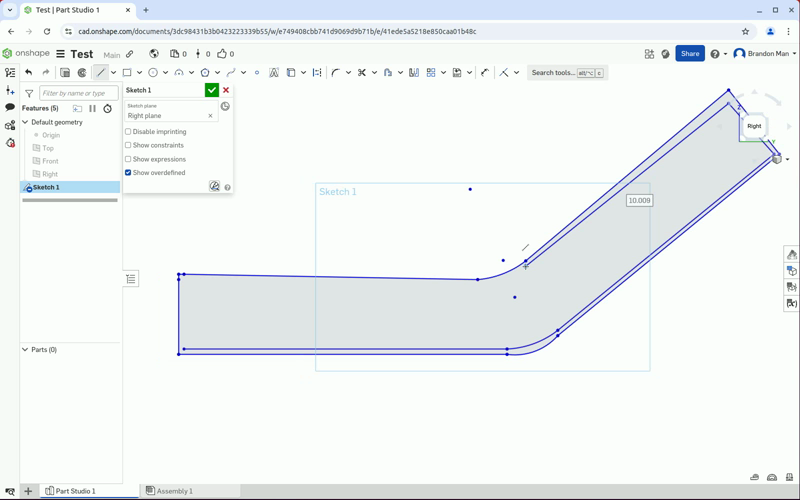
scroll(-6)
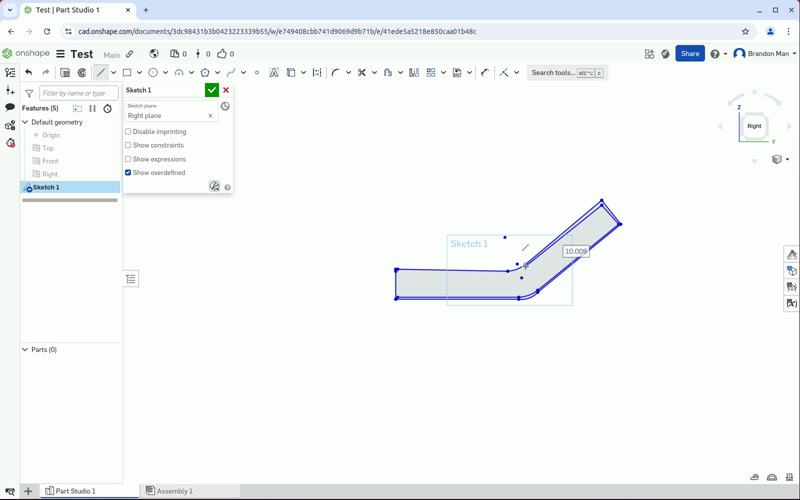
scroll(-6)
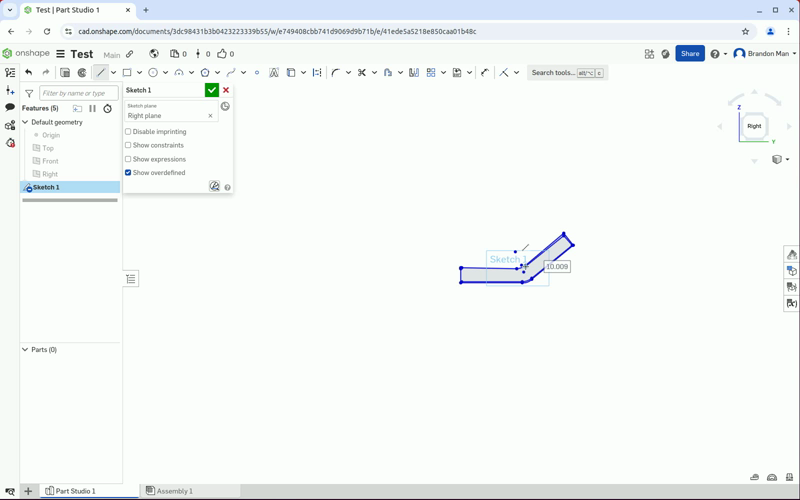
key_up(shift)
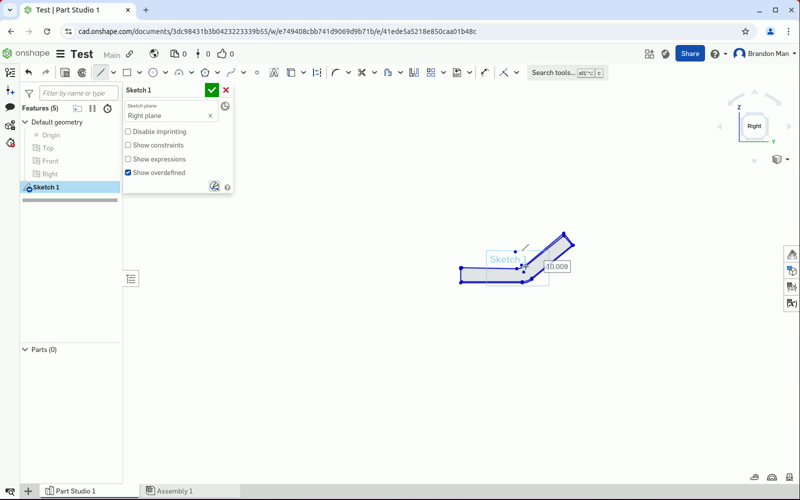
key(esc)
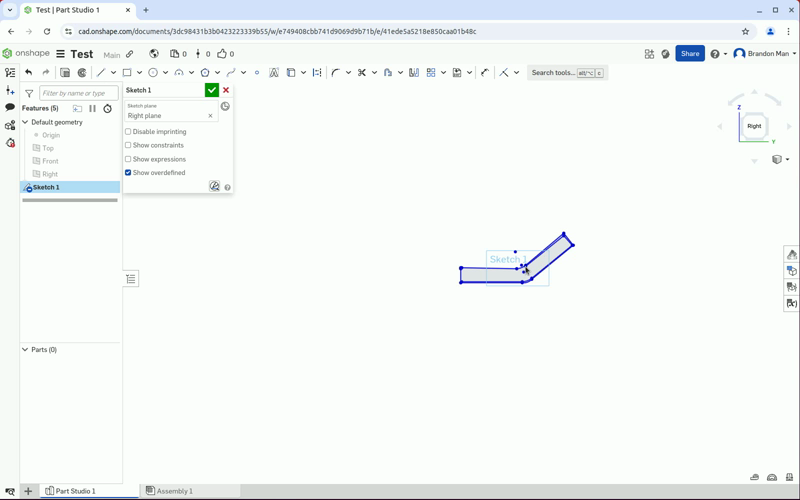
key(a)
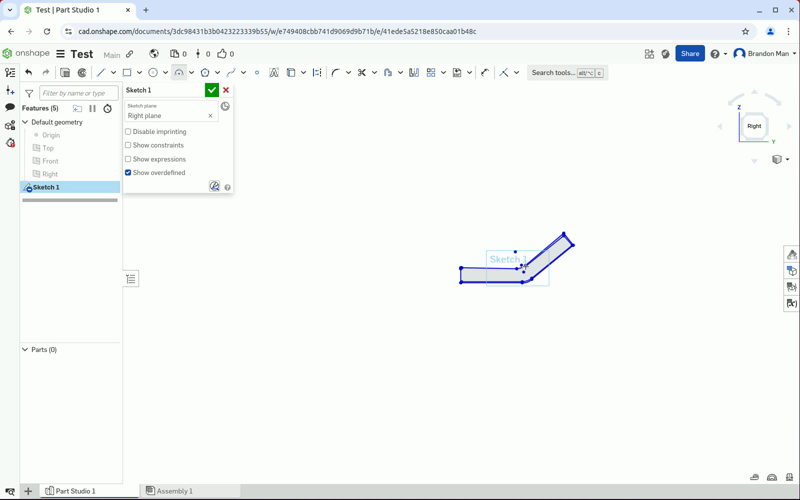
mouse_move(525, 266)
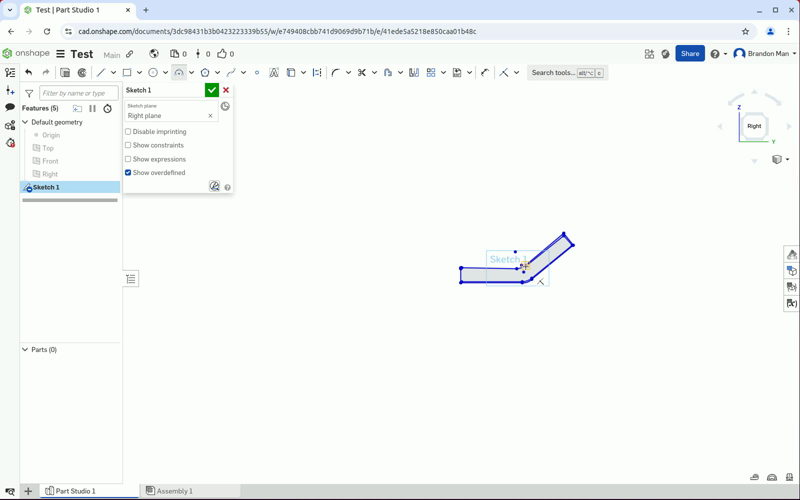
scroll(6)
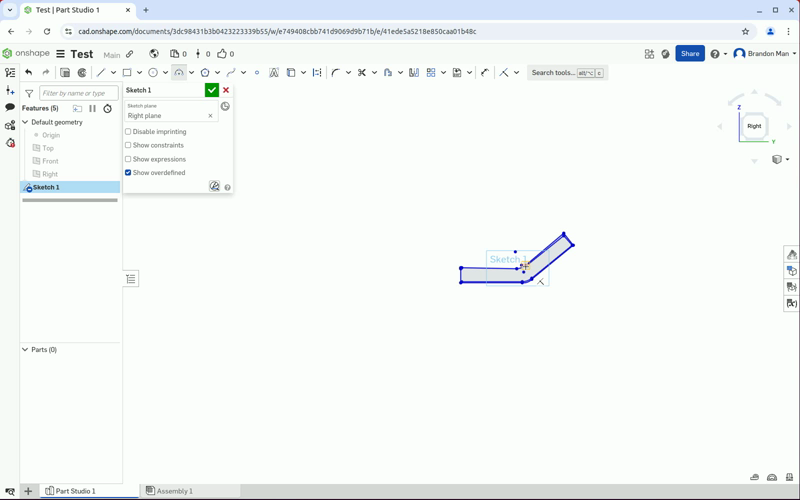
scroll(6)
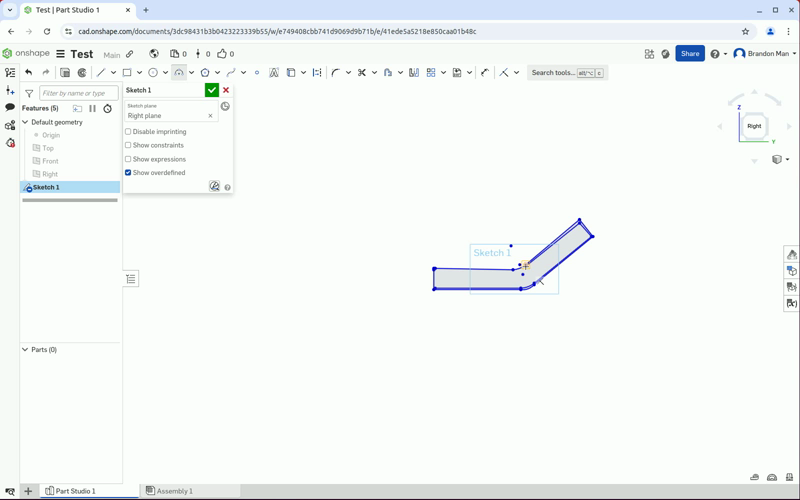
scroll(6)
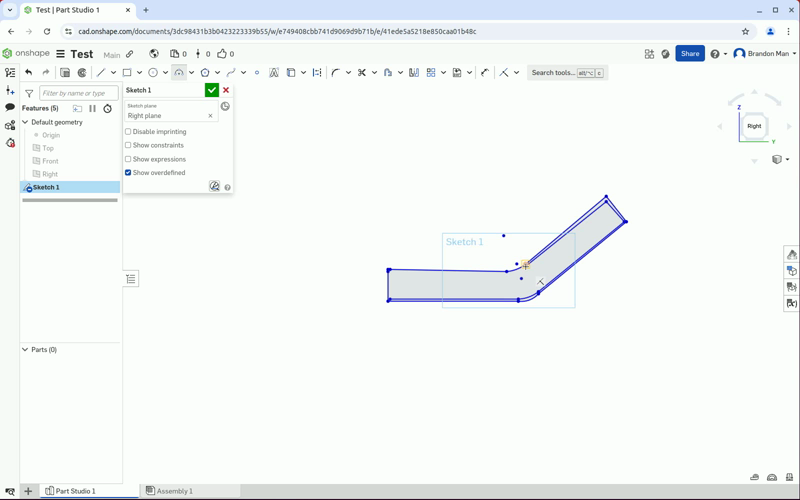
scroll(6)
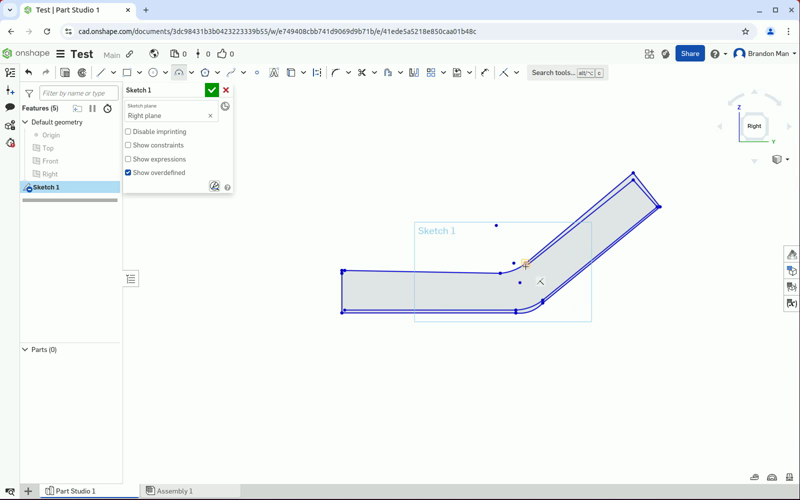
scroll(6)
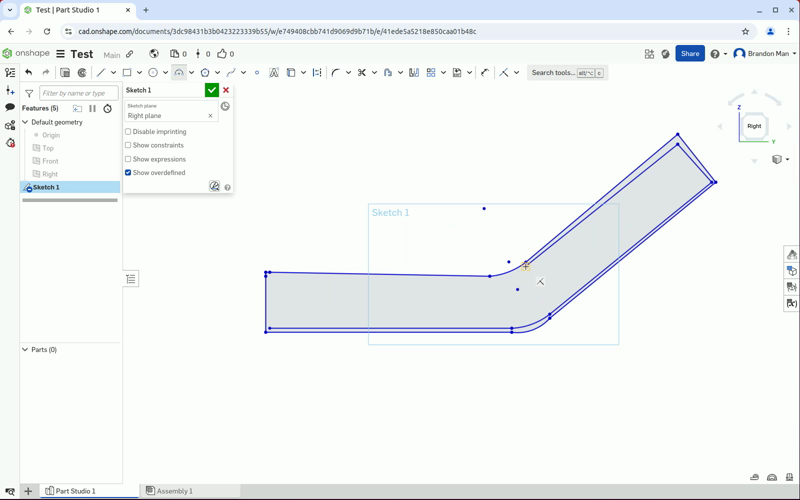
scroll(6)
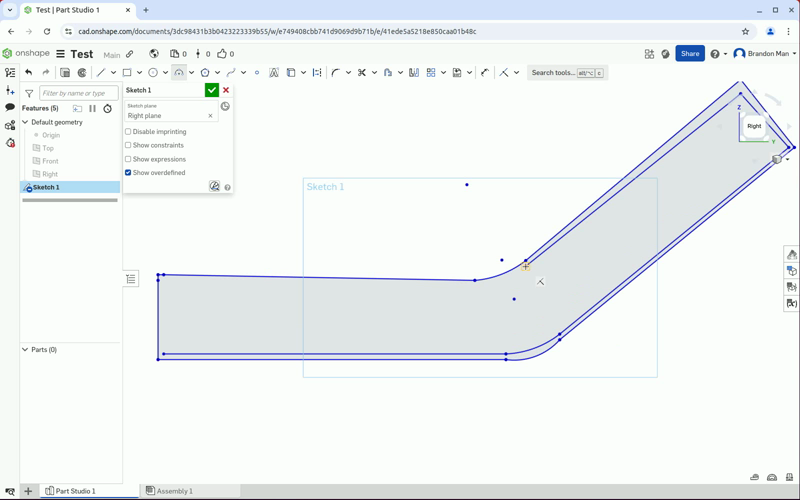
scroll(6)
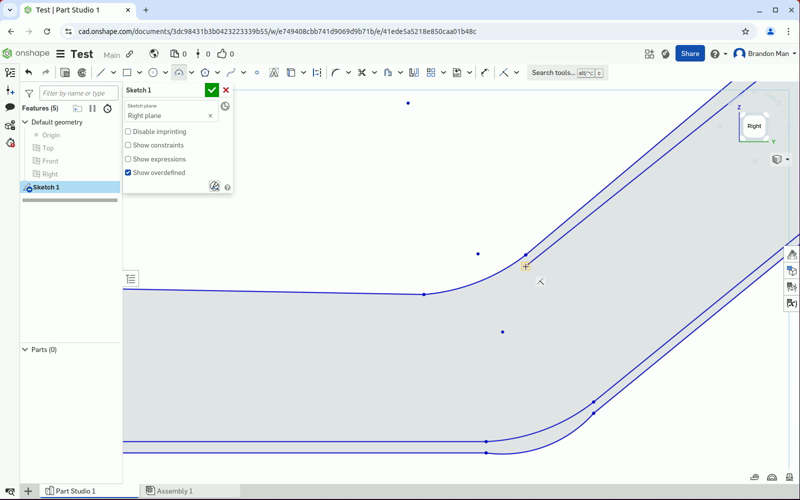
click(525, 266)
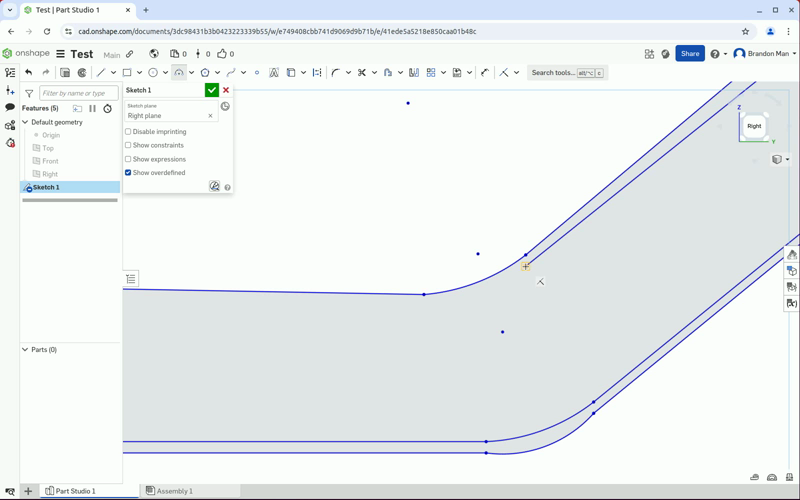
scroll(-6)
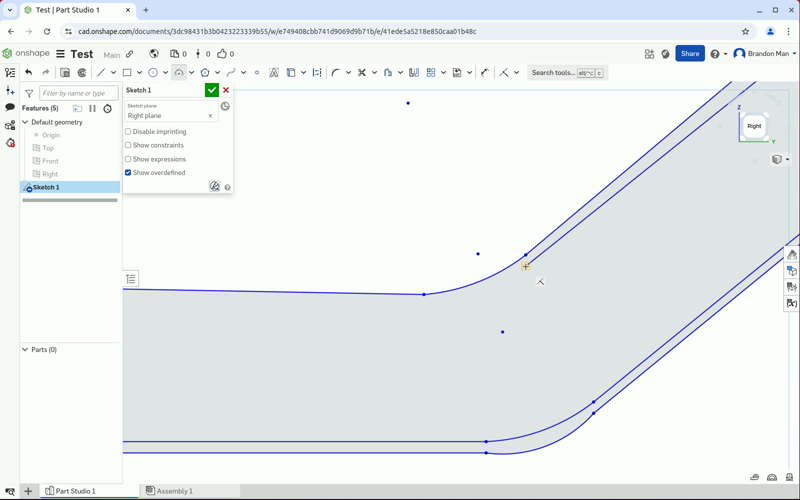
scroll(-6)
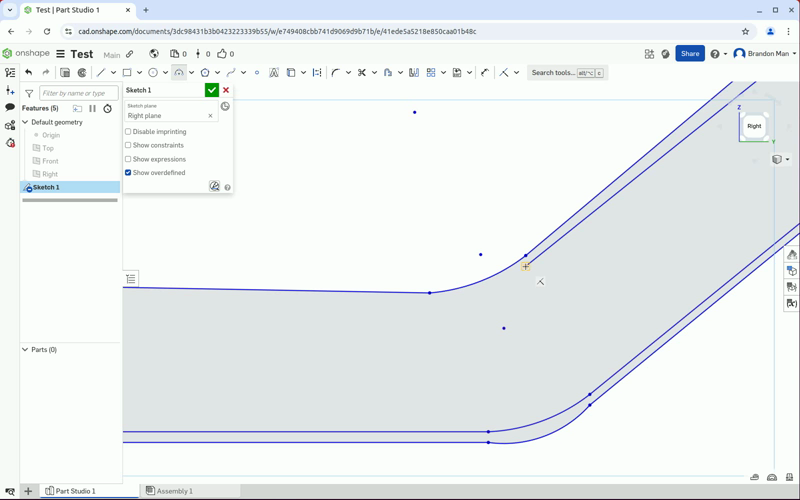
scroll(-6)
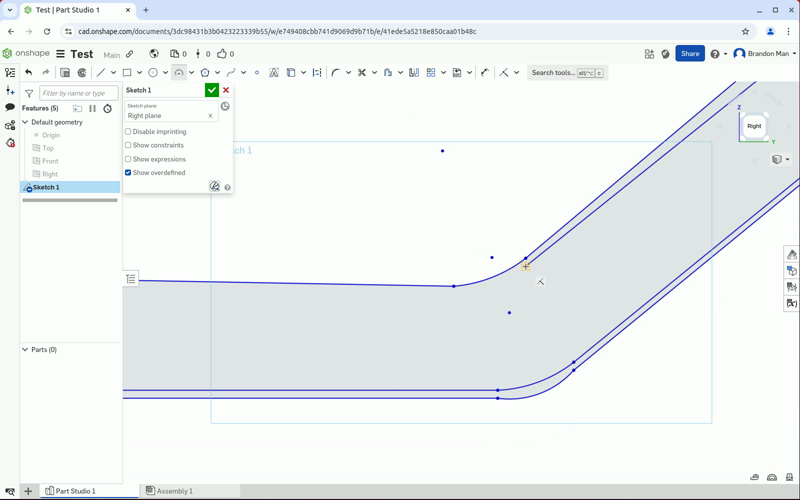
scroll(-6)
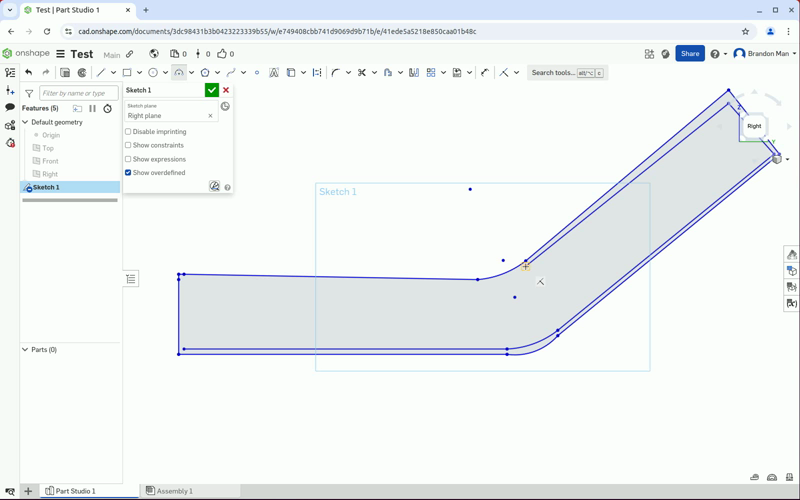
scroll(-6)
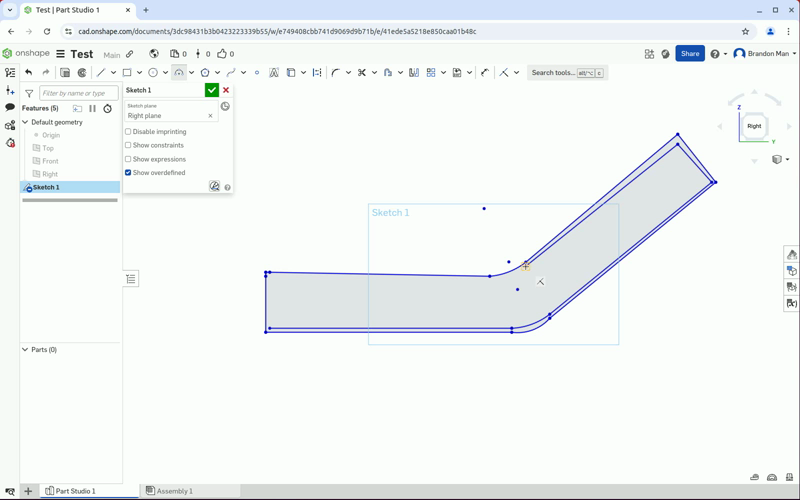
scroll(-6)
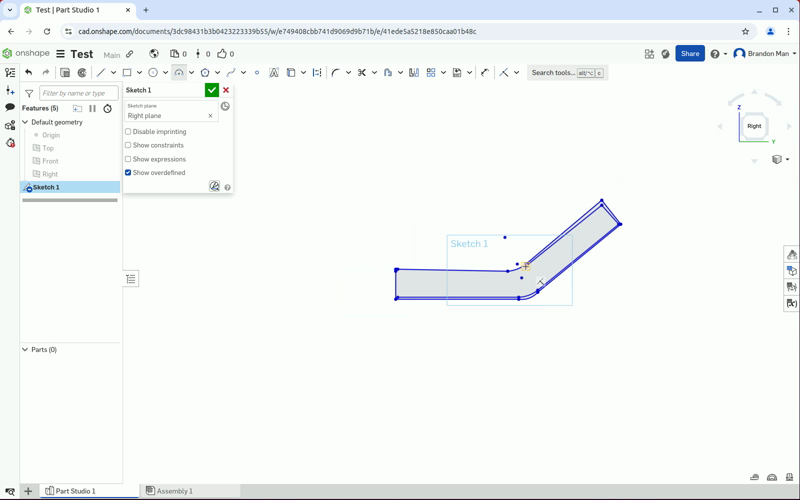
scroll(-6)
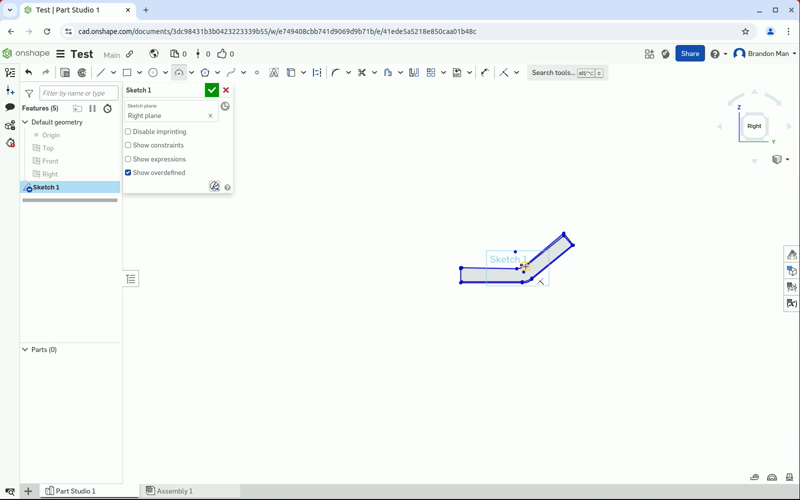
key_down(shift)
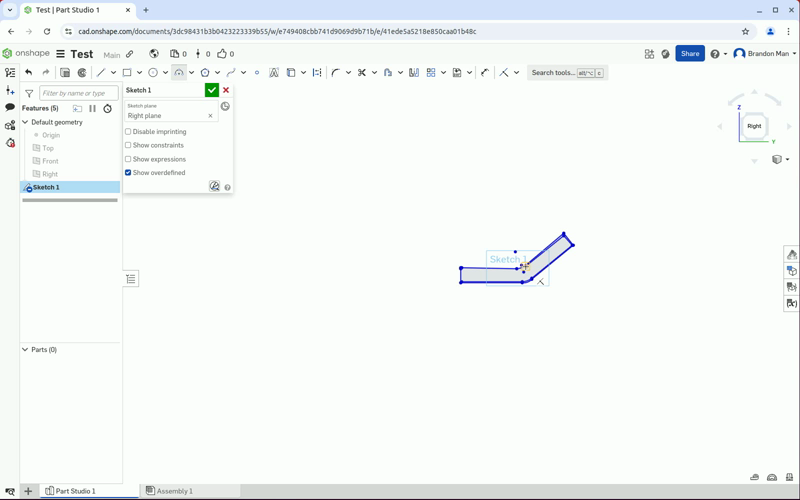
mouse_move(516, 270)
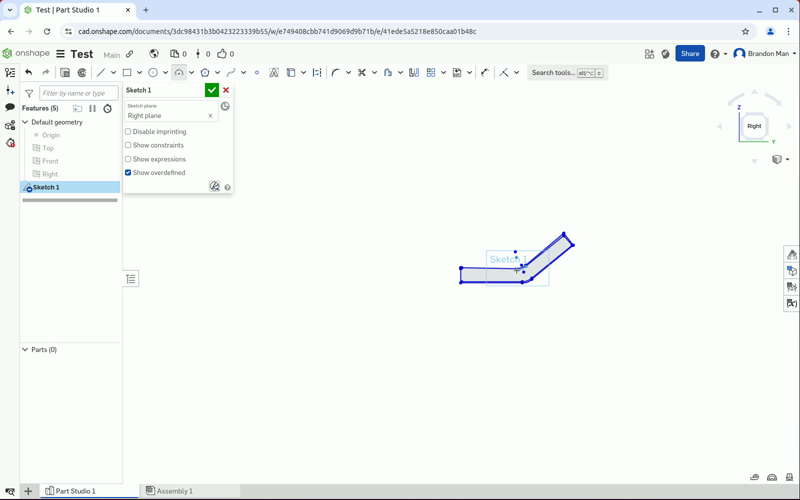
scroll(6)
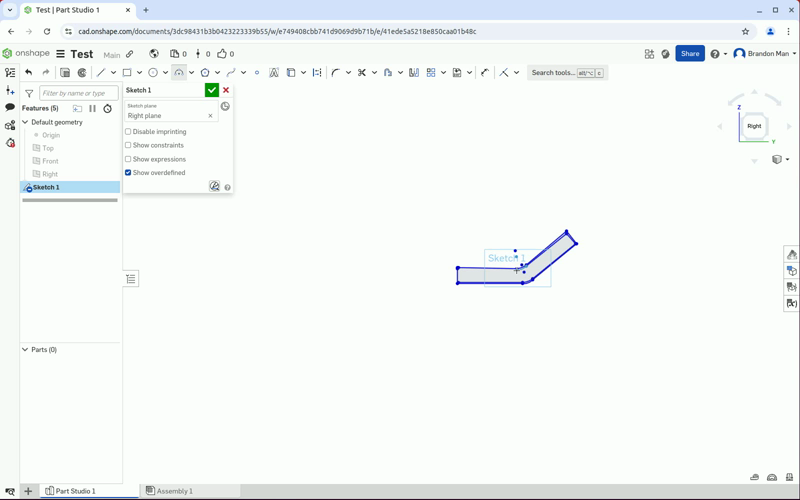
scroll(6)
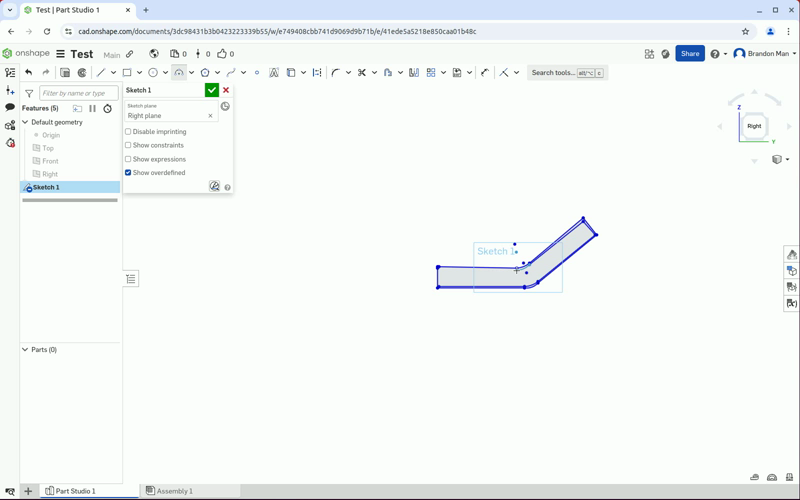
scroll(6)
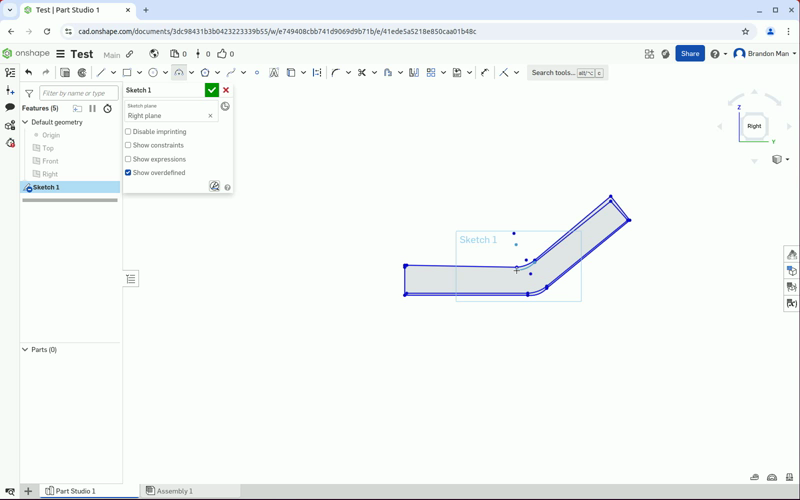
scroll(6)
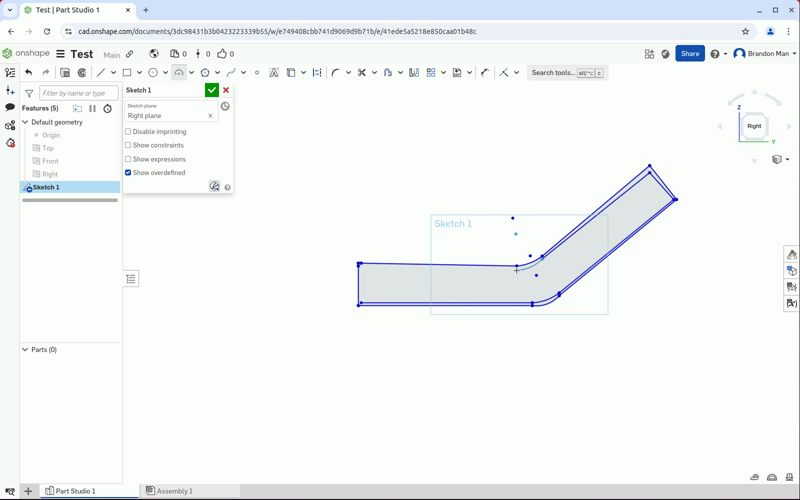
scroll(6)
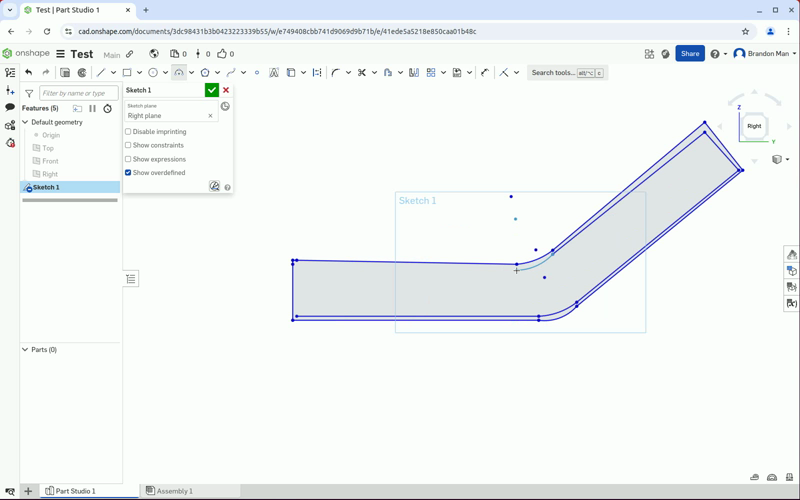
scroll(6)
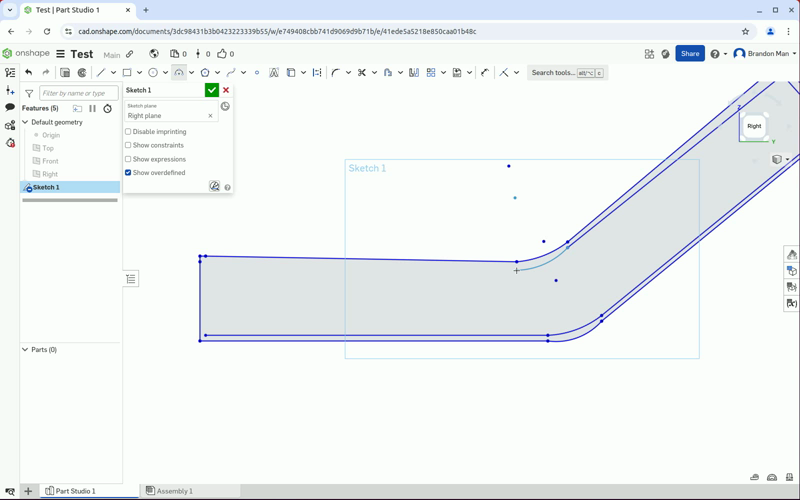
scroll(6)
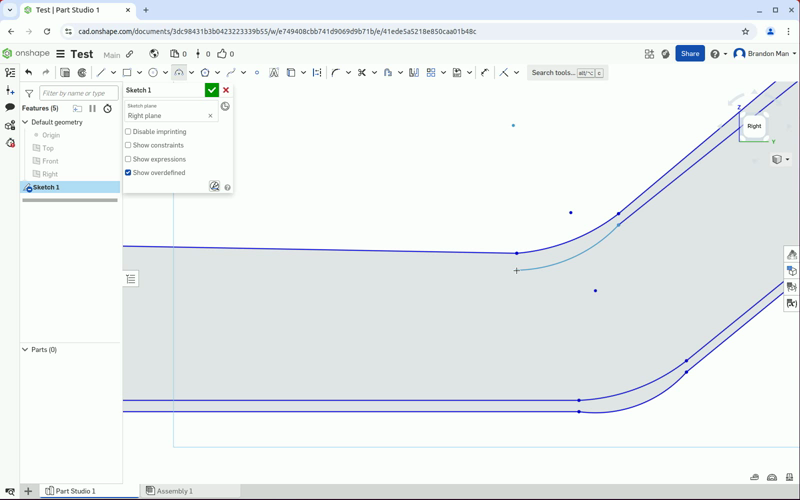
click(516, 270)
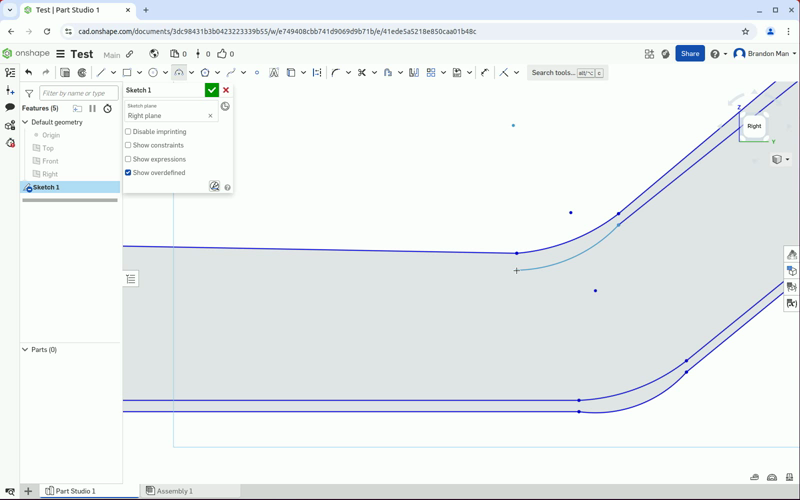
scroll(-6)
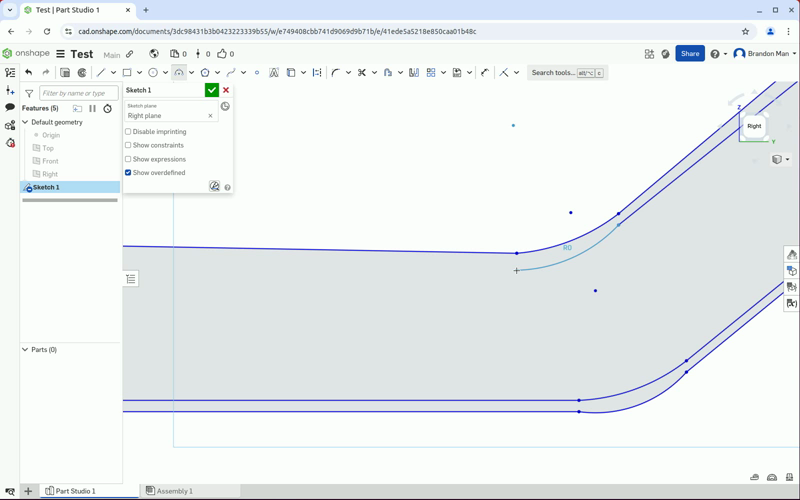
scroll(-6)
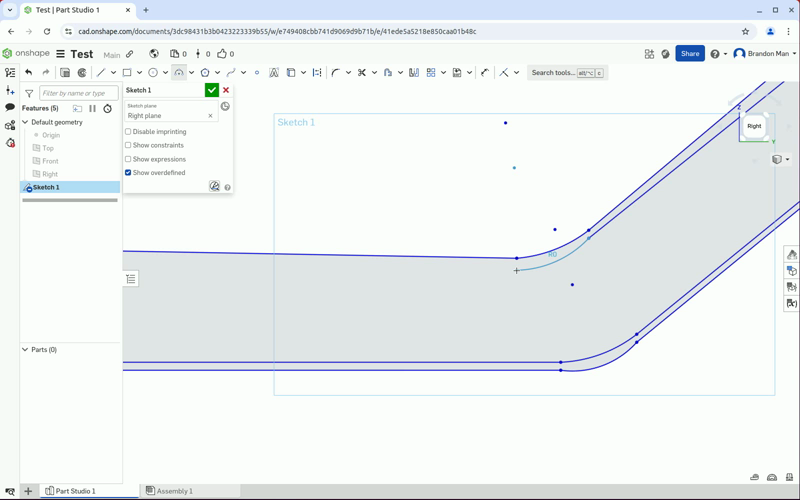
scroll(-6)
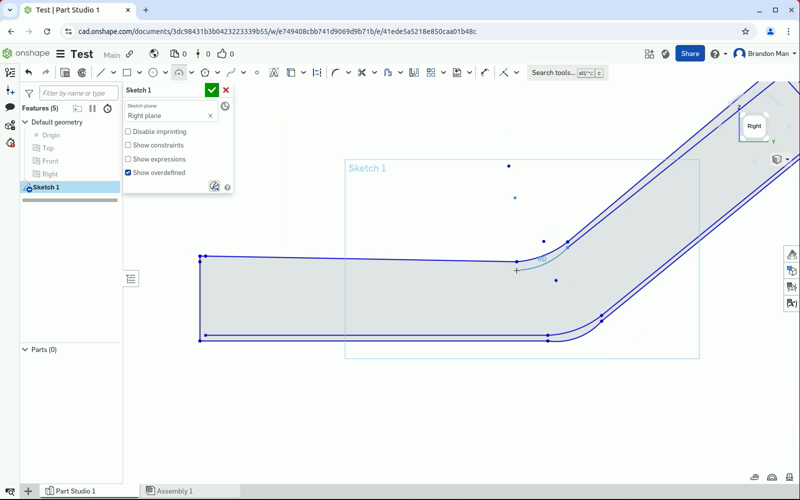
scroll(-6)
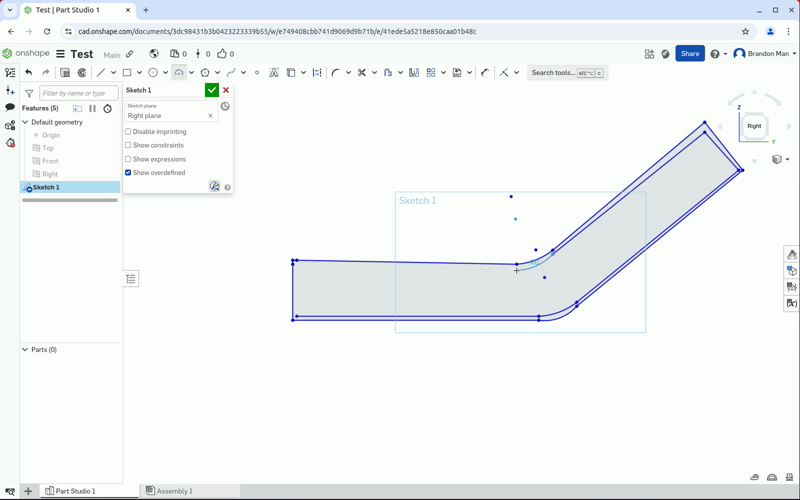
scroll(-6)
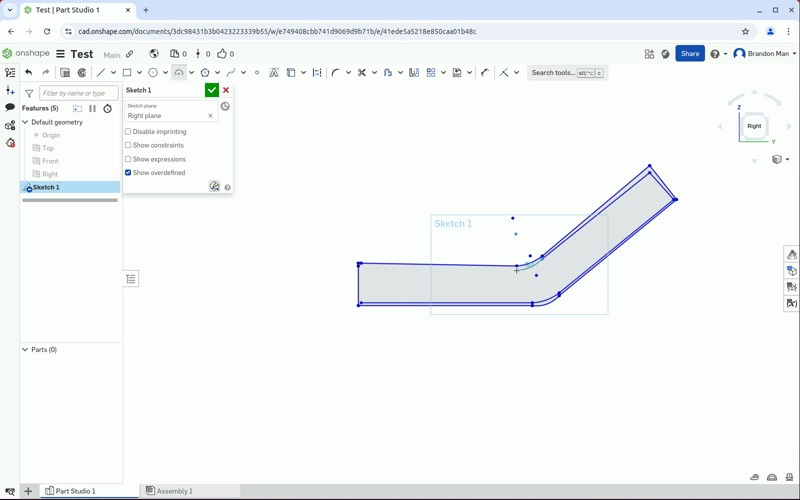
scroll(-6)
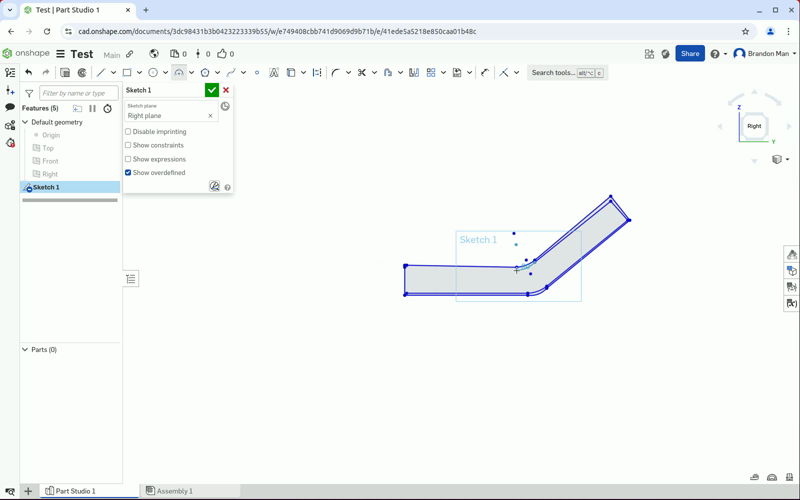
scroll(-6)
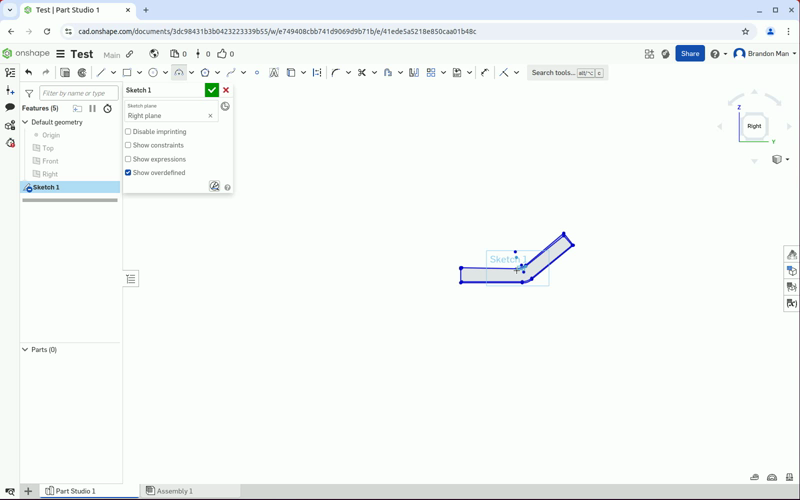
mouse_move(521, 268)
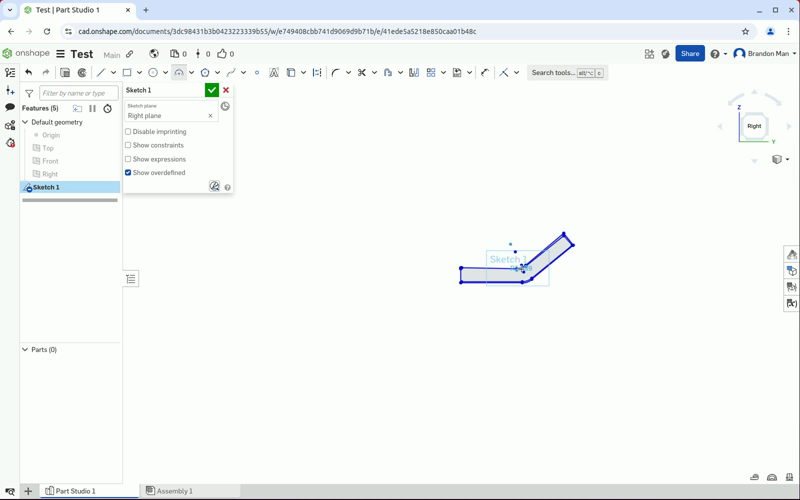
scroll(6)
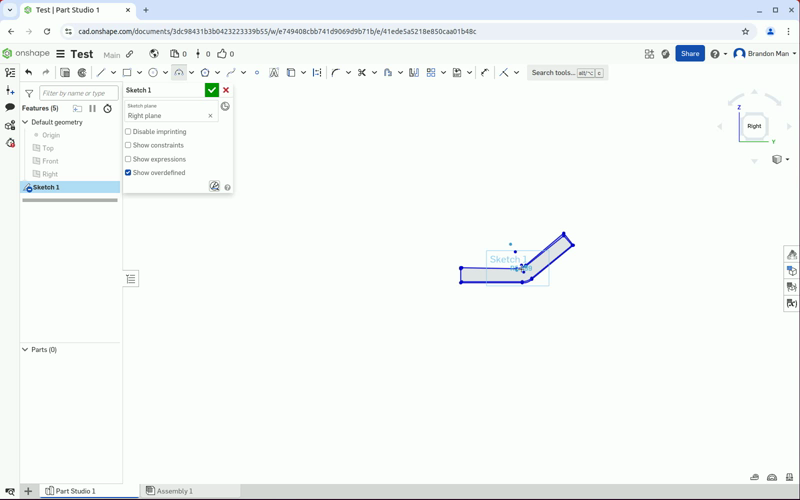
scroll(6)
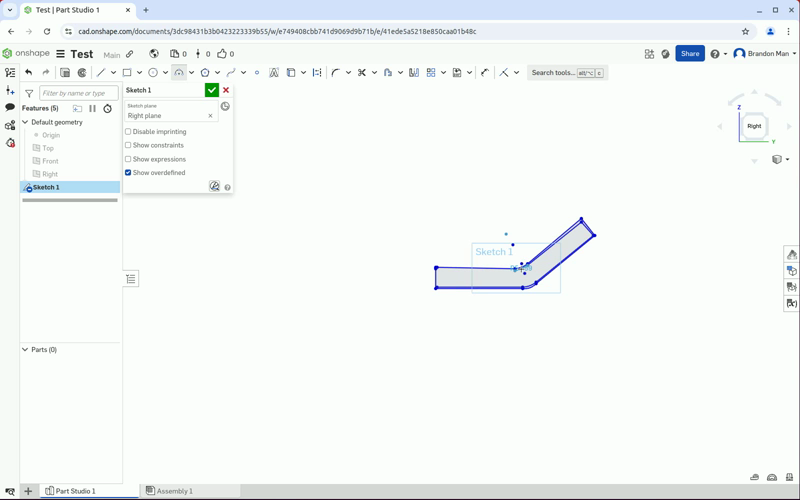
scroll(6)
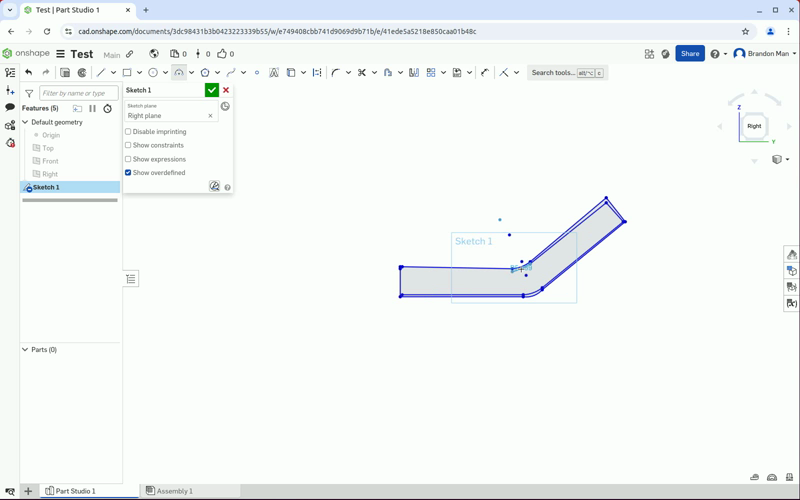
scroll(6)
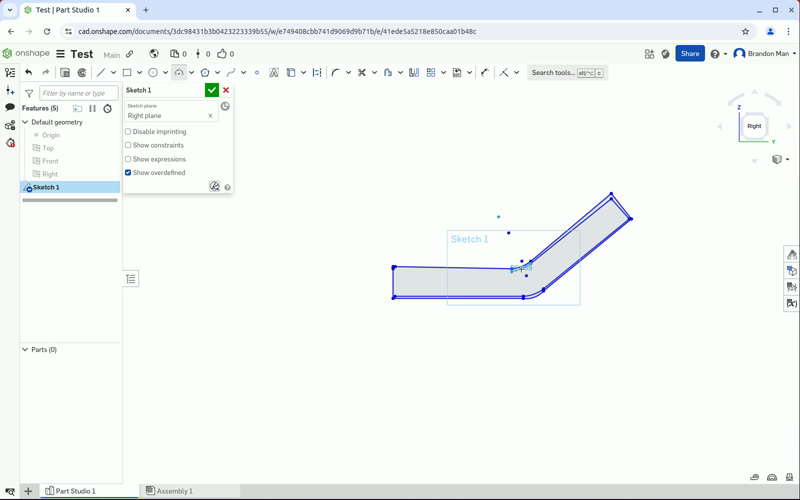
scroll(6)
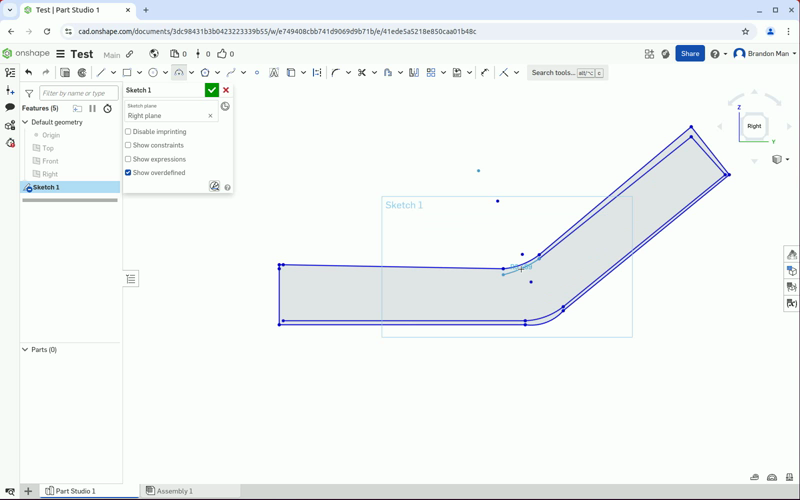
scroll(6)
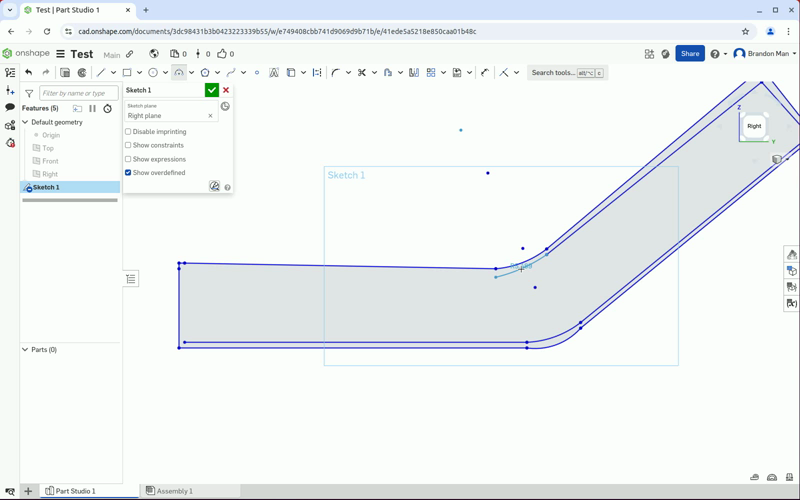
scroll(6)
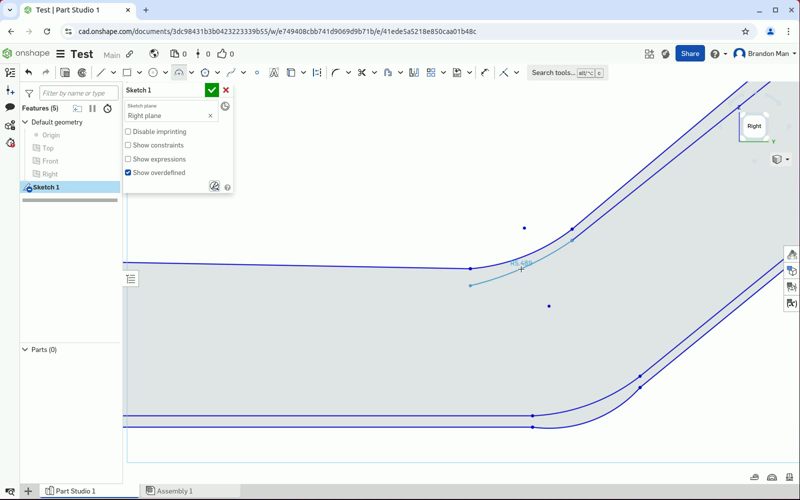
click(521, 268)
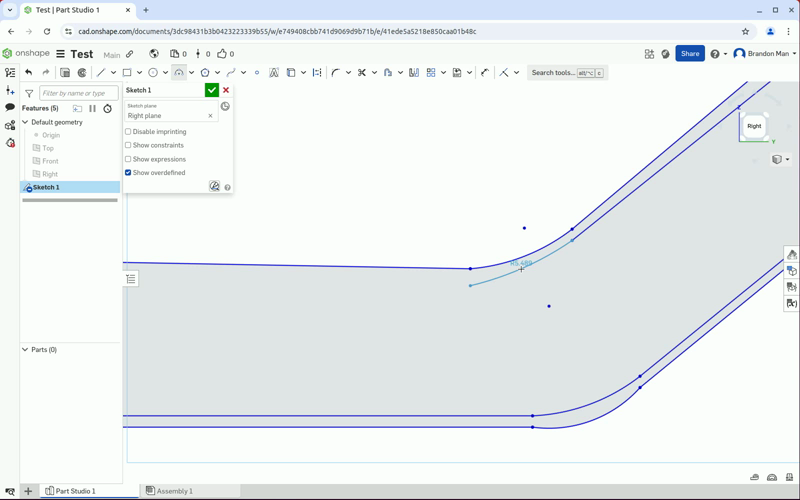
scroll(-6)
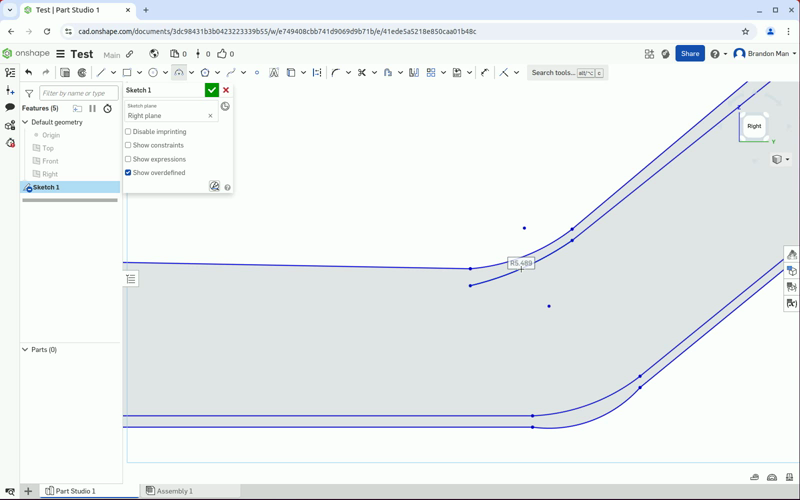
scroll(-6)
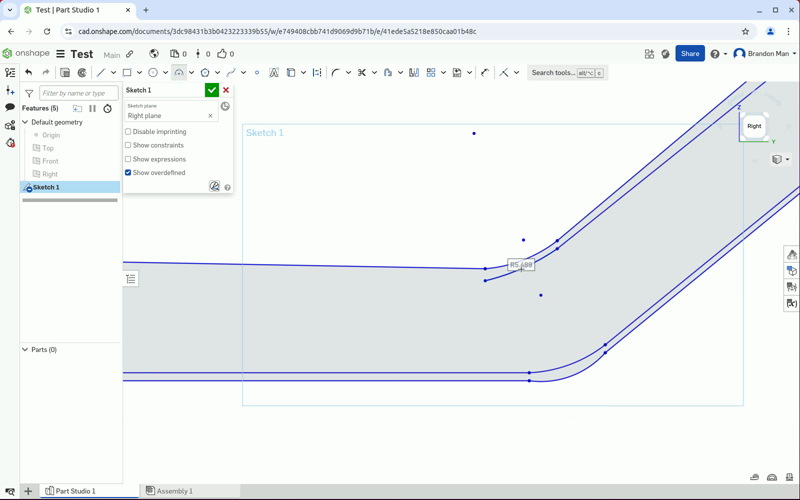
scroll(-6)
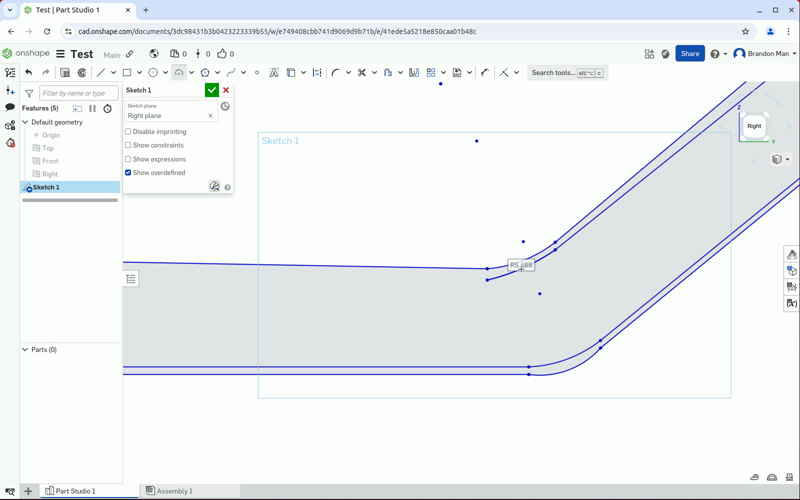
scroll(-6)
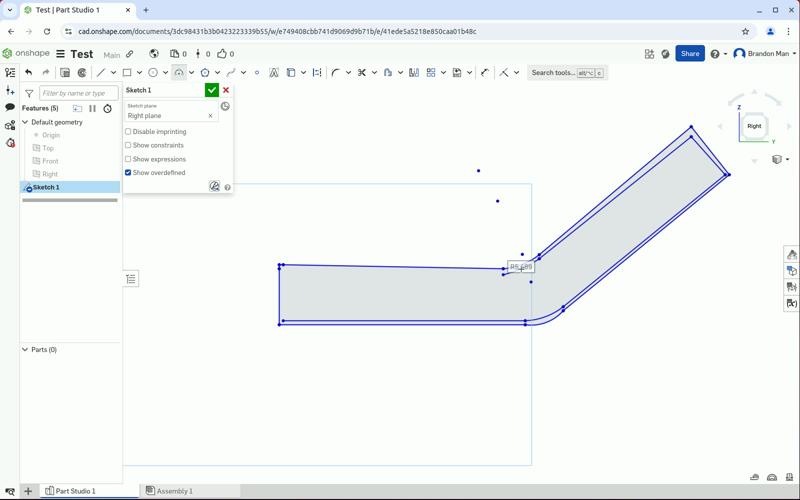
scroll(-6)
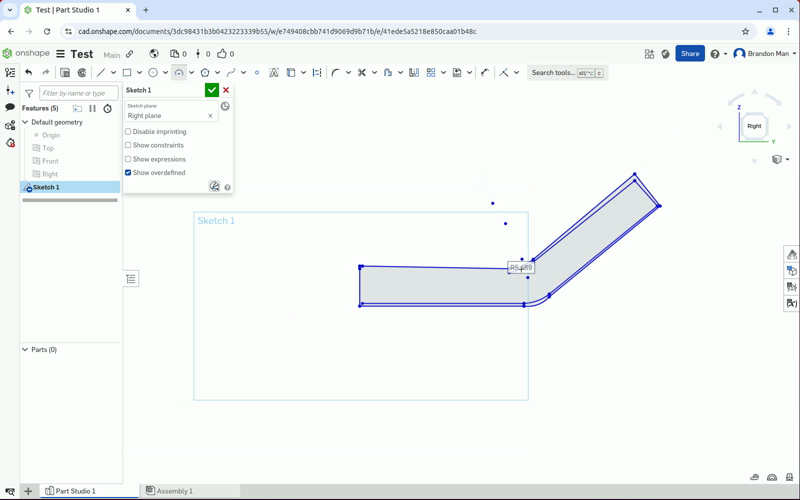
scroll(-6)
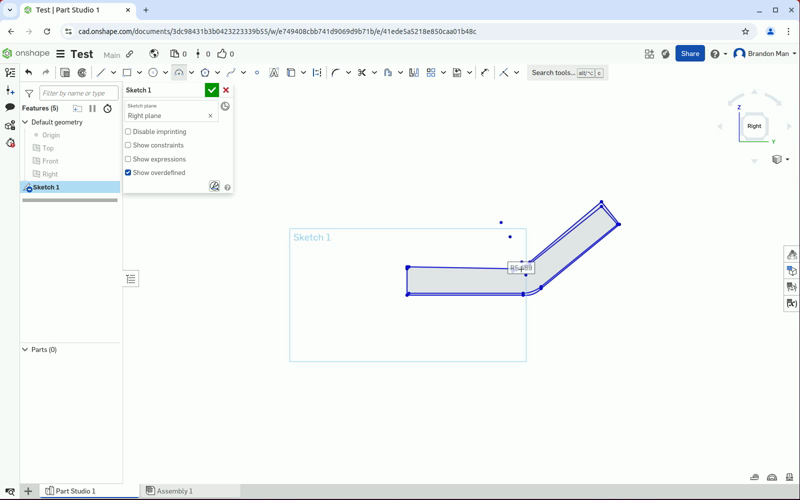
scroll(-6)
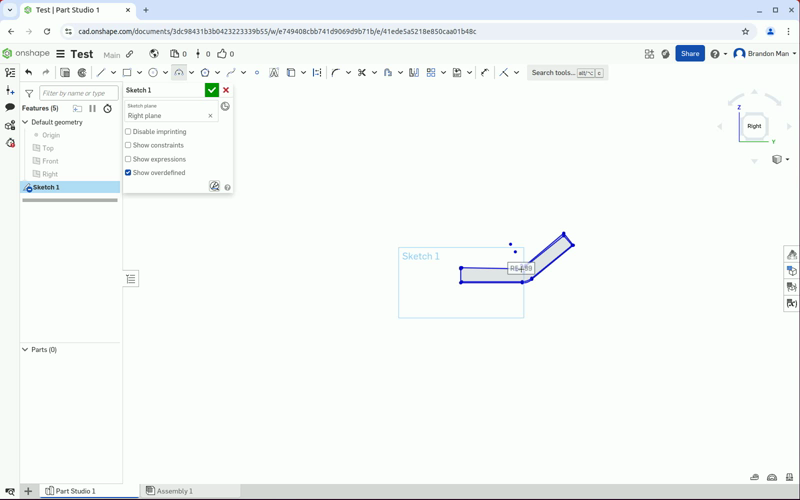
key_up(shift)
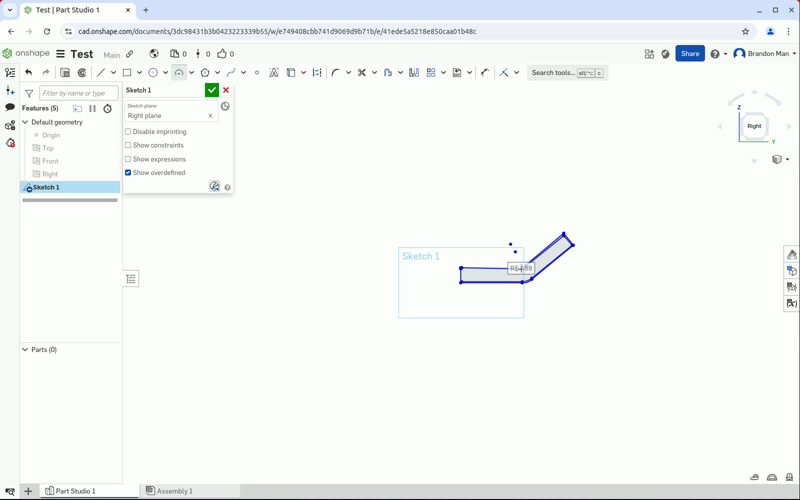
key(esc)
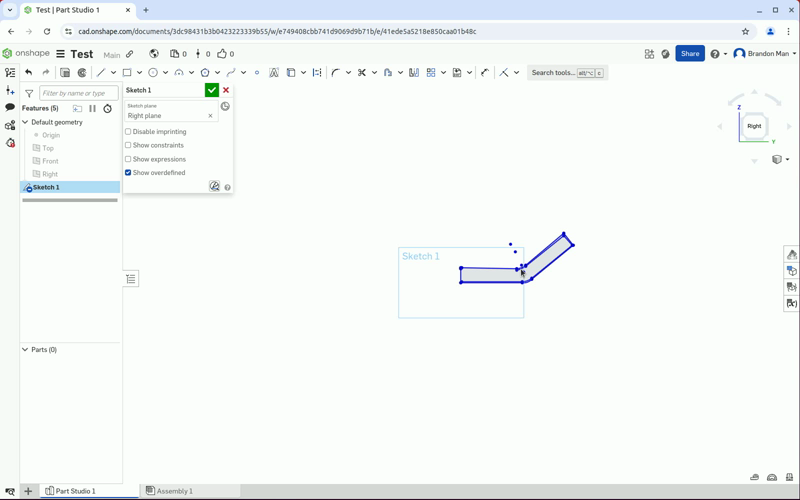
key(l)
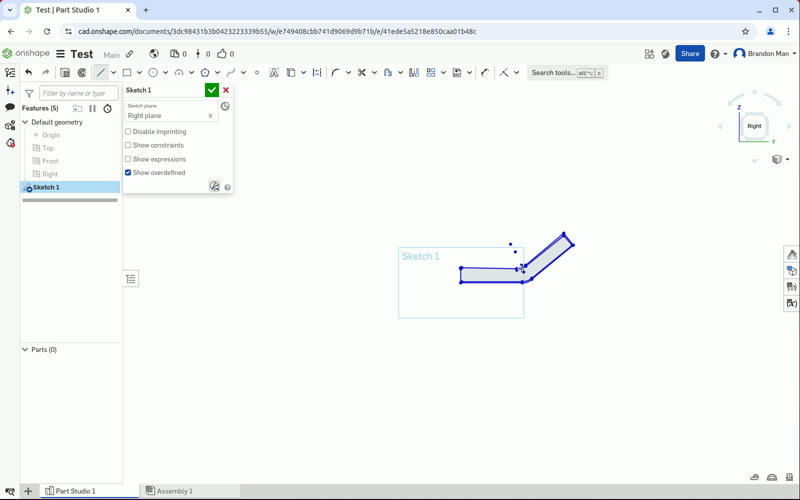
mouse_move(516, 270)
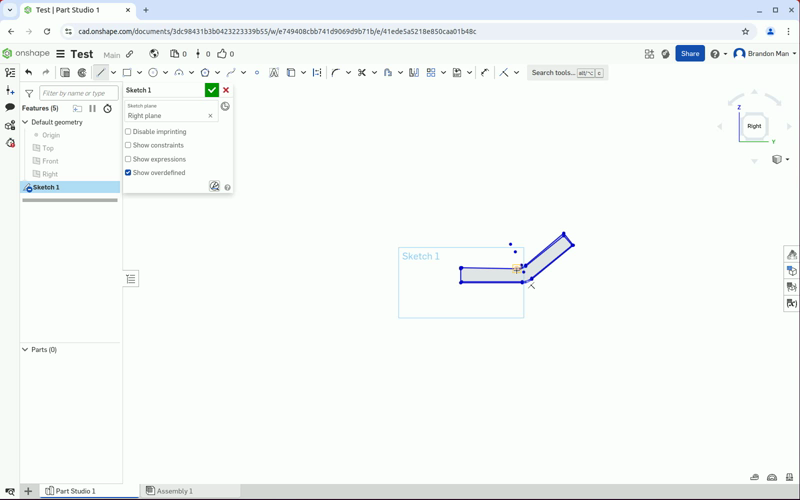
scroll(6)
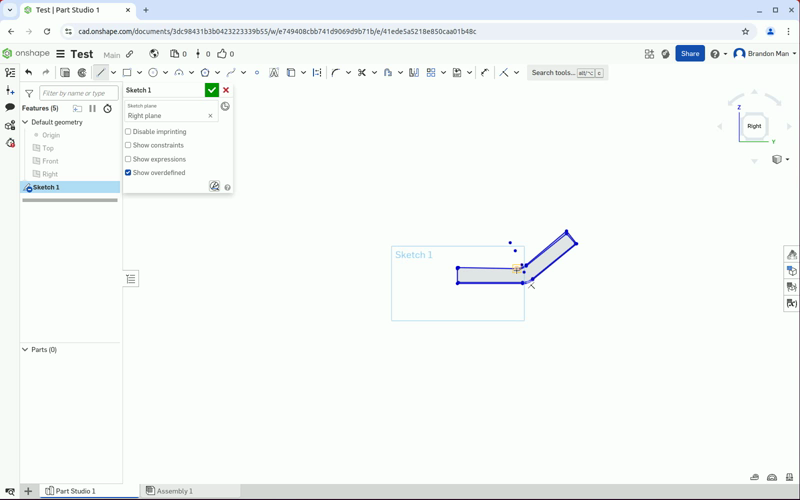
scroll(6)
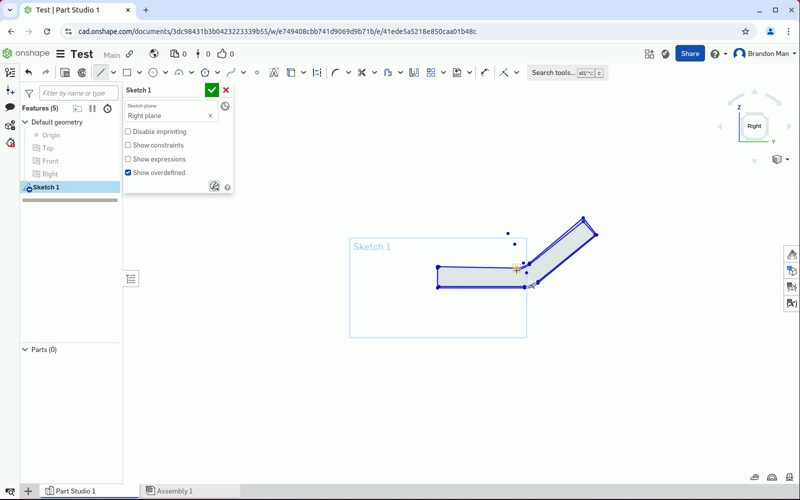
scroll(6)
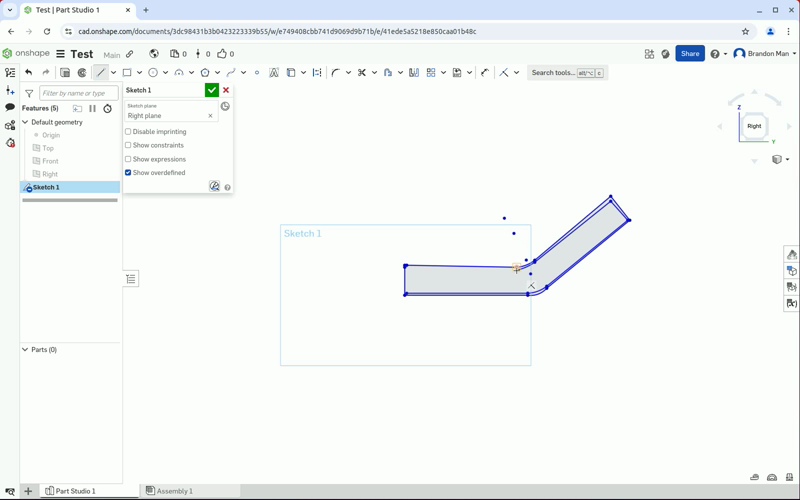
scroll(6)
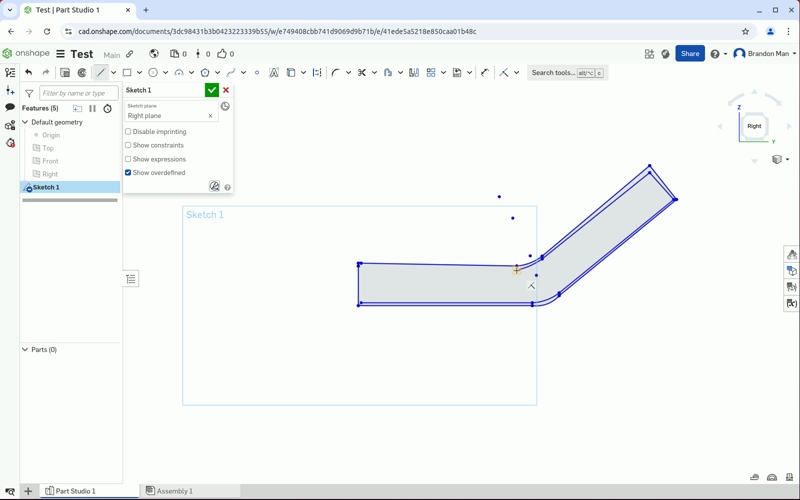
scroll(6)
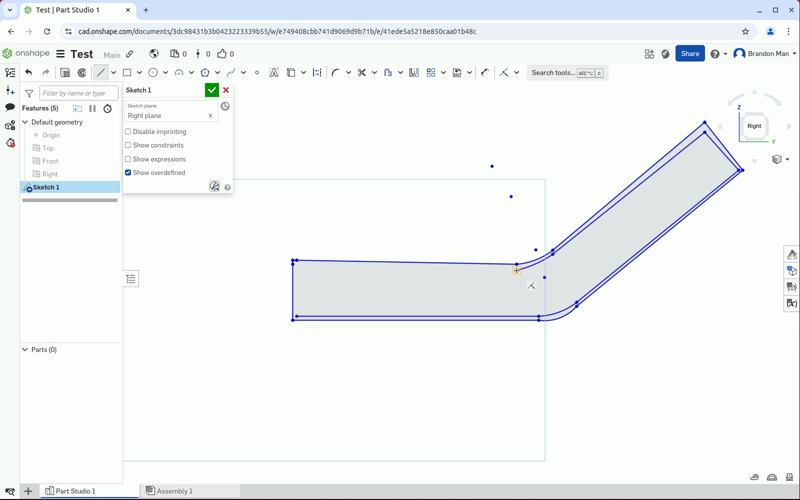
scroll(6)
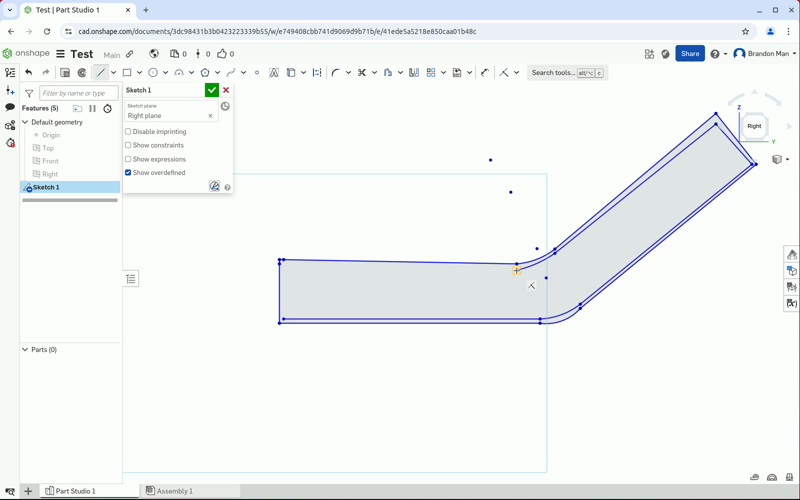
scroll(6)
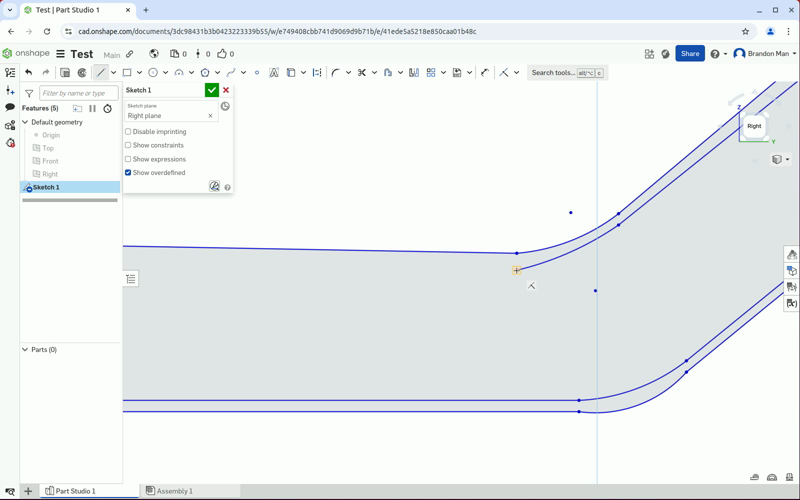
click(516, 270)
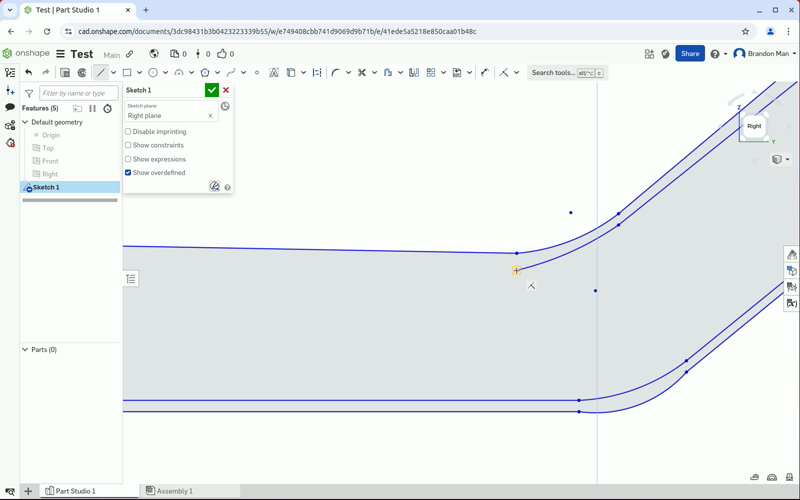
scroll(-6)
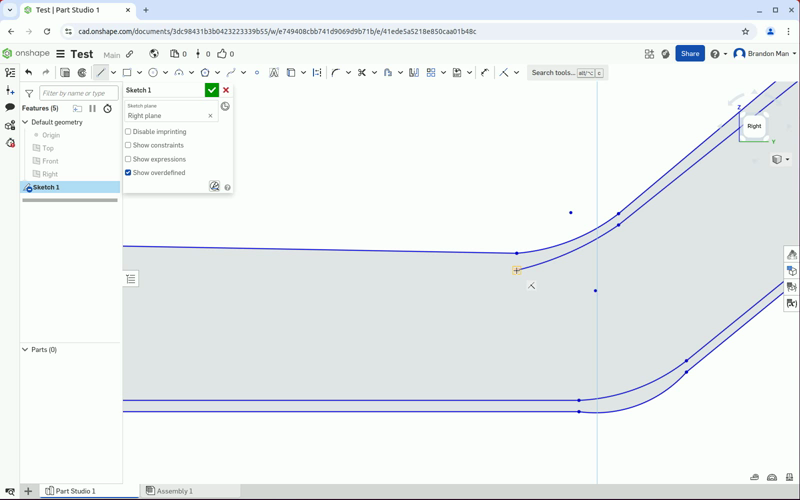
scroll(-6)
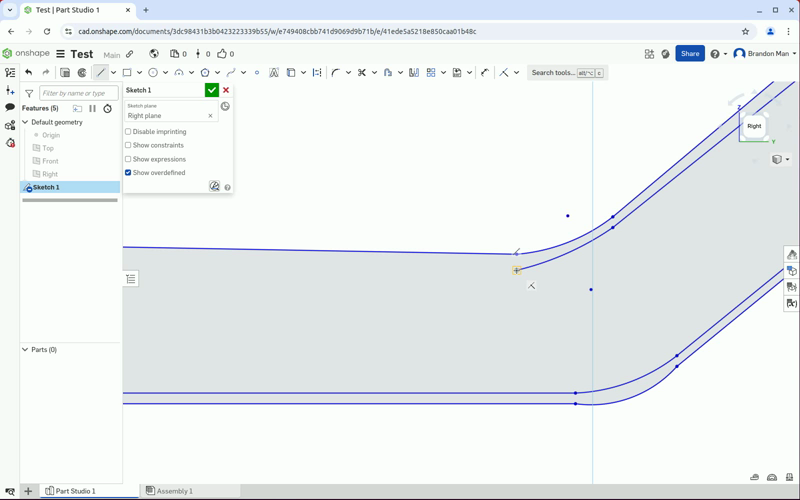
scroll(-6)
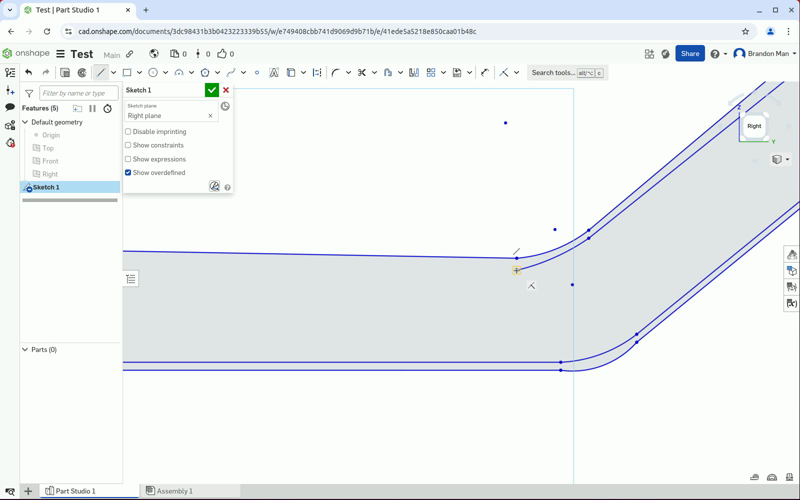
scroll(-6)
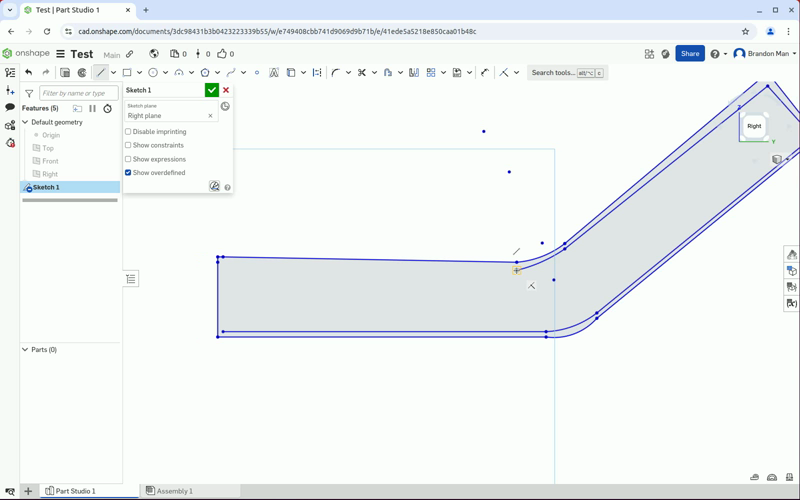
scroll(-6)
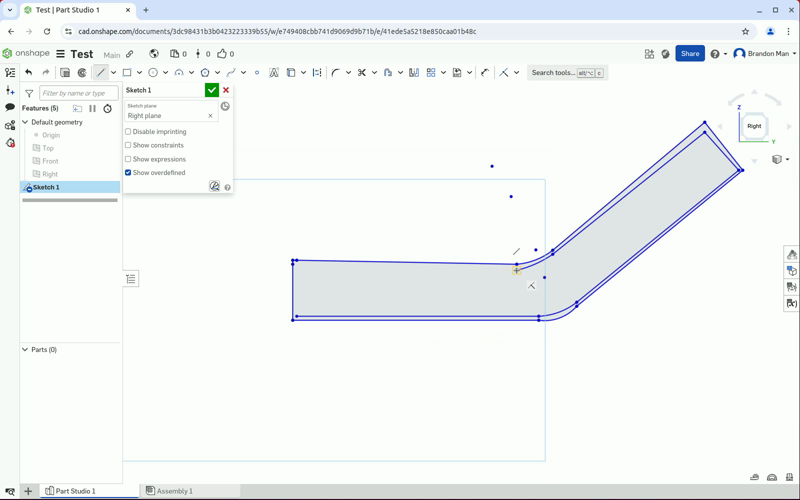
scroll(-6)
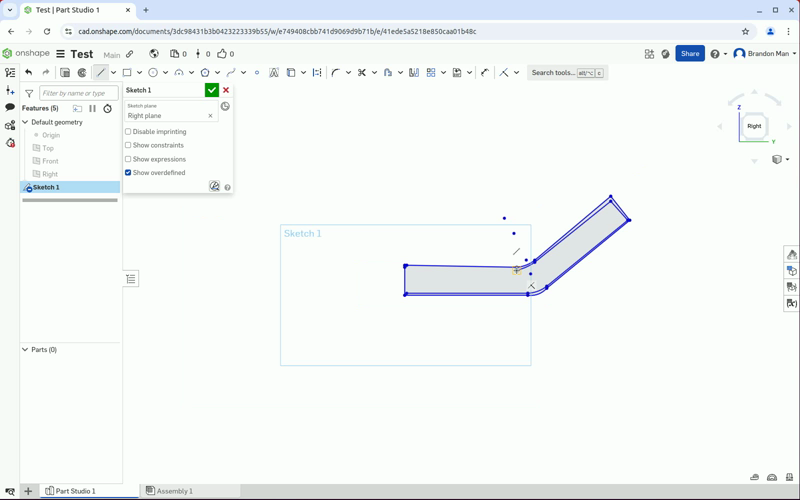
scroll(-6)
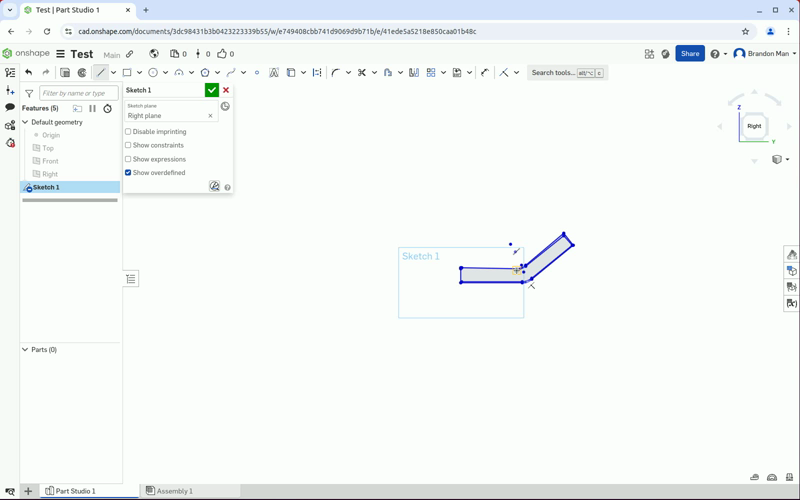
key_down(shift)
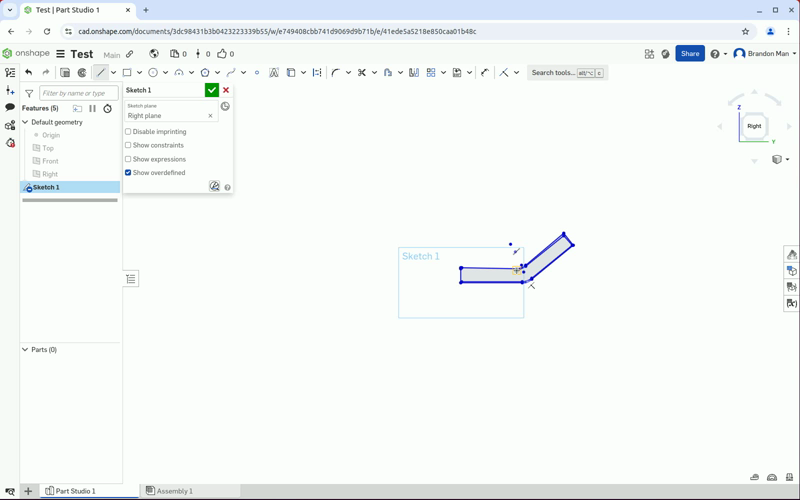
mouse_move(546, 270)
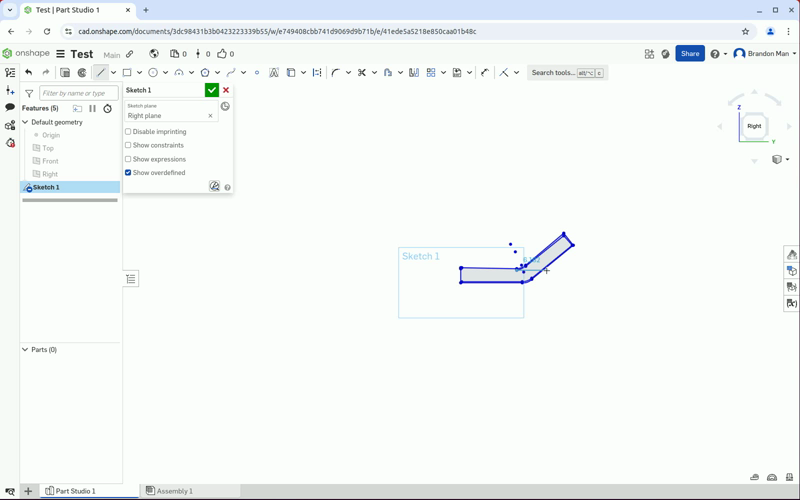
mouse_move(461, 268)
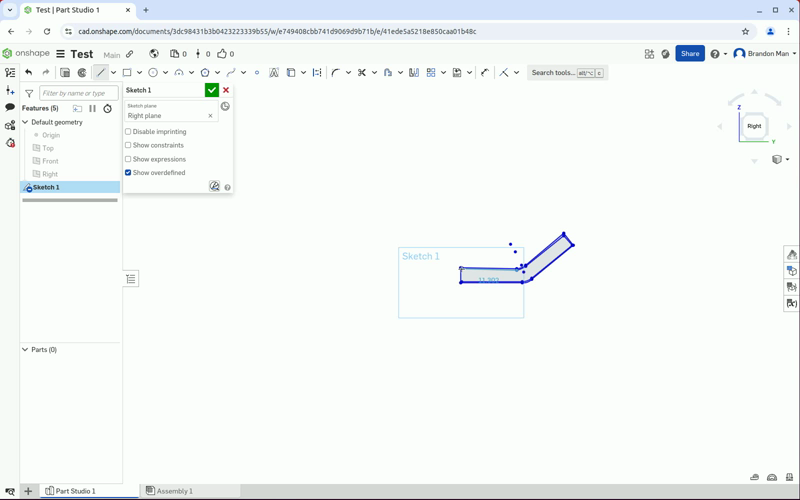
scroll(6)
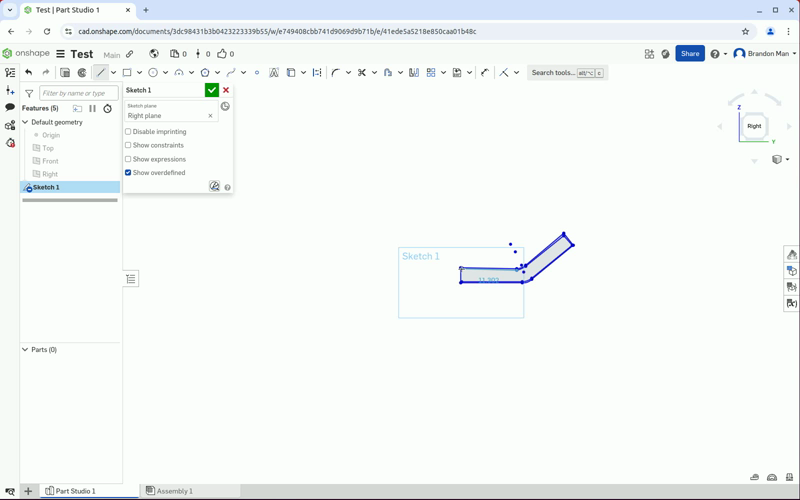
scroll(6)
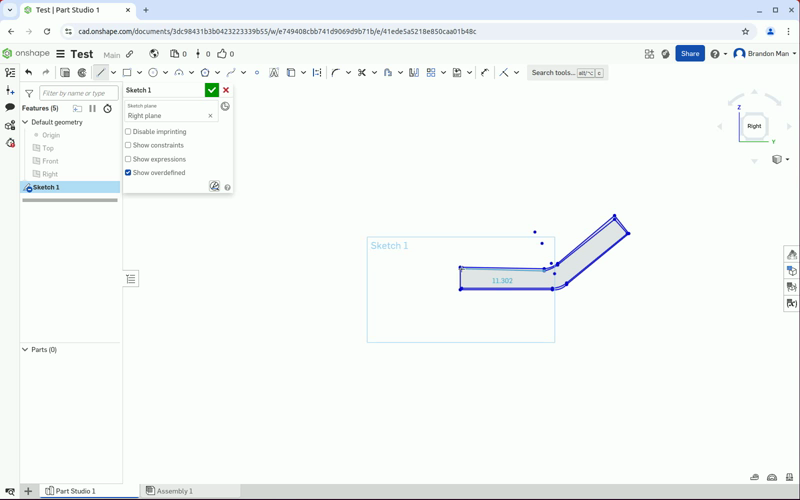
scroll(6)
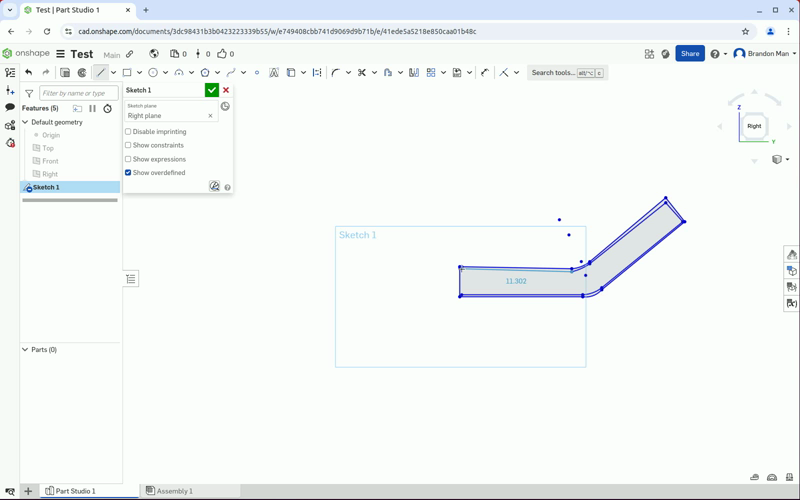
scroll(6)
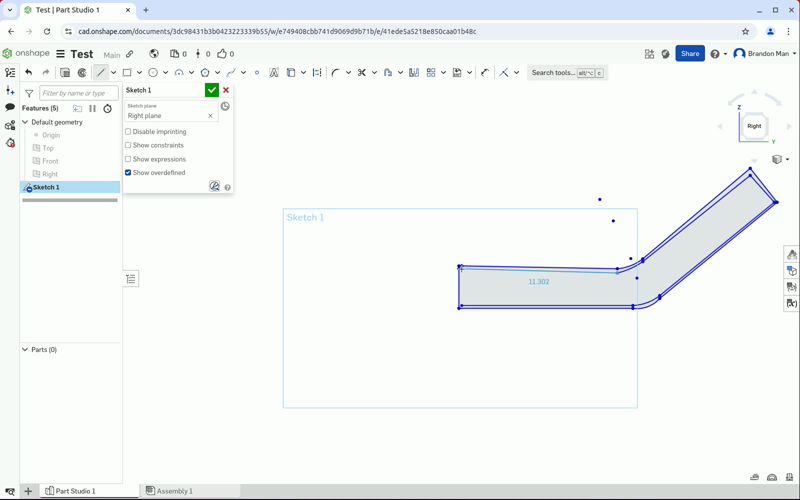
scroll(6)
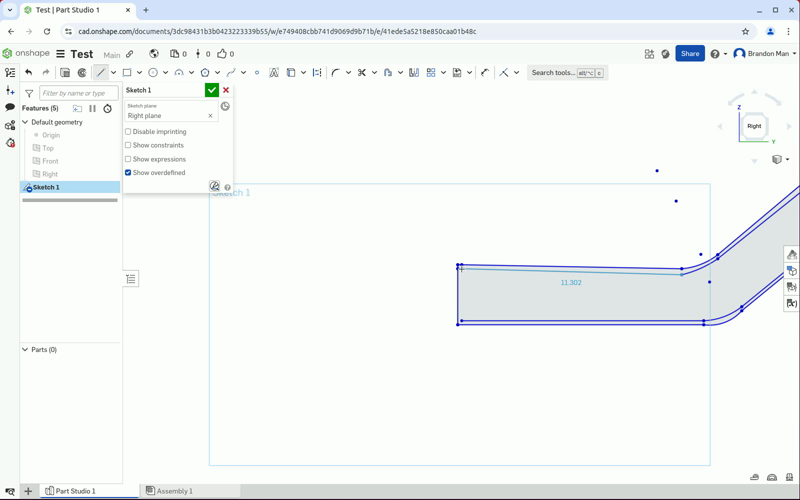
scroll(6)
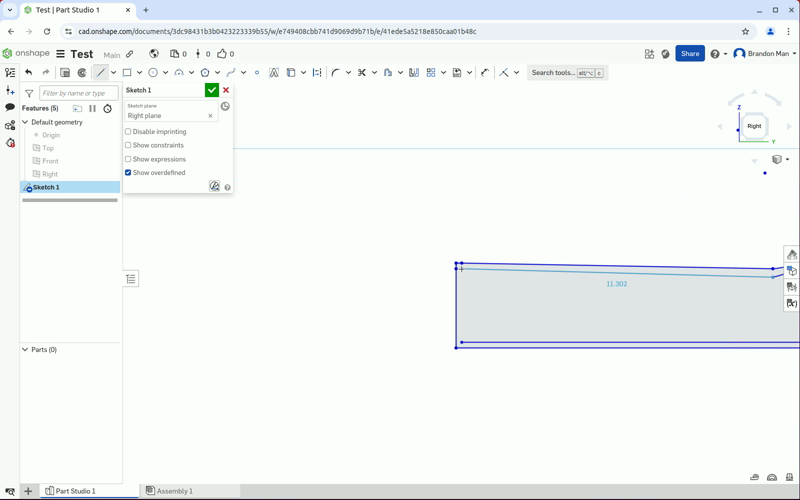
scroll(6)
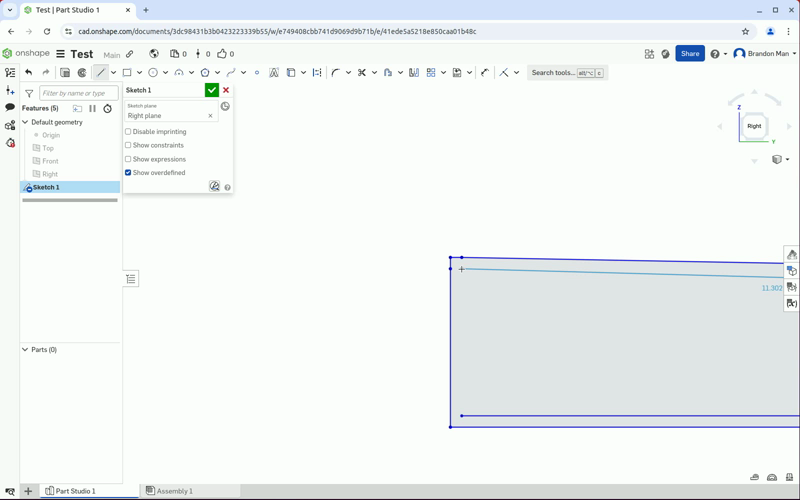
click(461, 268)
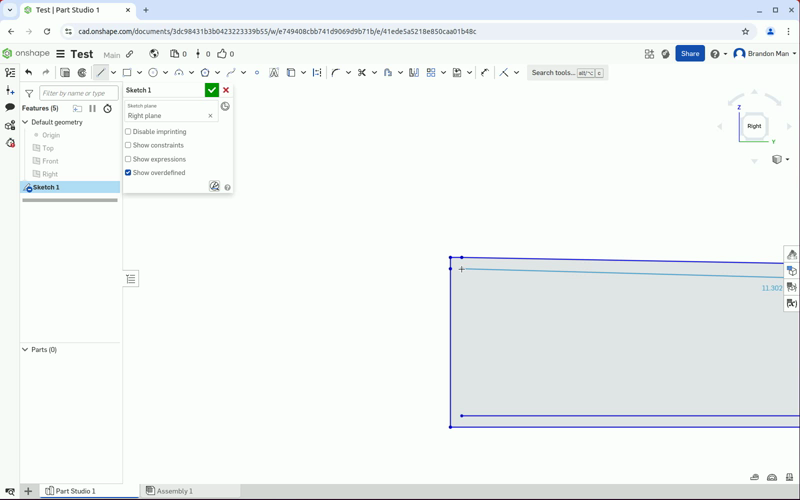
scroll(-6)
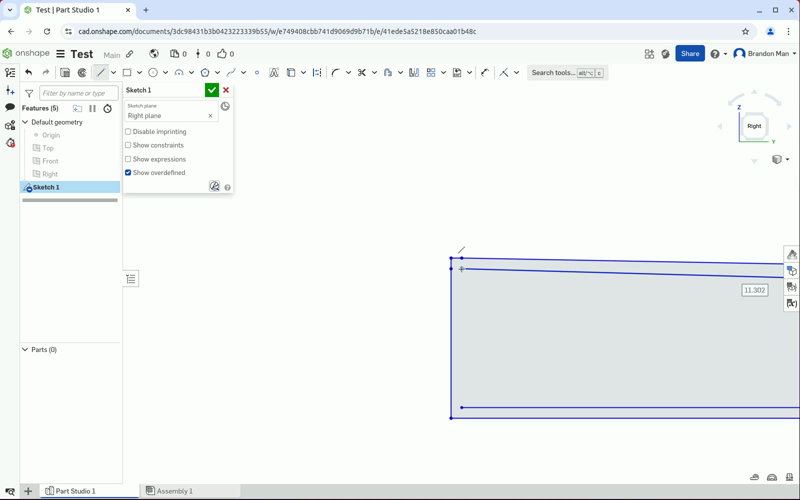
scroll(-6)
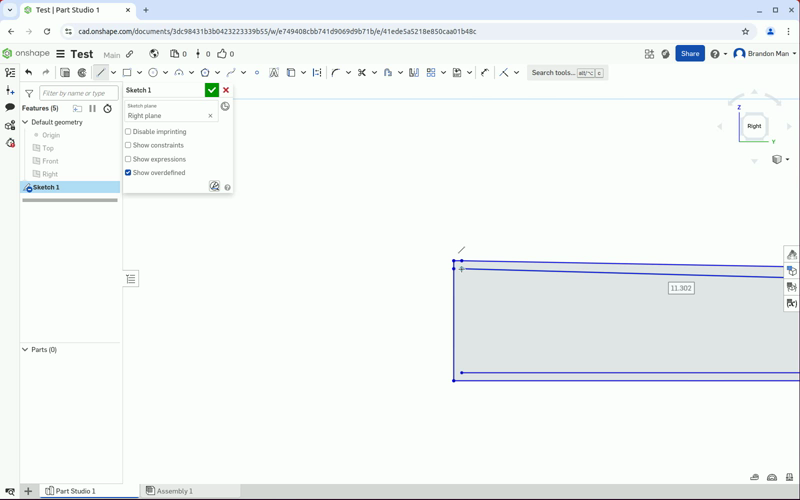
scroll(-6)
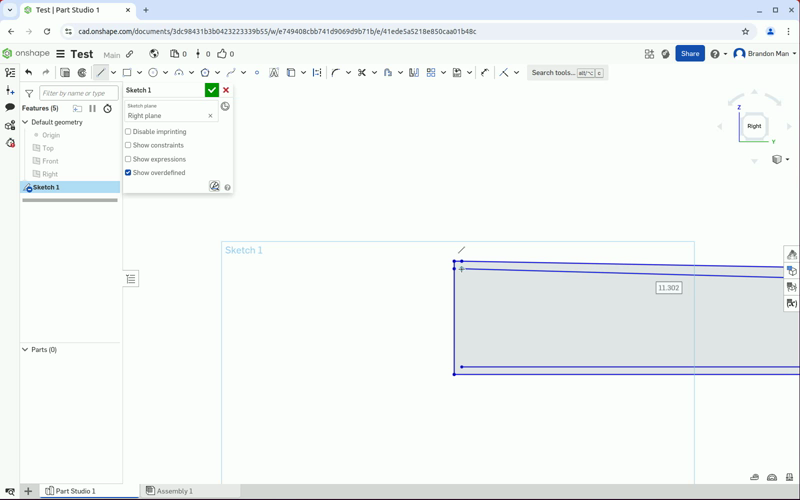
scroll(-6)
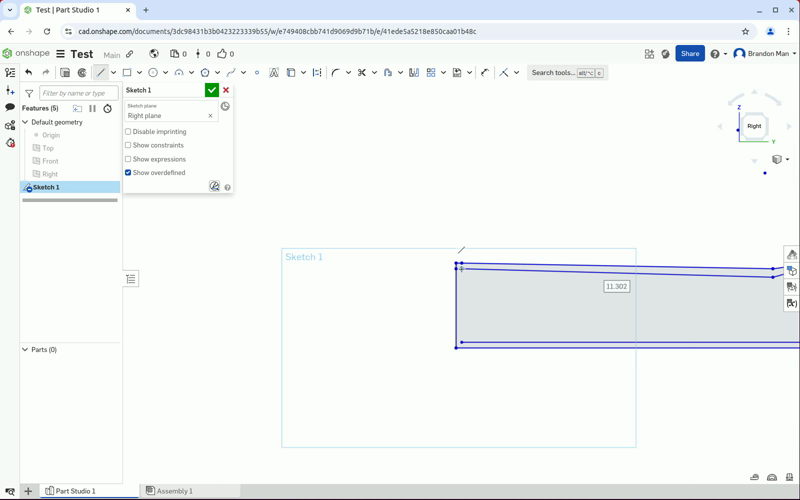
scroll(-6)
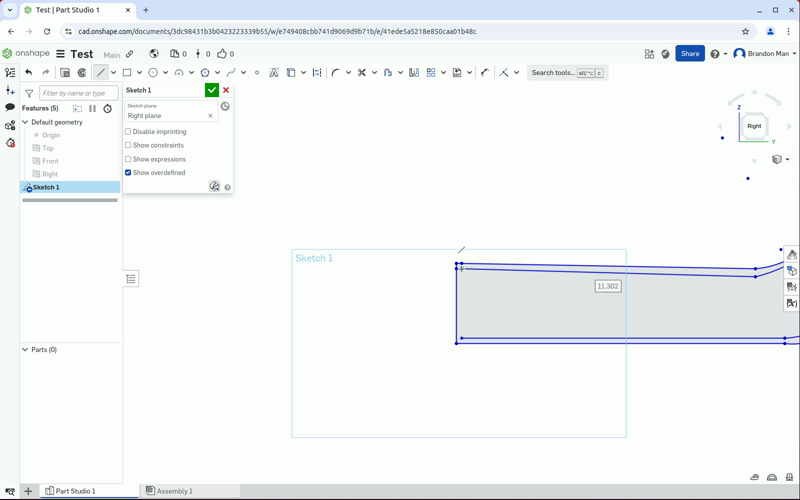
scroll(-6)
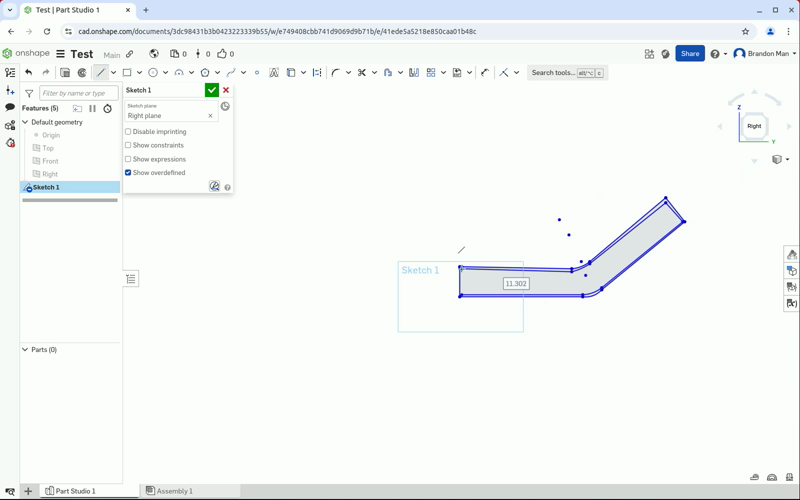
scroll(-6)
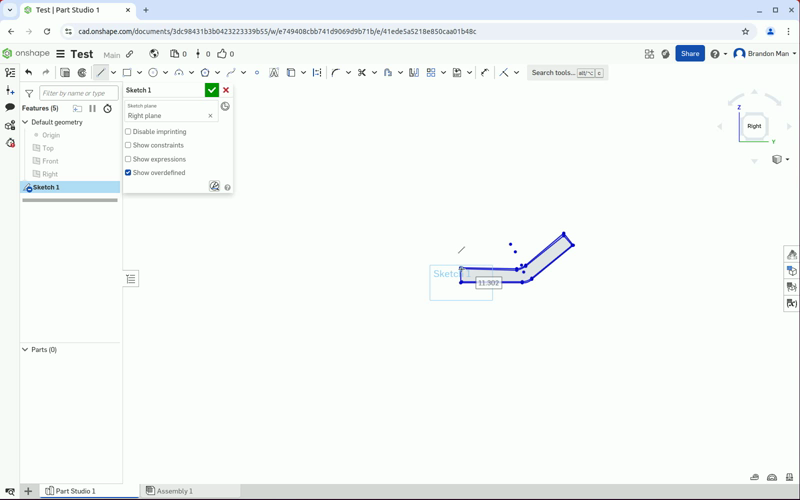
key_up(shift)
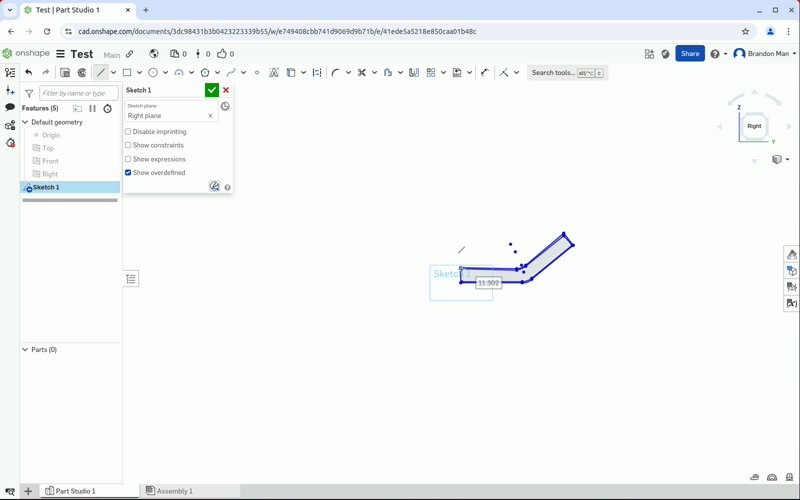
mouse_move(492, 268)
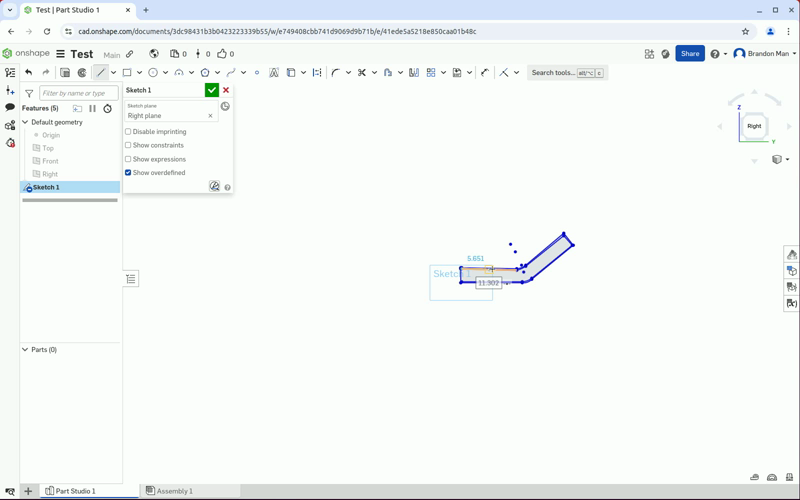
key_down(shift)
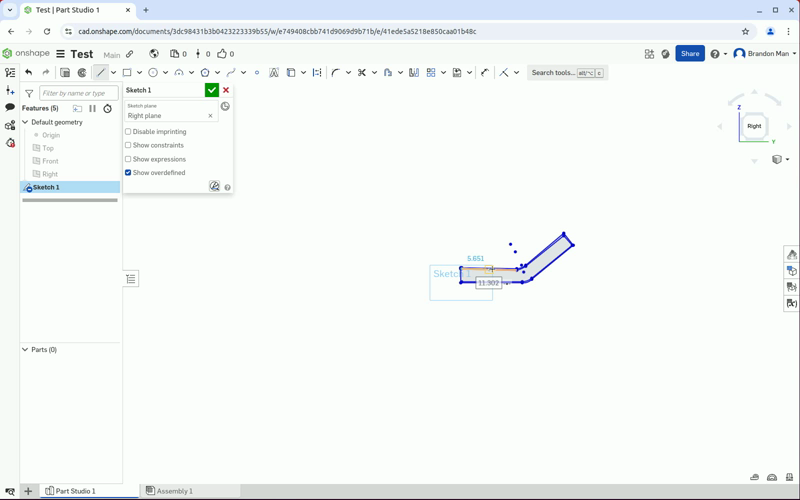
mouse_move(461, 281)
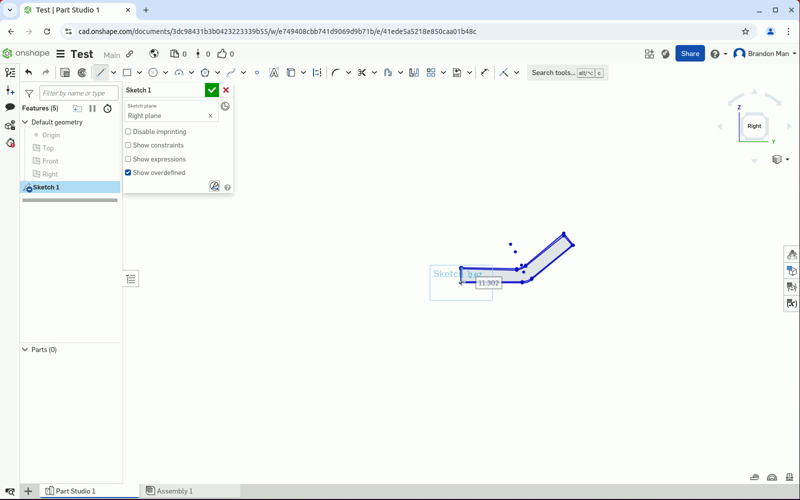
scroll(6)
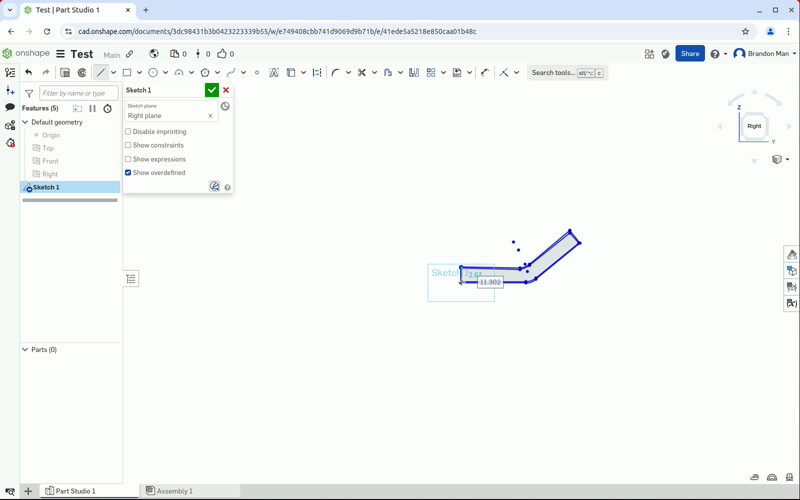
scroll(6)
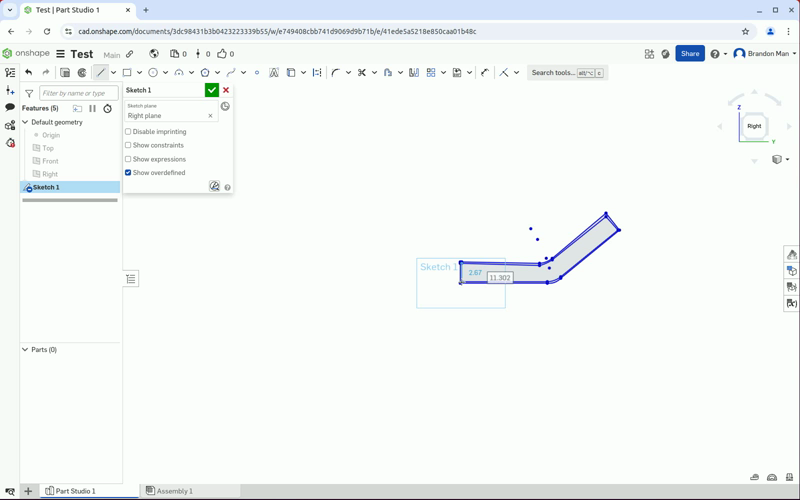
scroll(6)
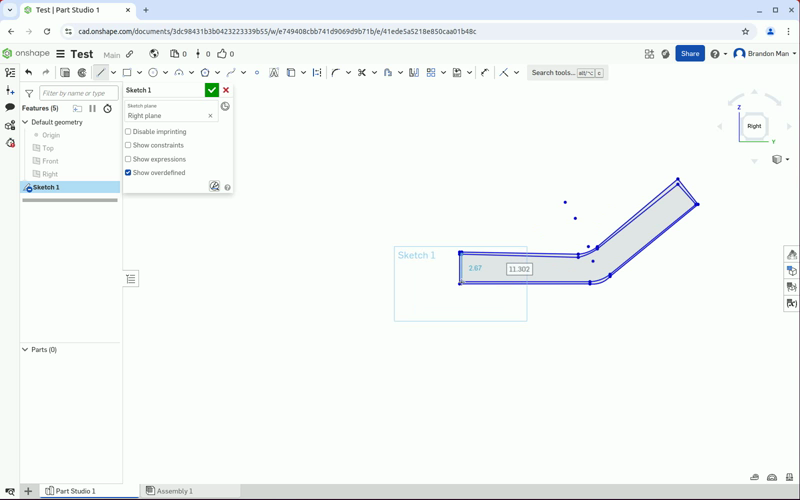
scroll(6)
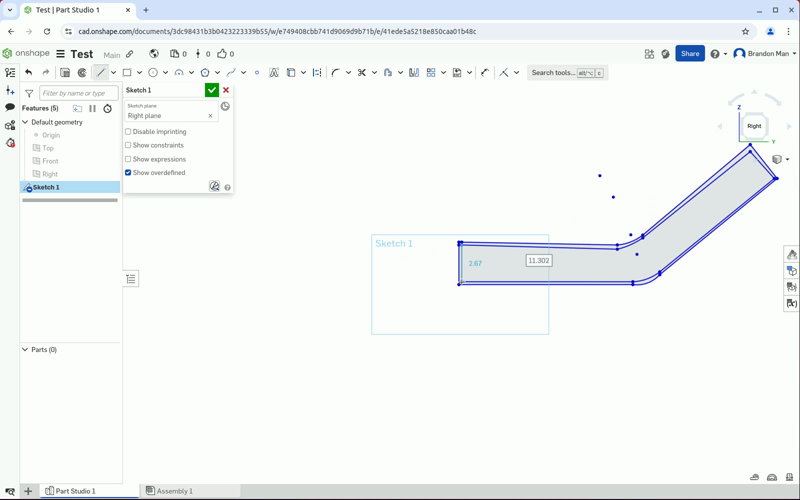
scroll(6)
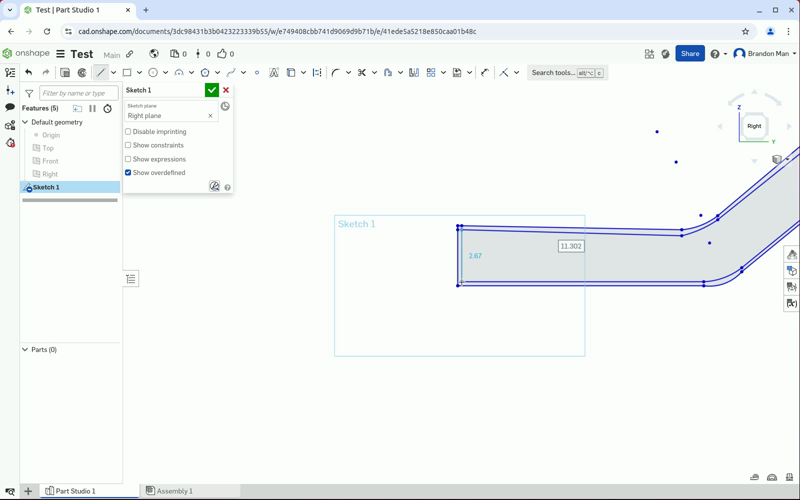
scroll(6)
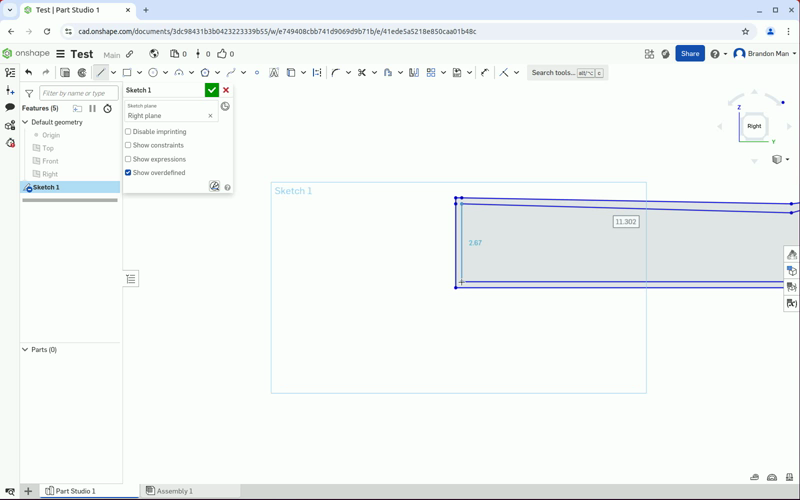
scroll(6)
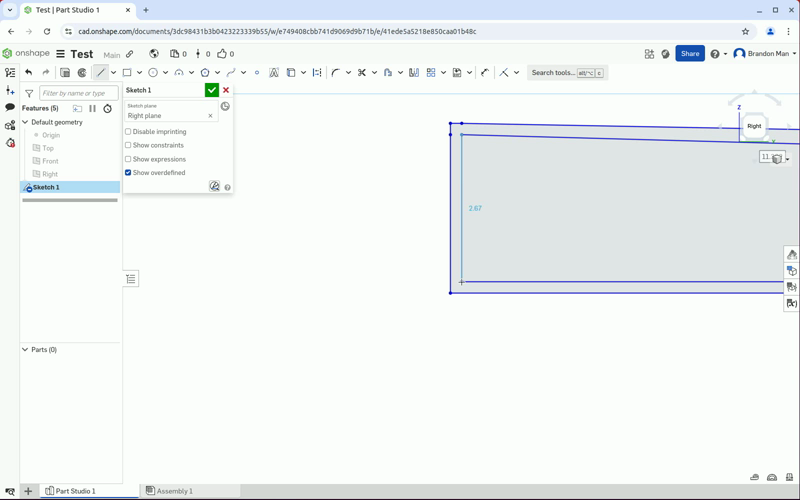
key_up(shift)
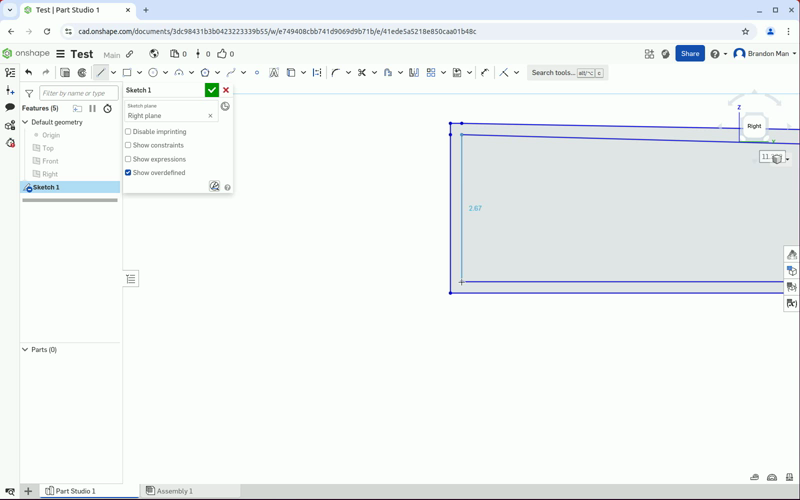
click(461, 281)
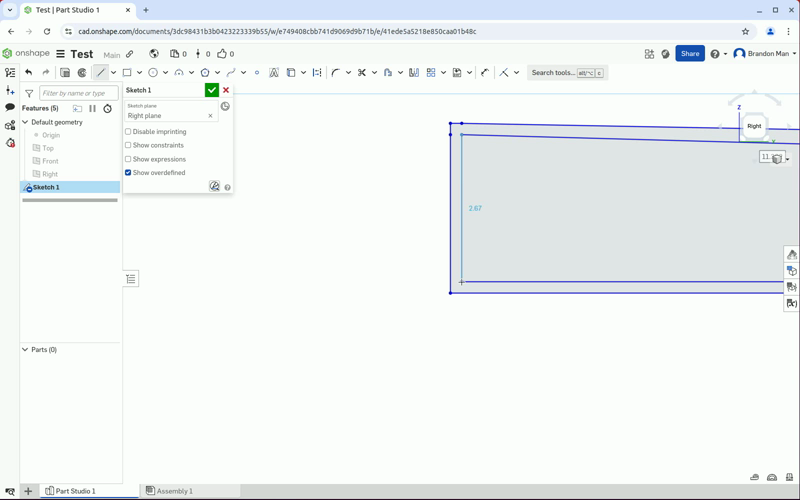
scroll(-6)
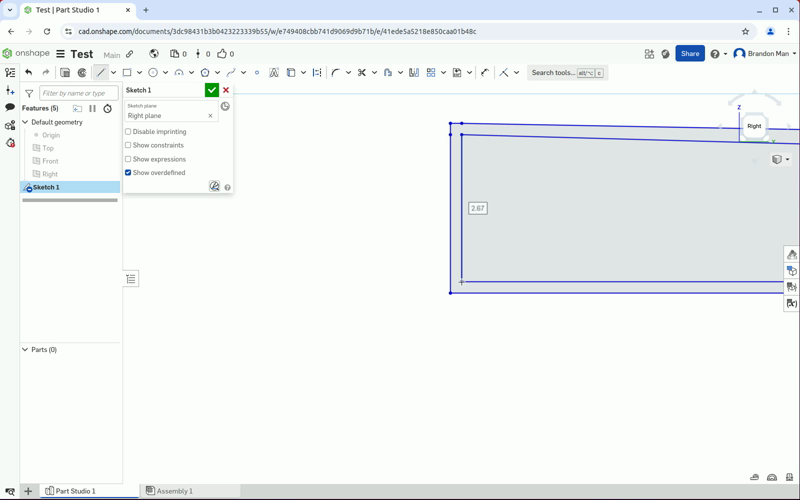
scroll(-6)
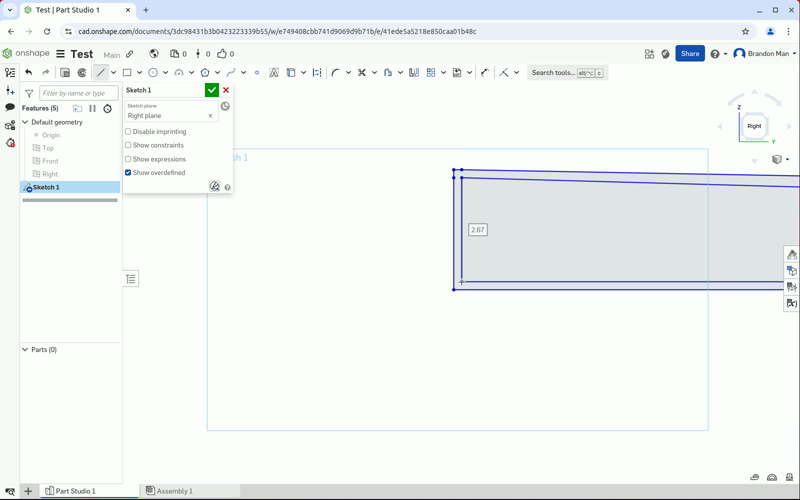
scroll(-6)
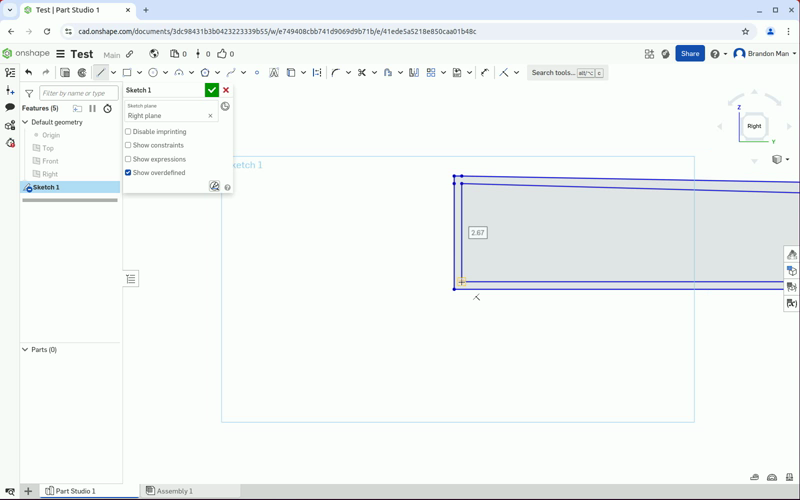
scroll(-6)
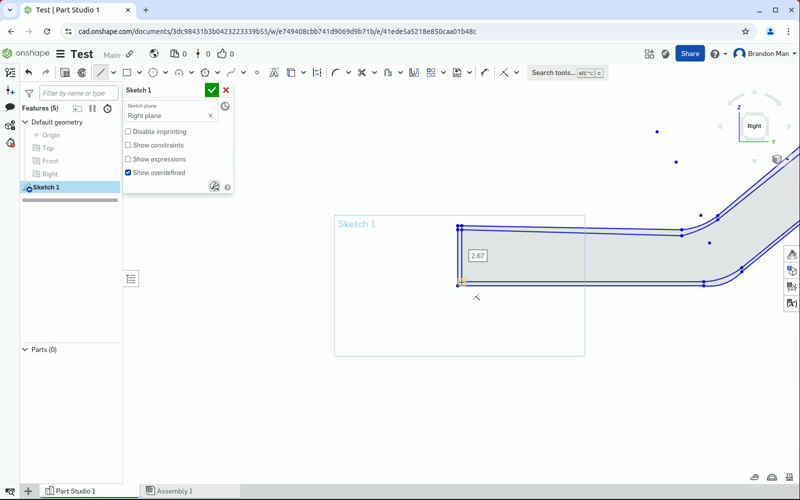
scroll(-6)
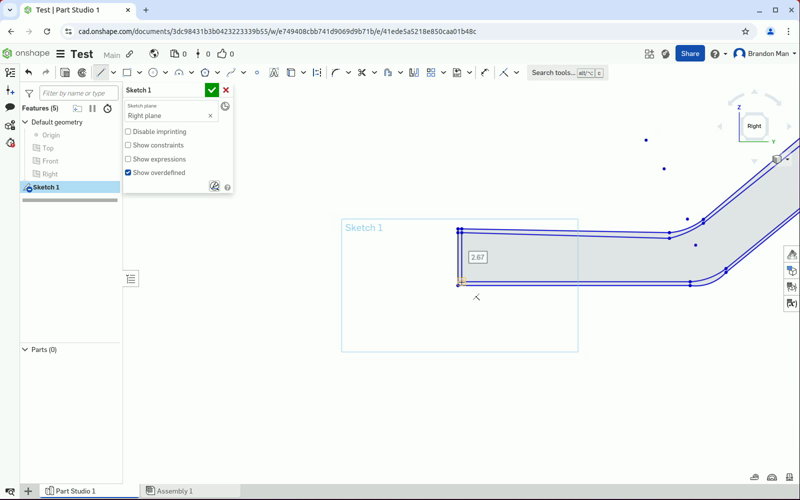
scroll(-6)
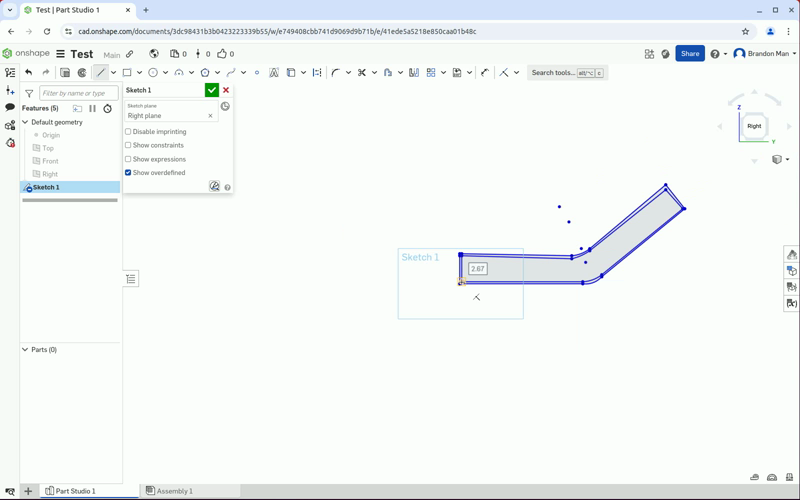
scroll(-6)
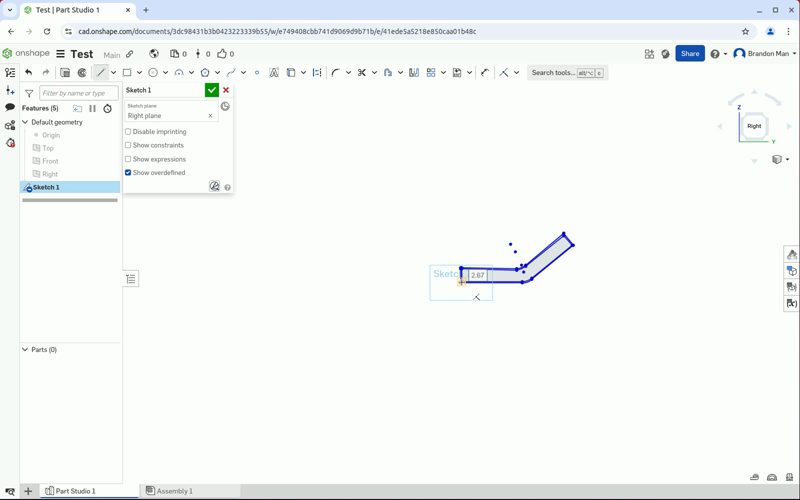
key(esc)
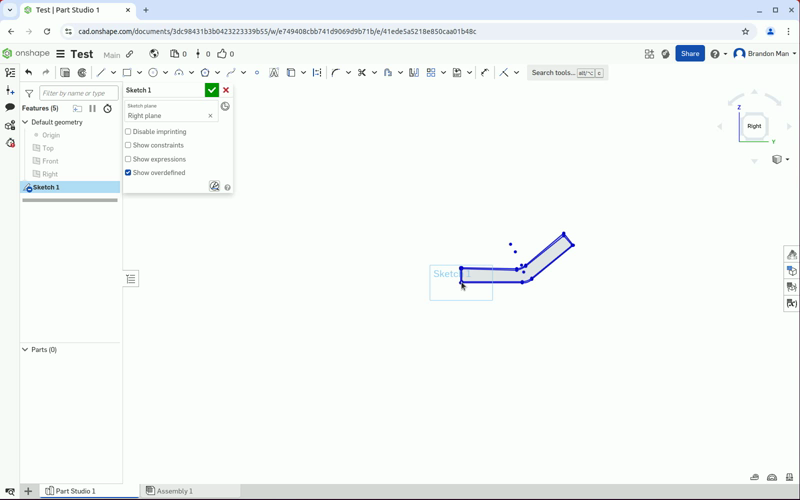
mouse_move(490, 269)
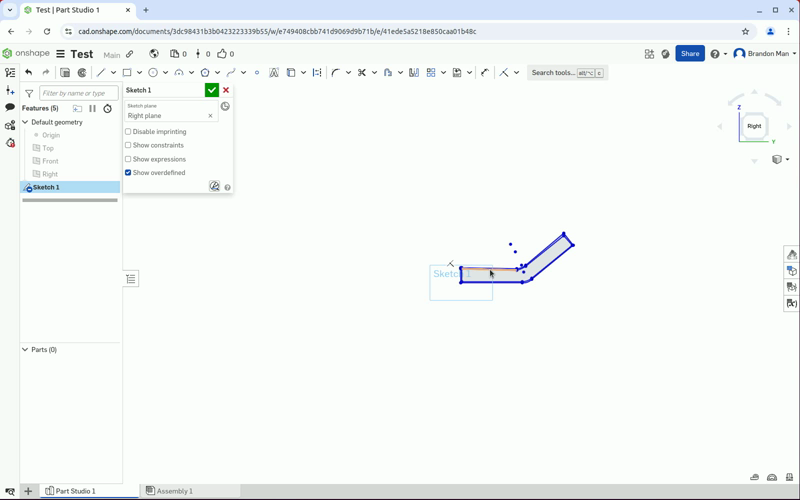
scroll(6)
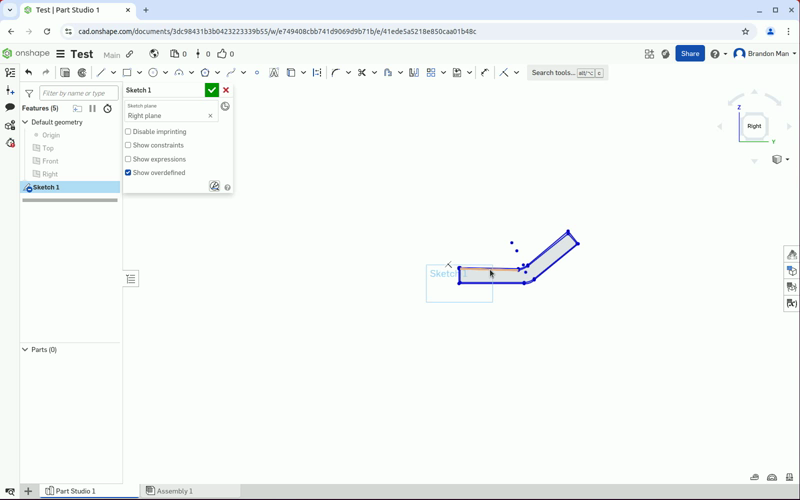
scroll(6)
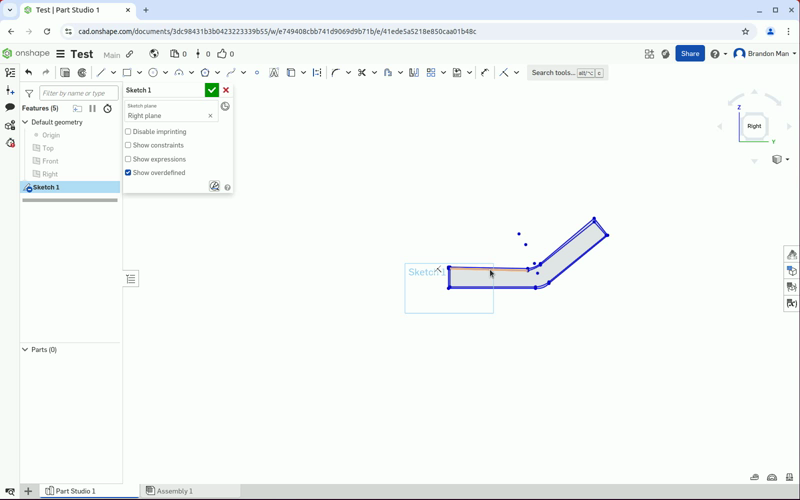
scroll(6)
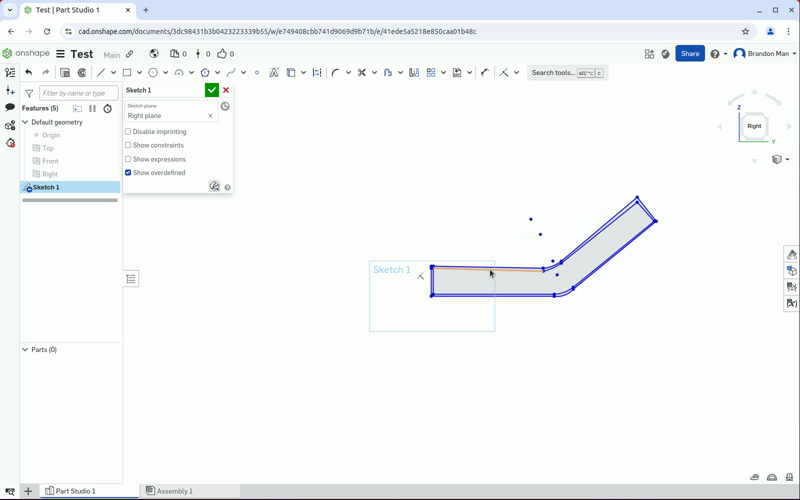
scroll(6)
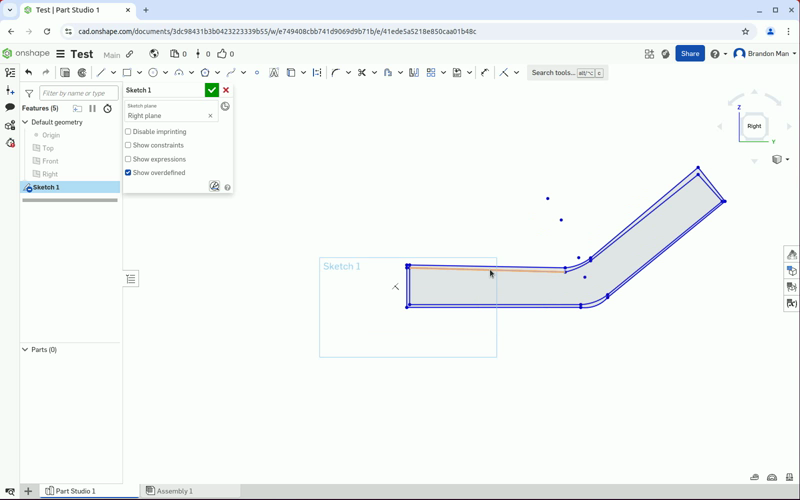
scroll(6)
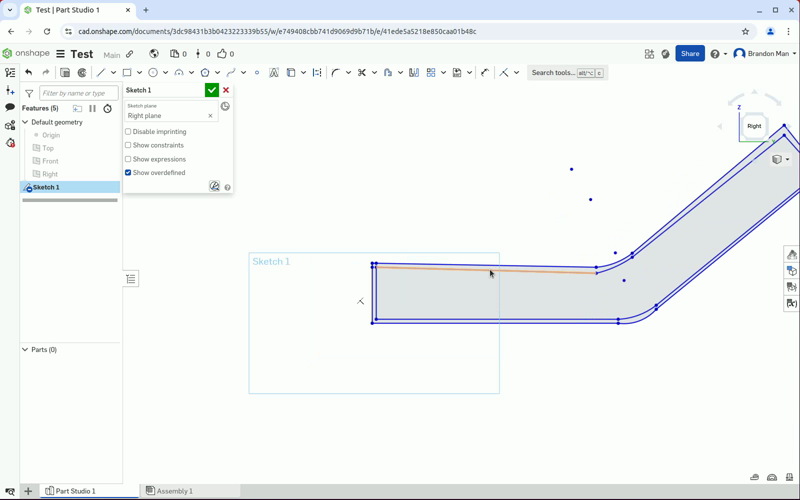
scroll(6)
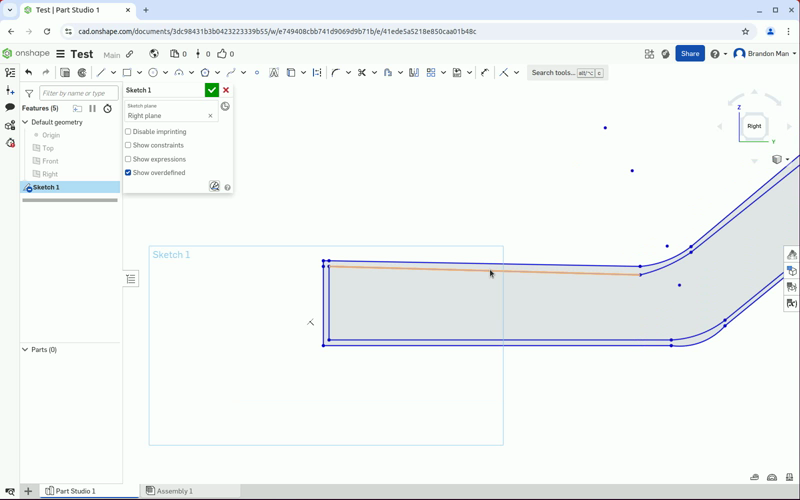
scroll(6)
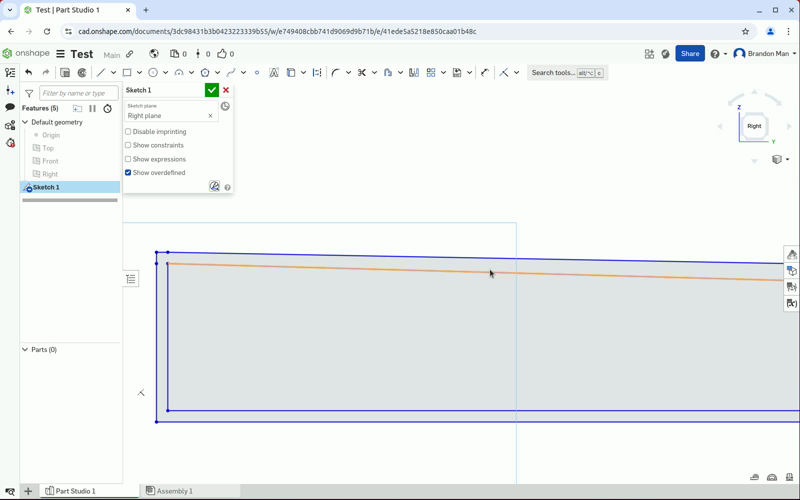
click(490, 269)
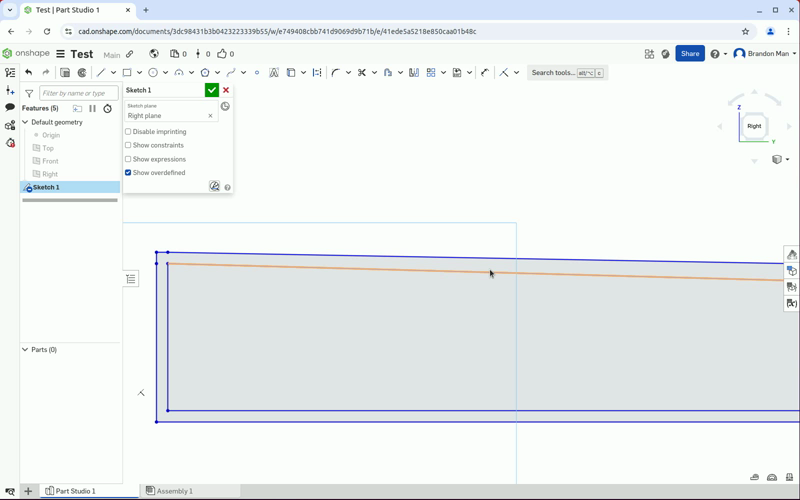
scroll(-6)
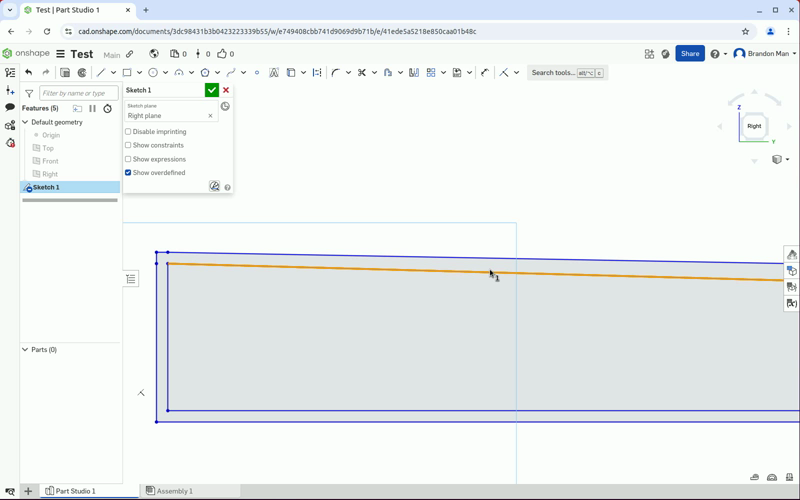
scroll(-6)
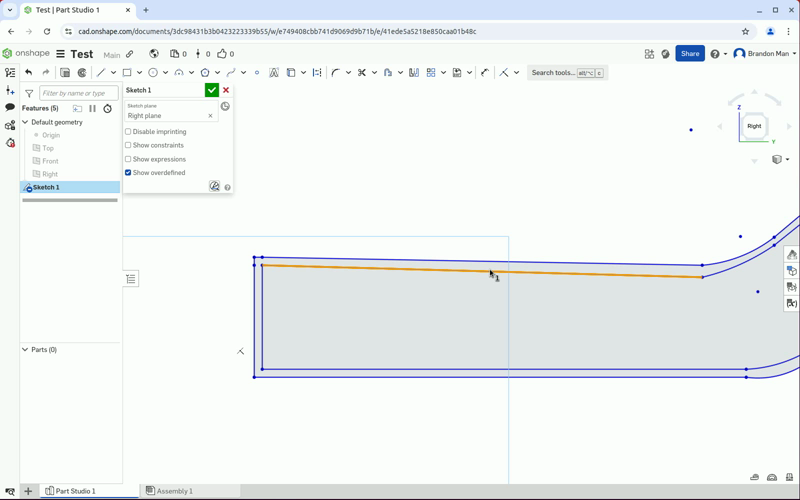
scroll(-6)
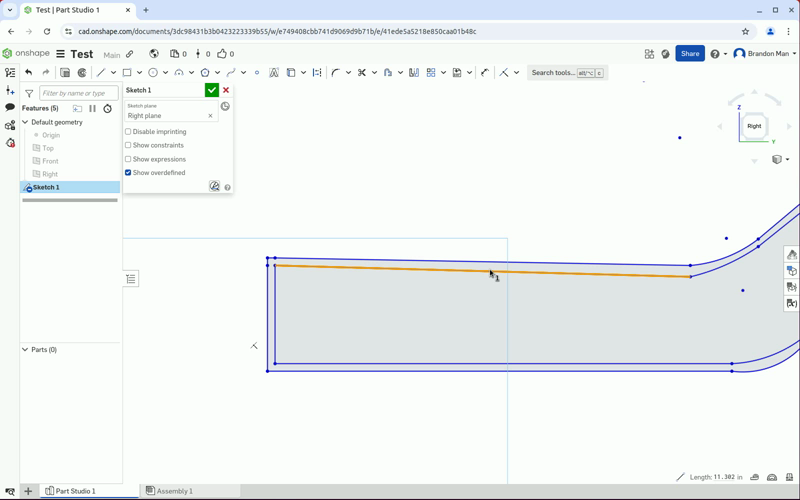
scroll(-6)
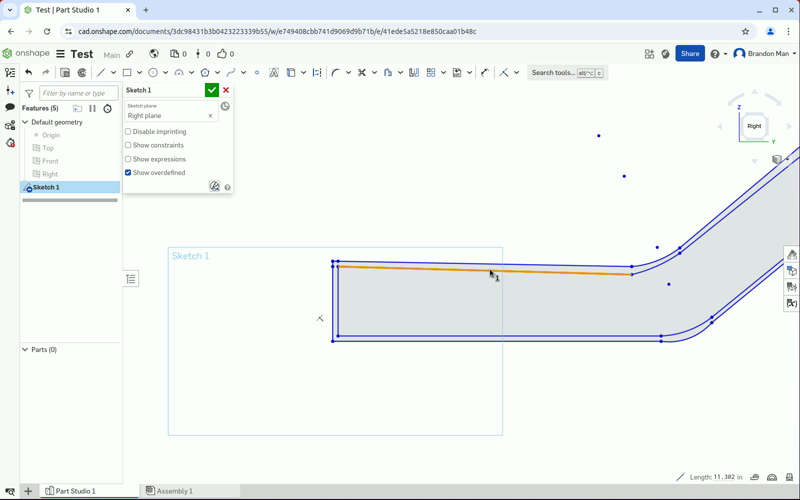
scroll(-6)
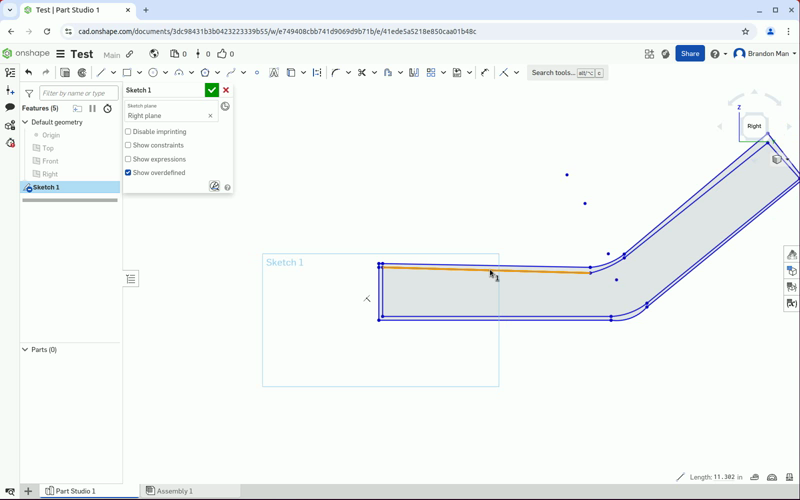
scroll(-6)
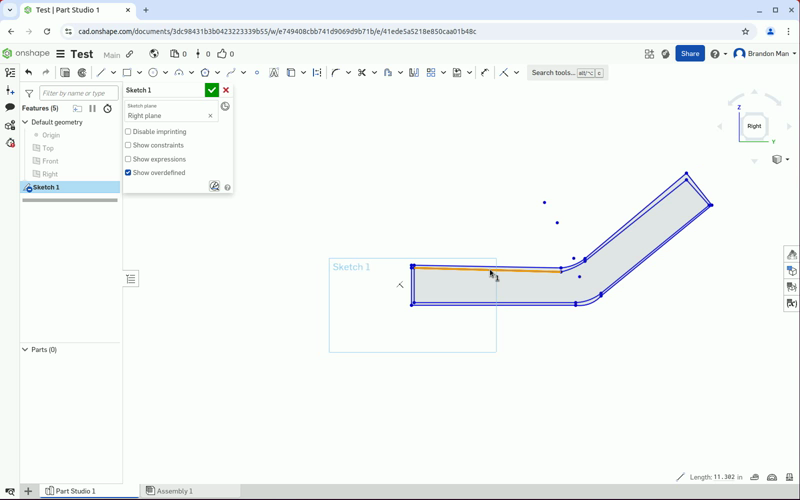
scroll(-6)
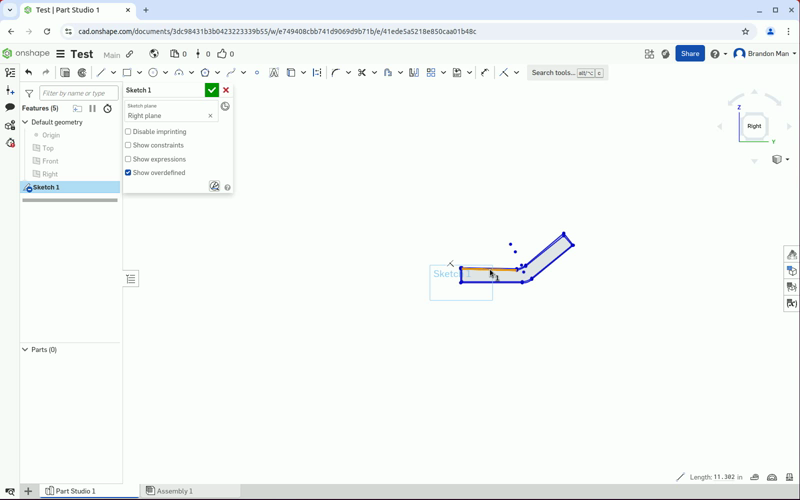
mouse_move(73, 352)
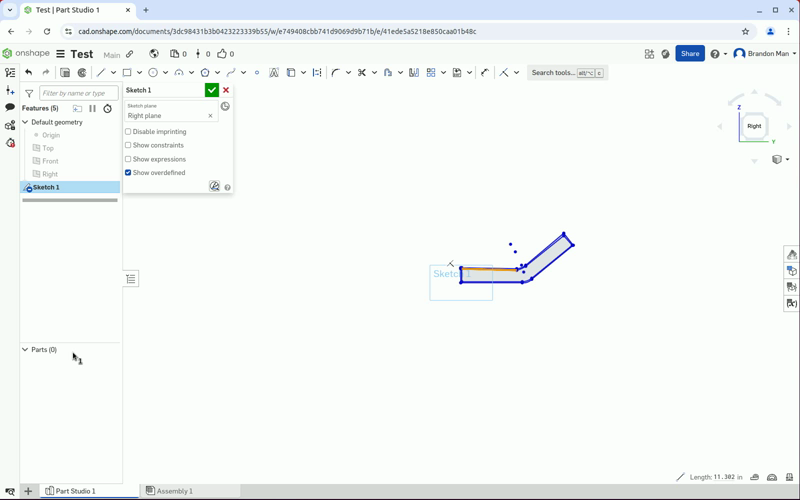
key(shift+y)
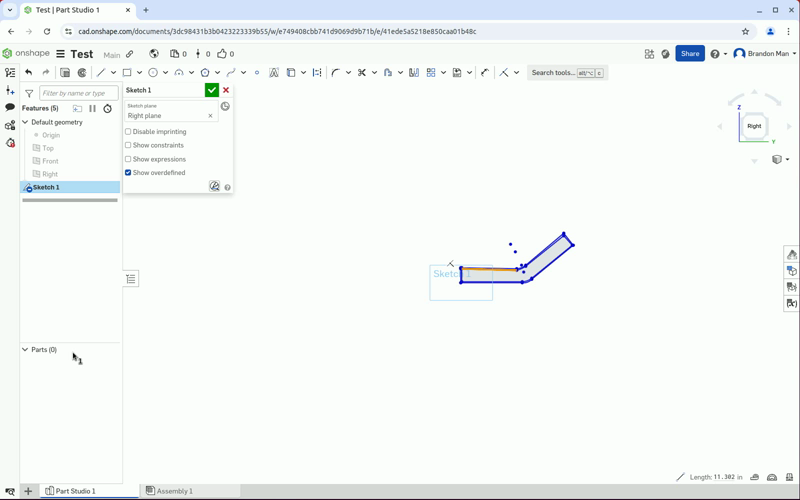
key(shift+e)
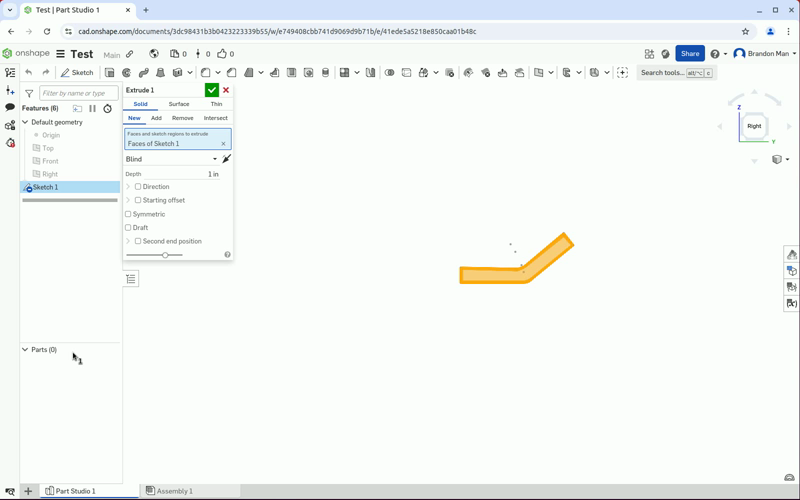
mouse_move(143, 106)
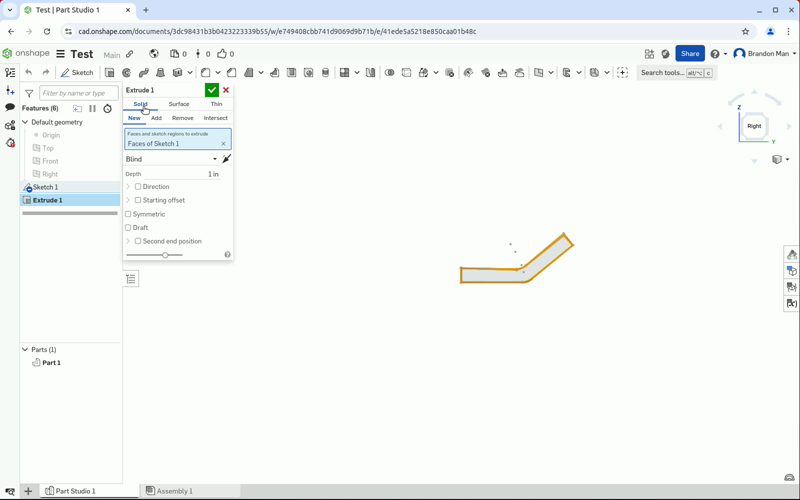
click(143, 106)
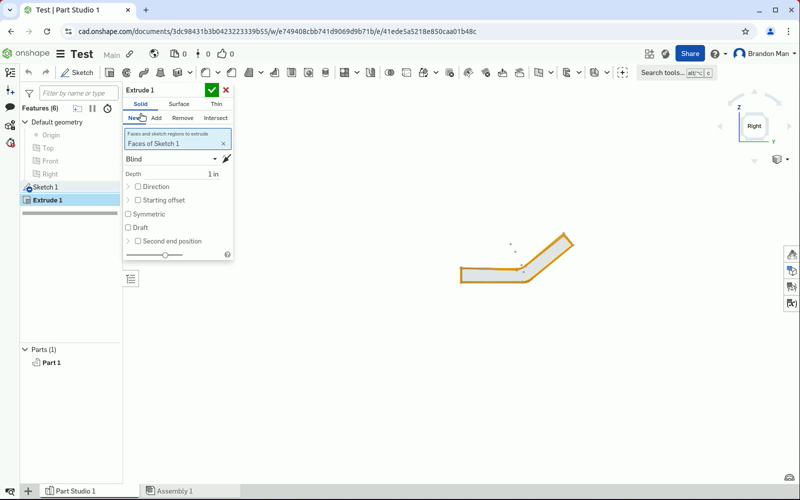
mouse_move(137, 120)
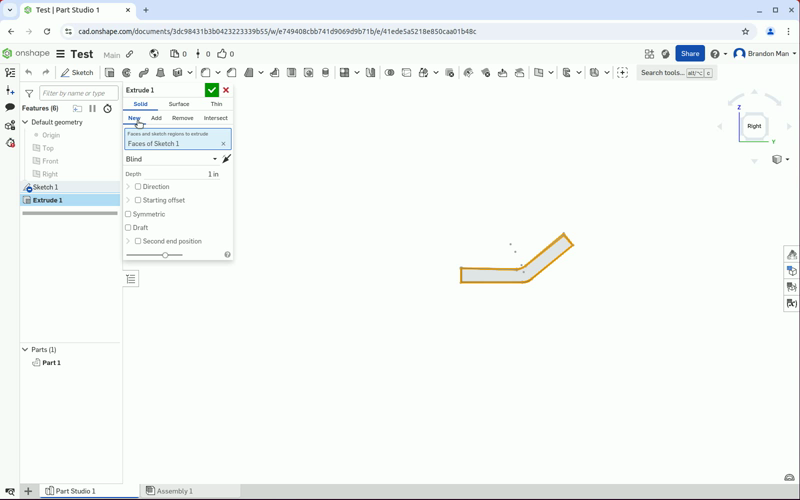
click(137, 120)
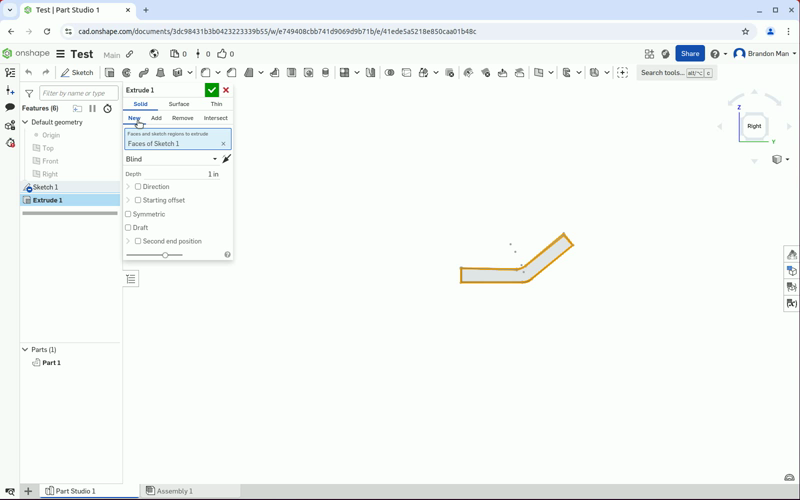
key(tab, 4)
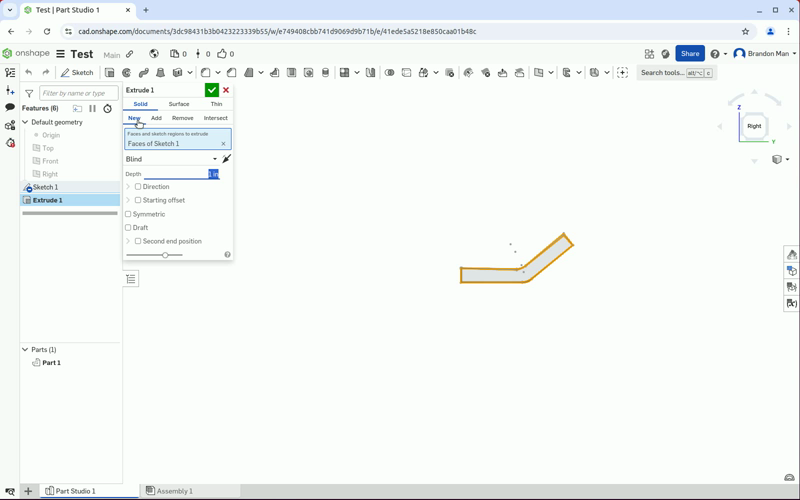
text(3.852)
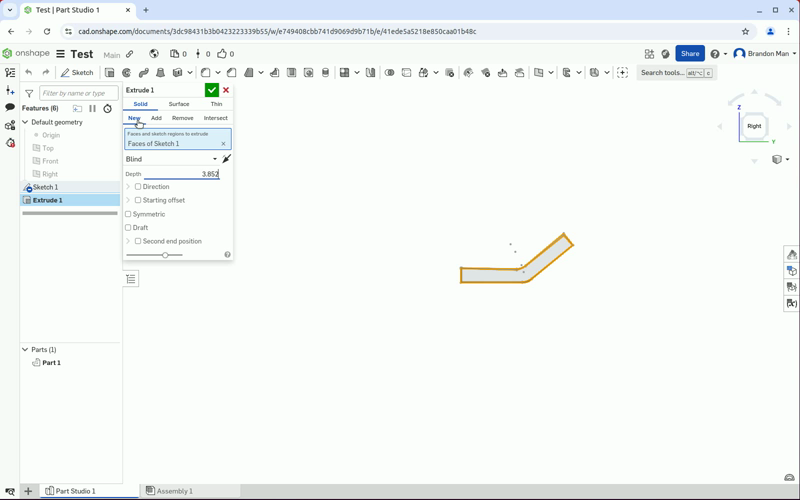
key(tab, 3)
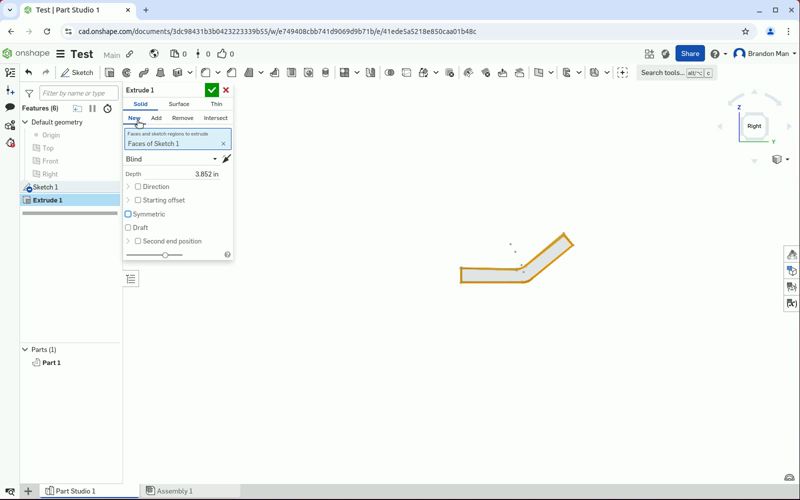
key(space)
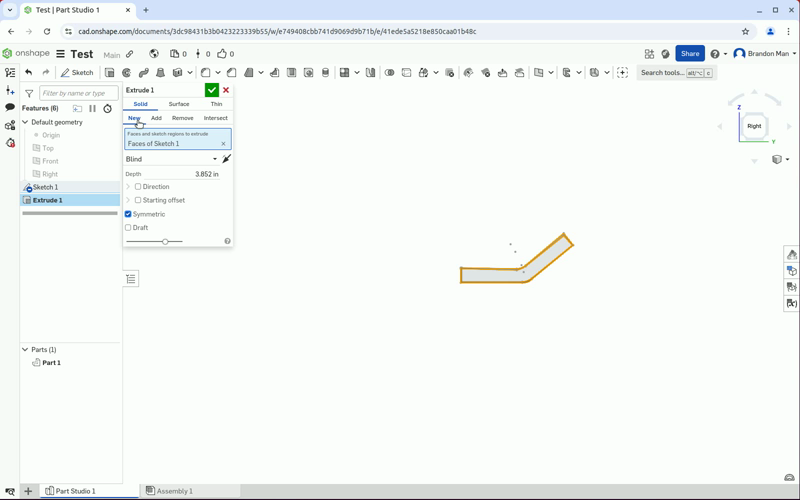
key(enter)
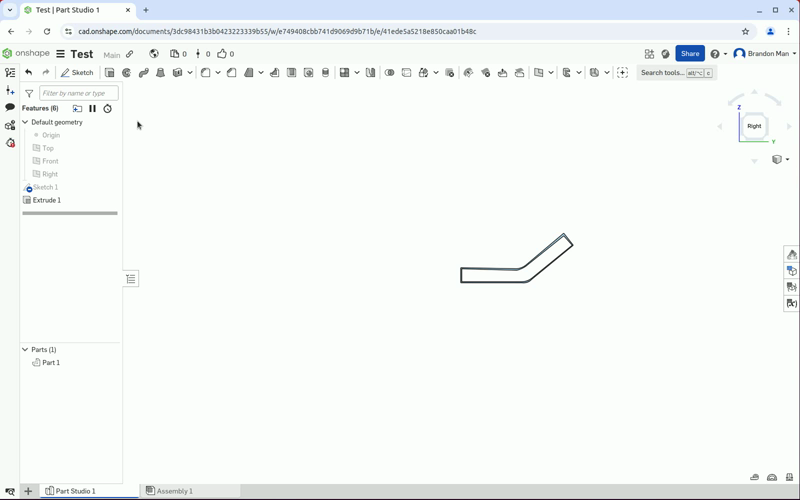
key(shift+h)
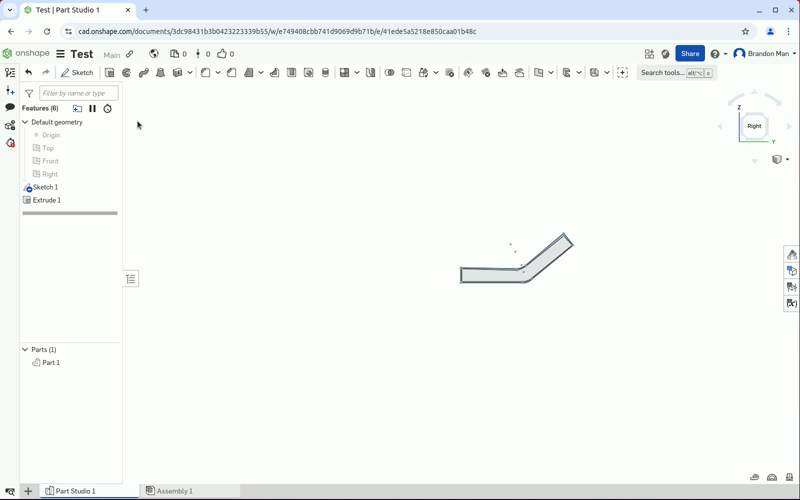
key(shift+h)
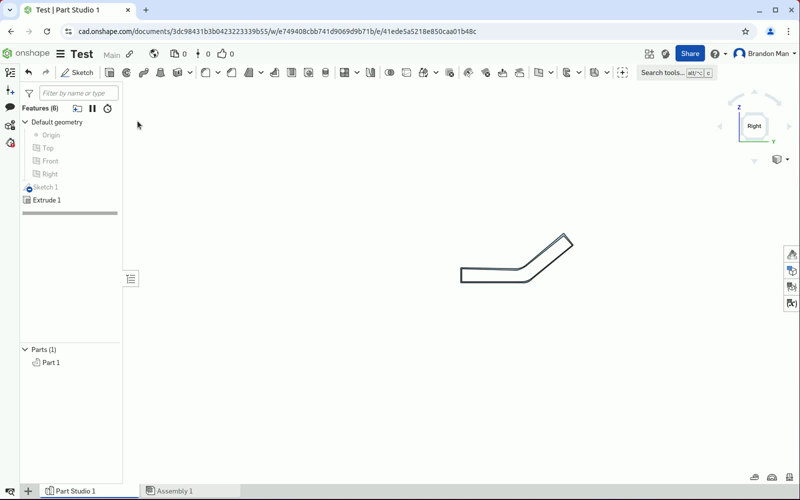
mouse_move(73, 189)
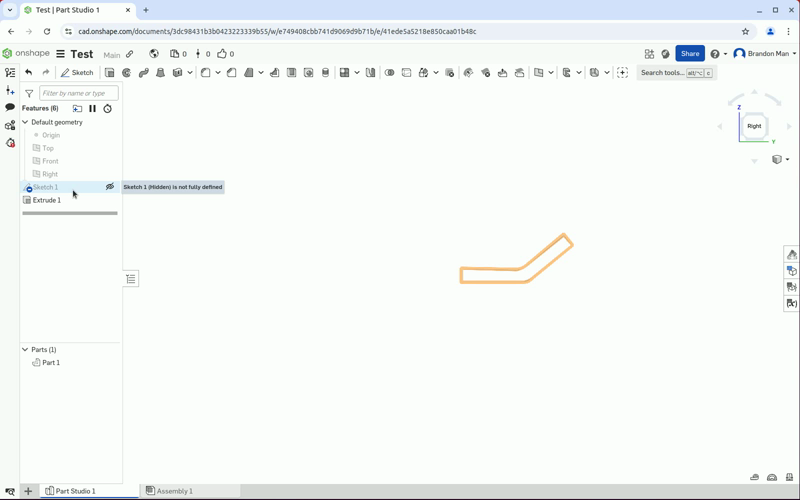
click(73, 189)
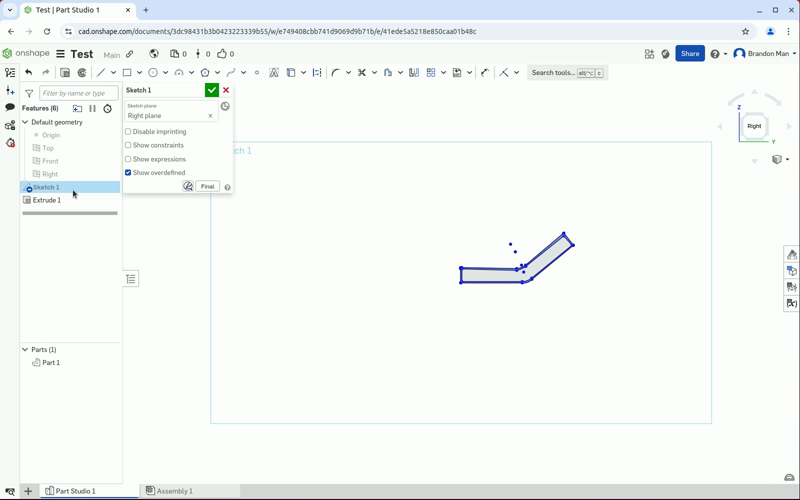
mouse_move(229, 92)
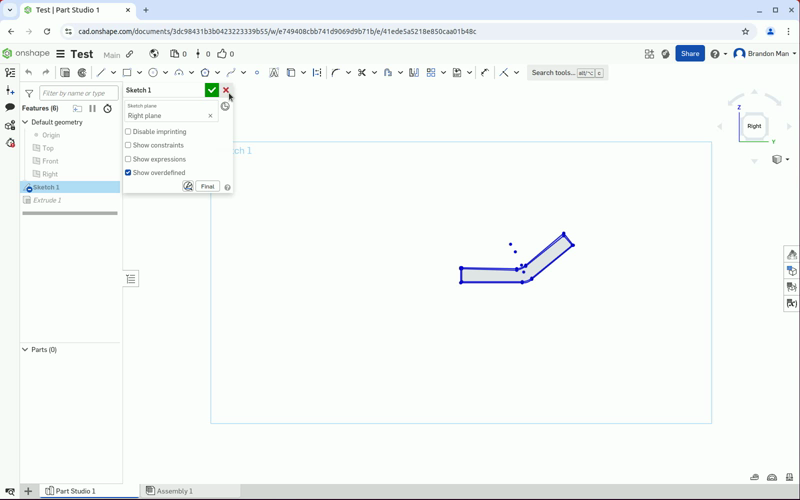
click(229, 92)
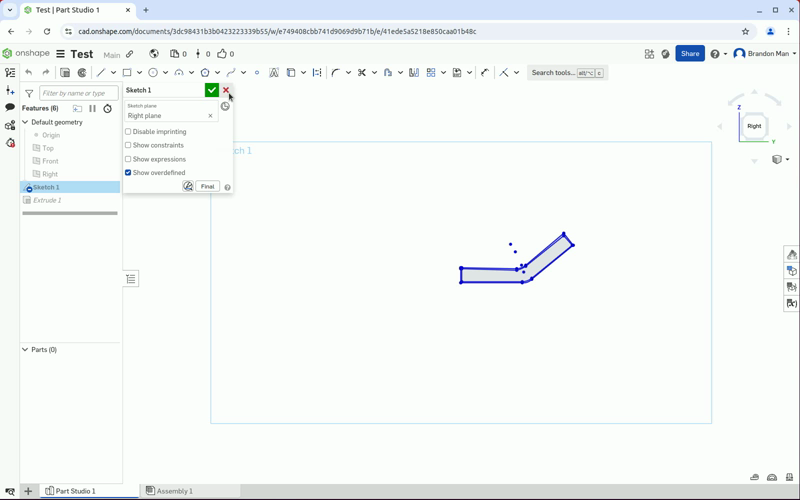
key(shift+s)
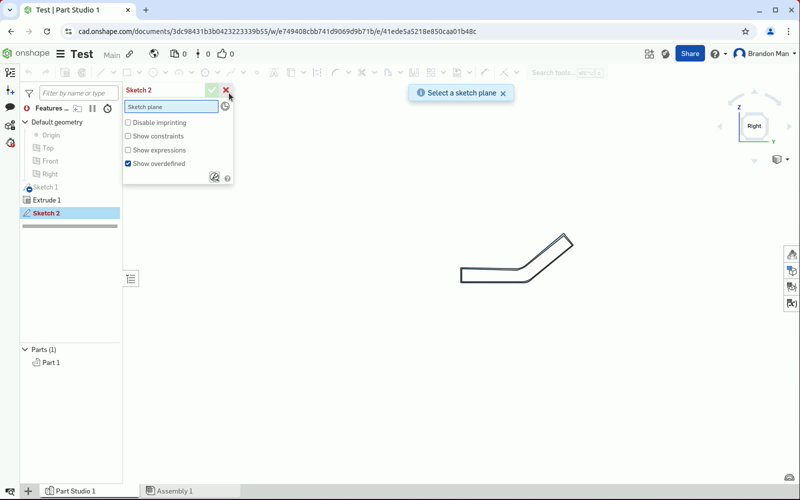
mouse_move(73, 176)
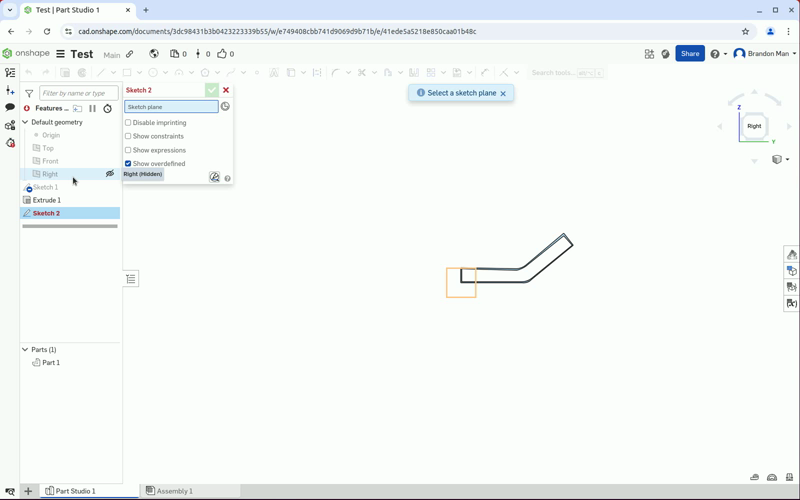
click(73, 176)
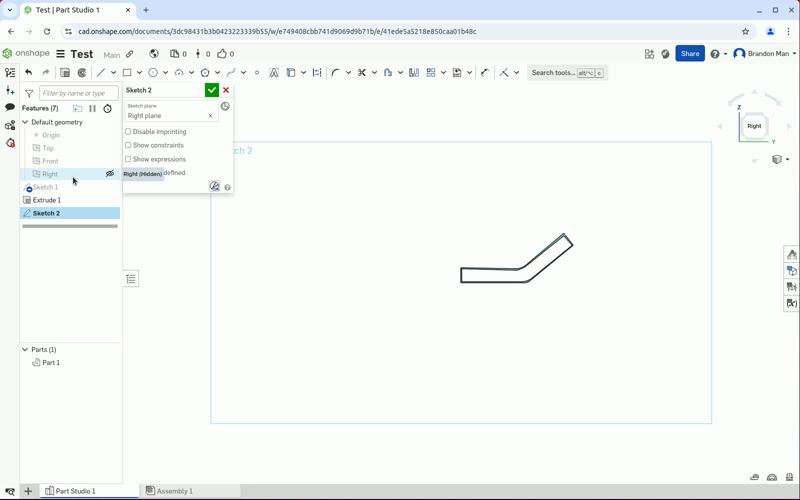
mouse_move(73, 352)
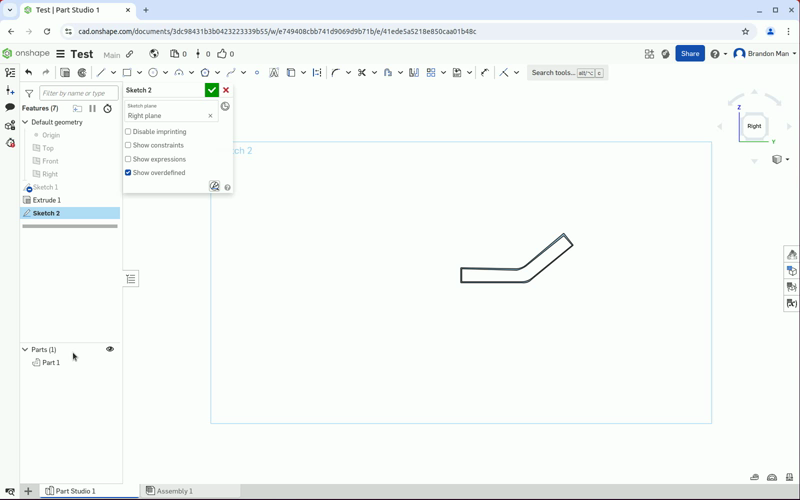
key(y)
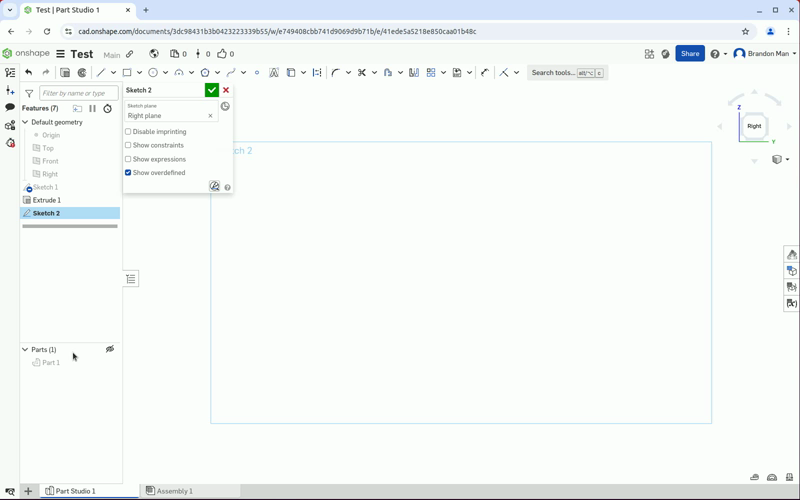
key(l)
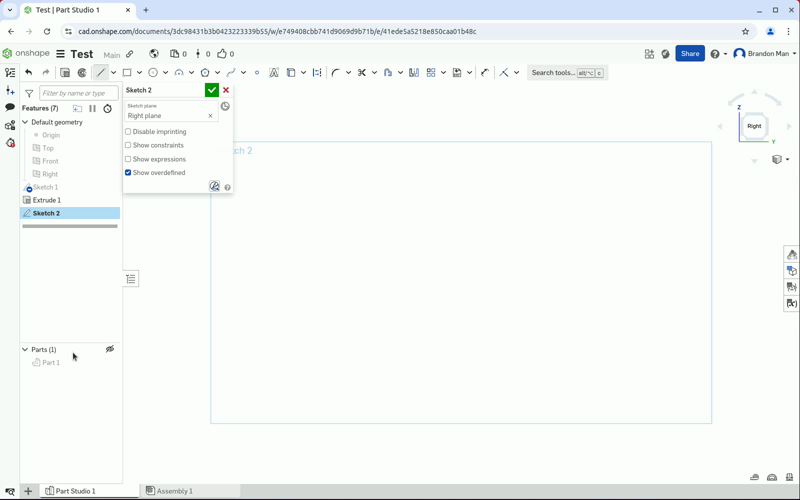
key_down(shift)
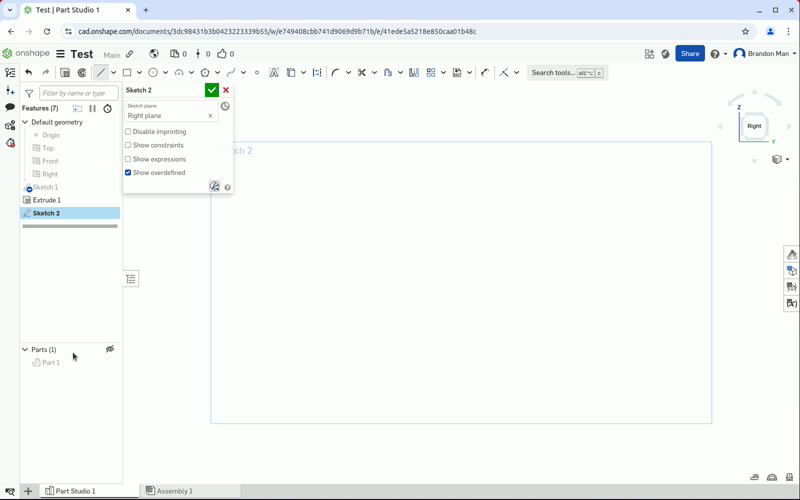
mouse_move(460, 282)
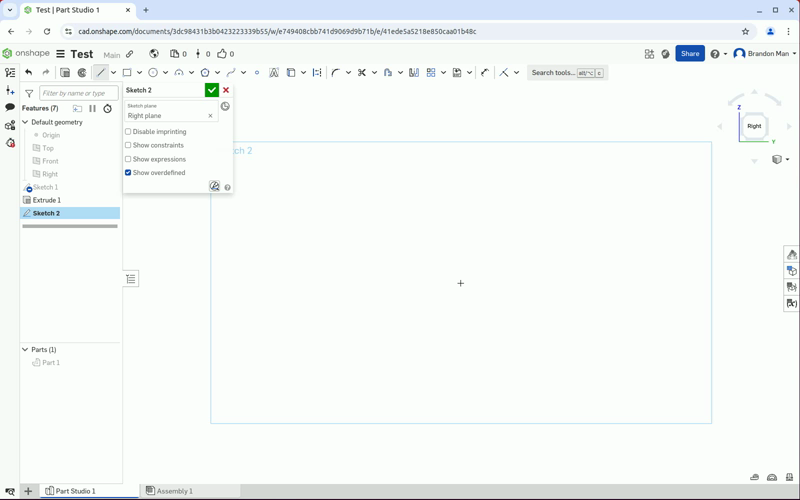
click(460, 282)
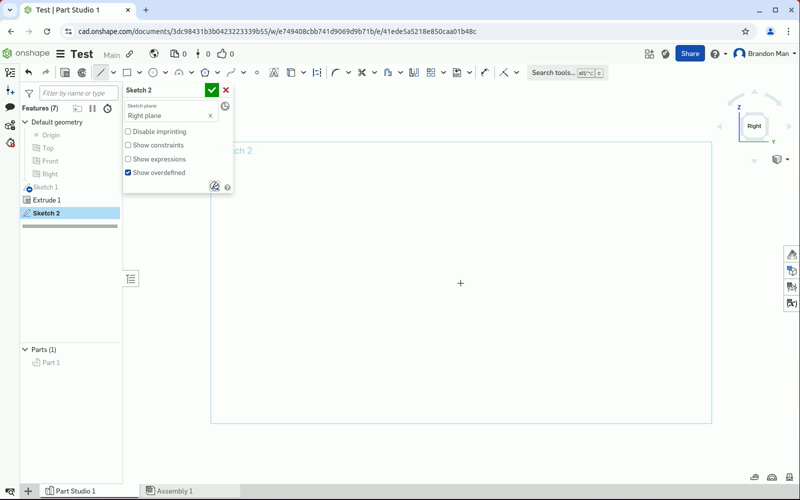
key_up(shift)
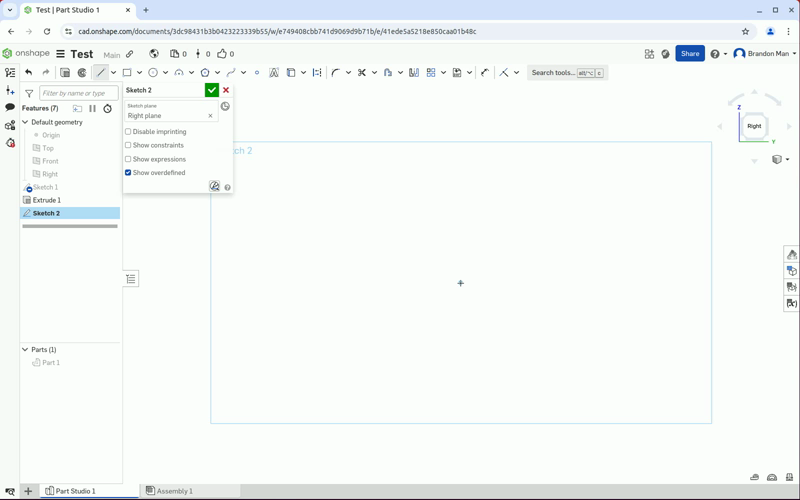
key_down(shift)
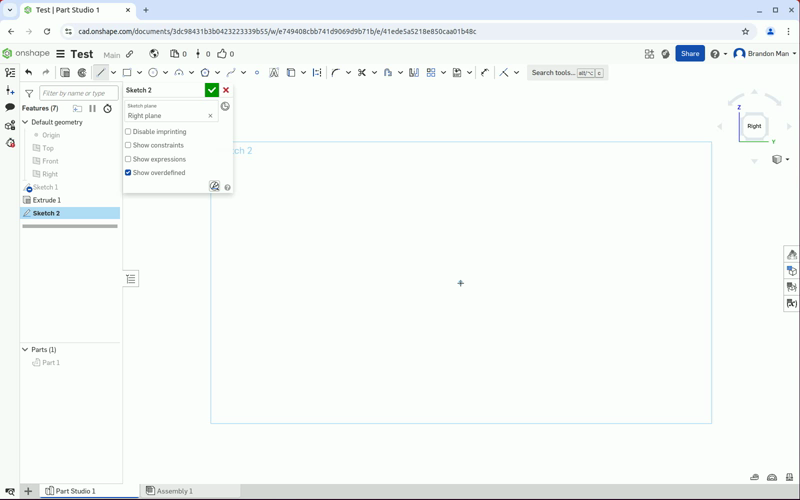
mouse_move(522, 282)
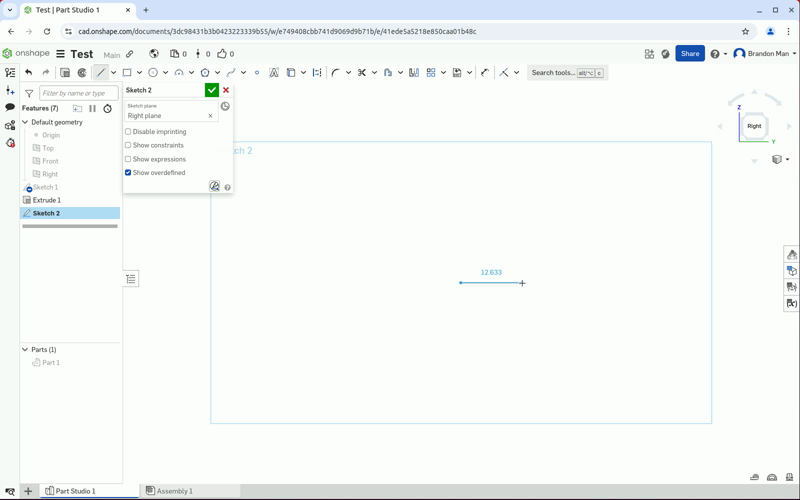
click(522, 282)
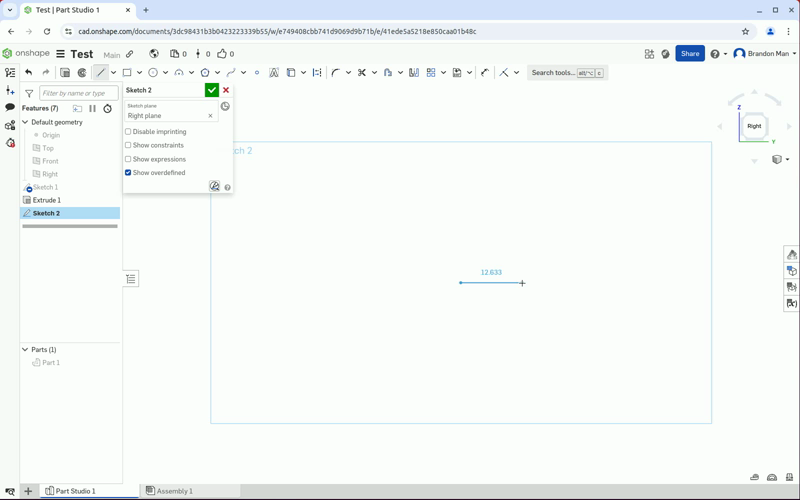
key_up(shift)
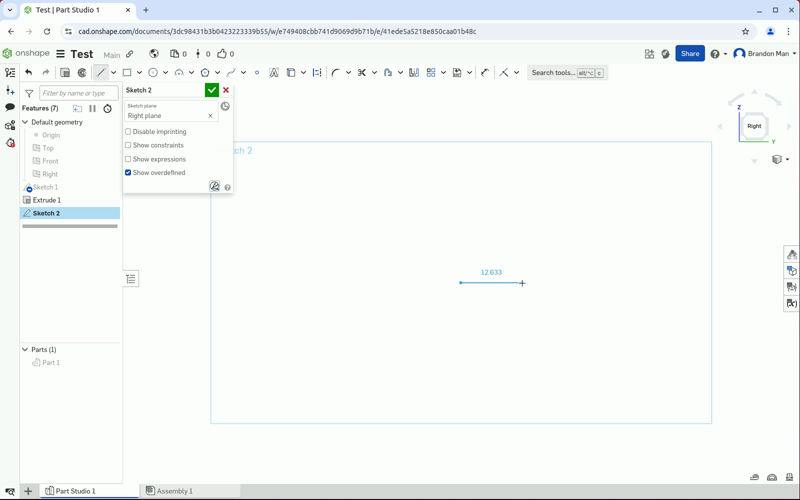
key(esc)
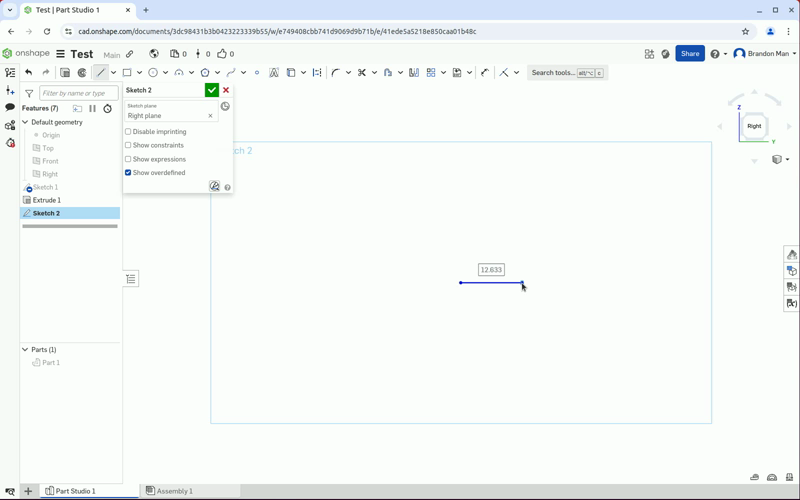
key(a)
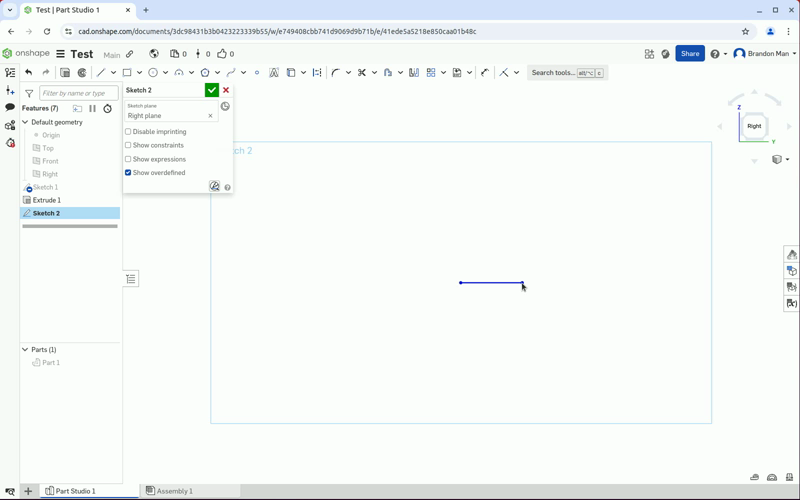
mouse_move(522, 282)
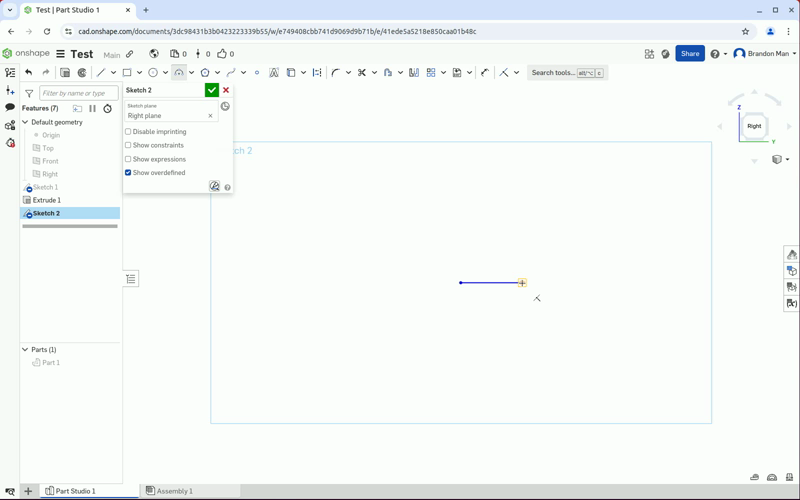
click(522, 282)
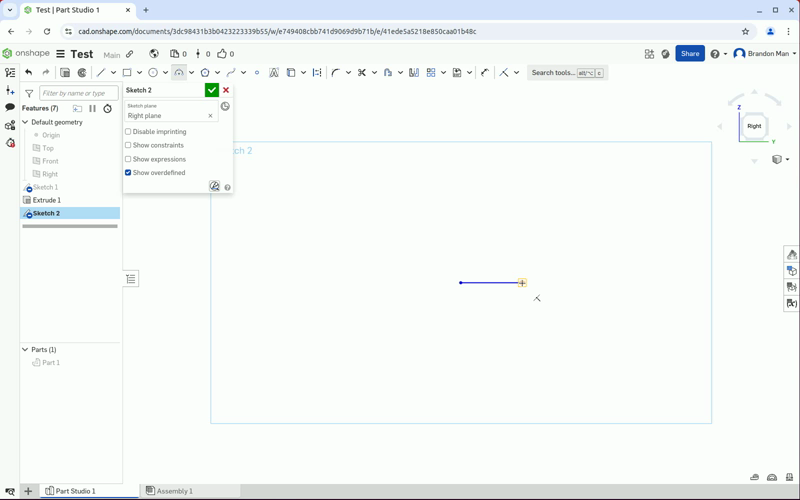
key_down(shift)
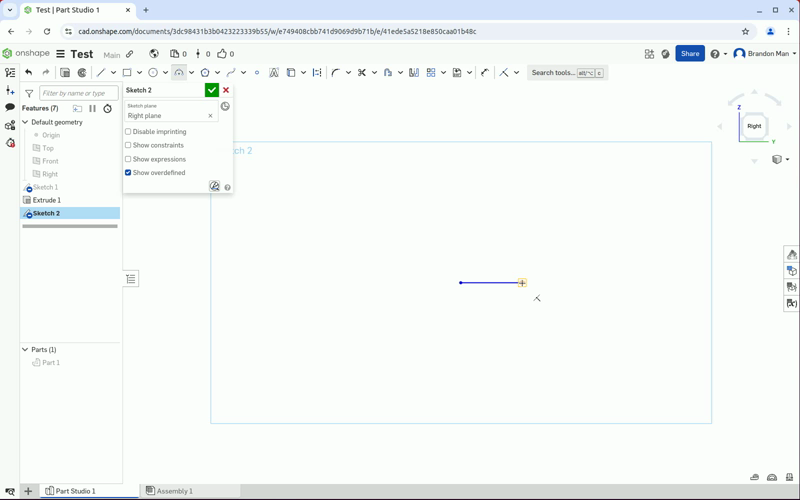
mouse_move(531, 279)
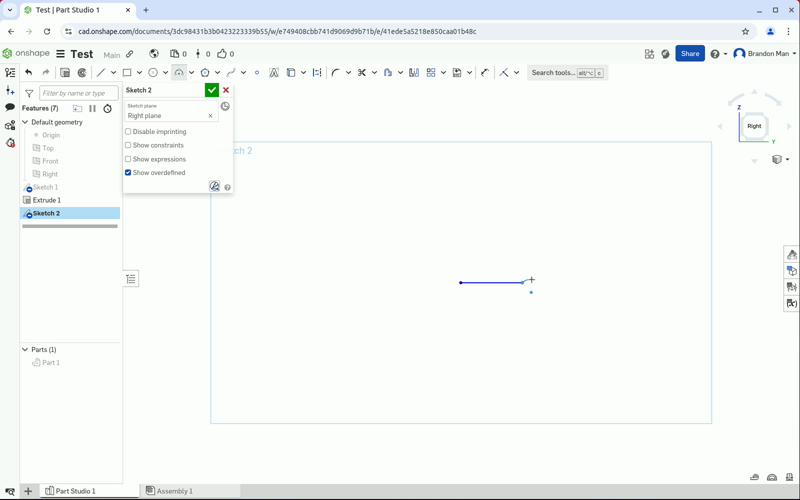
click(531, 279)
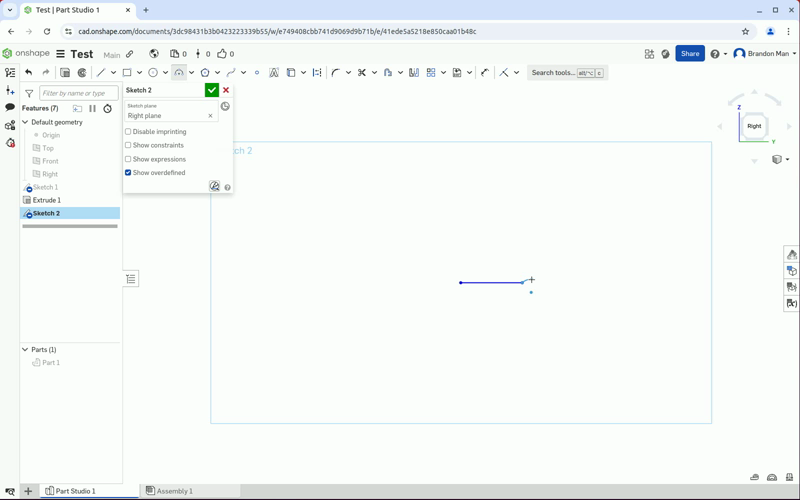
mouse_move(527, 282)
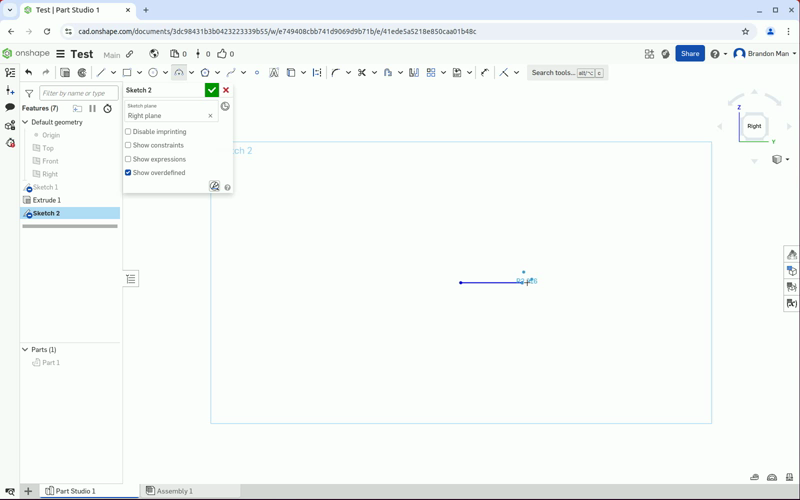
click(527, 282)
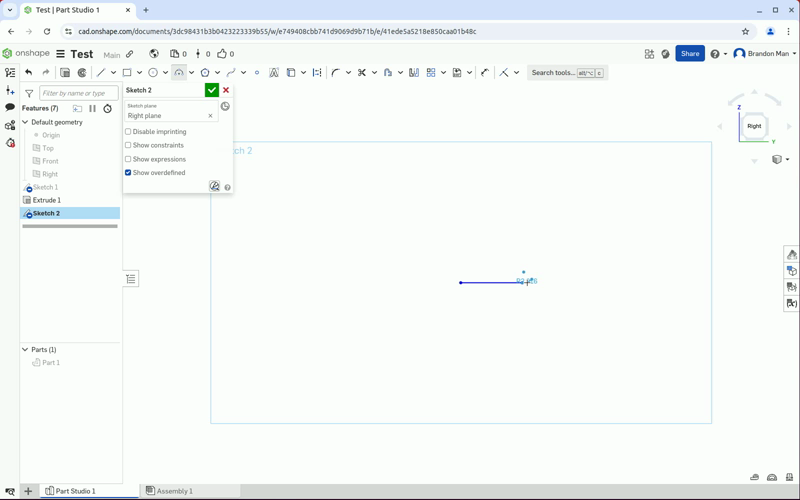
key_up(shift)
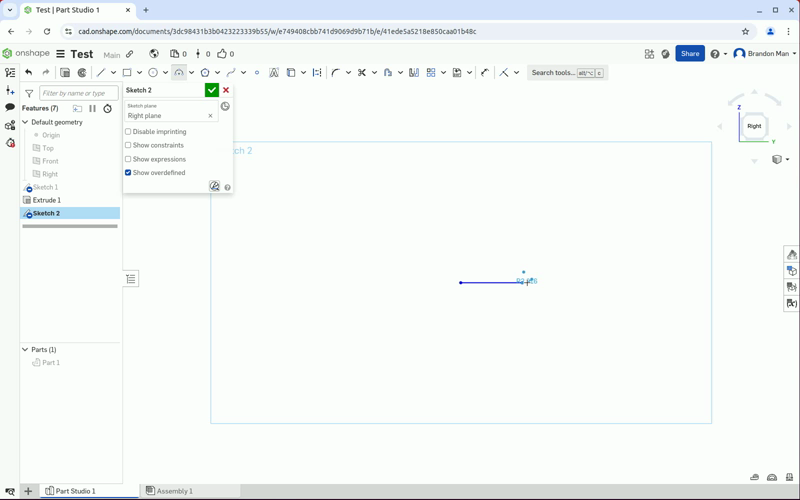
key(esc)
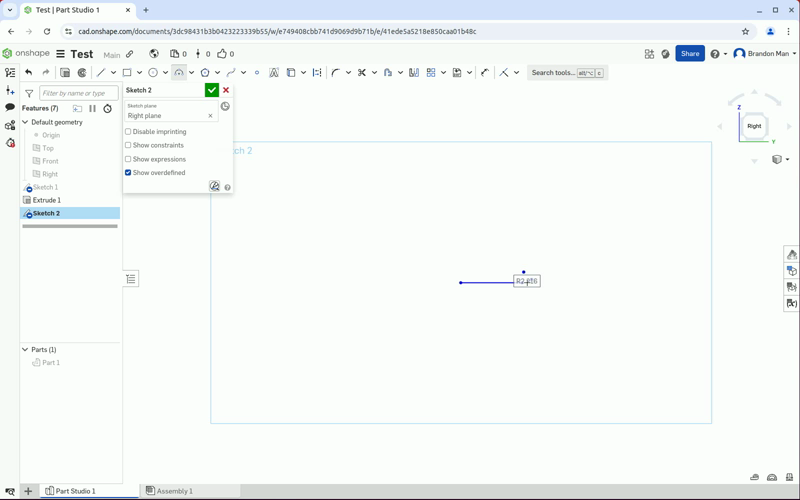
key(l)
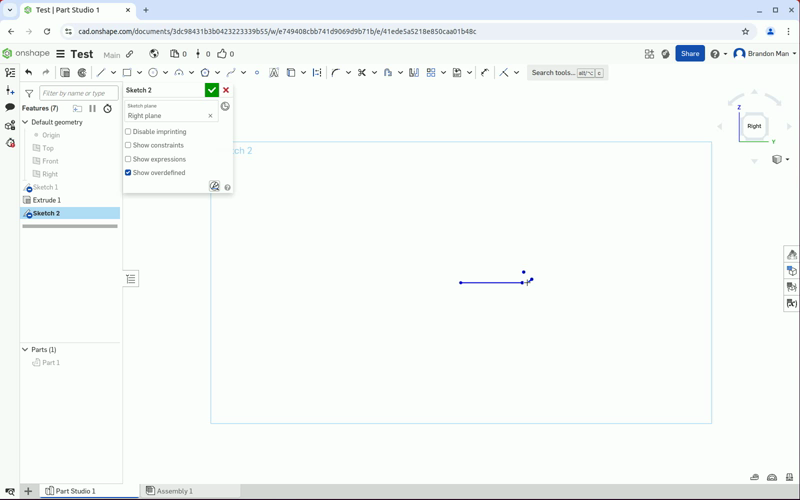
mouse_move(531, 279)
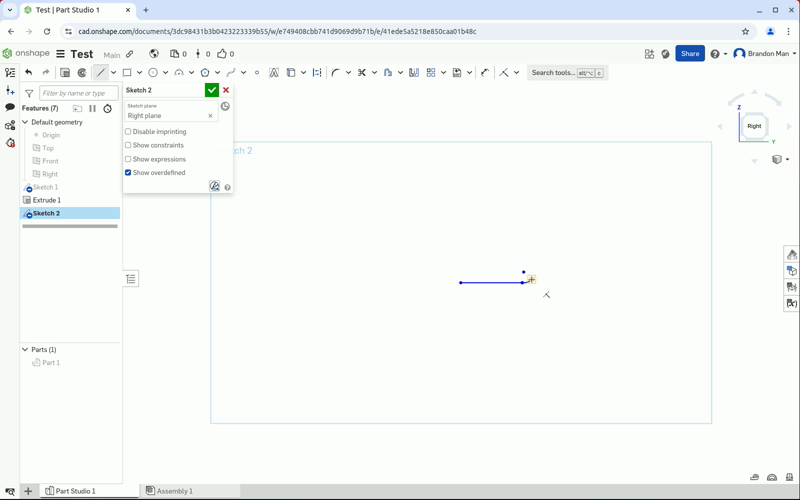
click(531, 279)
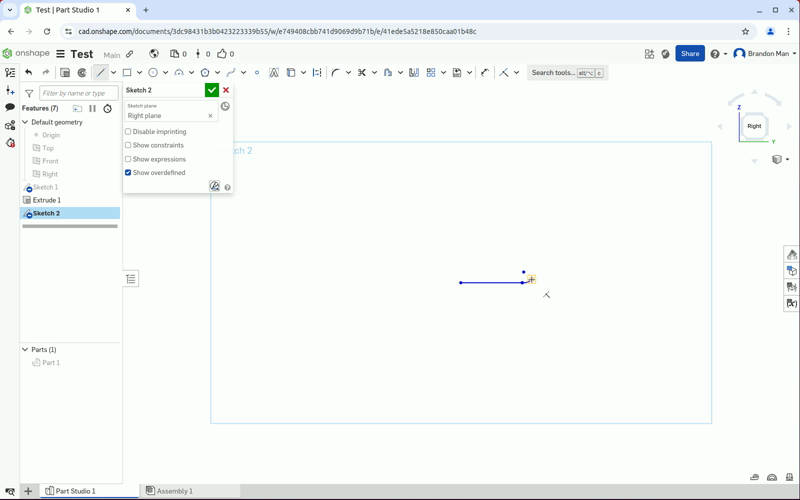
key_down(shift)
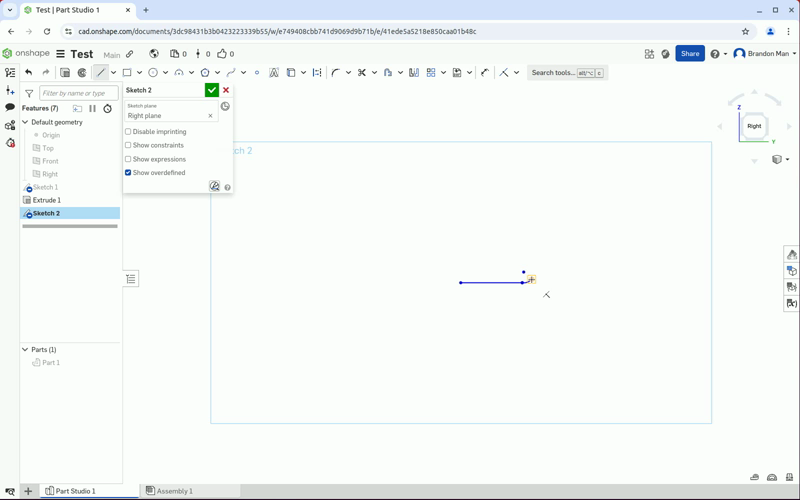
mouse_move(561, 279)
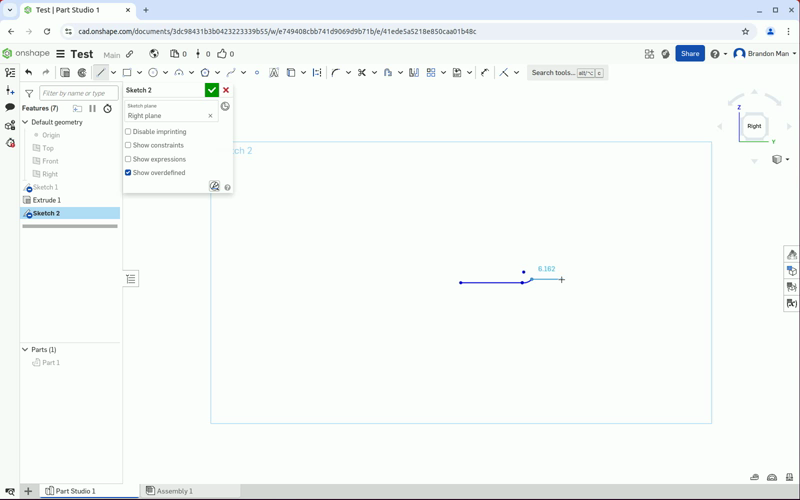
mouse_move(573, 245)
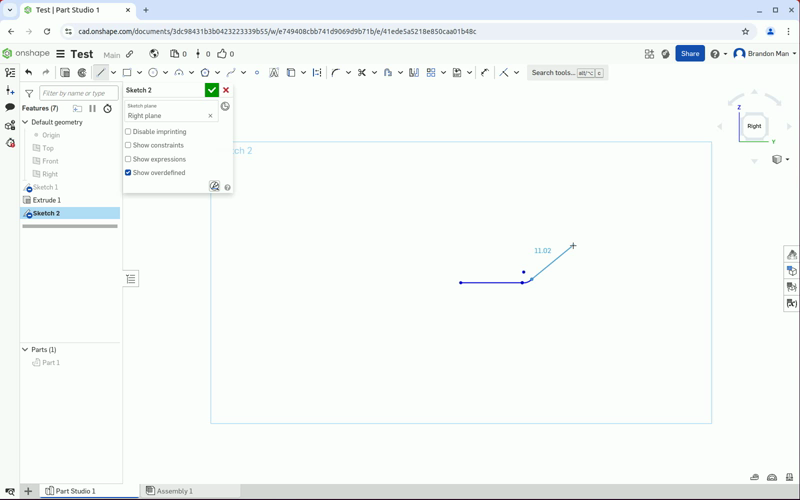
click(573, 245)
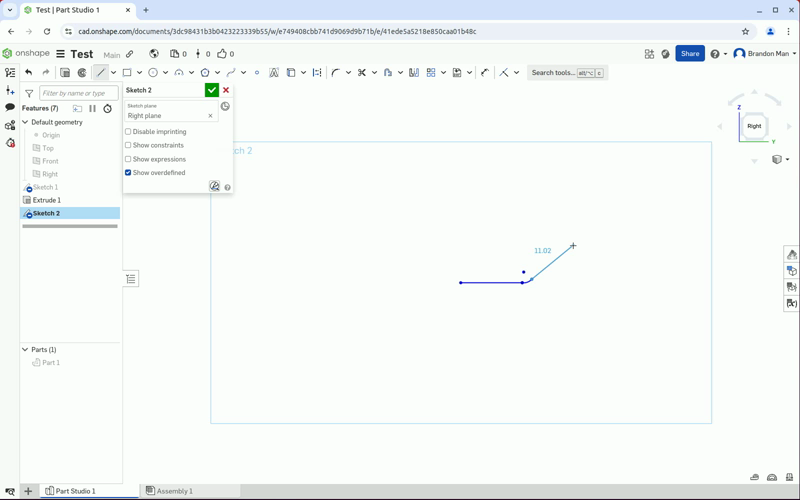
key_up(shift)
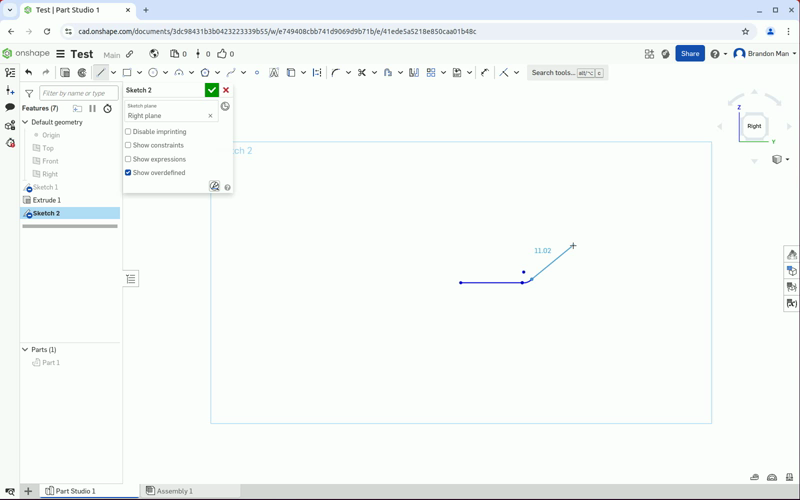
key_down(shift)
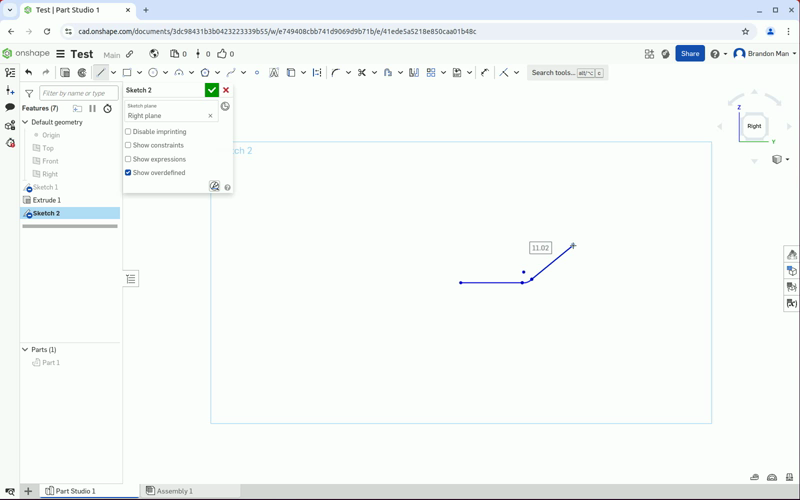
mouse_move(589, 245)
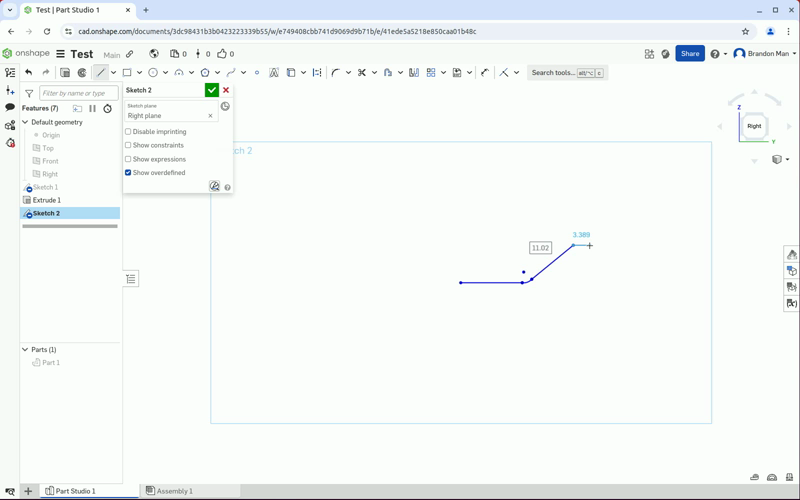
mouse_move(563, 233)
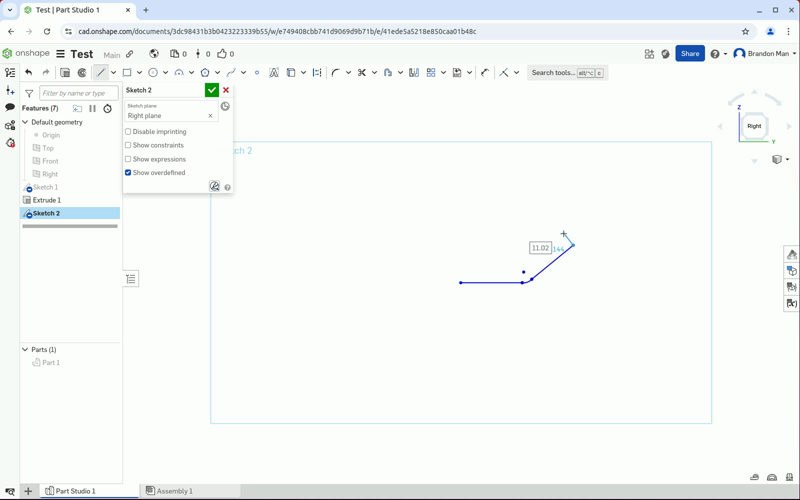
click(563, 233)
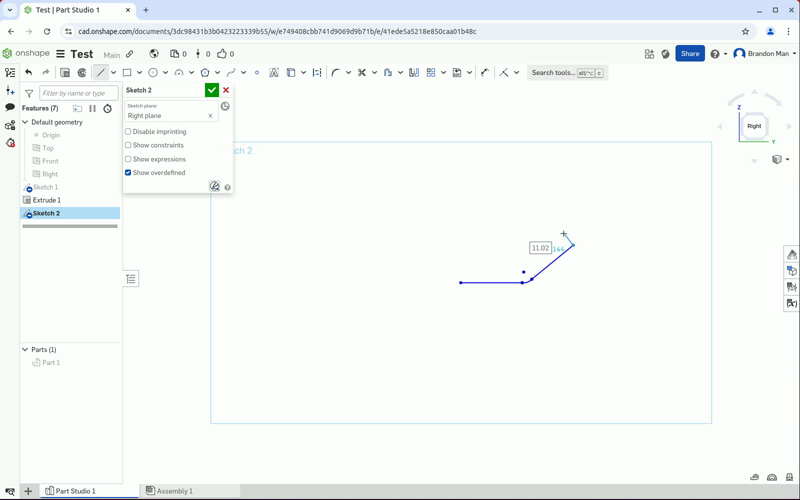
key_up(shift)
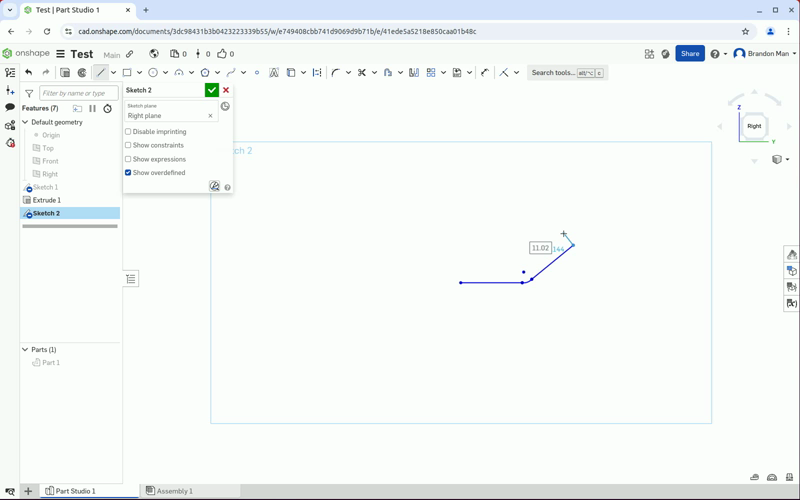
key_down(shift)
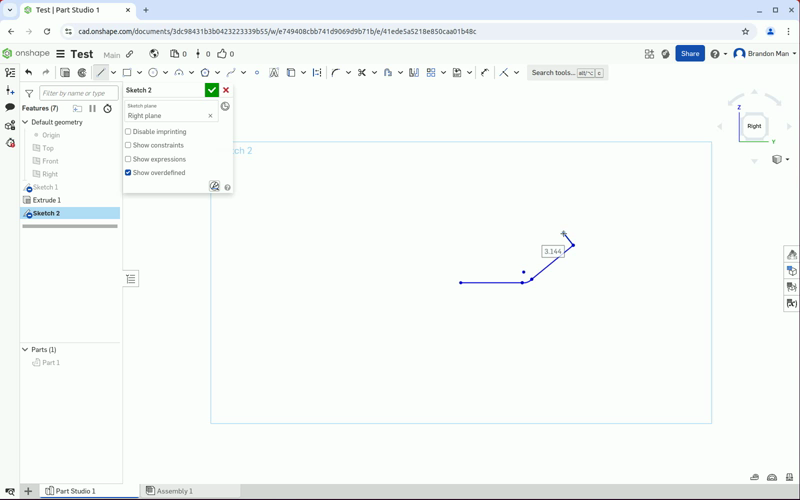
mouse_move(589, 233)
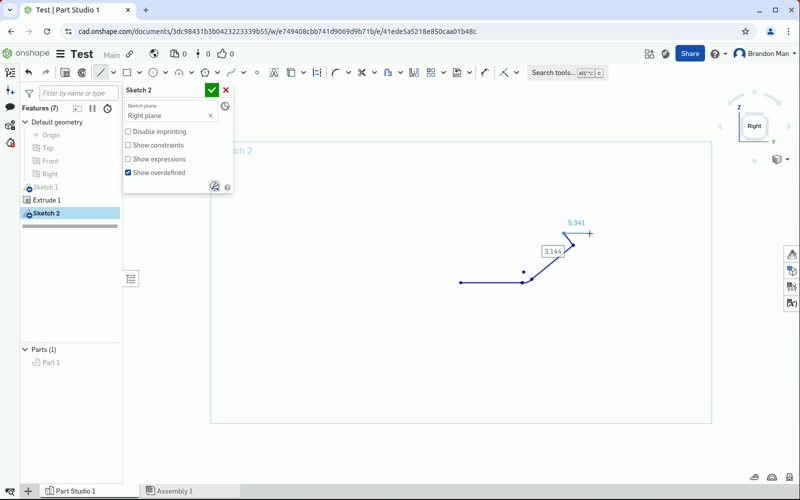
mouse_move(525, 265)
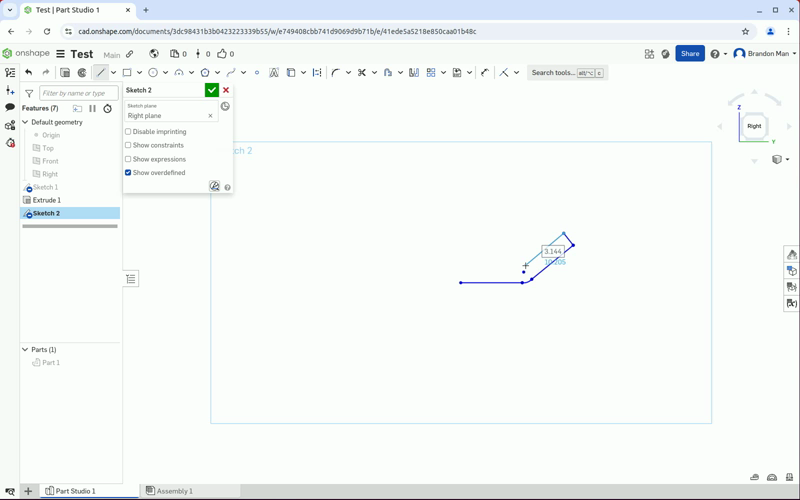
click(525, 265)
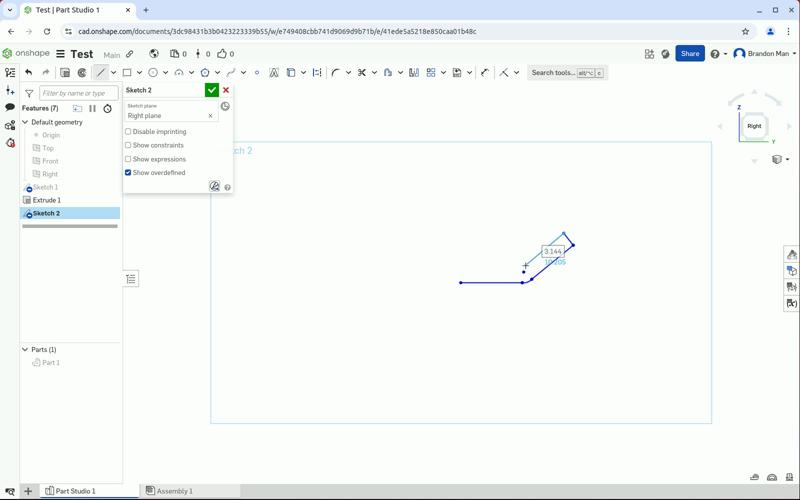
key_up(shift)
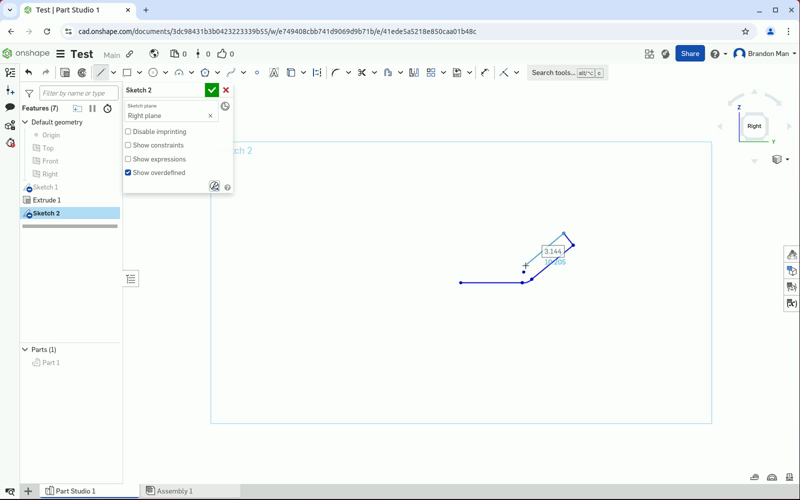
key(esc)
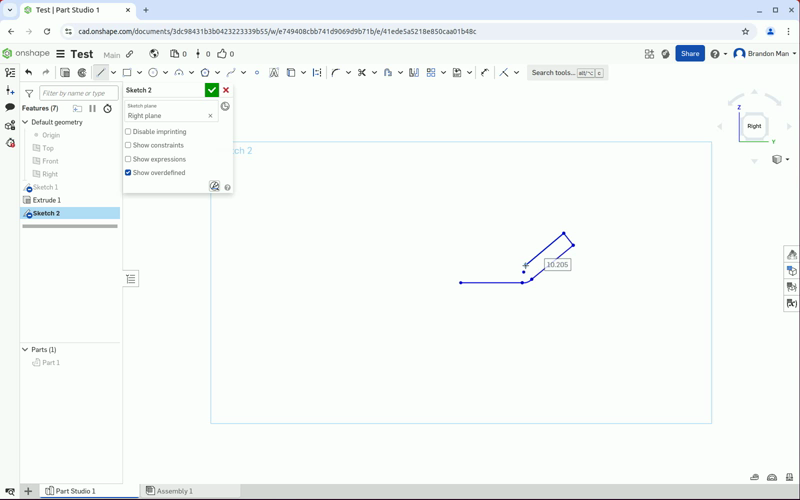
key(a)
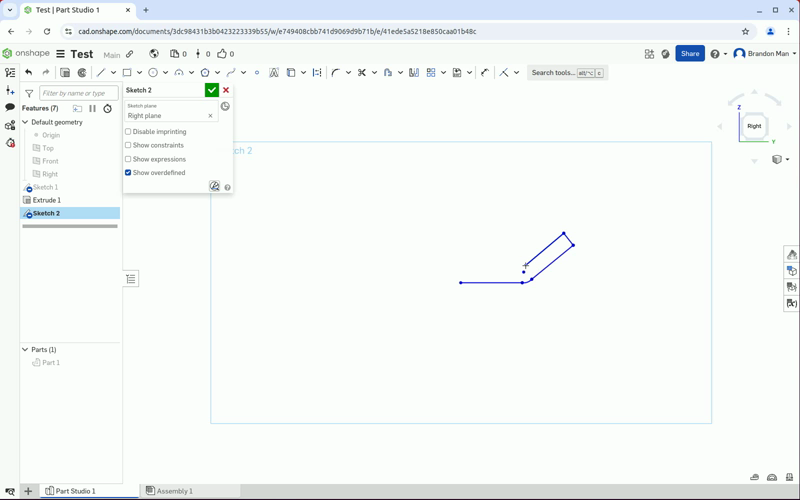
mouse_move(525, 265)
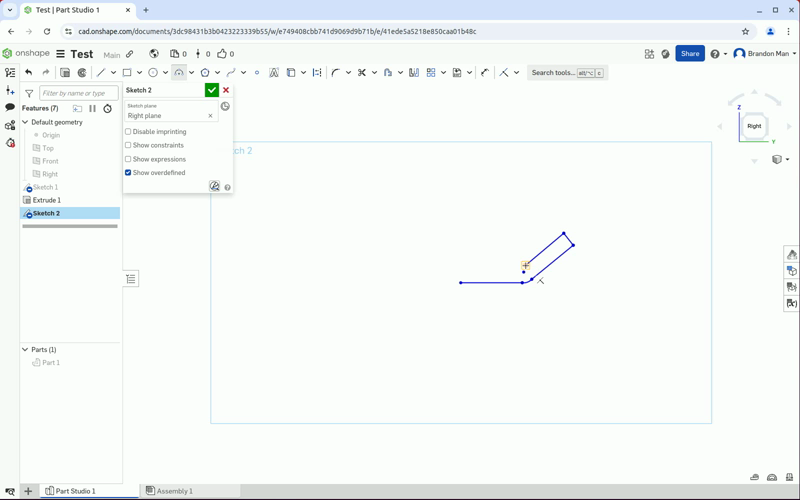
click(525, 265)
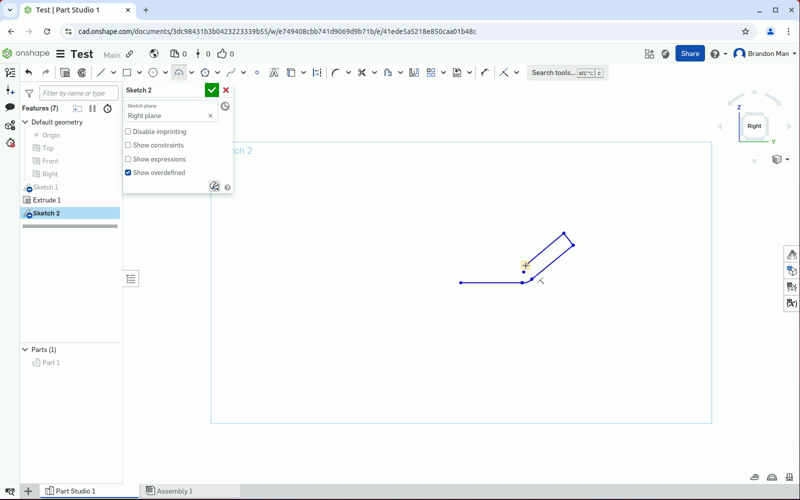
key_down(shift)
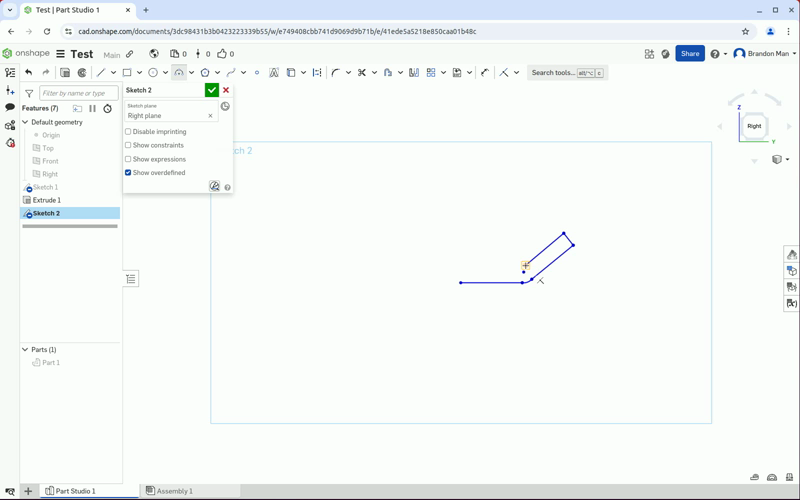
mouse_move(516, 268)
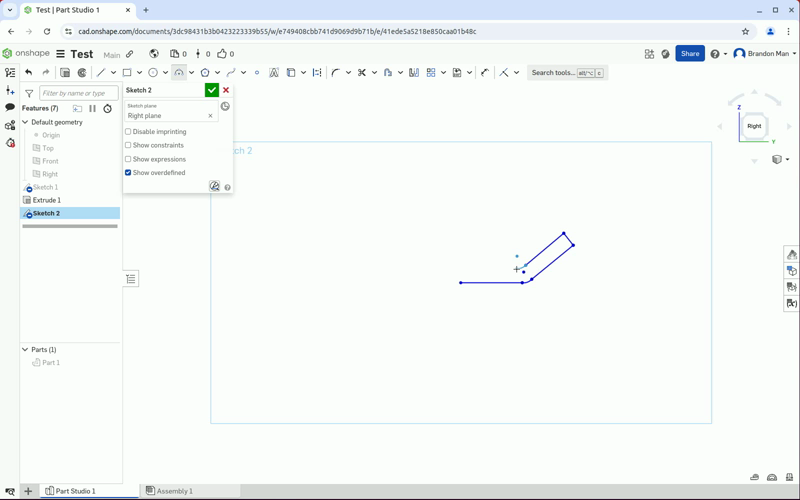
click(516, 268)
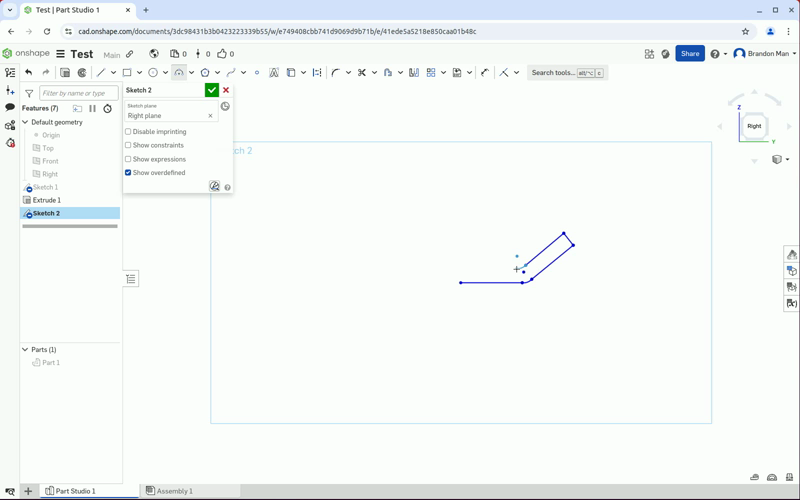
mouse_move(521, 267)
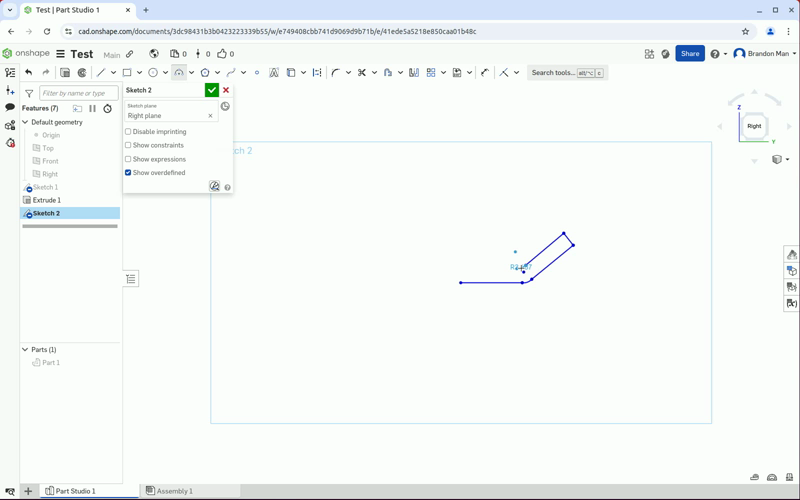
scroll(6)
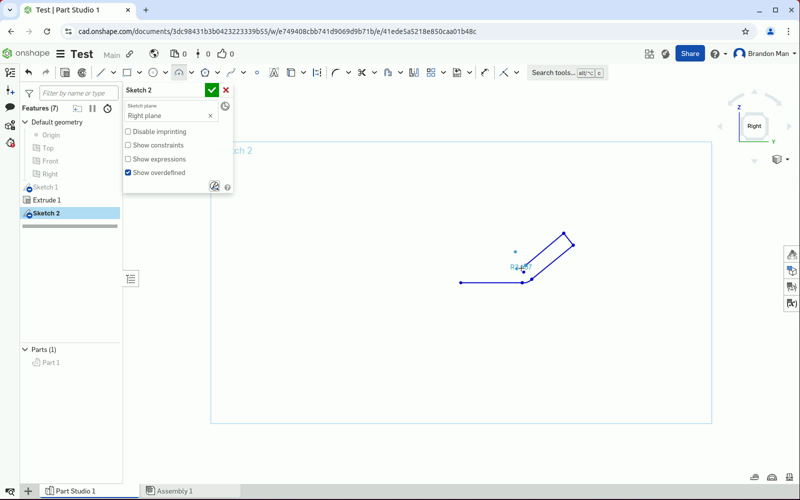
scroll(6)
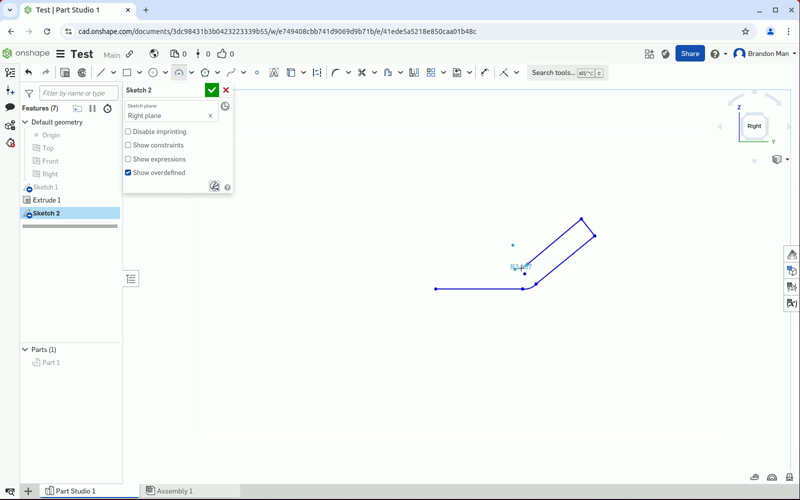
scroll(6)
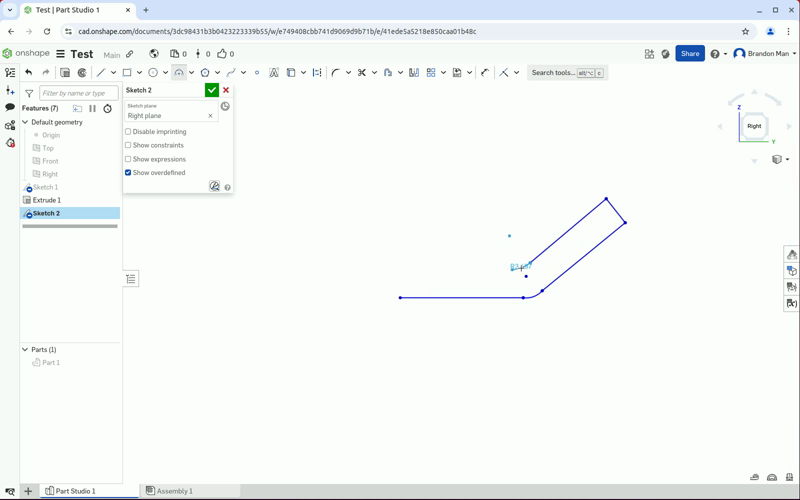
scroll(6)
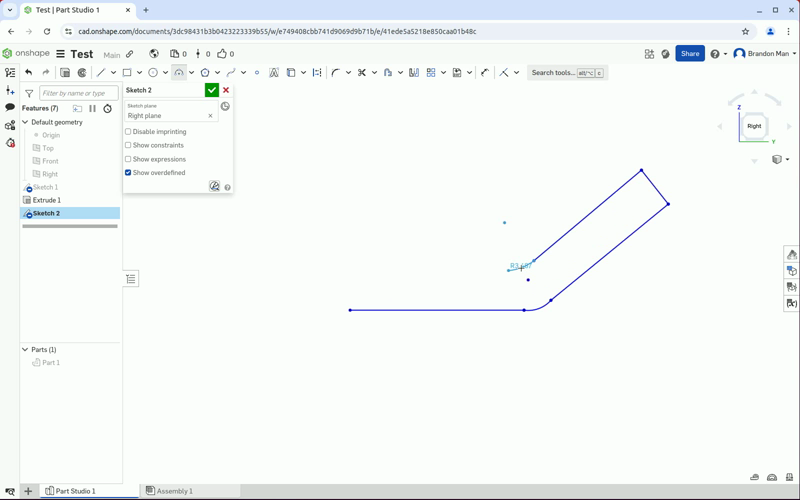
scroll(6)
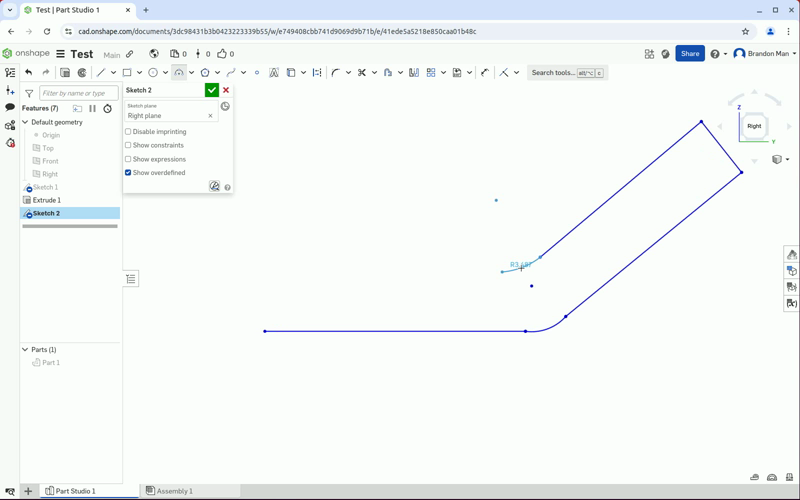
scroll(6)
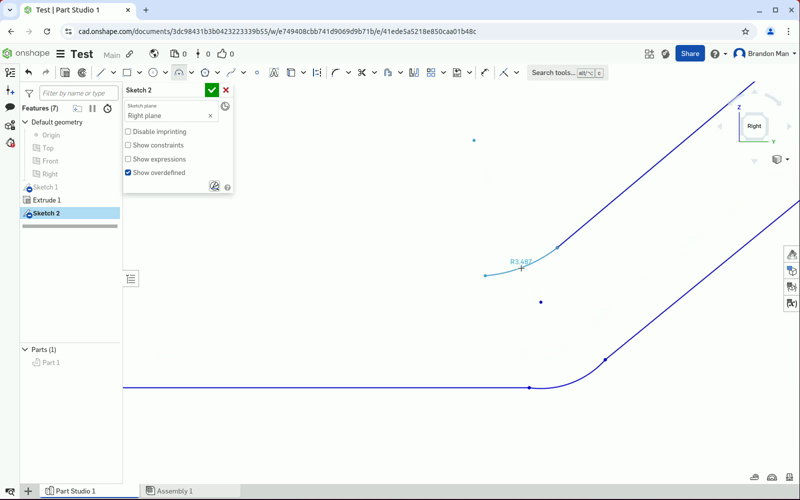
scroll(6)
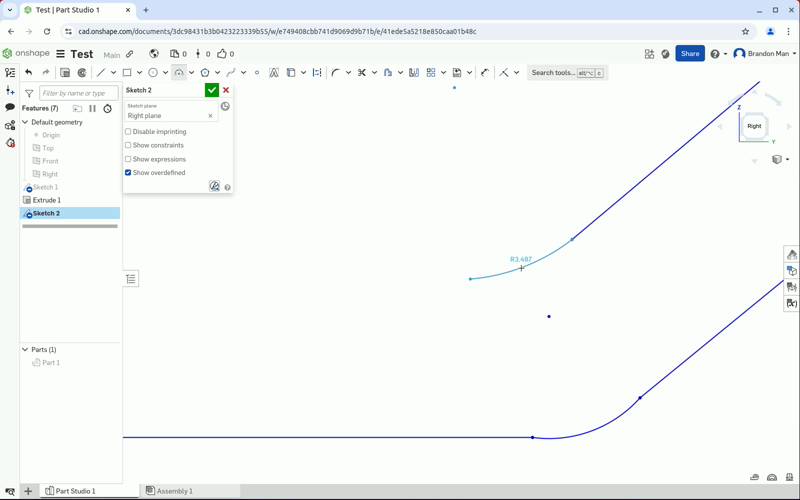
click(521, 267)
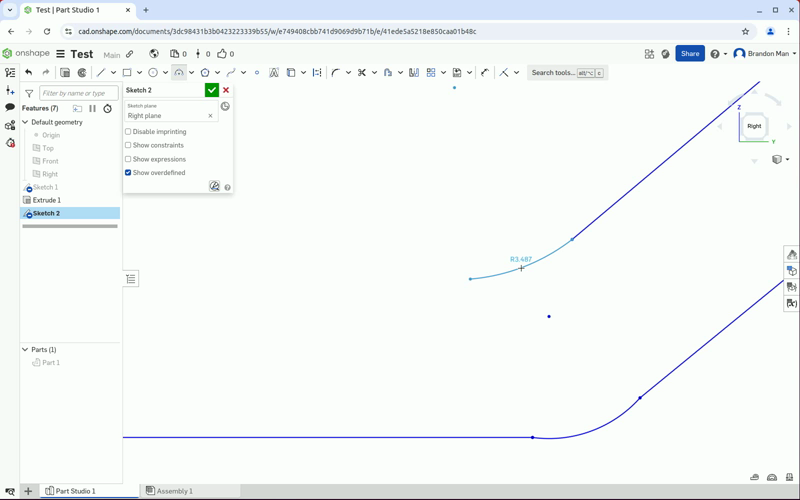
scroll(-6)
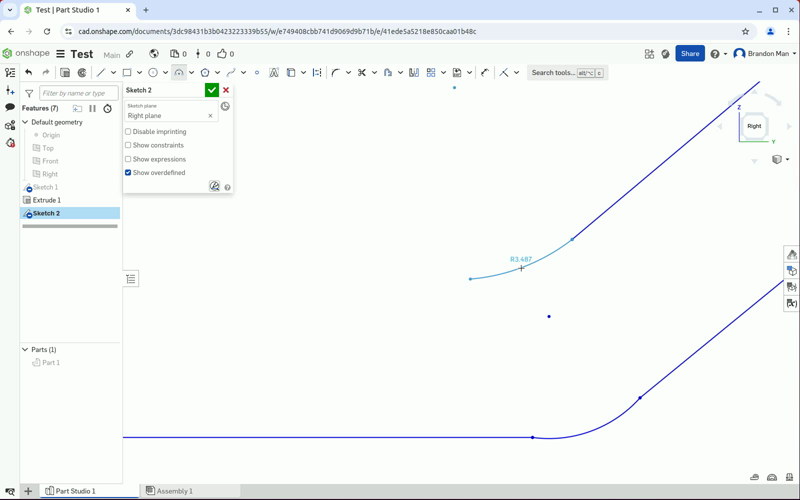
scroll(-6)
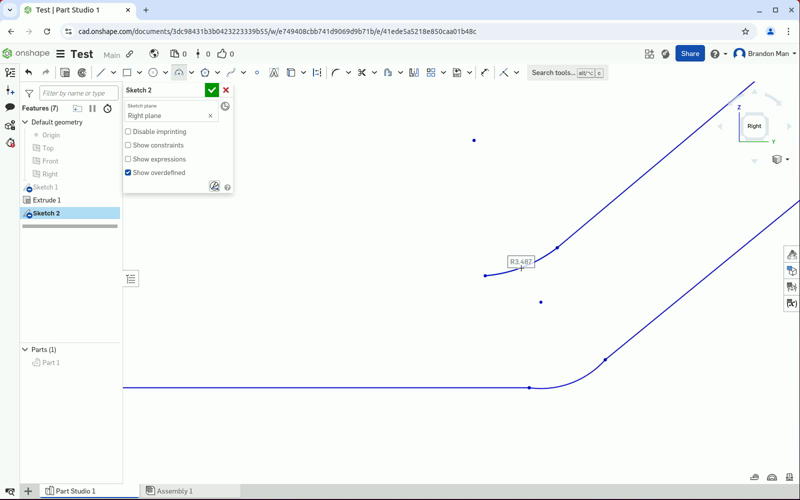
scroll(-6)
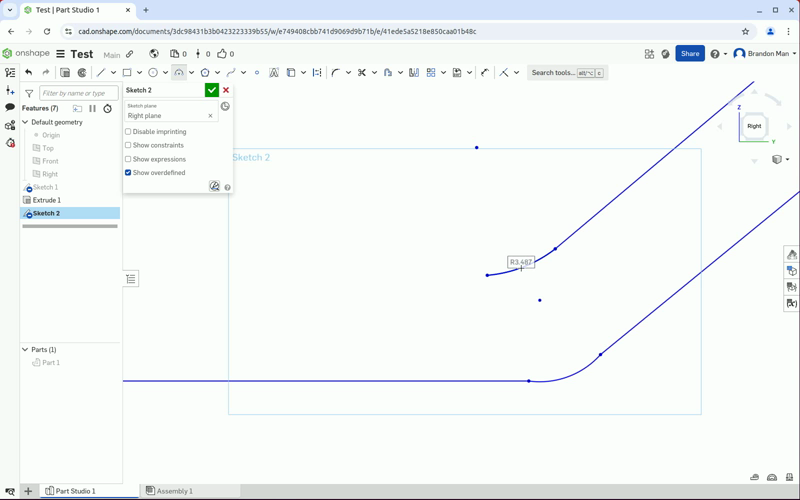
scroll(-6)
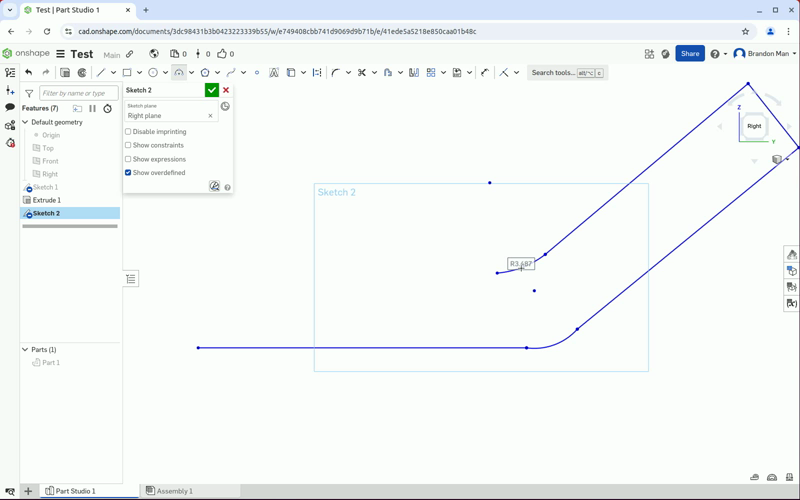
scroll(-6)
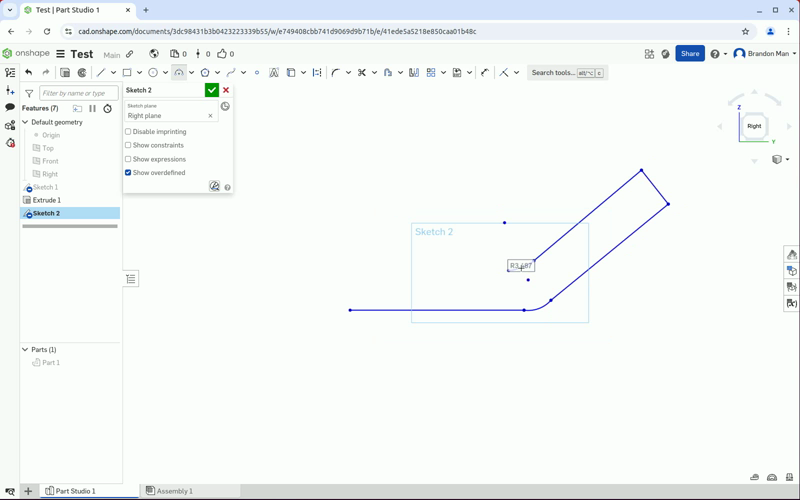
scroll(-6)
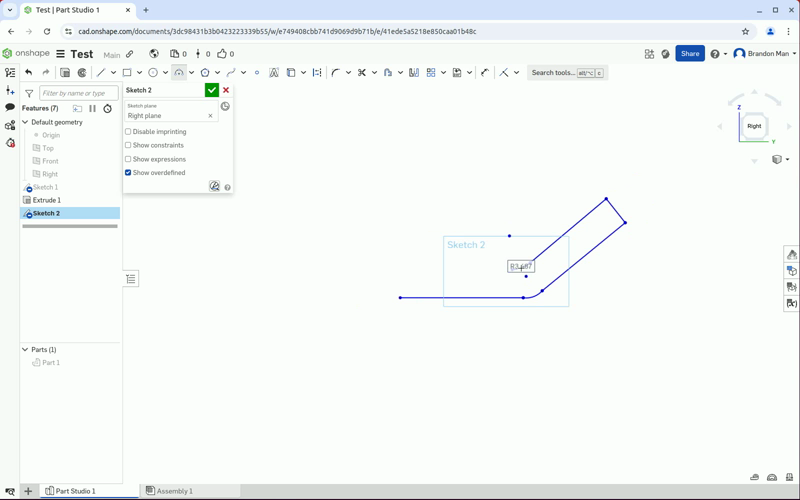
scroll(-6)
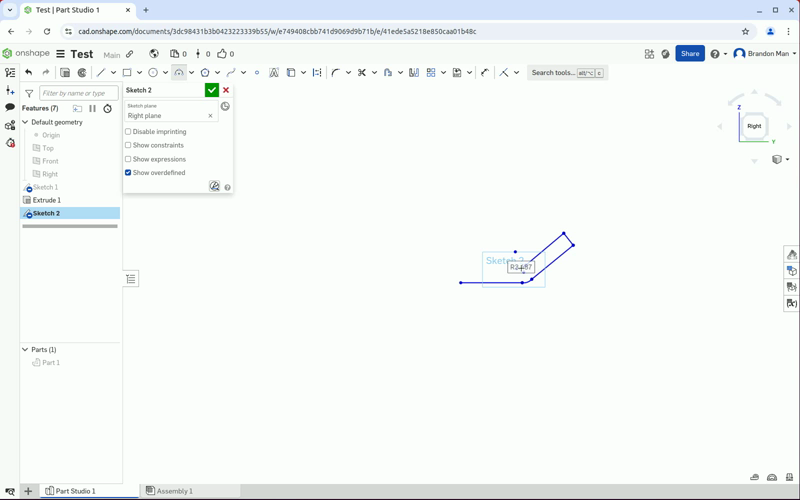
key_up(shift)
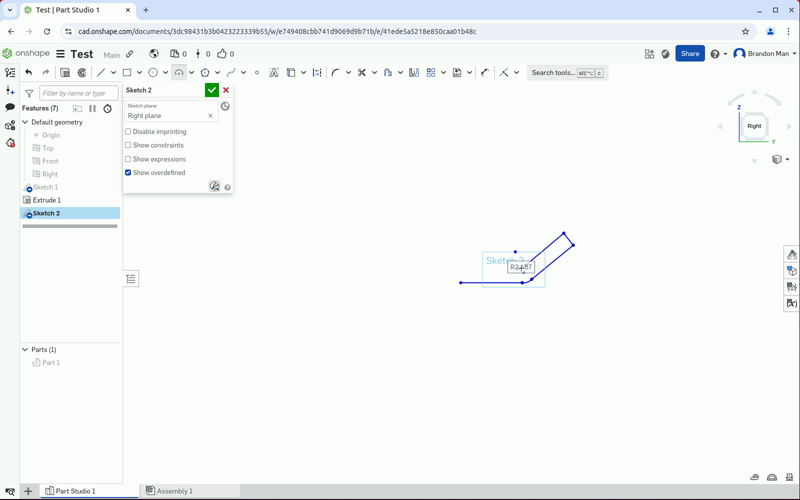
key(esc)
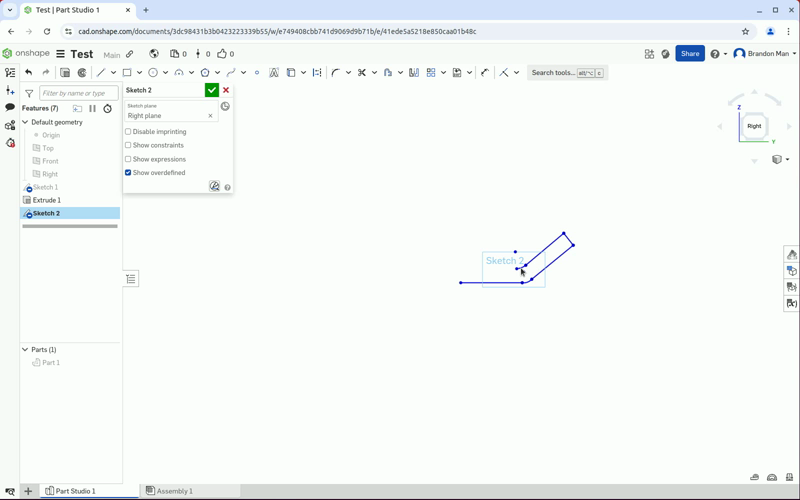
key(l)
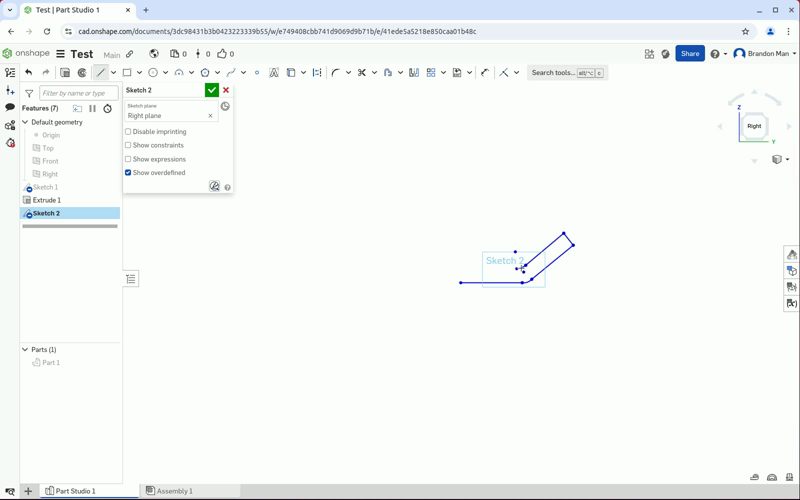
mouse_move(516, 268)
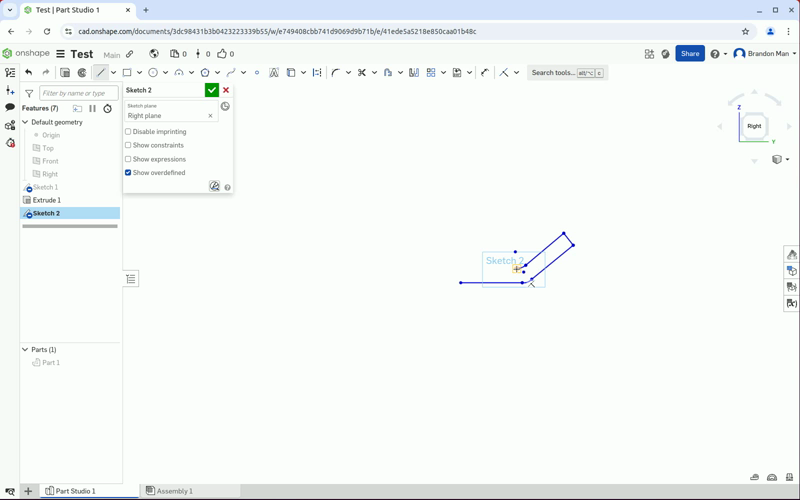
click(516, 268)
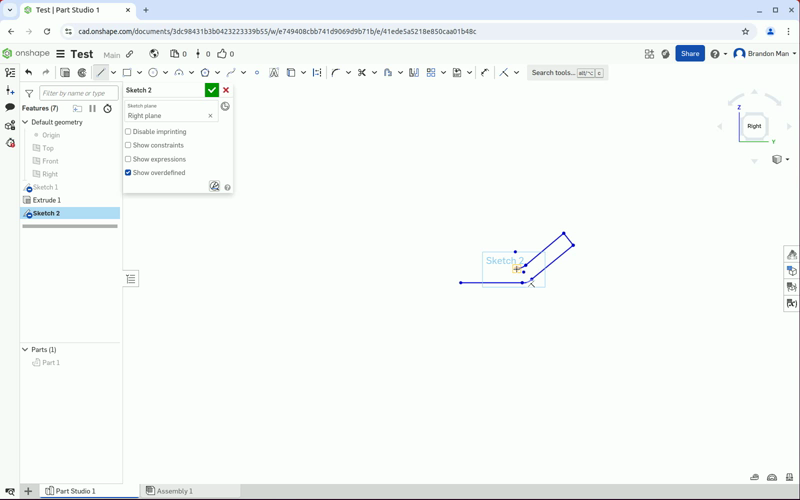
key_down(shift)
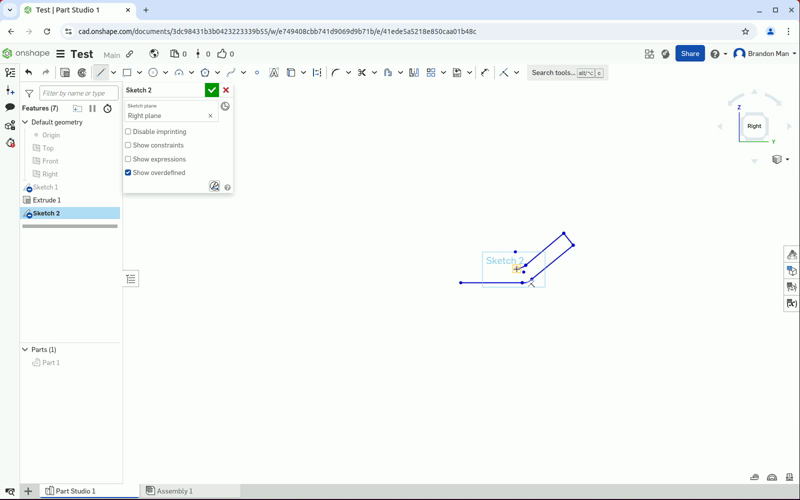
mouse_move(546, 268)
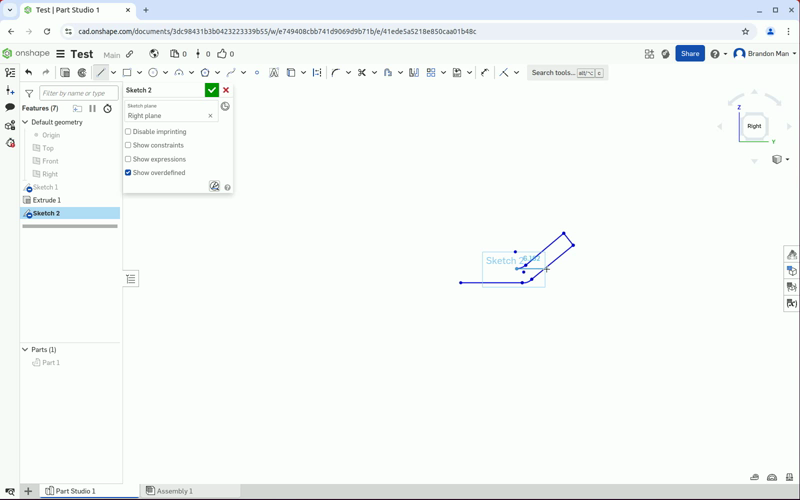
mouse_move(461, 267)
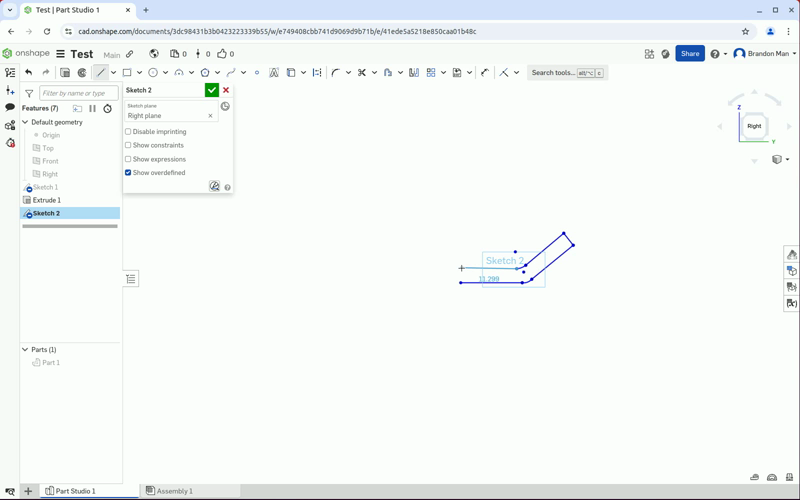
click(461, 267)
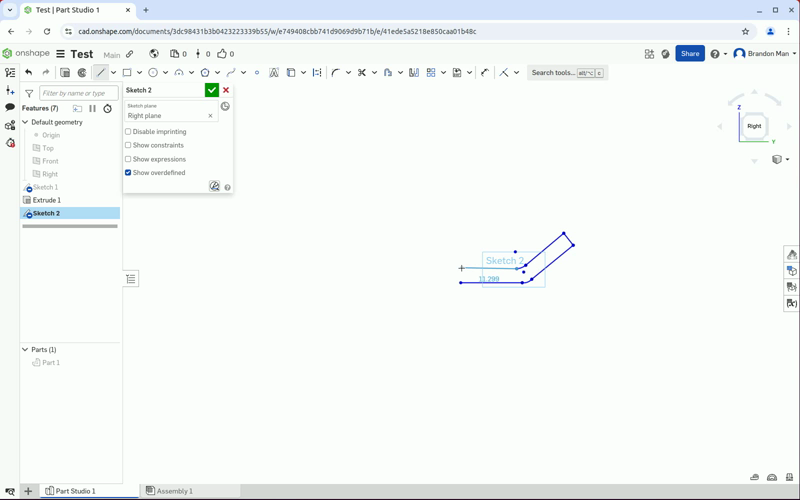
key_up(shift)
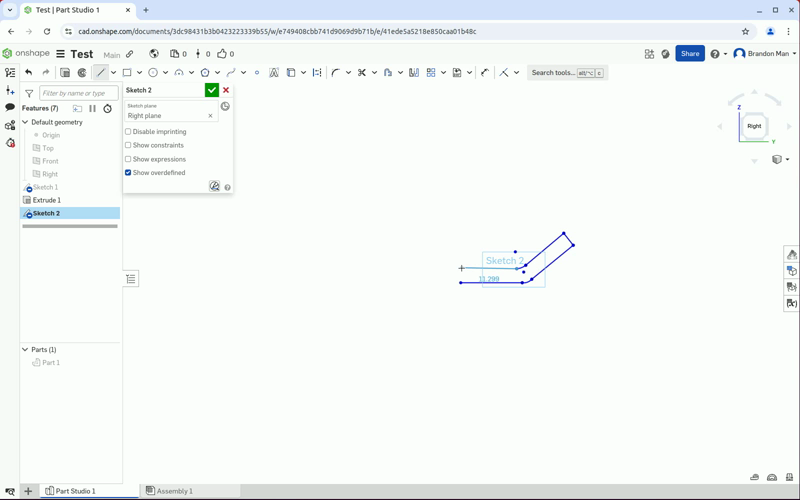
key_down(shift)
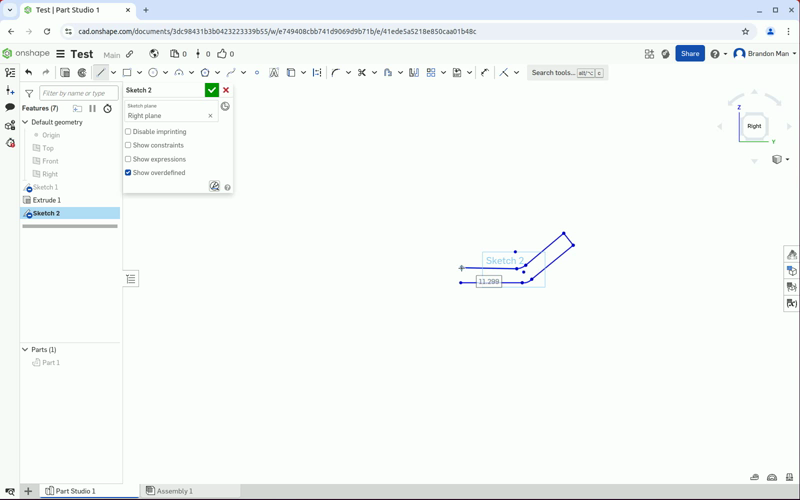
mouse_move(492, 267)
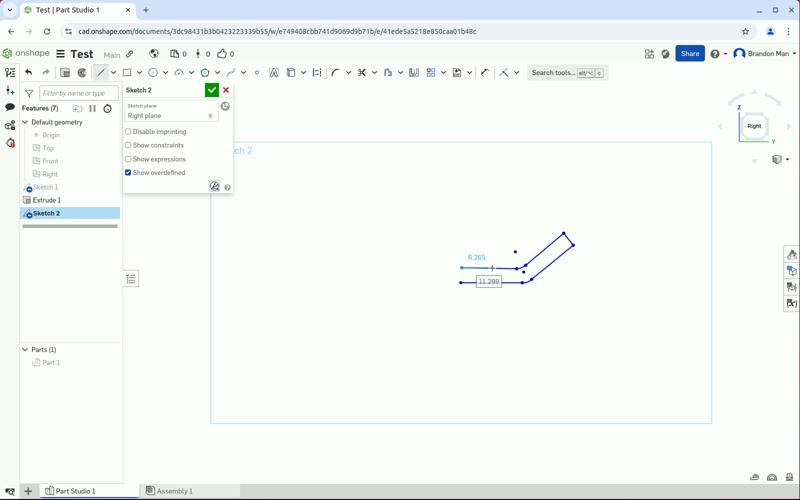
mouse_move(460, 267)
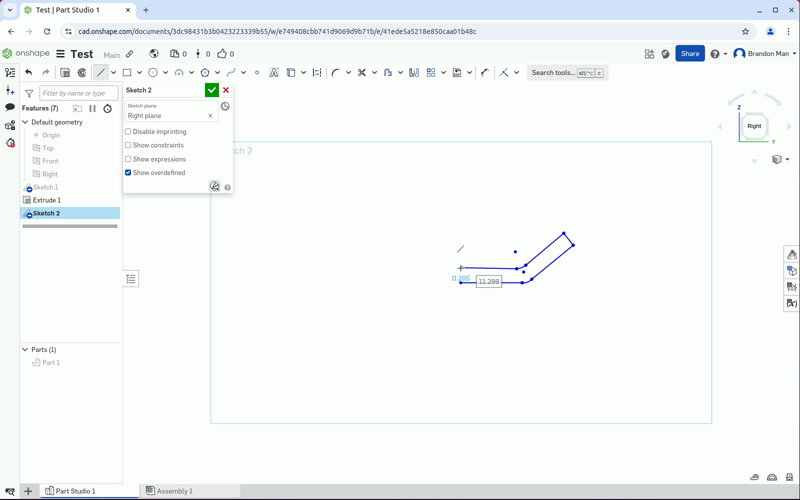
scroll(6)
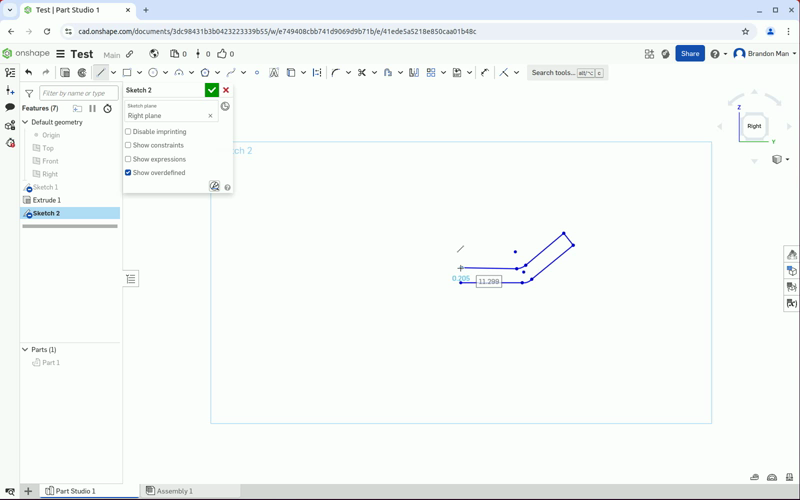
scroll(6)
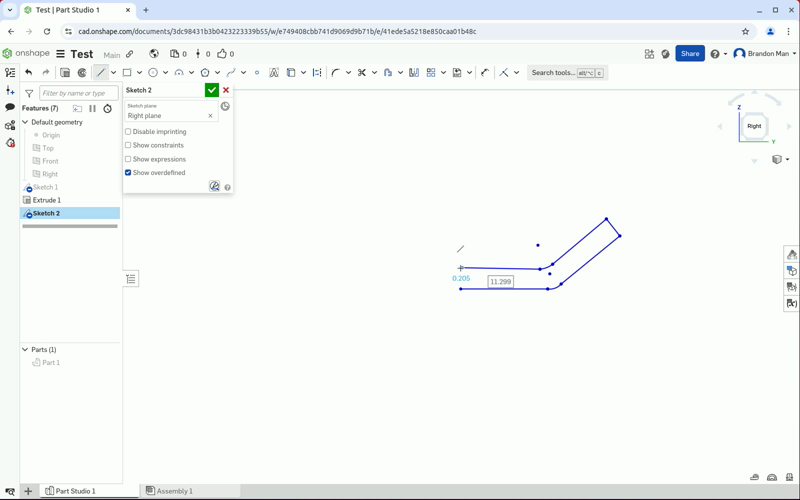
scroll(6)
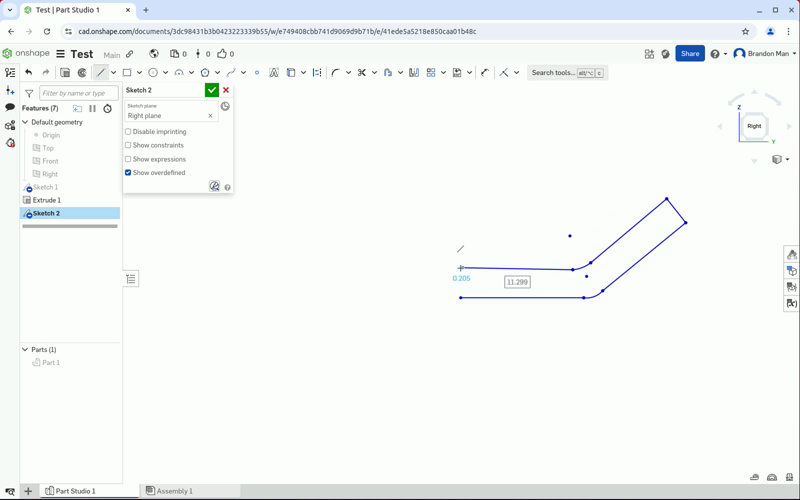
scroll(6)
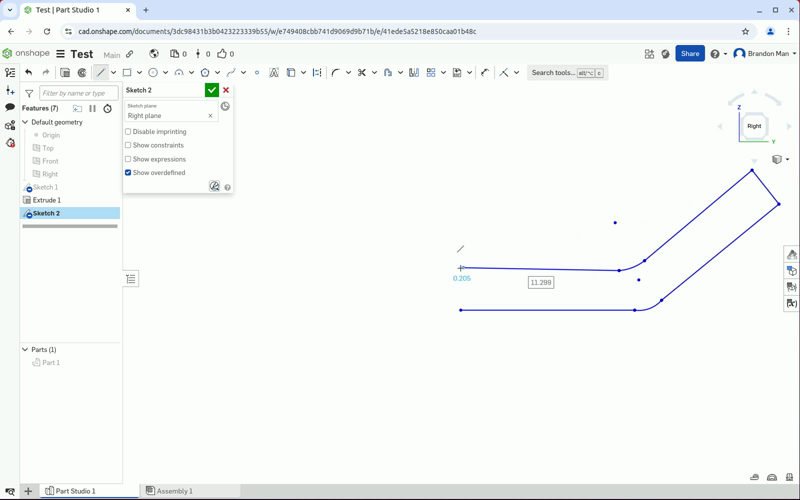
scroll(6)
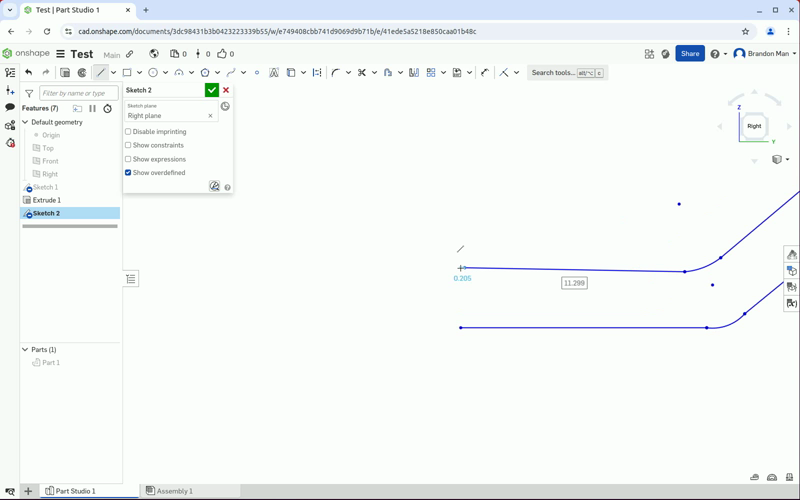
scroll(6)
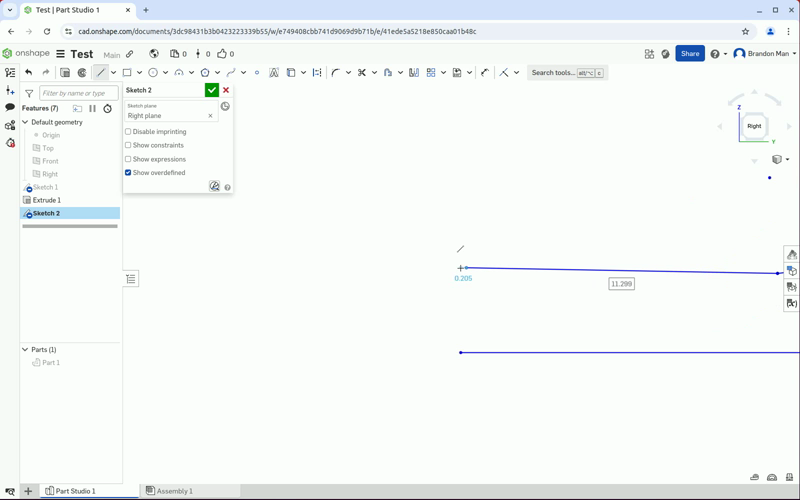
scroll(6)
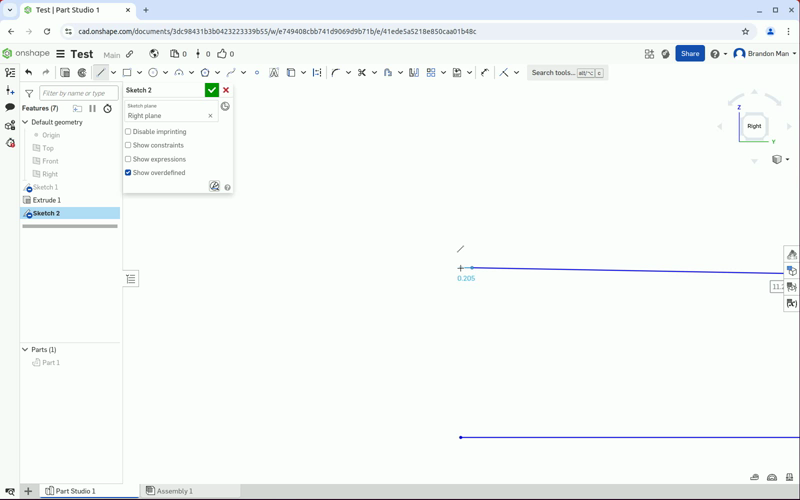
click(460, 267)
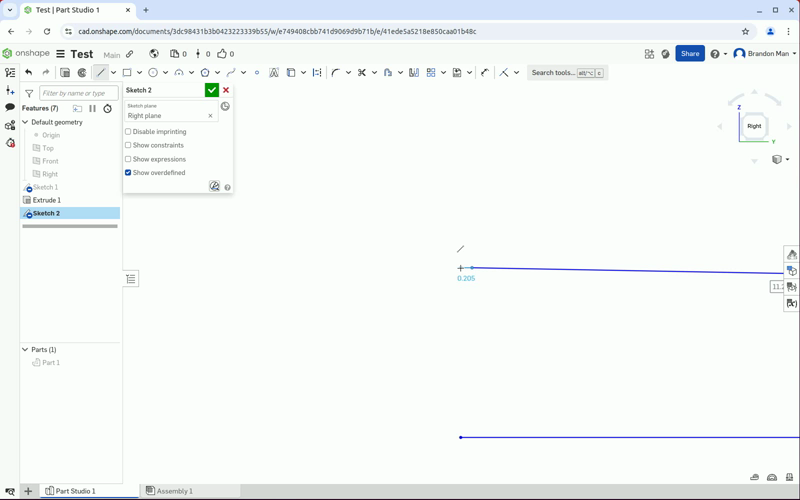
scroll(-6)
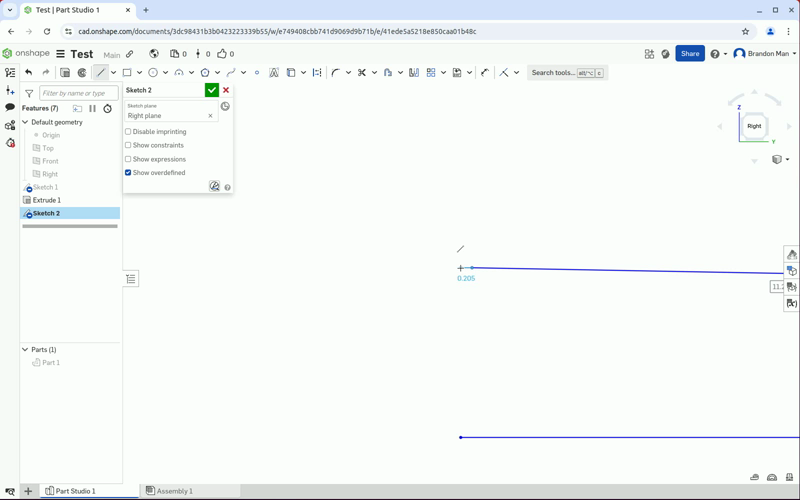
scroll(-6)
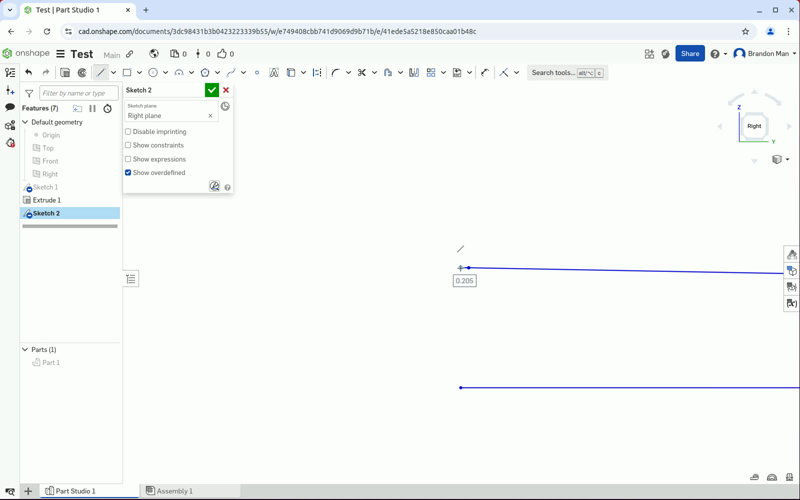
scroll(-6)
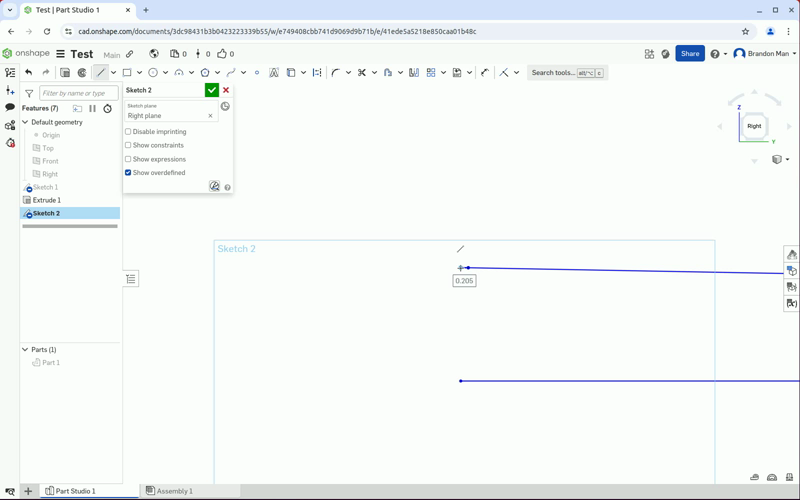
scroll(-6)
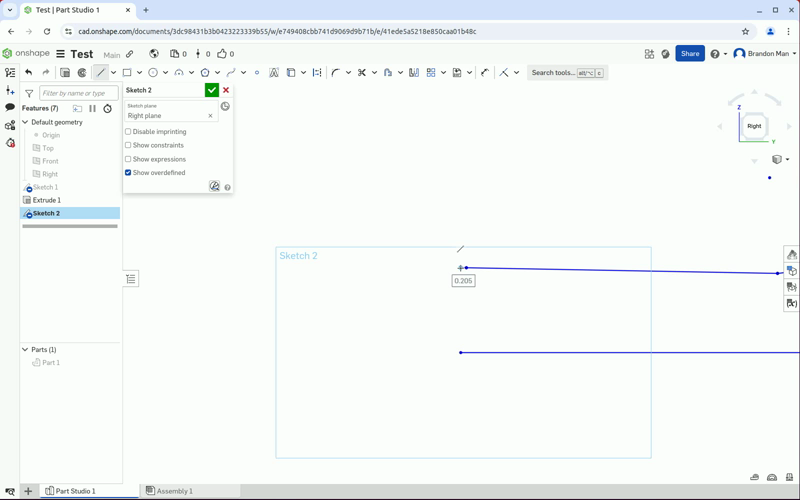
scroll(-6)
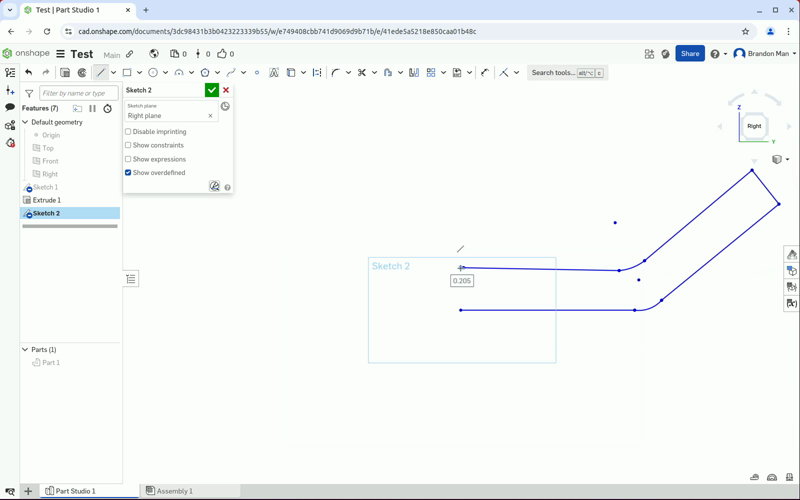
scroll(-6)
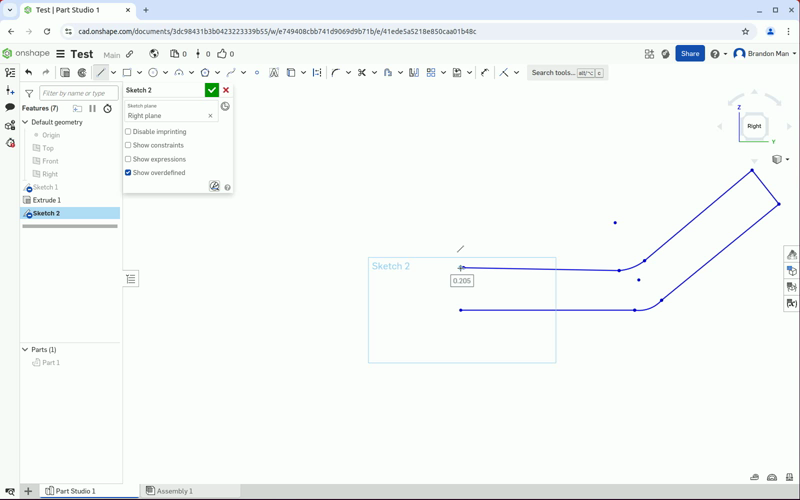
scroll(-6)
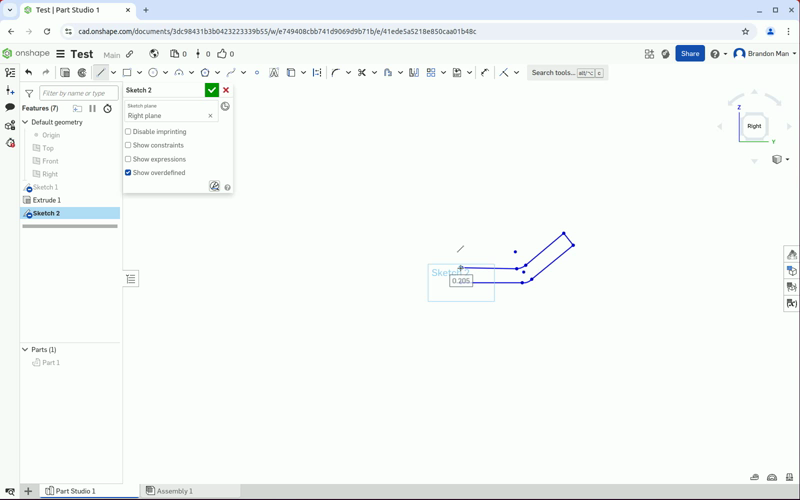
key_up(shift)
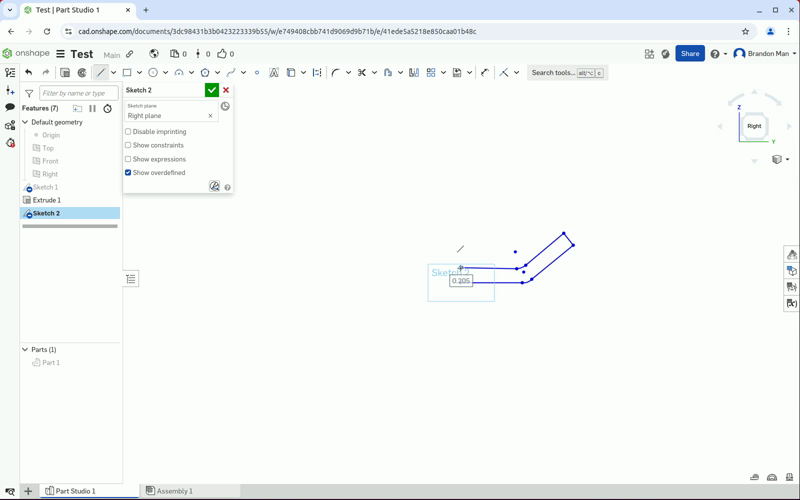
key_down(shift)
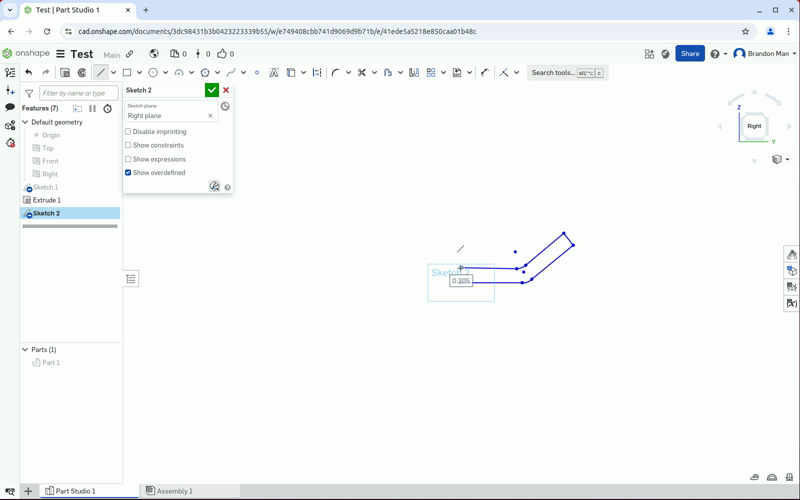
mouse_move(490, 267)
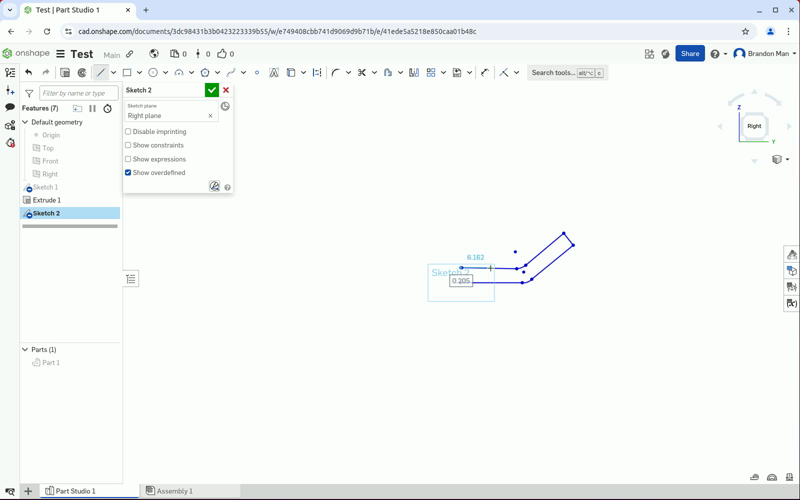
mouse_move(460, 268)
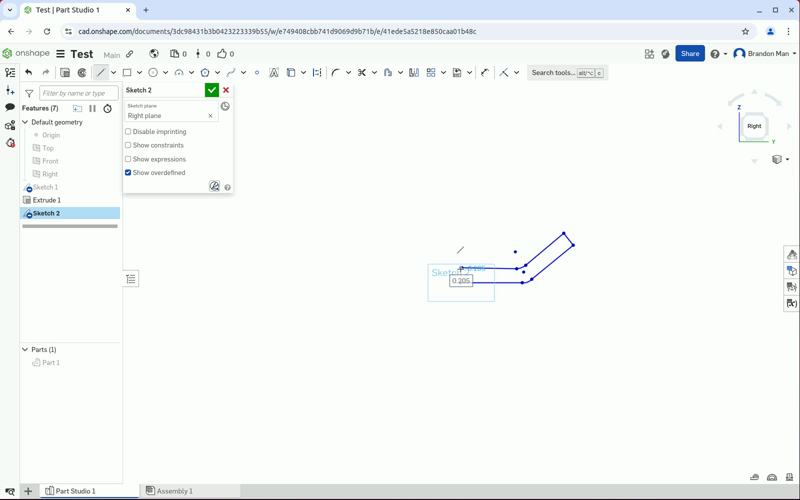
scroll(6)
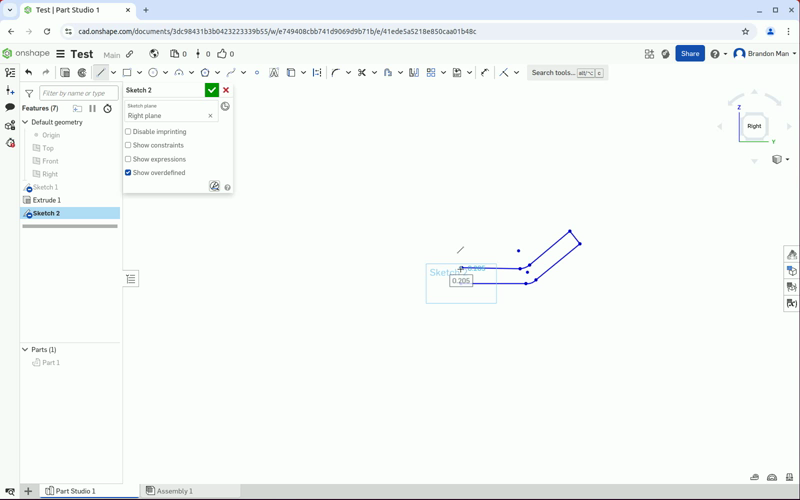
scroll(6)
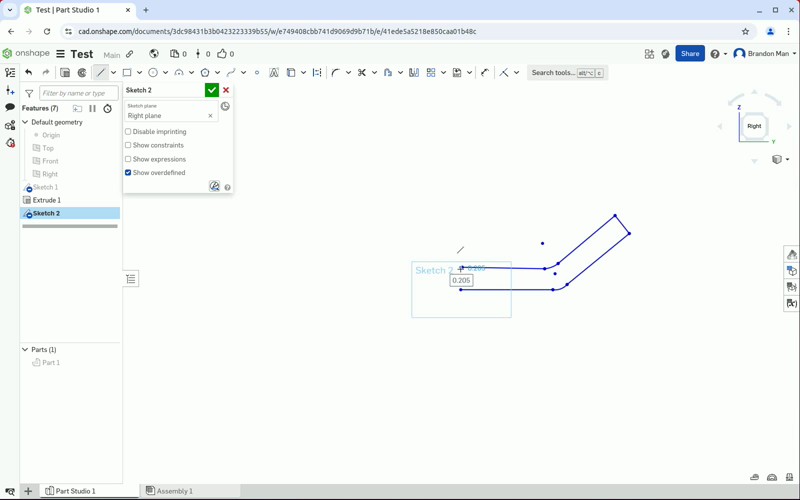
scroll(6)
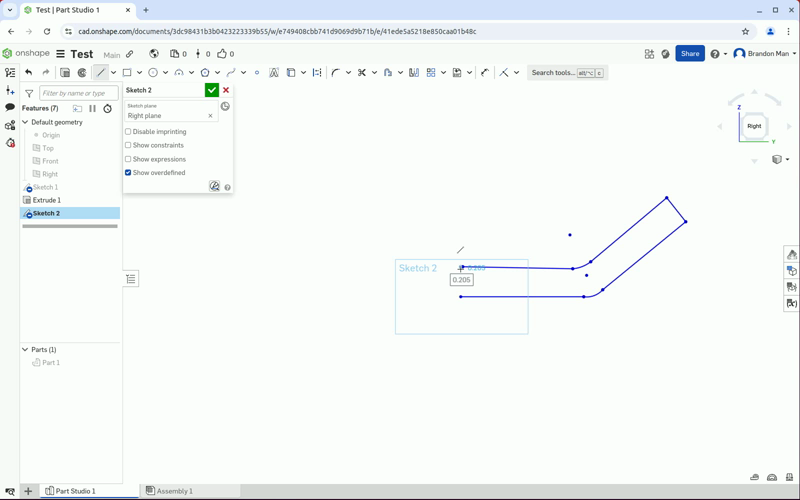
scroll(6)
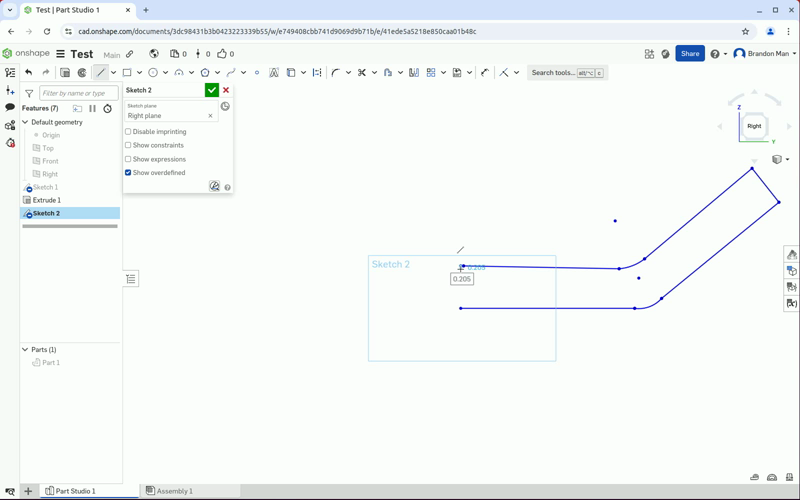
scroll(6)
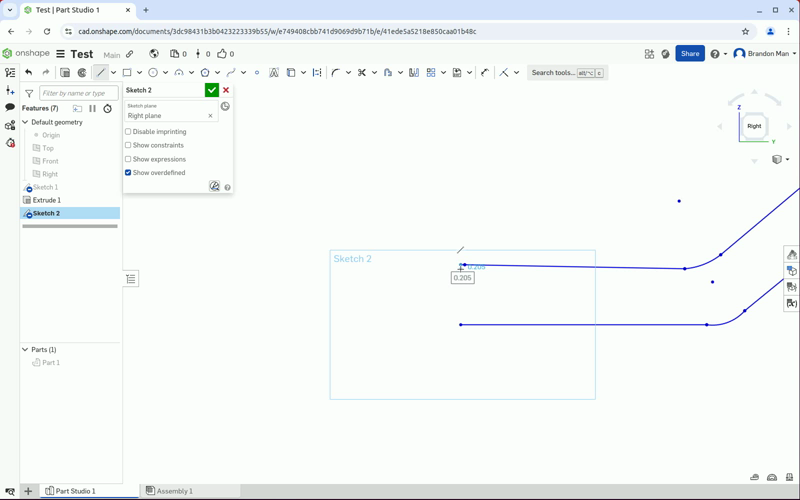
scroll(6)
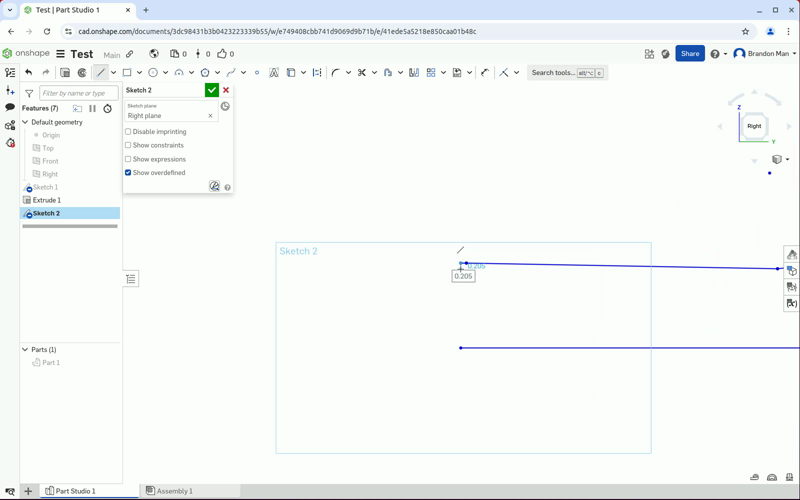
scroll(6)
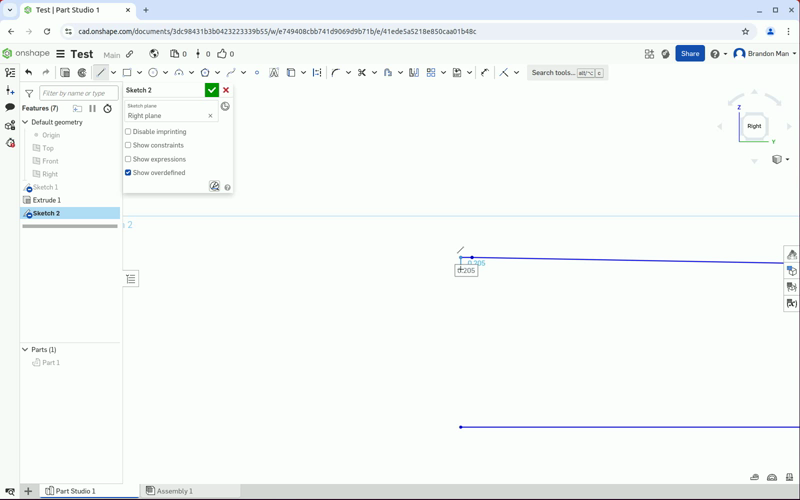
click(460, 268)
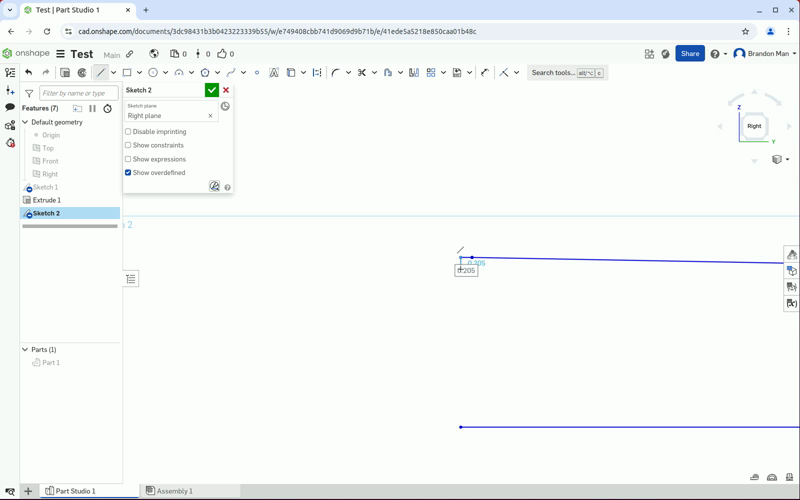
scroll(-6)
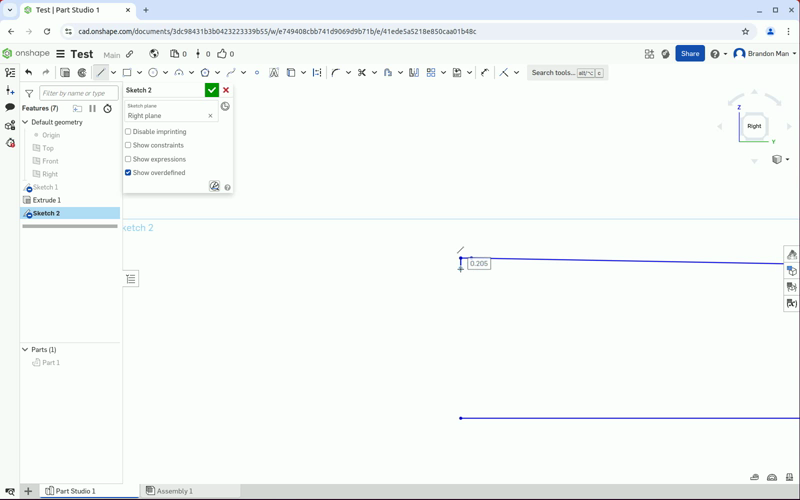
scroll(-6)
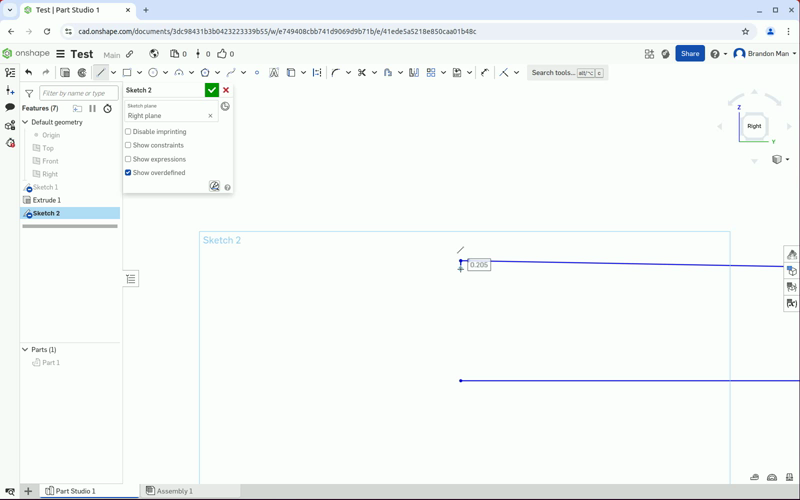
scroll(-6)
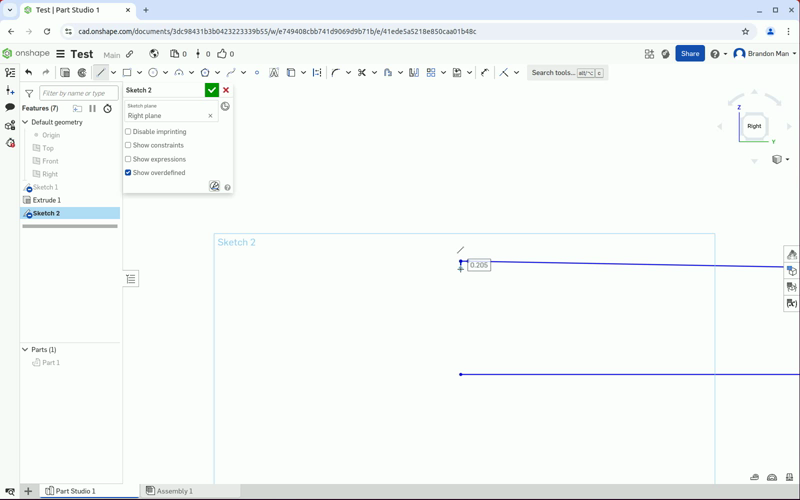
scroll(-6)
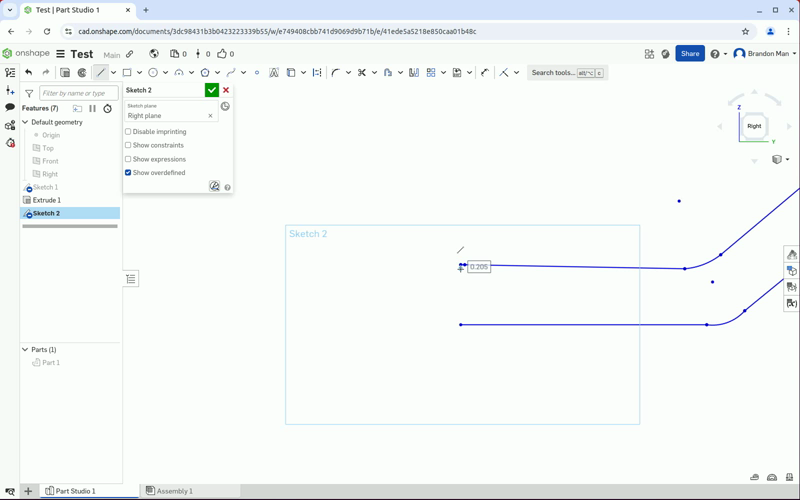
scroll(-6)
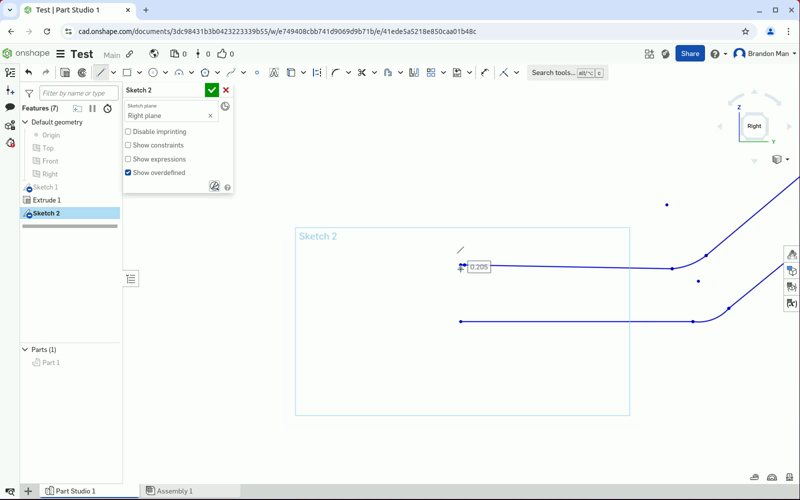
scroll(-6)
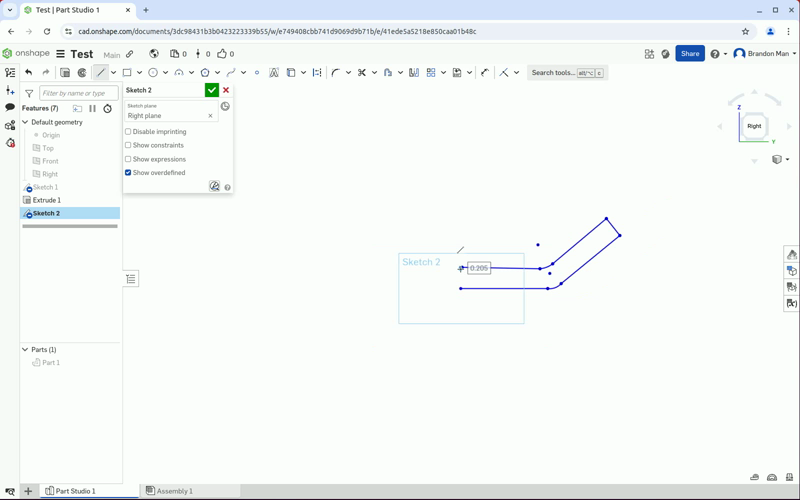
scroll(-6)
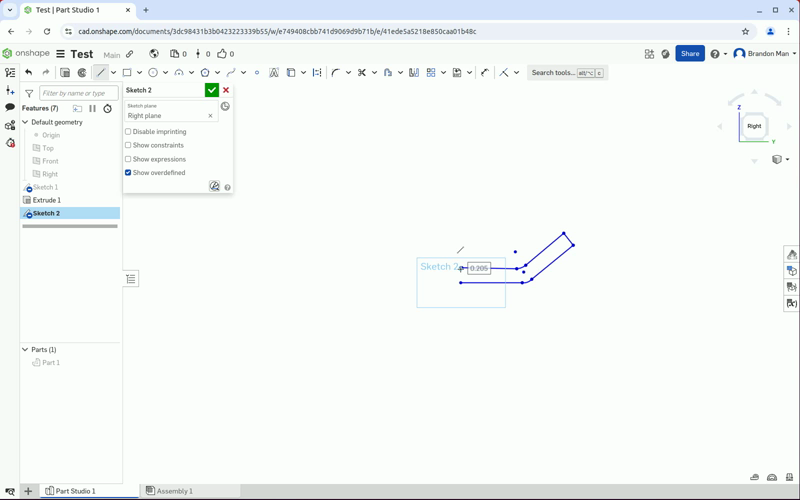
key_up(shift)
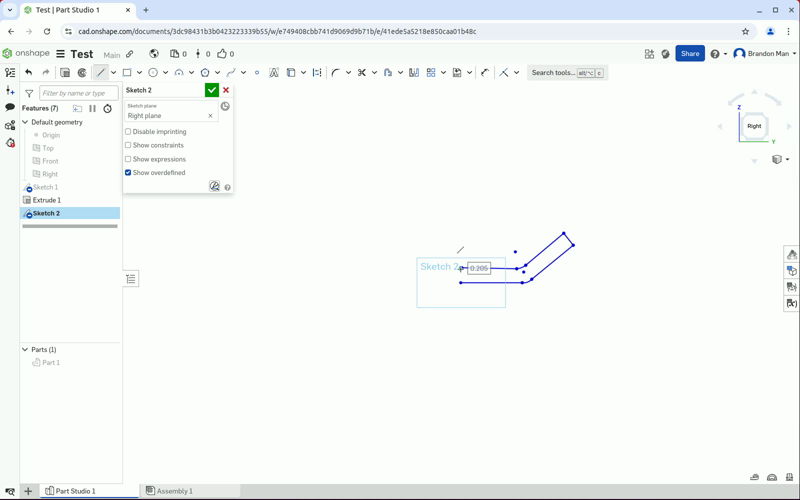
mouse_move(490, 268)
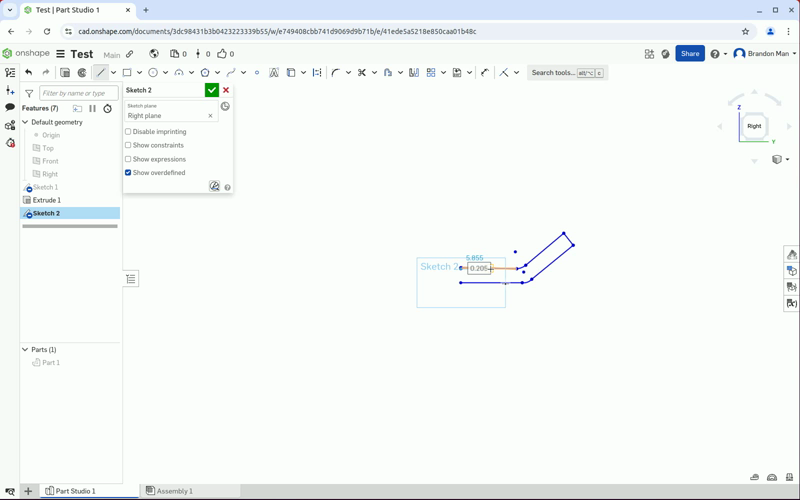
key_down(shift)
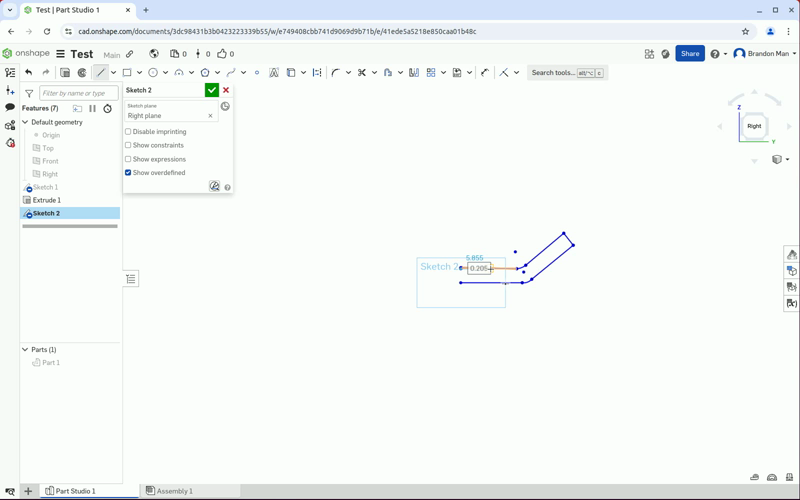
mouse_move(460, 282)
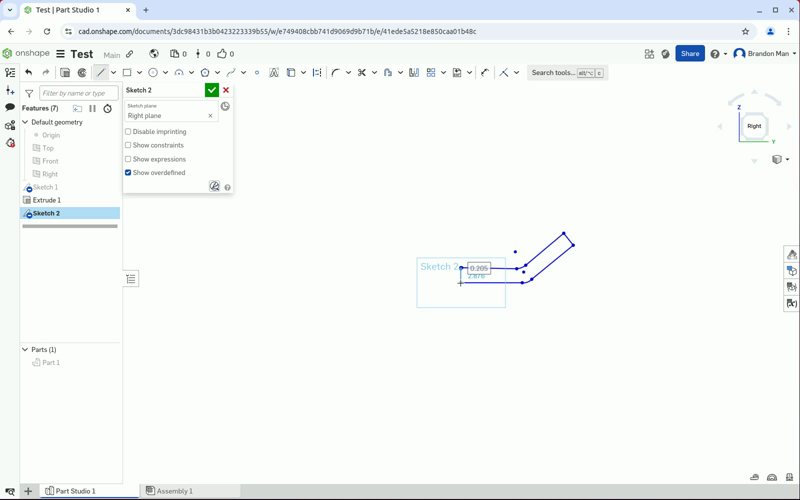
key_up(shift)
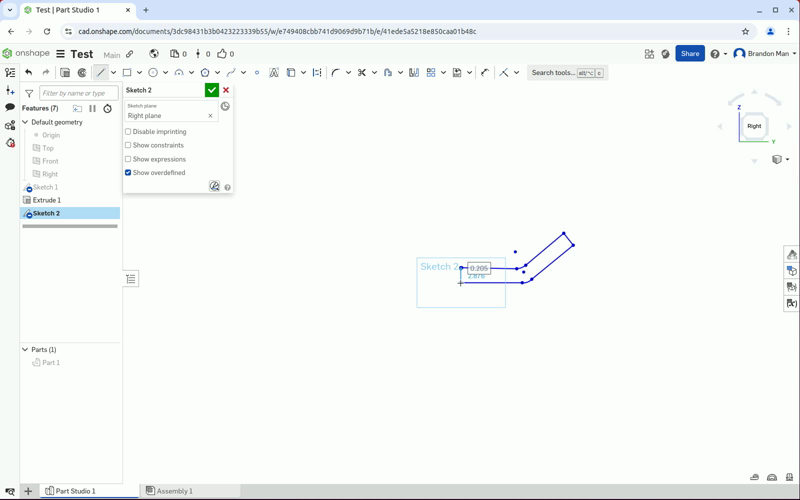
click(460, 282)
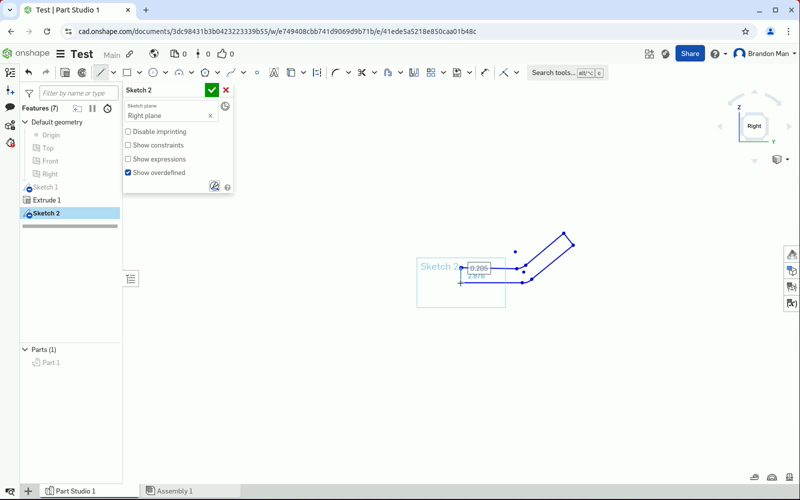
key(esc)
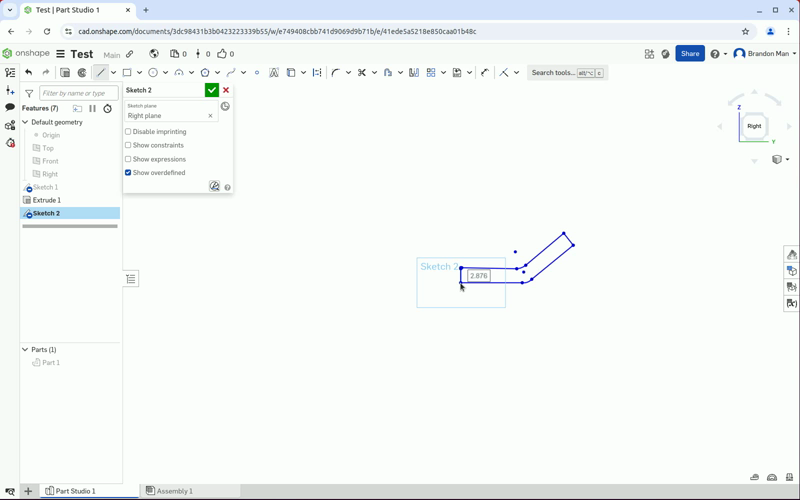
key(l)
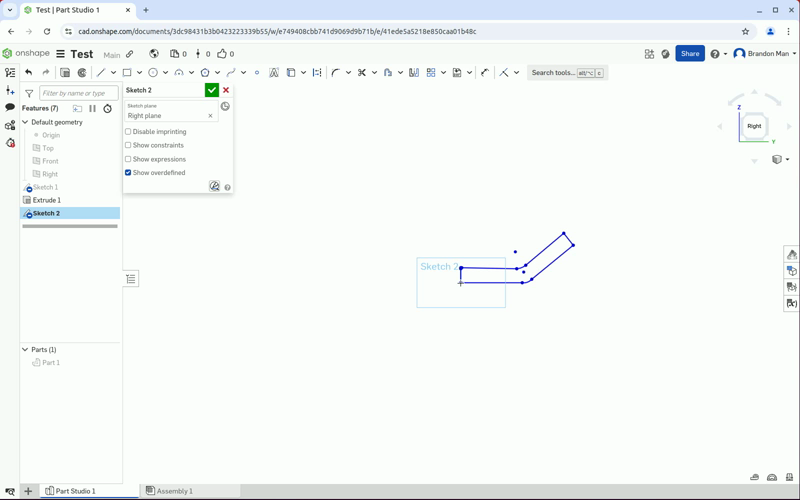
key_down(shift)
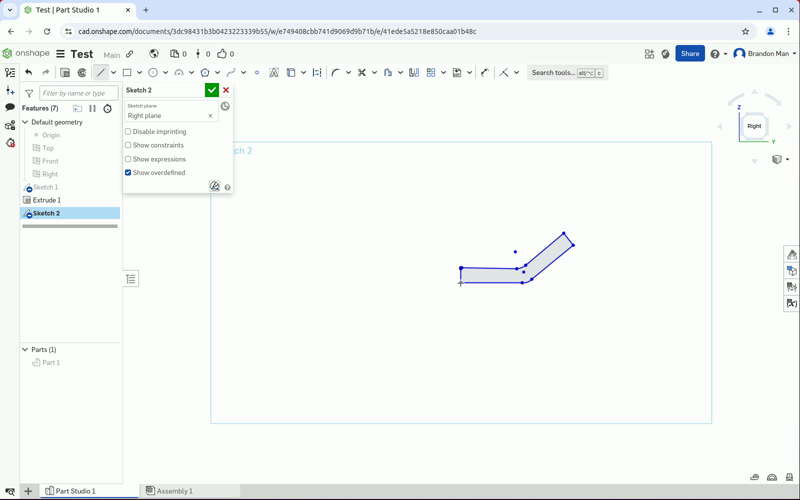
mouse_move(461, 281)
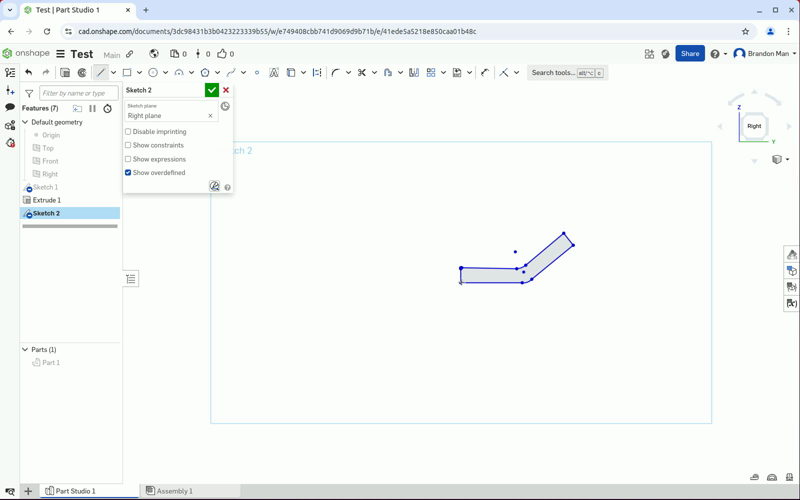
scroll(6)
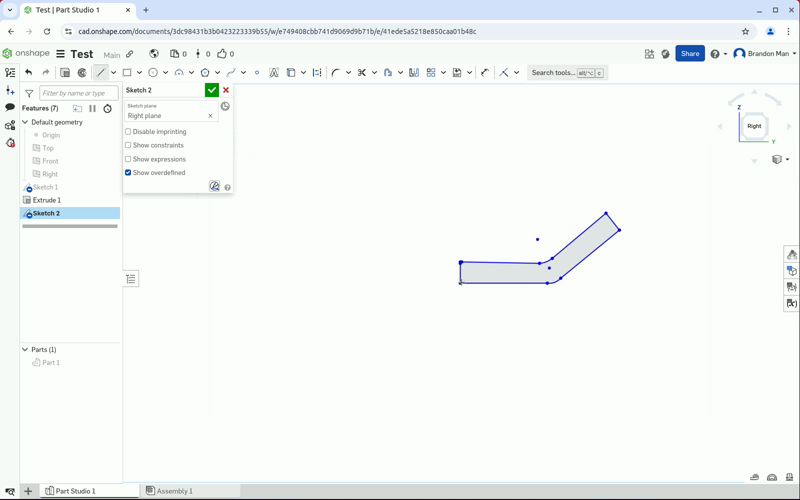
scroll(6)
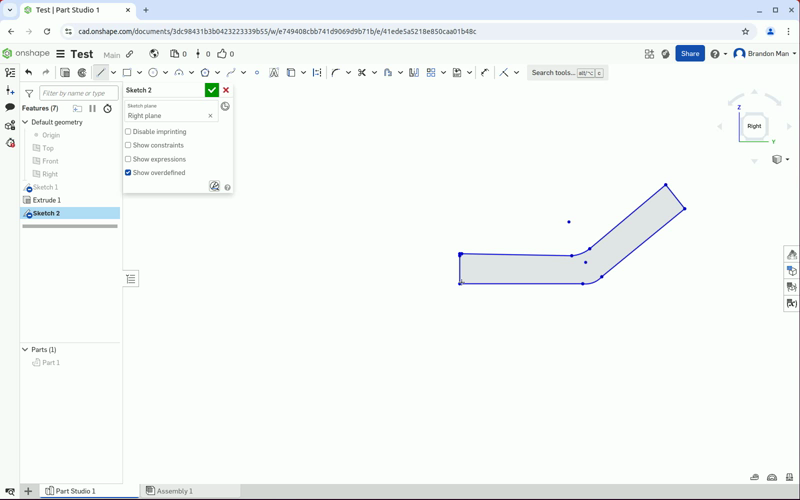
scroll(6)
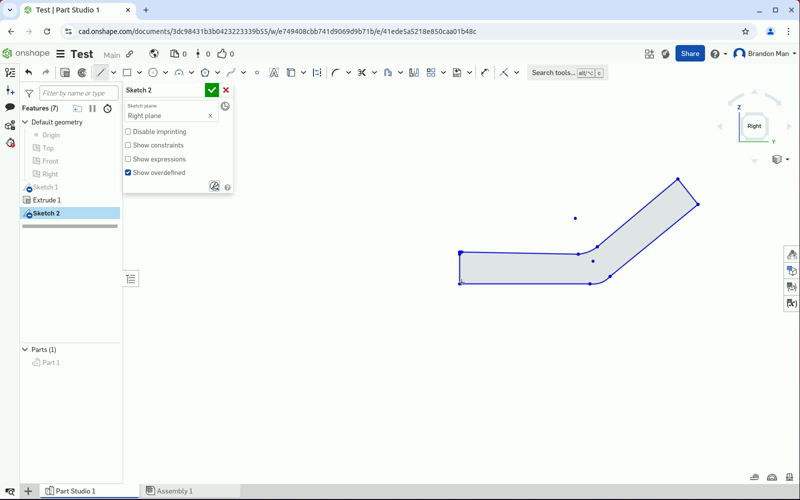
scroll(6)
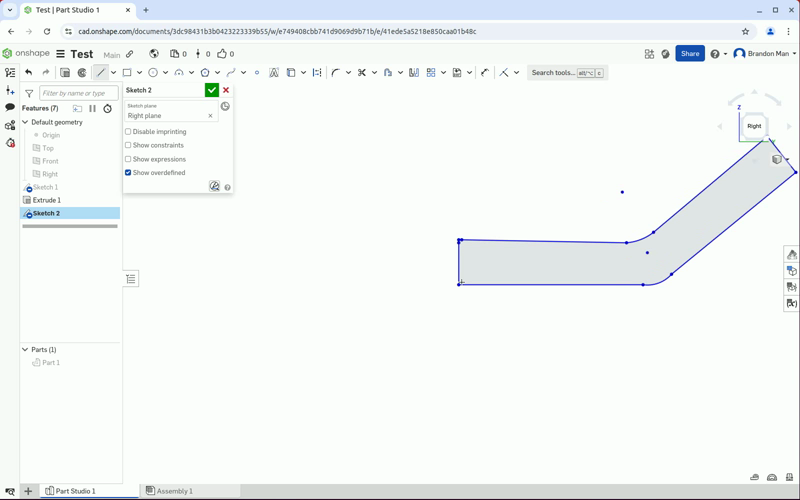
scroll(6)
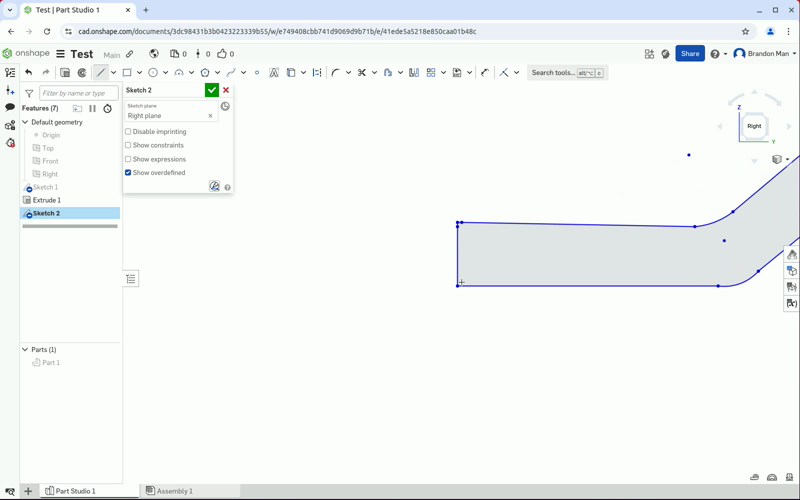
scroll(6)
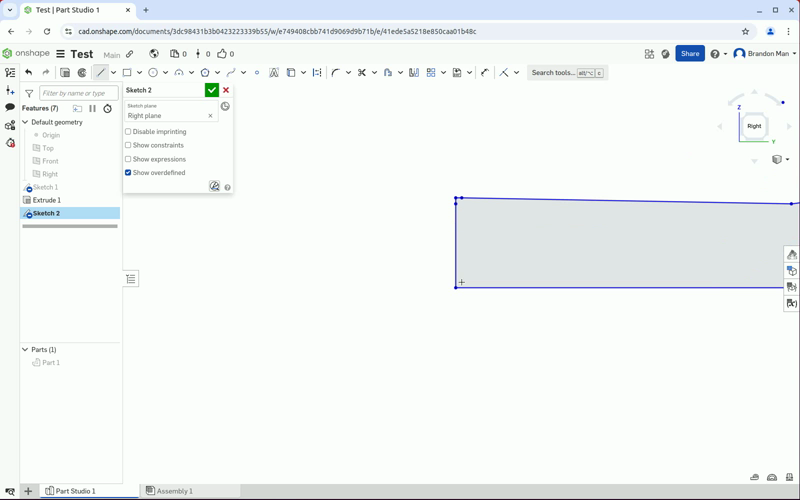
scroll(6)
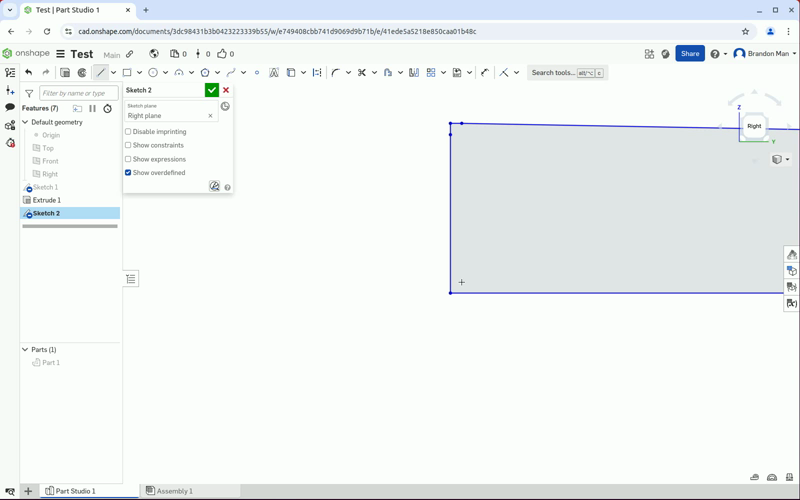
click(461, 281)
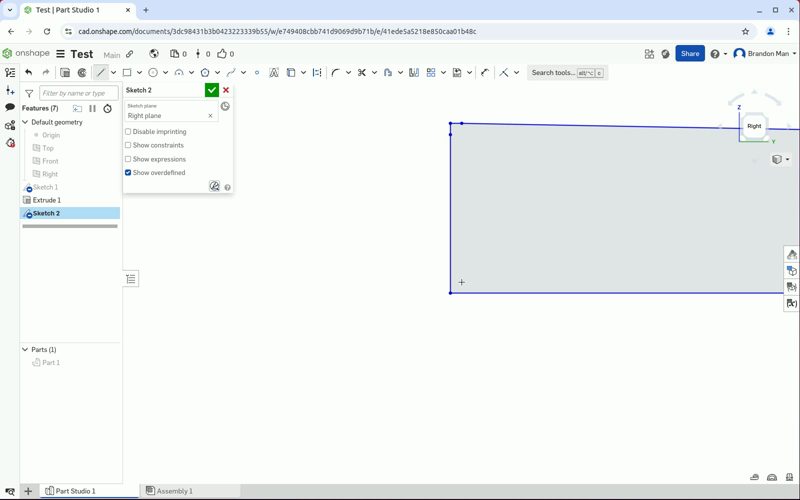
scroll(-6)
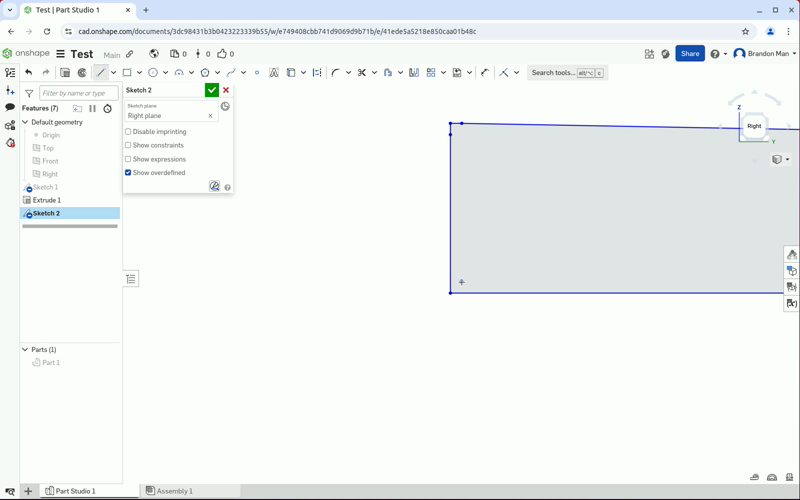
scroll(-6)
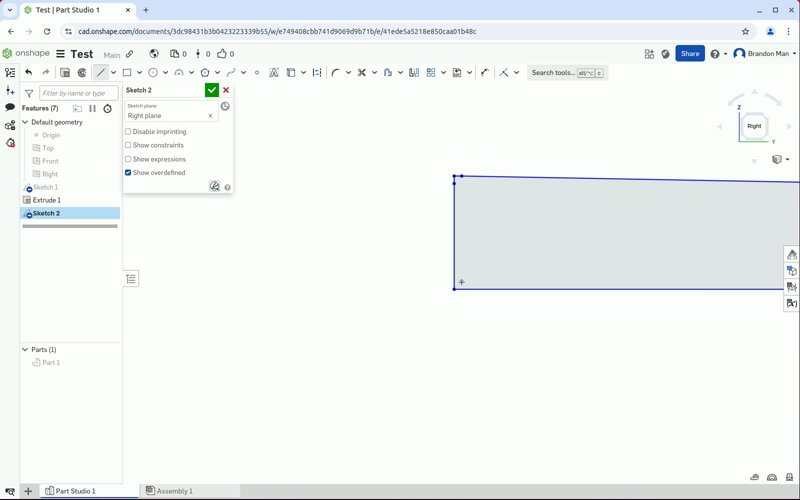
scroll(-6)
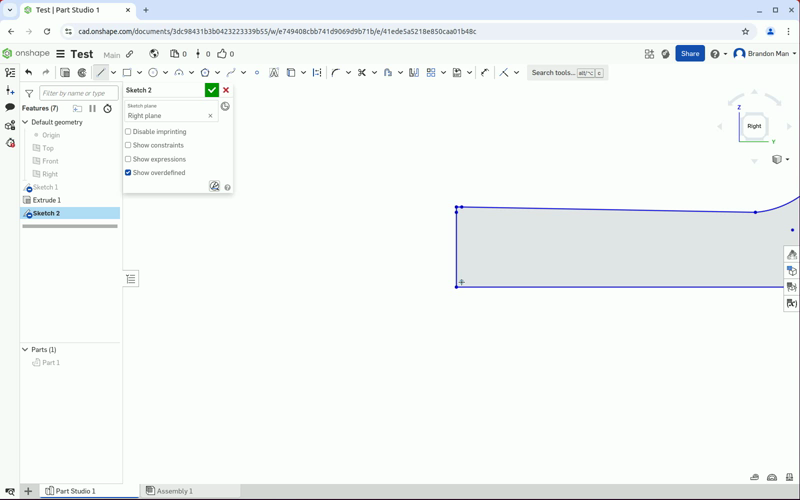
scroll(-6)
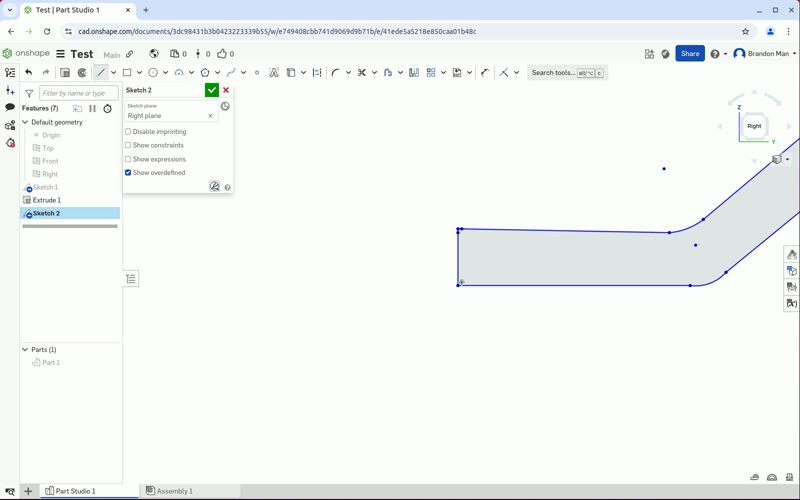
scroll(-6)
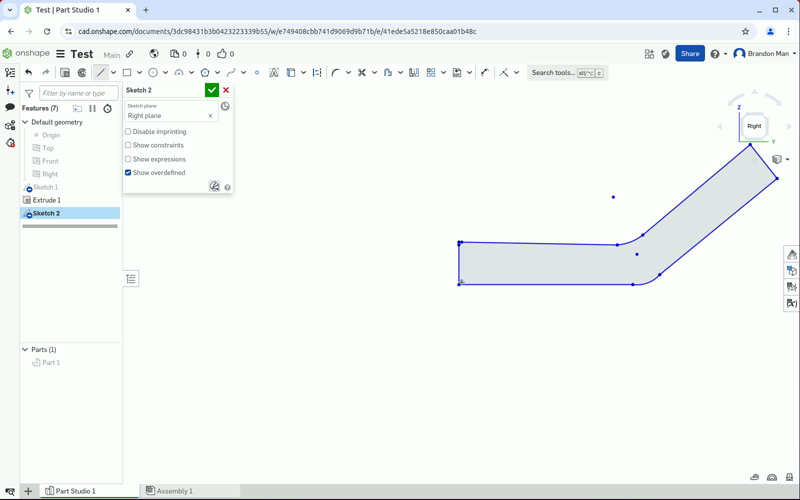
scroll(-6)
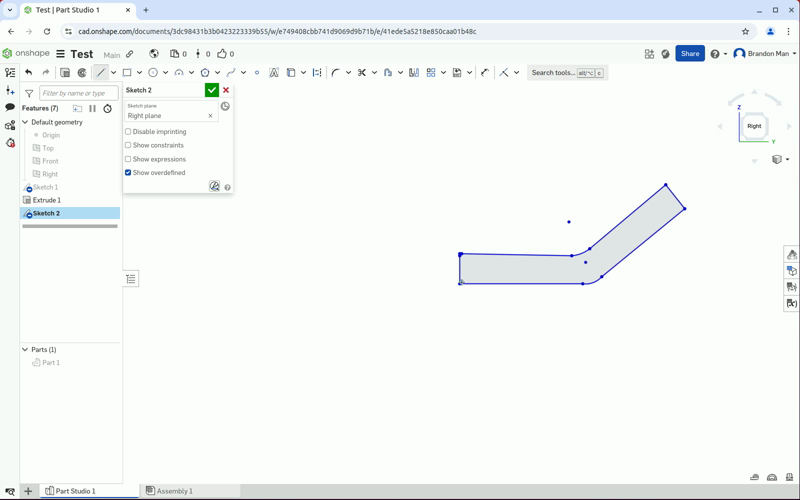
scroll(-6)
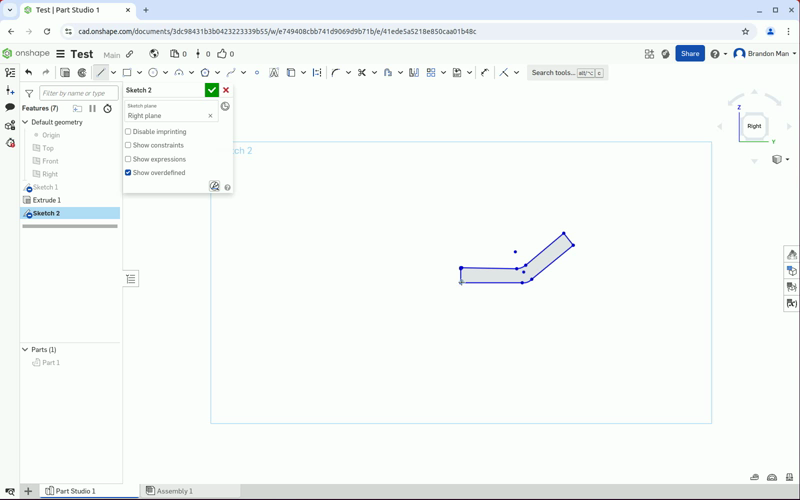
key_up(shift)
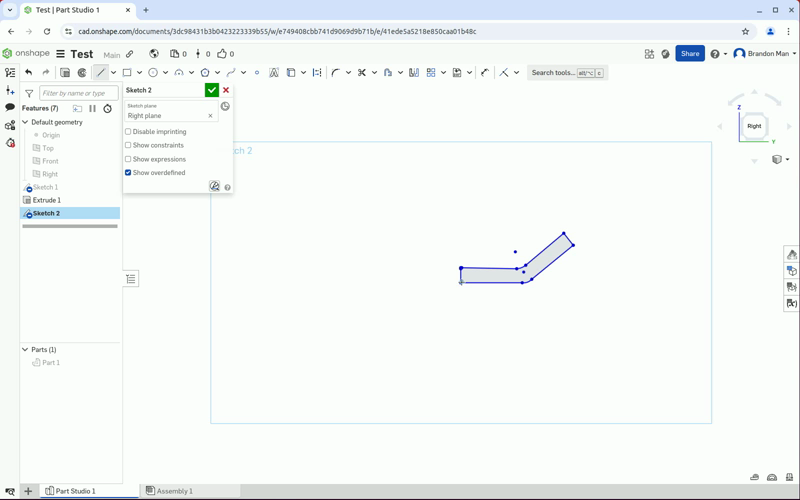
key_down(shift)
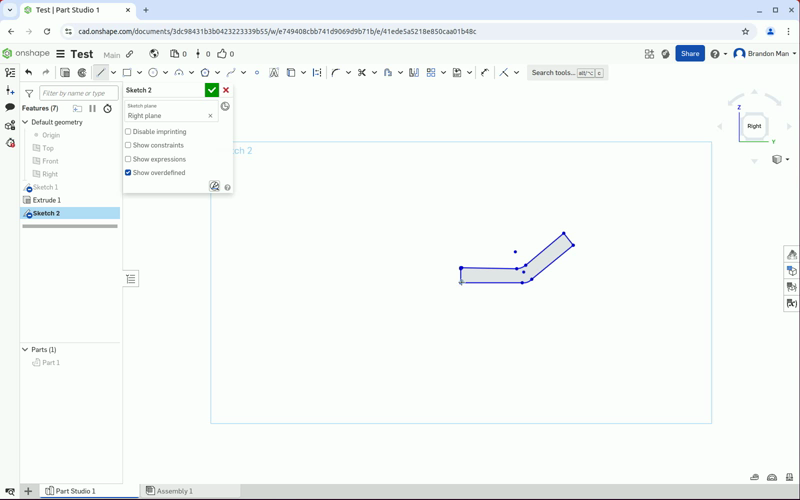
mouse_move(522, 281)
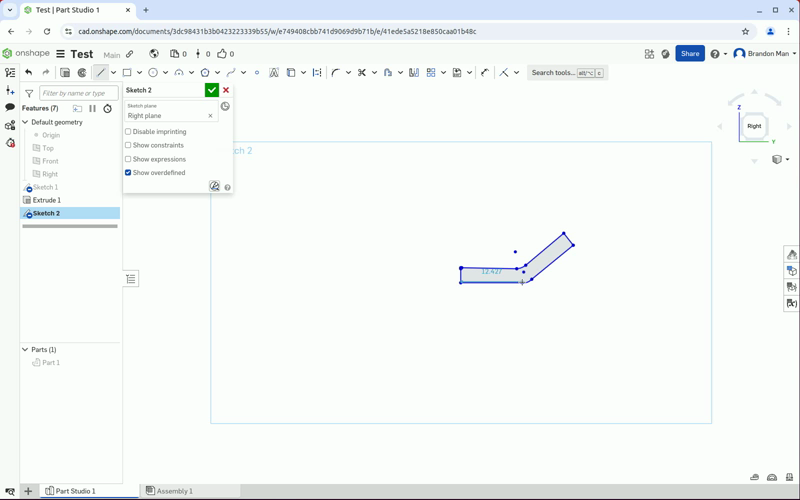
scroll(6)
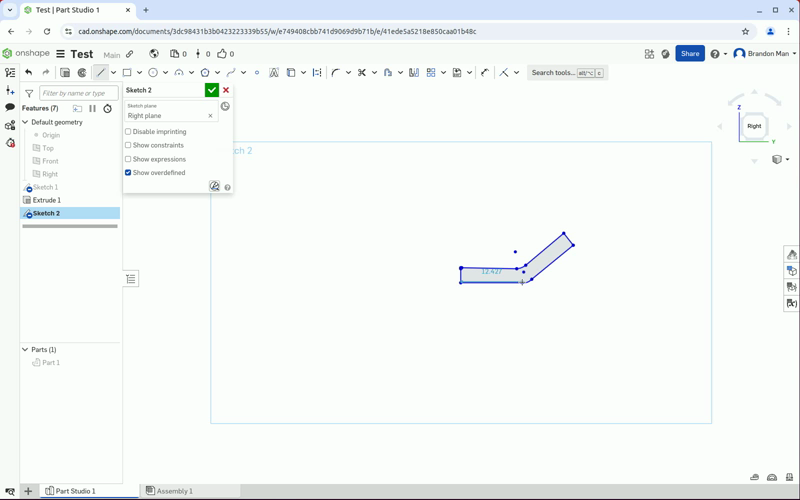
scroll(6)
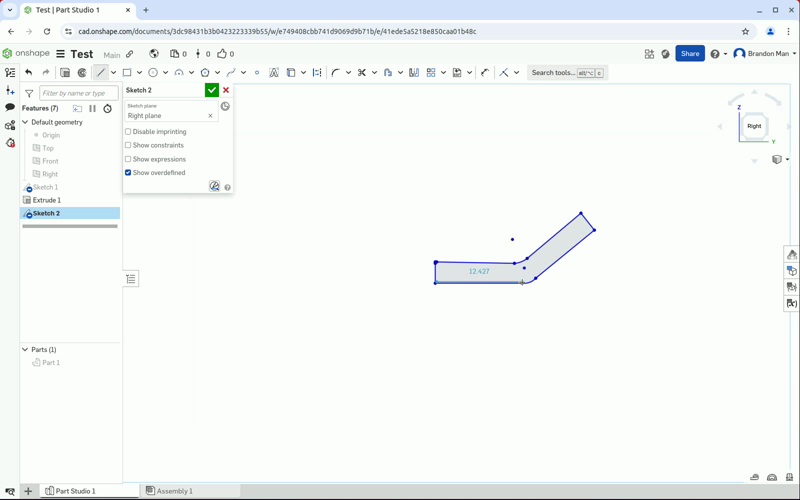
scroll(6)
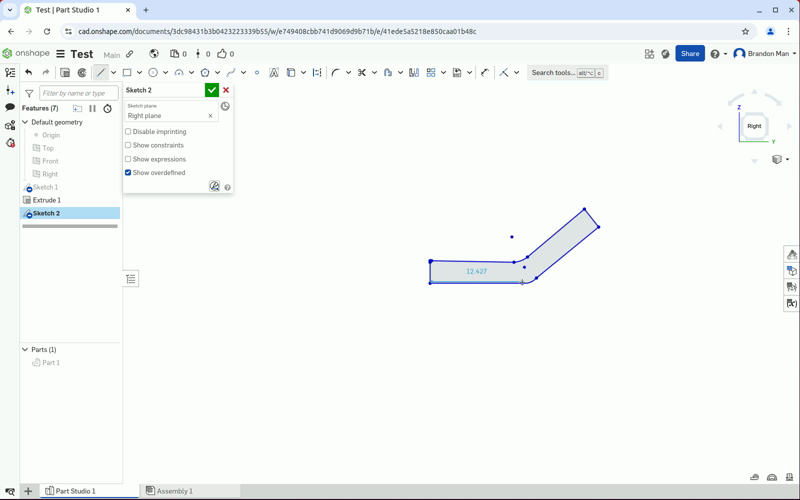
scroll(6)
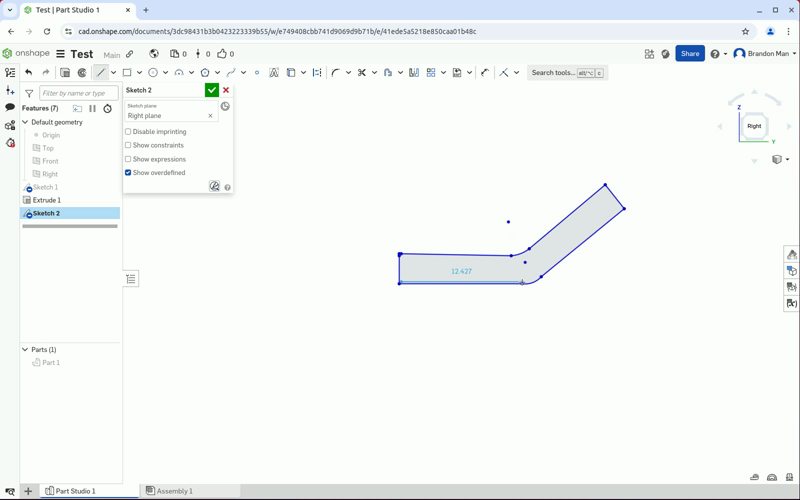
scroll(6)
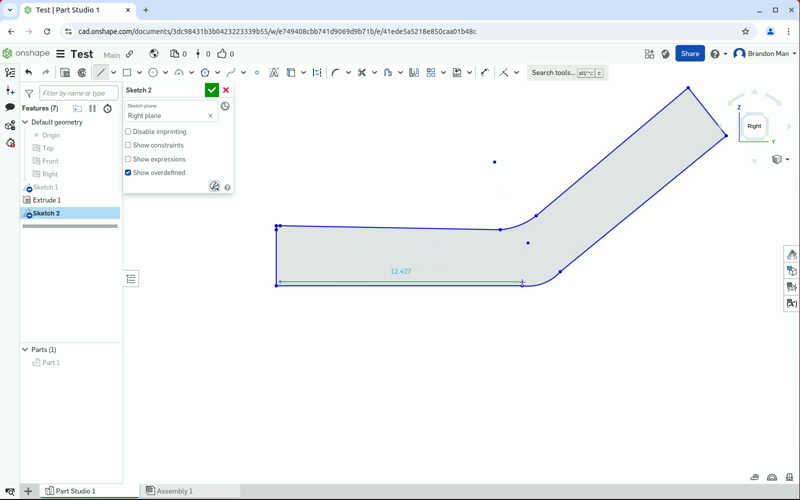
scroll(6)
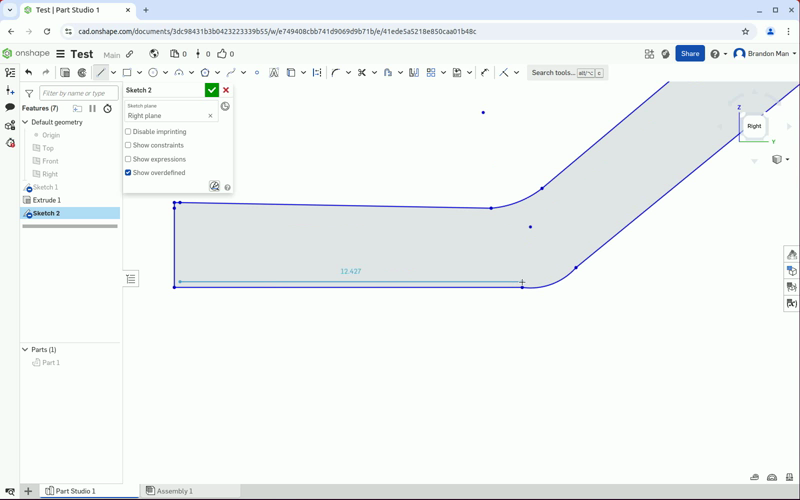
scroll(6)
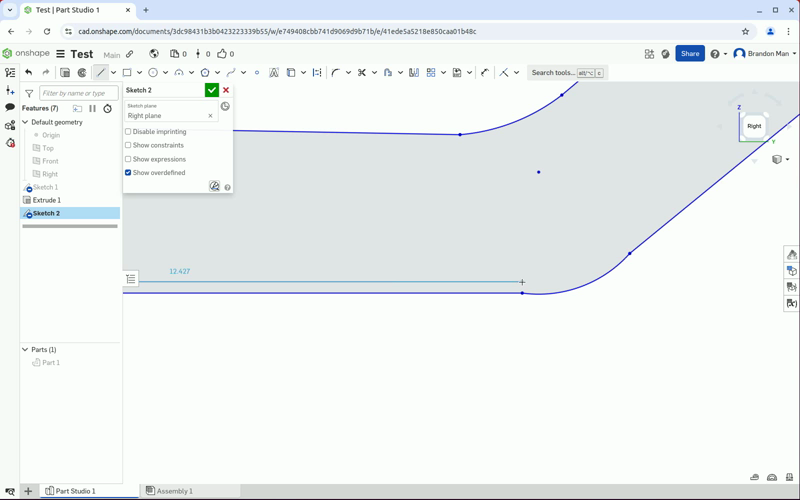
click(522, 281)
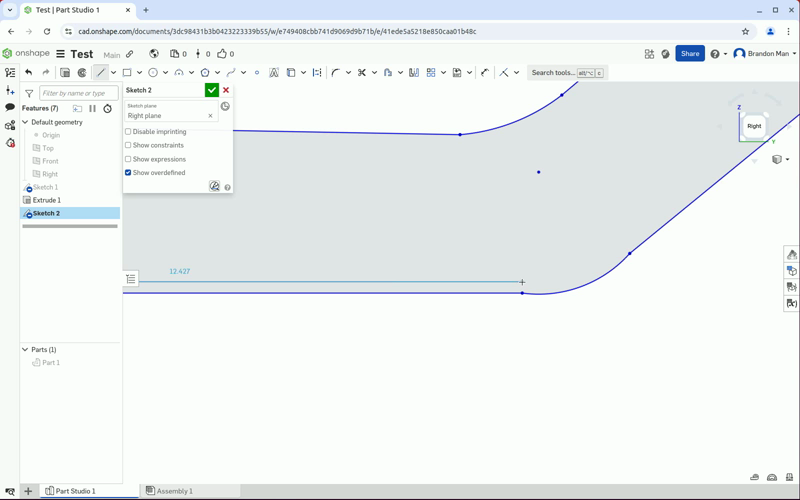
scroll(-6)
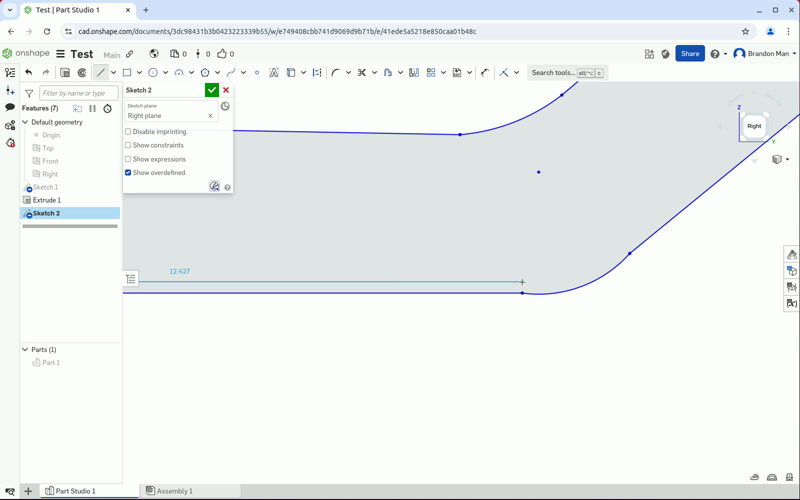
scroll(-6)
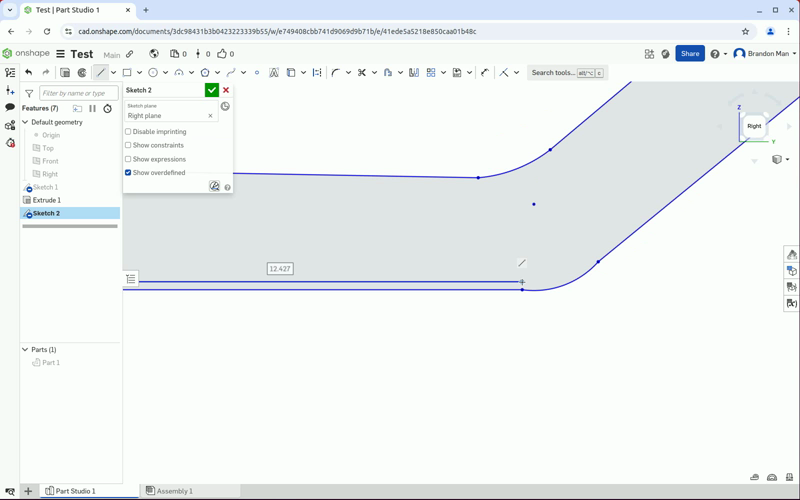
scroll(-6)
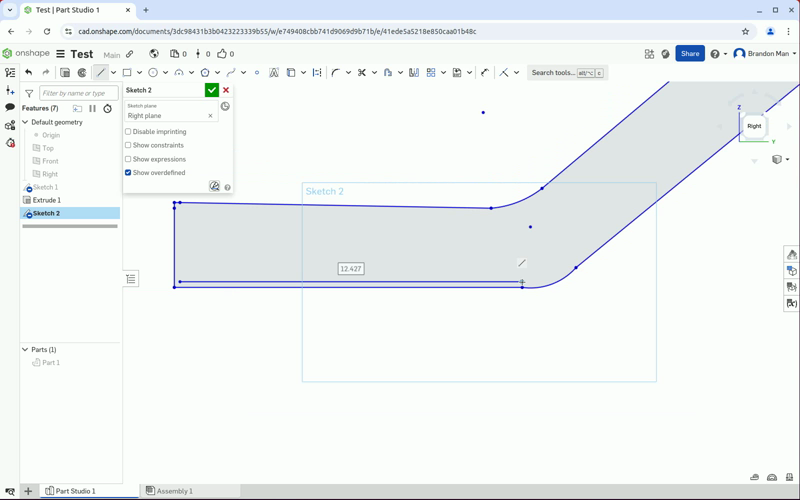
scroll(-6)
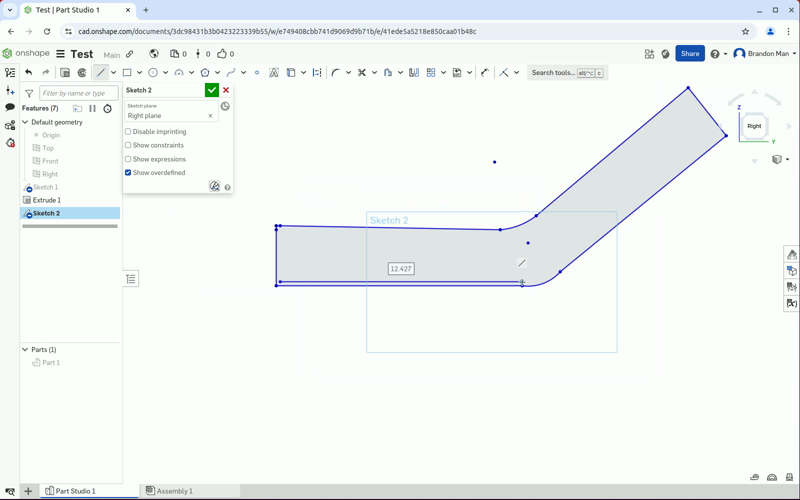
scroll(-6)
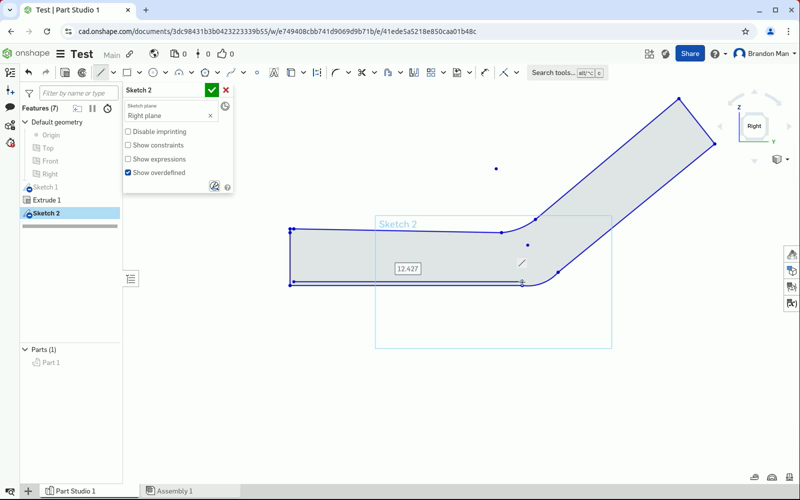
scroll(-6)
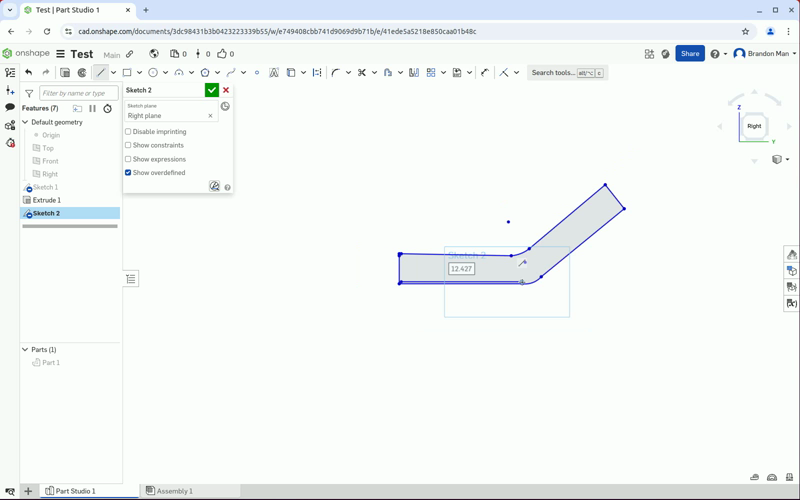
scroll(-6)
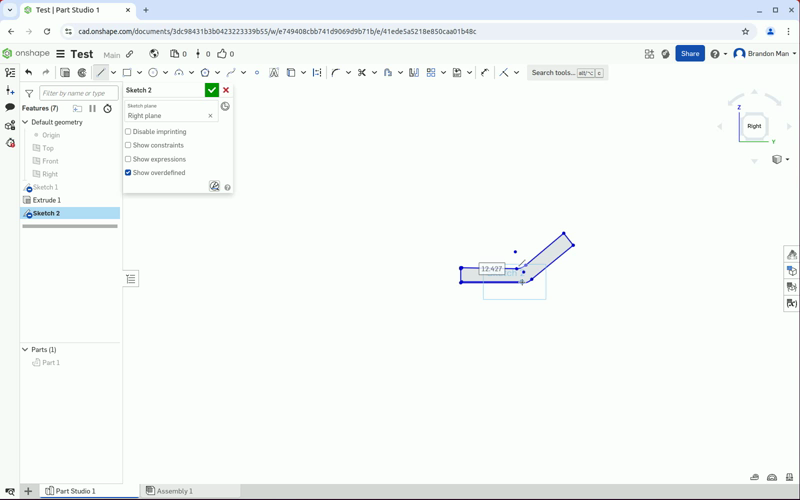
key_up(shift)
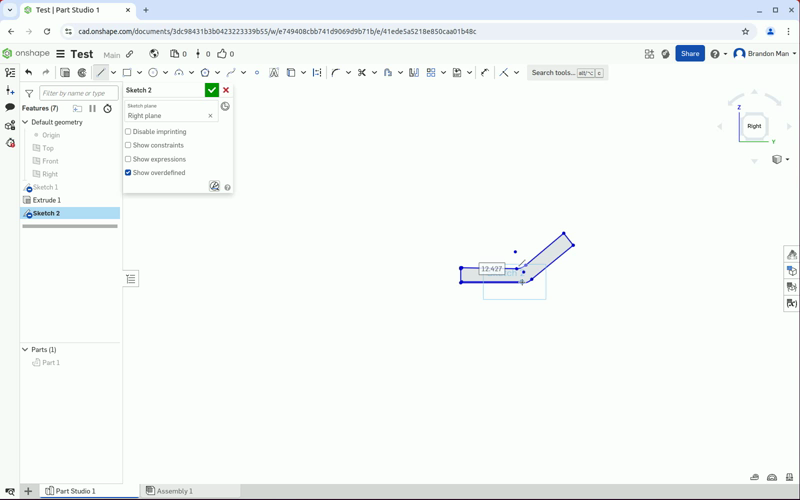
key(esc)
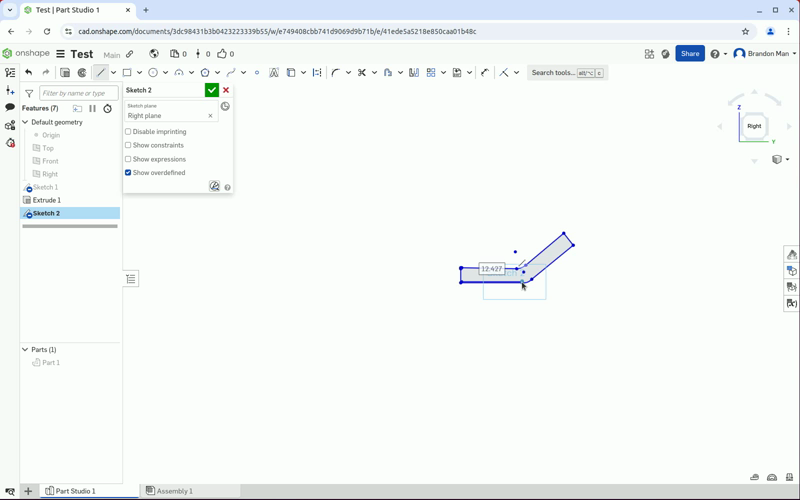
key(a)
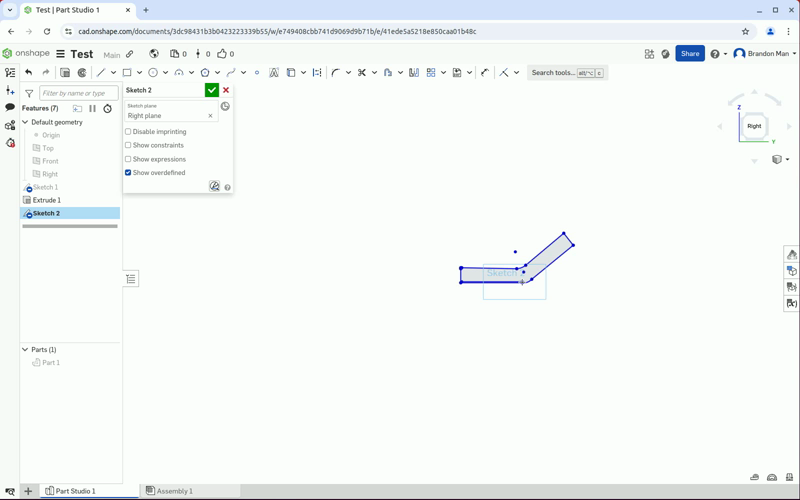
mouse_move(522, 281)
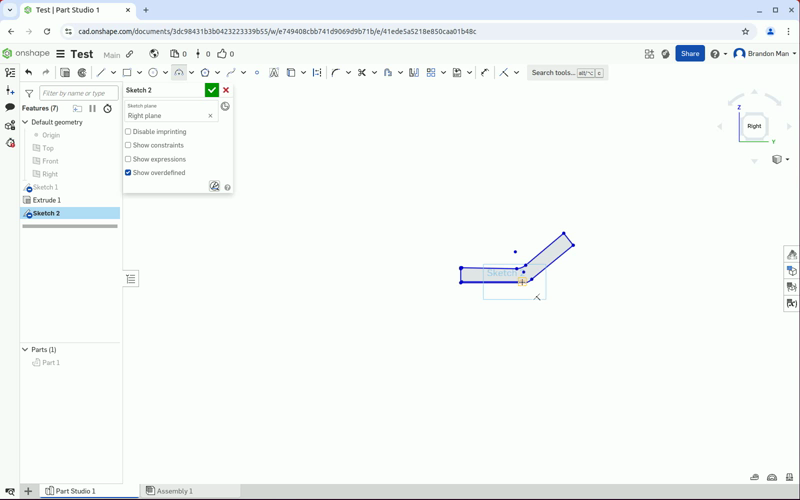
scroll(6)
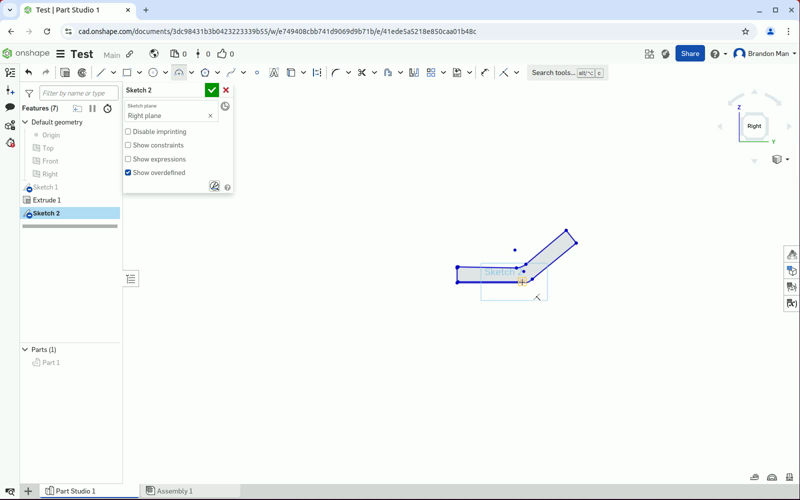
scroll(6)
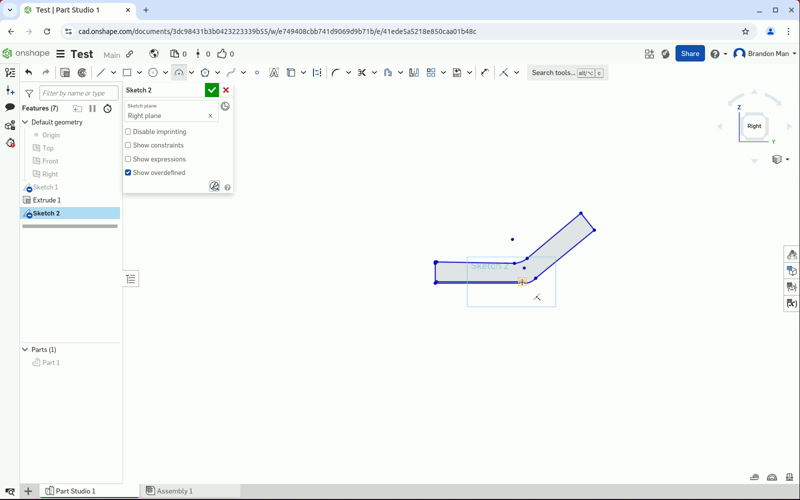
scroll(6)
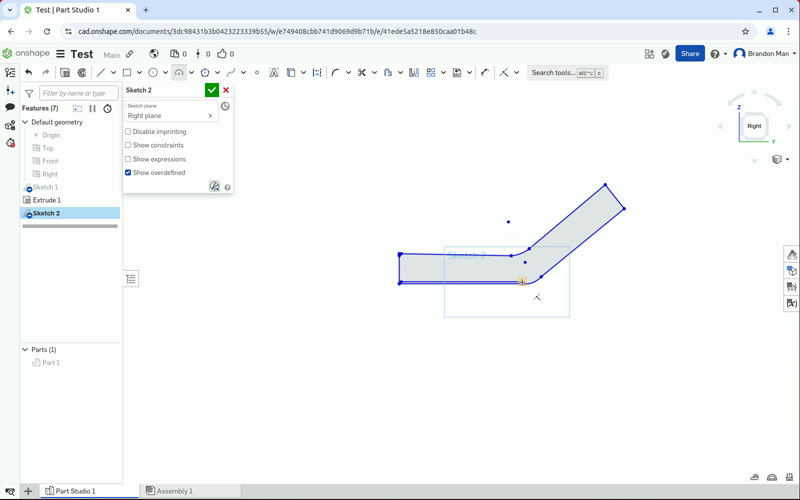
scroll(6)
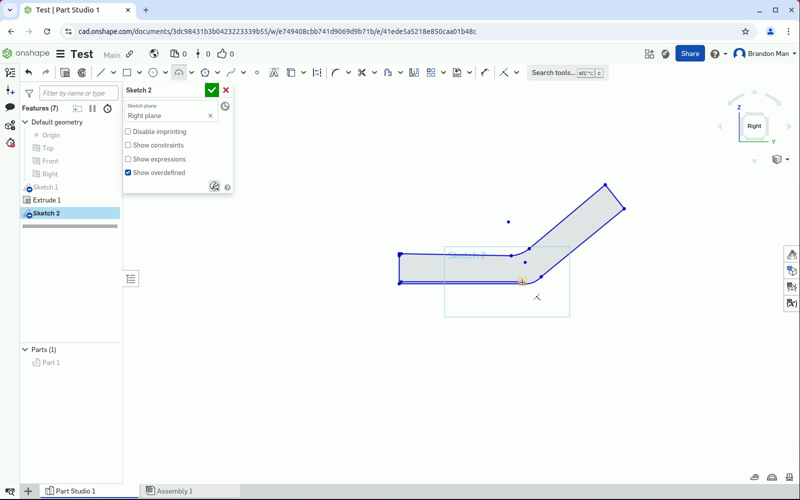
scroll(6)
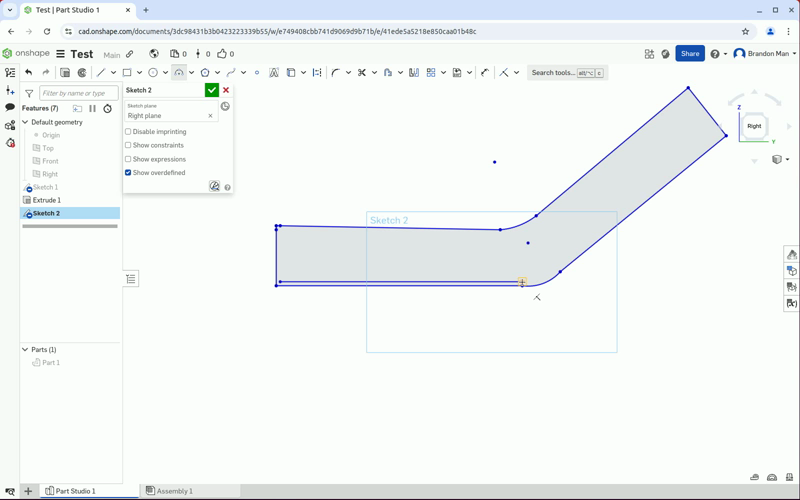
scroll(6)
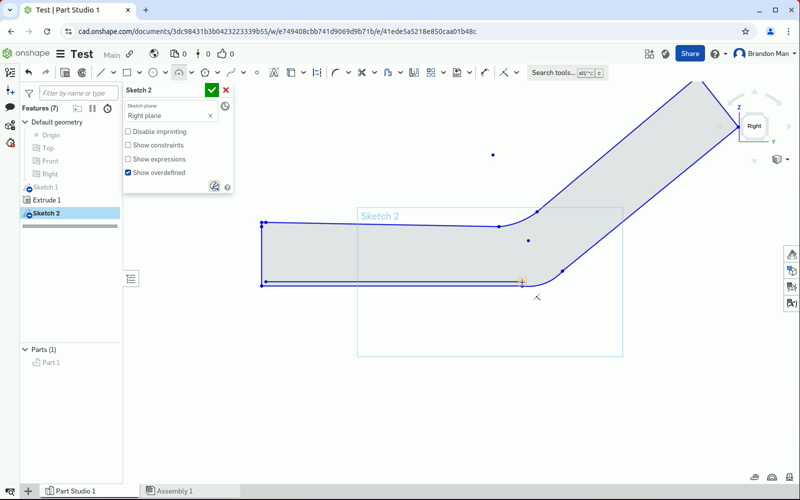
scroll(6)
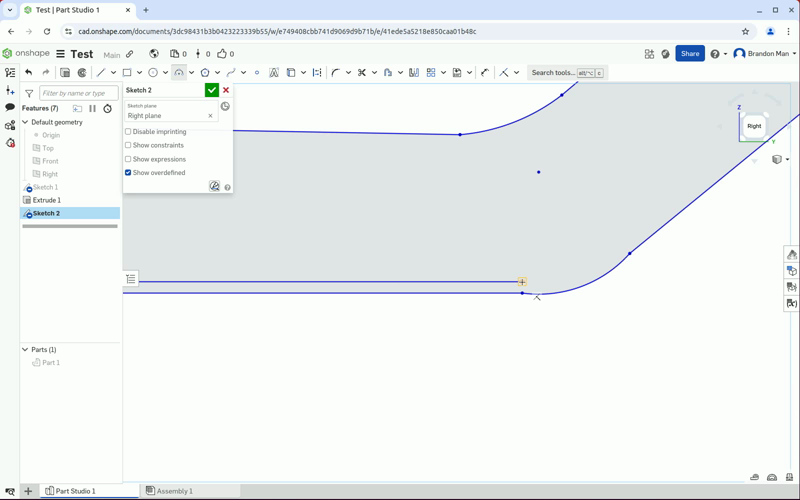
click(522, 281)
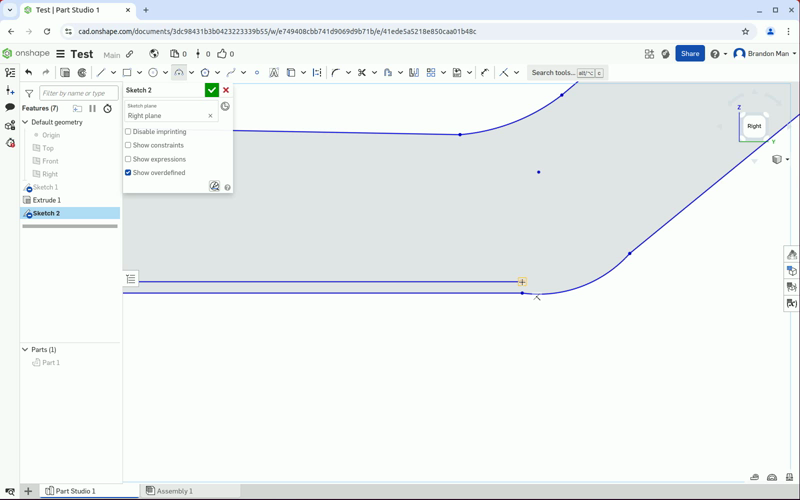
scroll(-6)
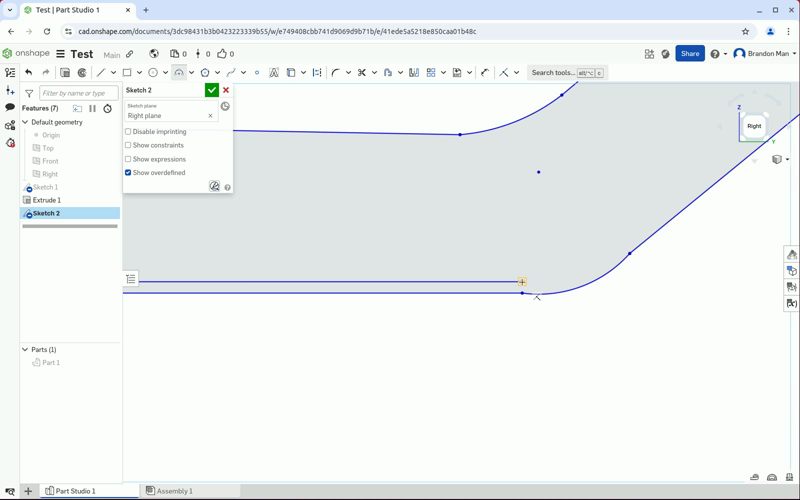
scroll(-6)
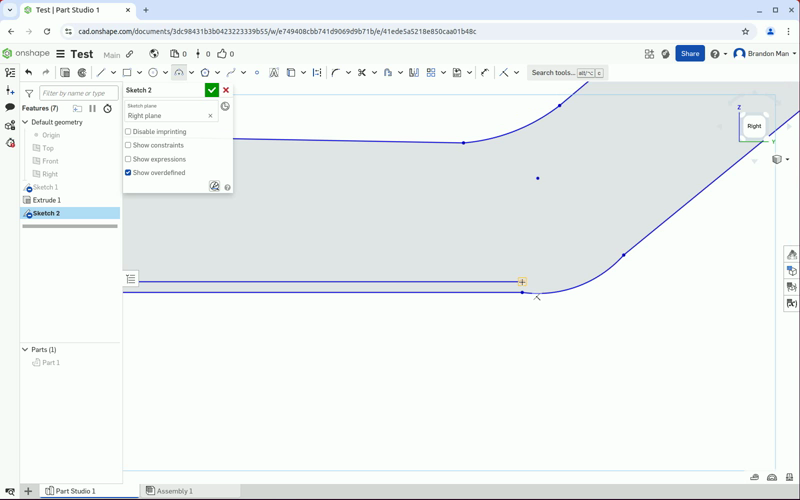
scroll(-6)
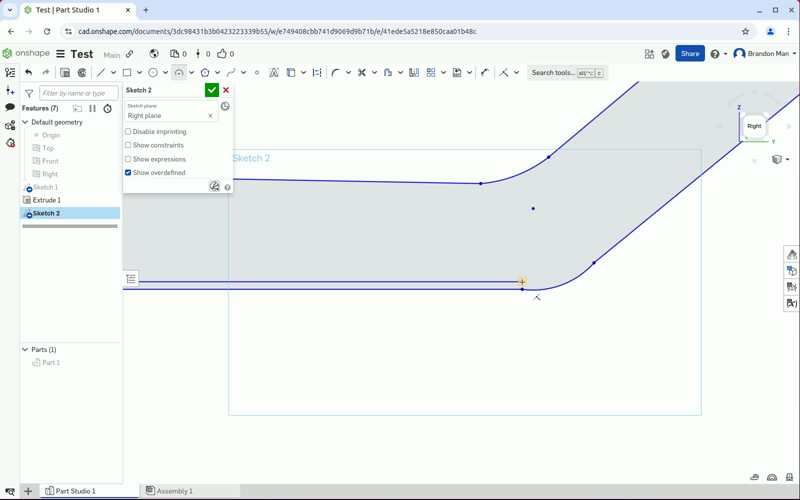
scroll(-6)
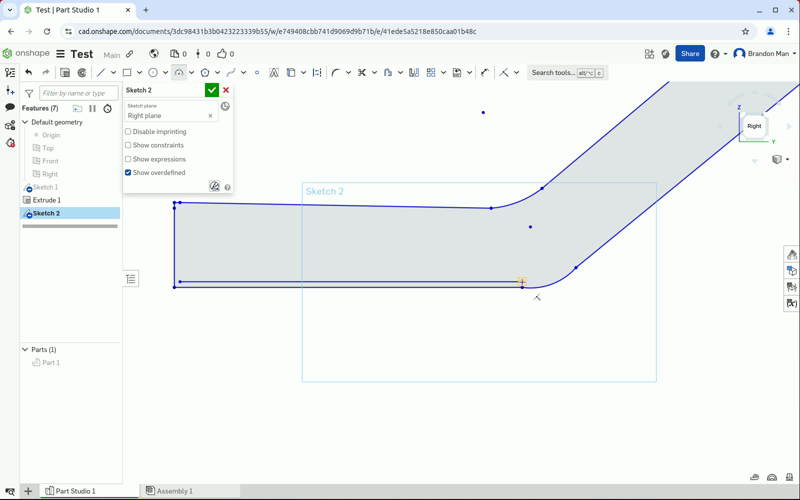
scroll(-6)
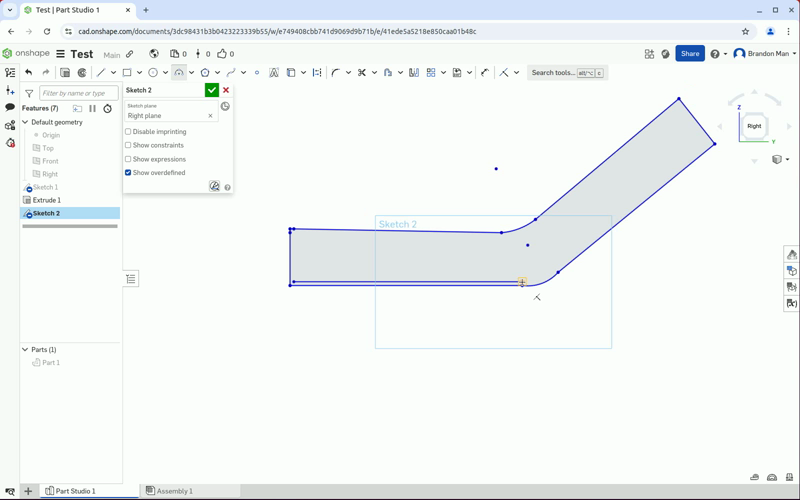
scroll(-6)
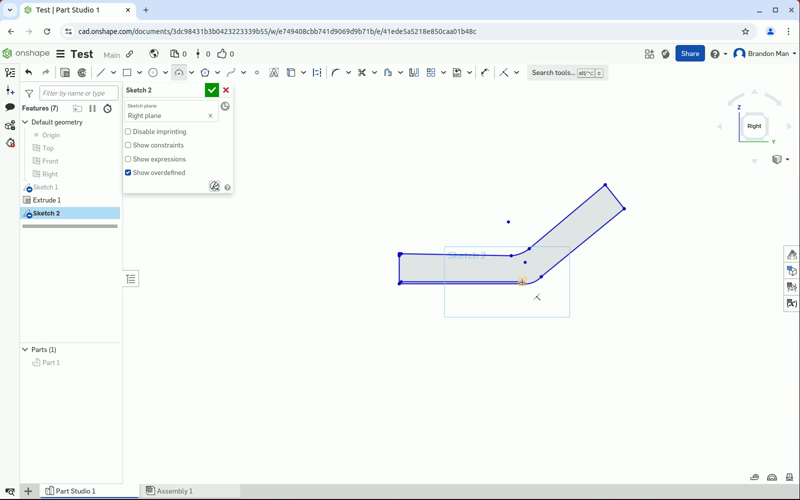
scroll(-6)
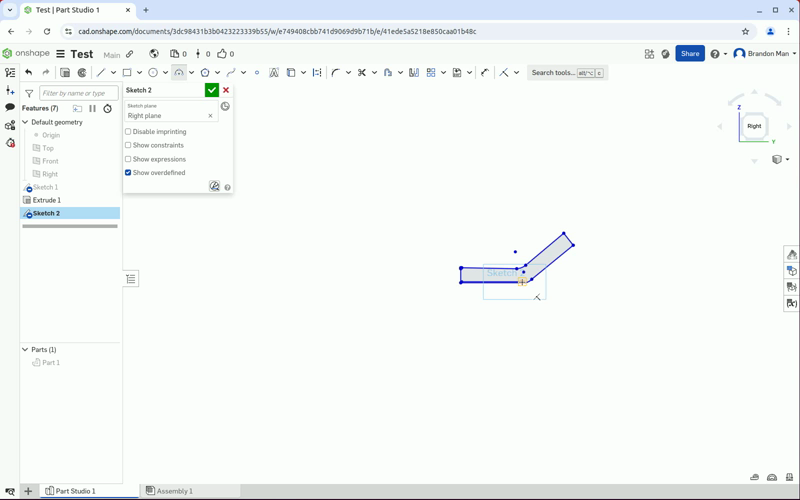
key_down(shift)
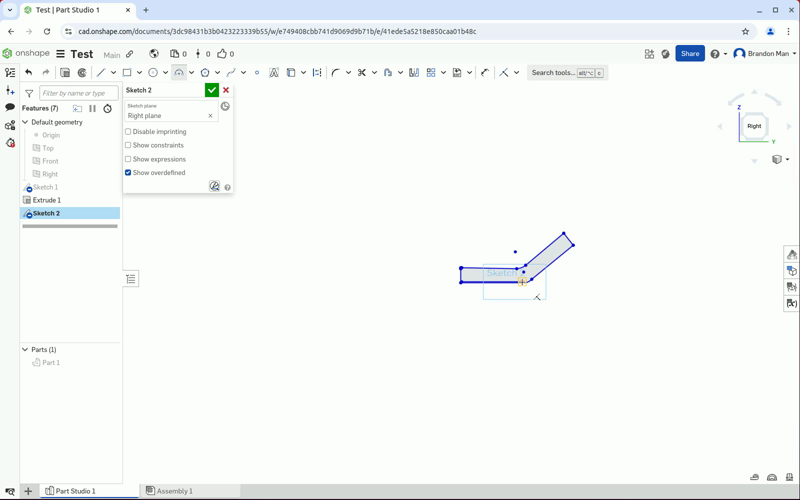
mouse_move(531, 278)
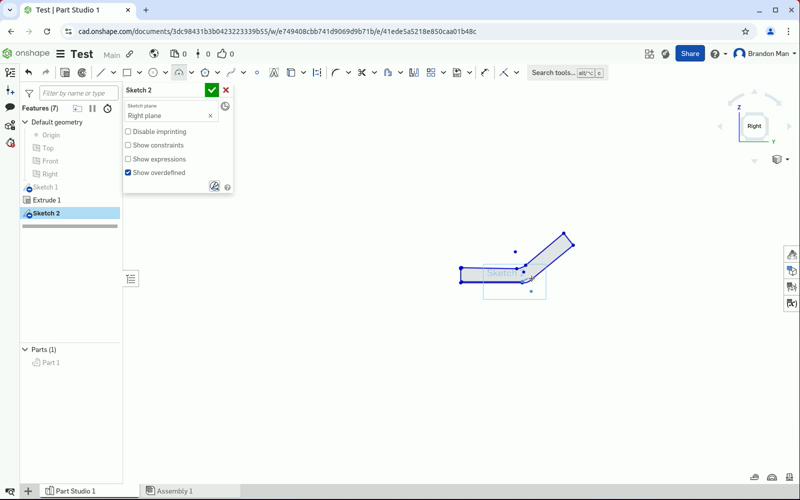
scroll(6)
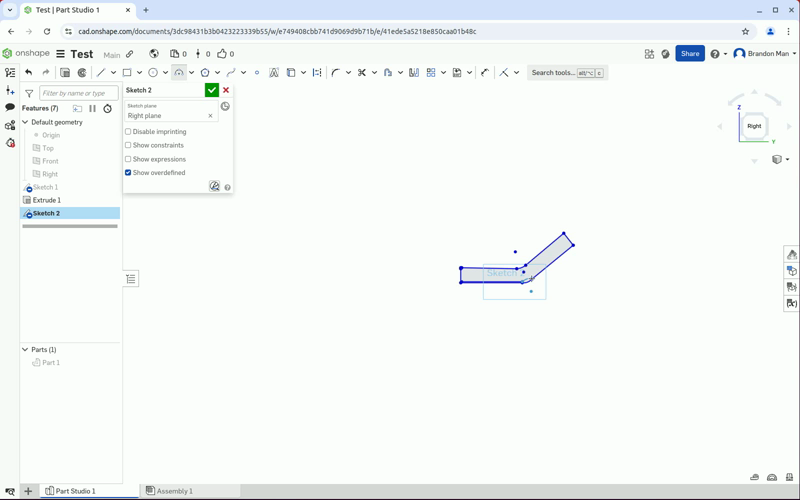
scroll(6)
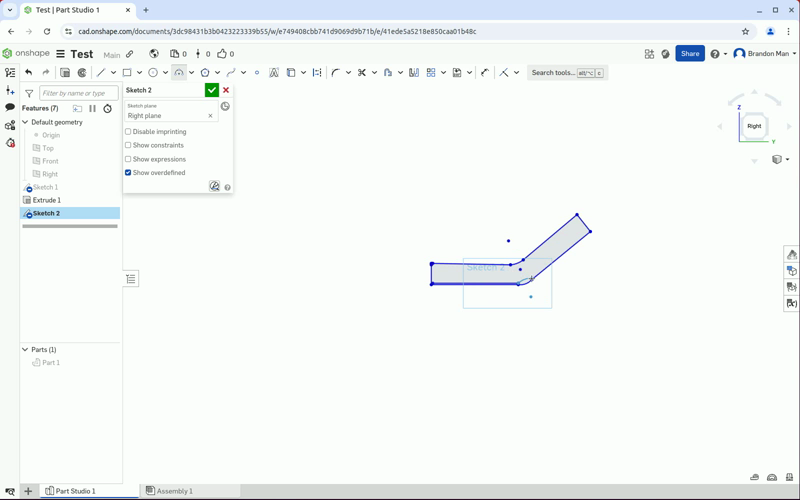
scroll(6)
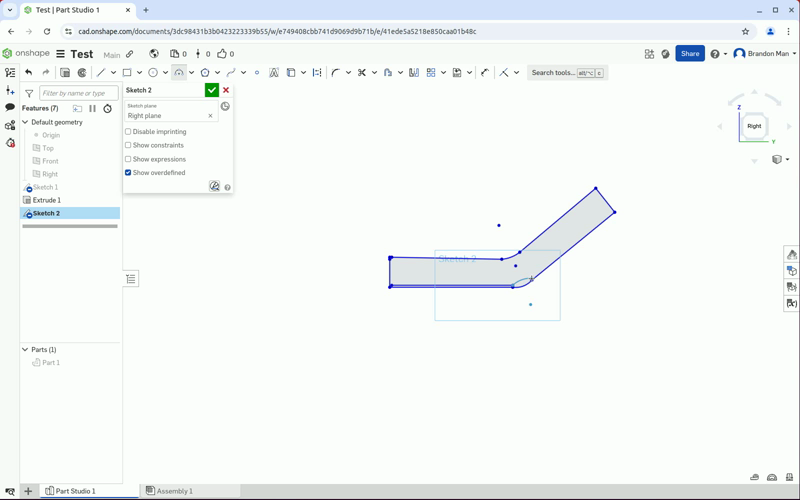
scroll(6)
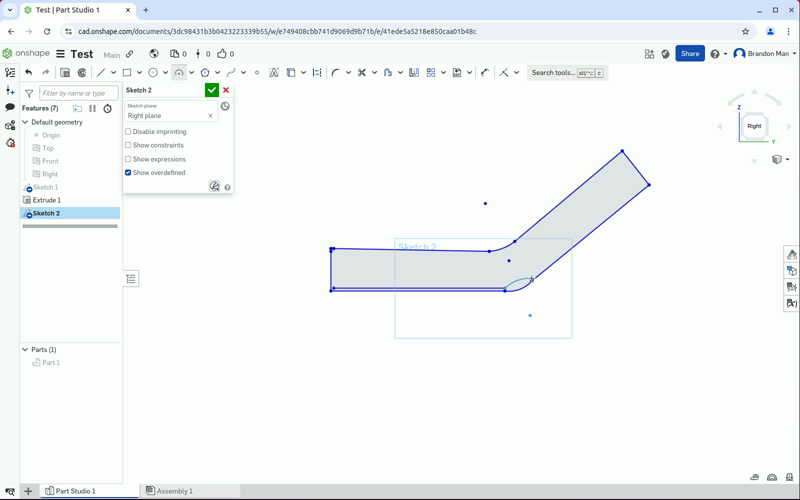
scroll(6)
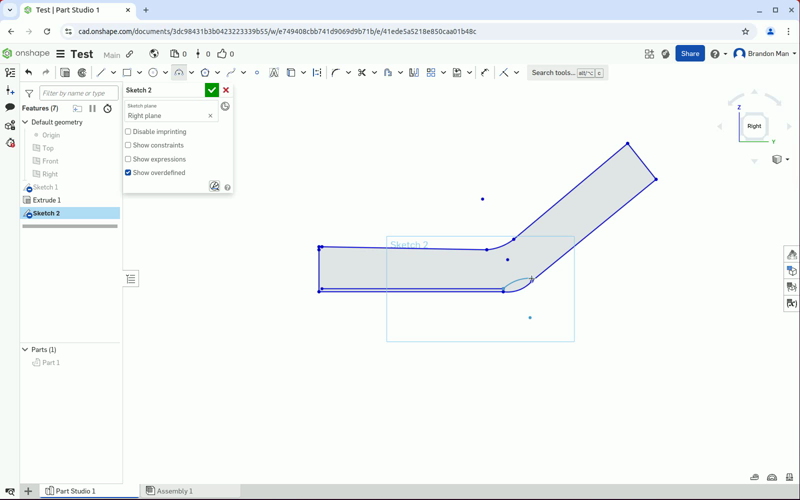
scroll(6)
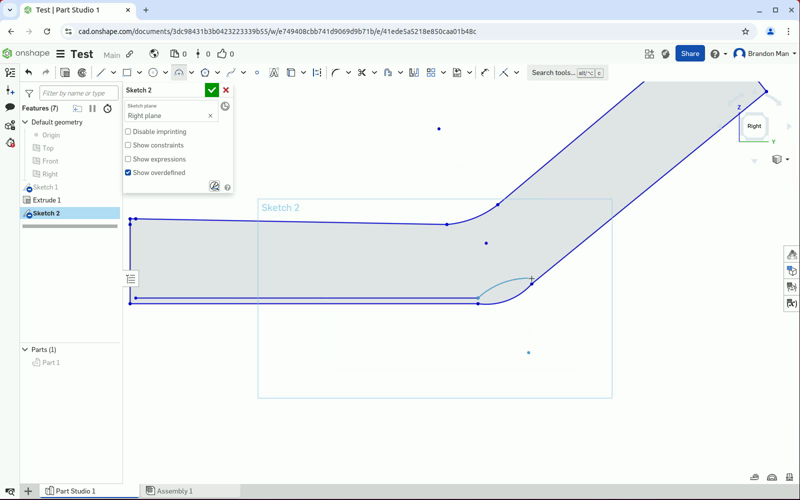
scroll(6)
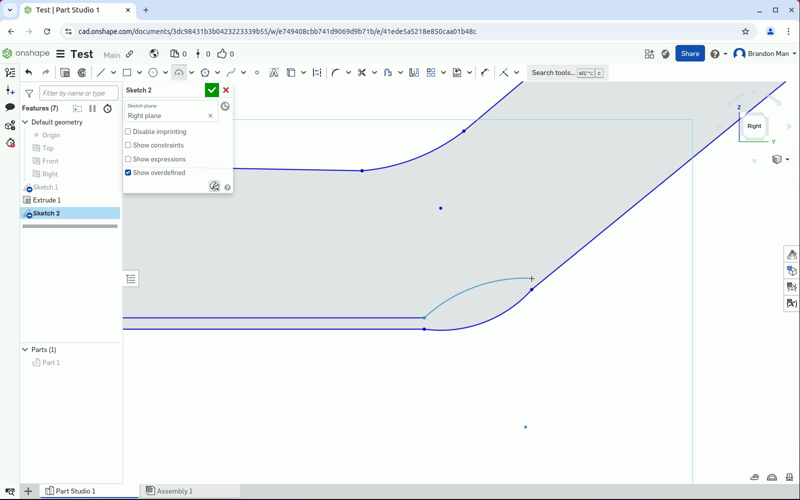
click(531, 278)
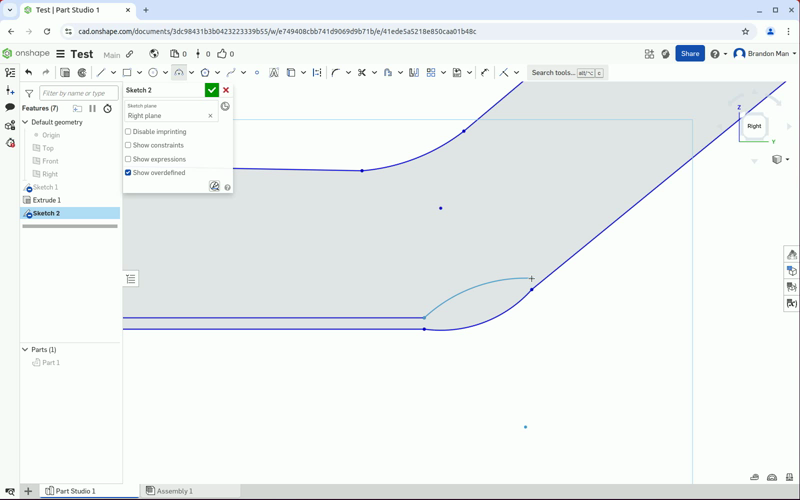
scroll(-6)
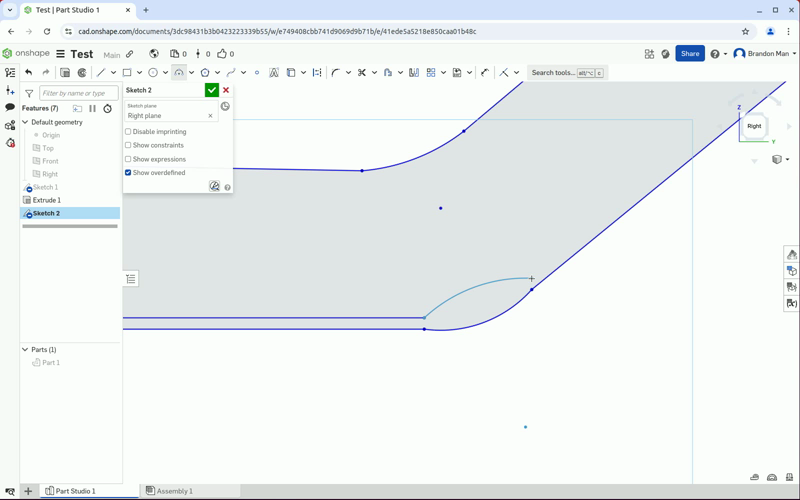
scroll(-6)
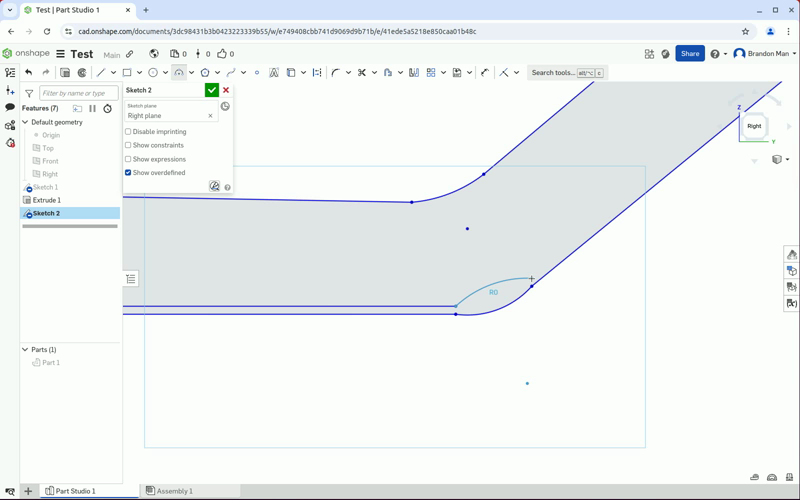
scroll(-6)
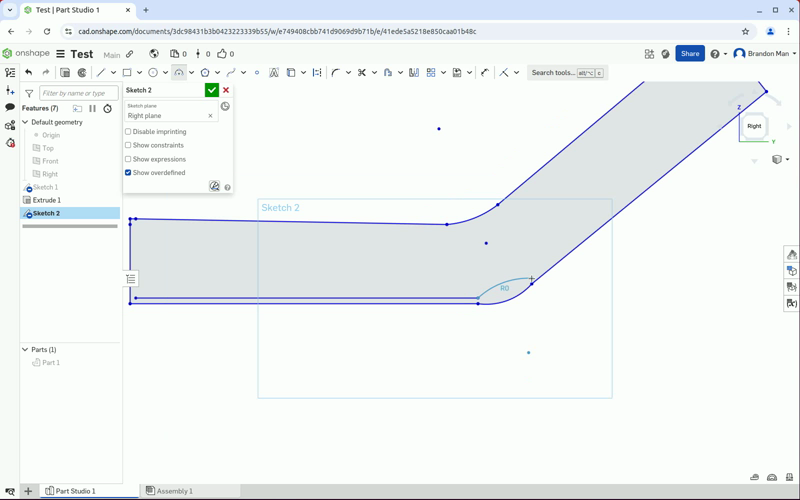
scroll(-6)
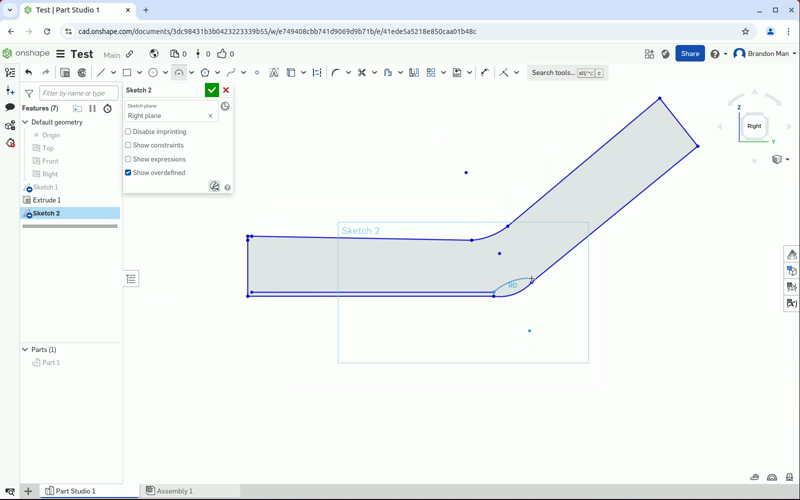
scroll(-6)
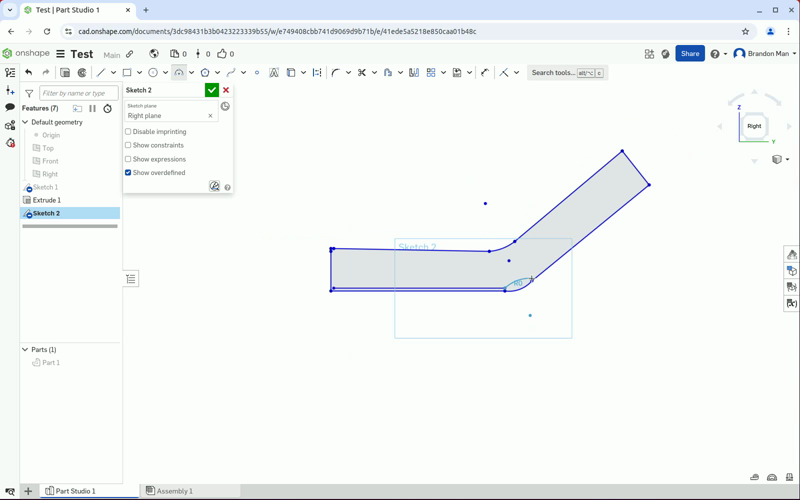
scroll(-6)
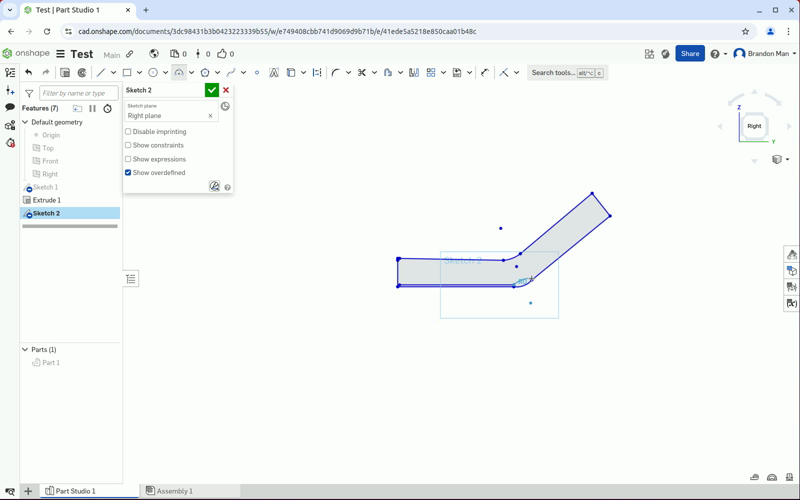
scroll(-6)
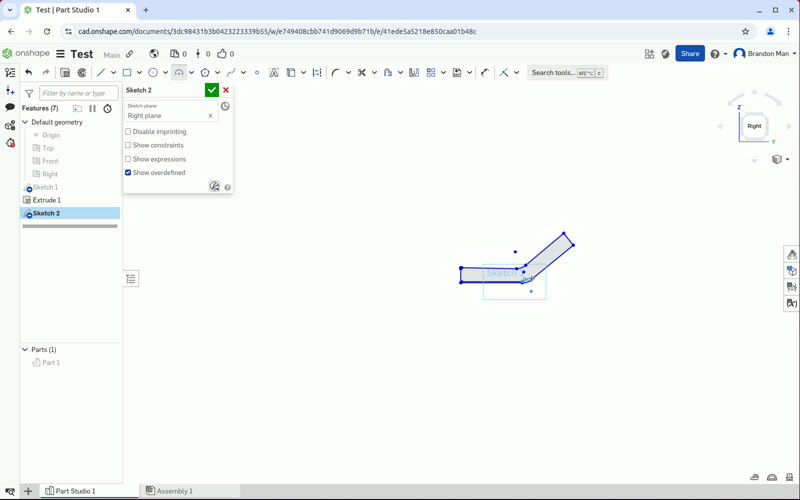
mouse_move(527, 280)
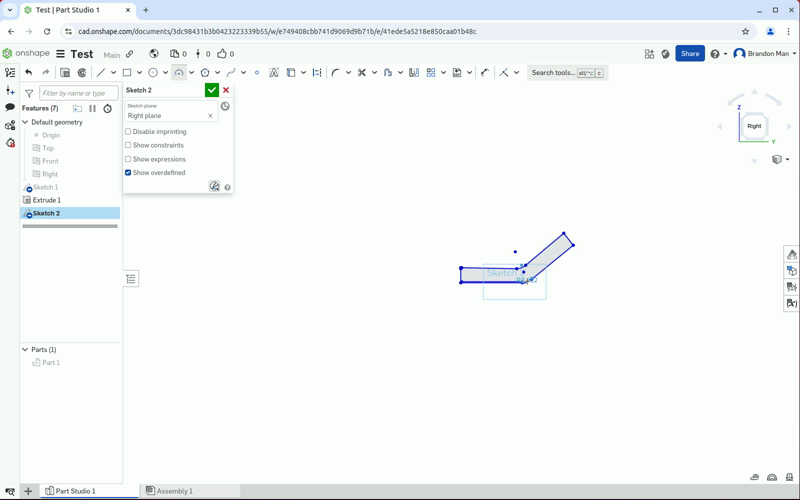
scroll(6)
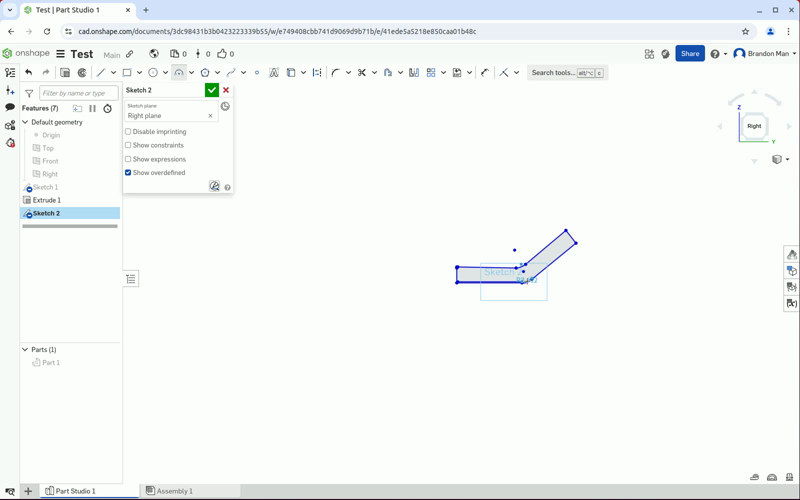
scroll(6)
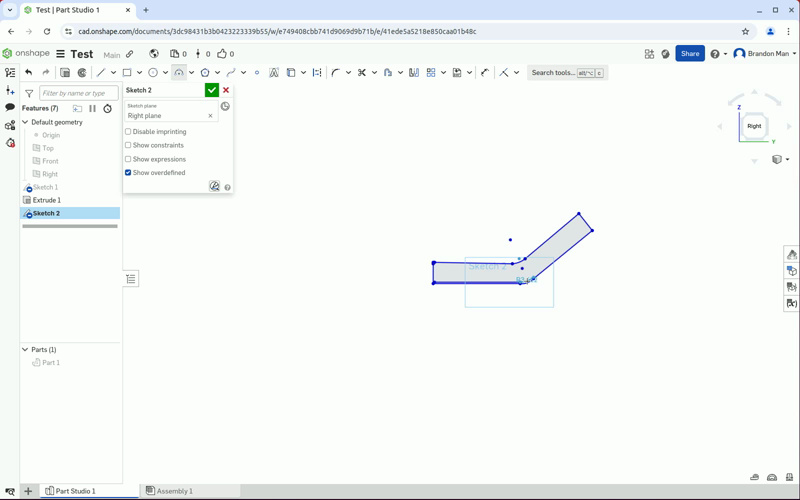
scroll(6)
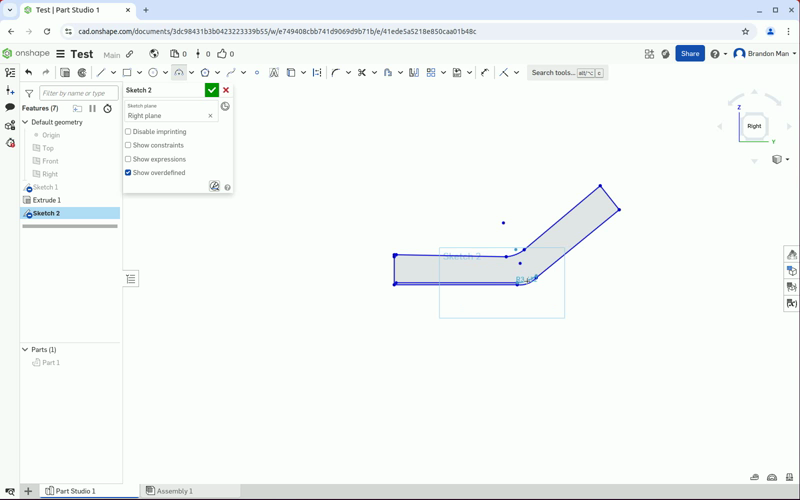
scroll(6)
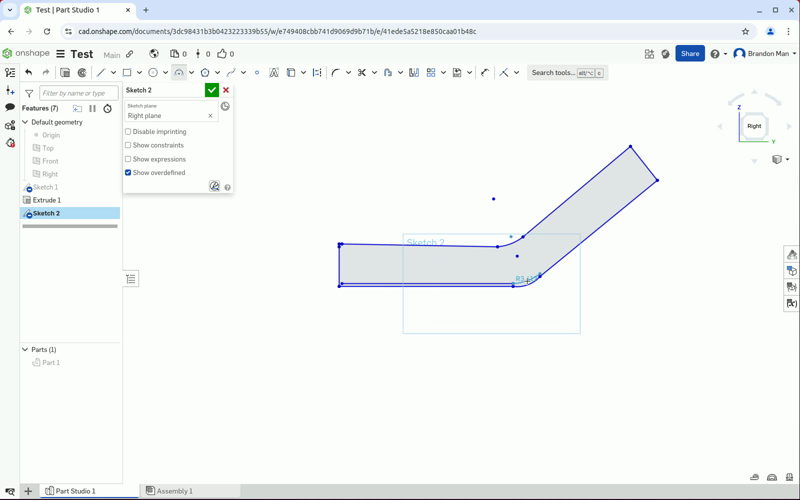
scroll(6)
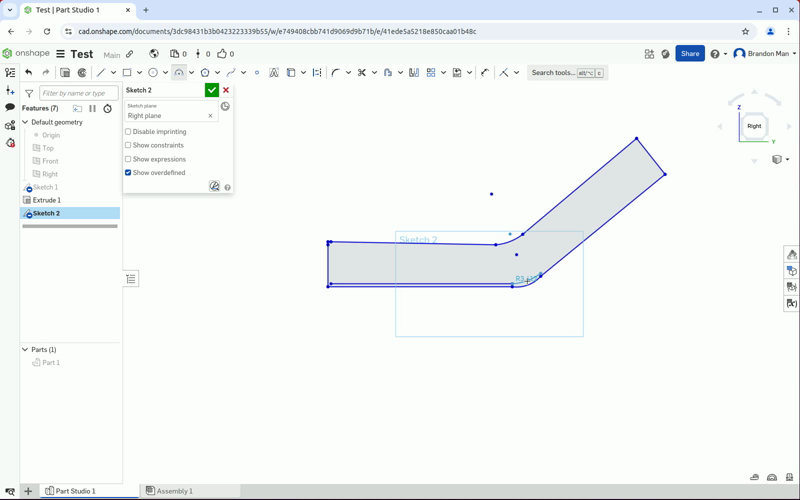
scroll(6)
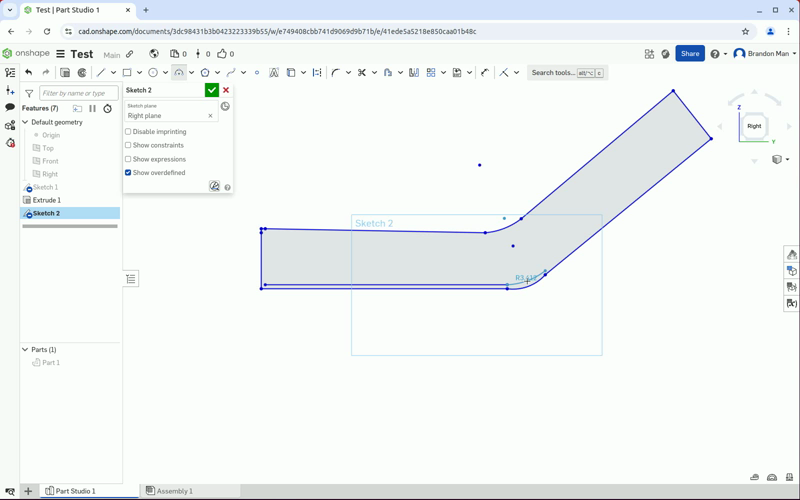
scroll(6)
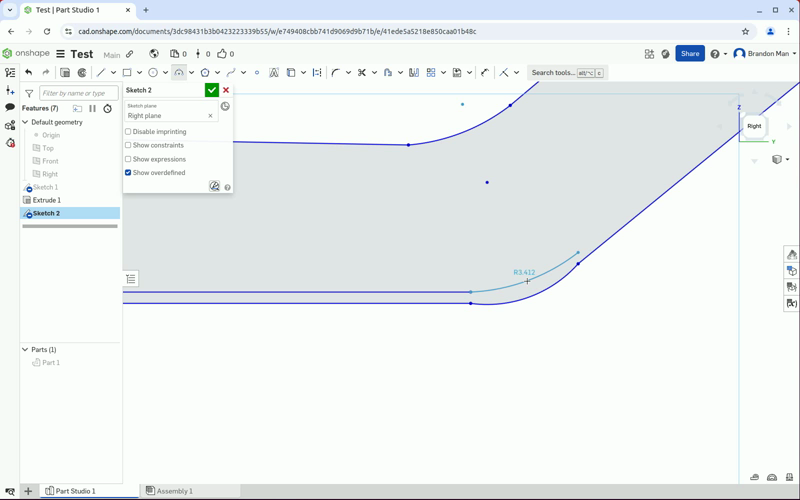
click(527, 280)
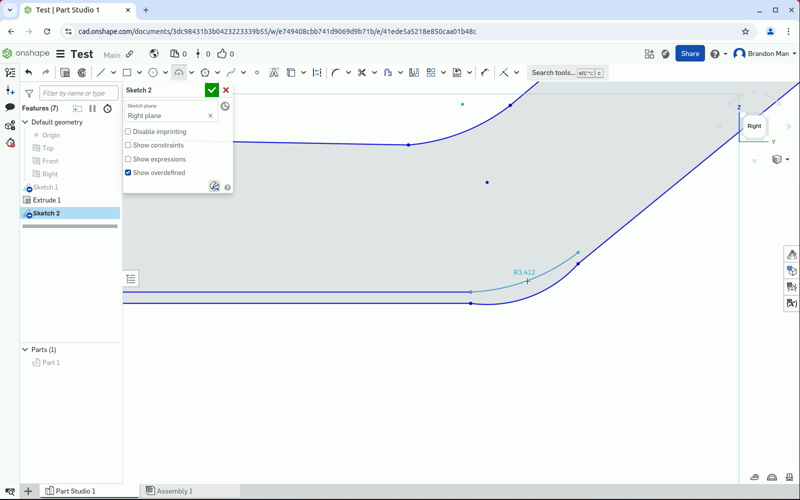
scroll(-6)
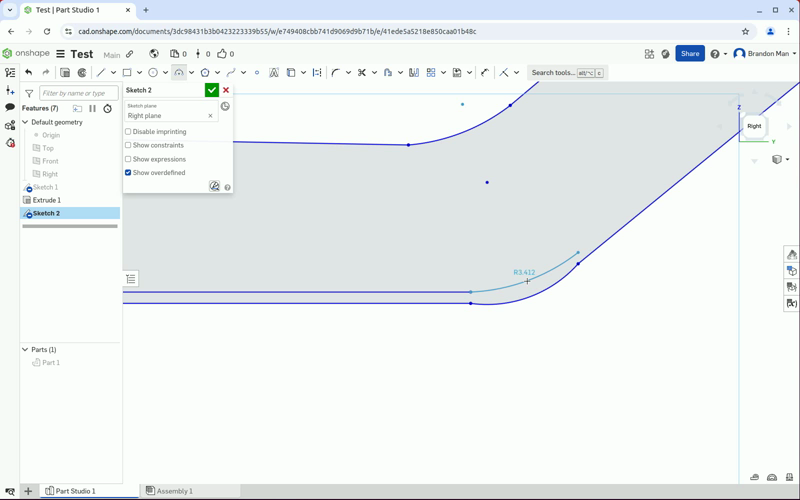
scroll(-6)
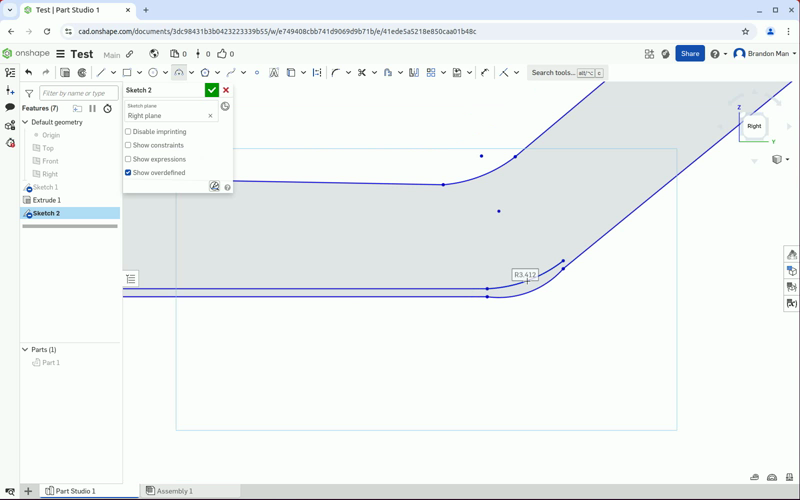
scroll(-6)
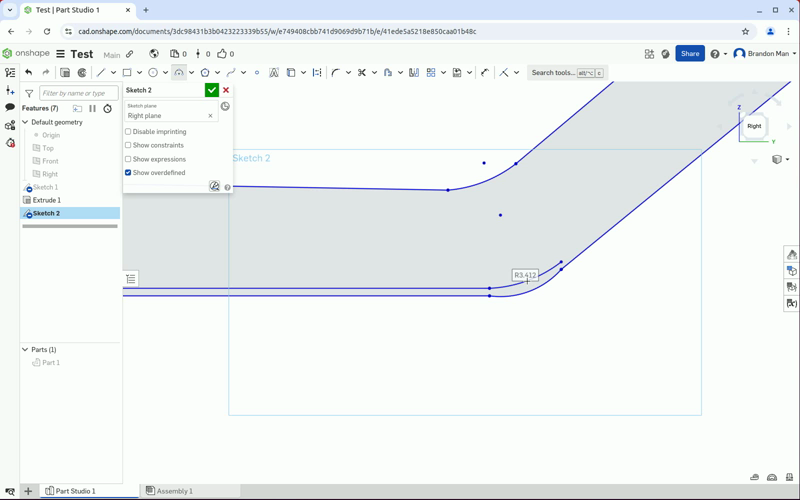
scroll(-6)
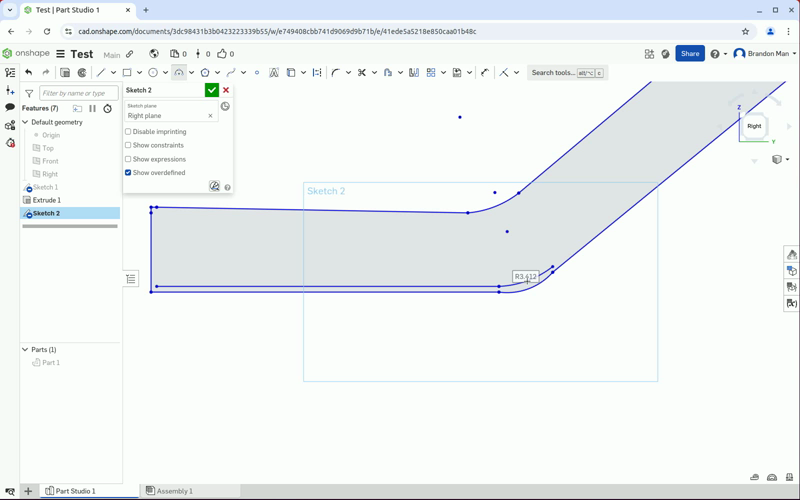
scroll(-6)
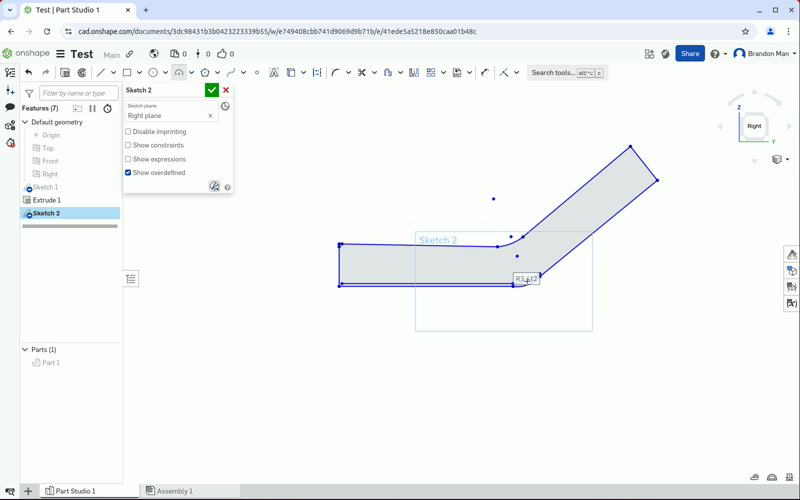
scroll(-6)
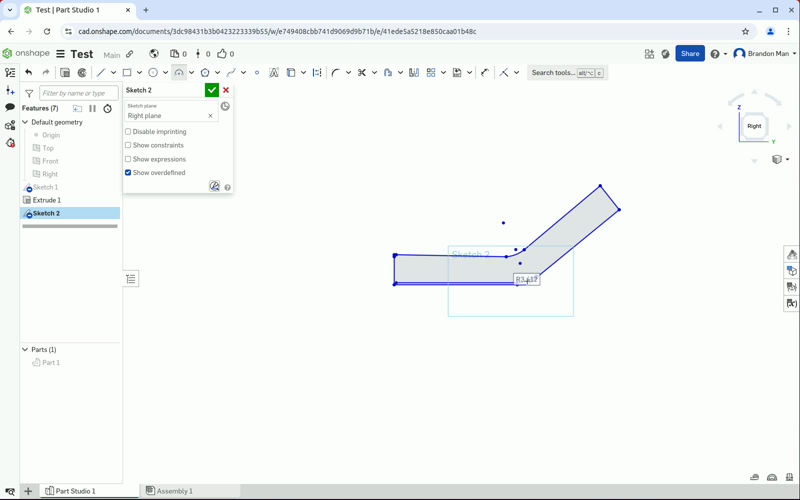
scroll(-6)
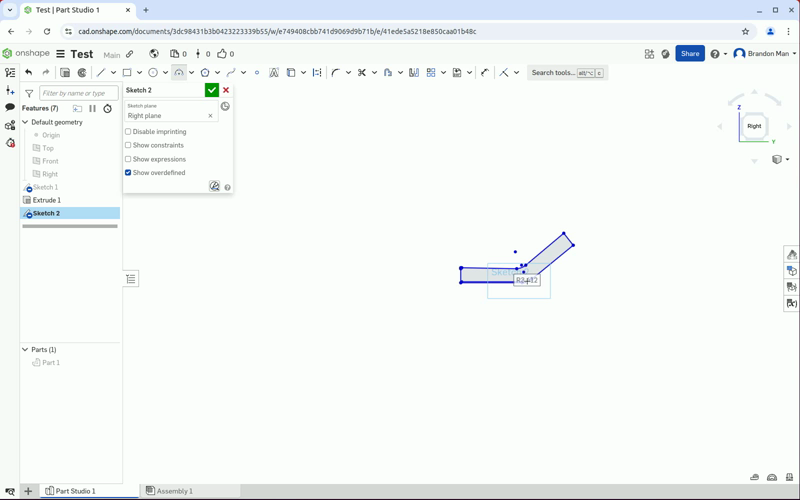
key_up(shift)
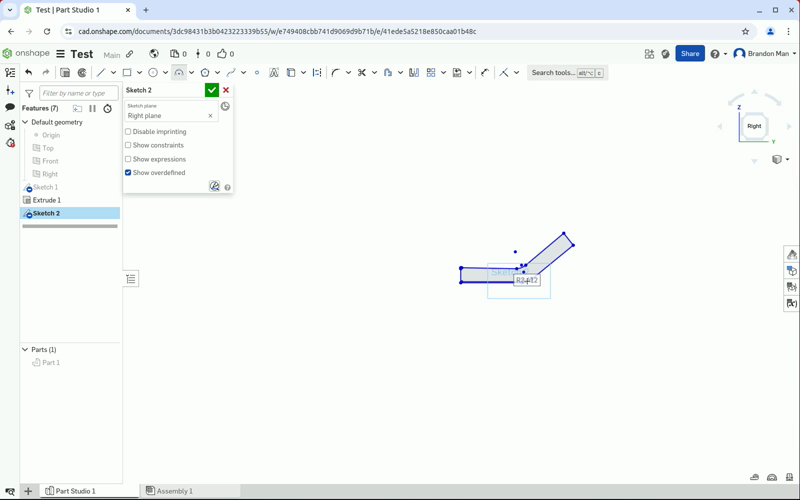
key(esc)
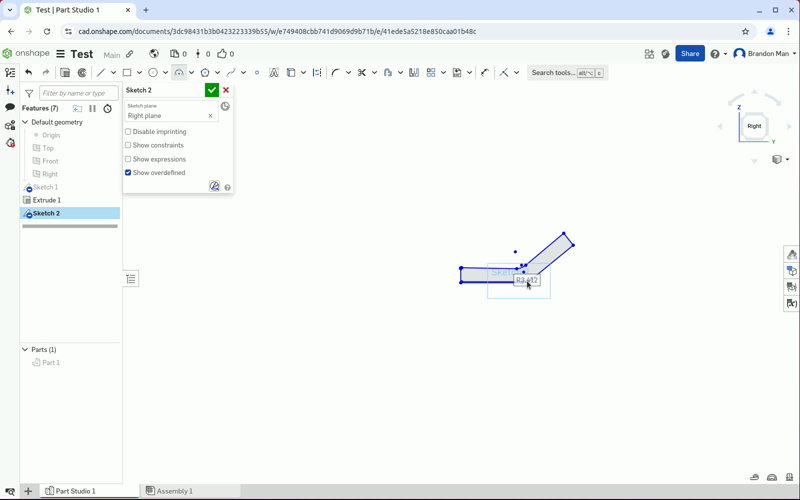
key(l)
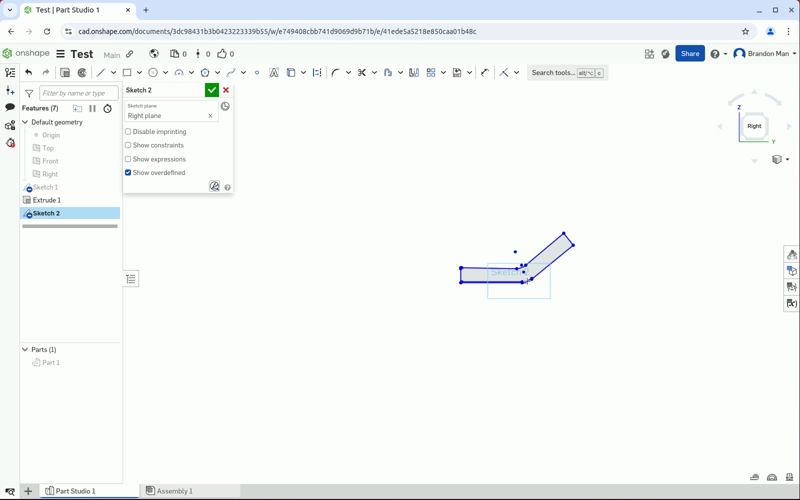
mouse_move(531, 278)
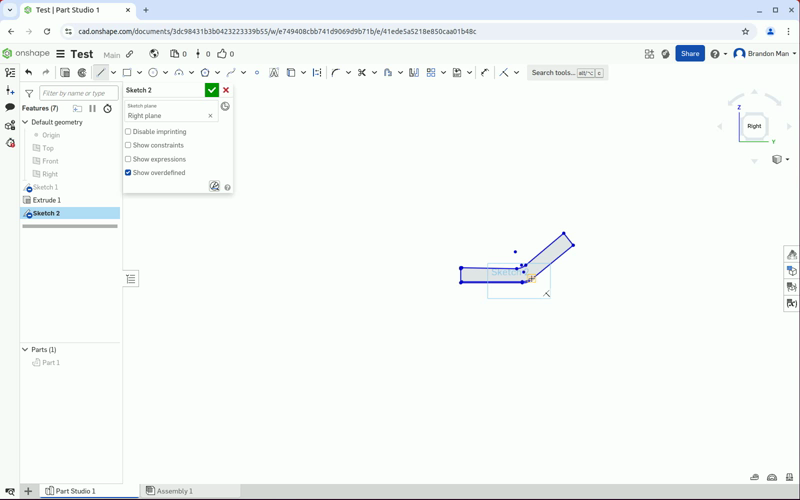
scroll(6)
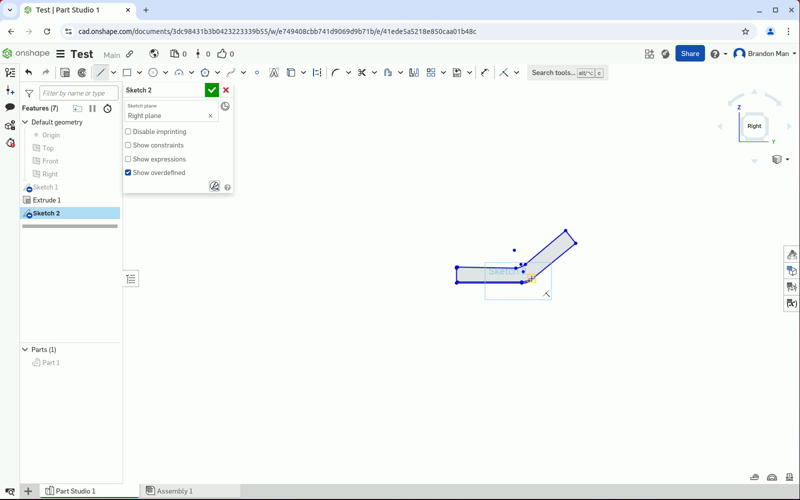
scroll(6)
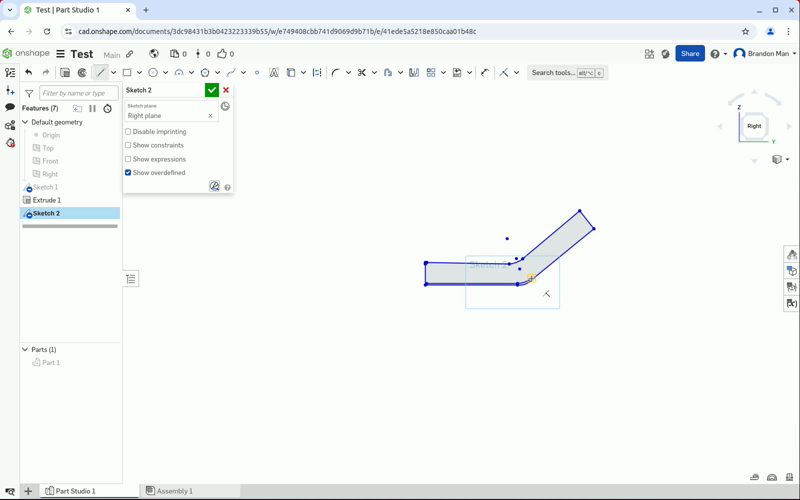
scroll(6)
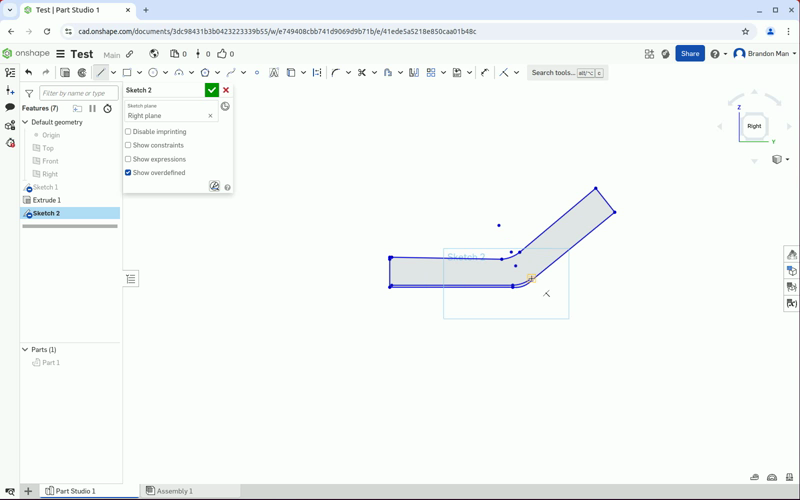
scroll(6)
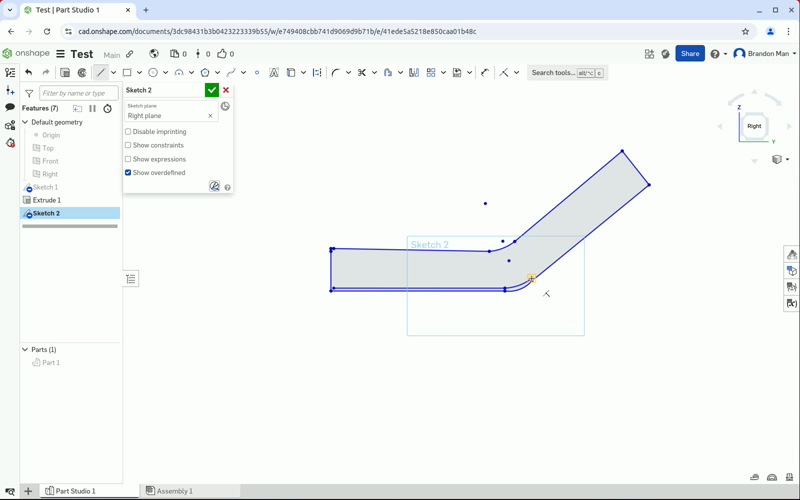
scroll(6)
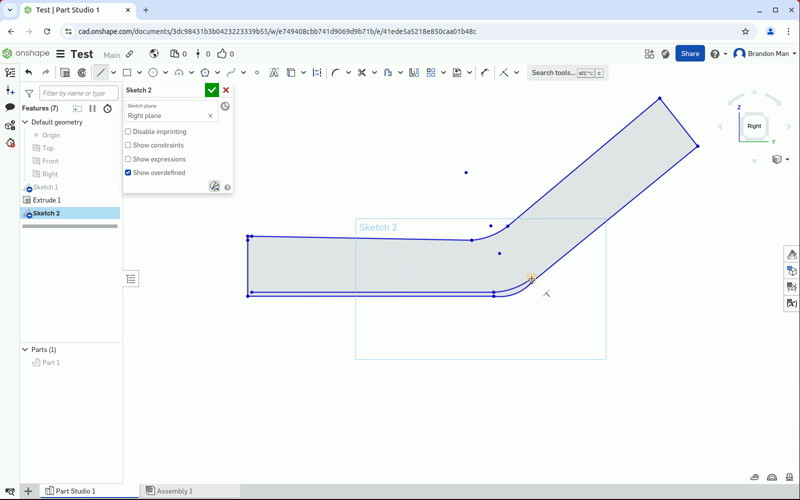
scroll(6)
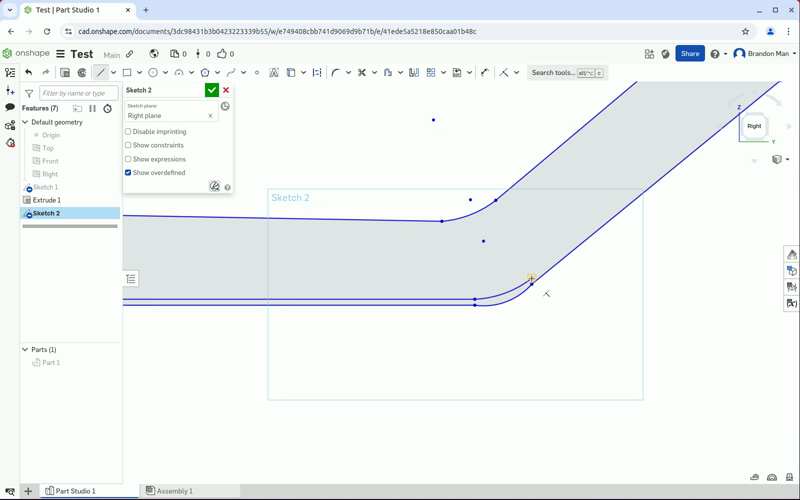
scroll(6)
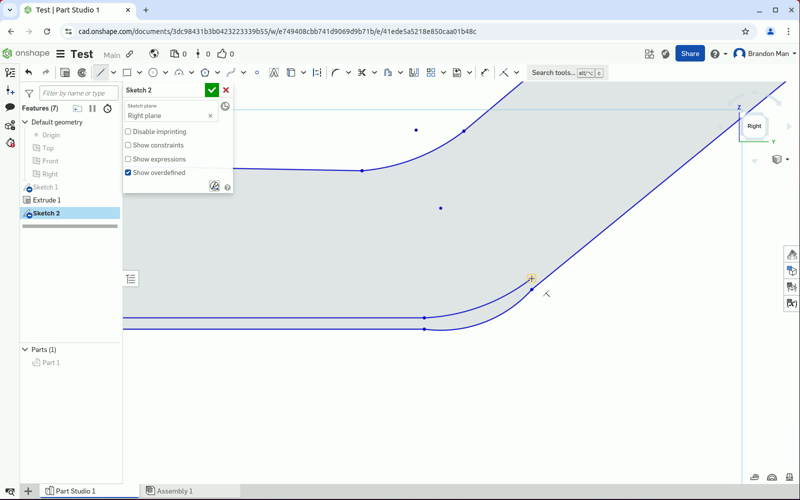
click(531, 278)
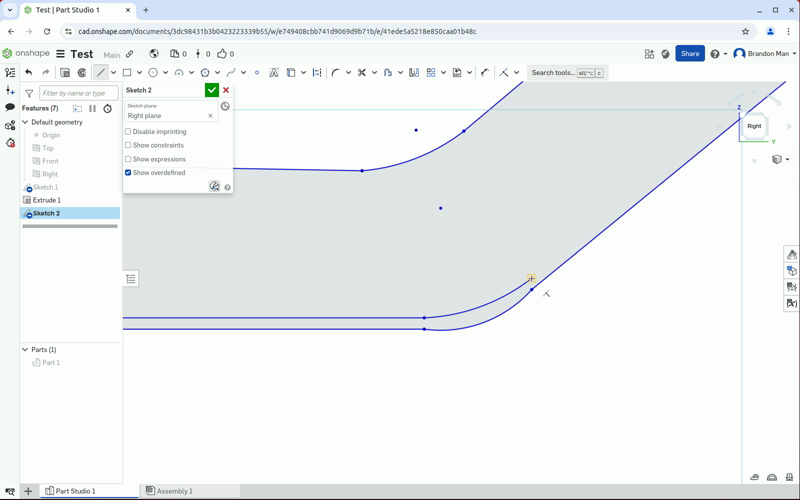
scroll(-6)
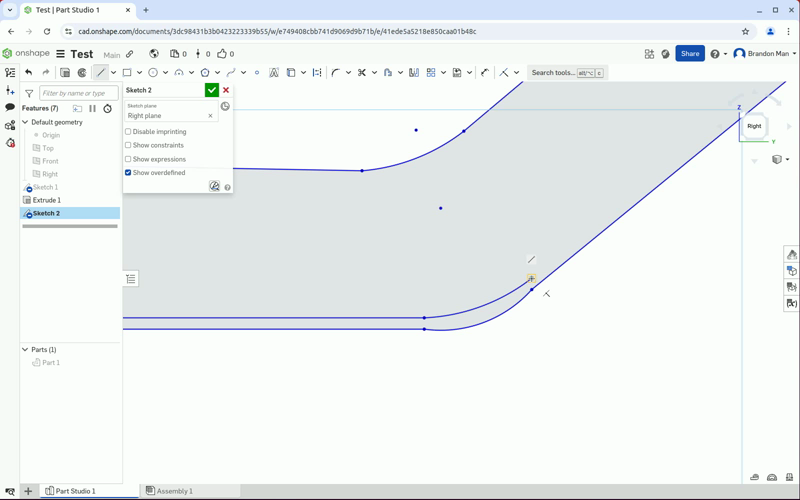
scroll(-6)
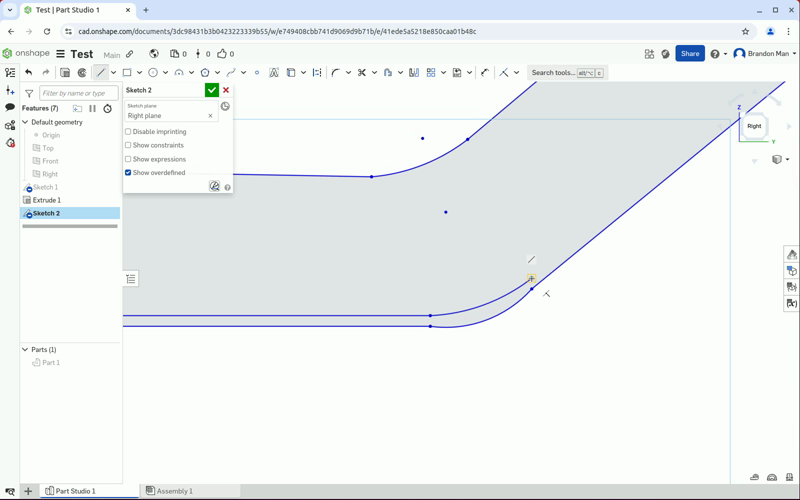
scroll(-6)
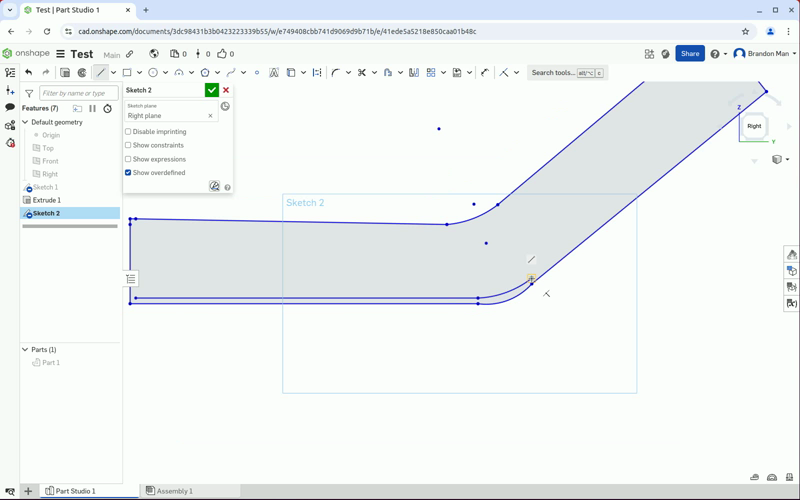
scroll(-6)
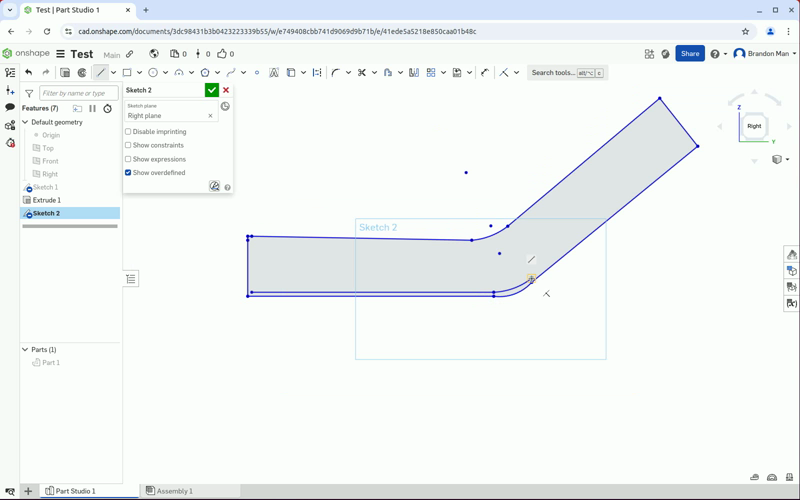
scroll(-6)
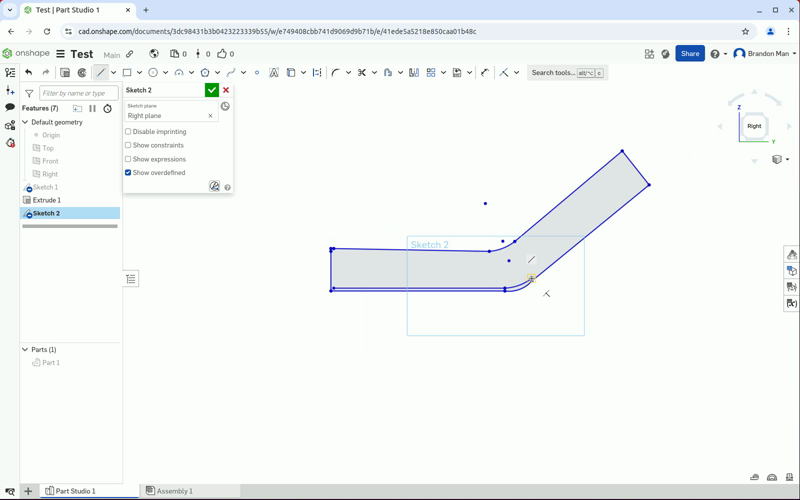
scroll(-6)
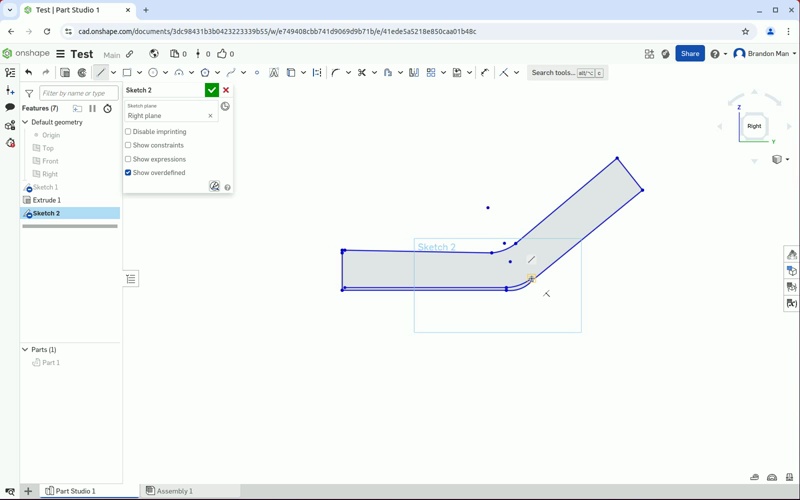
scroll(-6)
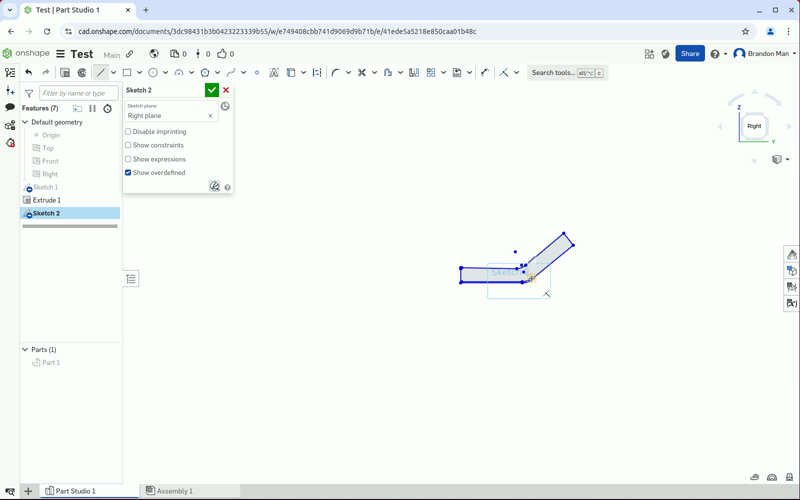
key_down(shift)
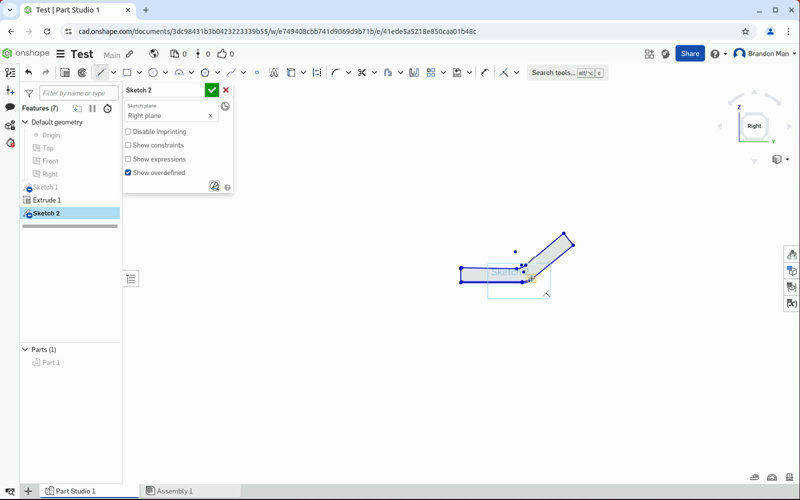
mouse_move(561, 278)
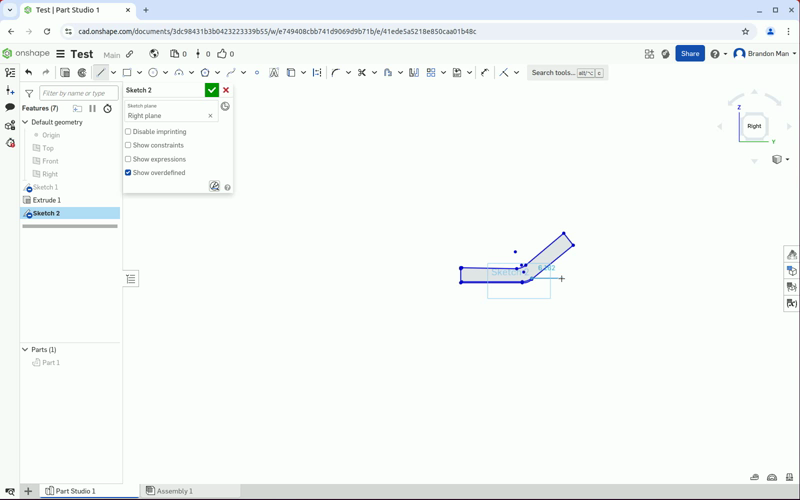
mouse_move(572, 245)
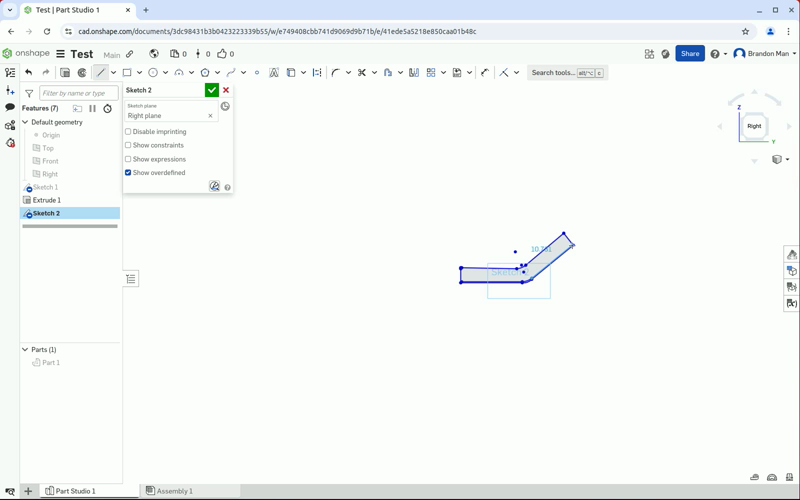
scroll(6)
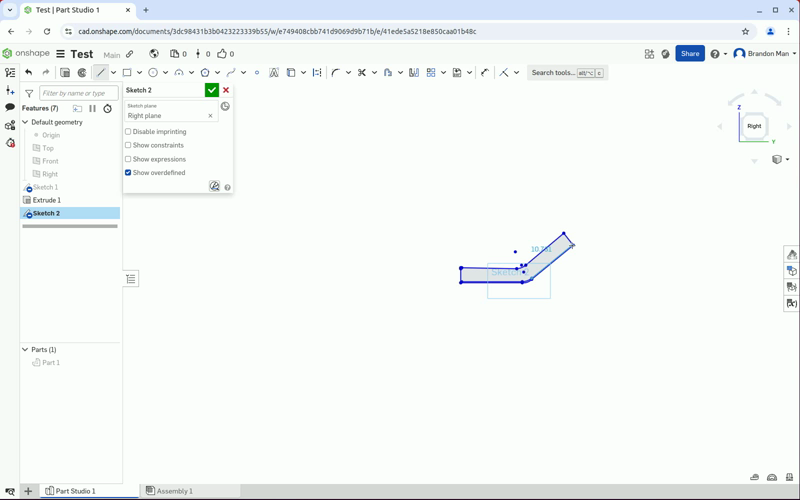
scroll(6)
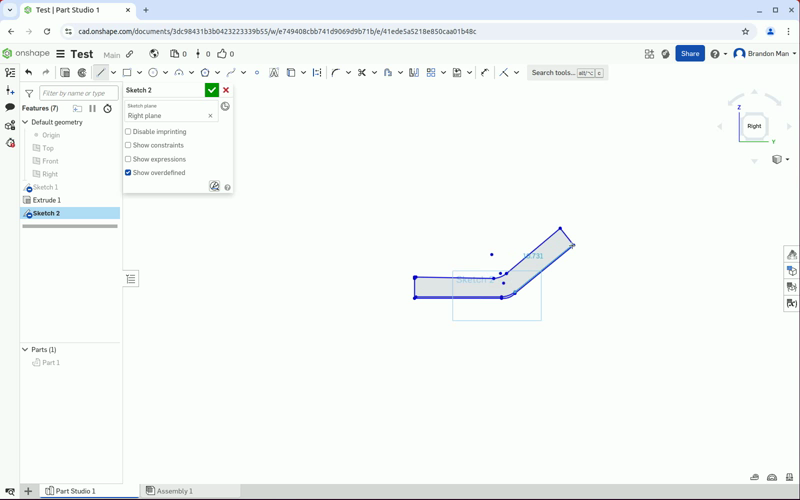
scroll(6)
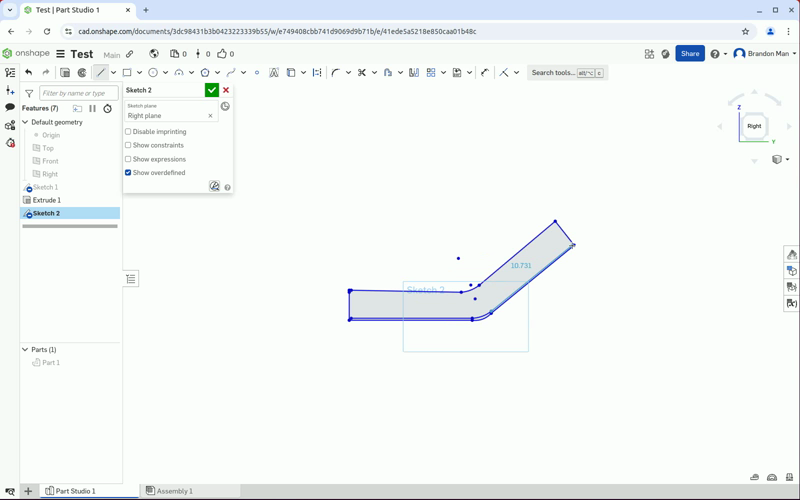
scroll(6)
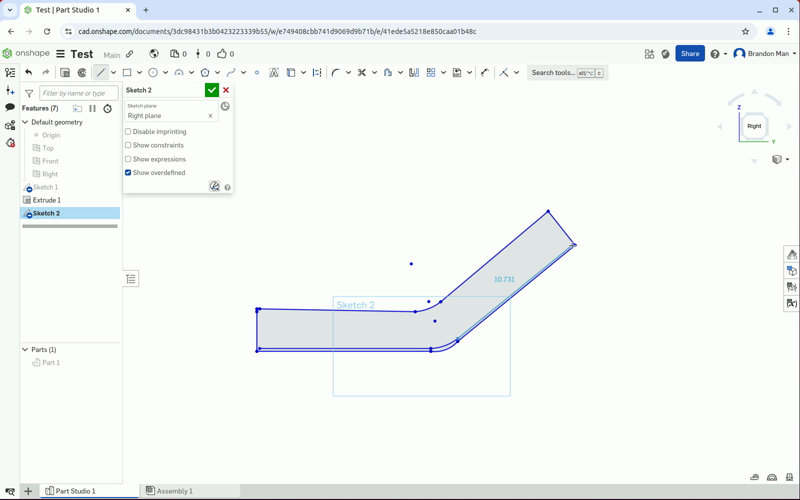
scroll(6)
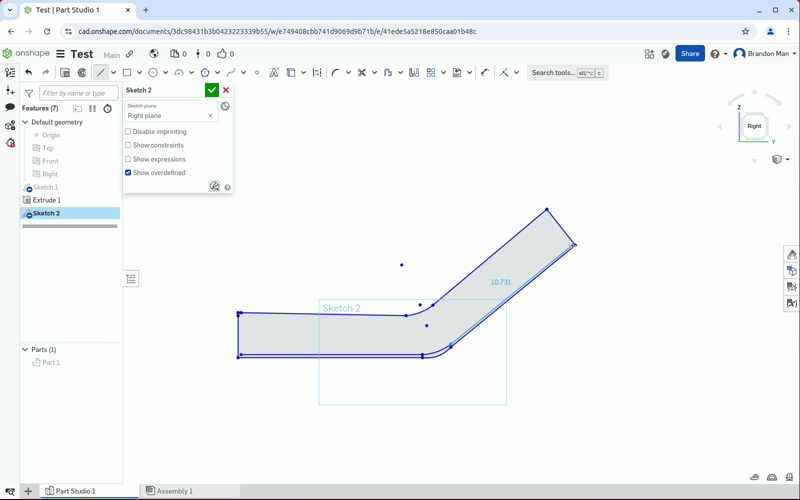
scroll(6)
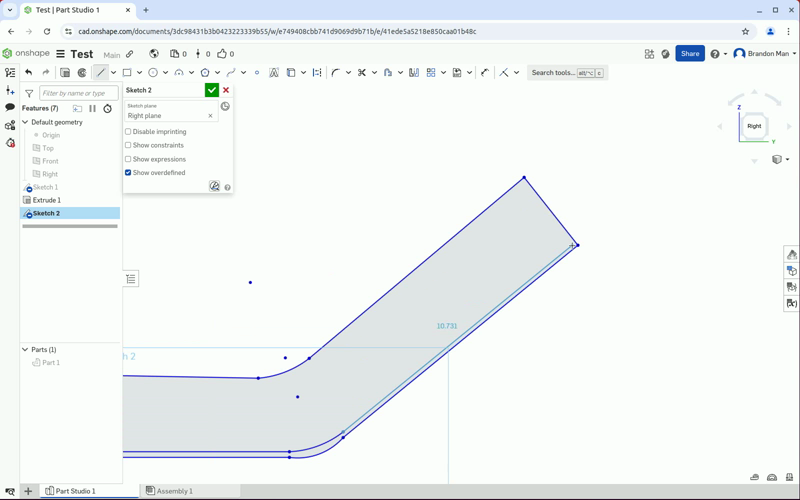
scroll(6)
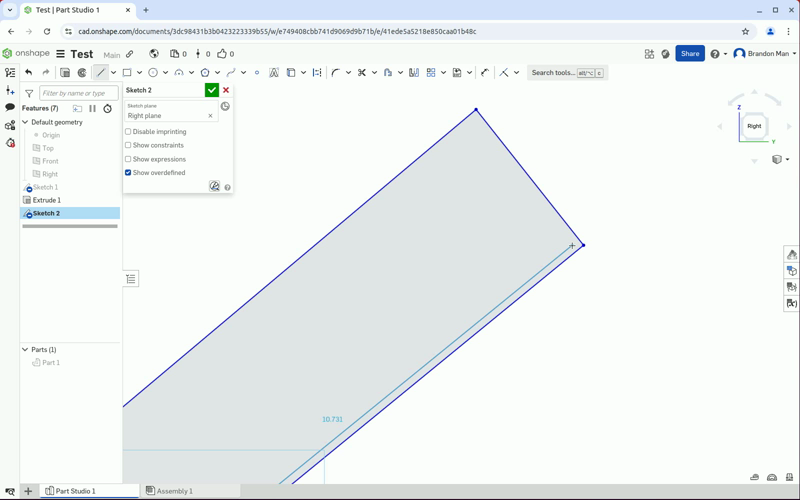
click(572, 245)
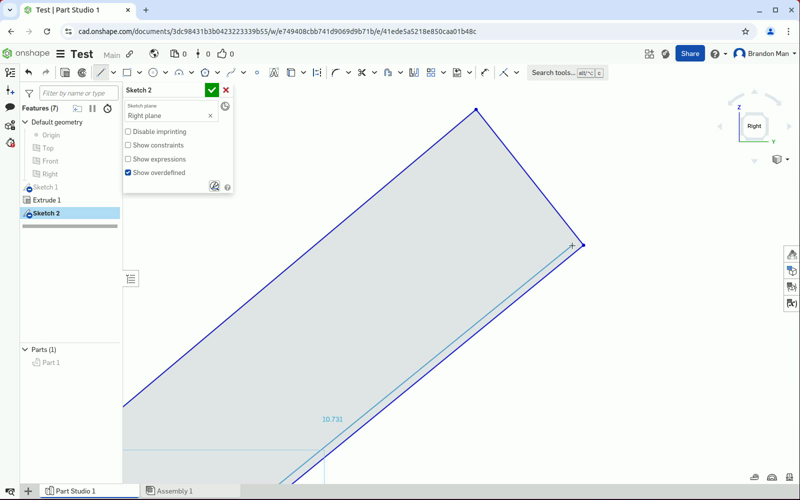
scroll(-6)
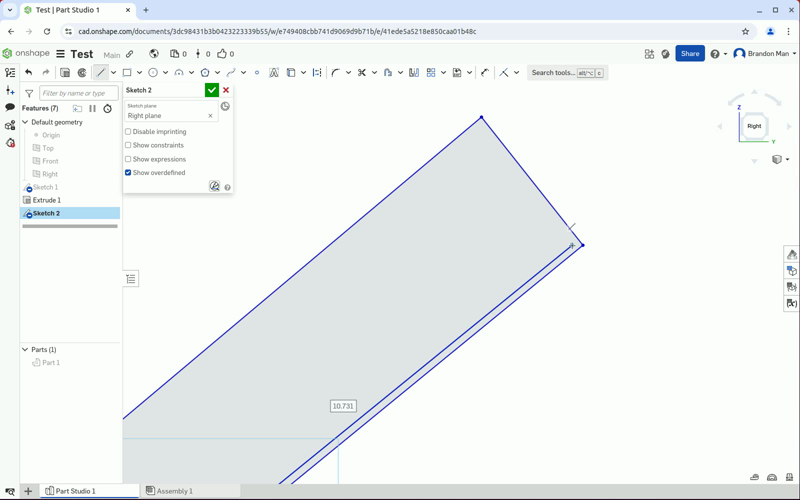
scroll(-6)
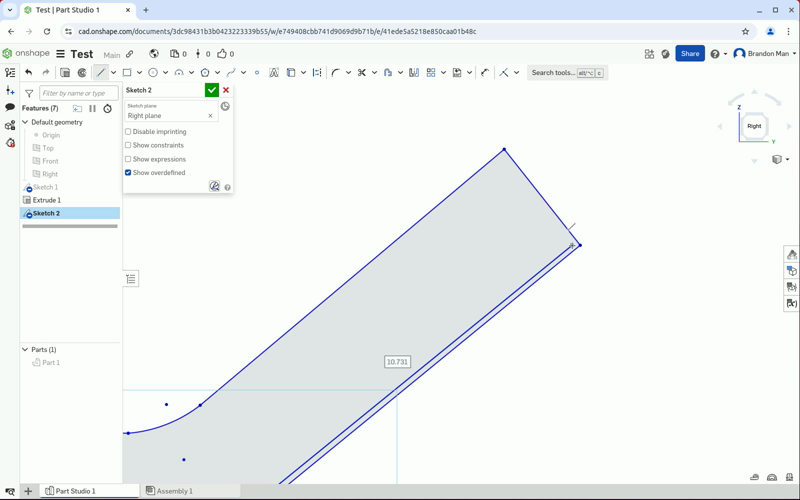
scroll(-6)
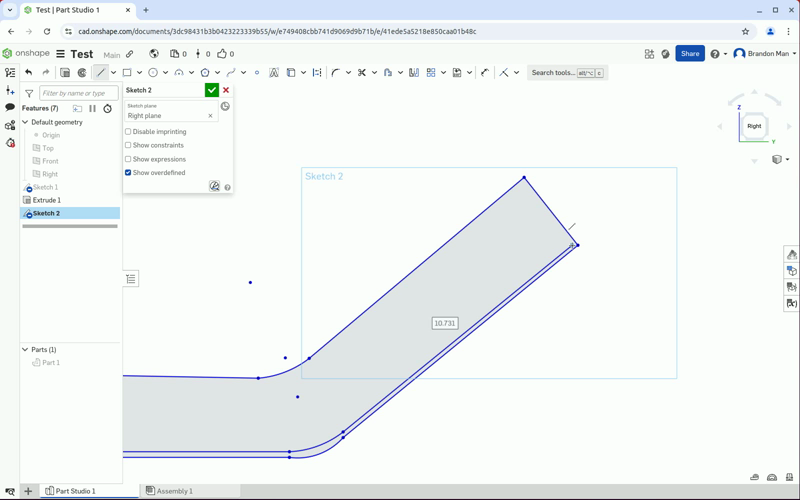
scroll(-6)
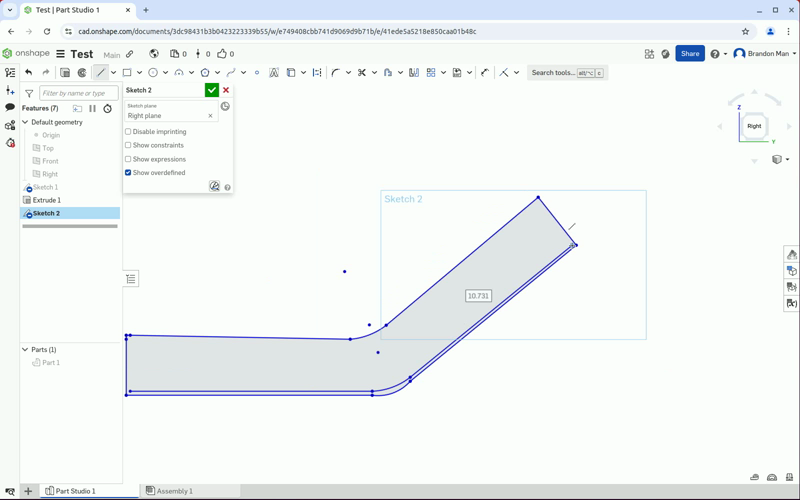
scroll(-6)
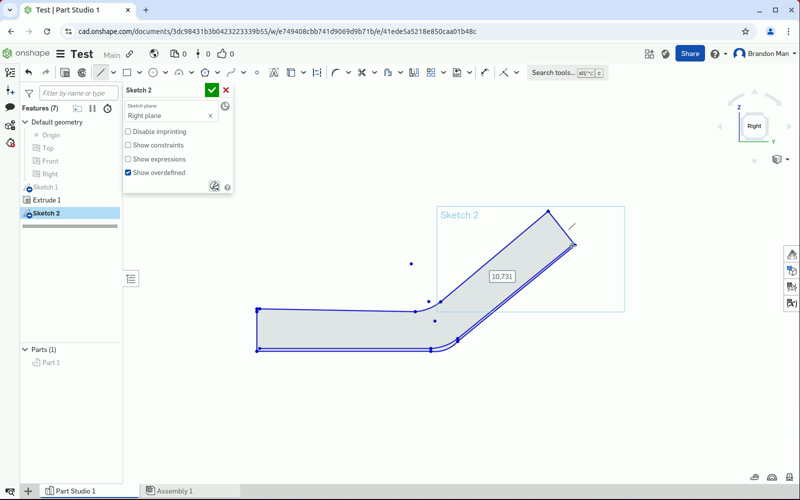
scroll(-6)
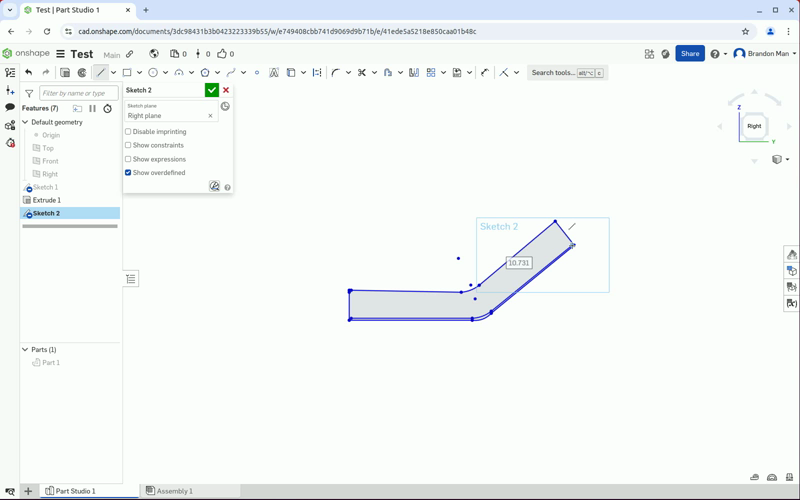
scroll(-6)
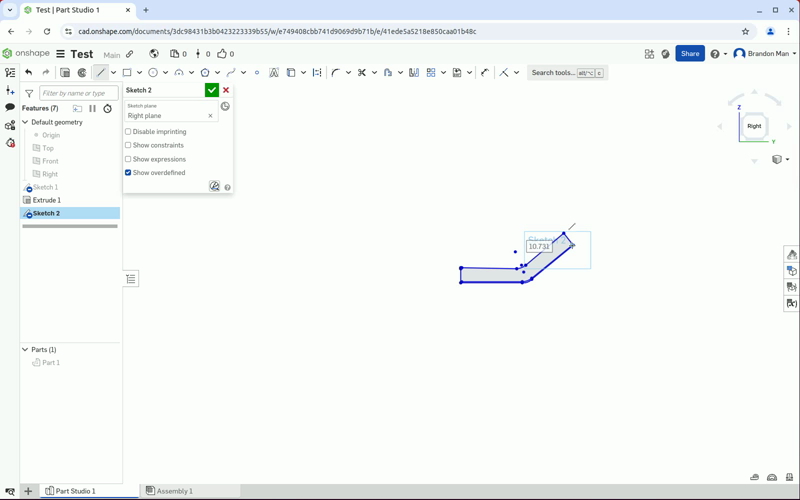
key_up(shift)
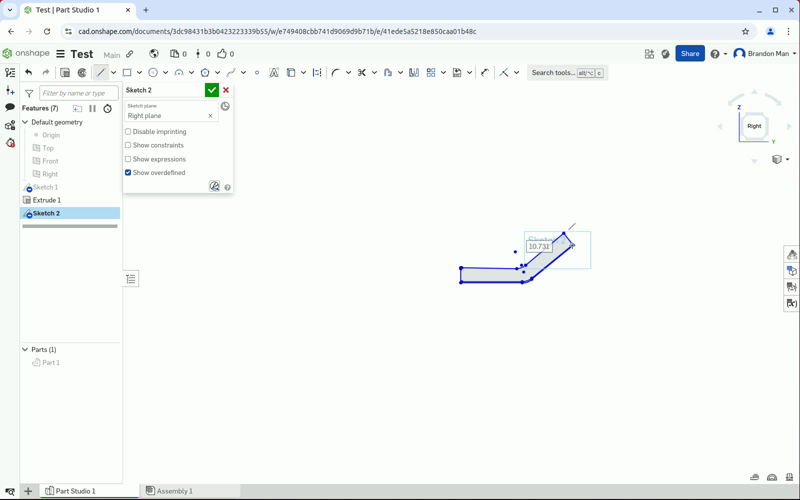
key_down(shift)
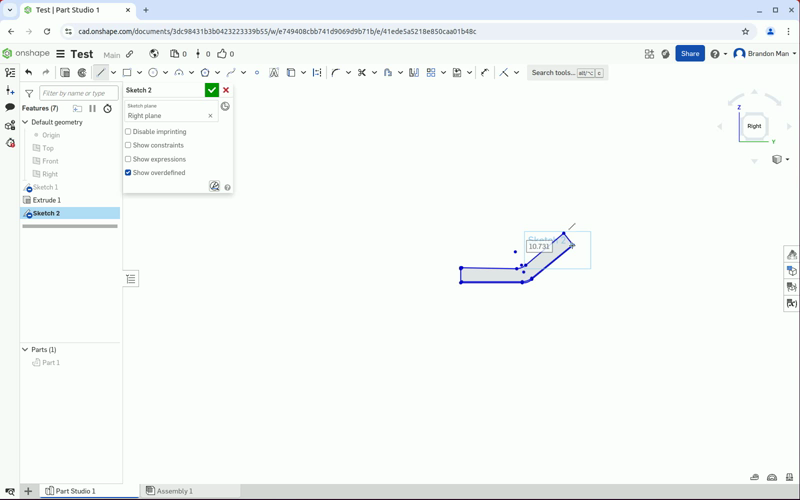
mouse_move(589, 245)
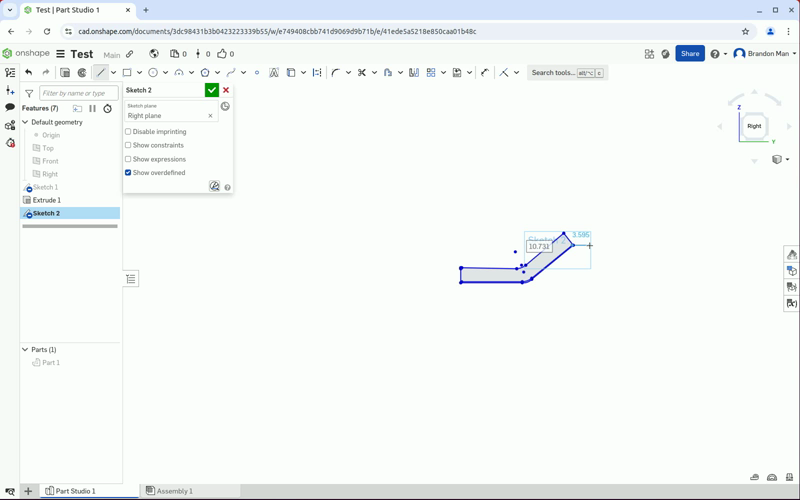
mouse_move(563, 235)
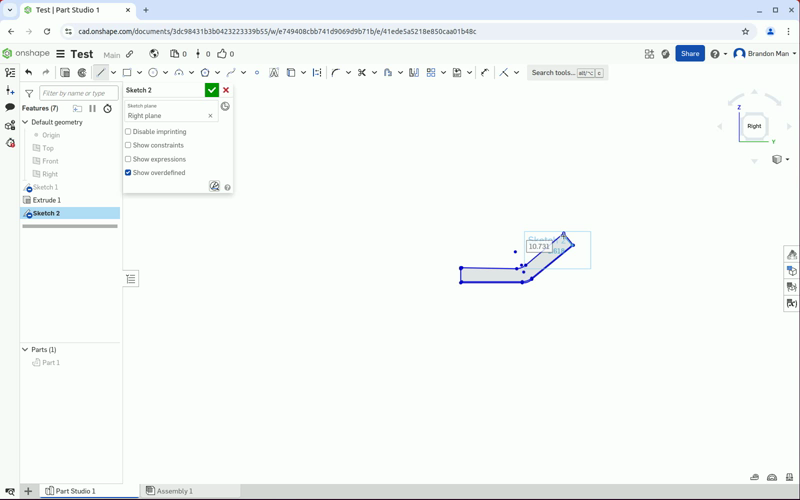
scroll(6)
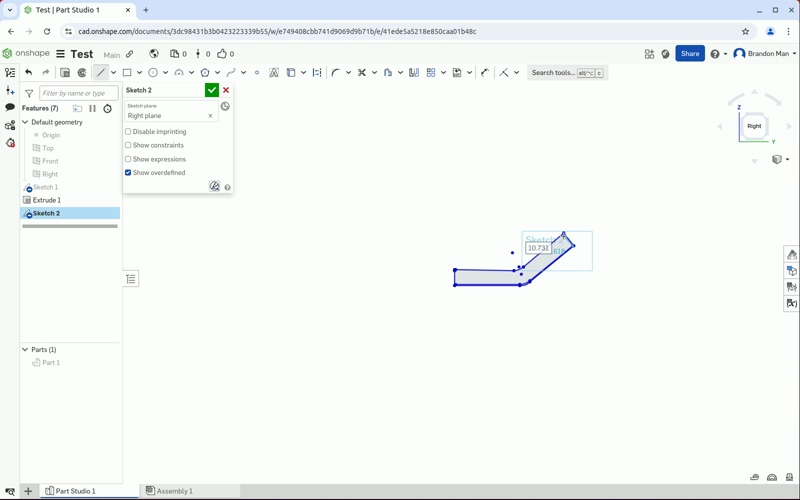
scroll(6)
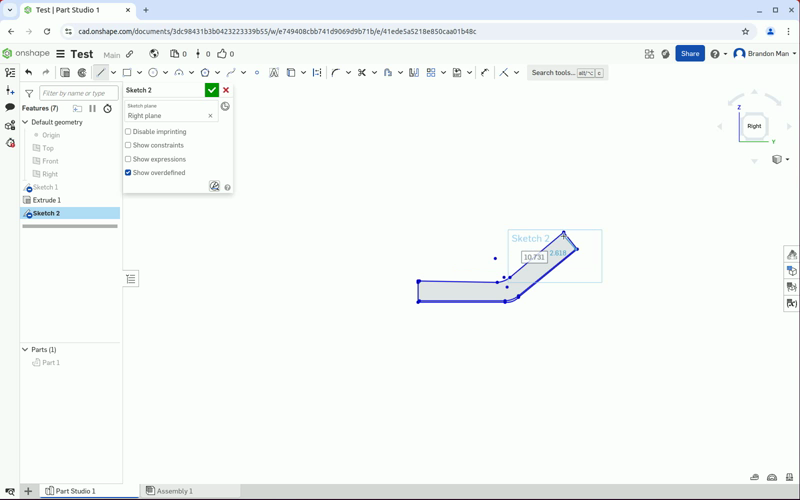
scroll(6)
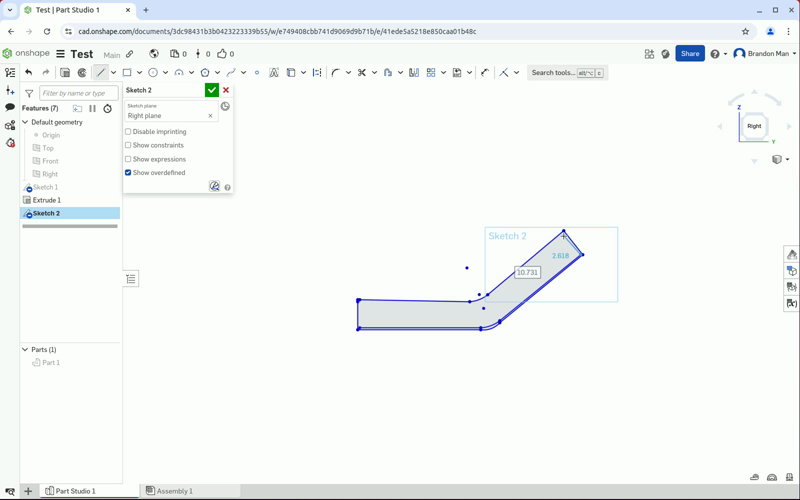
scroll(6)
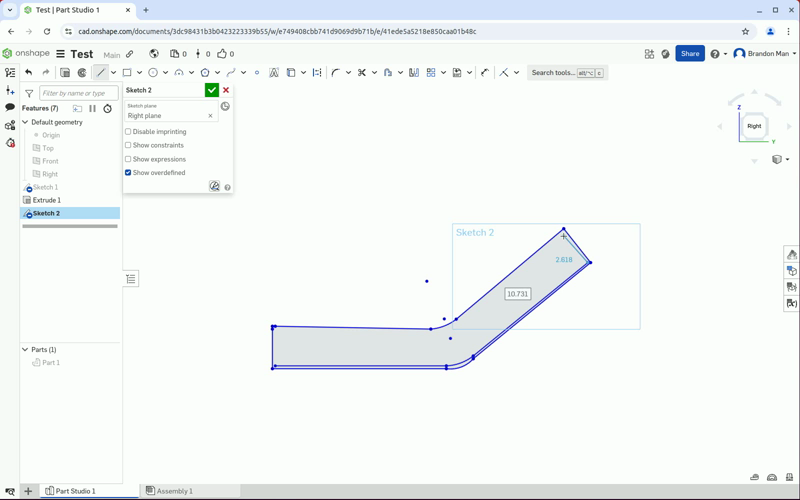
scroll(6)
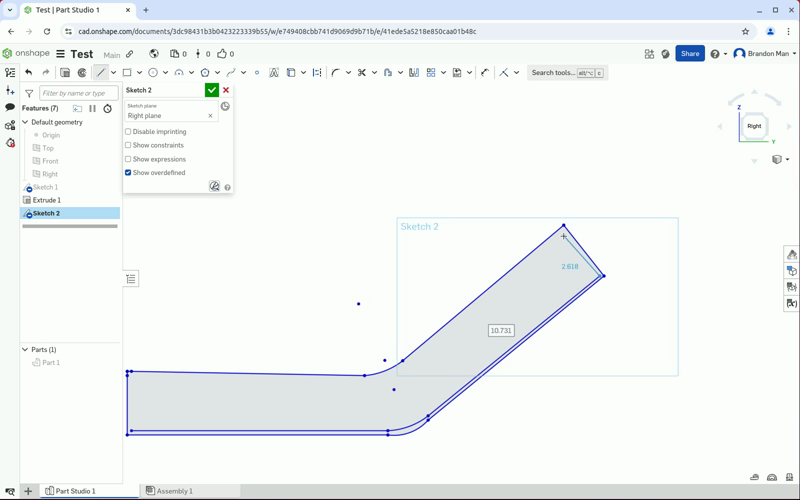
scroll(6)
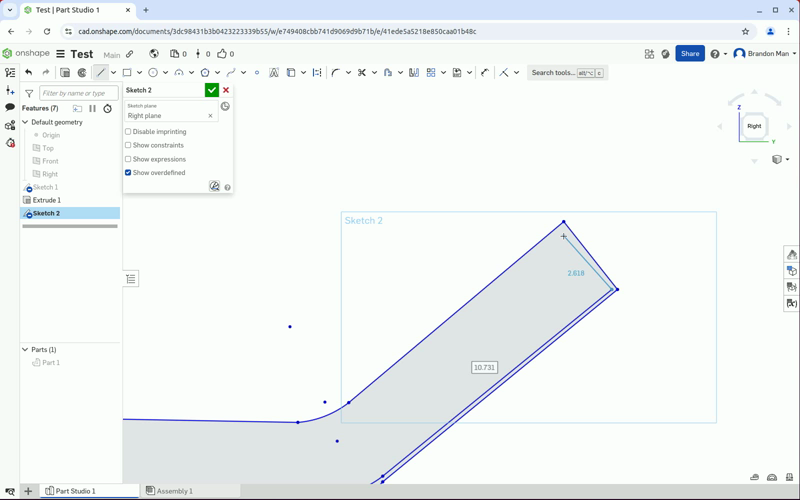
scroll(6)
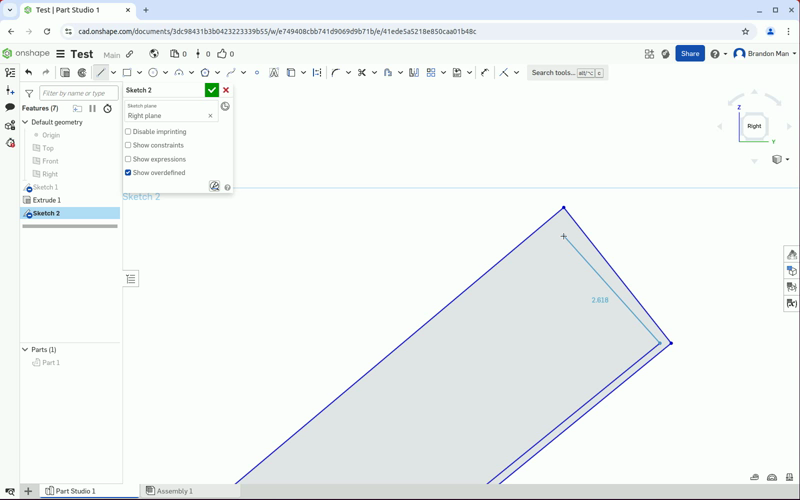
click(563, 235)
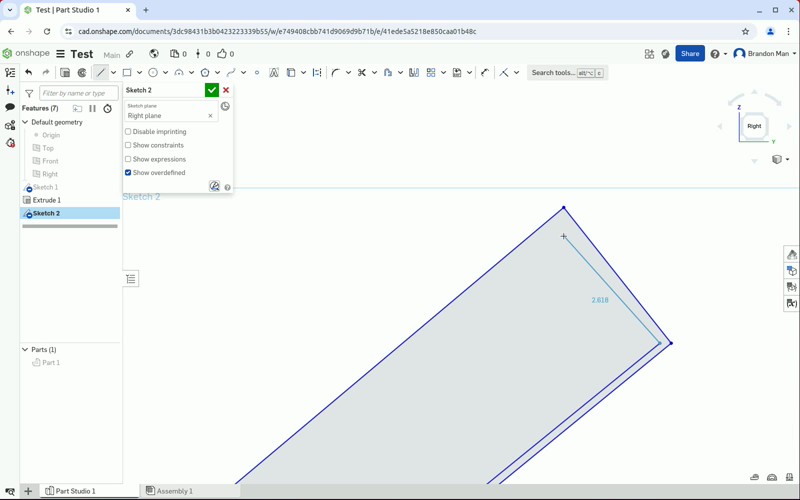
scroll(-6)
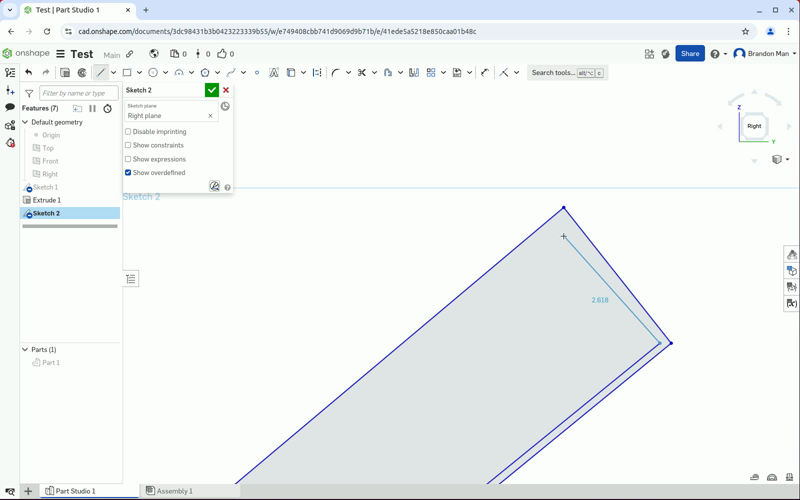
scroll(-6)
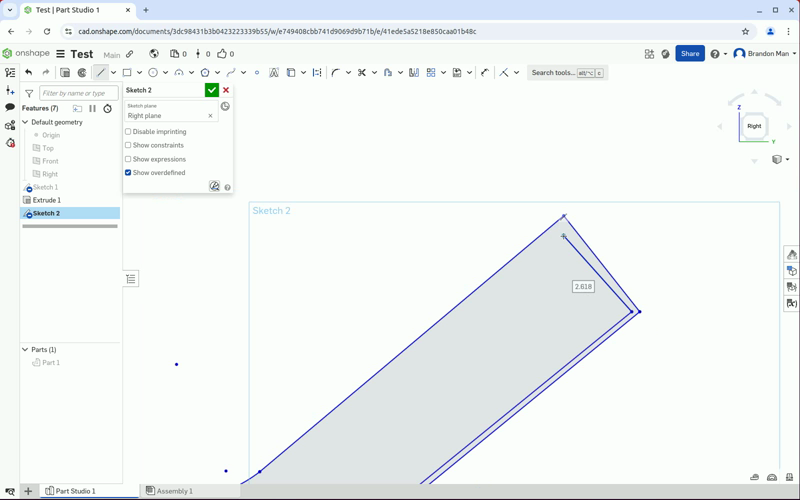
scroll(-6)
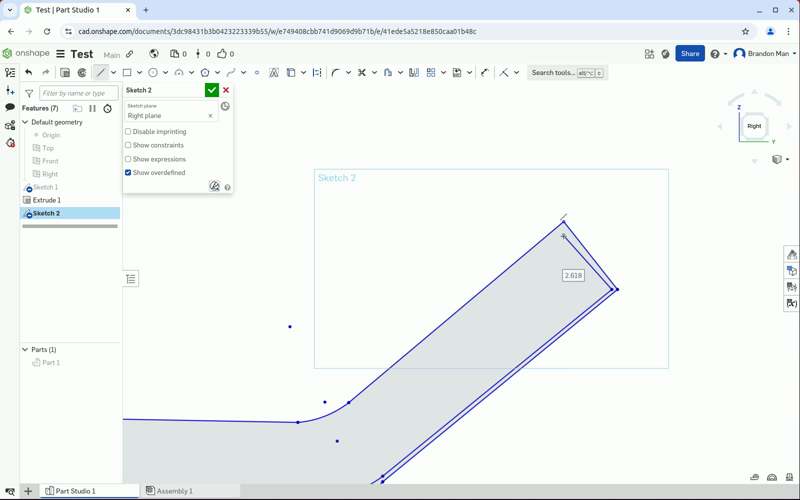
scroll(-6)
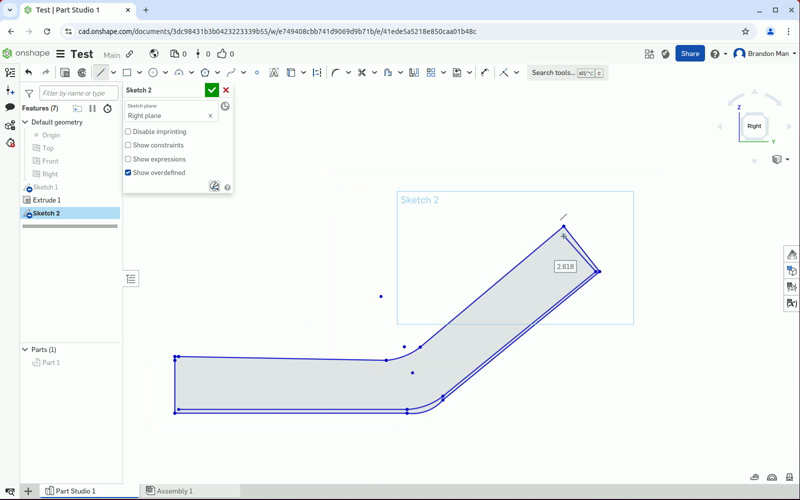
scroll(-6)
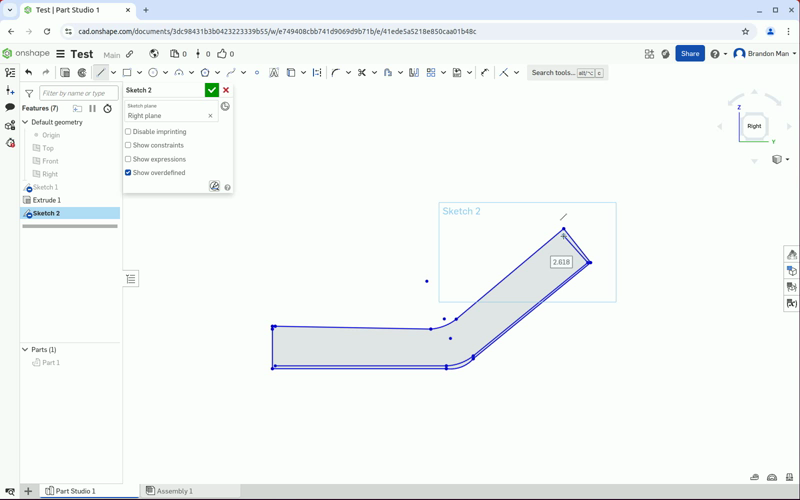
scroll(-6)
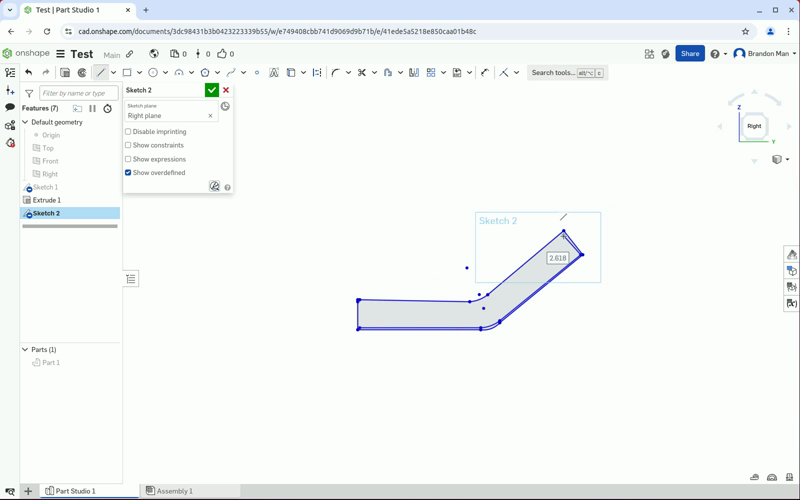
scroll(-6)
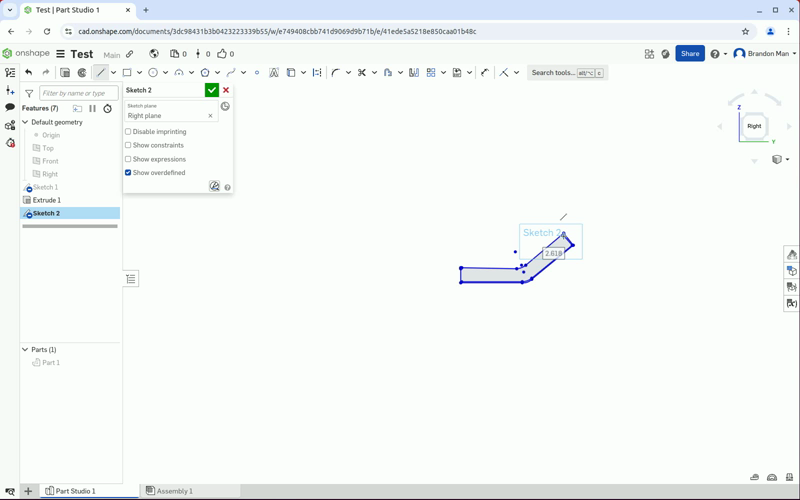
key_up(shift)
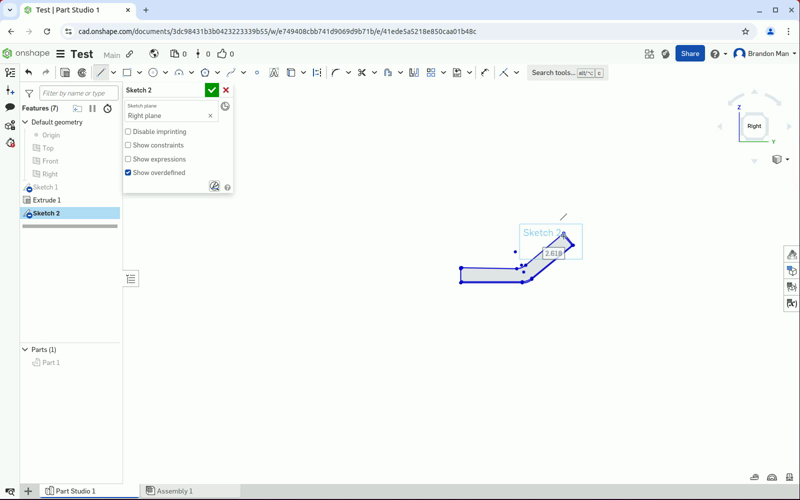
key_down(shift)
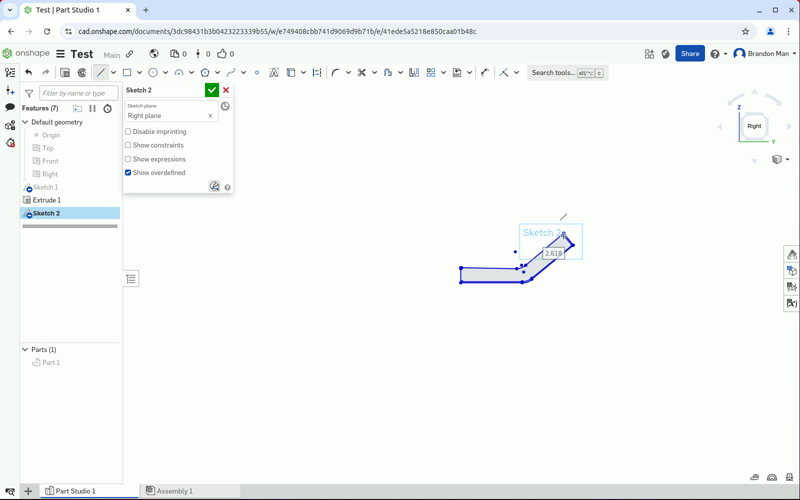
mouse_move(589, 235)
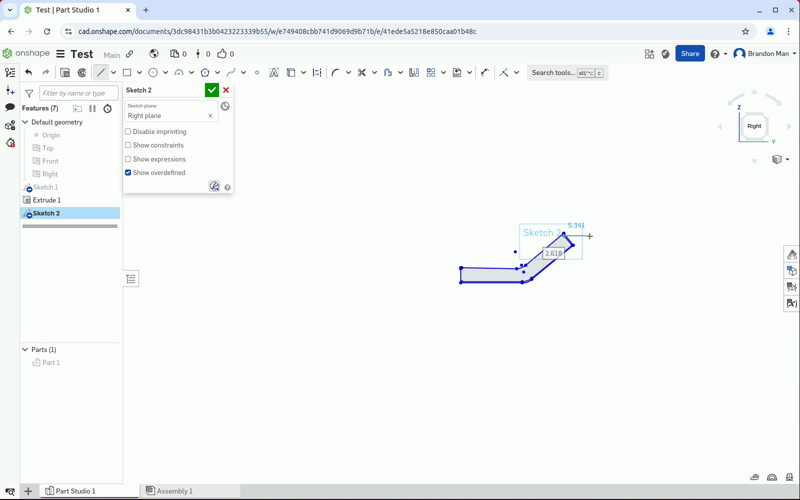
mouse_move(525, 266)
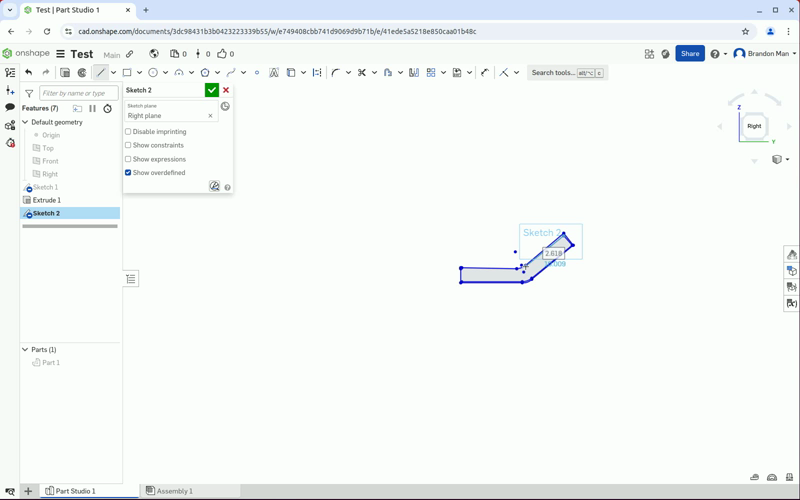
scroll(6)
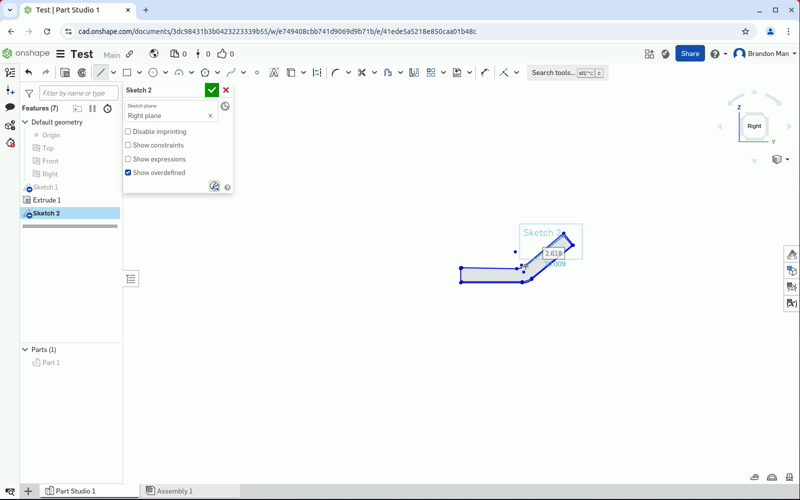
scroll(6)
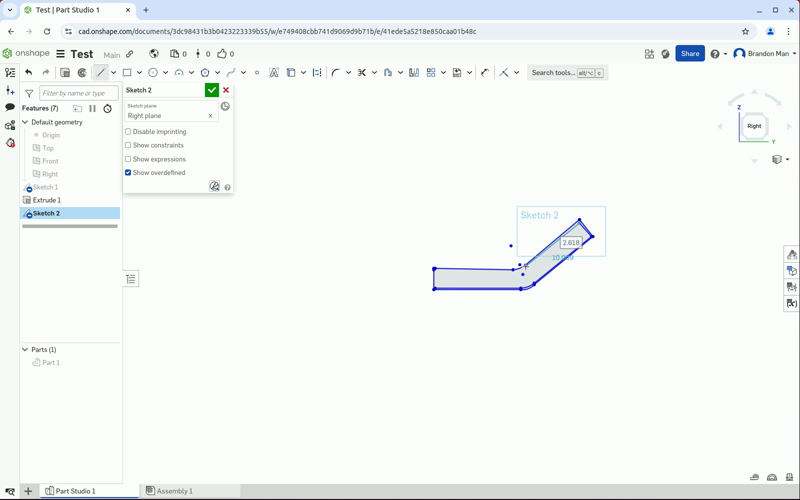
scroll(6)
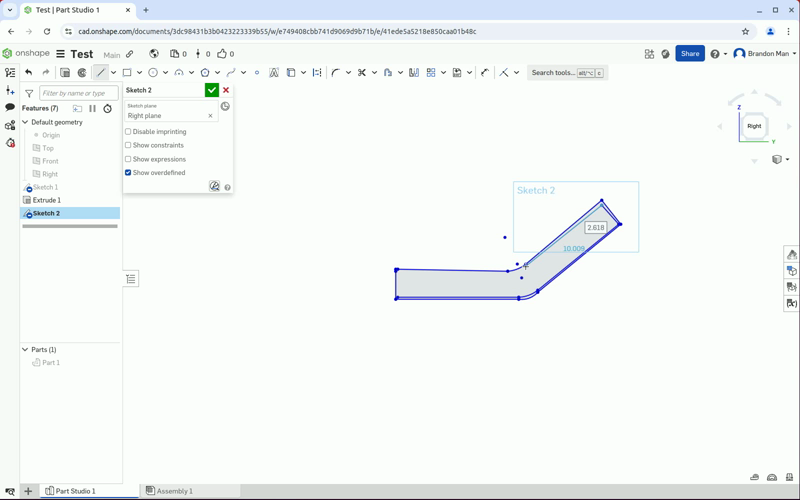
scroll(6)
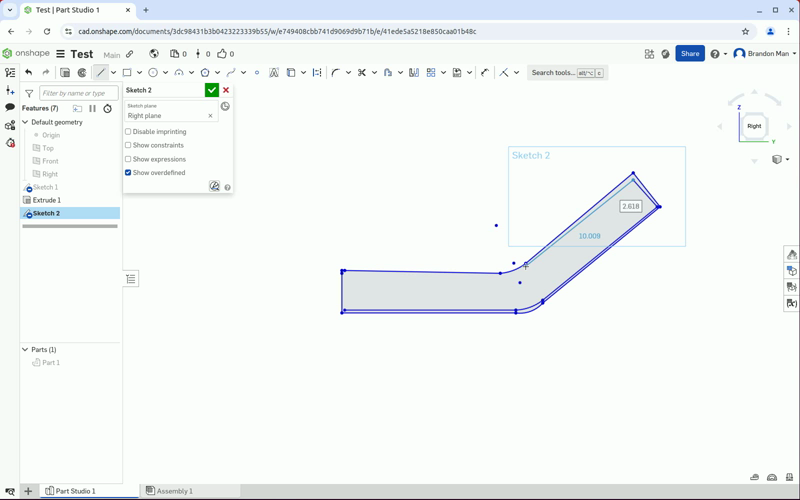
scroll(6)
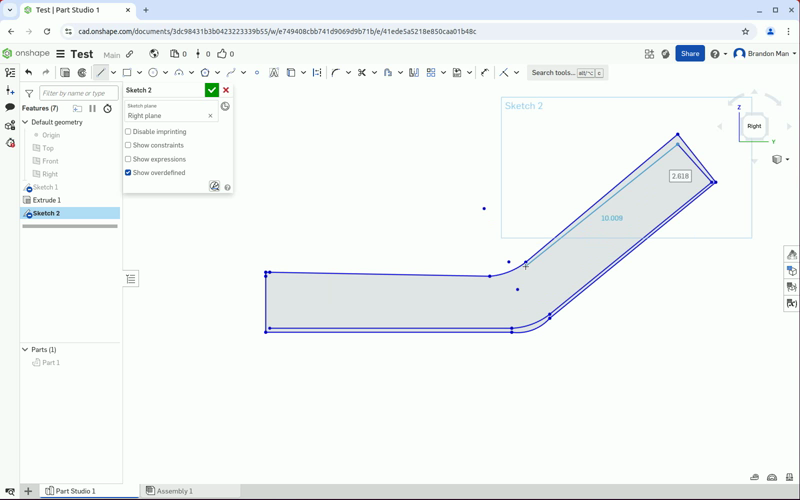
scroll(6)
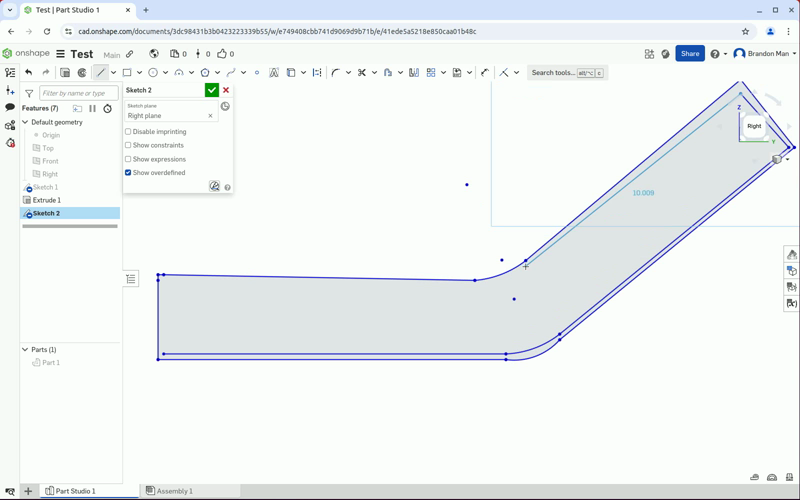
scroll(6)
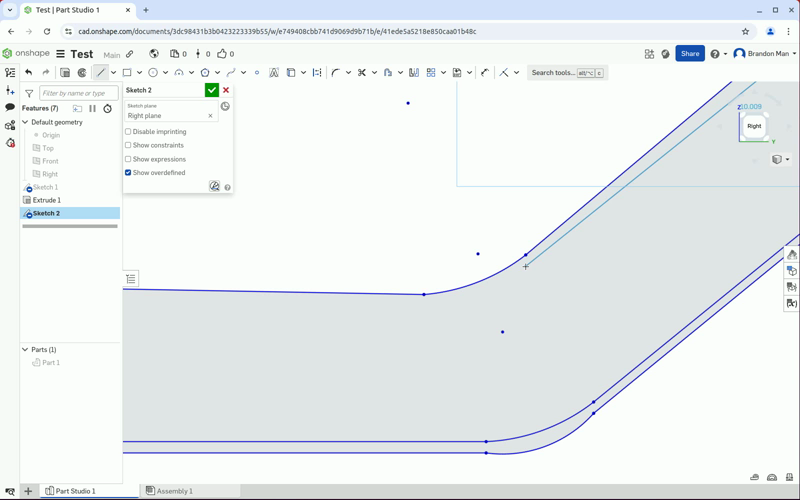
click(525, 266)
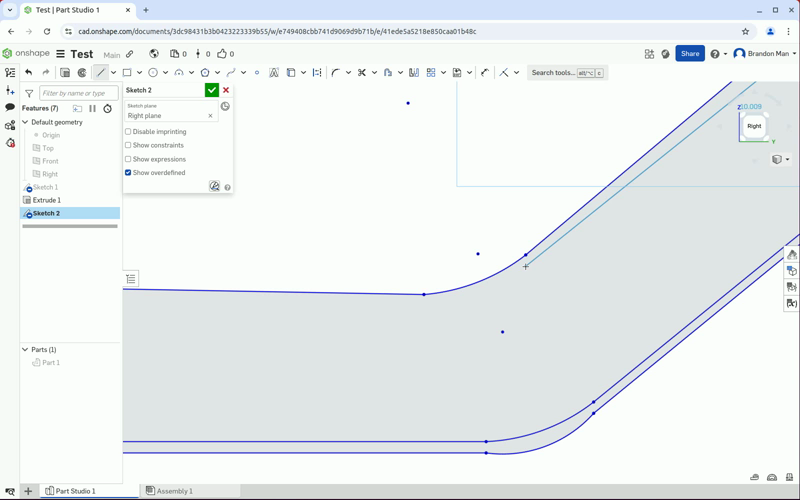
scroll(-6)
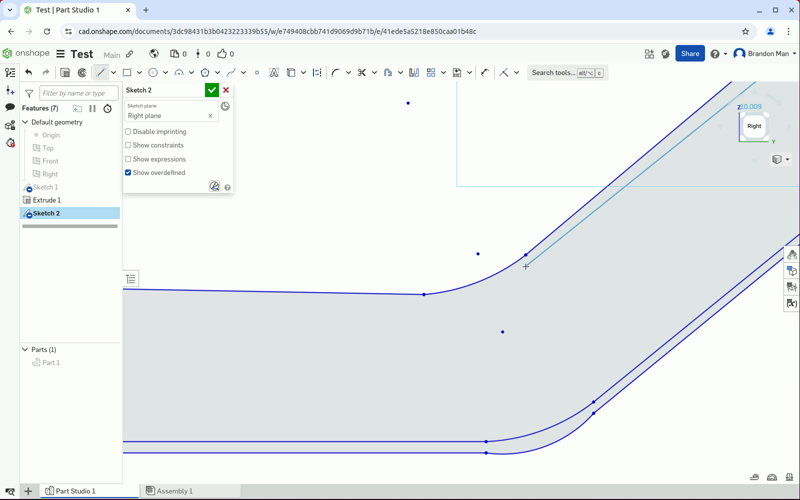
scroll(-6)
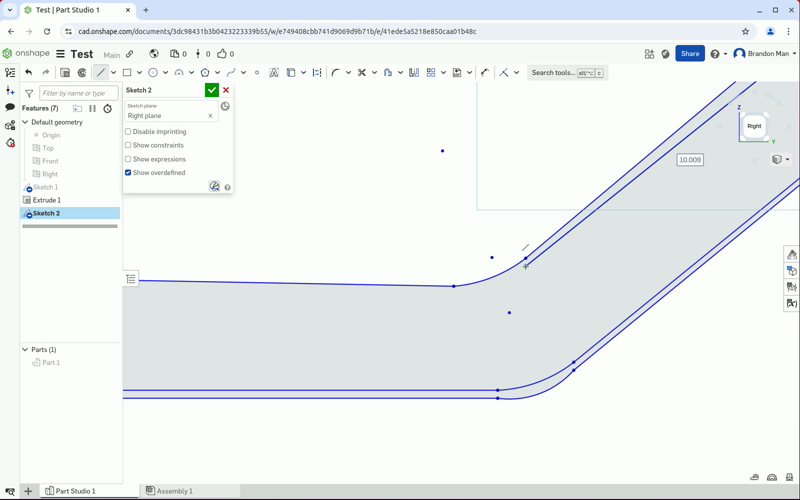
scroll(-6)
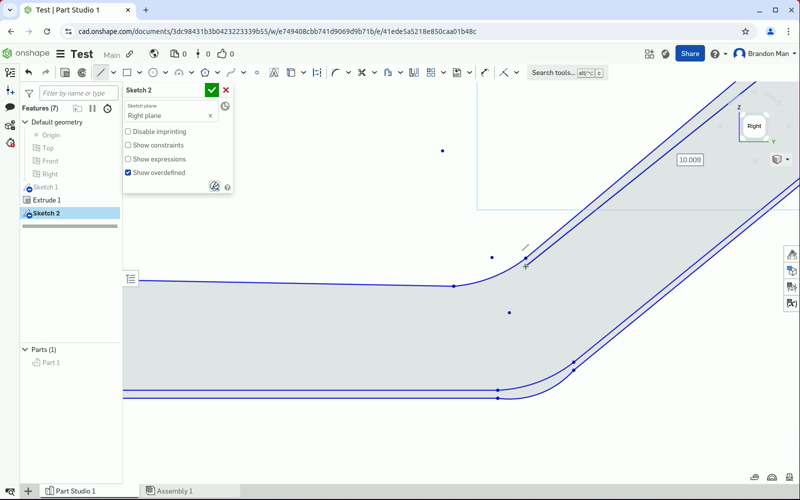
scroll(-6)
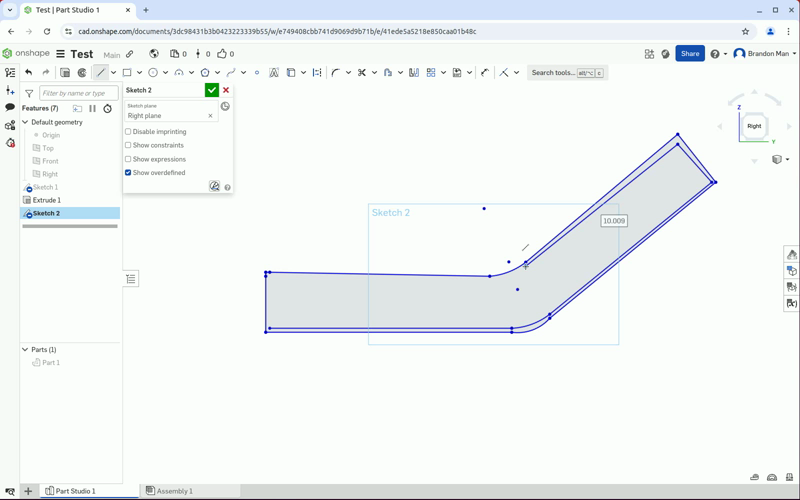
scroll(-6)
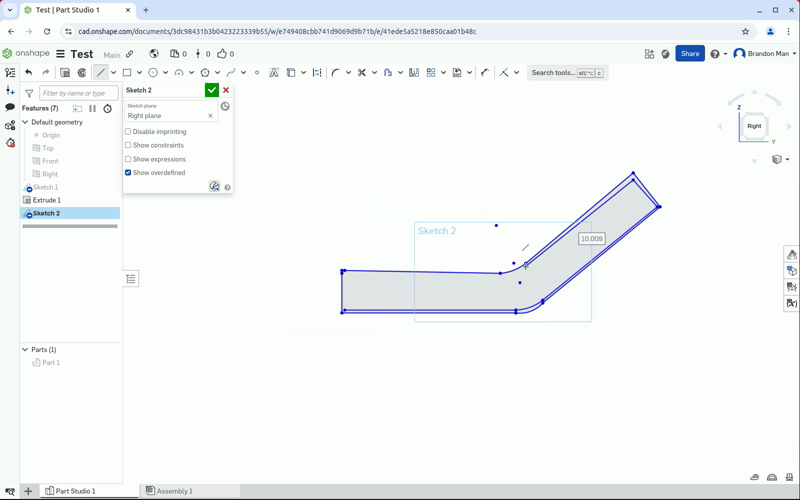
scroll(-6)
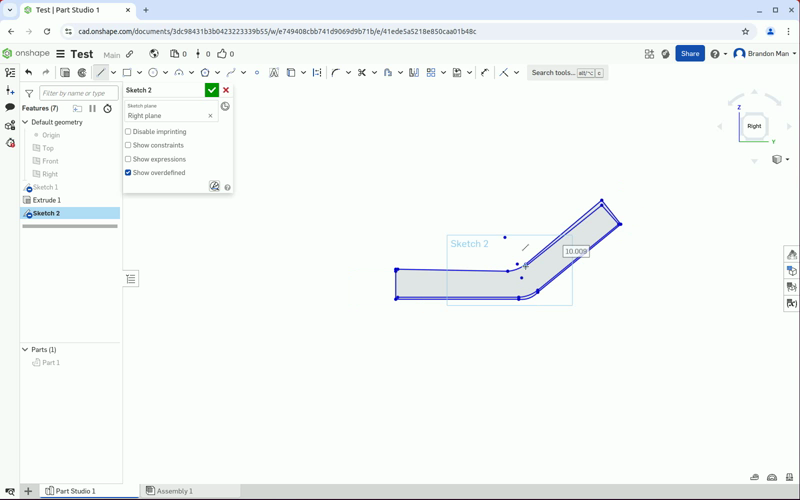
scroll(-6)
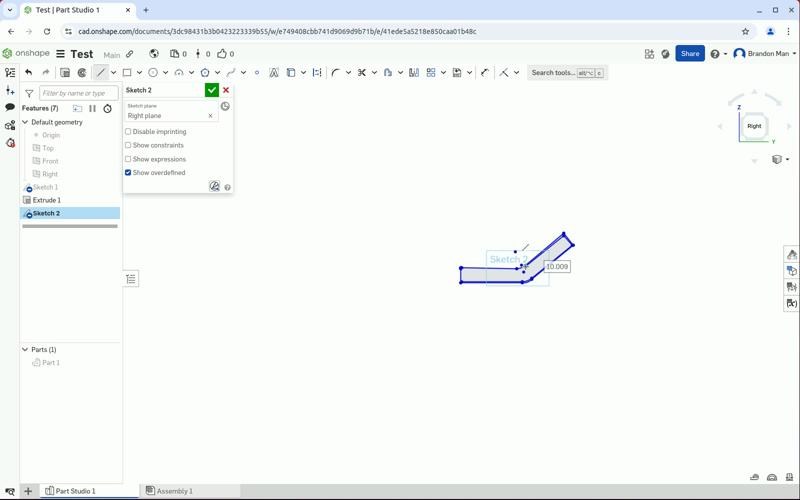
key_up(shift)
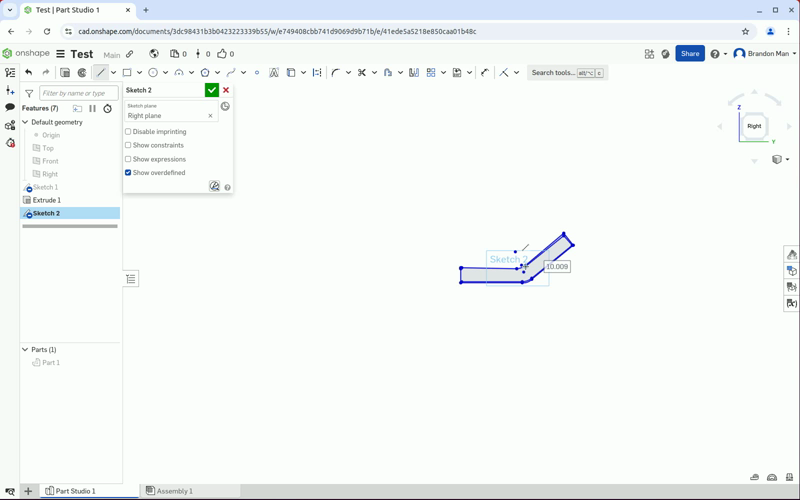
key(esc)
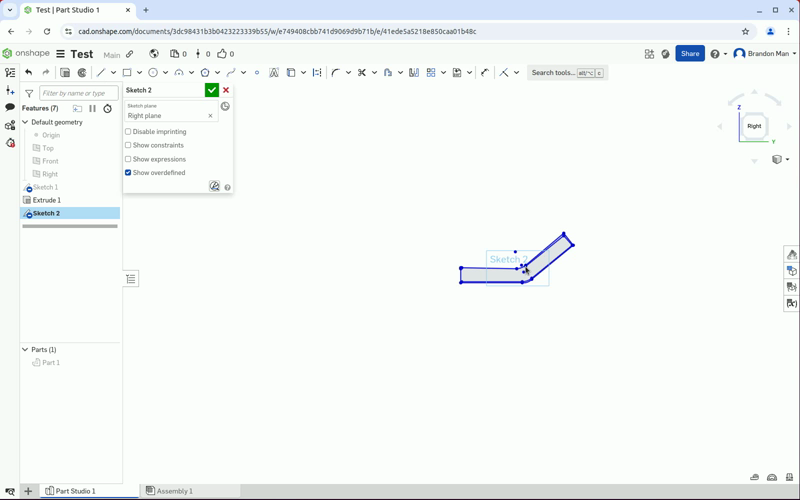
key(a)
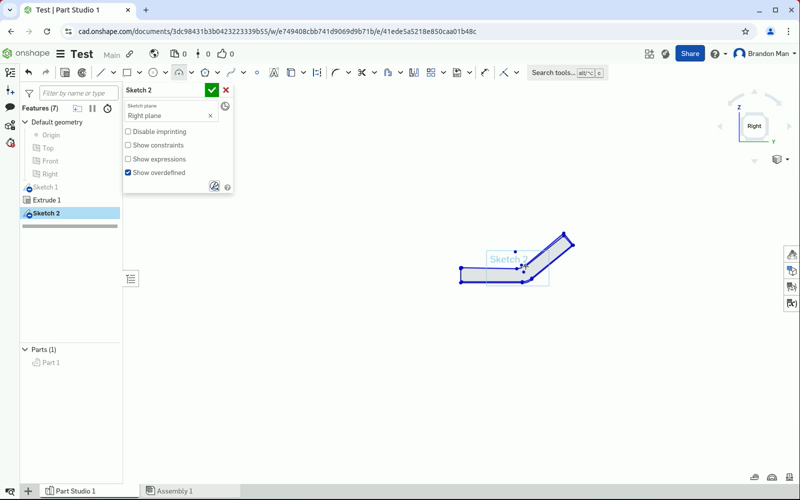
mouse_move(525, 266)
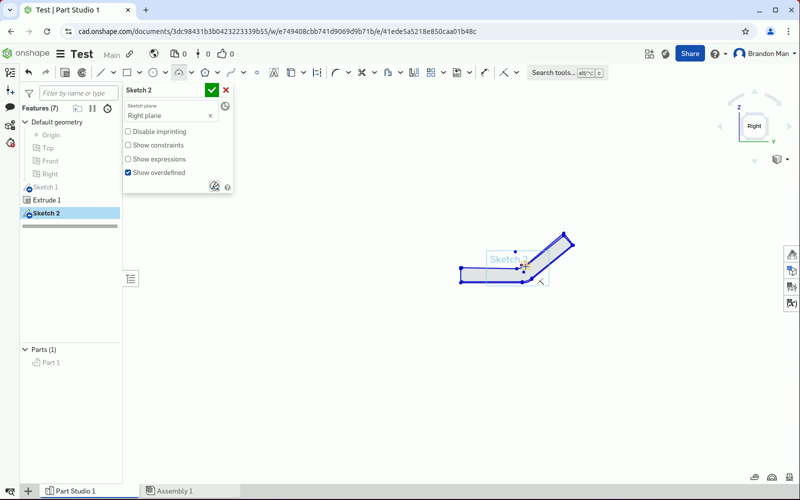
scroll(6)
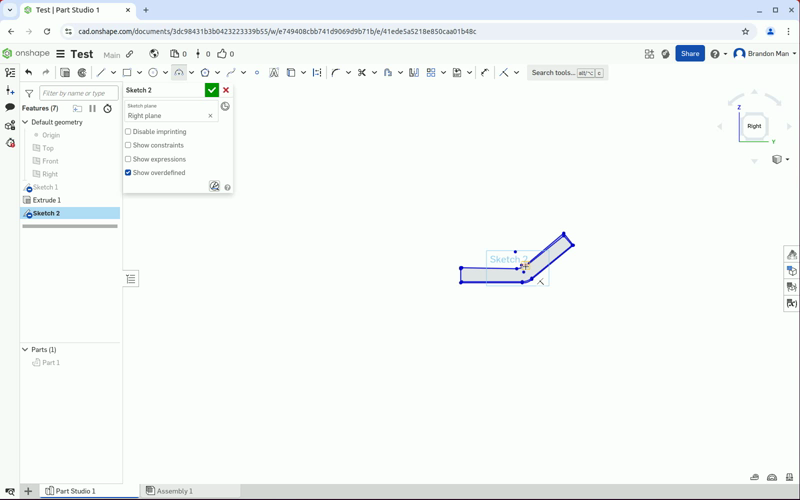
scroll(6)
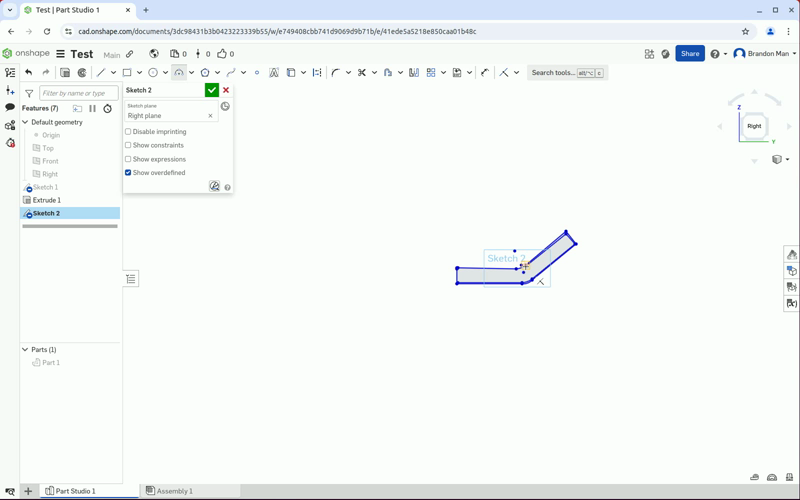
scroll(6)
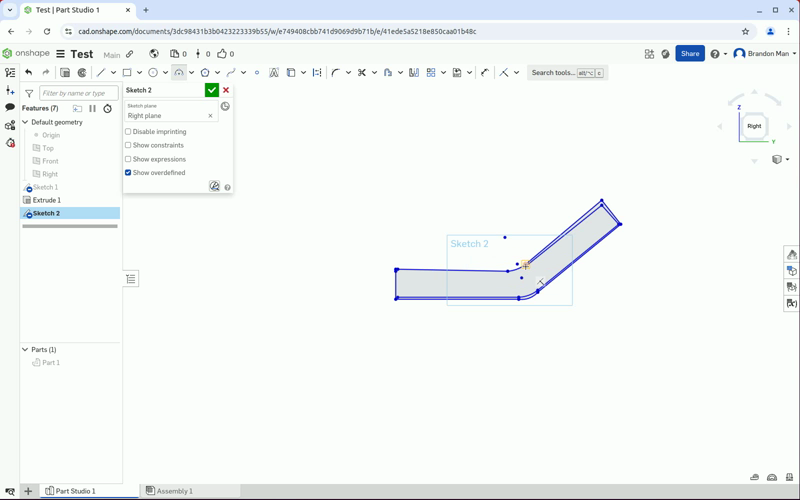
scroll(6)
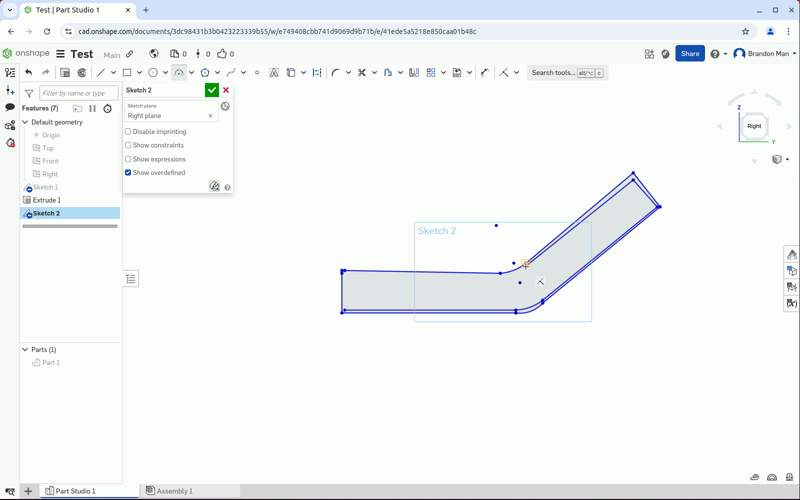
scroll(6)
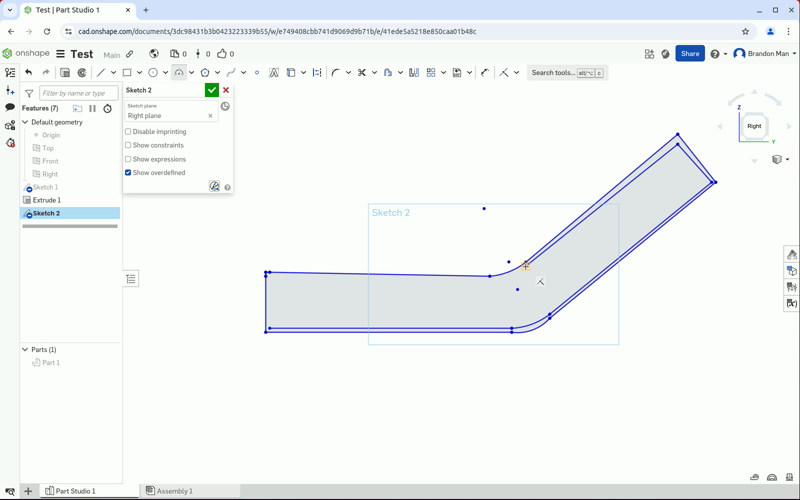
scroll(6)
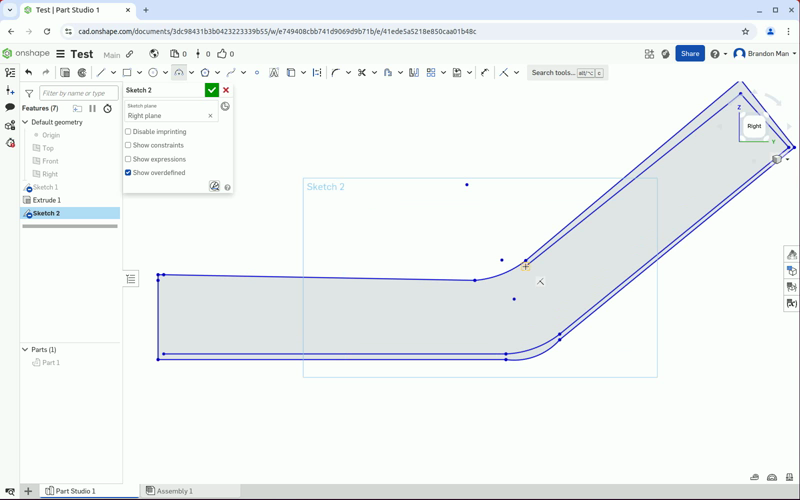
scroll(6)
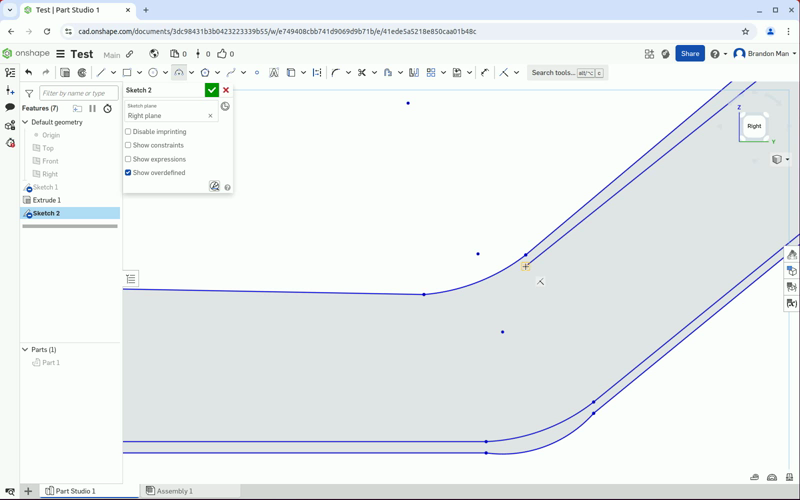
click(525, 266)
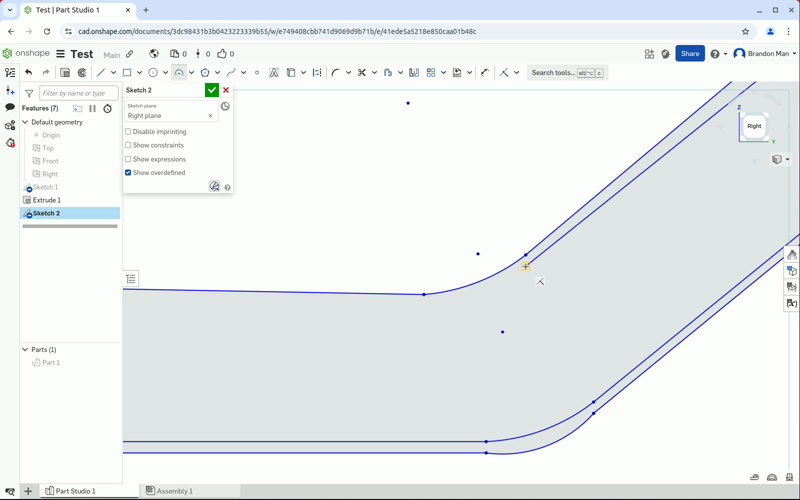
scroll(-6)
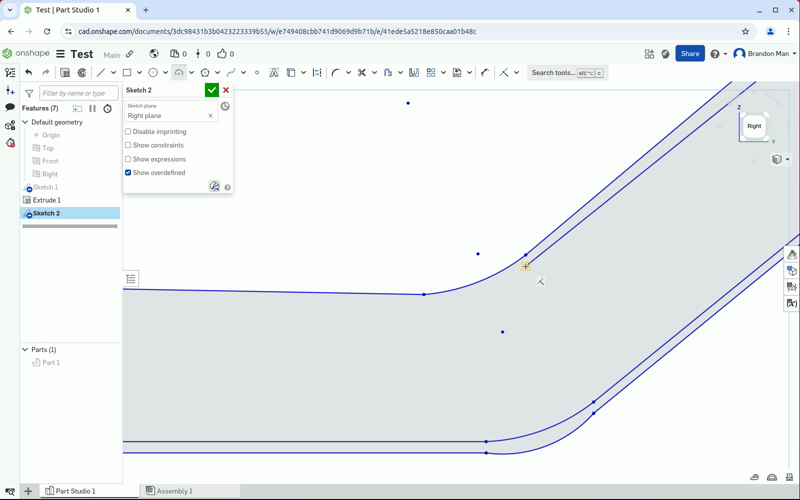
scroll(-6)
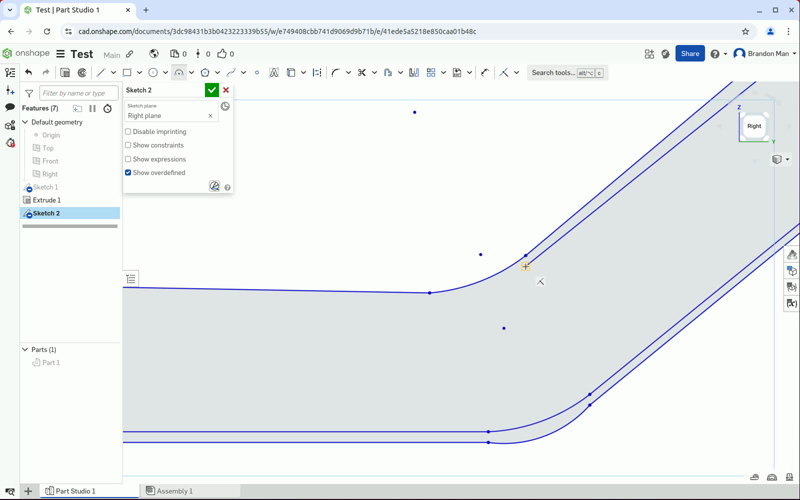
scroll(-6)
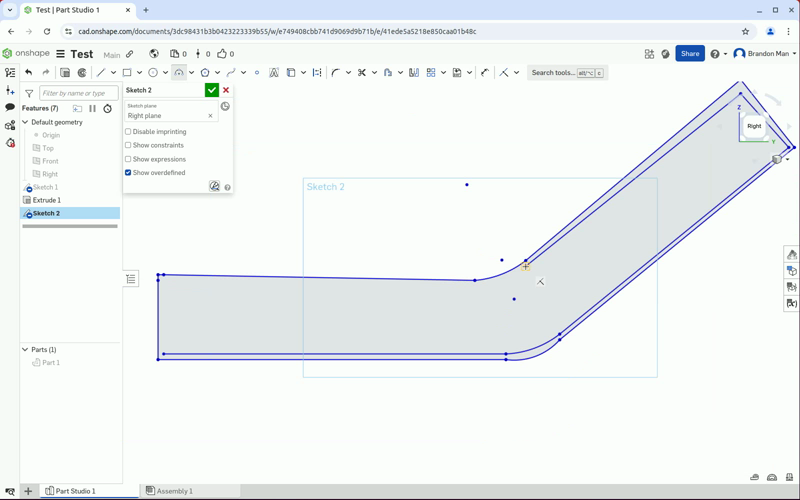
scroll(-6)
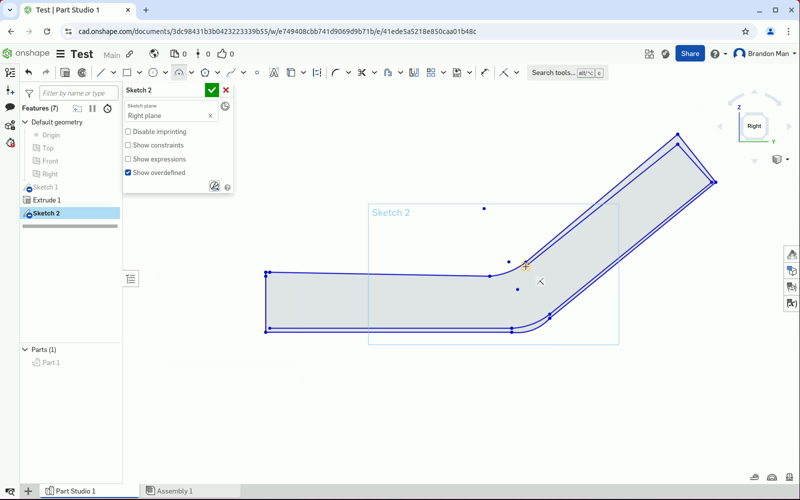
scroll(-6)
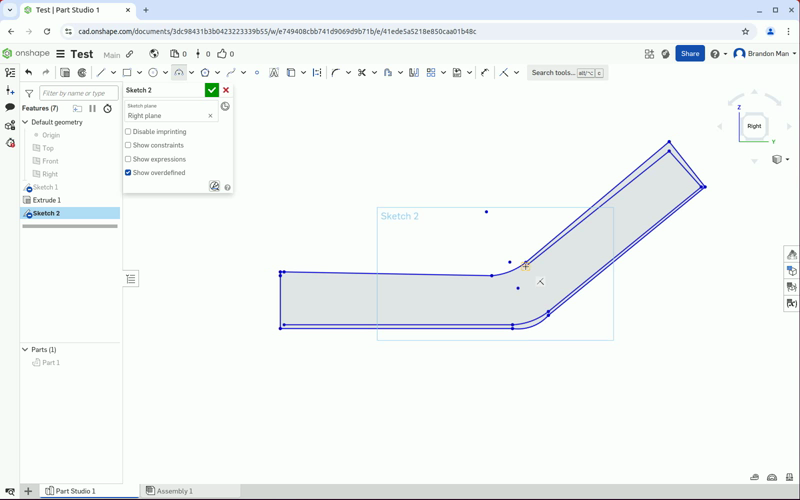
scroll(-6)
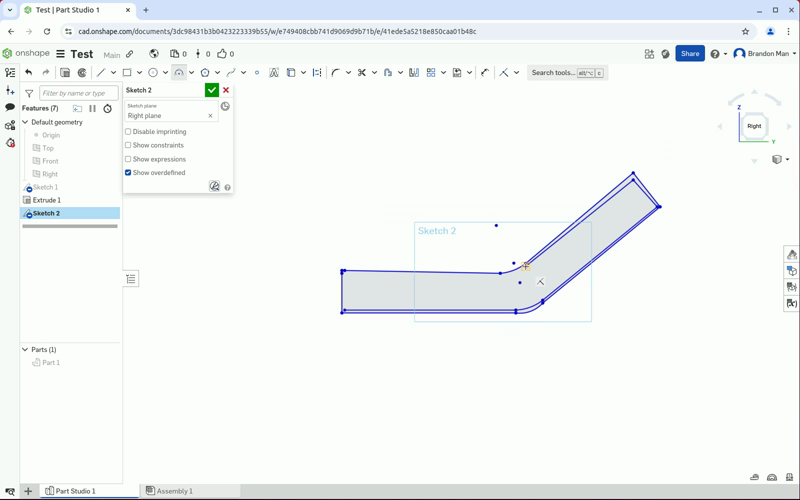
scroll(-6)
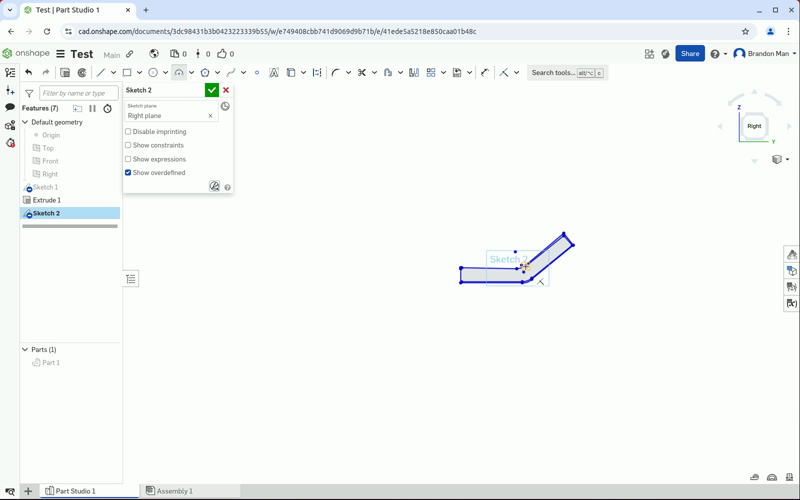
key_down(shift)
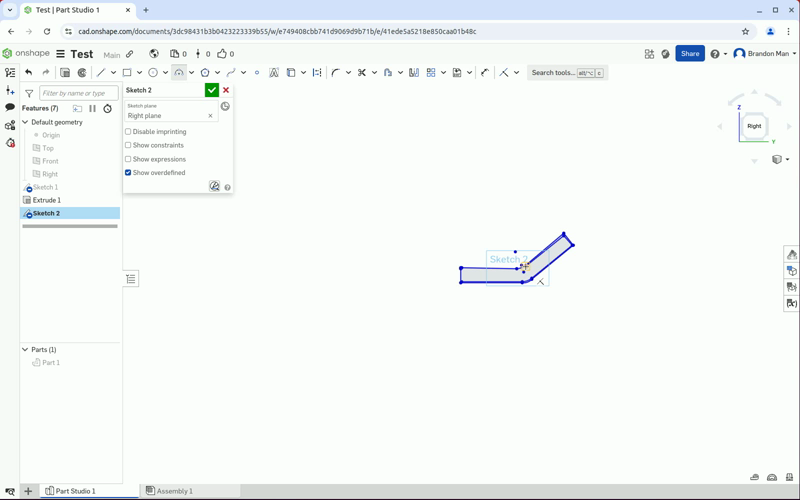
mouse_move(516, 270)
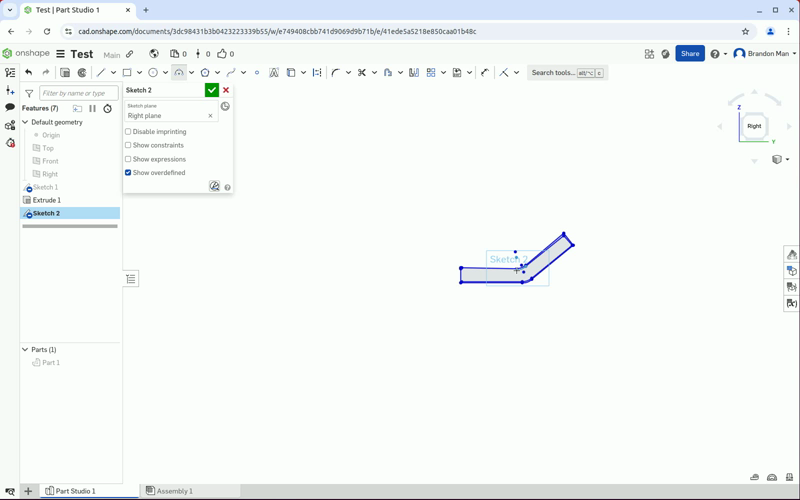
scroll(6)
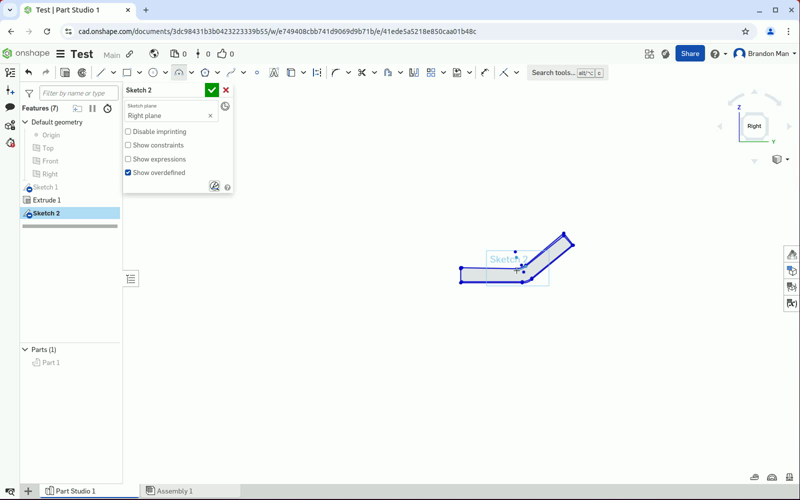
scroll(6)
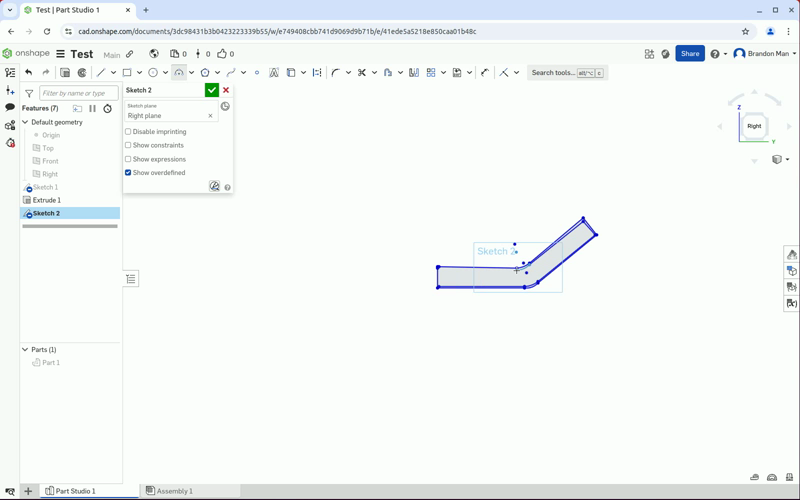
scroll(6)
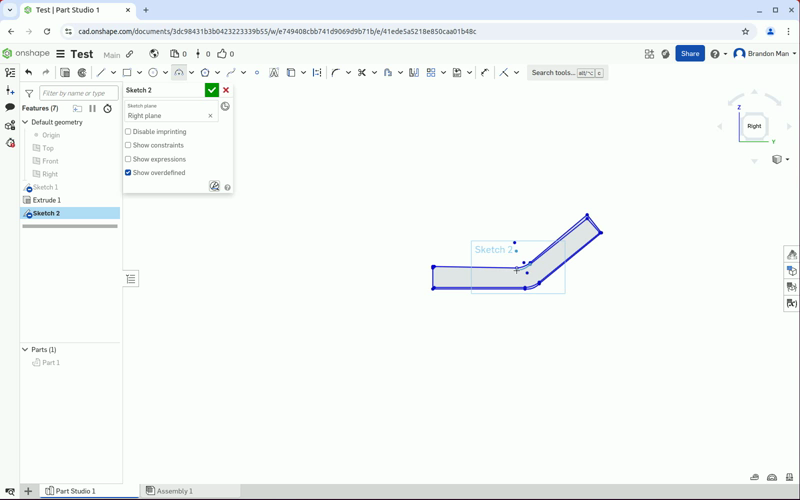
scroll(6)
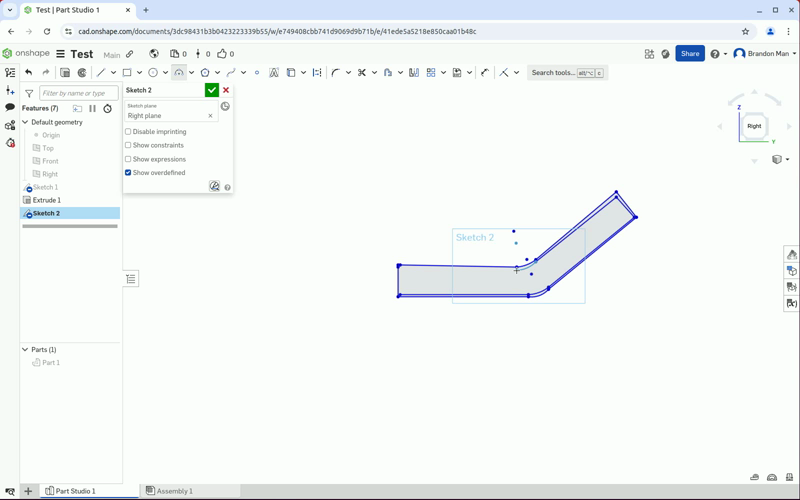
scroll(6)
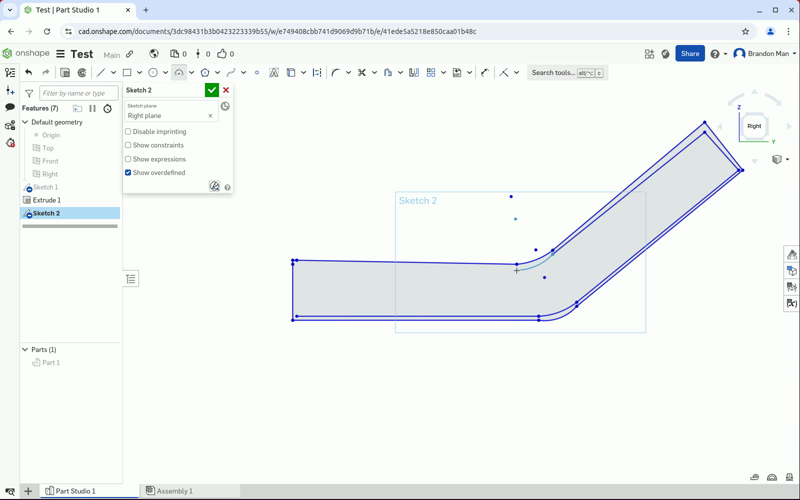
scroll(6)
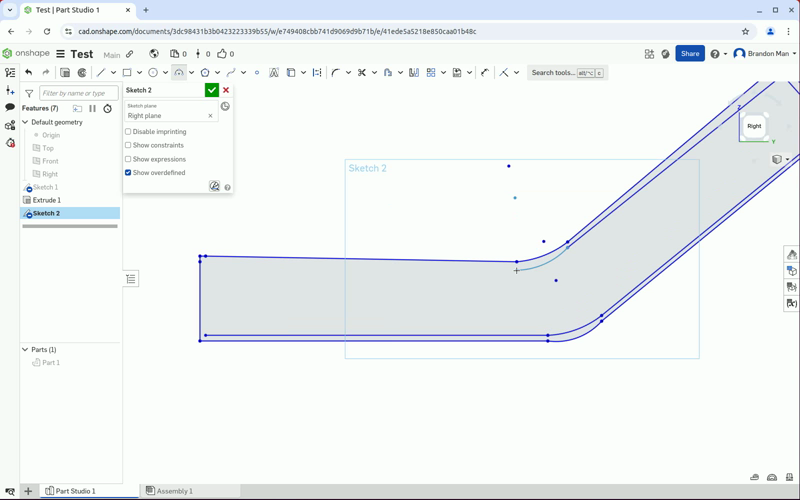
scroll(6)
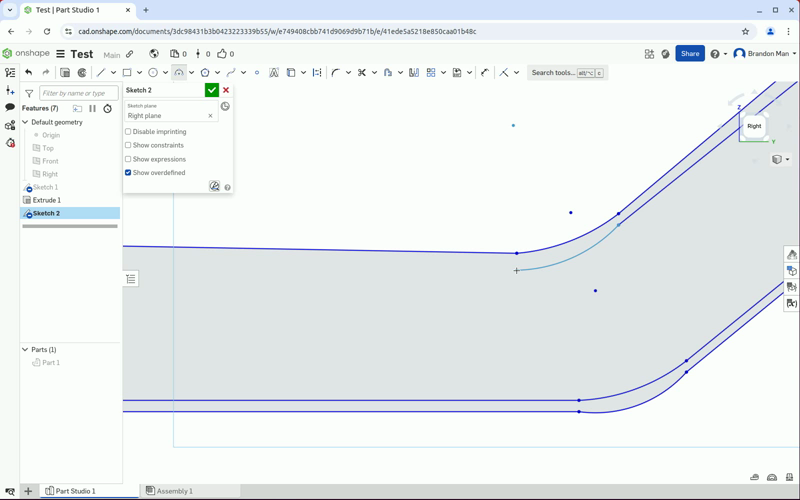
click(516, 270)
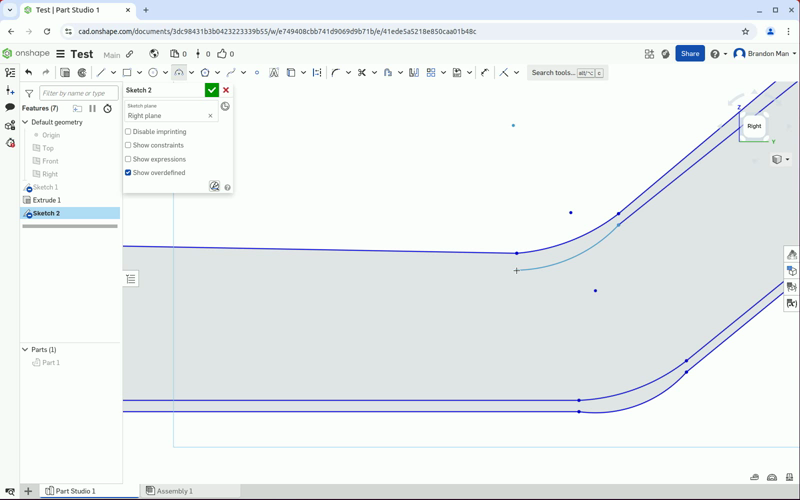
scroll(-6)
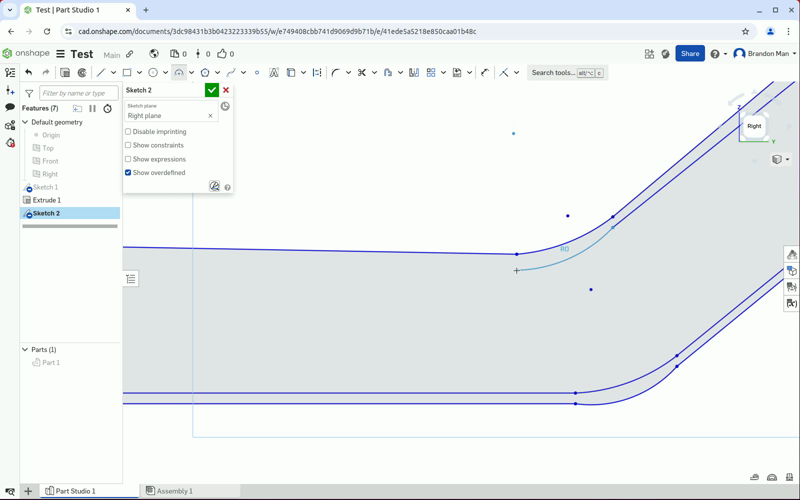
scroll(-6)
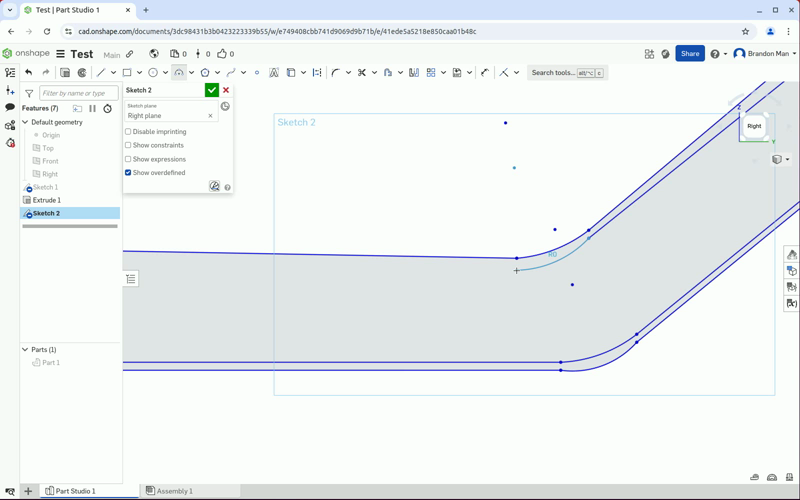
scroll(-6)
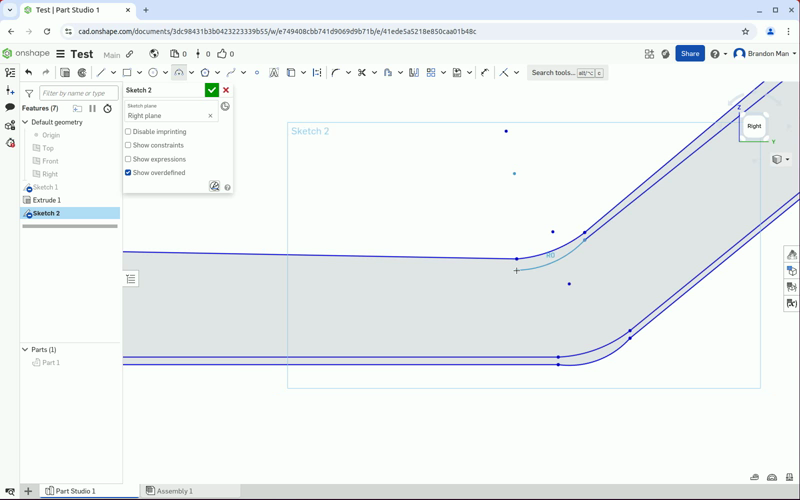
scroll(-6)
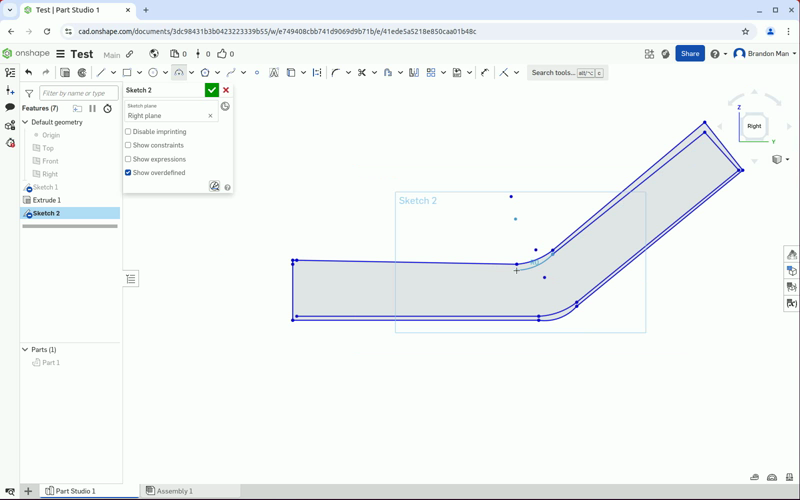
scroll(-6)
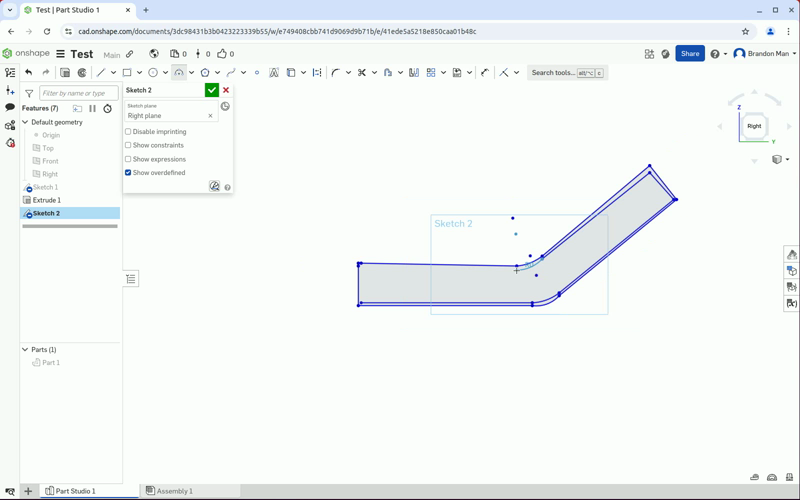
scroll(-6)
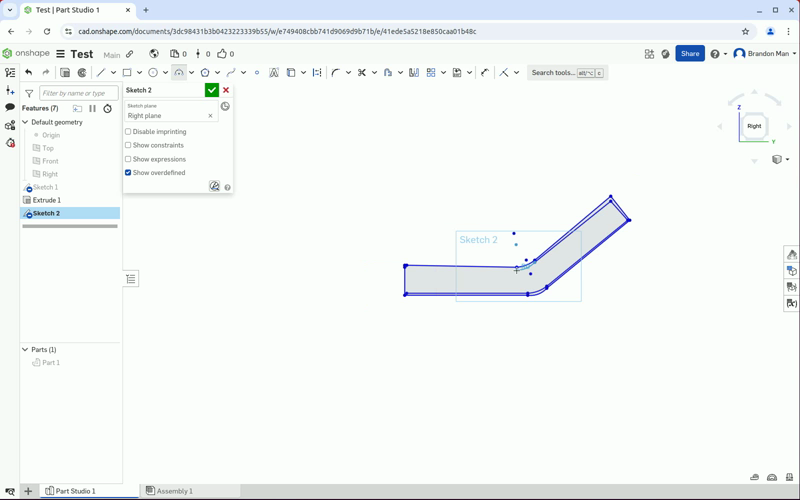
scroll(-6)
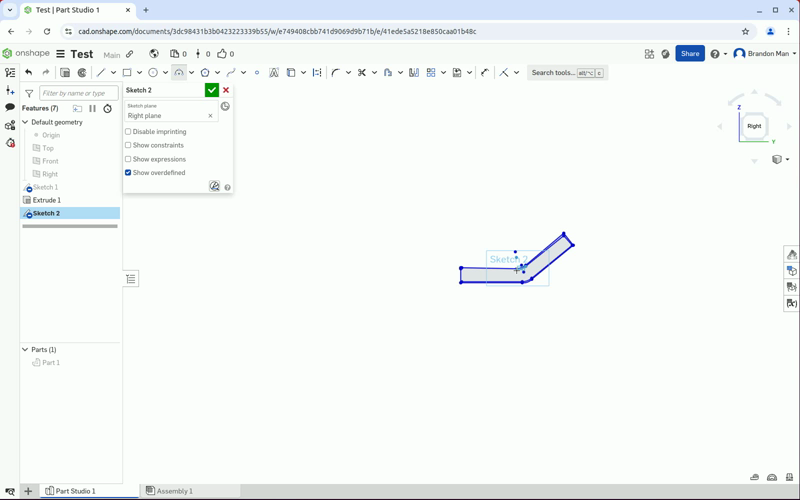
mouse_move(521, 268)
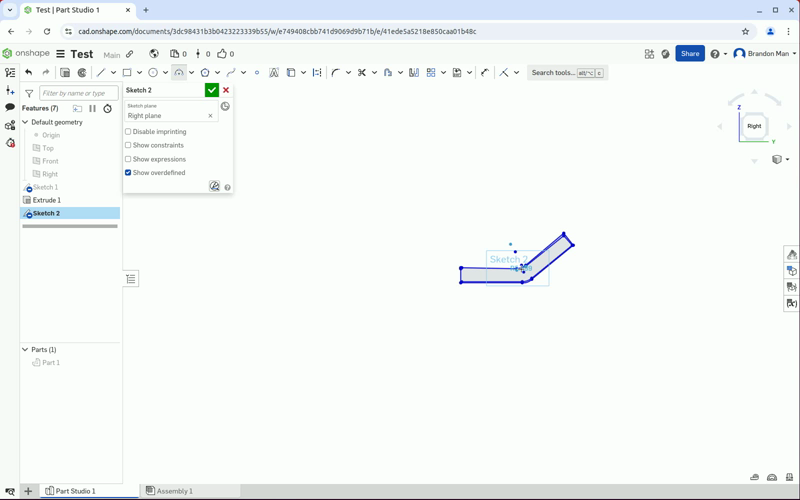
scroll(6)
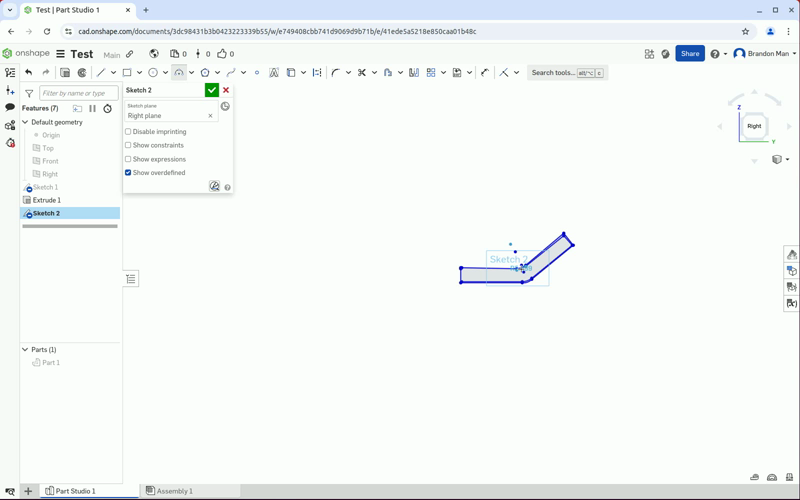
scroll(6)
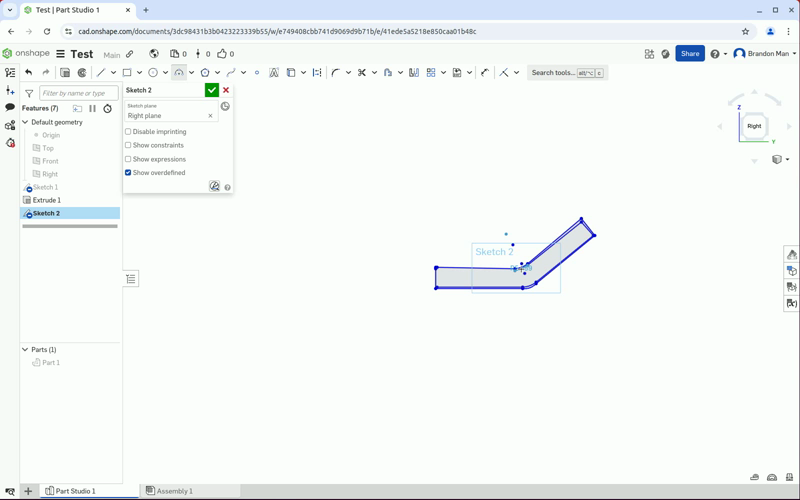
scroll(6)
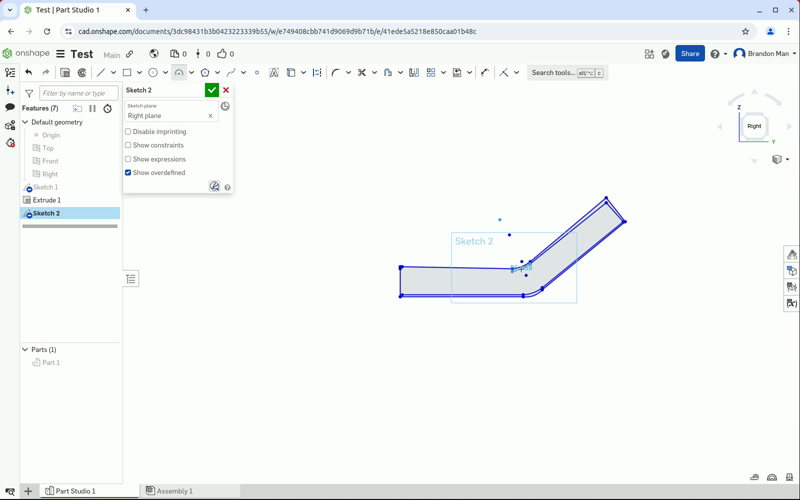
scroll(6)
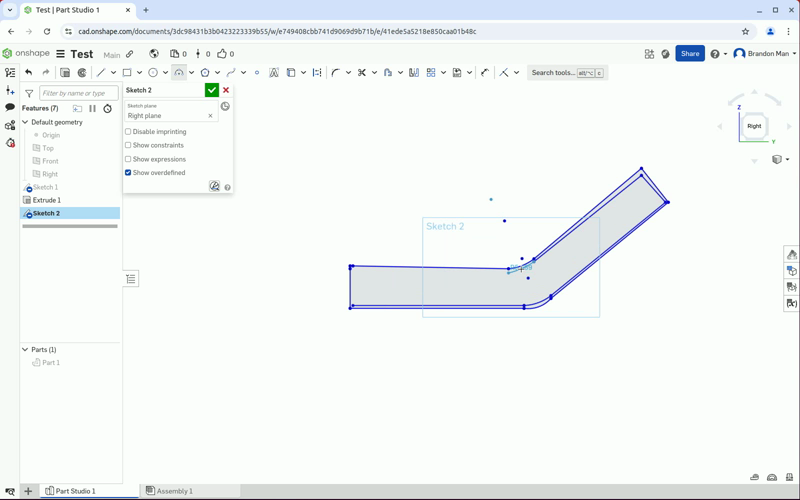
scroll(6)
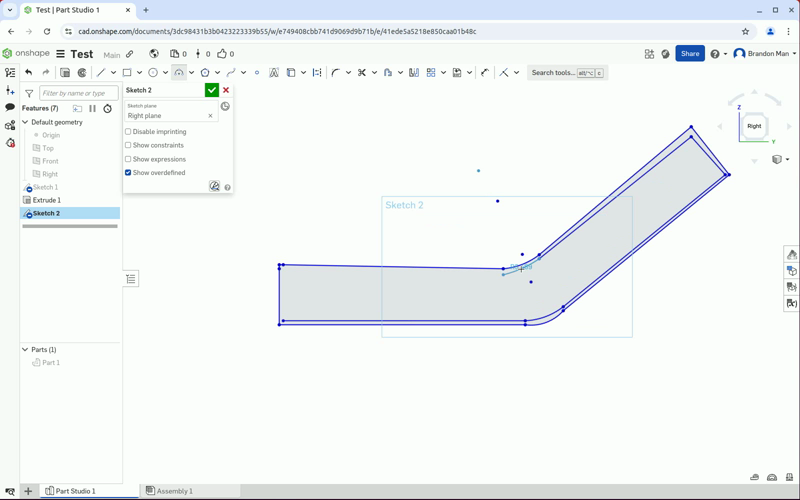
scroll(6)
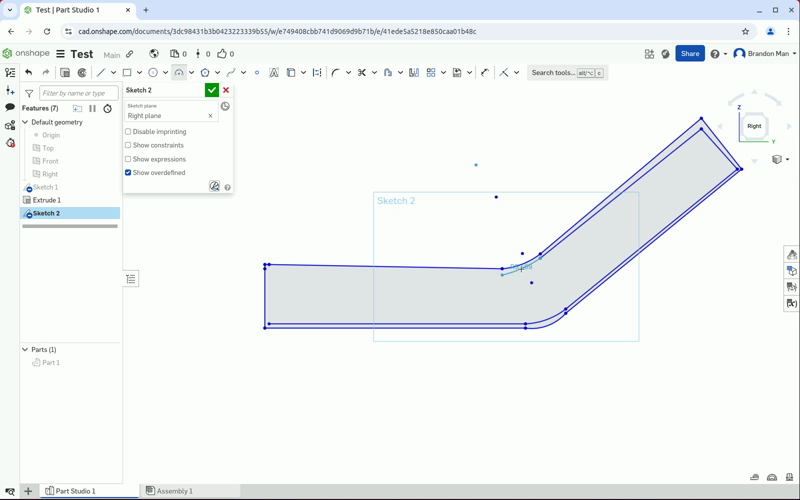
scroll(6)
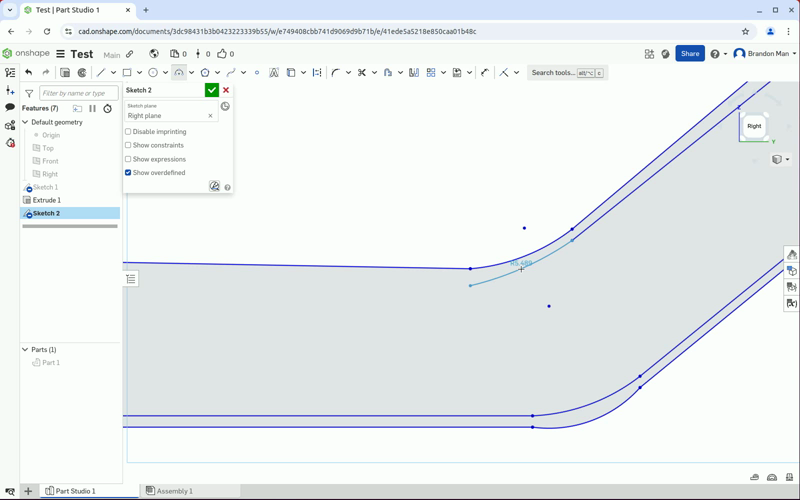
click(521, 268)
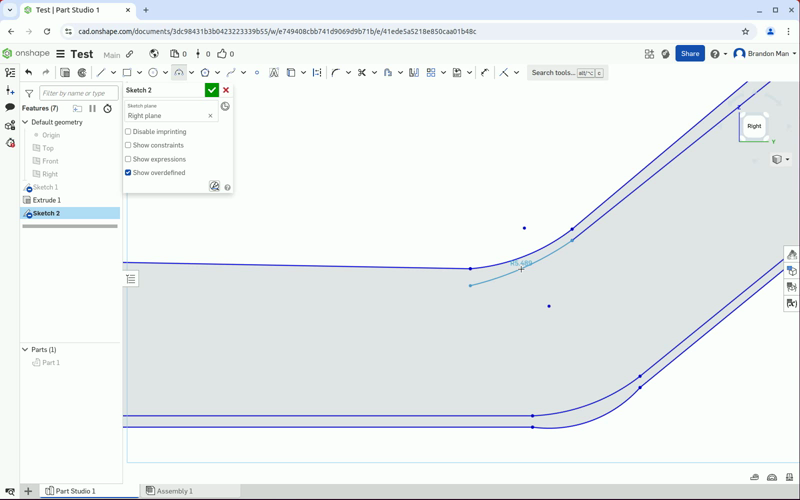
scroll(-6)
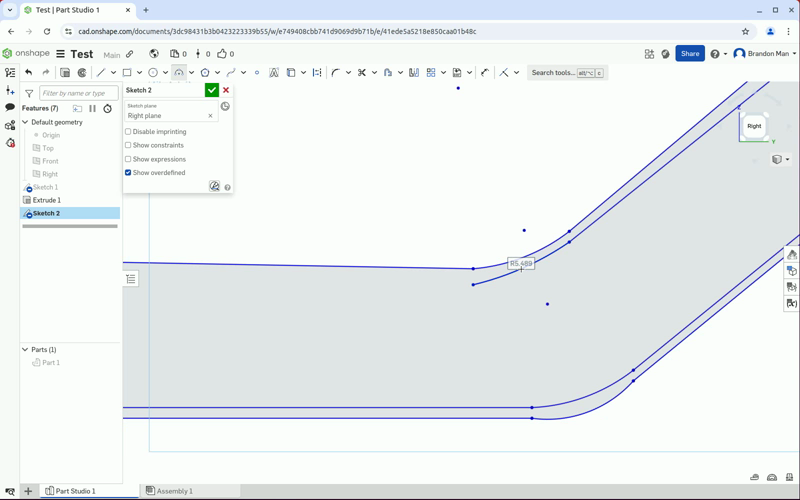
scroll(-6)
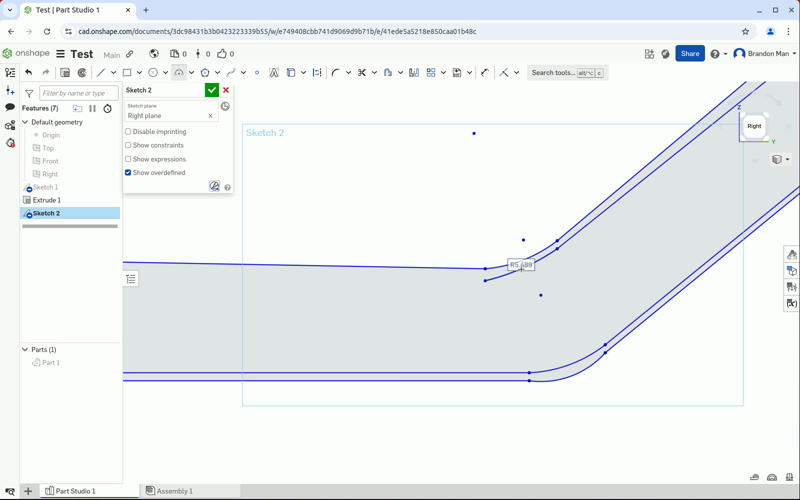
scroll(-6)
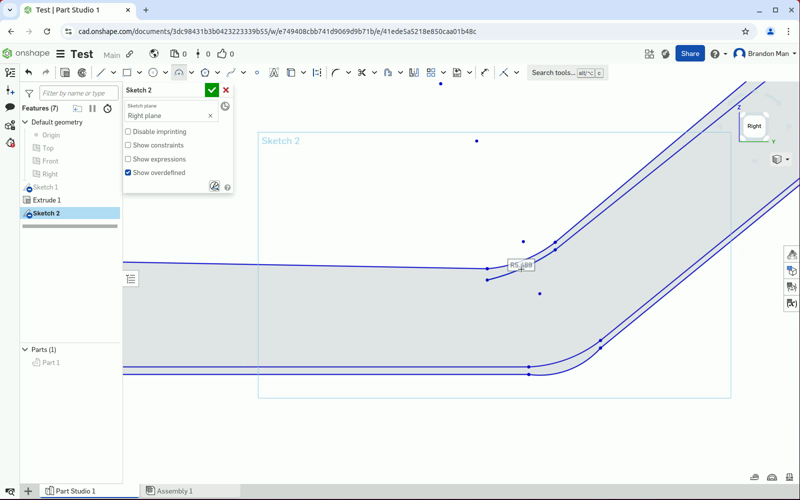
scroll(-6)
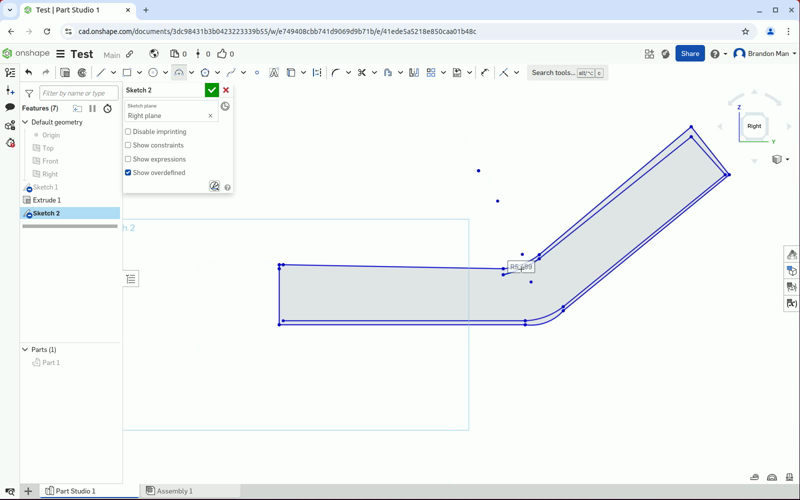
scroll(-6)
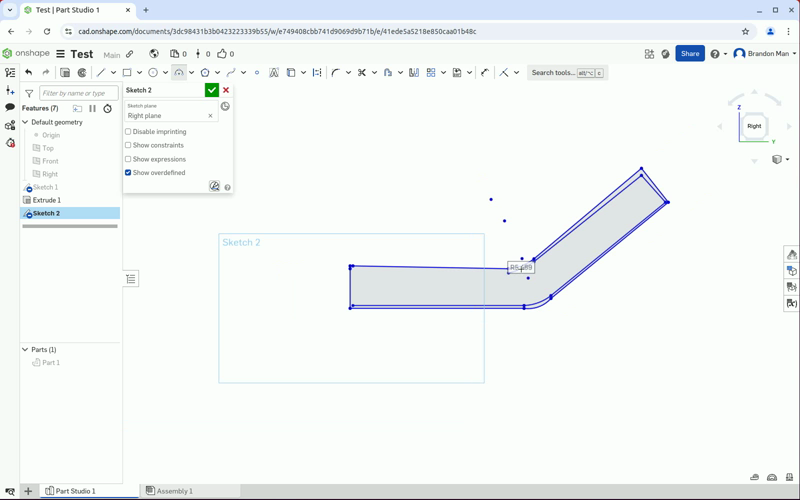
scroll(-6)
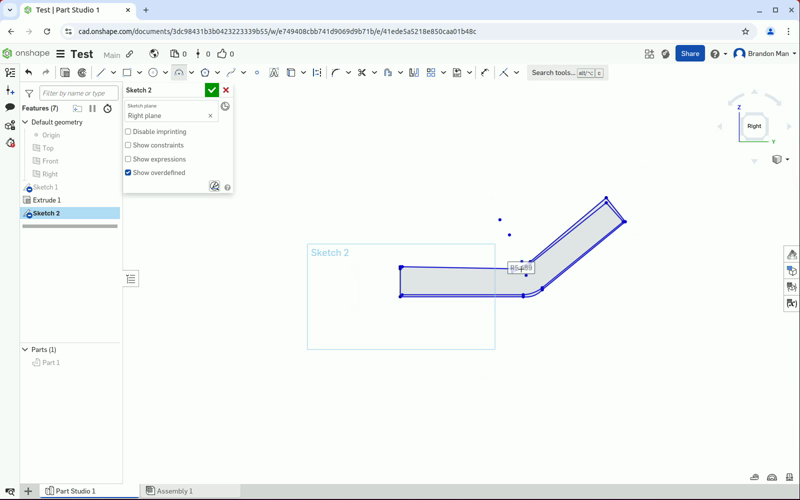
scroll(-6)
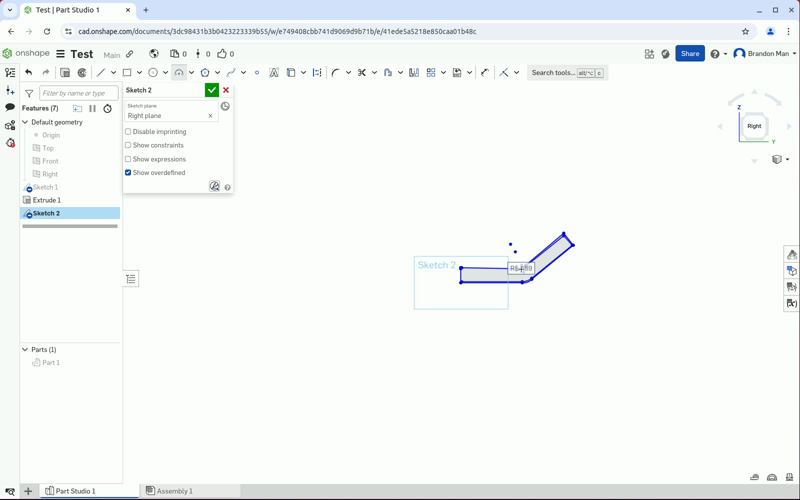
key_up(shift)
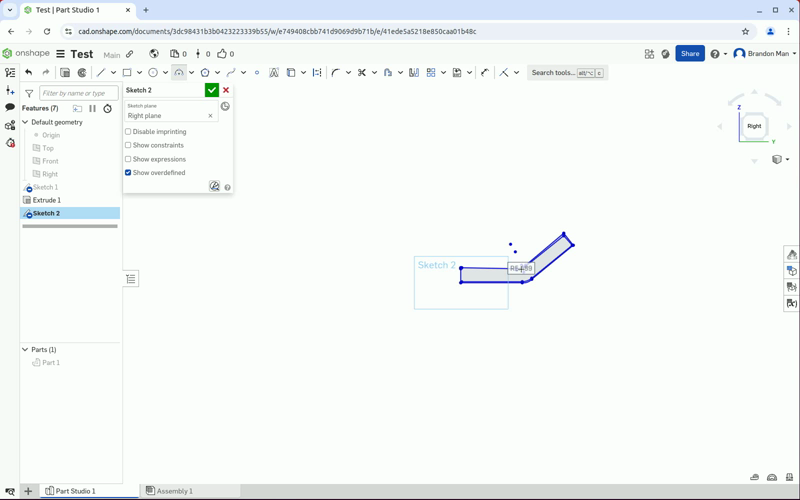
key(esc)
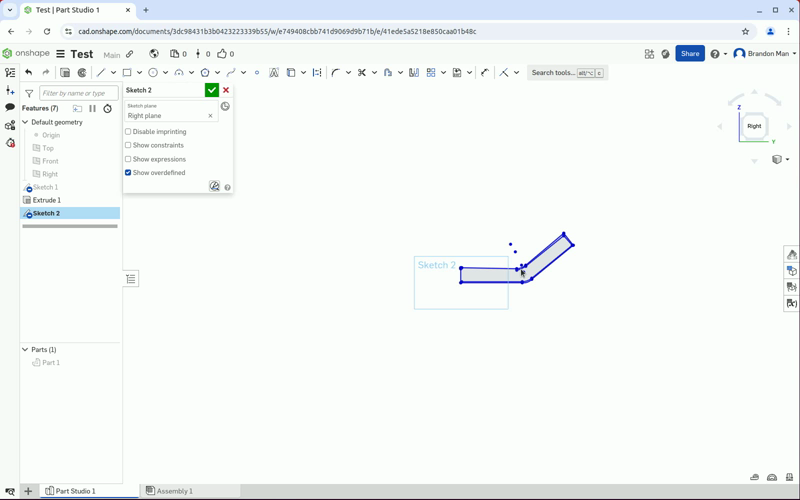
key(l)
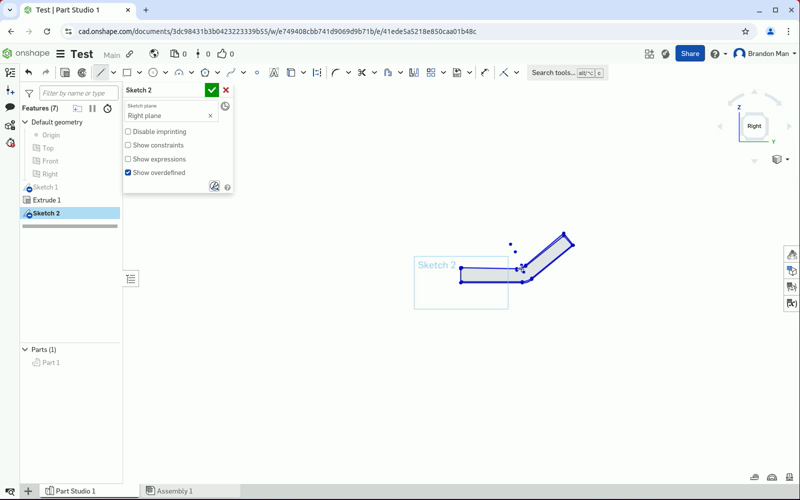
mouse_move(516, 270)
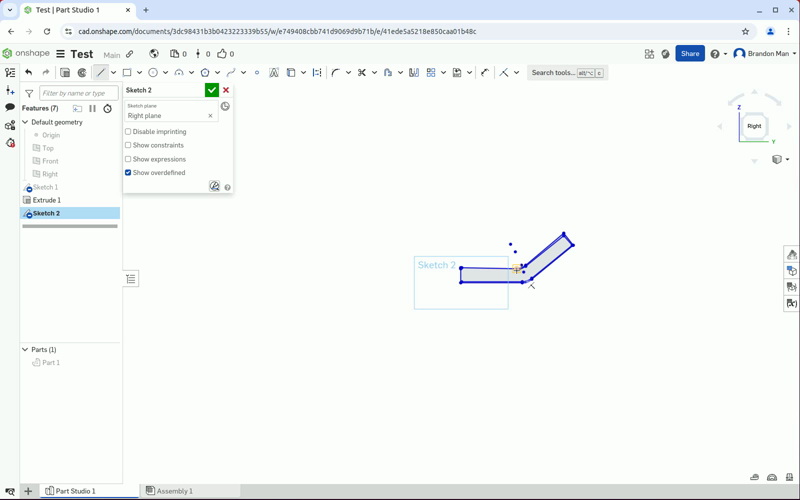
scroll(6)
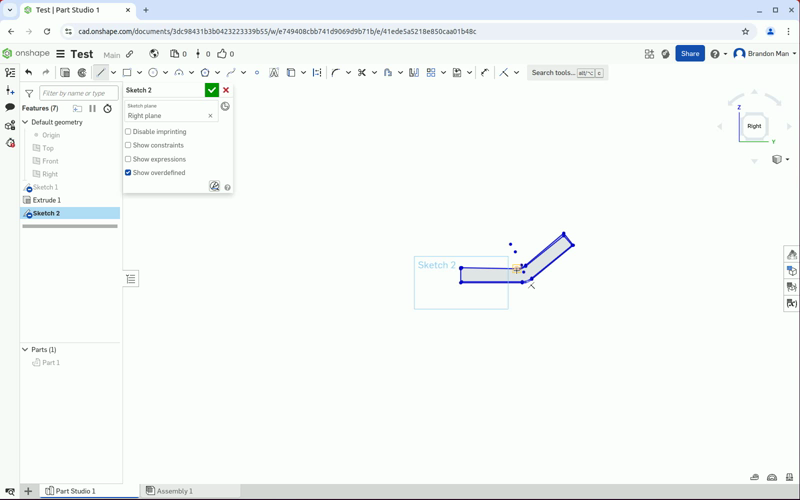
scroll(6)
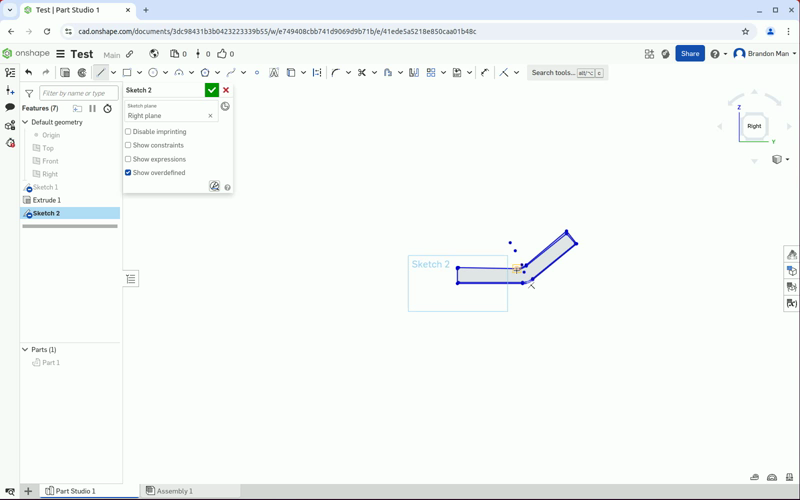
scroll(6)
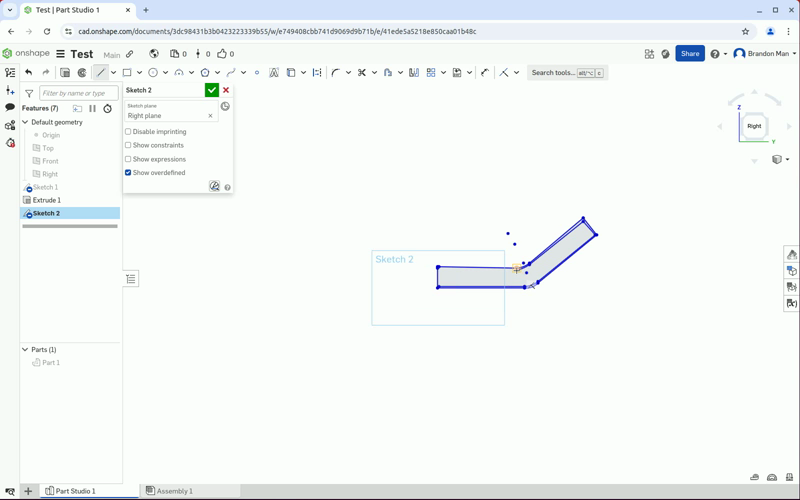
scroll(6)
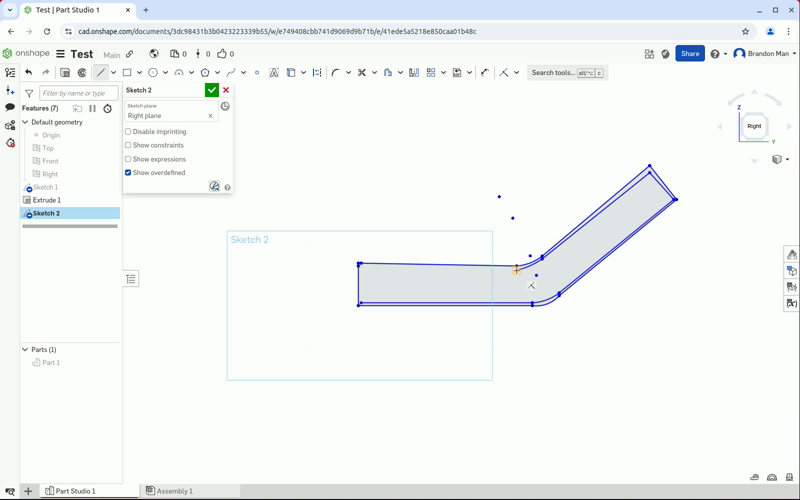
scroll(6)
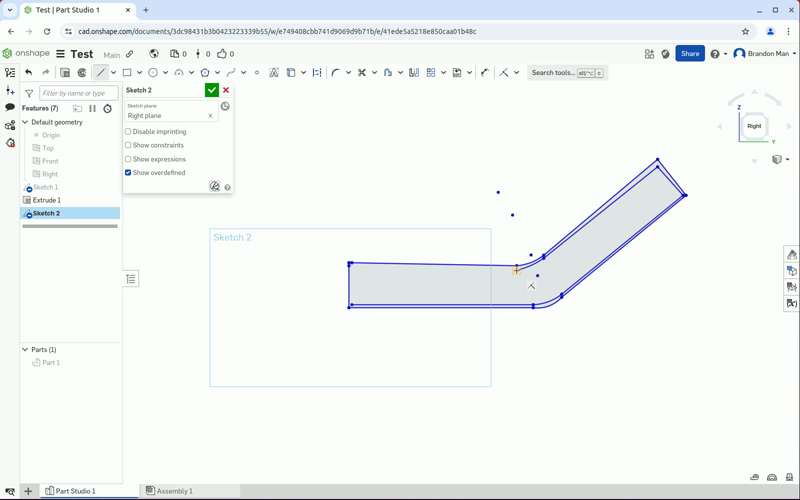
scroll(6)
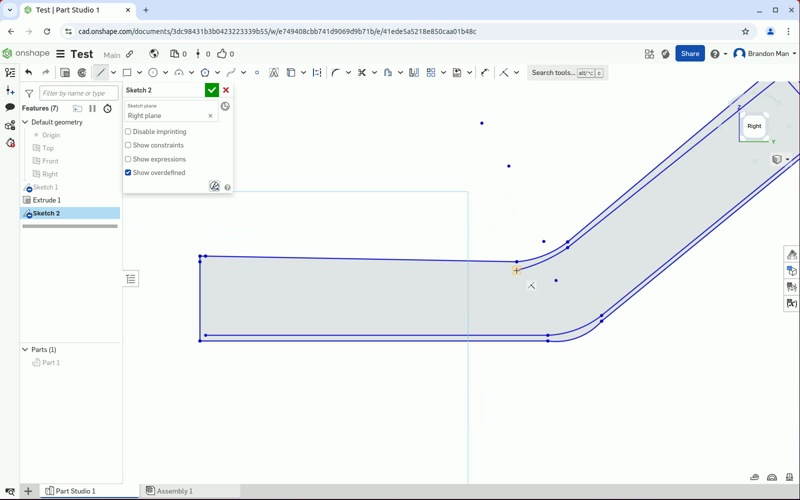
scroll(6)
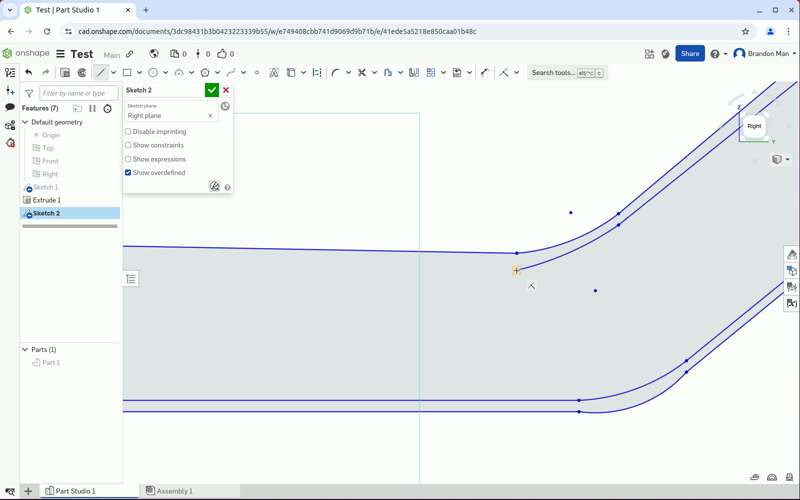
click(516, 270)
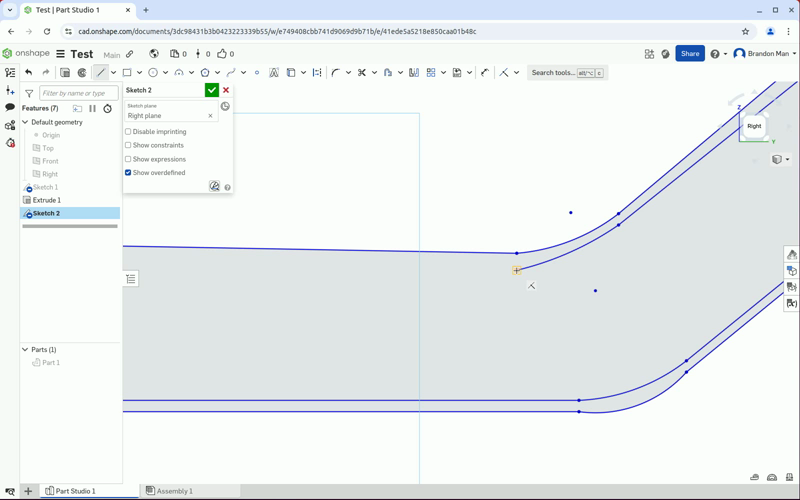
scroll(-6)
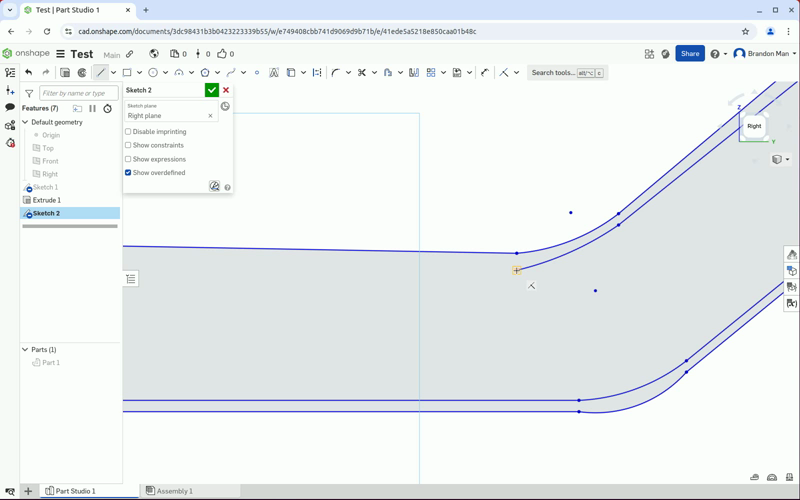
scroll(-6)
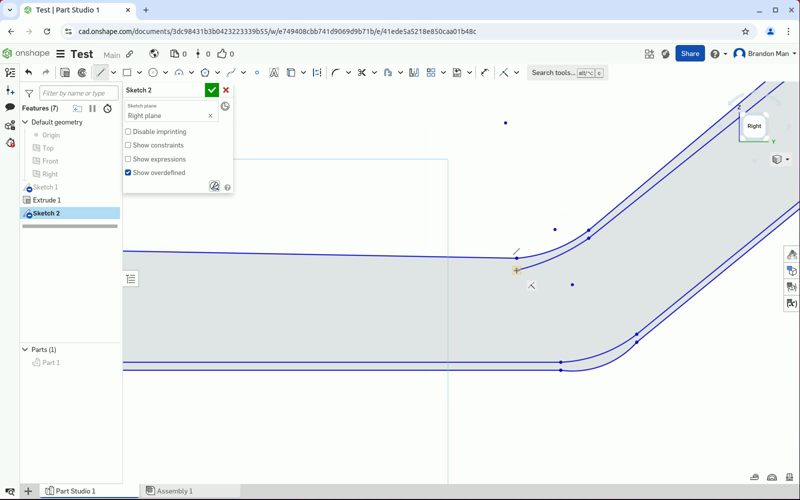
scroll(-6)
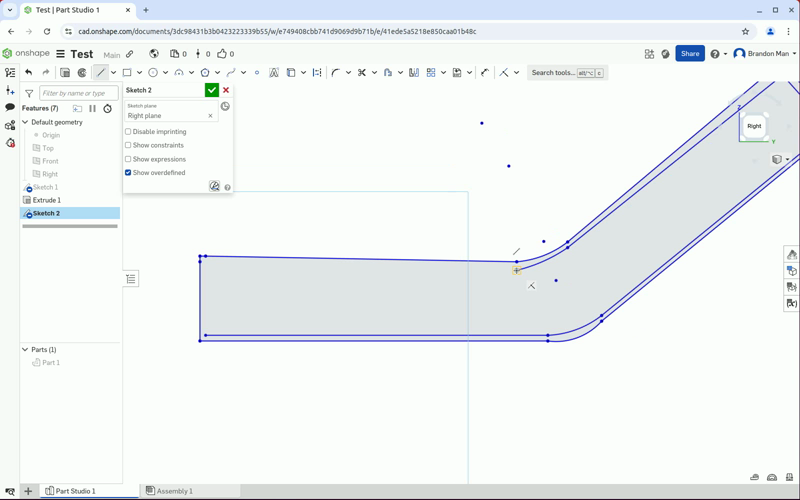
scroll(-6)
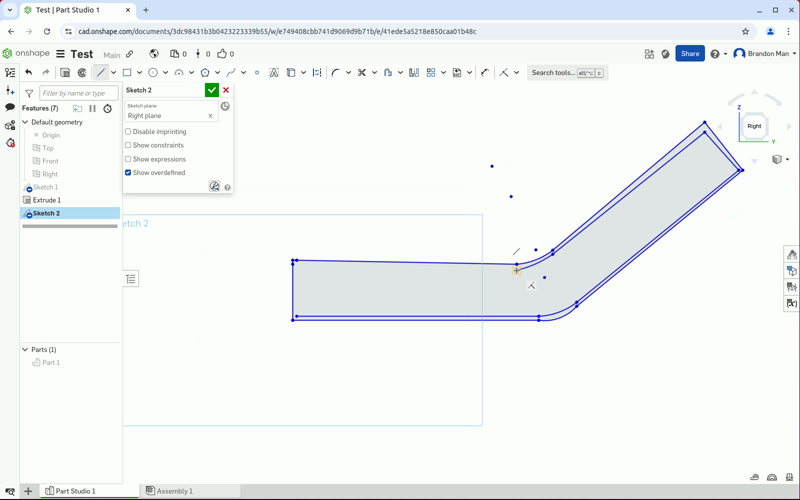
scroll(-6)
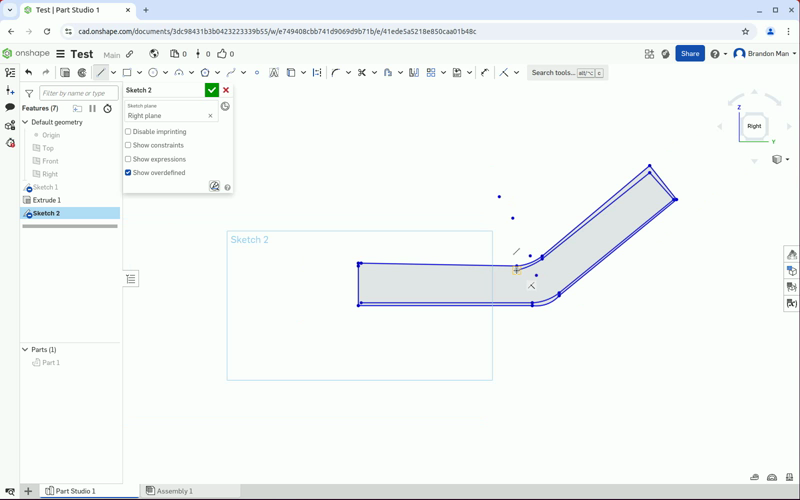
scroll(-6)
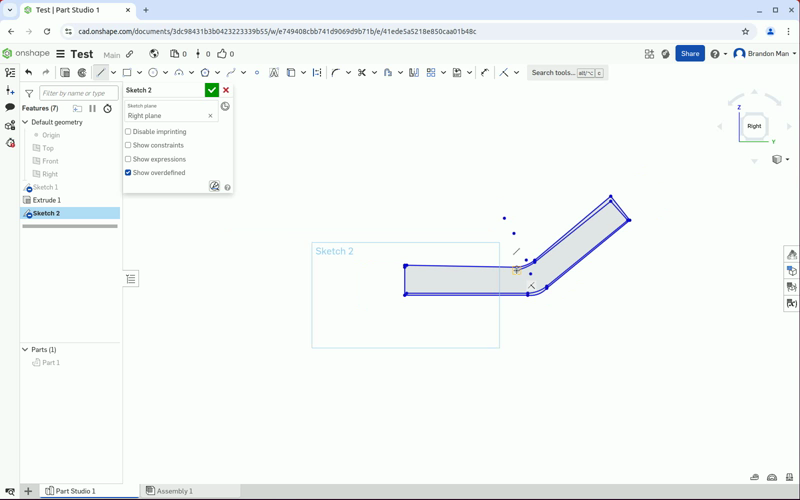
scroll(-6)
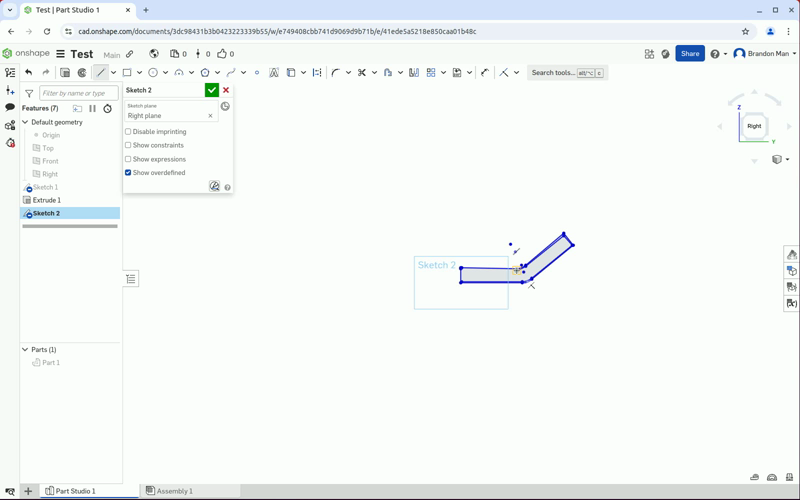
key_down(shift)
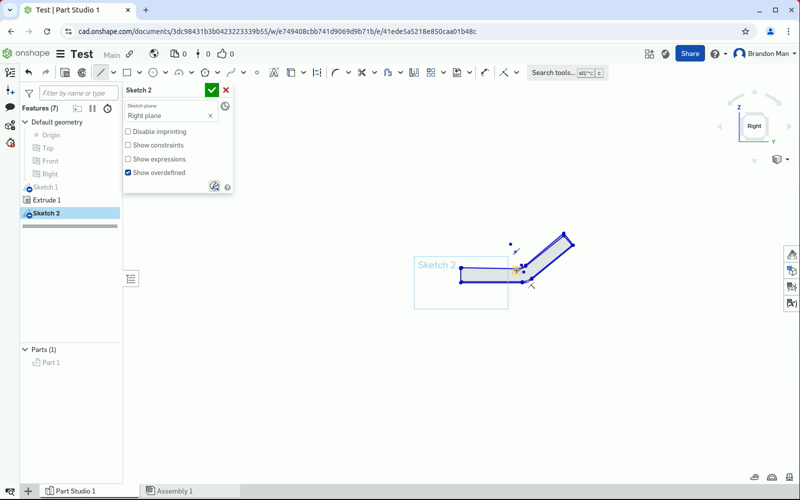
mouse_move(546, 270)
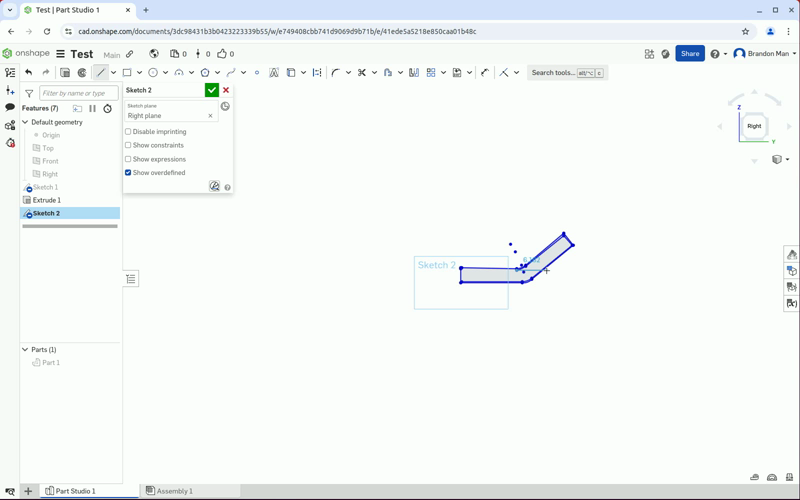
mouse_move(461, 268)
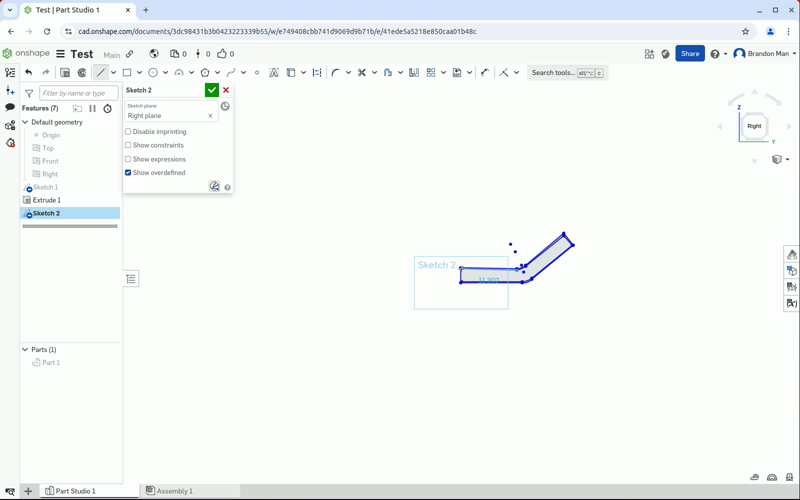
scroll(6)
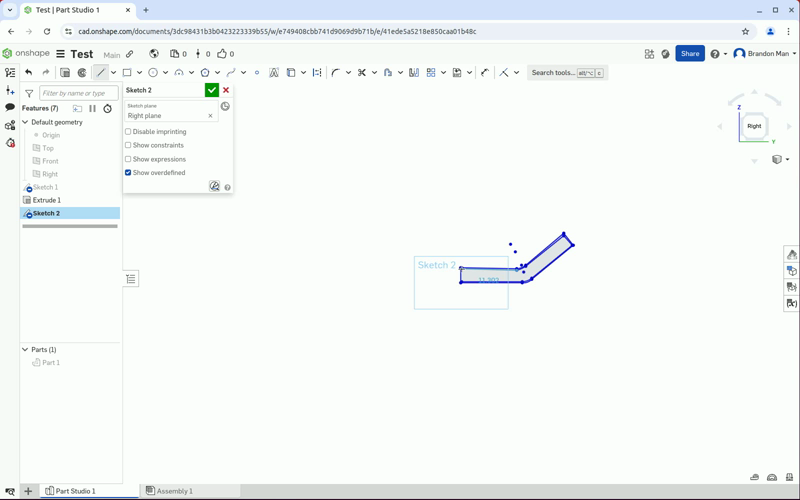
scroll(6)
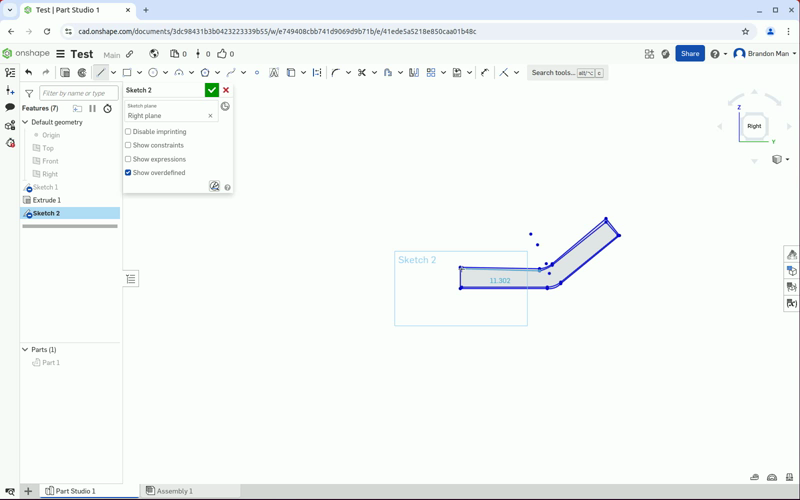
scroll(6)
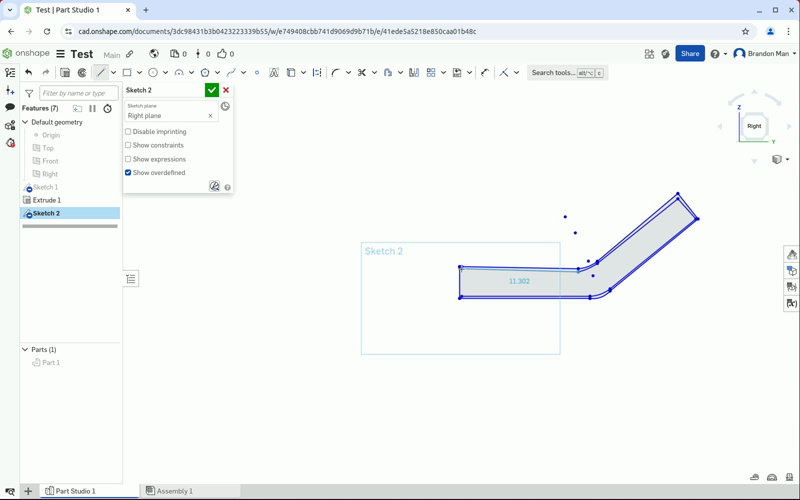
scroll(6)
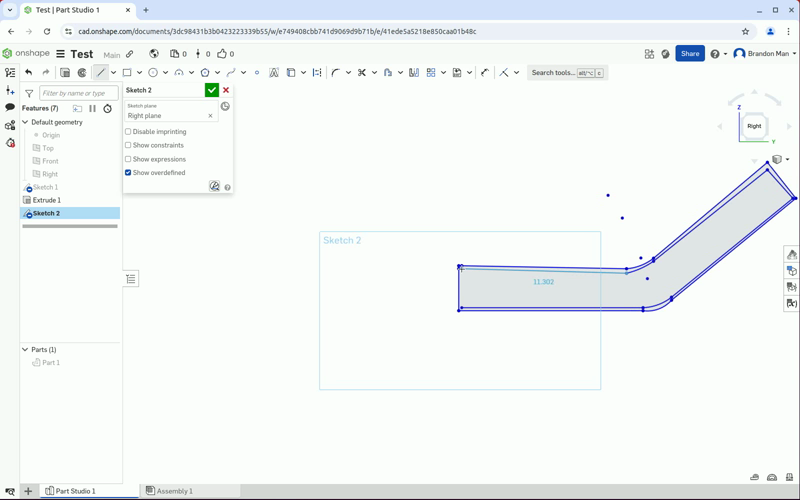
scroll(6)
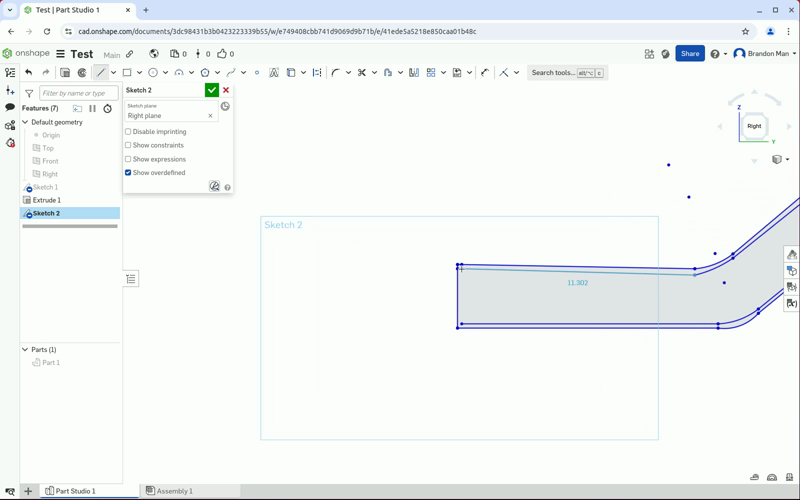
scroll(6)
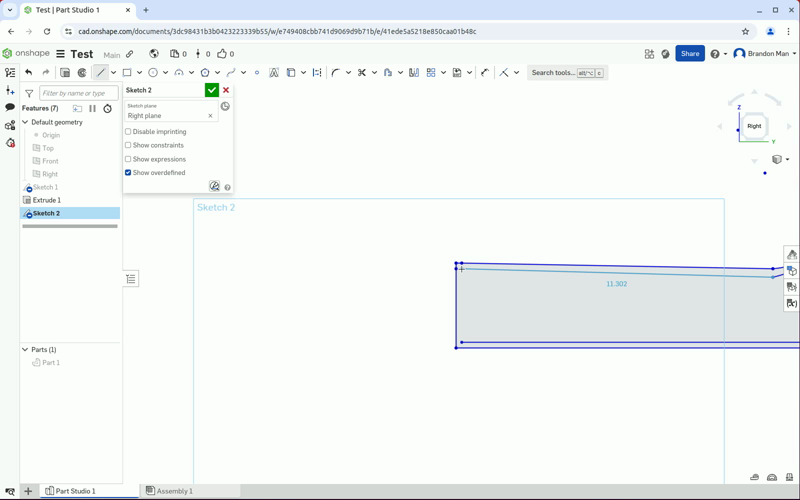
scroll(6)
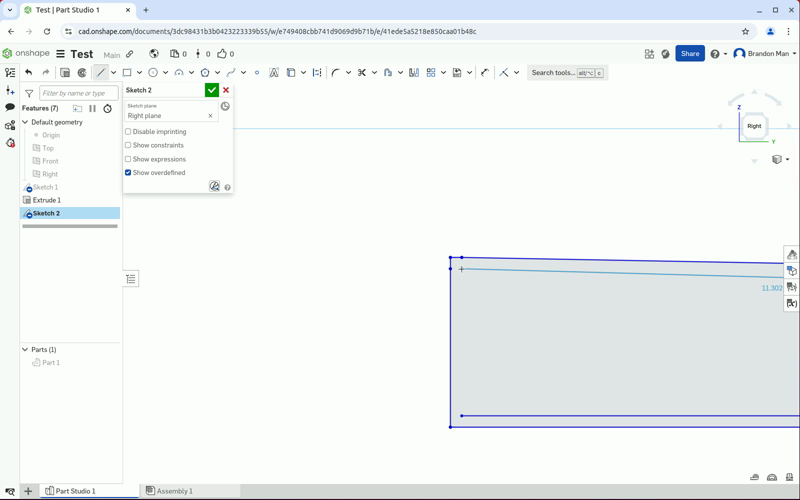
click(461, 268)
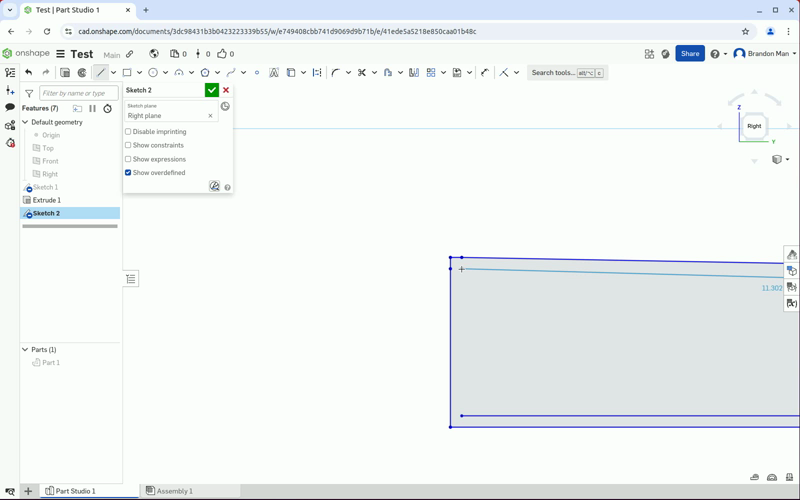
scroll(-6)
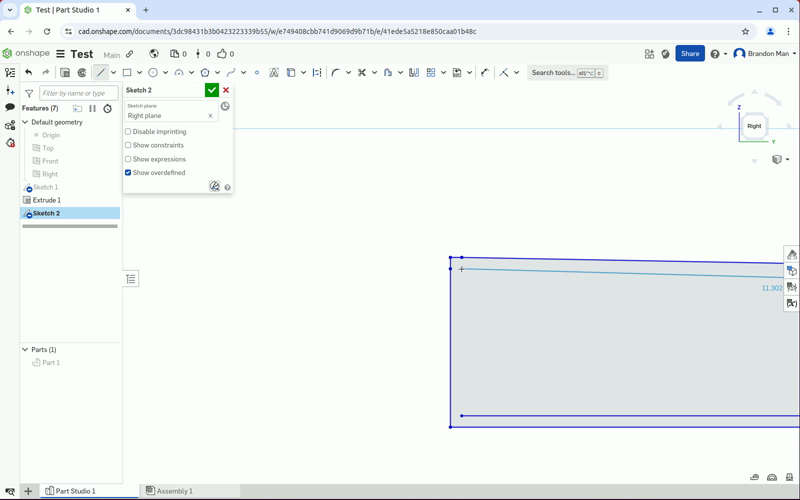
scroll(-6)
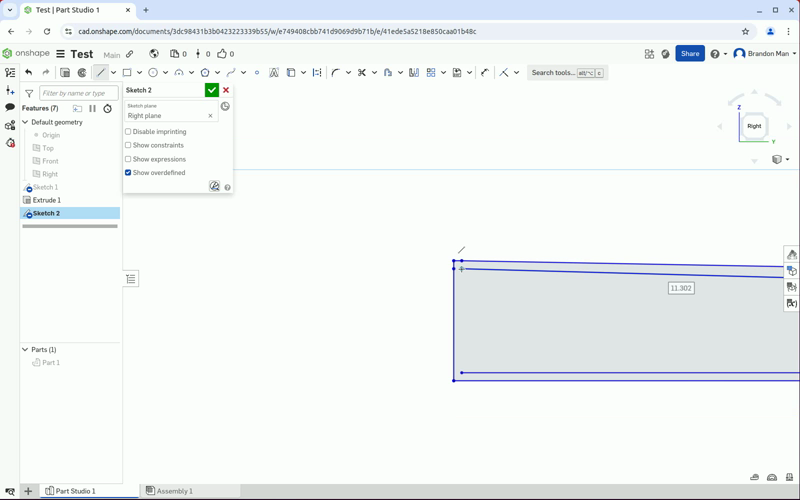
scroll(-6)
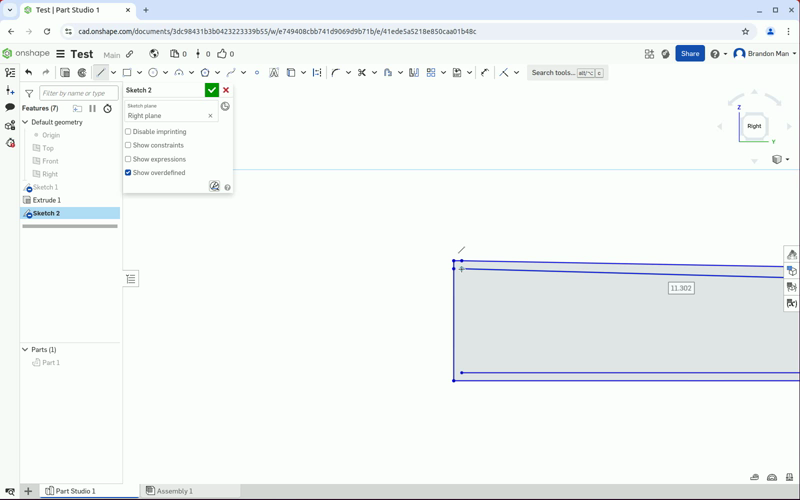
scroll(-6)
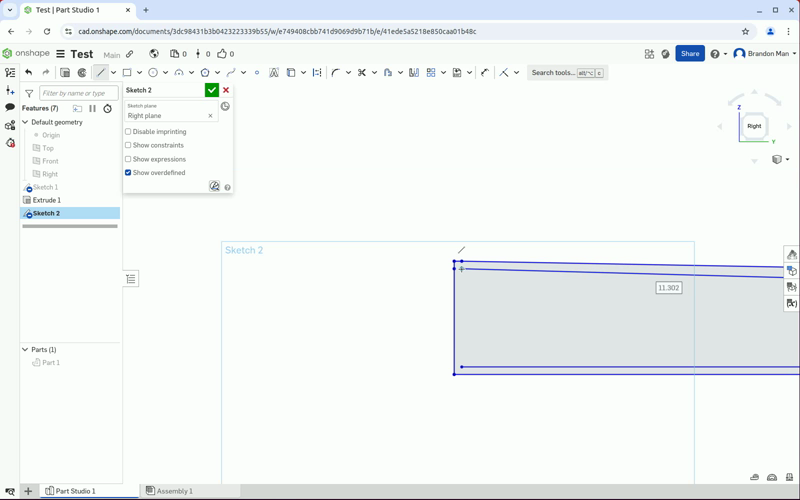
scroll(-6)
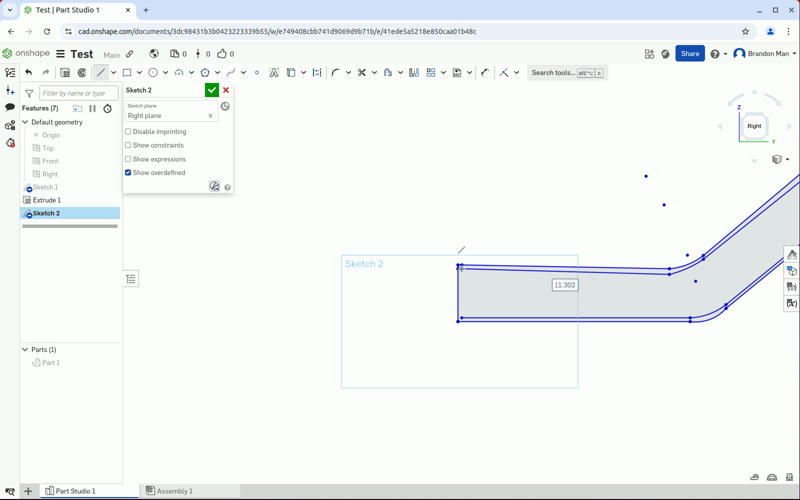
scroll(-6)
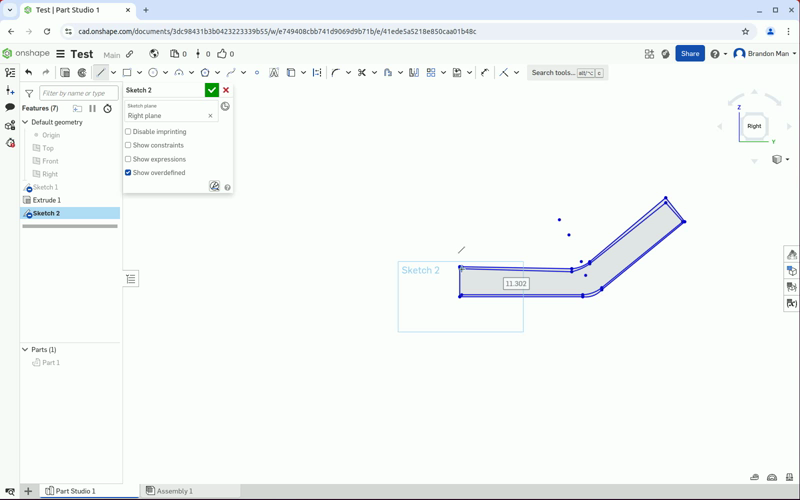
scroll(-6)
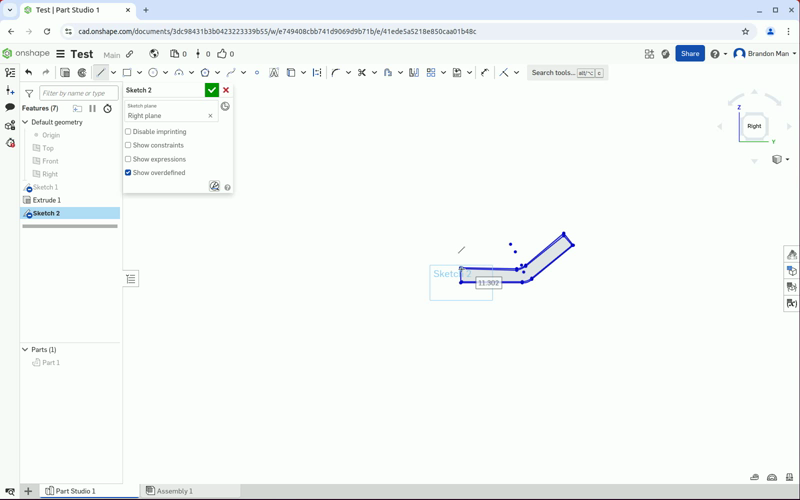
key_up(shift)
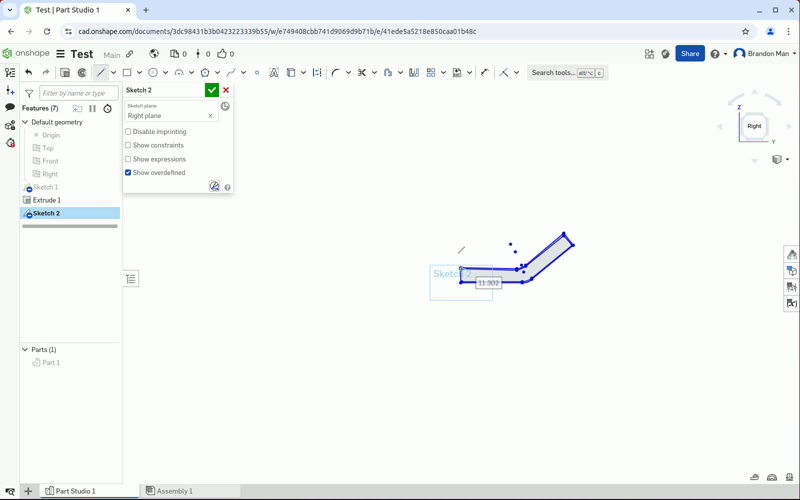
mouse_move(492, 268)
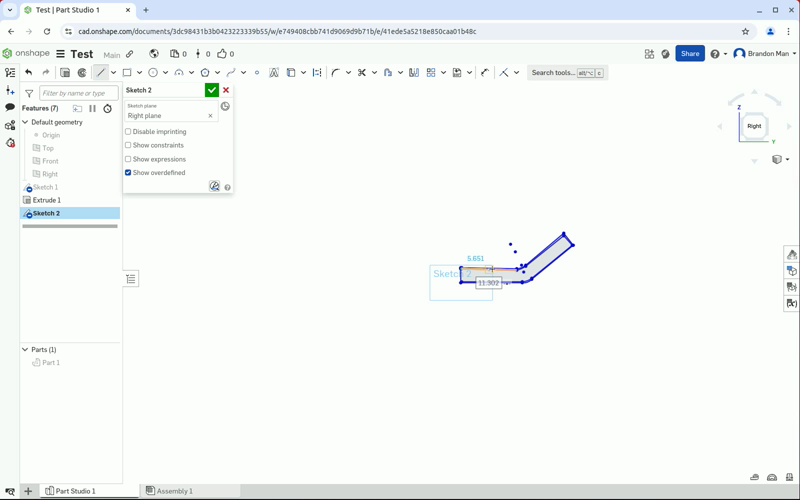
key_down(shift)
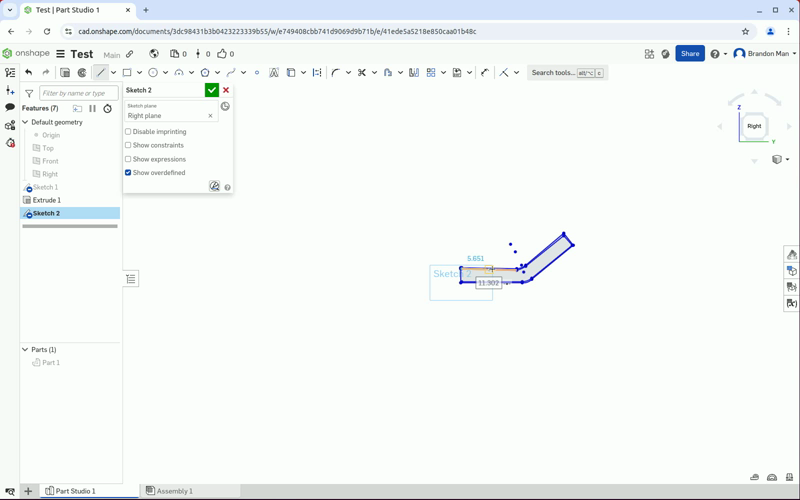
mouse_move(461, 281)
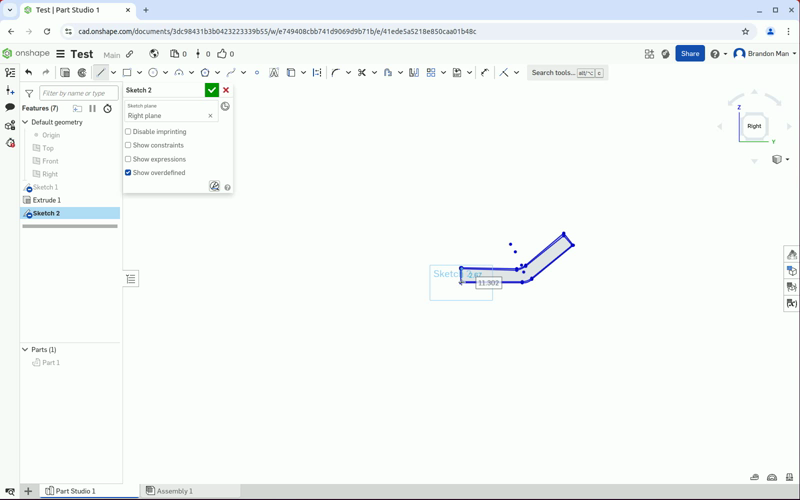
scroll(6)
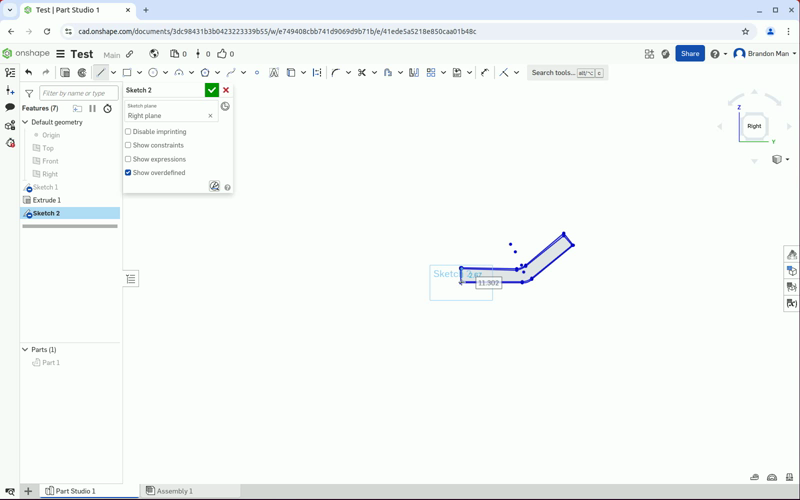
scroll(6)
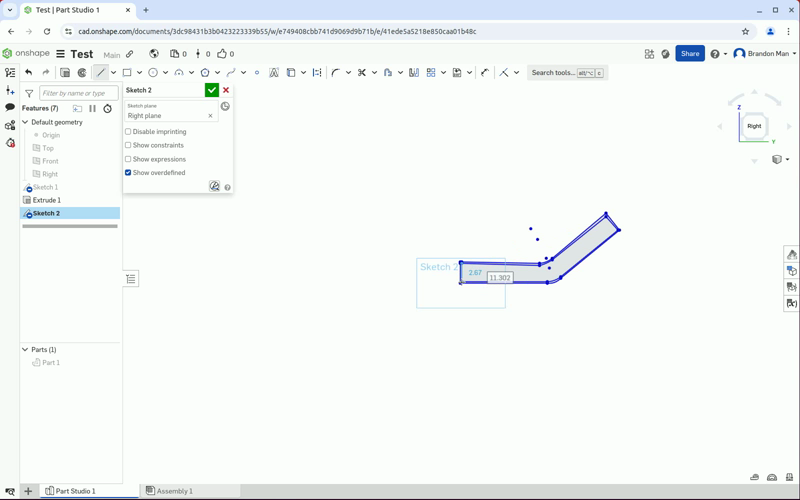
scroll(6)
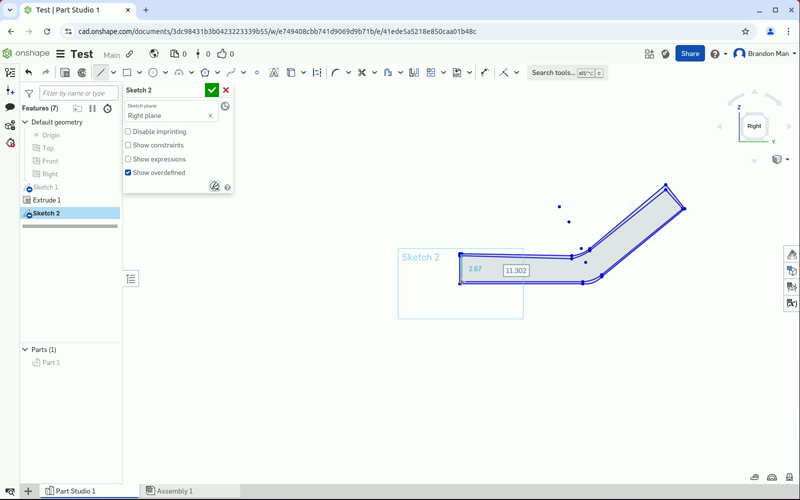
scroll(6)
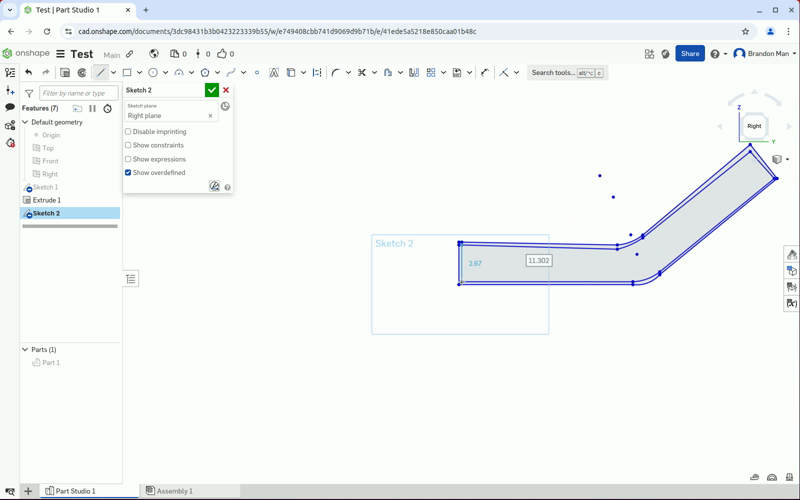
scroll(6)
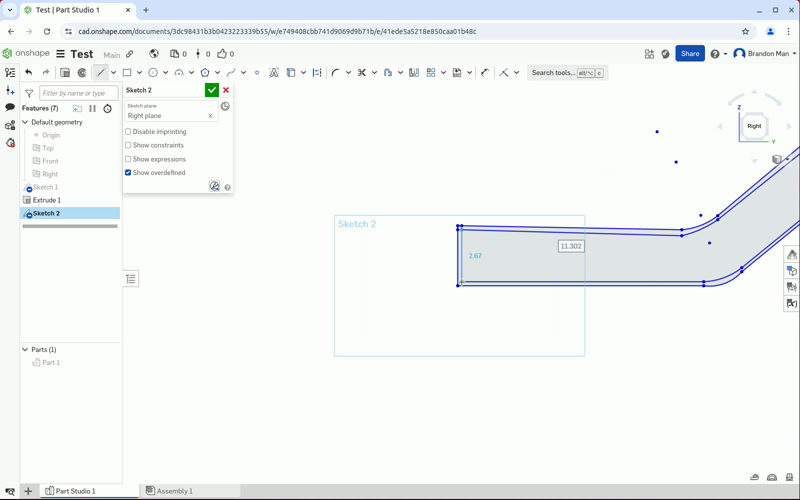
scroll(6)
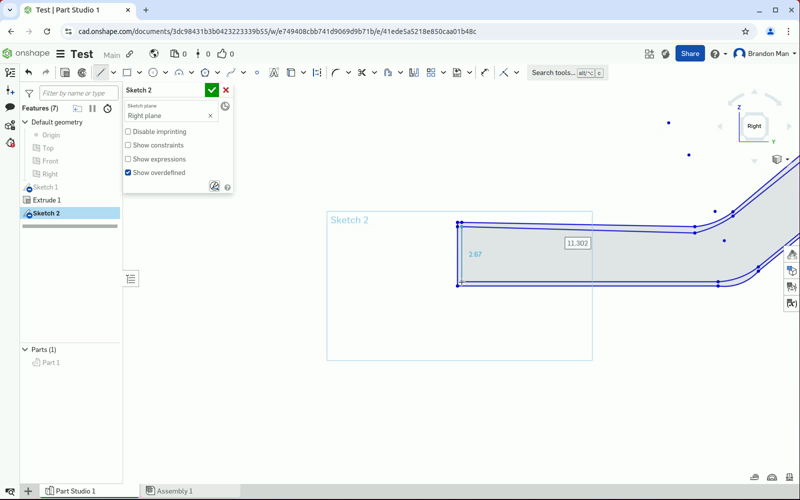
scroll(6)
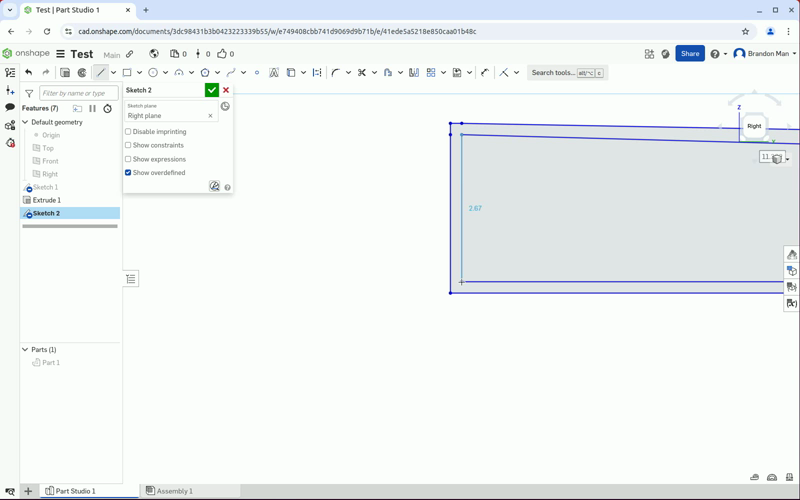
key_up(shift)
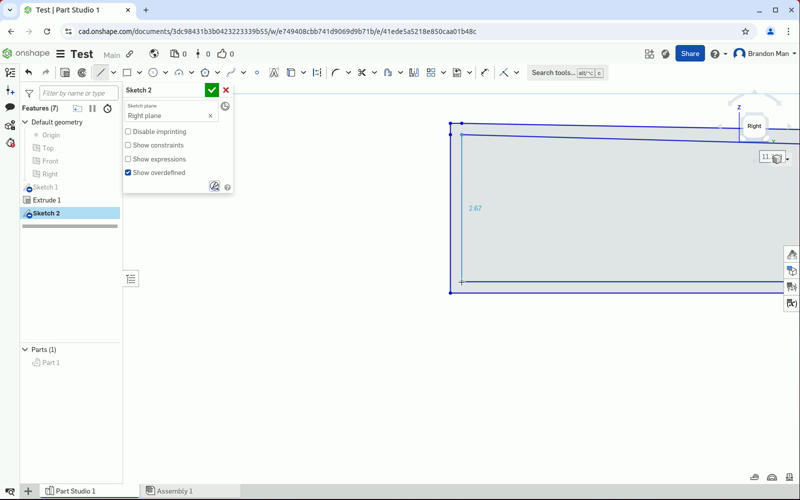
click(461, 281)
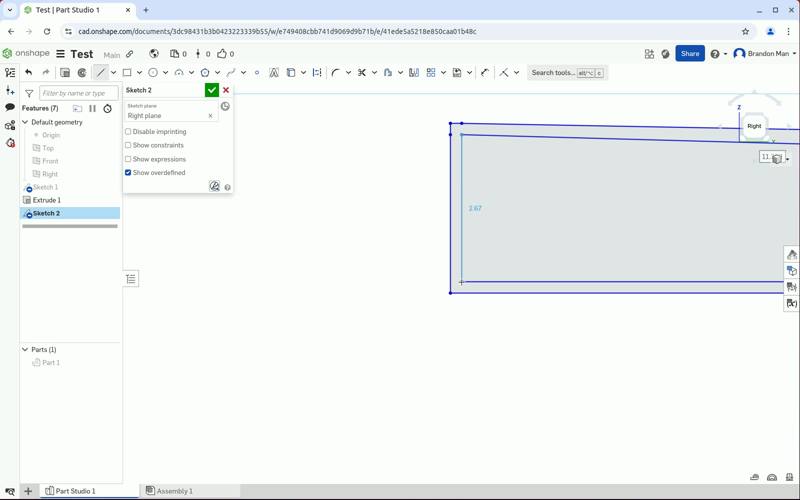
scroll(-6)
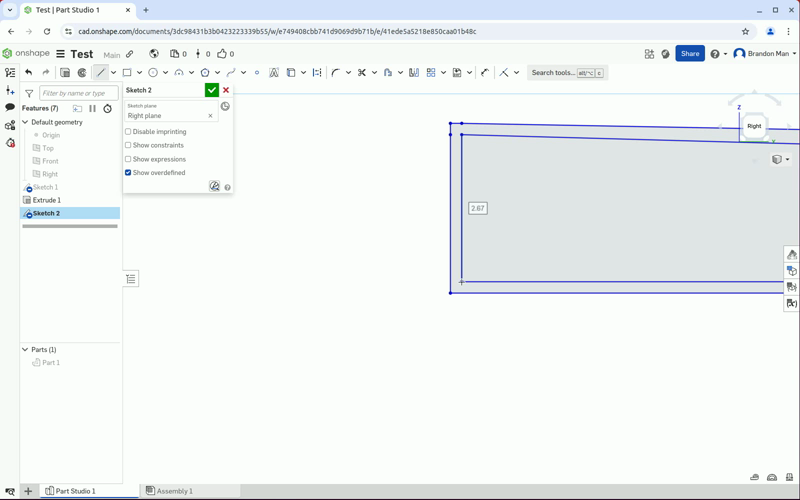
scroll(-6)
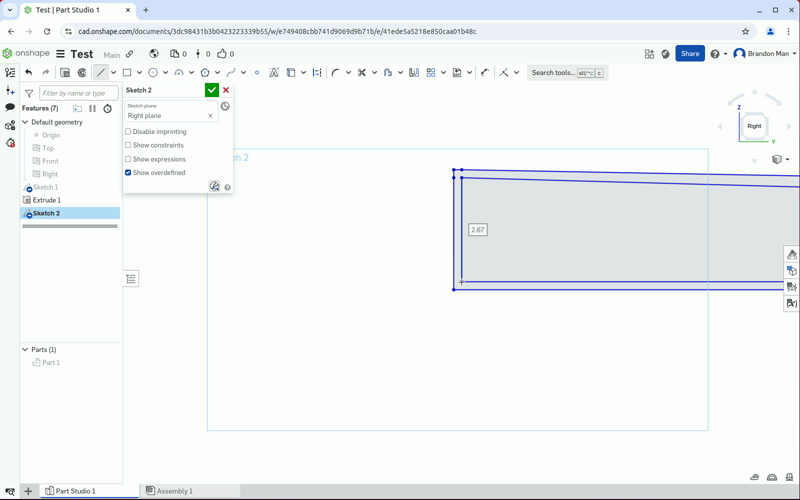
scroll(-6)
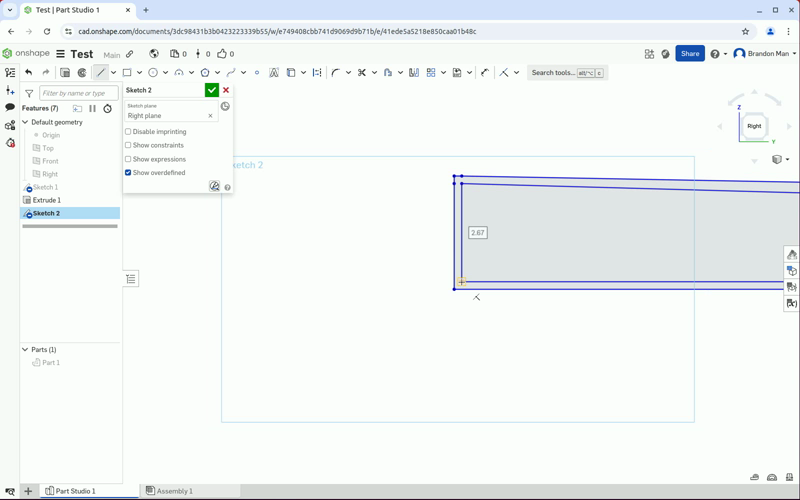
scroll(-6)
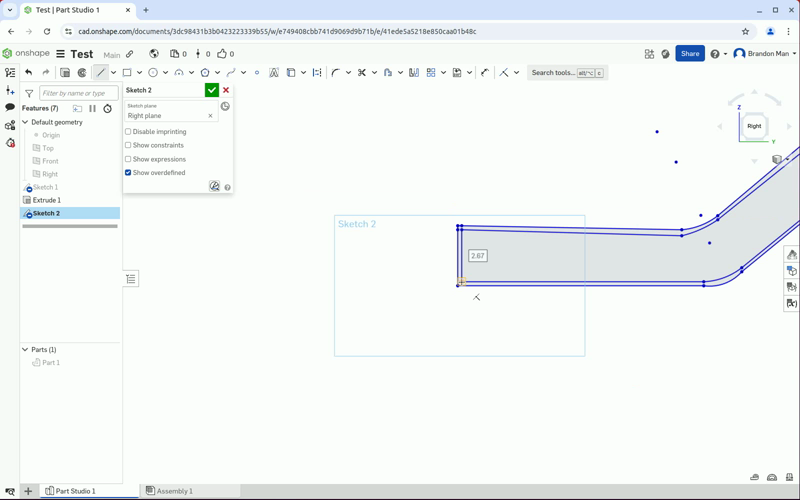
scroll(-6)
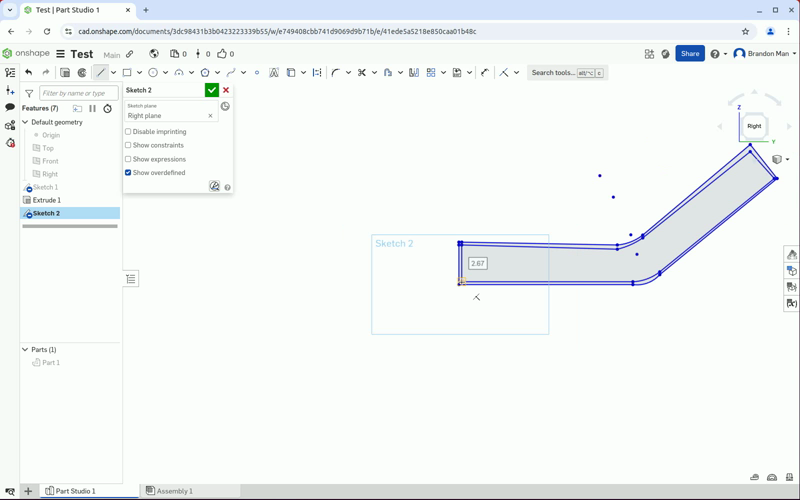
scroll(-6)
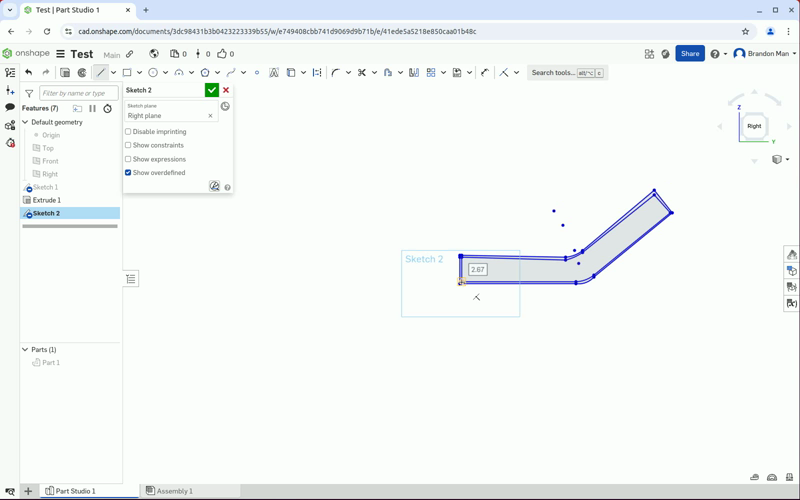
scroll(-6)
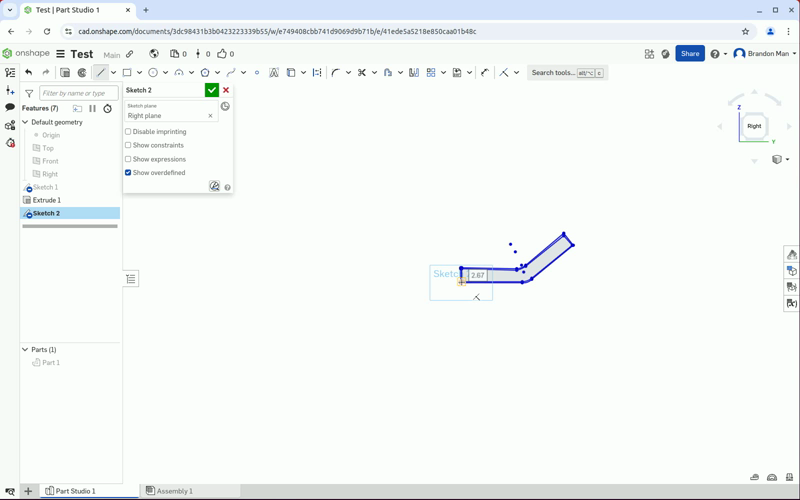
key(esc)
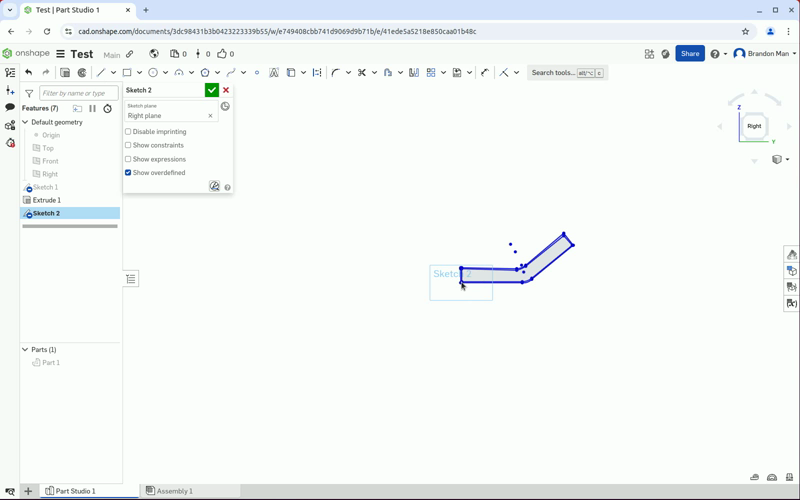
mouse_move(461, 279)
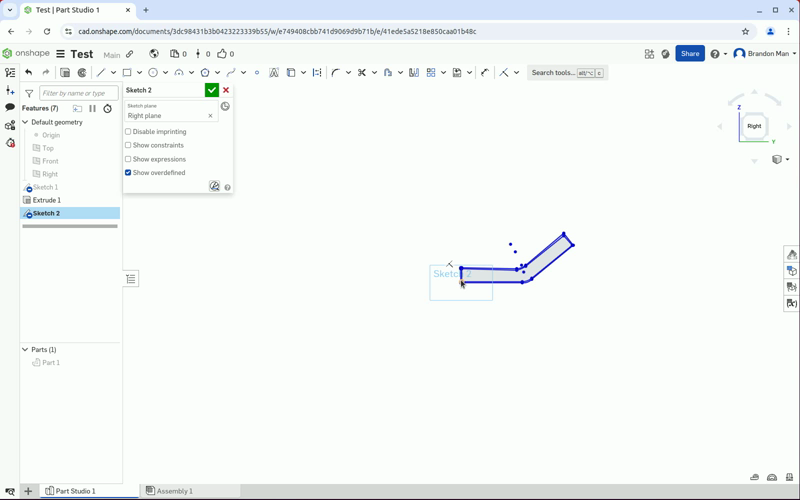
scroll(6)
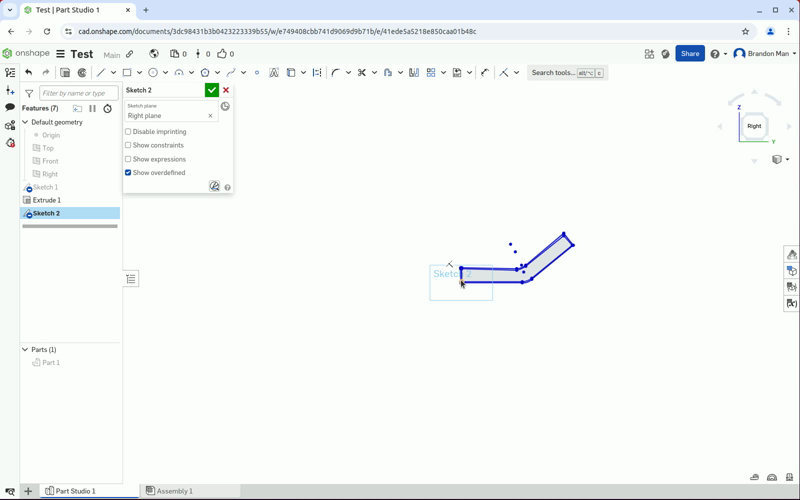
scroll(6)
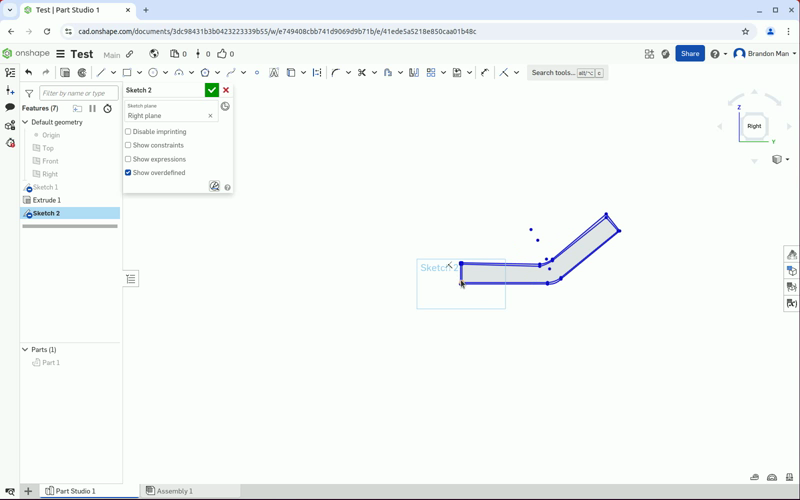
scroll(6)
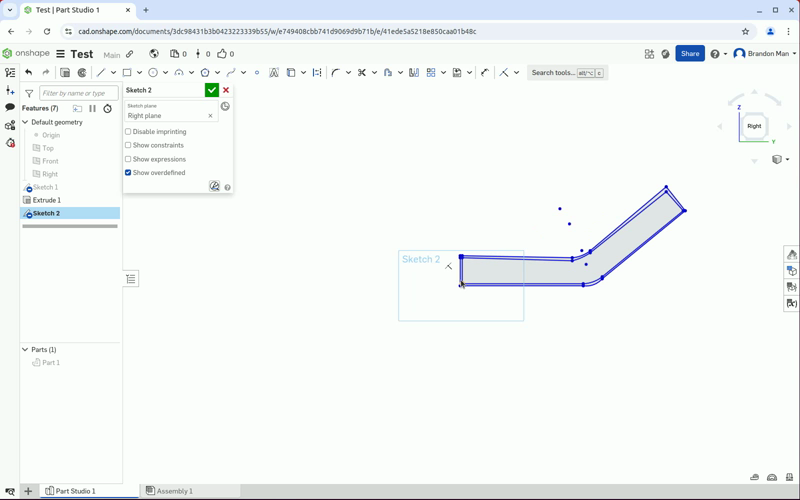
scroll(6)
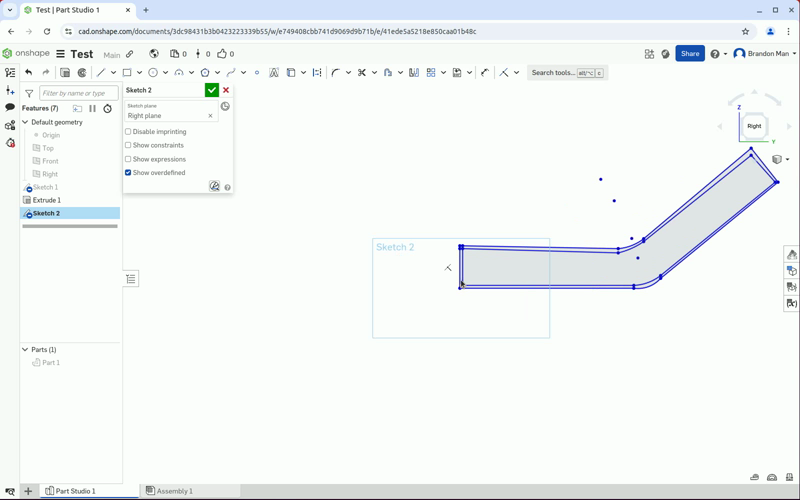
scroll(6)
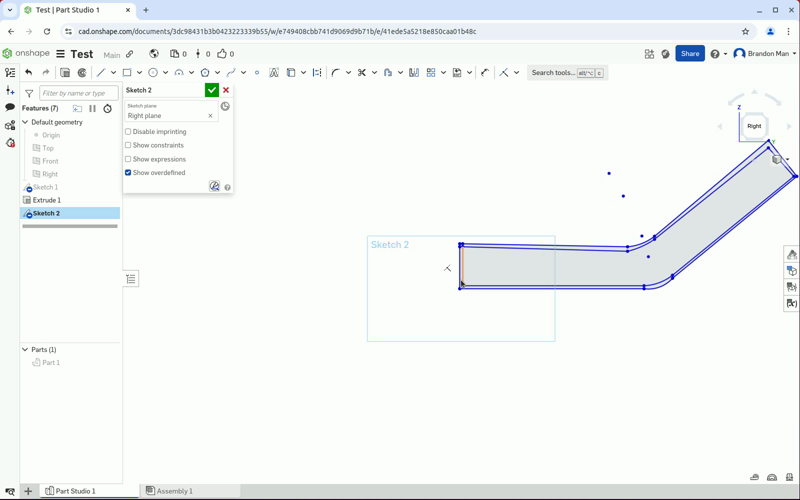
scroll(6)
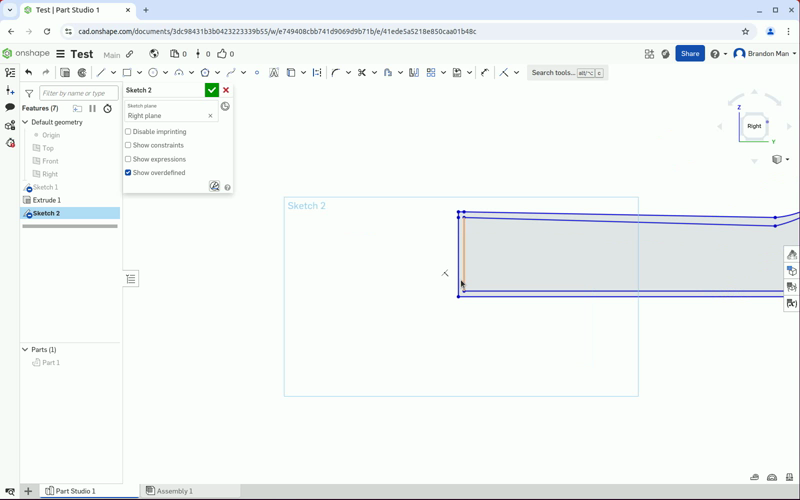
scroll(6)
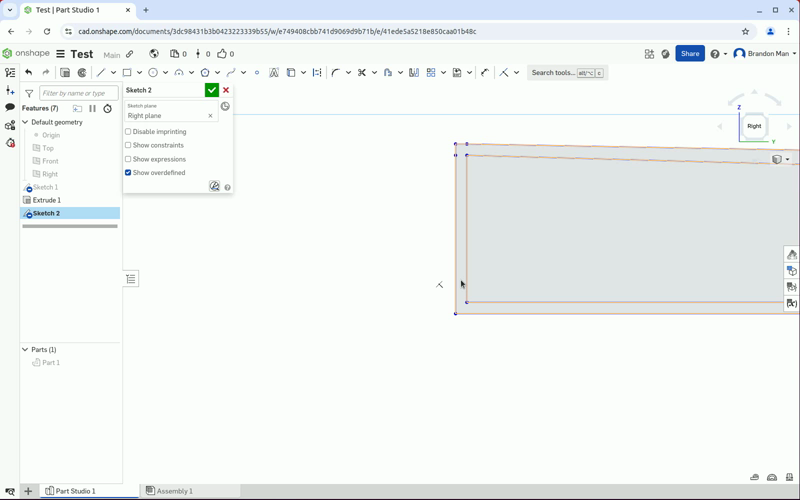
click(461, 279)
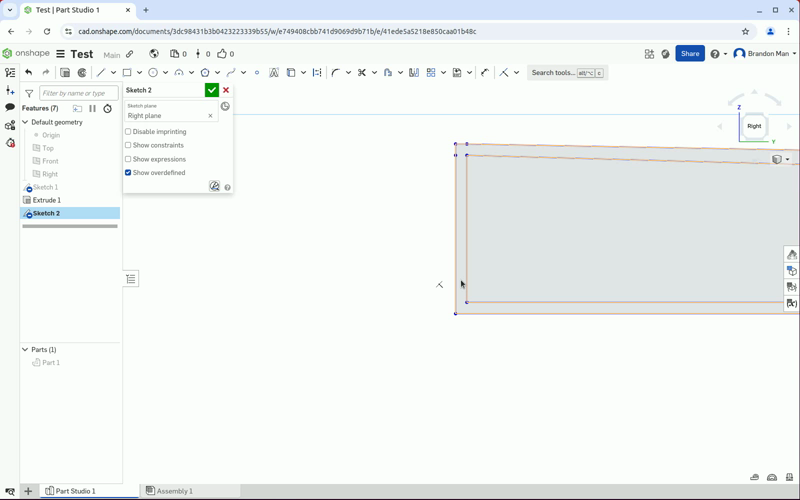
scroll(-6)
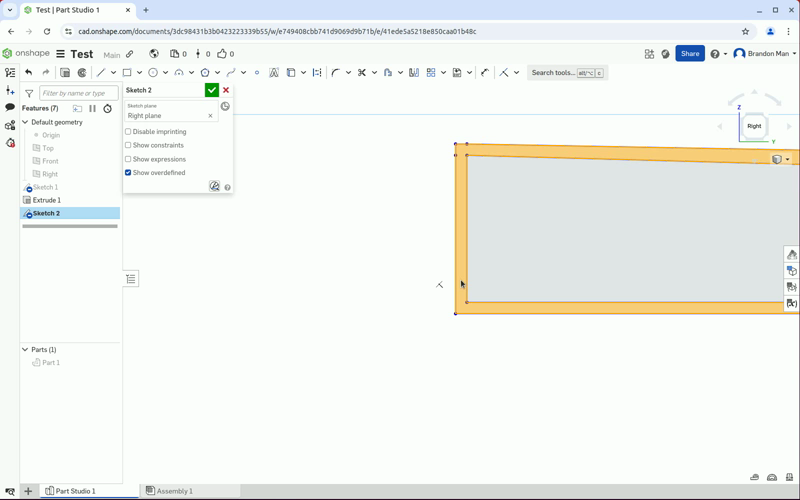
scroll(-6)
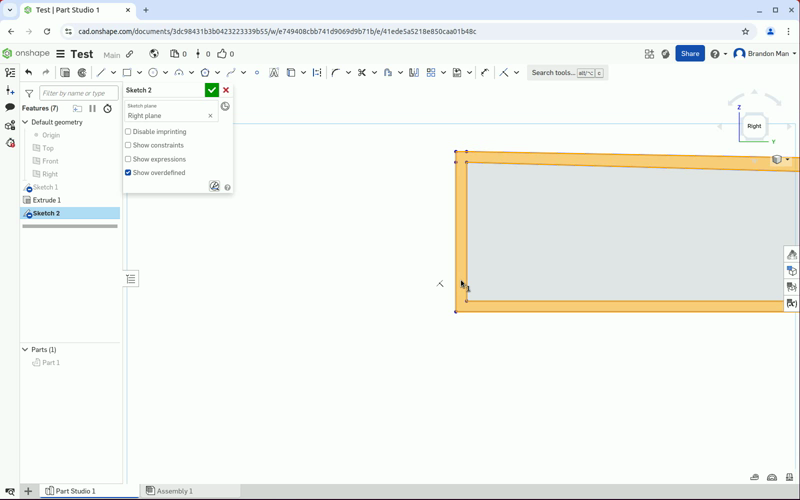
scroll(-6)
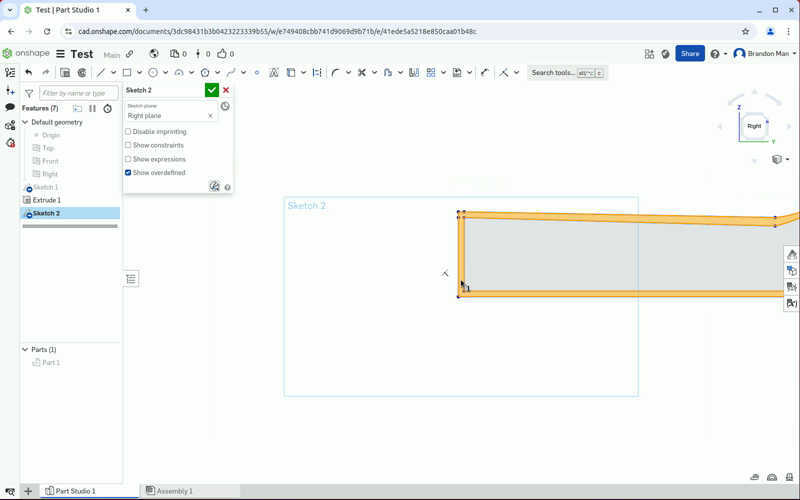
scroll(-6)
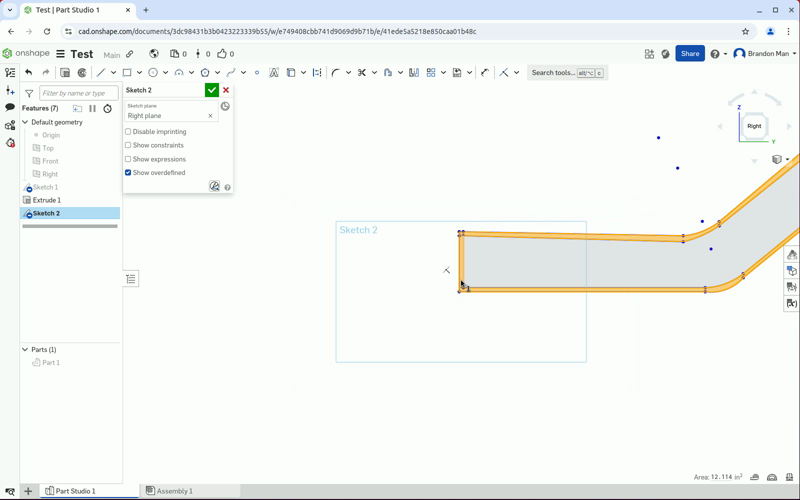
scroll(-6)
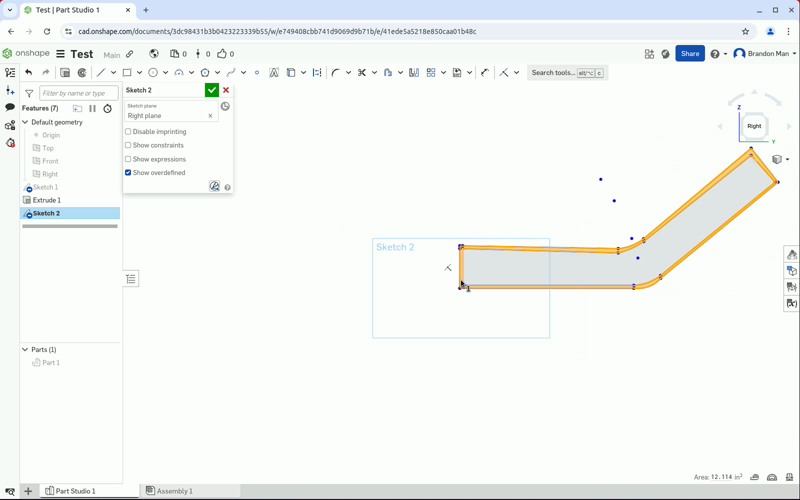
scroll(-6)
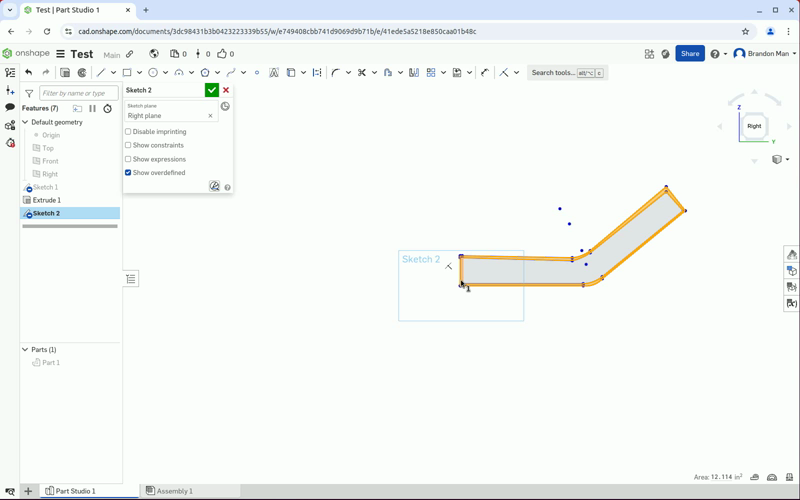
scroll(-6)
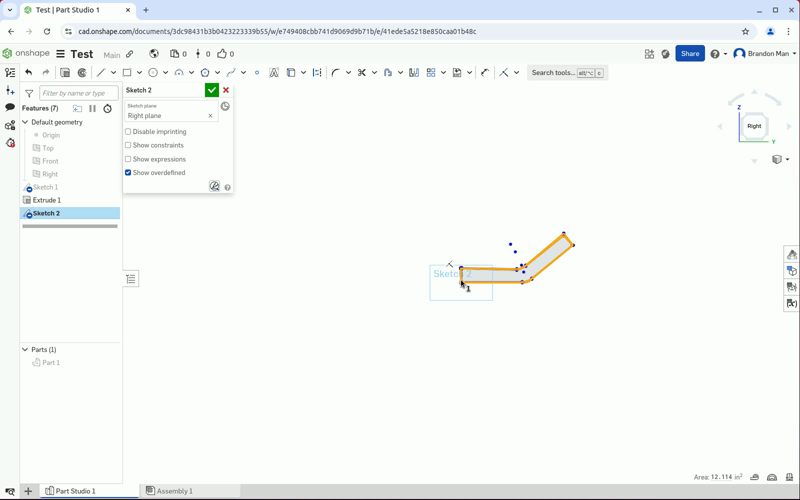
mouse_move(73, 352)
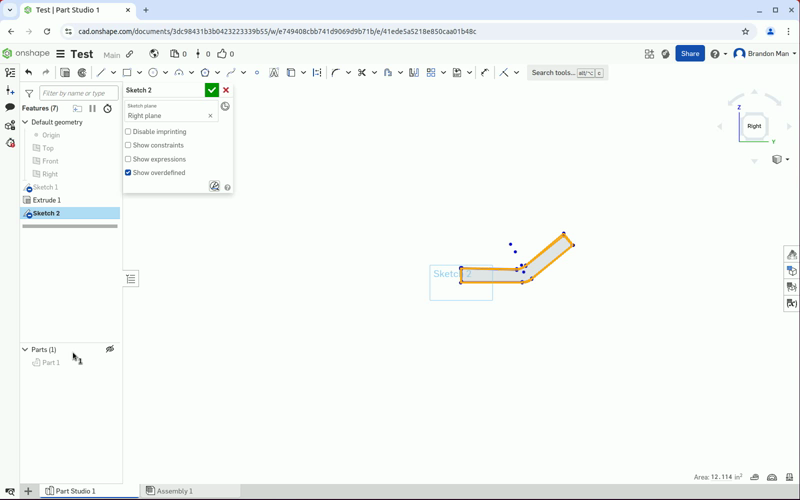
key(shift+y)
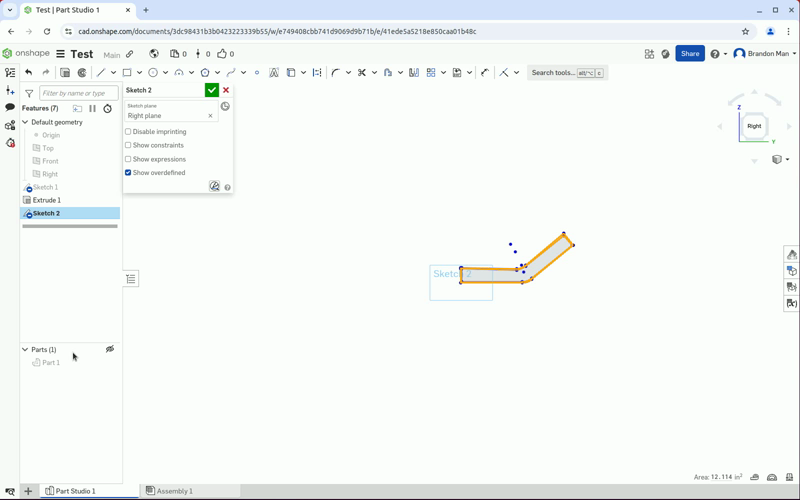
key(shift+e)
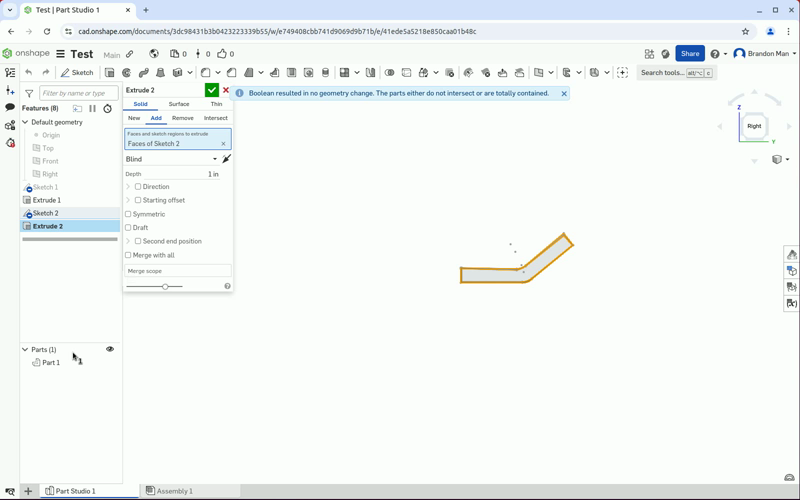
mouse_move(143, 106)
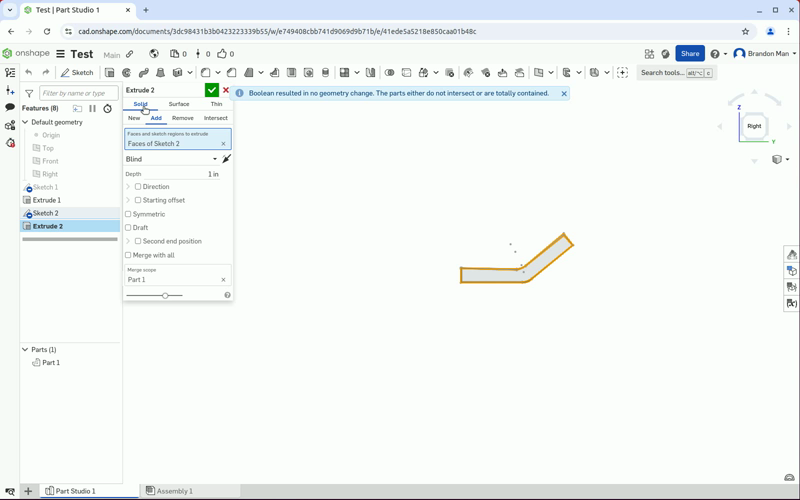
click(143, 106)
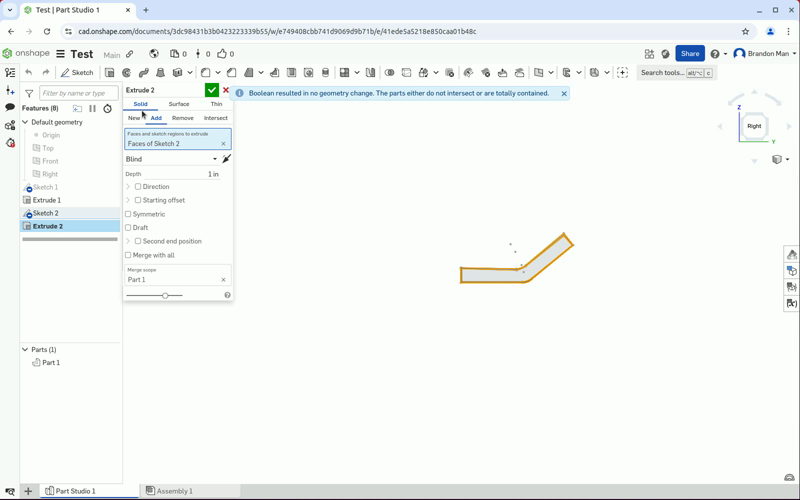
mouse_move(137, 120)
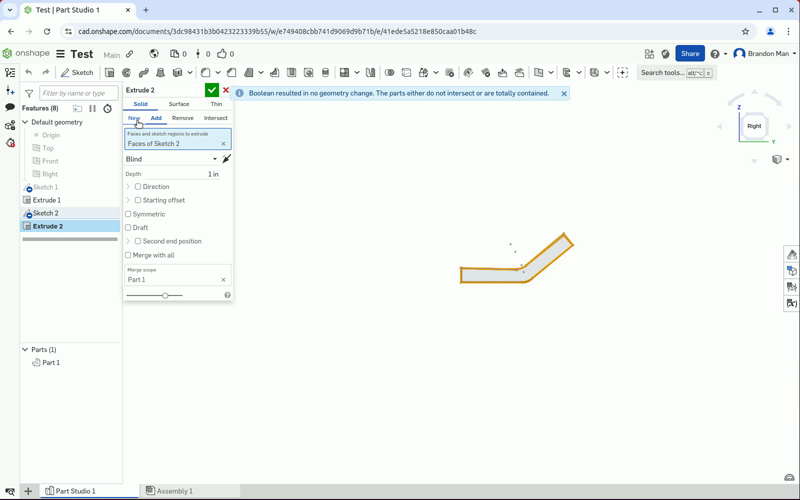
click(137, 120)
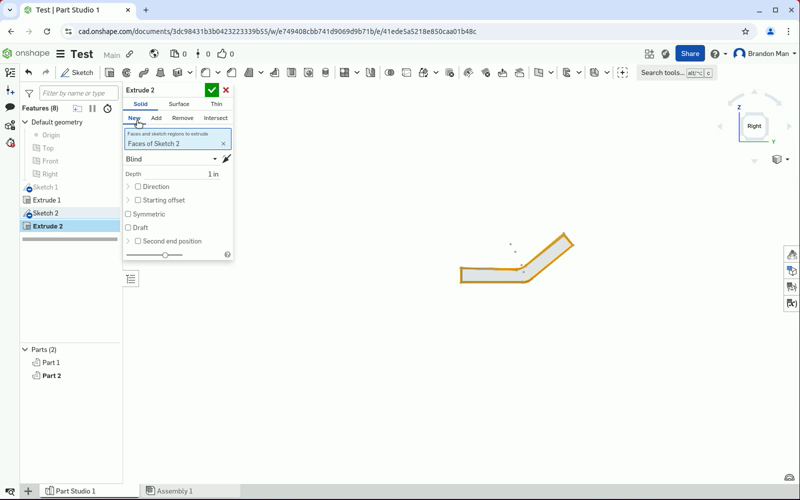
key(tab, 4)
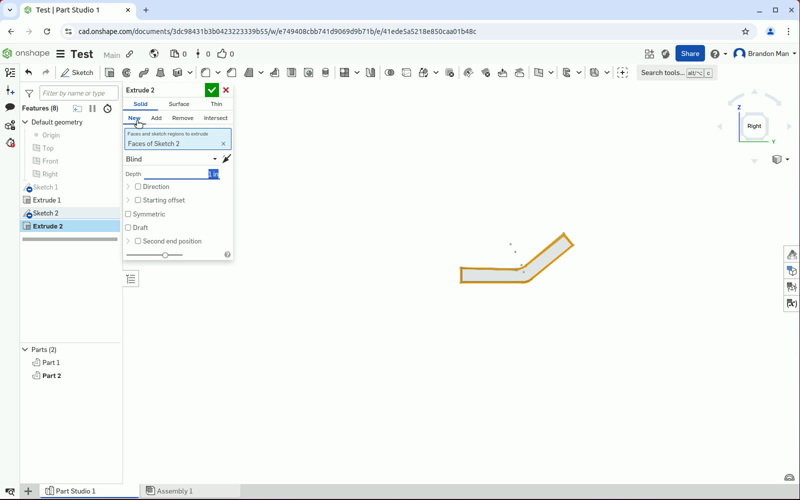
text(3.852)
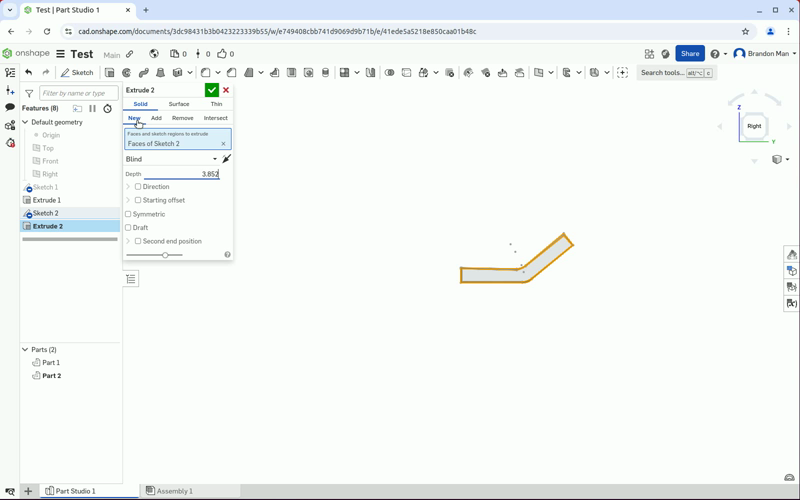
key(tab, 3)
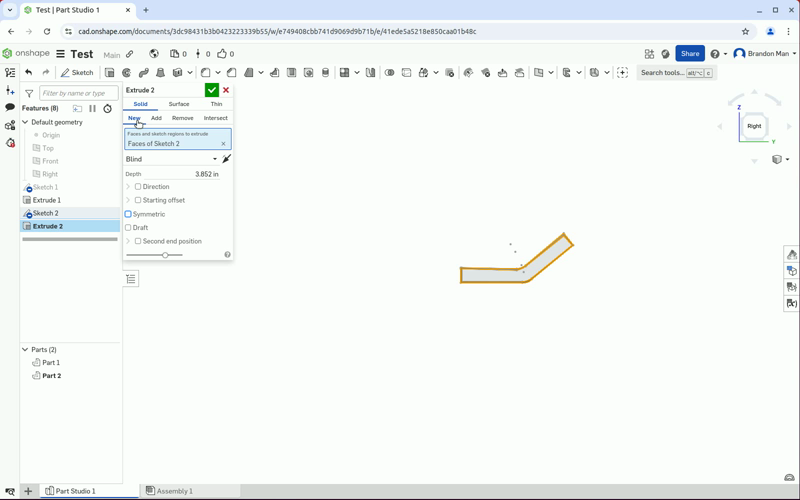
key(space)
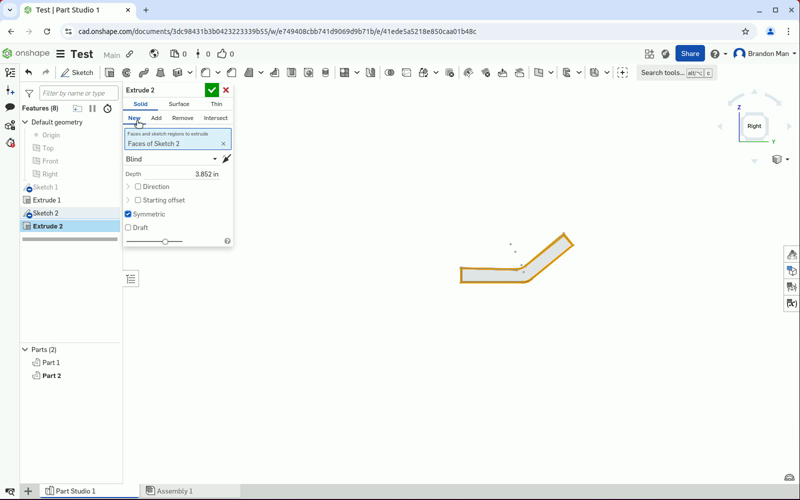
key(enter)
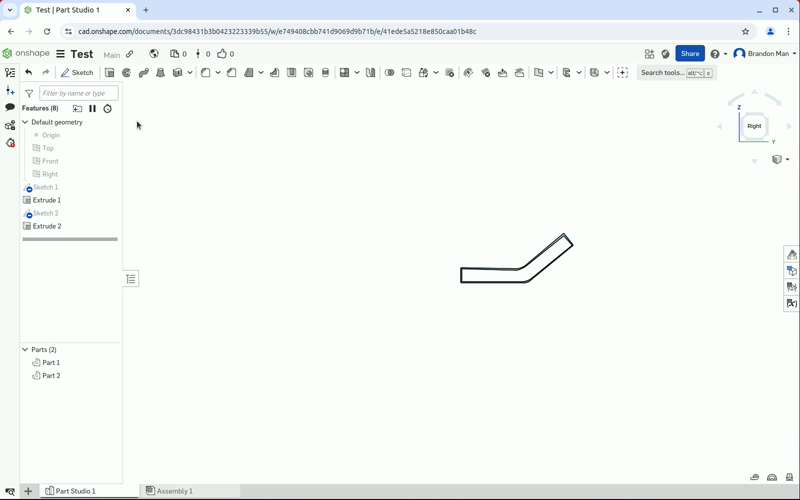
key(shift+h)
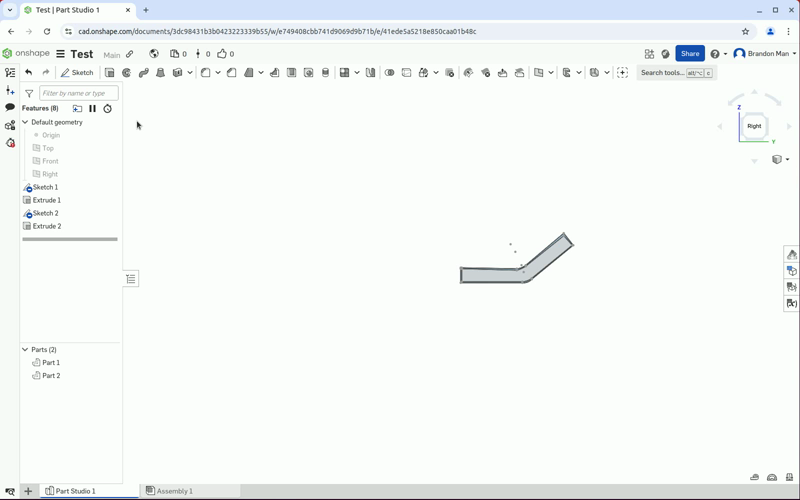
key(shift+h)
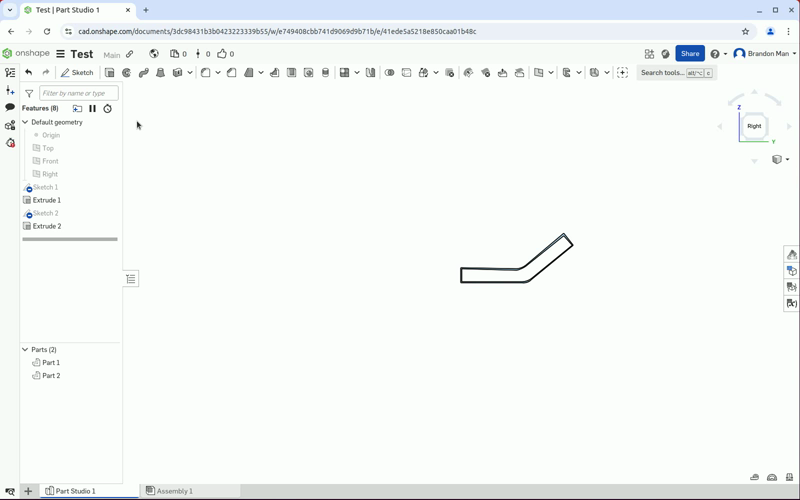
mouse_move(73, 189)
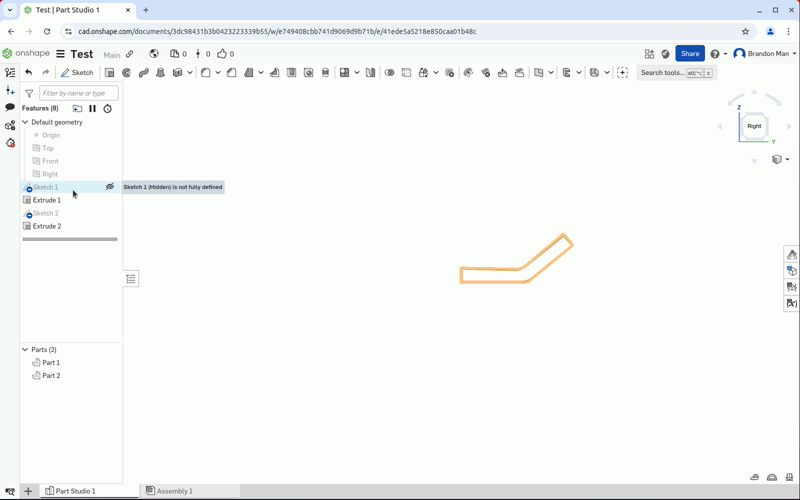
click(73, 189)
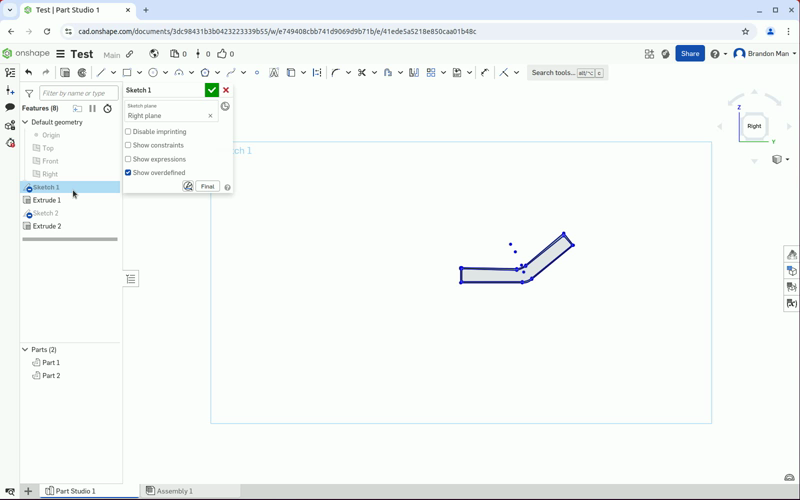
mouse_move(229, 92)
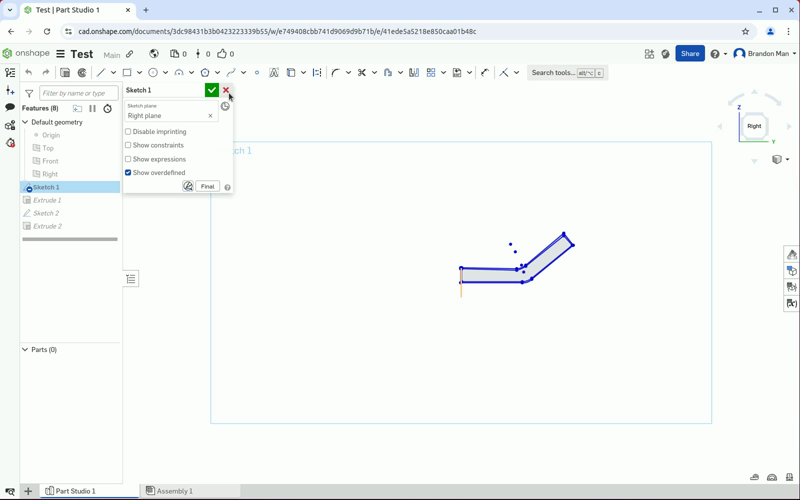
click(229, 92)
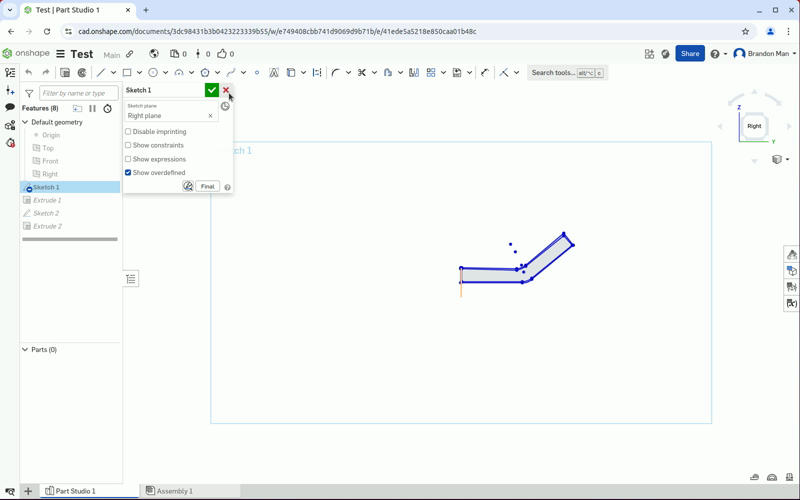
key(shift+s)
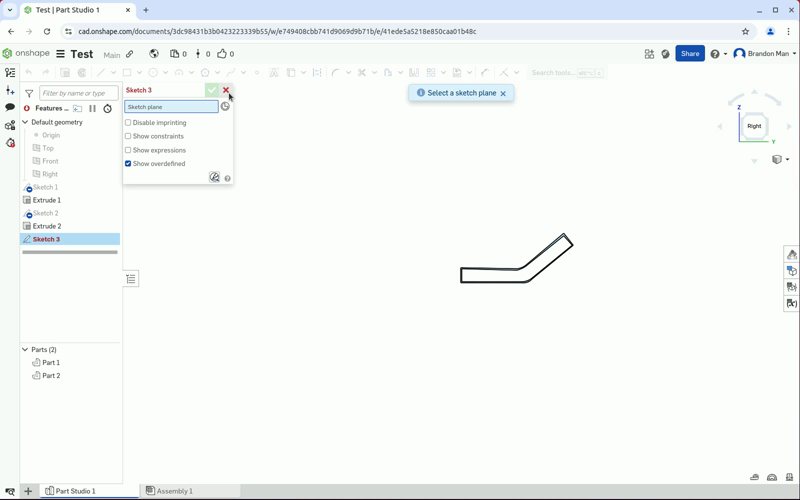
mouse_move(73, 176)
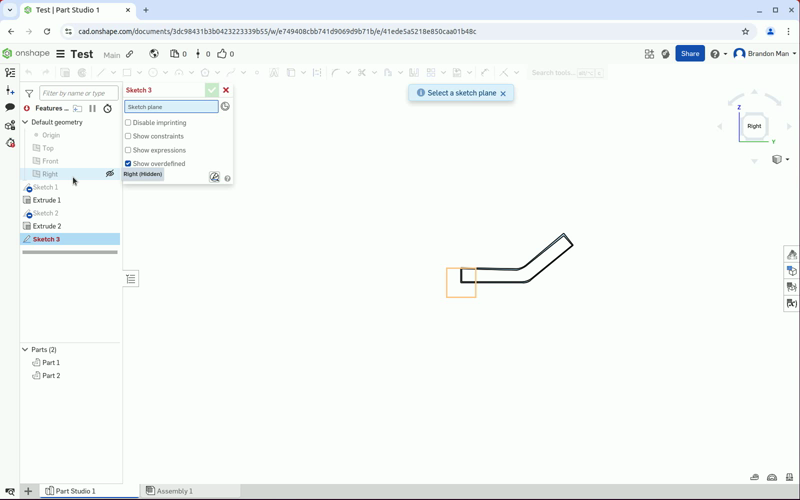
click(73, 176)
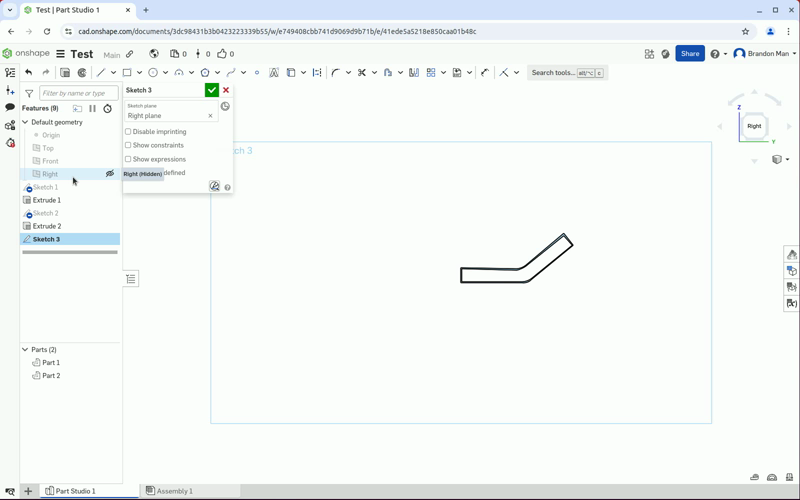
mouse_move(73, 352)
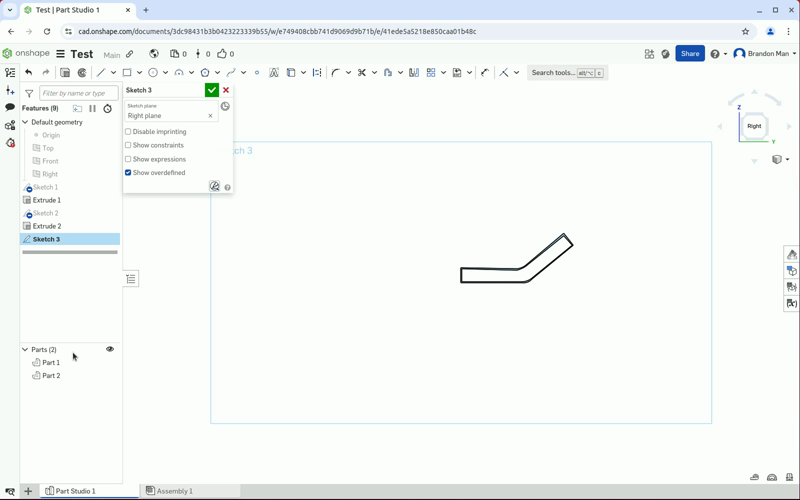
key(y)
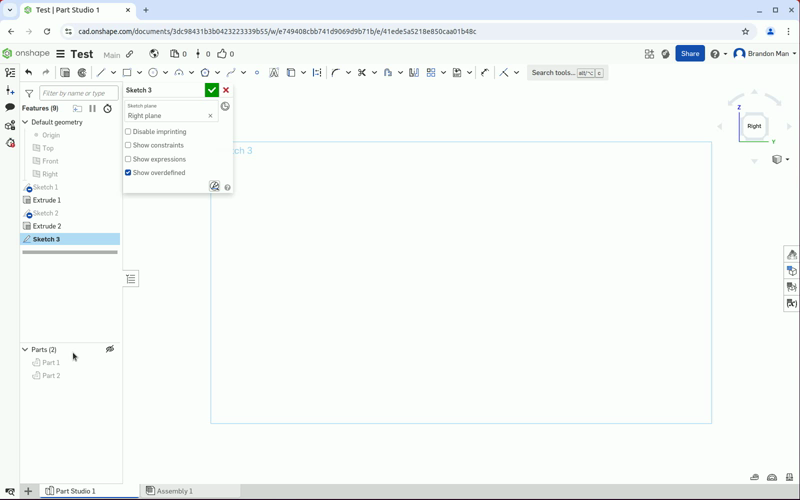
key(l)
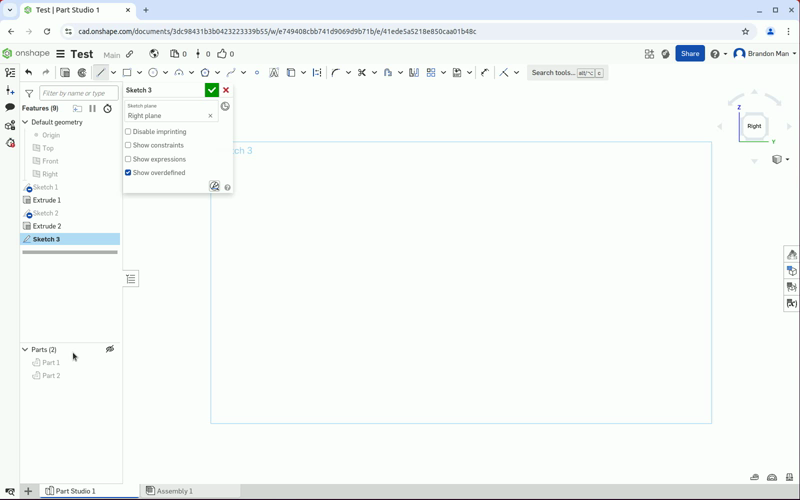
key_down(shift)
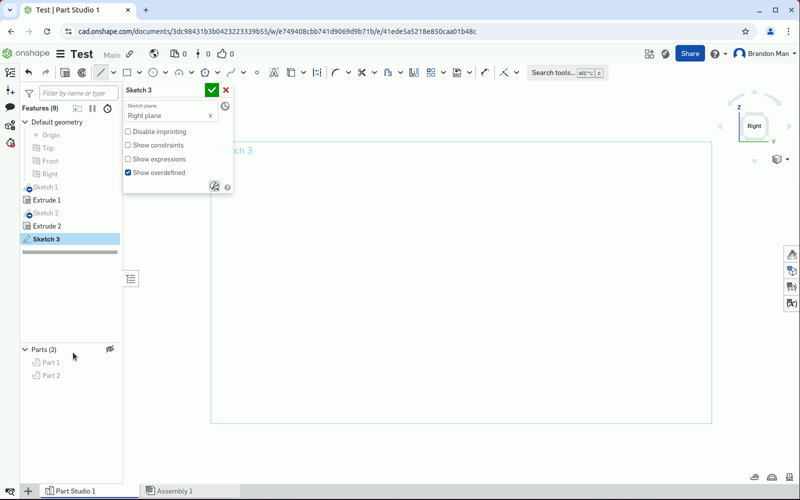
mouse_move(460, 267)
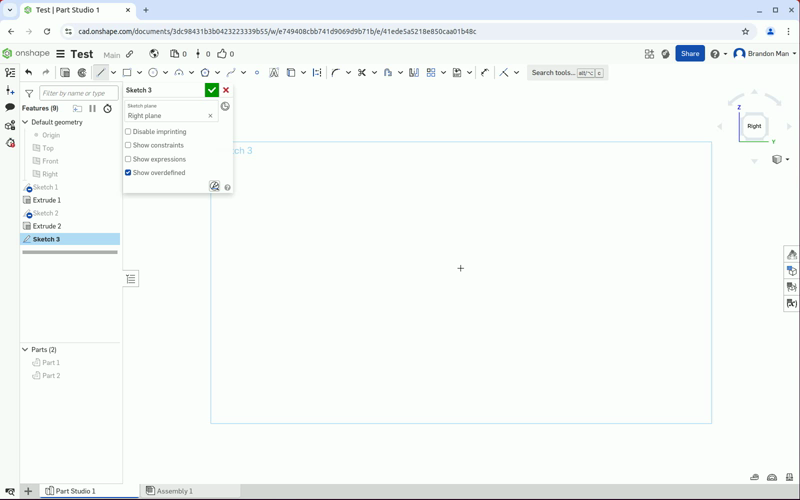
click(460, 267)
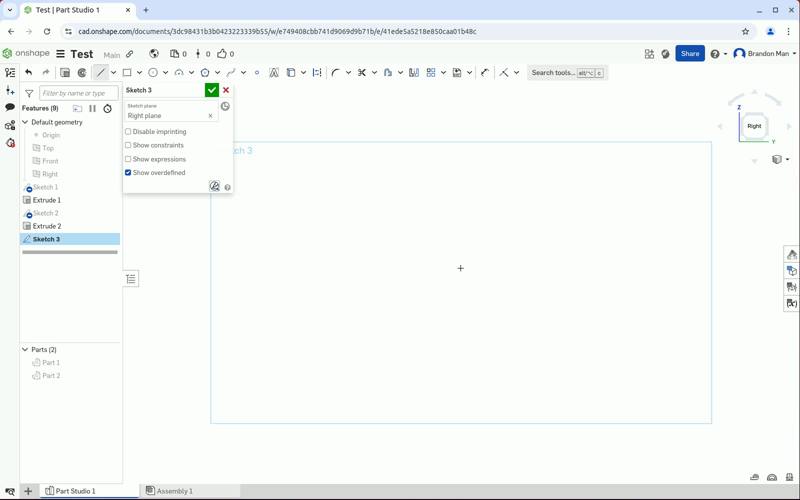
key_up(shift)
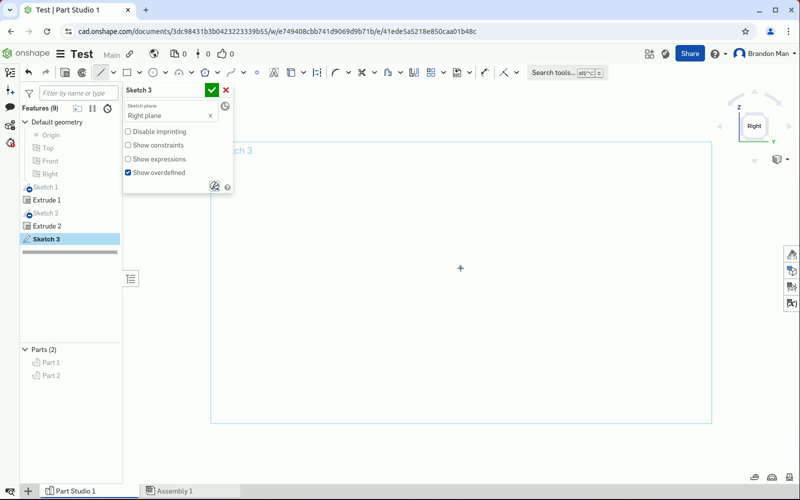
key_down(shift)
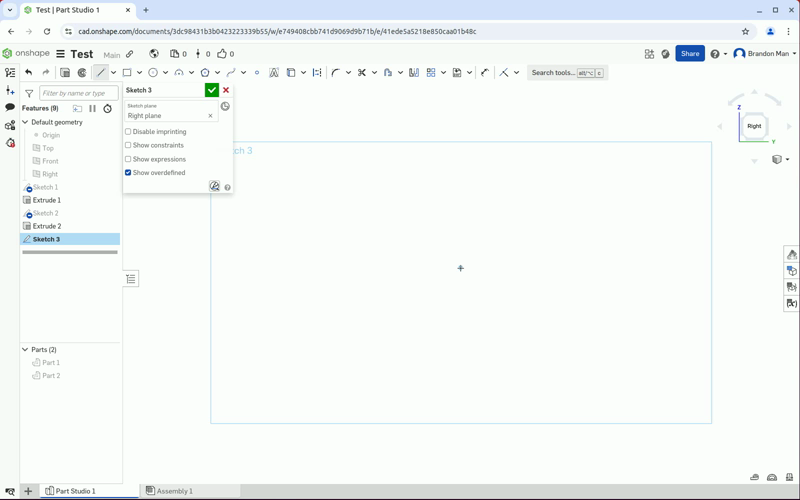
mouse_move(490, 267)
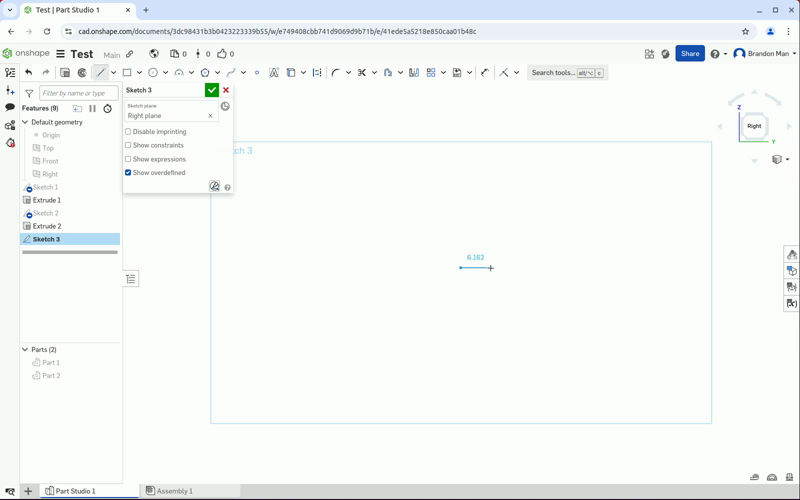
mouse_move(462, 267)
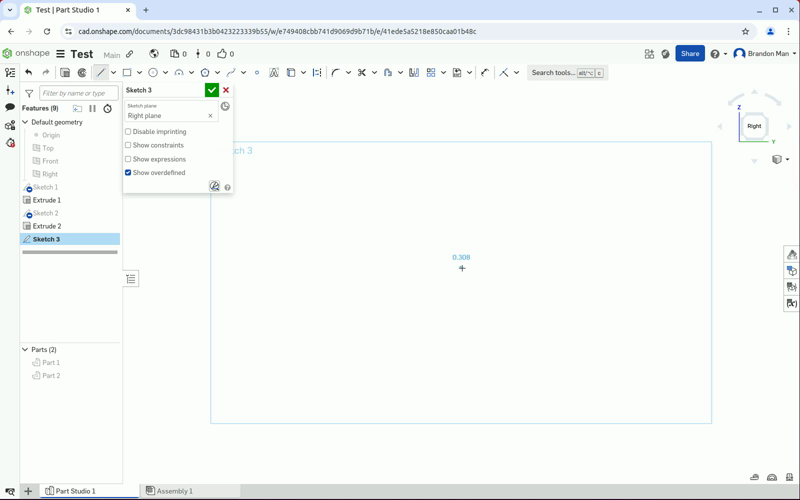
scroll(6)
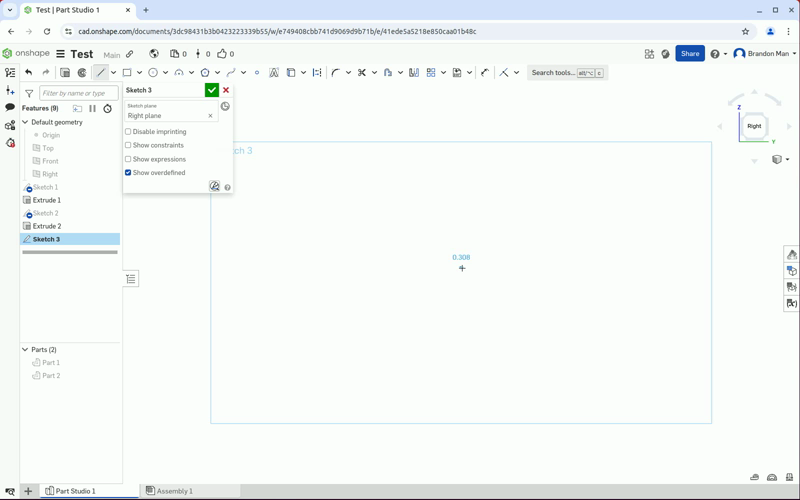
scroll(6)
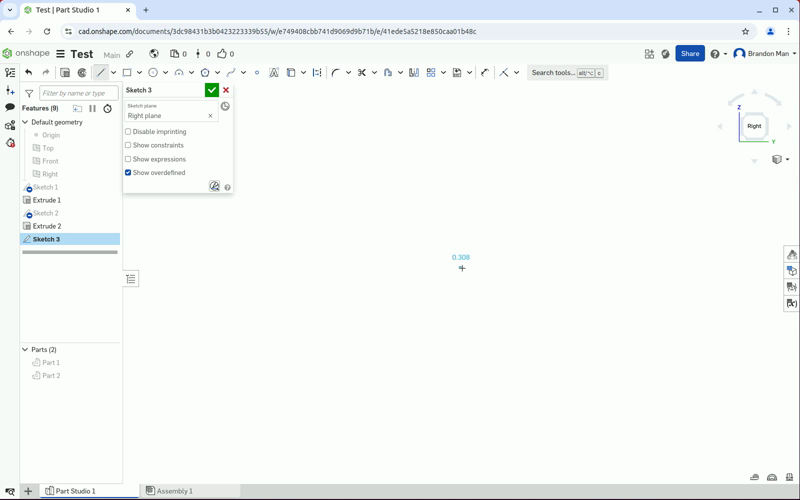
scroll(6)
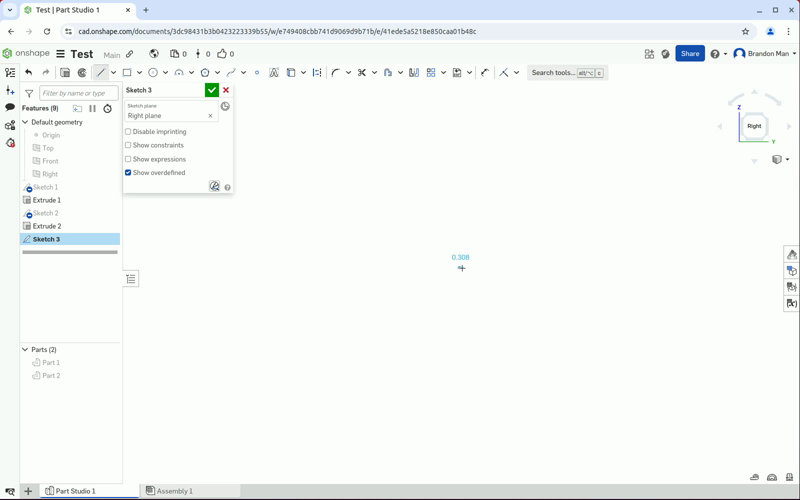
scroll(6)
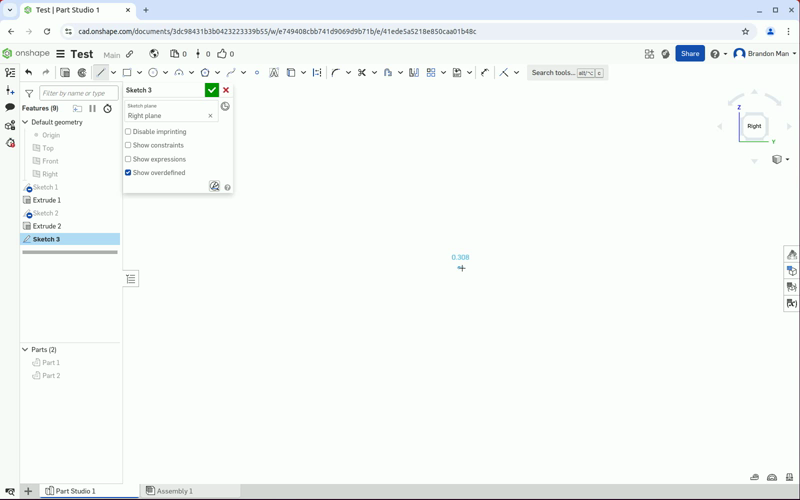
scroll(6)
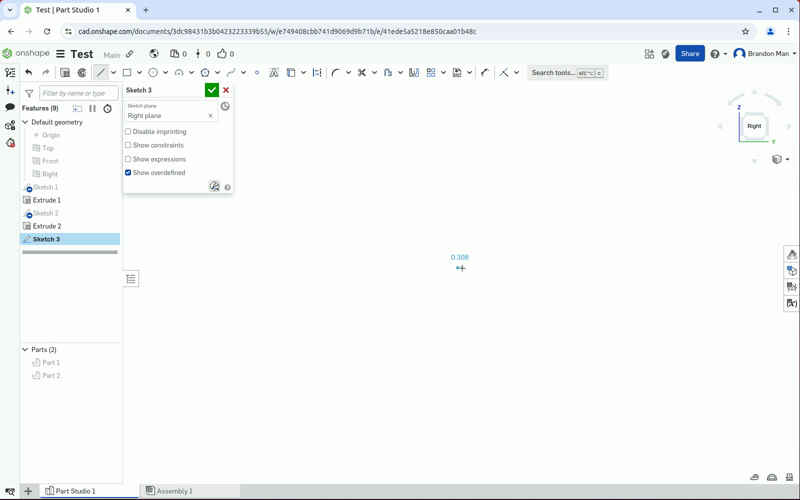
scroll(6)
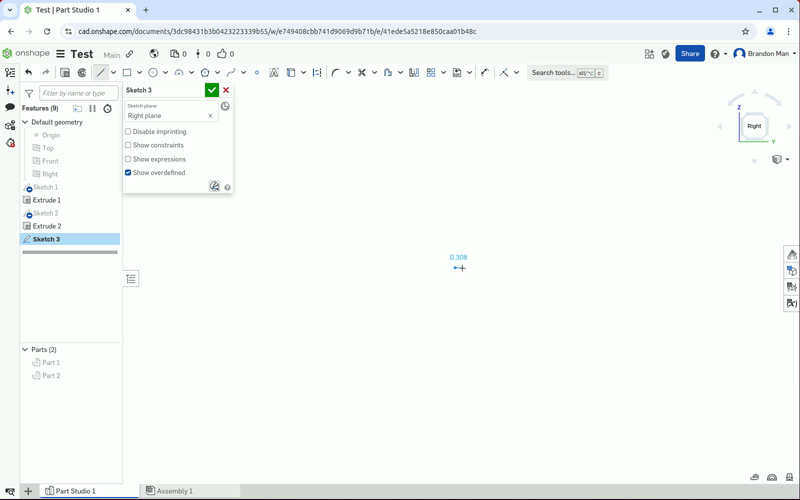
scroll(6)
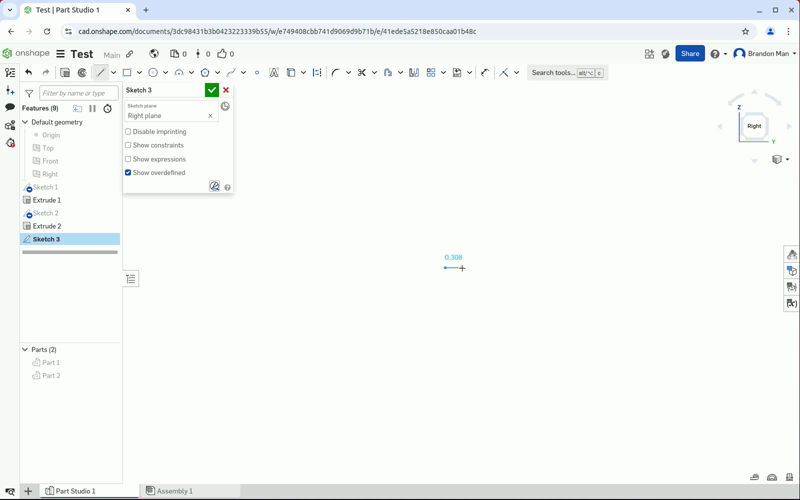
click(462, 267)
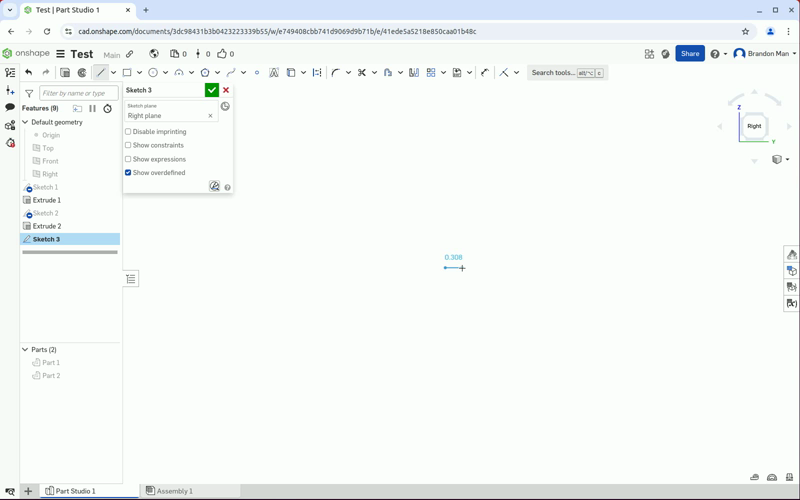
scroll(-6)
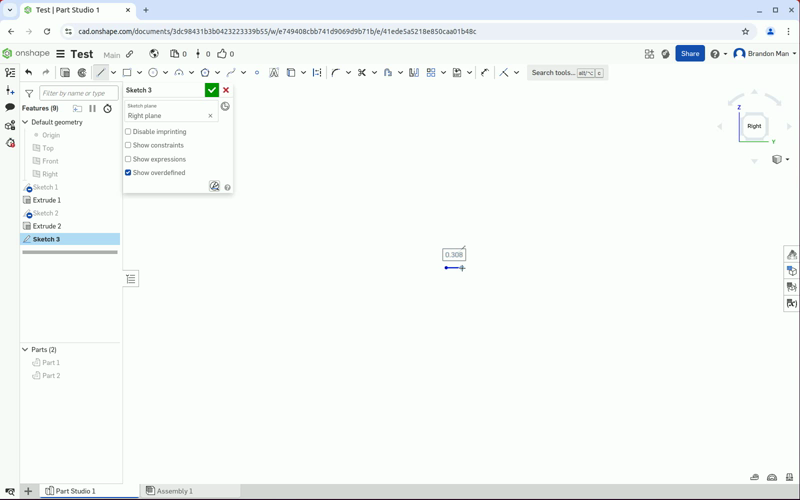
scroll(-6)
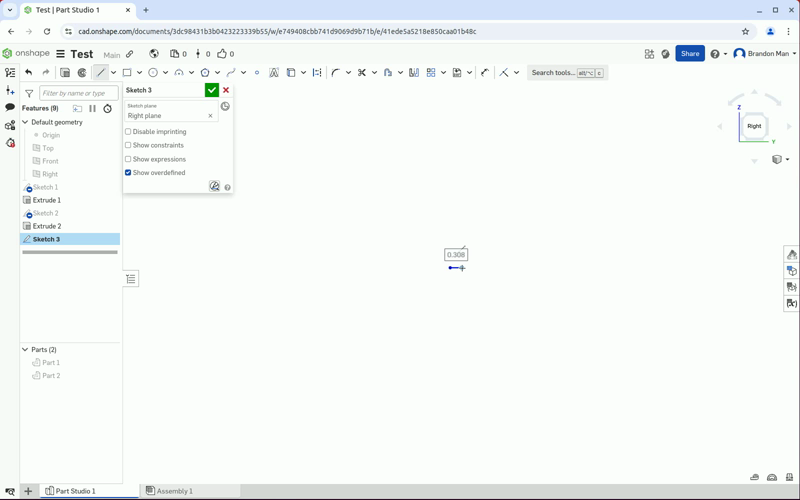
scroll(-6)
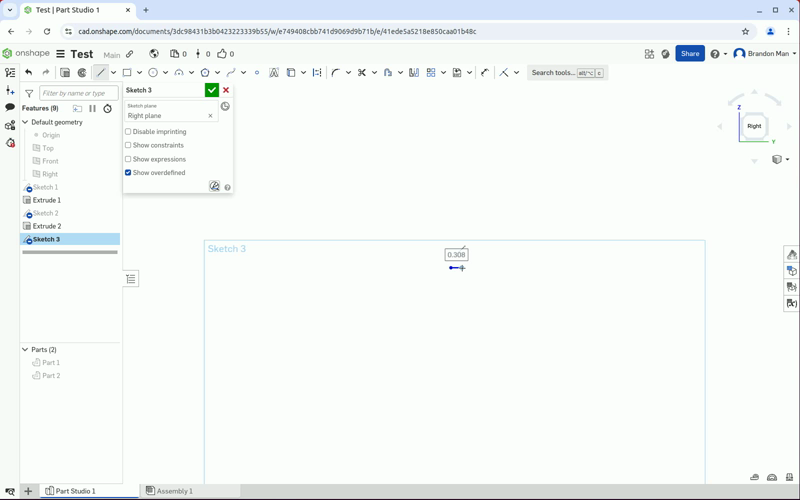
scroll(-6)
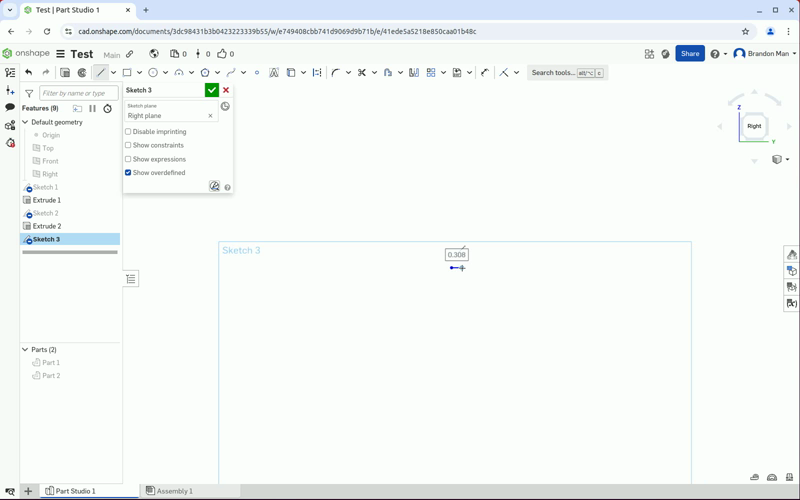
scroll(-6)
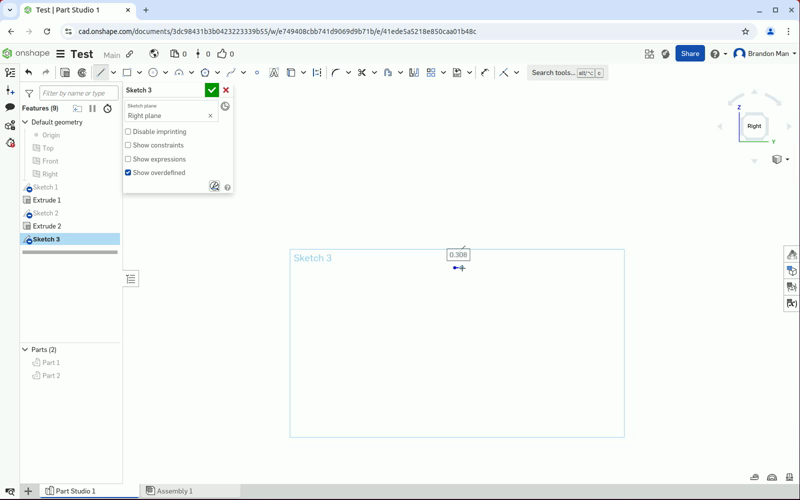
scroll(-6)
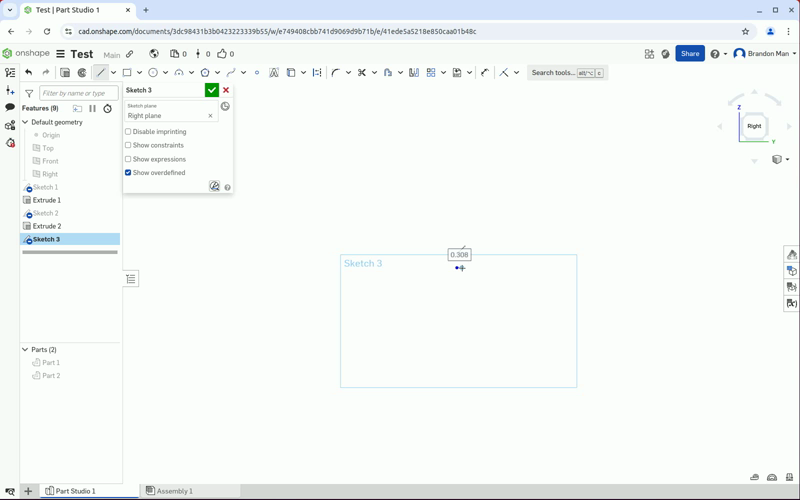
scroll(-6)
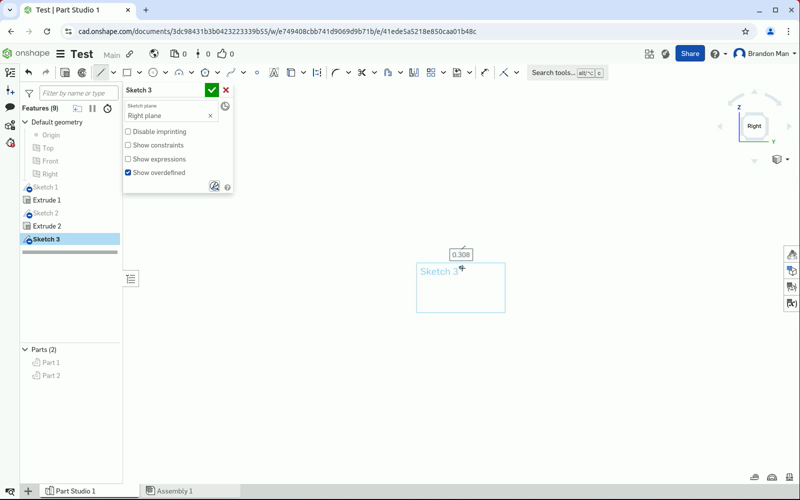
key_up(shift)
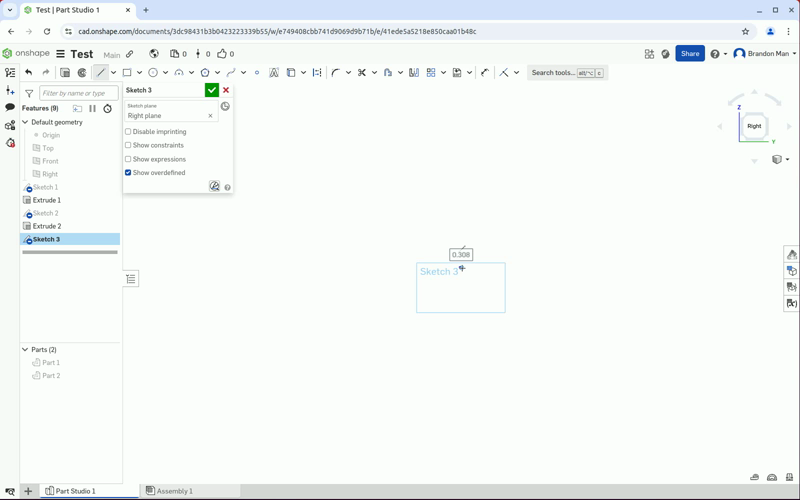
key_down(shift)
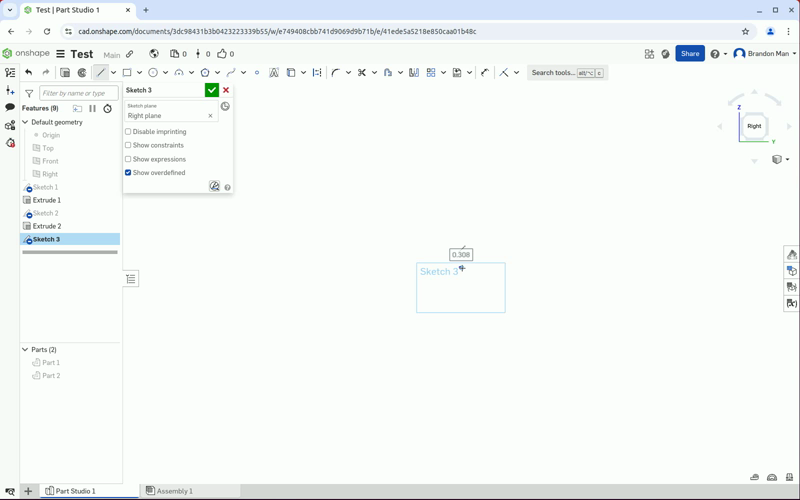
mouse_move(492, 267)
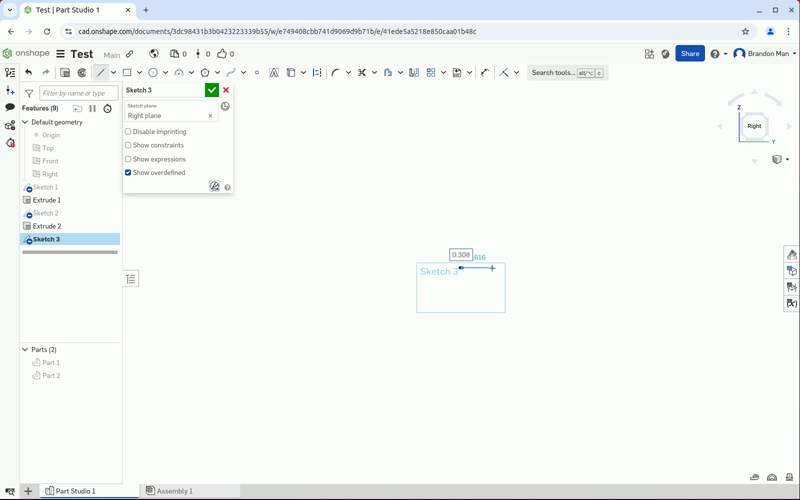
mouse_move(462, 261)
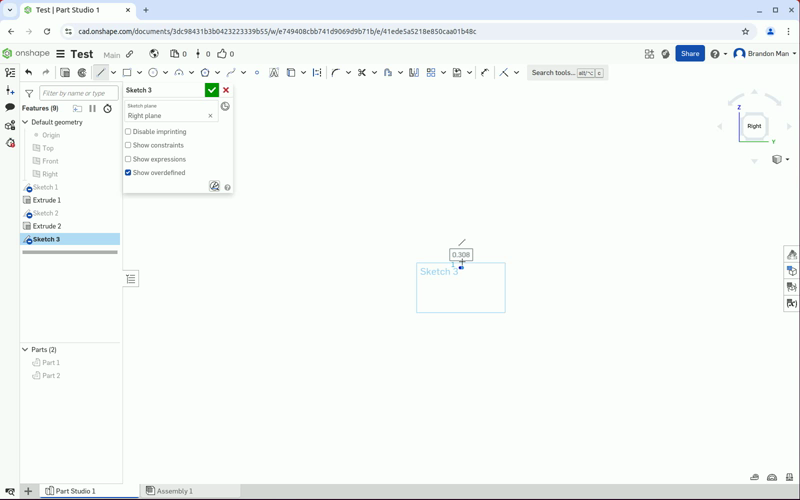
scroll(6)
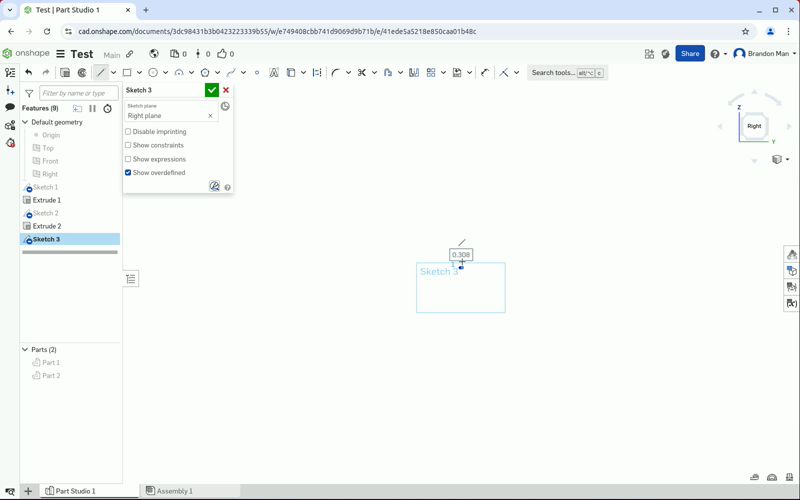
scroll(6)
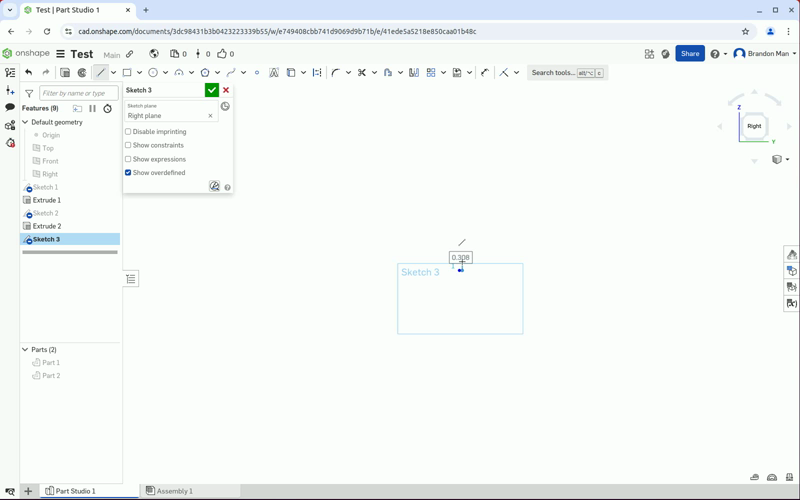
scroll(6)
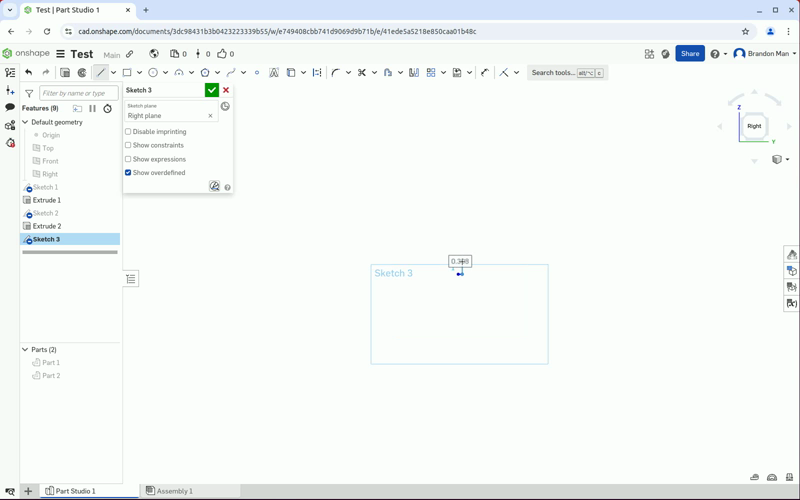
scroll(6)
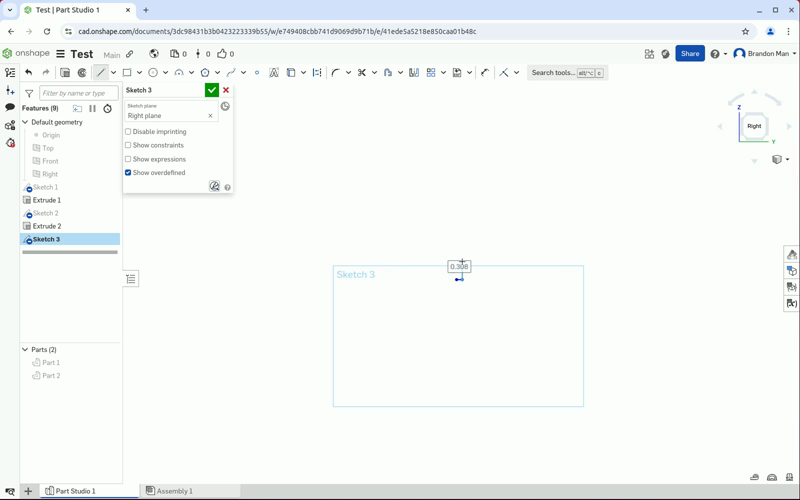
scroll(6)
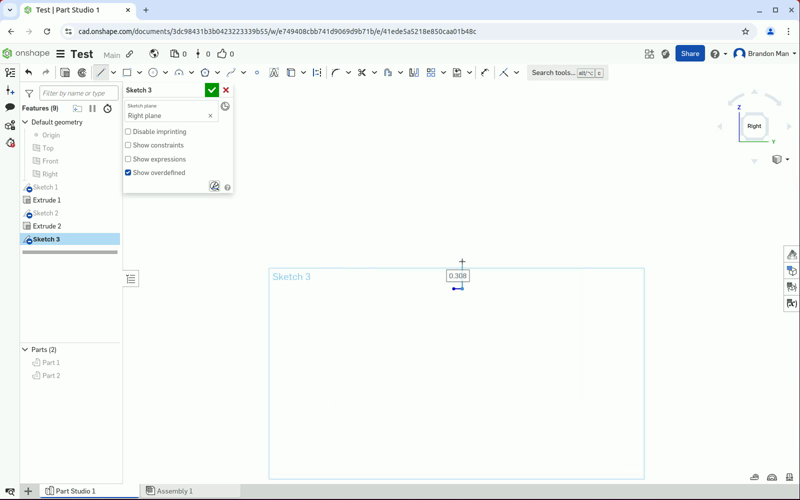
scroll(6)
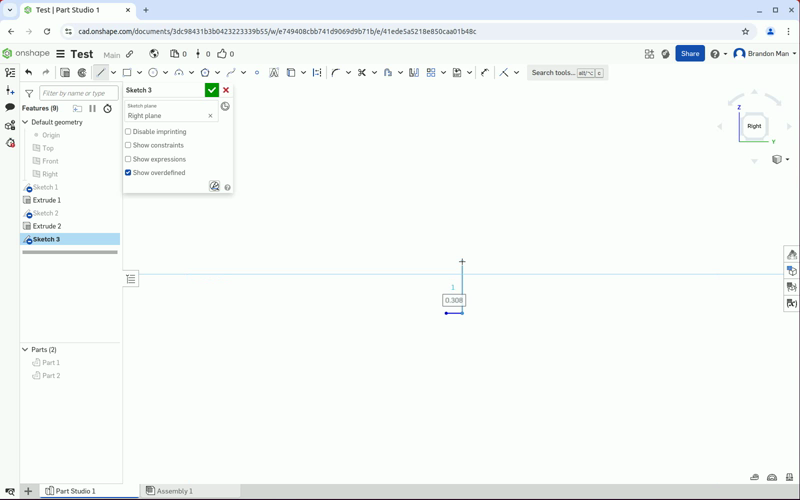
scroll(6)
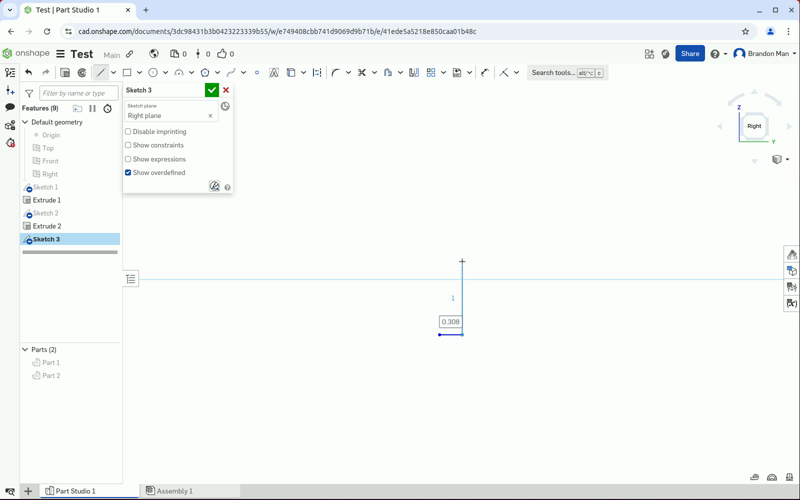
click(462, 261)
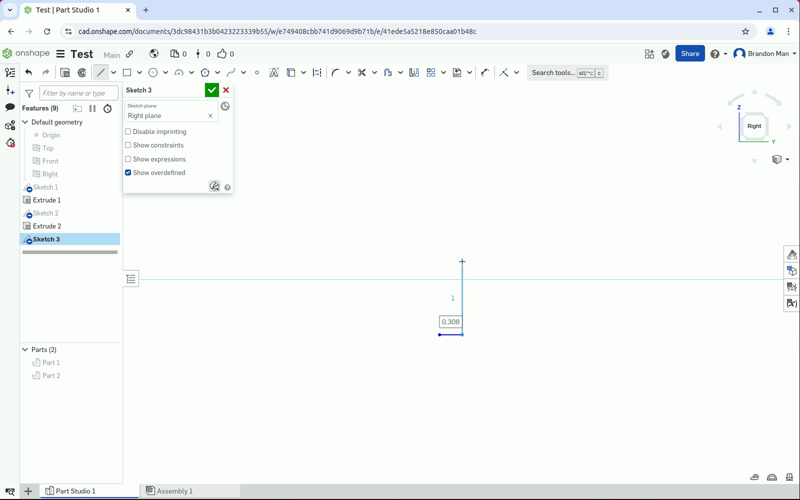
scroll(-6)
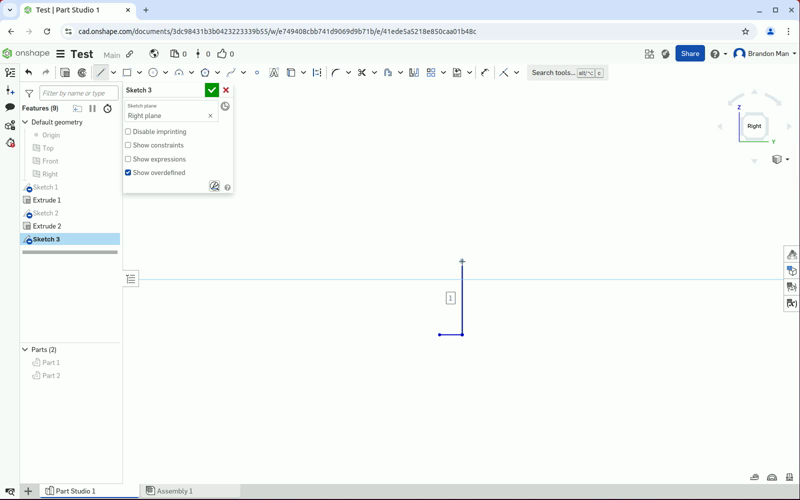
scroll(-6)
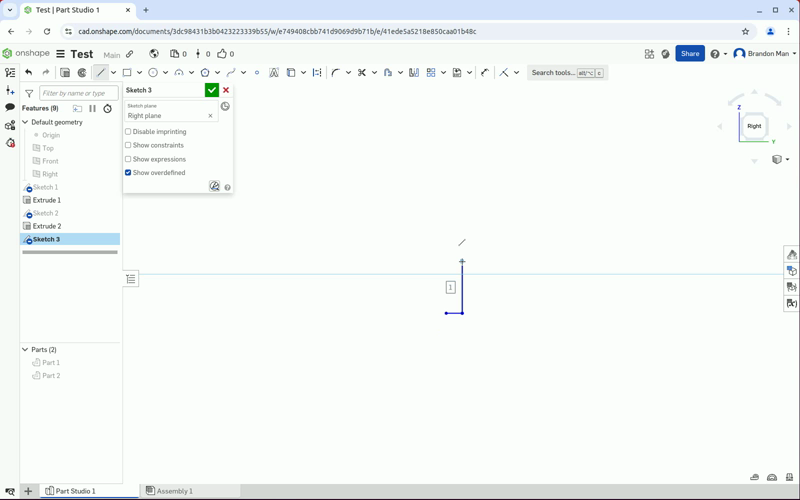
scroll(-6)
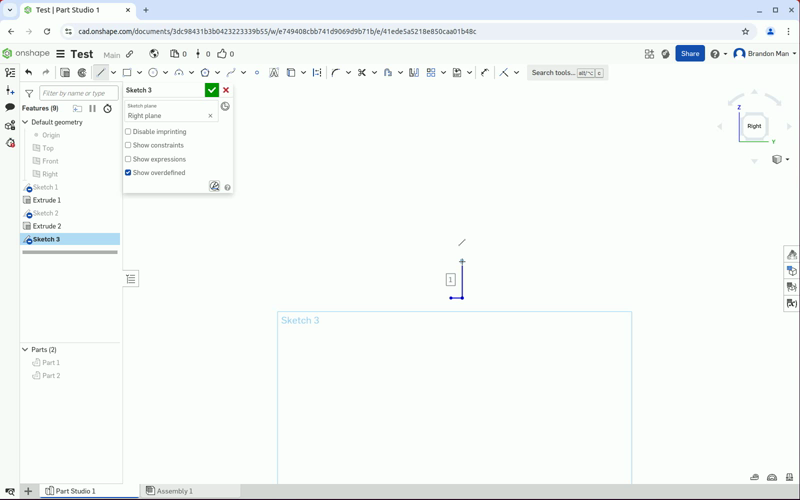
scroll(-6)
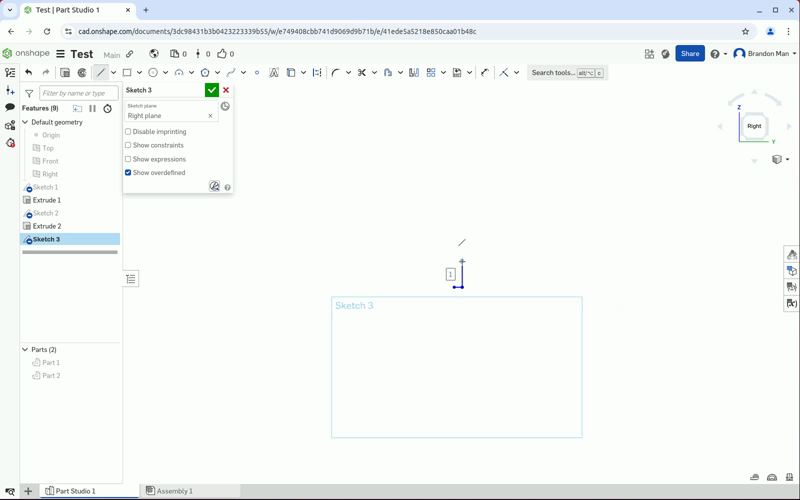
scroll(-6)
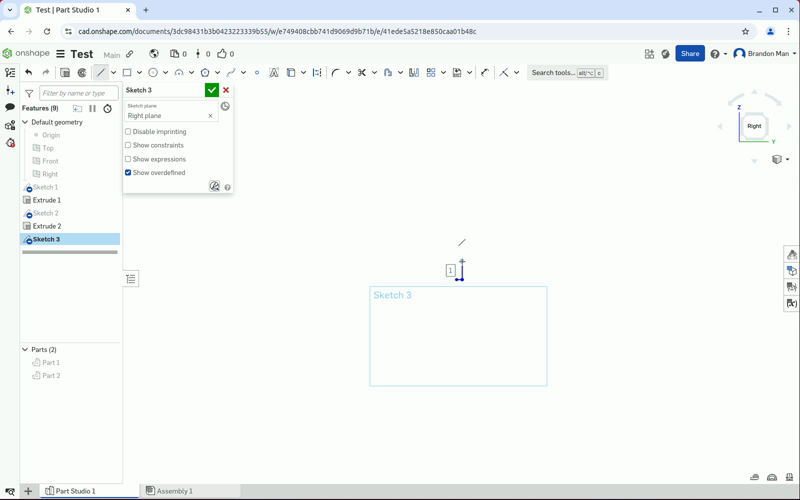
scroll(-6)
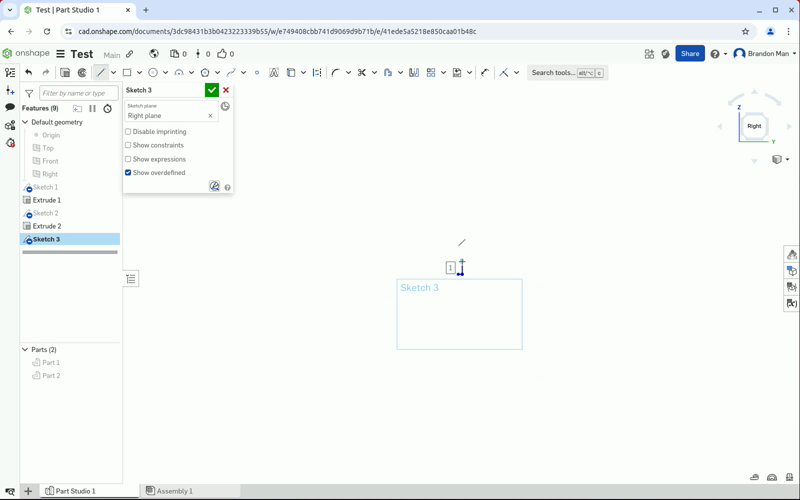
scroll(-6)
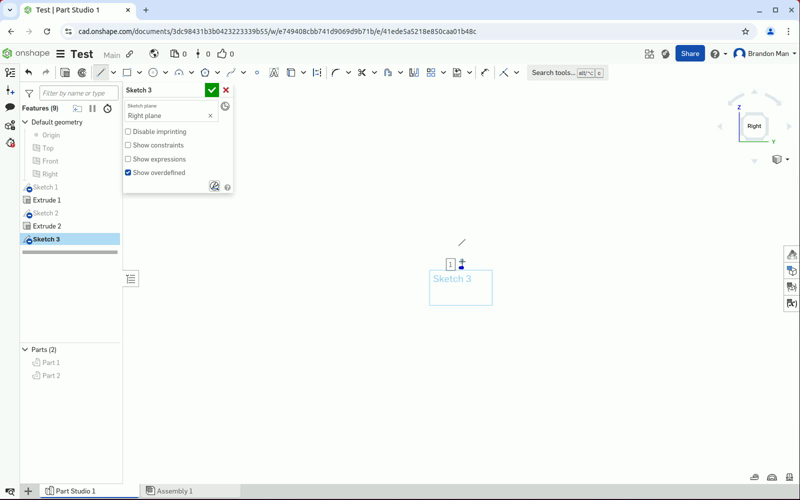
key_up(shift)
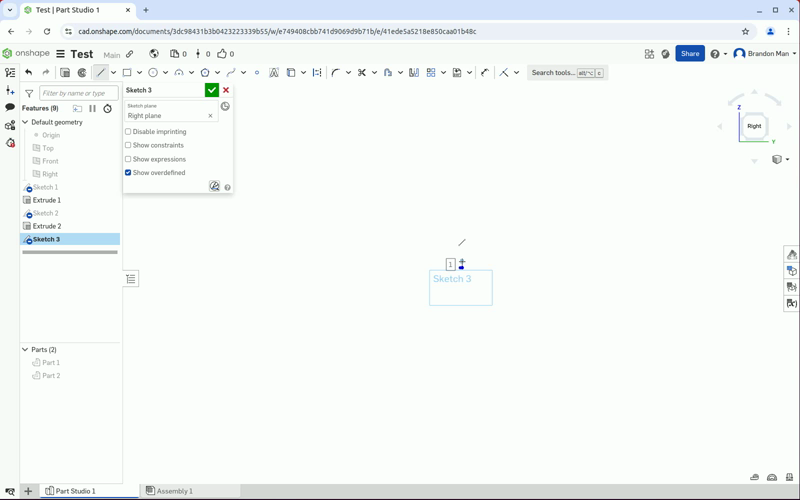
key_down(shift)
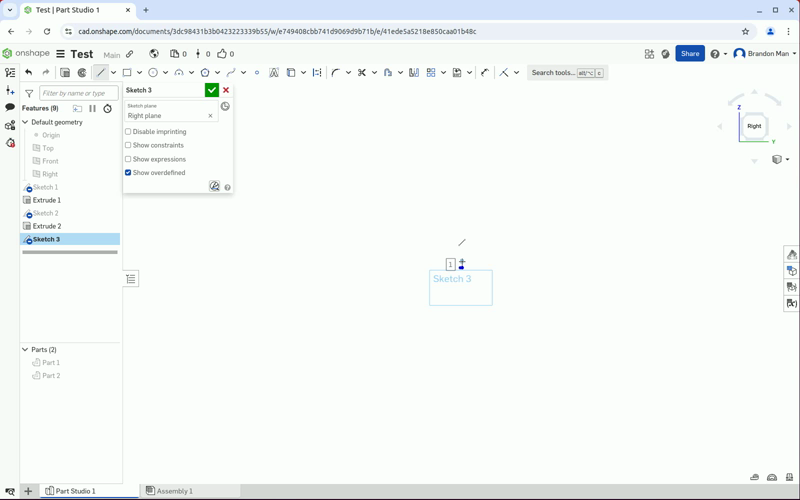
mouse_move(492, 261)
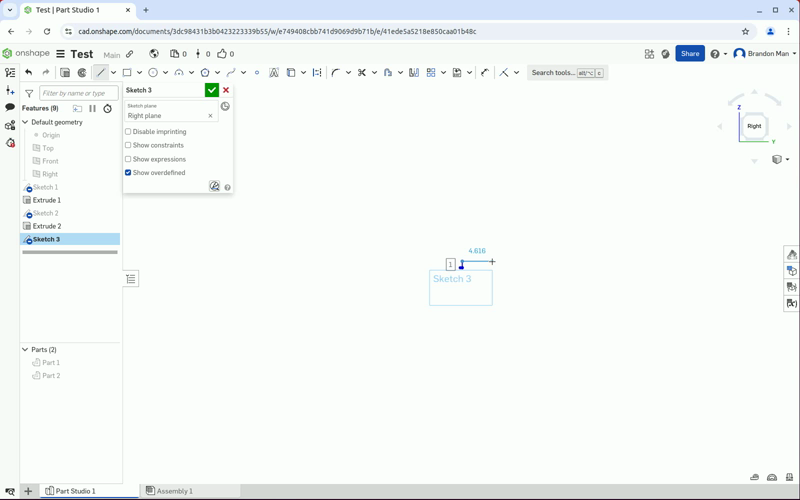
mouse_move(465, 255)
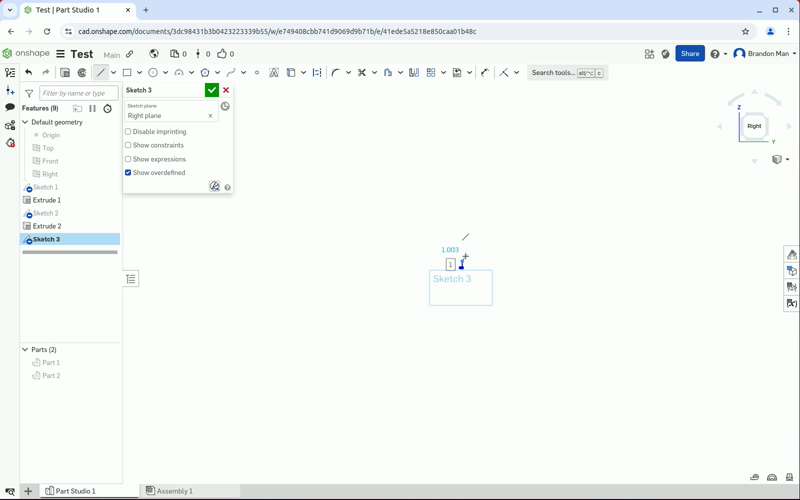
scroll(6)
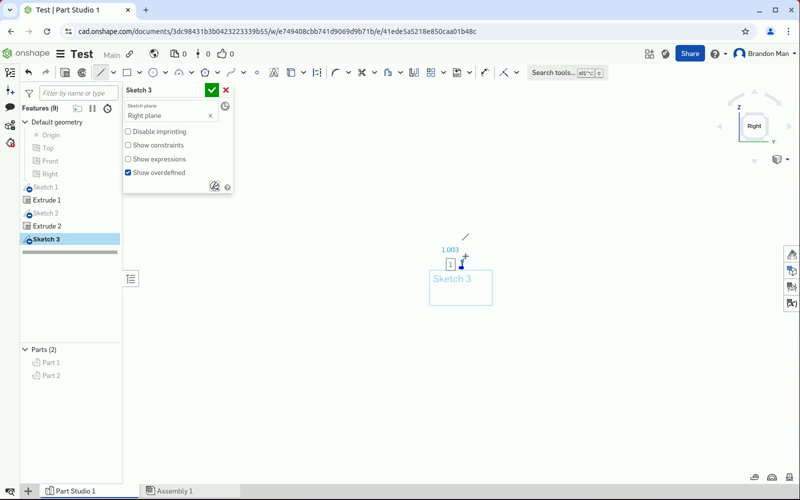
scroll(6)
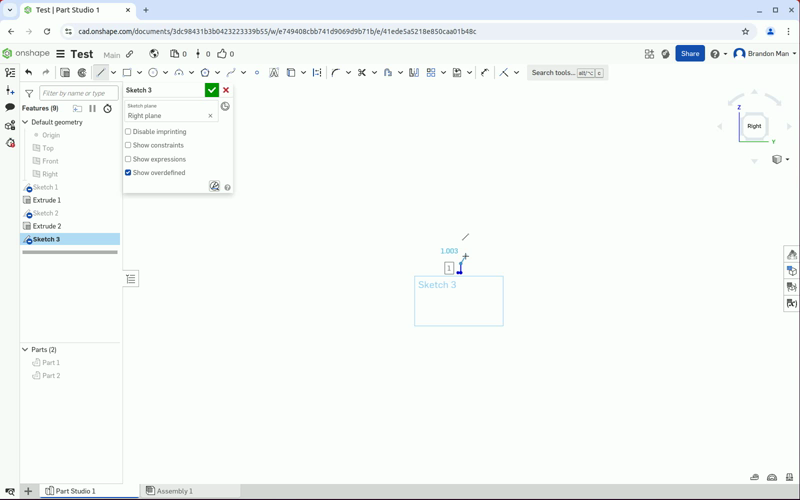
scroll(6)
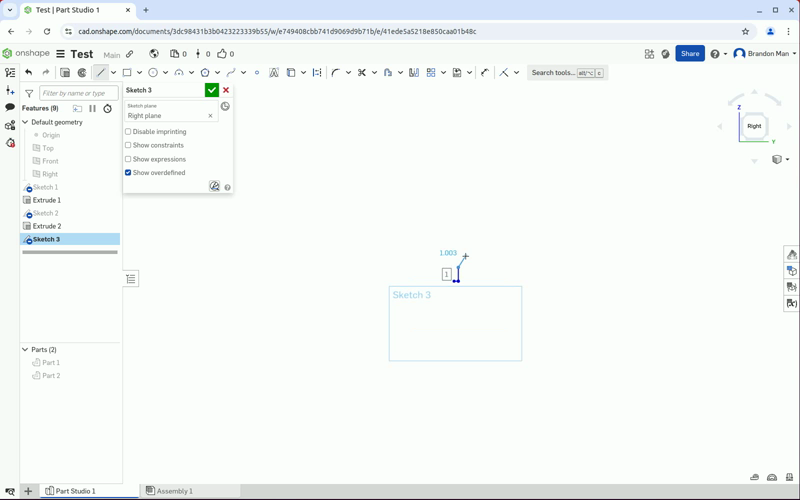
scroll(6)
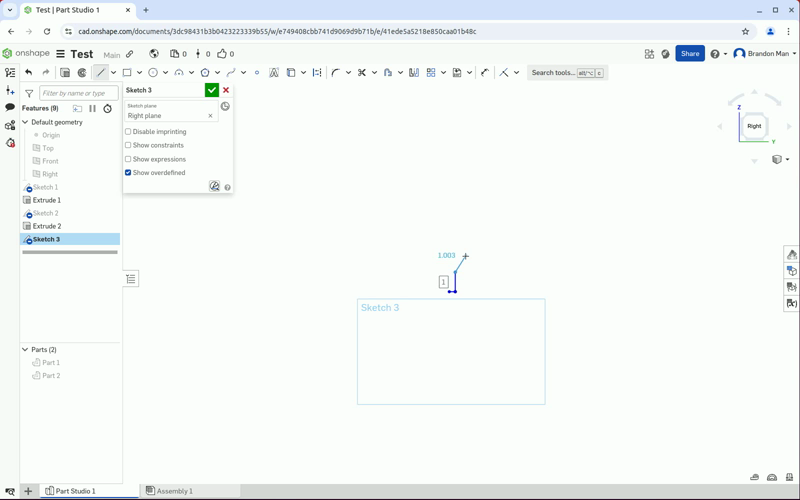
scroll(6)
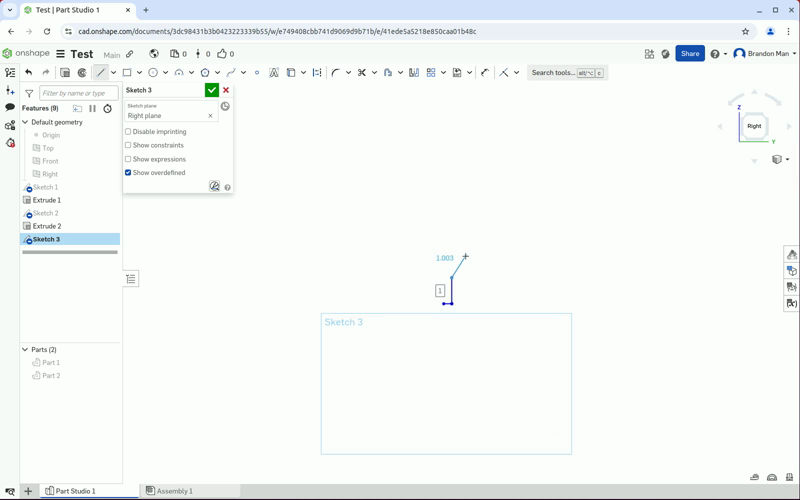
scroll(6)
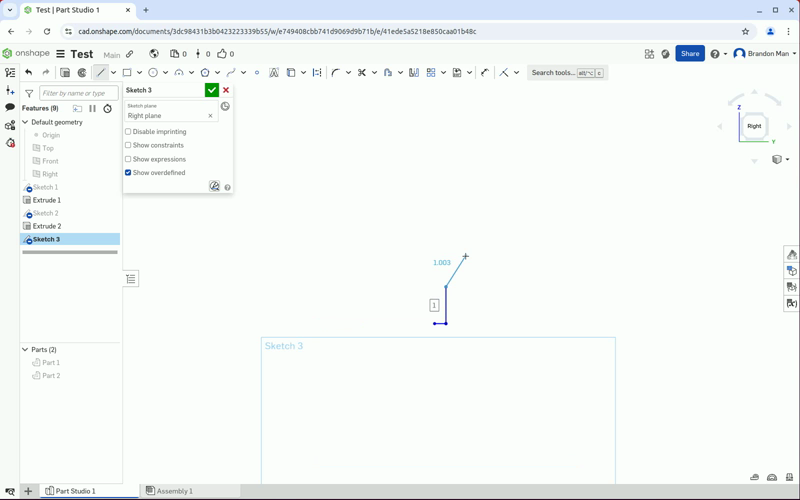
scroll(6)
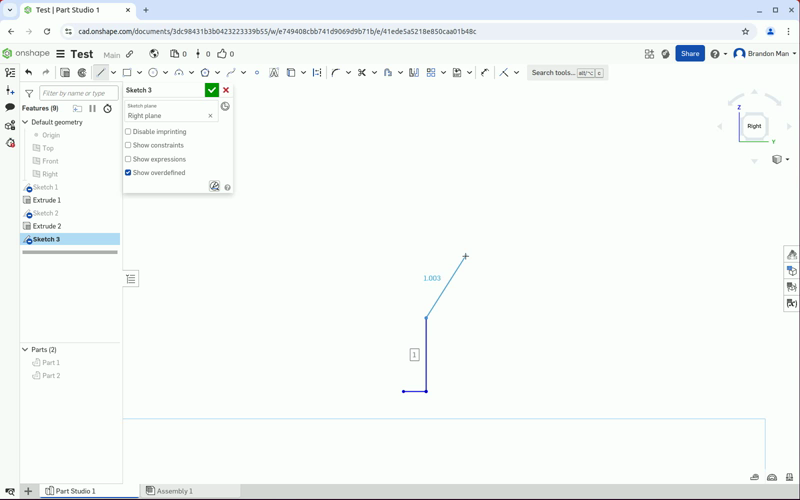
click(465, 255)
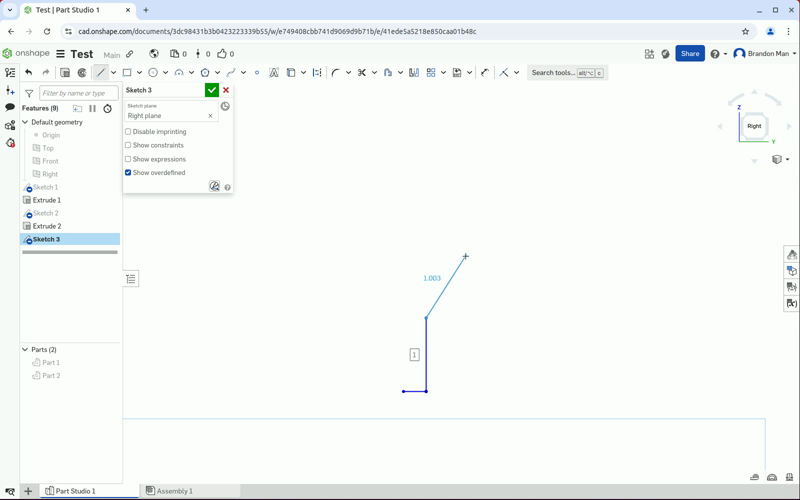
scroll(-6)
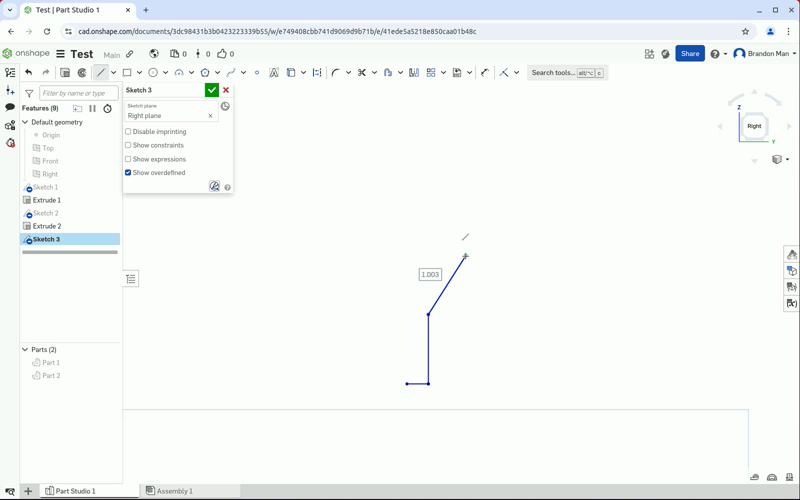
scroll(-6)
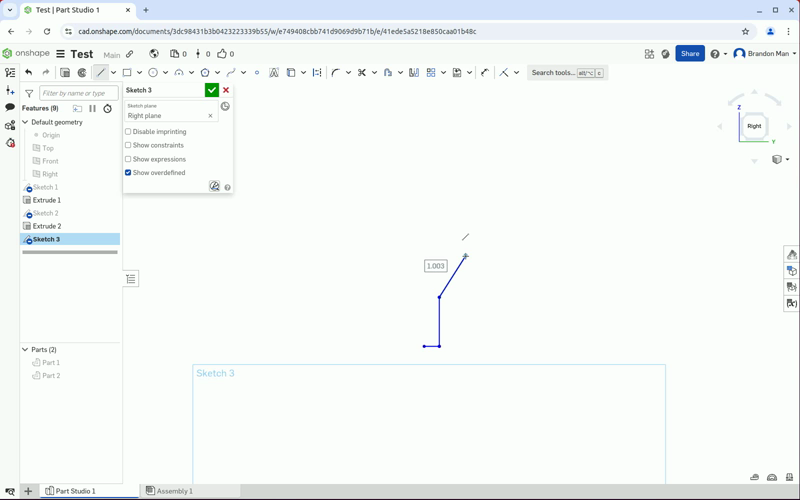
scroll(-6)
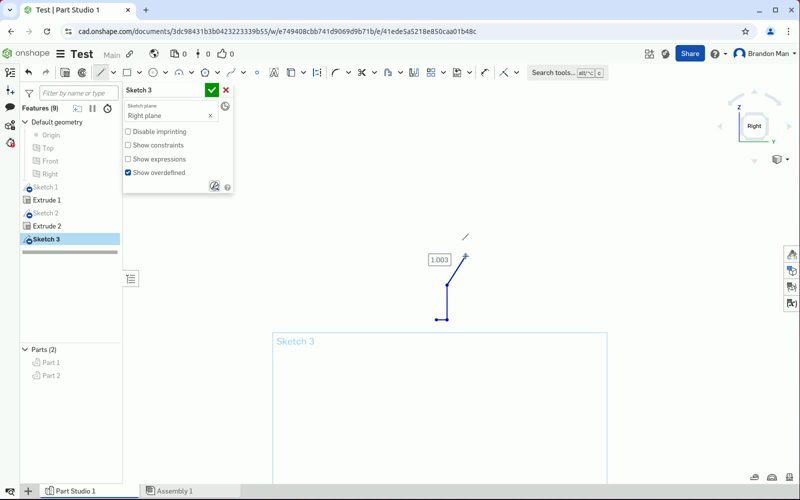
scroll(-6)
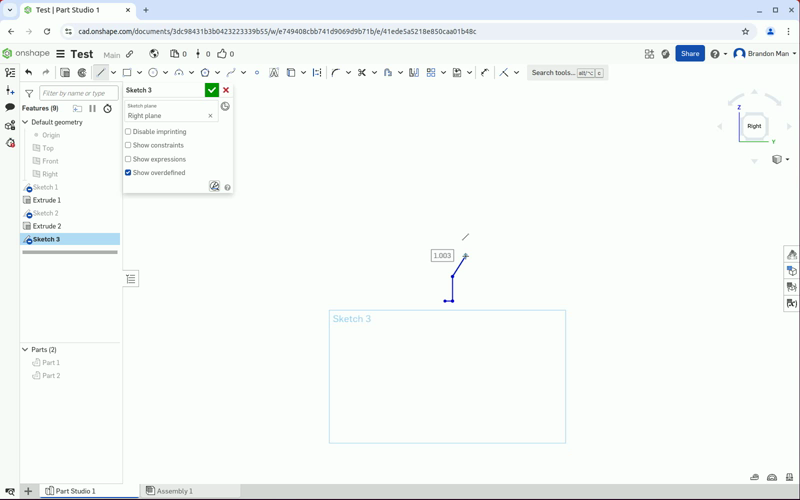
scroll(-6)
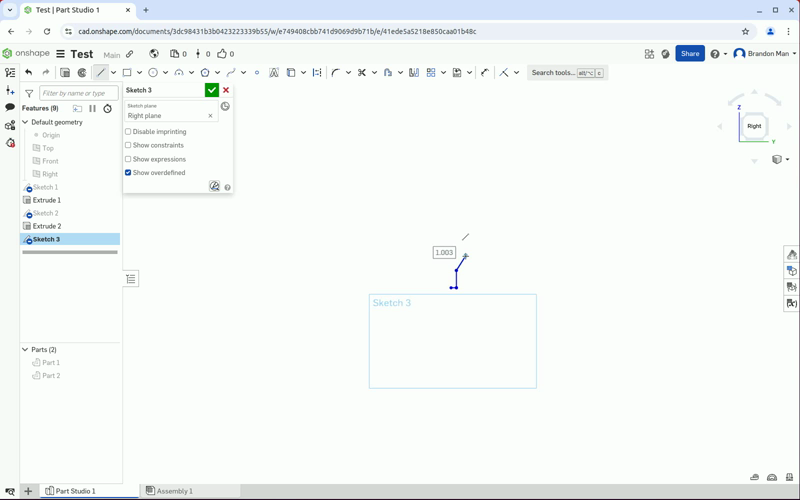
scroll(-6)
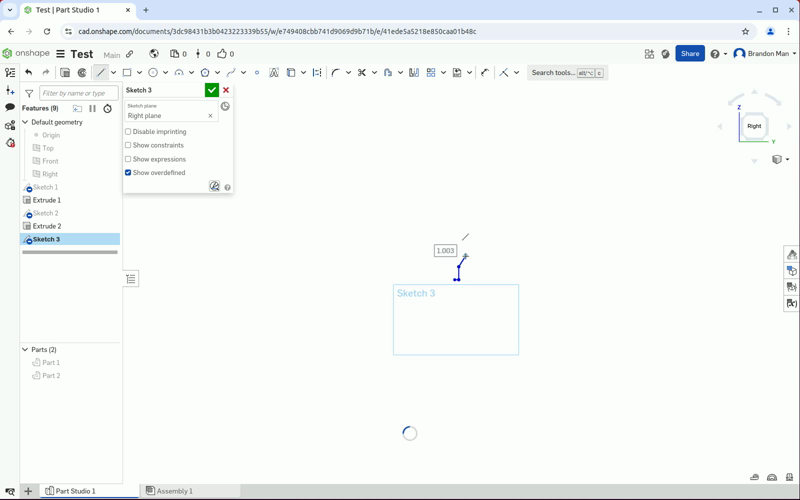
scroll(-6)
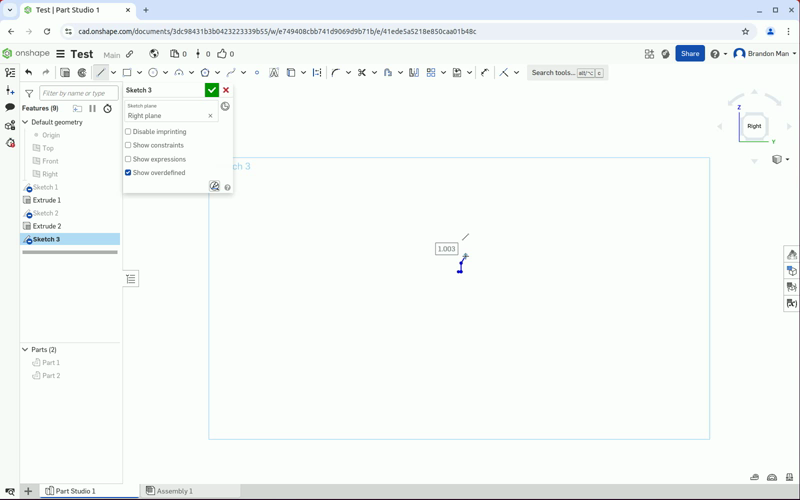
key_up(shift)
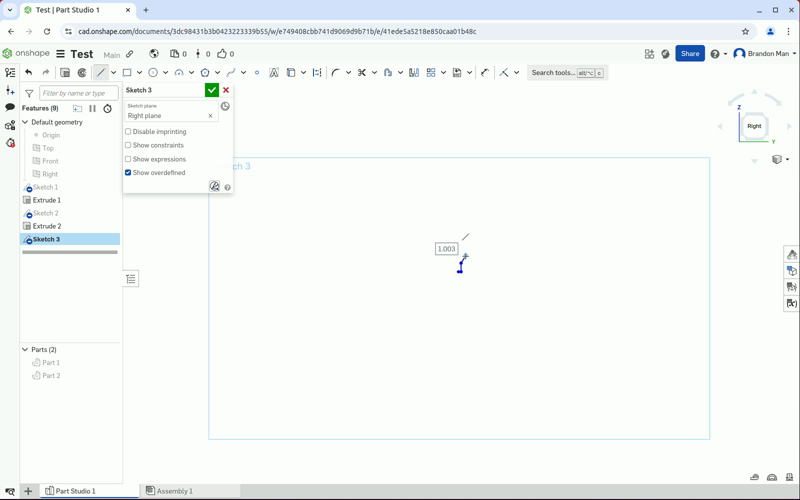
key_down(shift)
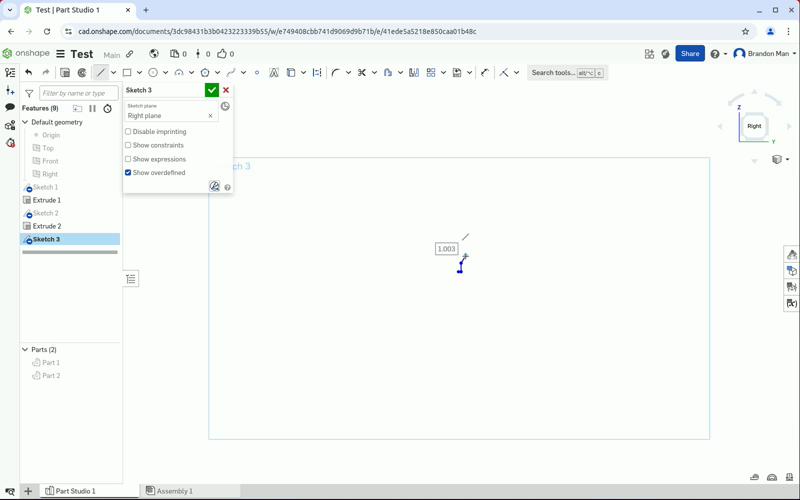
mouse_move(495, 255)
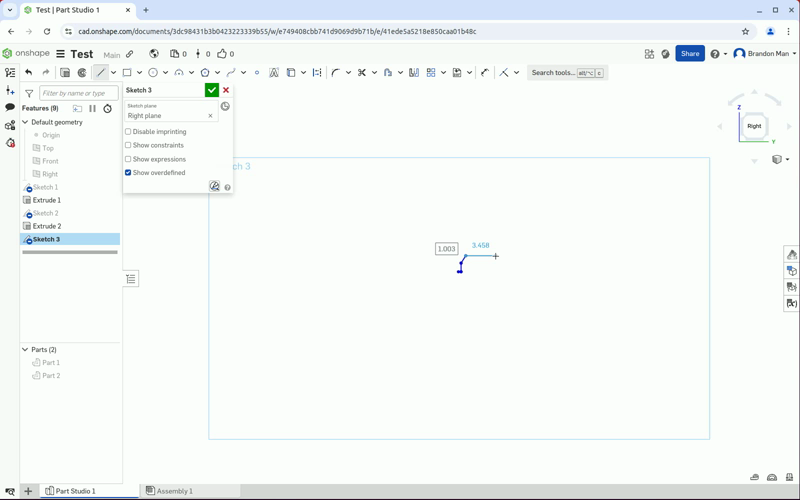
mouse_move(464, 254)
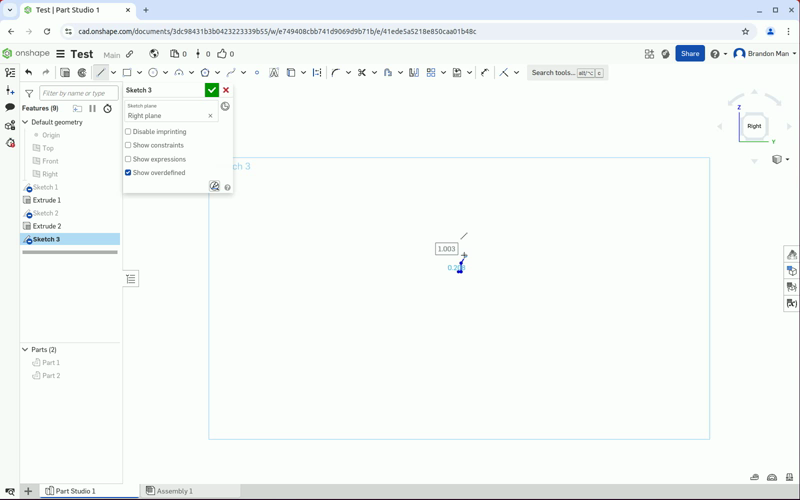
scroll(6)
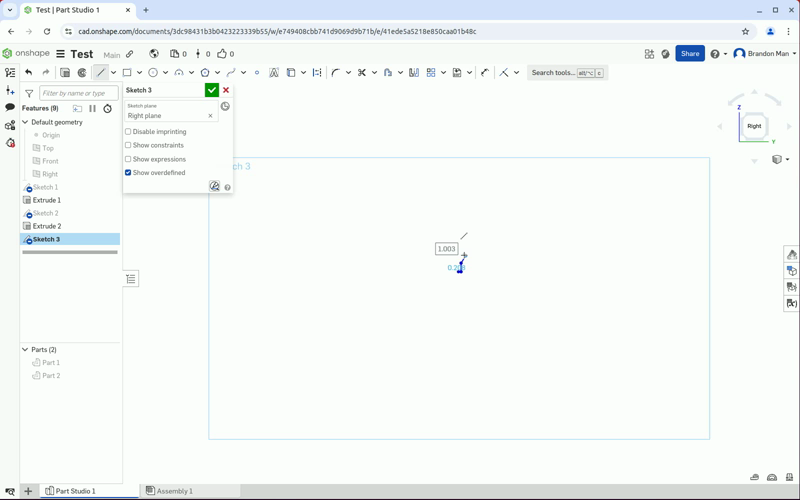
scroll(6)
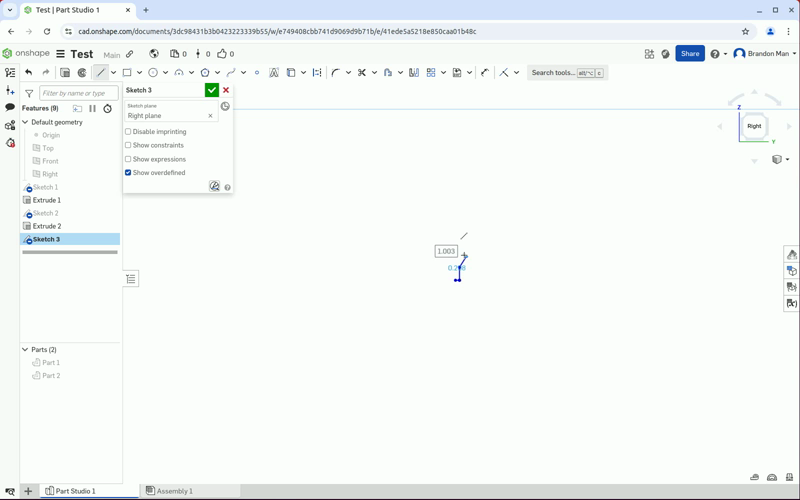
scroll(6)
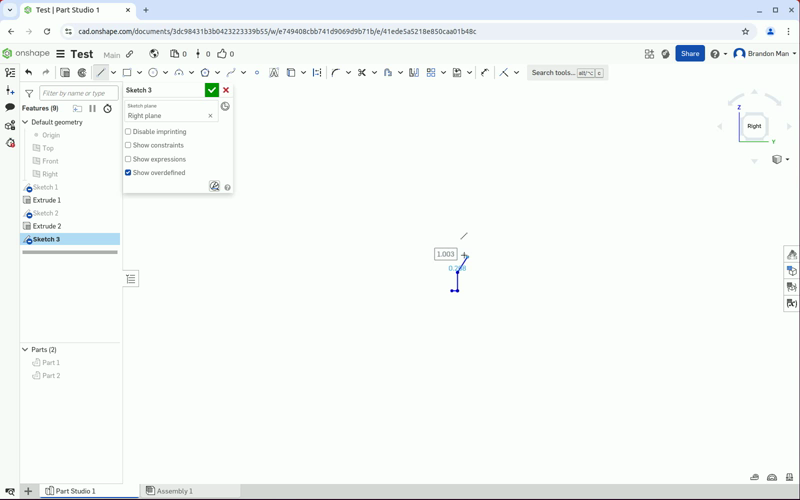
scroll(6)
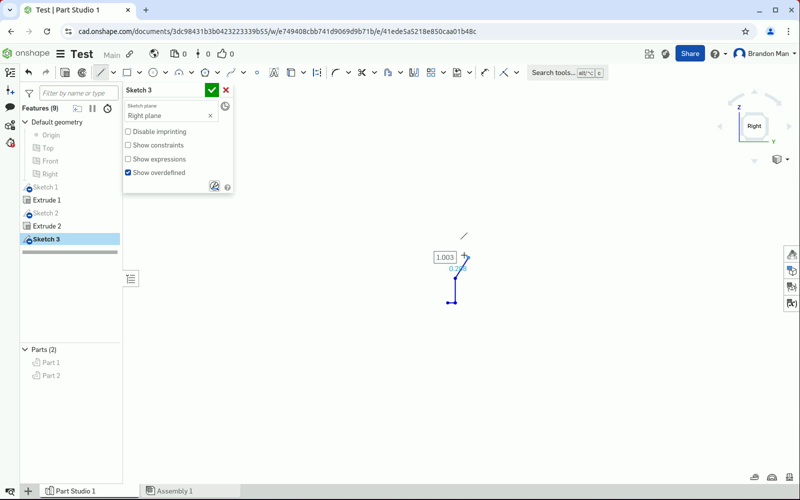
scroll(6)
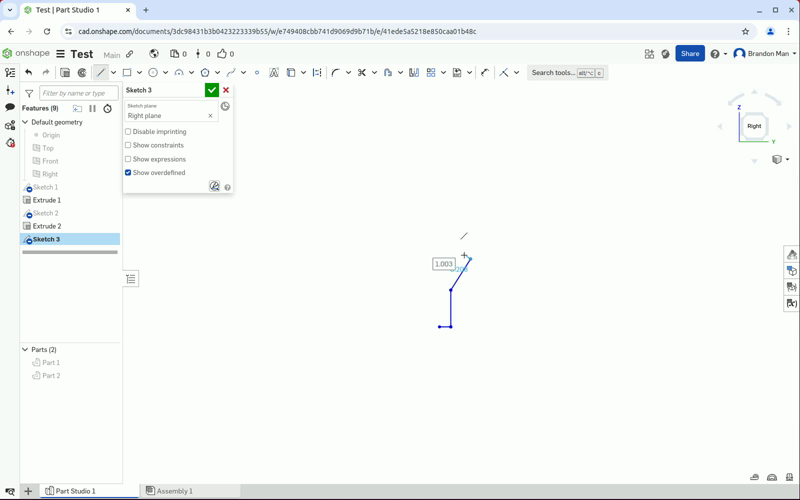
scroll(6)
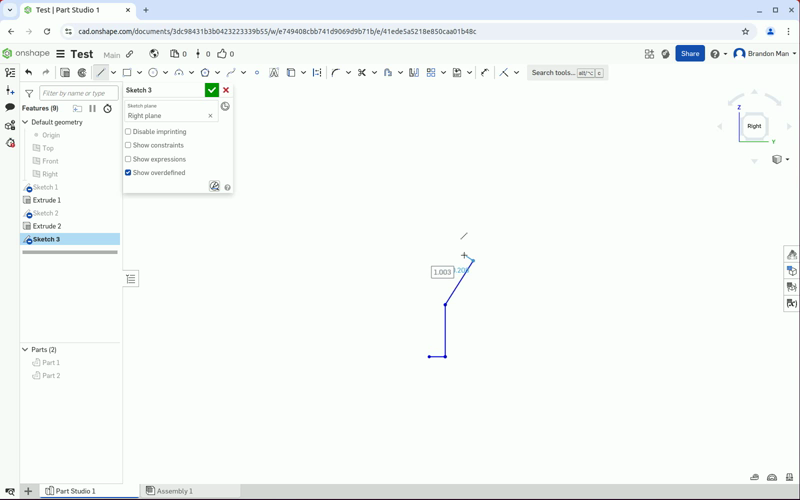
scroll(6)
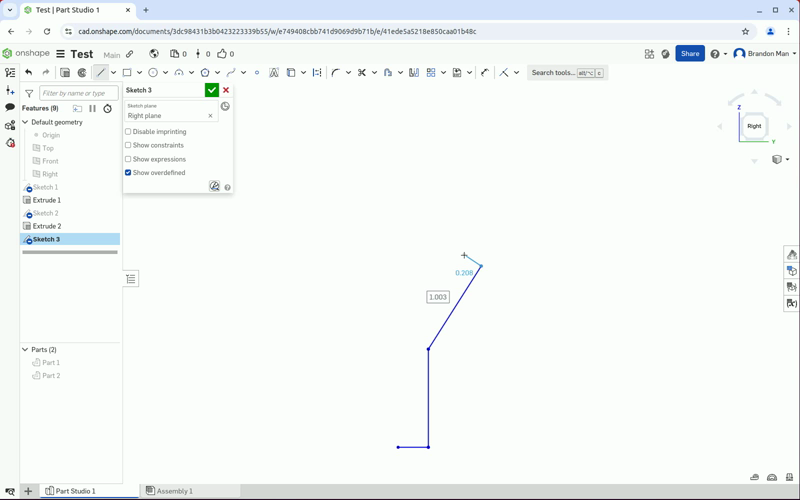
click(464, 254)
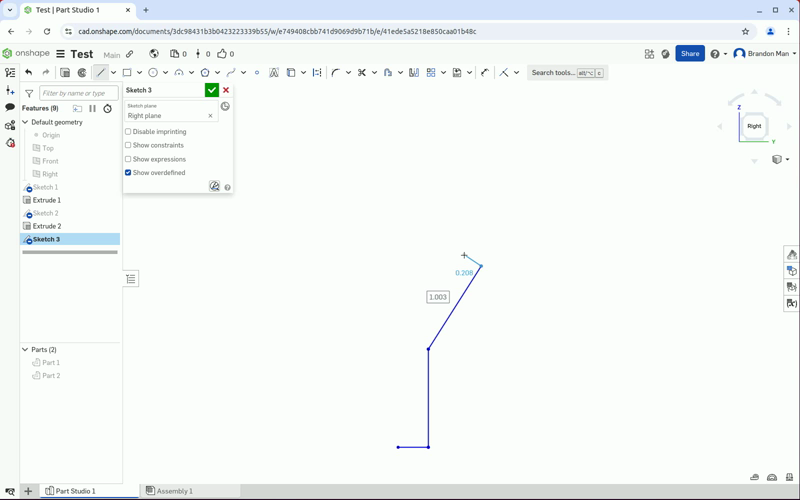
scroll(-6)
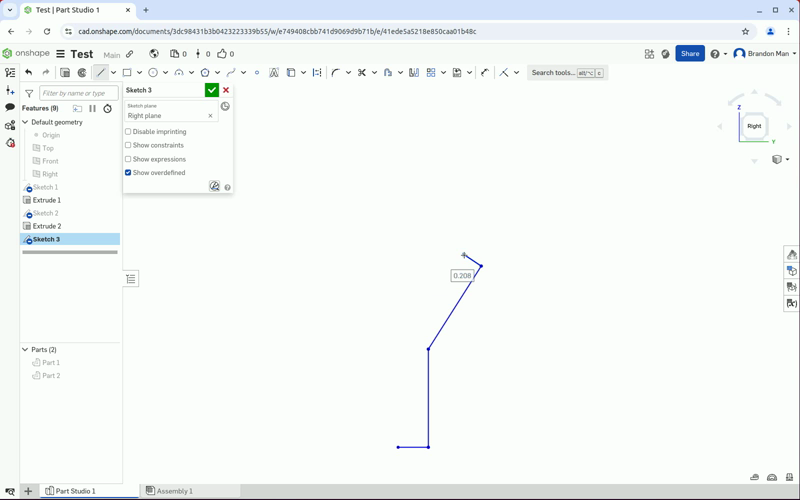
scroll(-6)
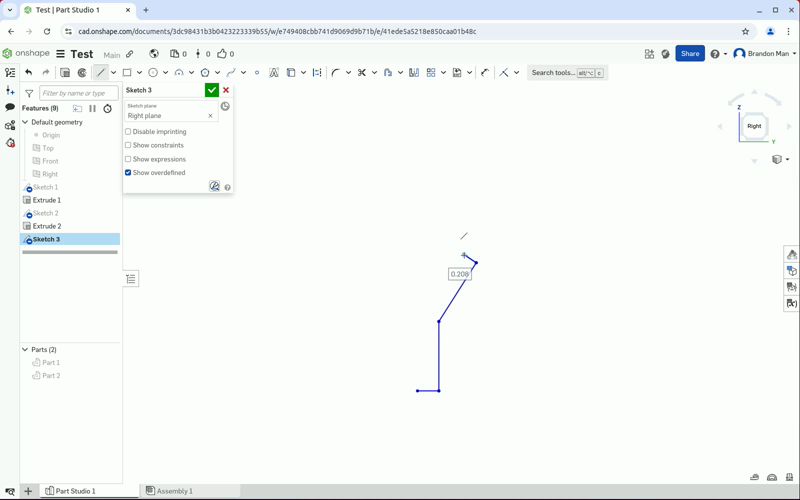
scroll(-6)
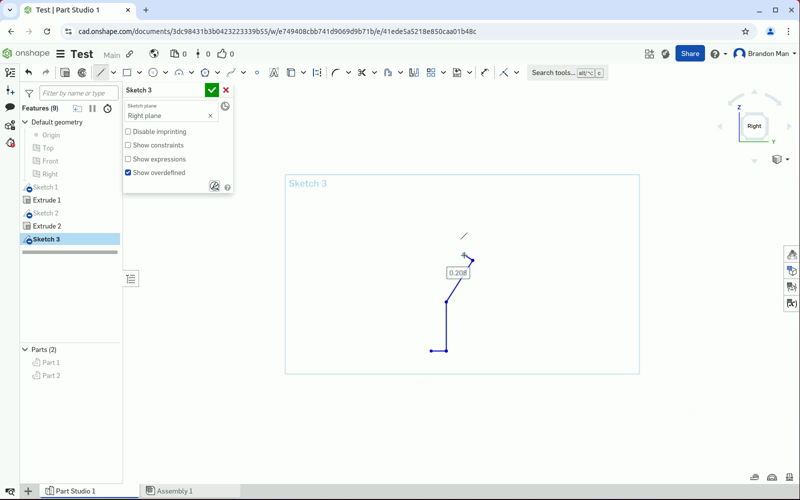
scroll(-6)
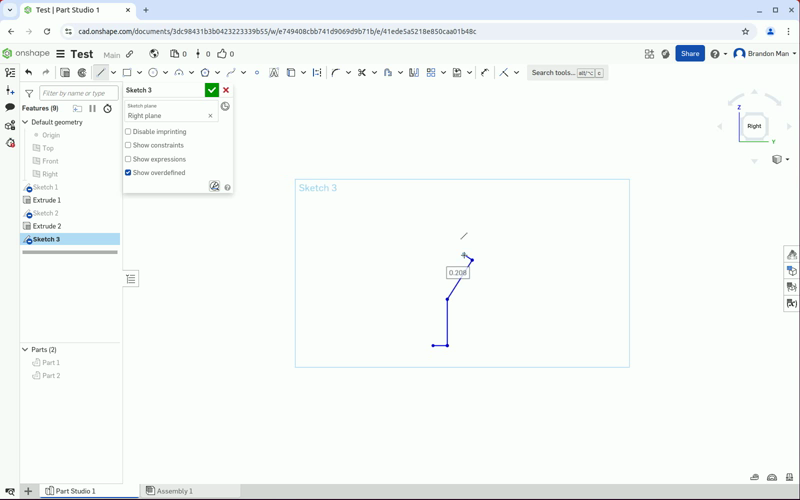
scroll(-6)
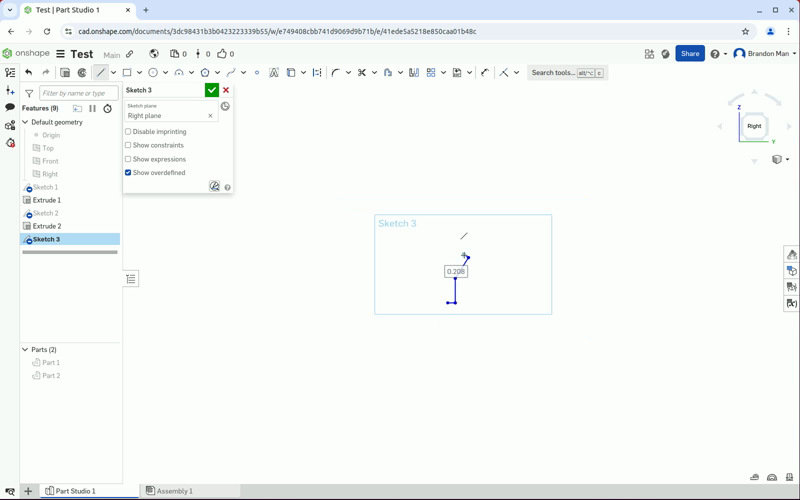
scroll(-6)
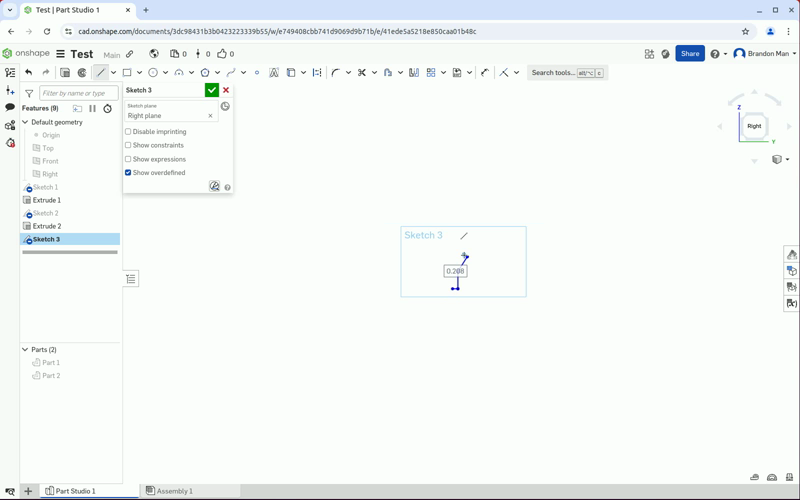
scroll(-6)
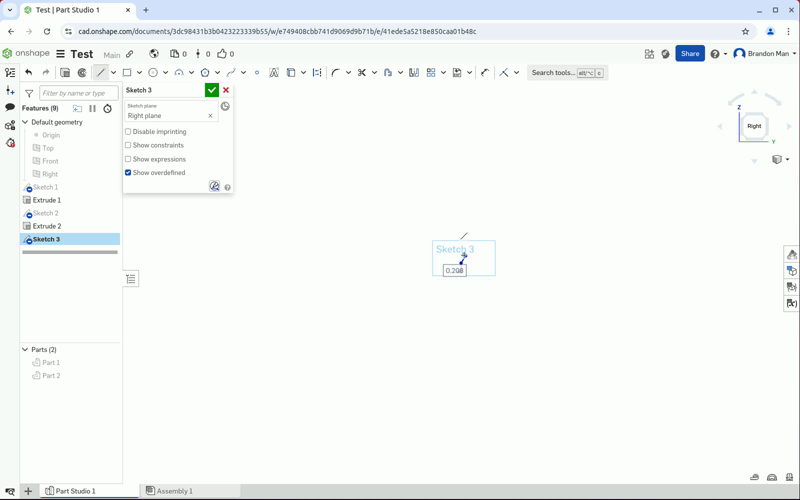
key_up(shift)
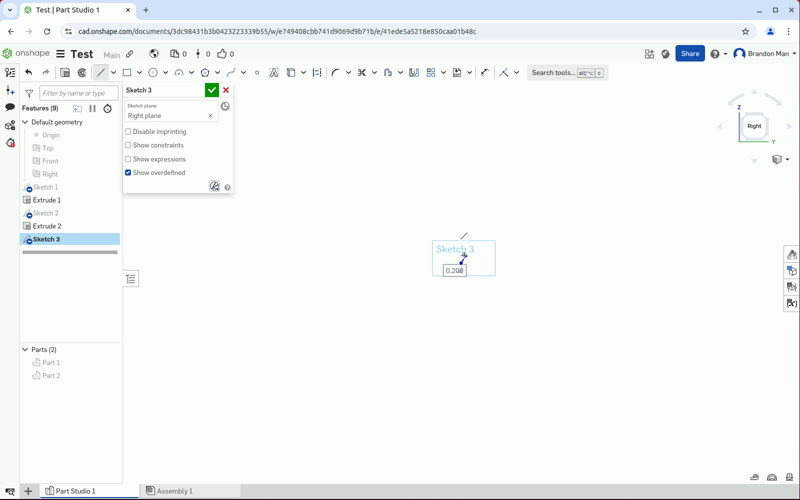
key_down(shift)
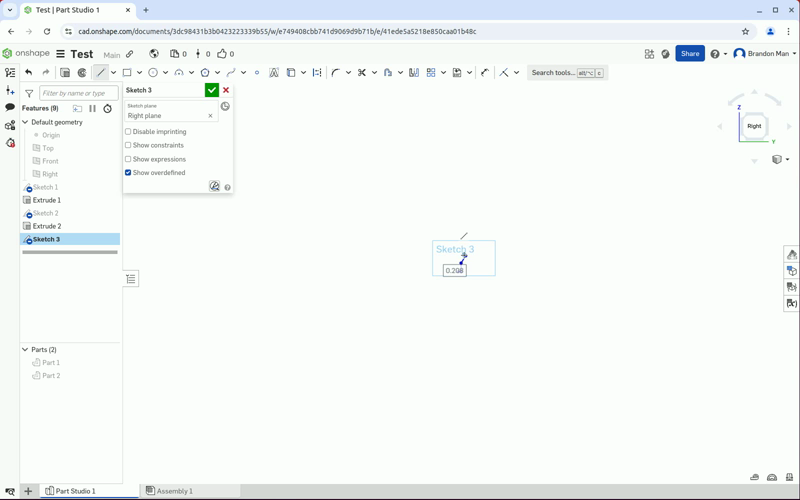
mouse_move(494, 254)
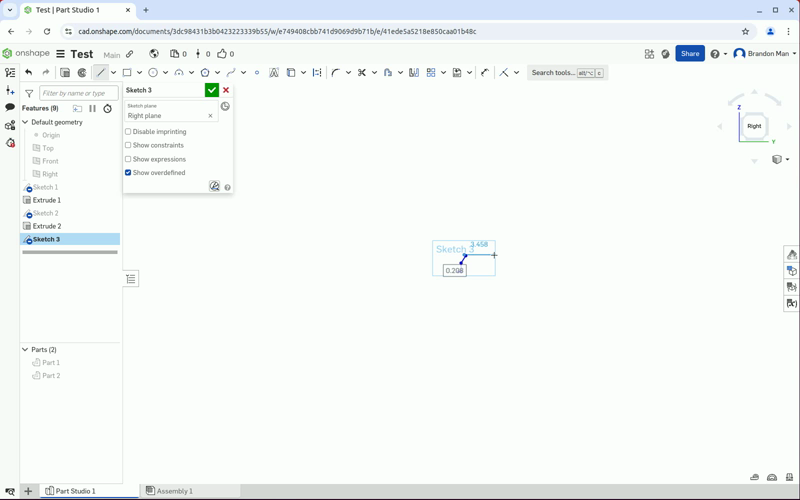
mouse_move(460, 260)
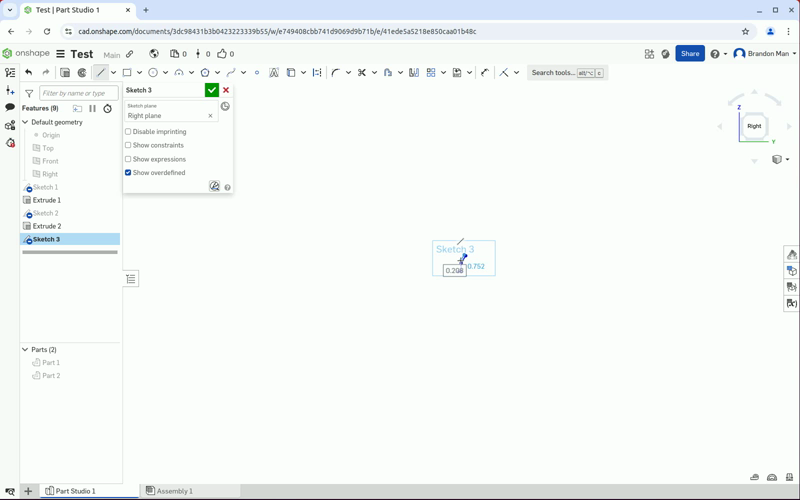
scroll(6)
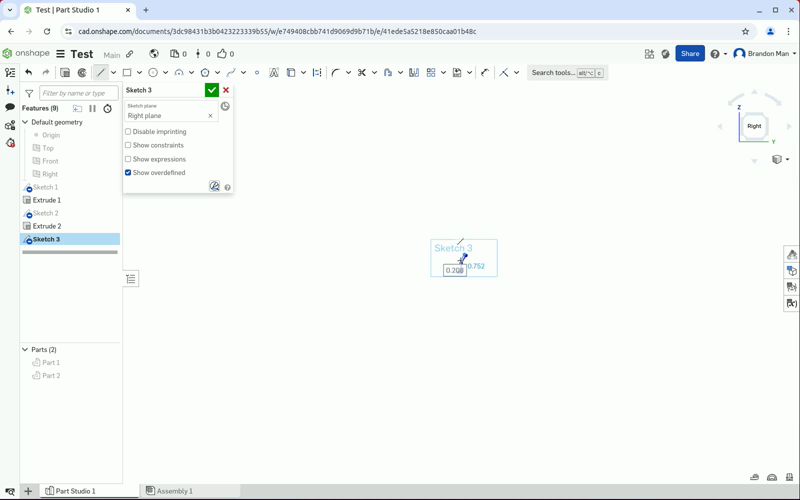
scroll(6)
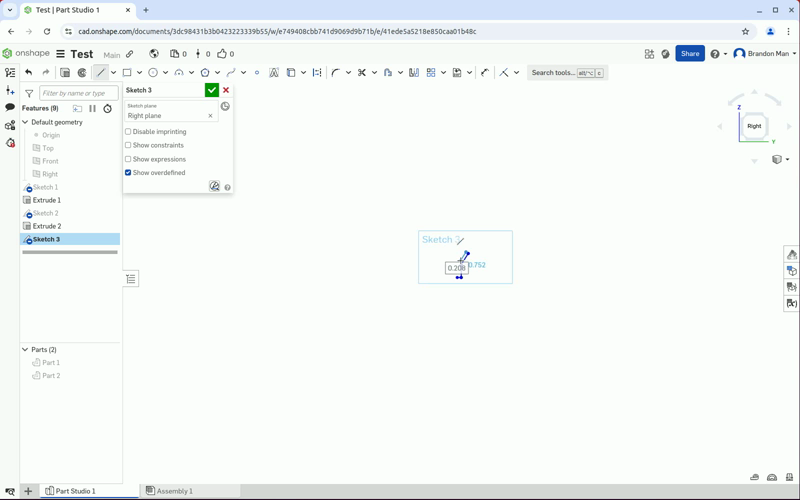
scroll(6)
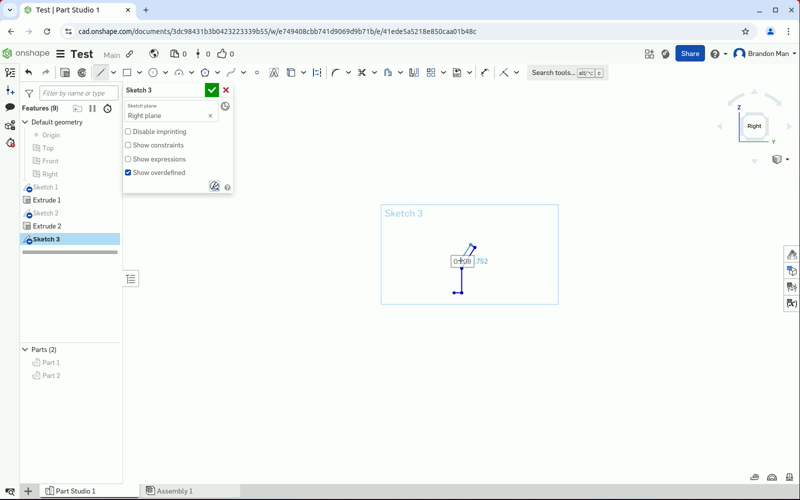
scroll(6)
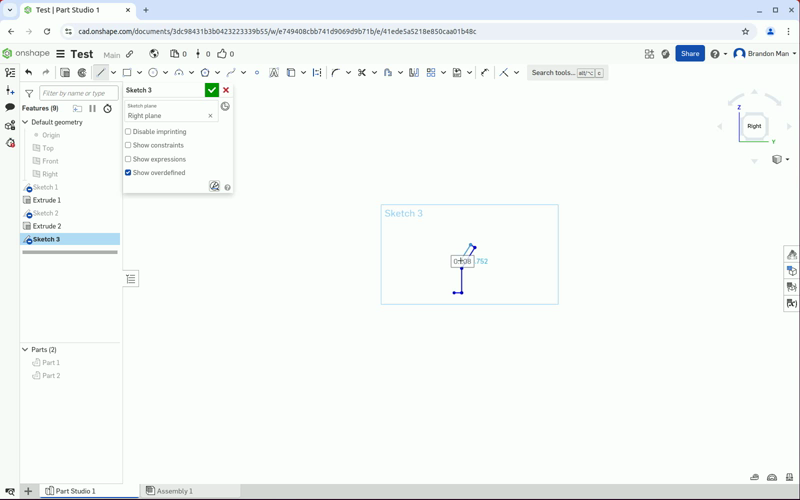
scroll(6)
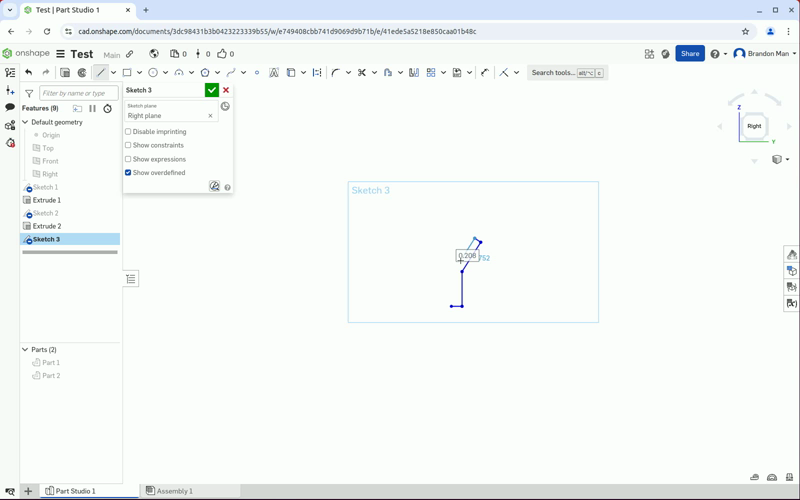
scroll(6)
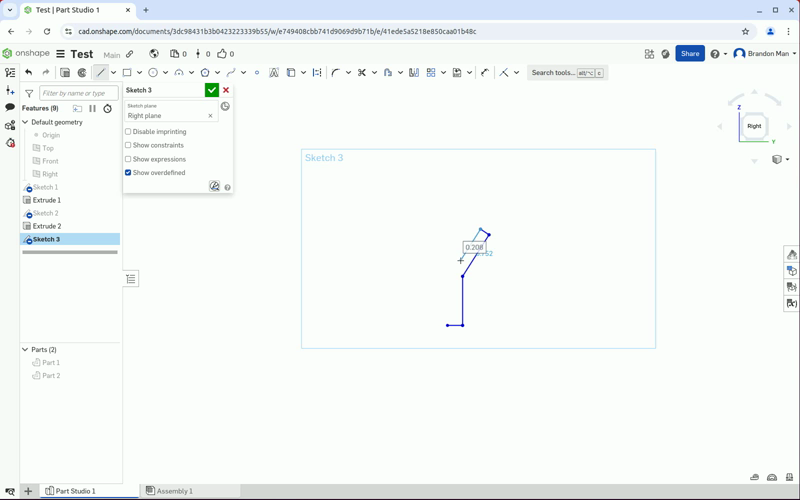
scroll(6)
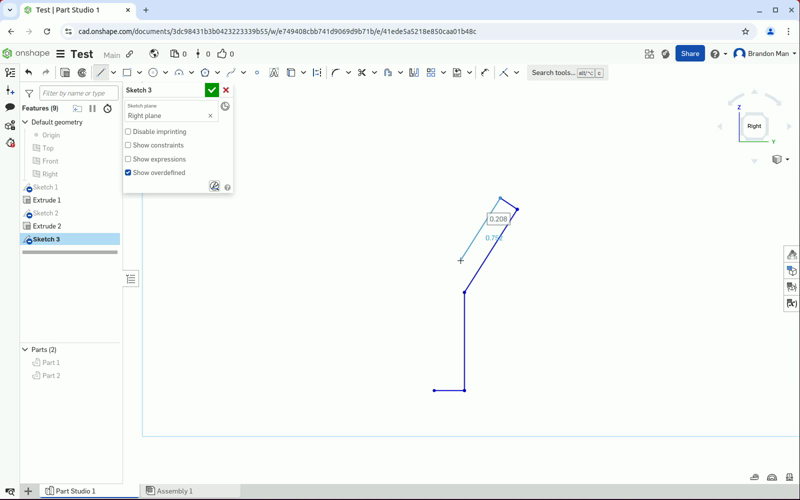
click(460, 260)
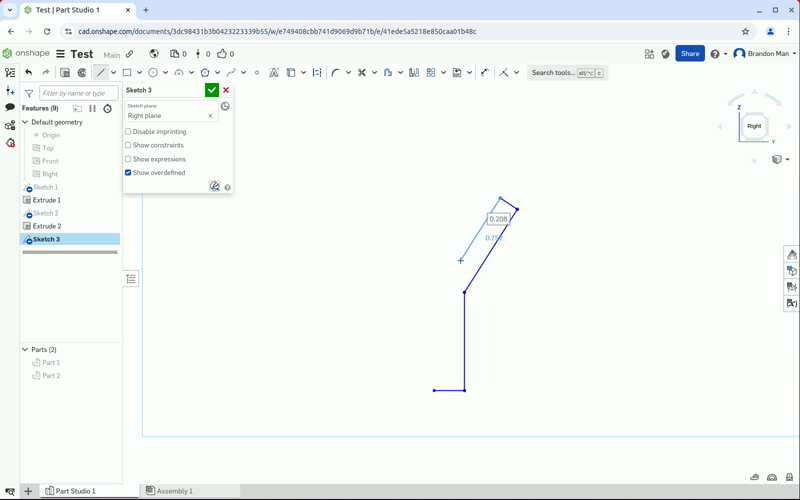
scroll(-6)
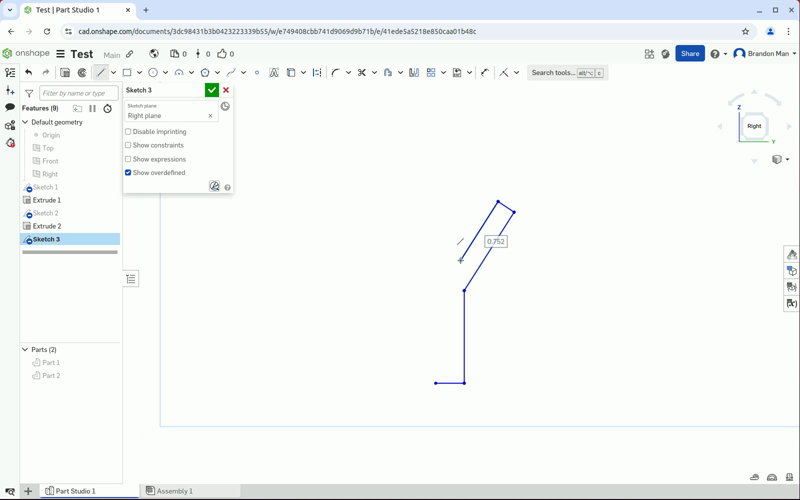
scroll(-6)
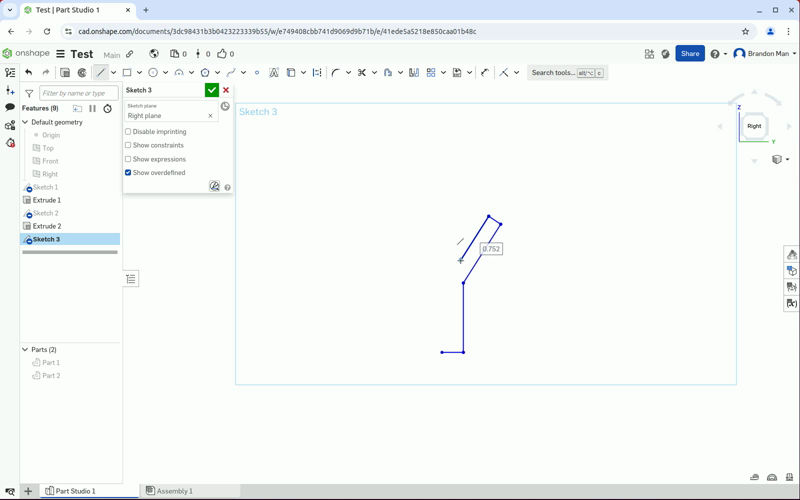
scroll(-6)
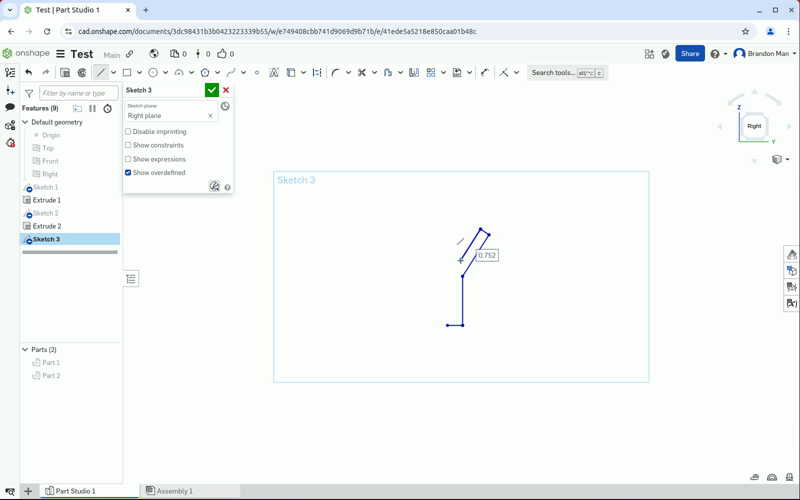
scroll(-6)
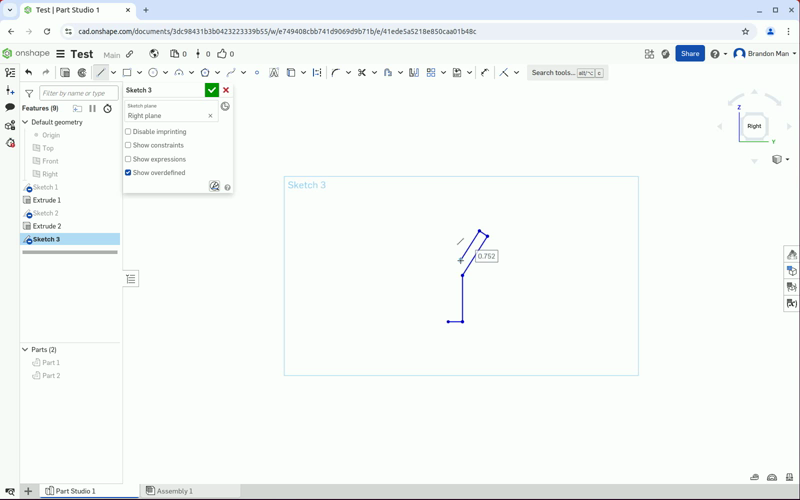
scroll(-6)
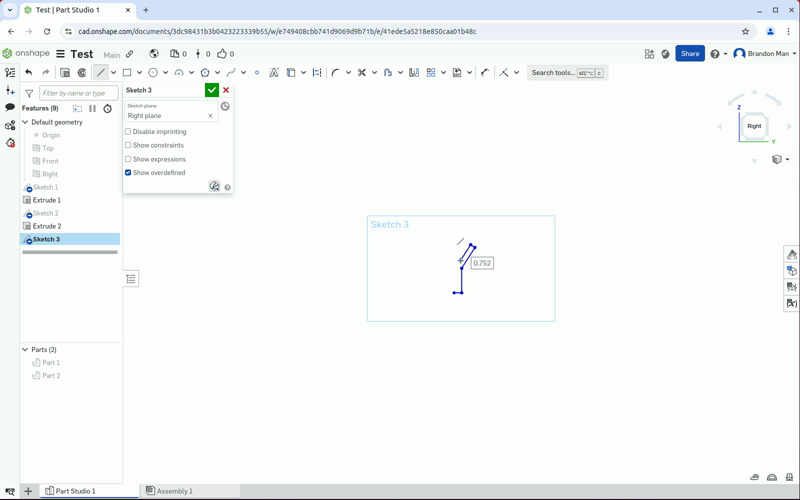
scroll(-6)
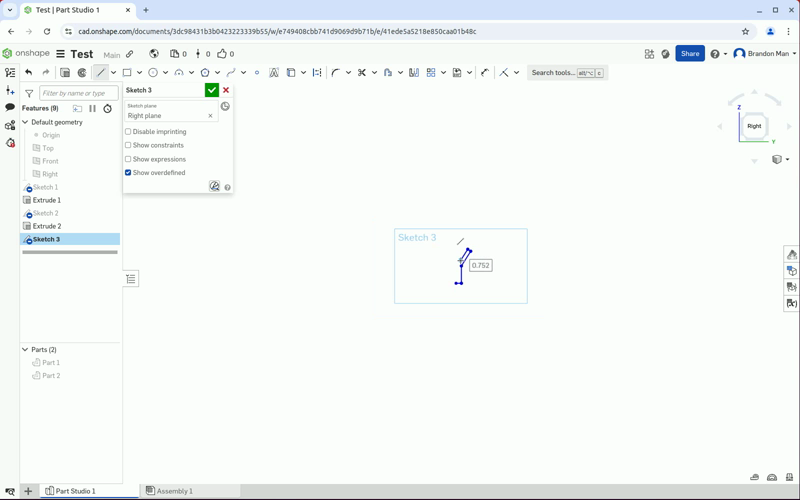
scroll(-6)
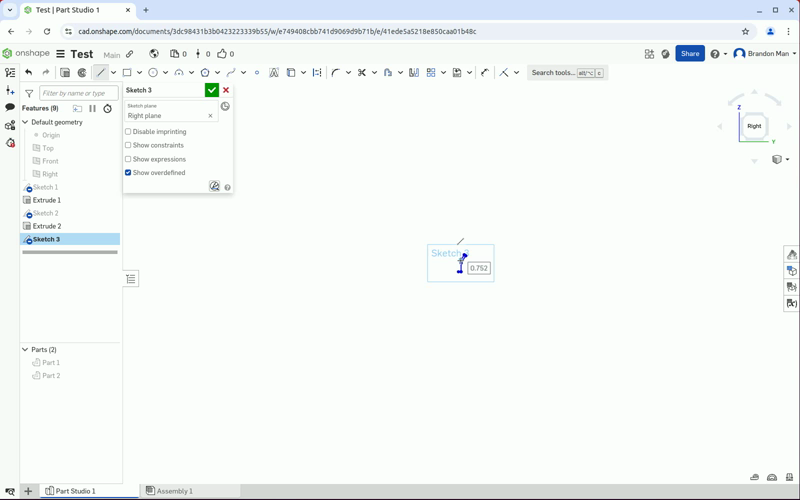
key_up(shift)
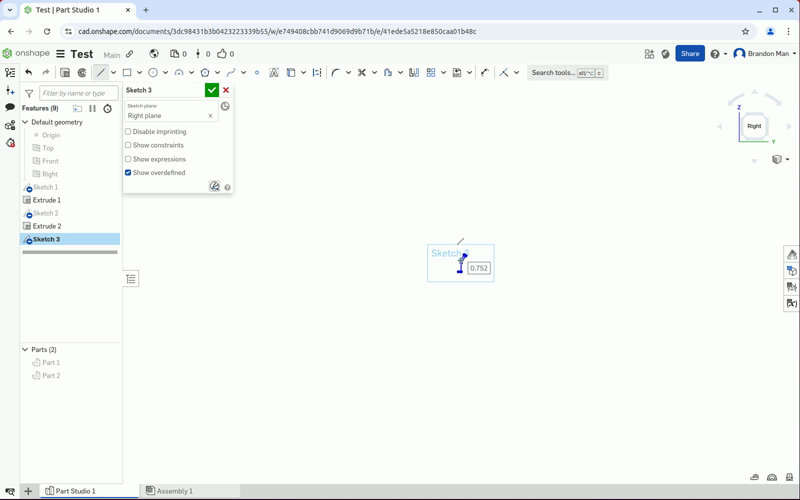
mouse_move(490, 260)
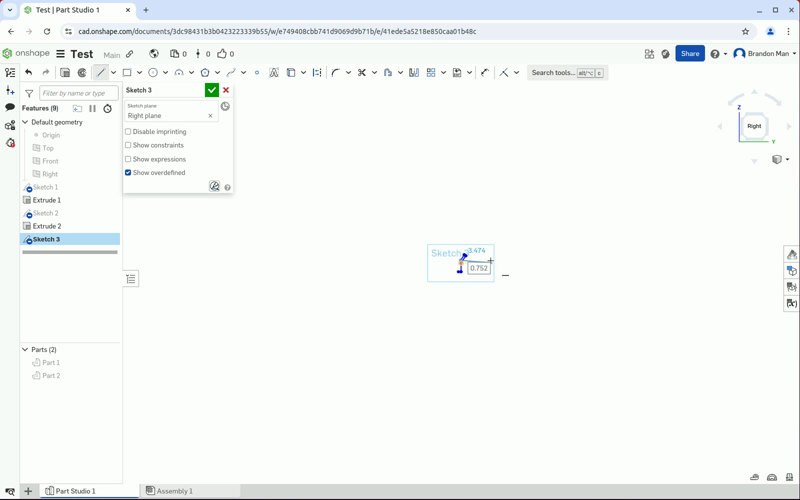
key_down(shift)
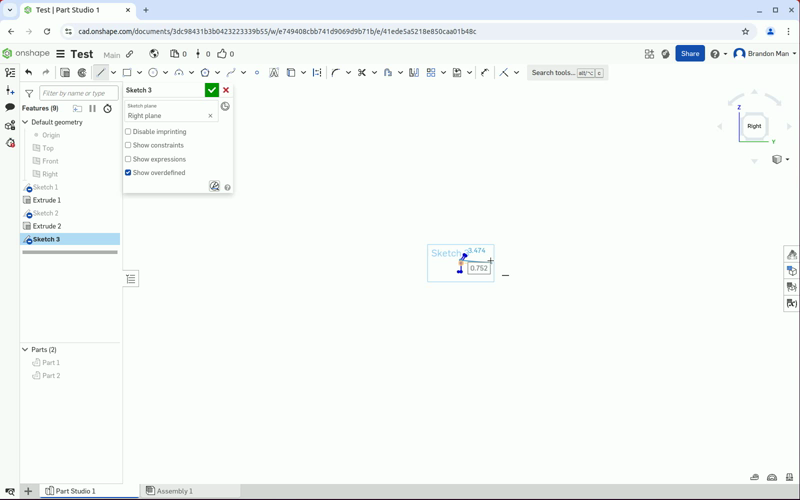
mouse_move(460, 267)
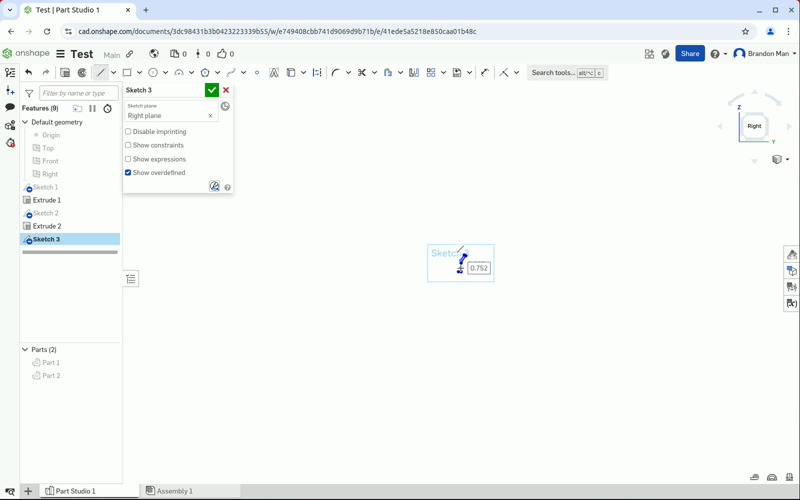
scroll(6)
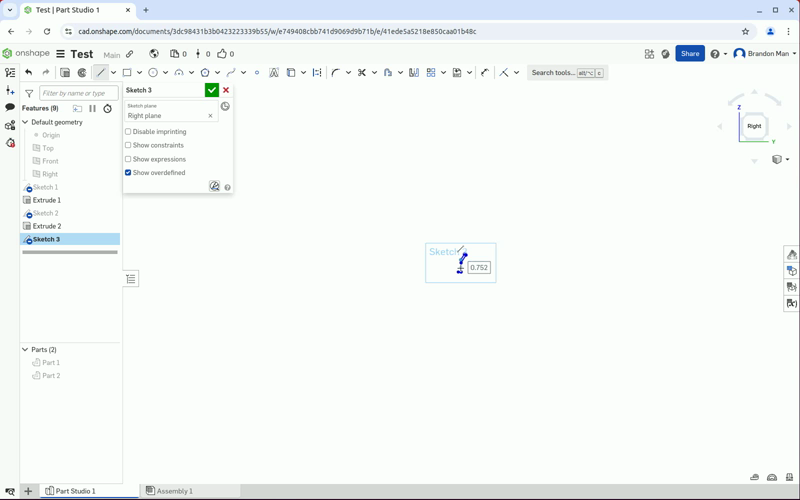
scroll(6)
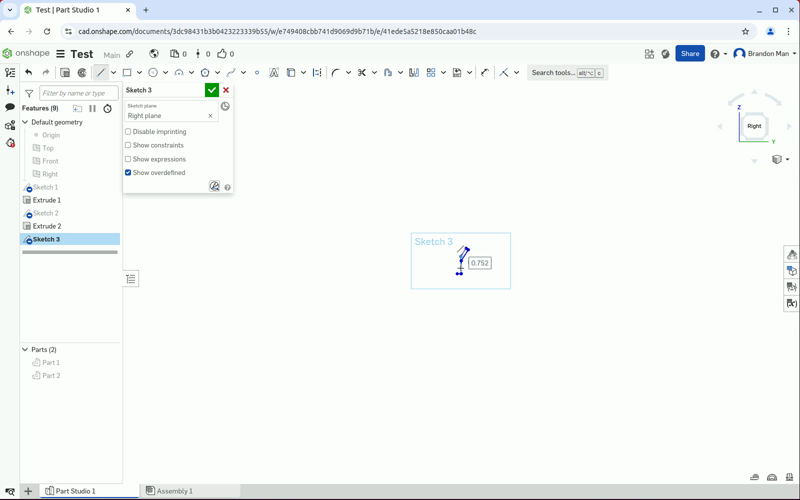
scroll(6)
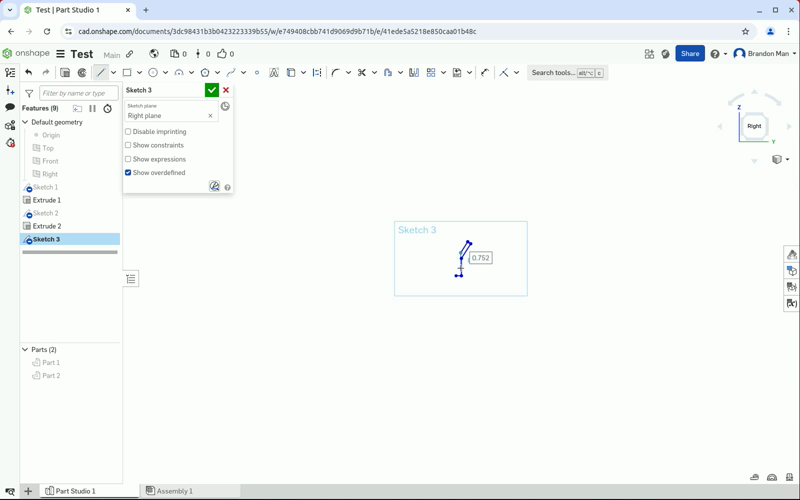
scroll(6)
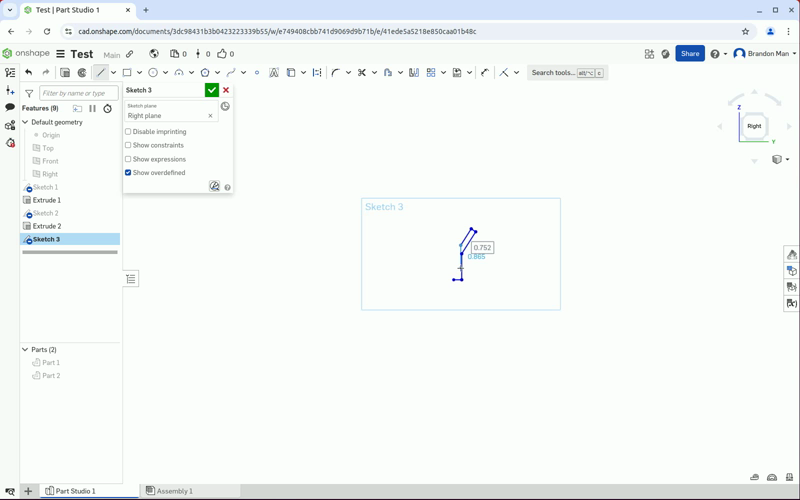
scroll(6)
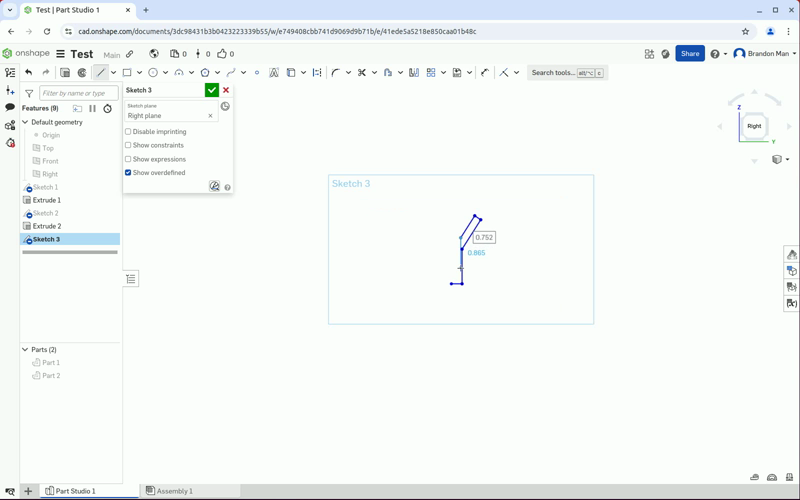
scroll(6)
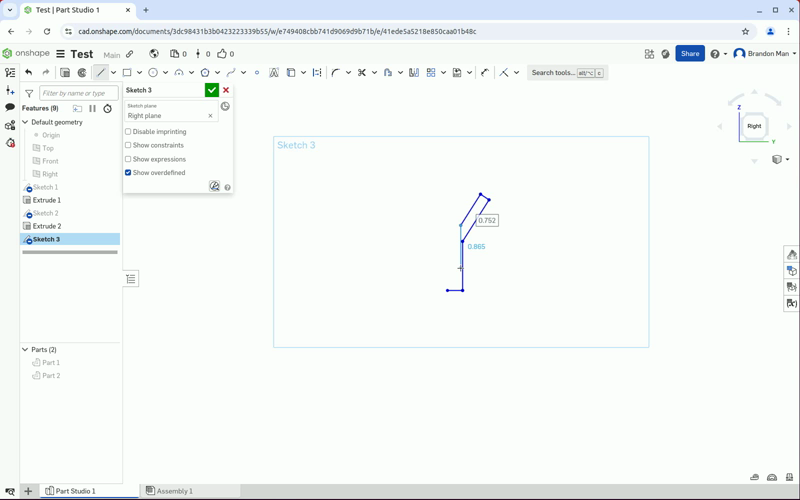
scroll(6)
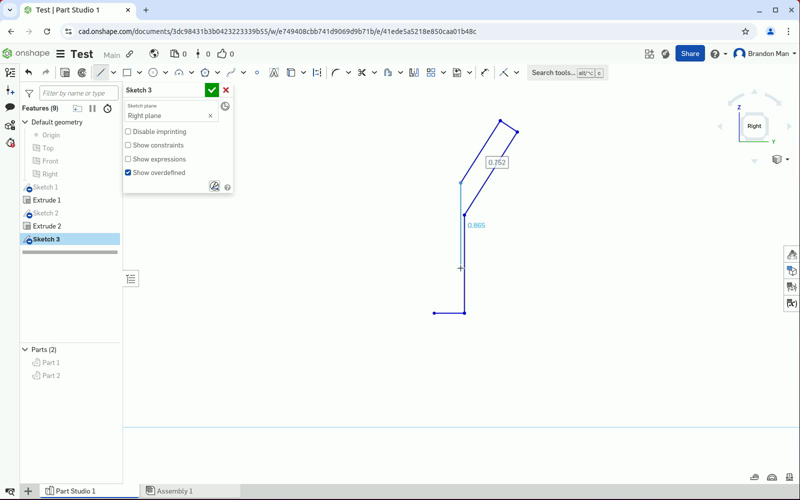
key_up(shift)
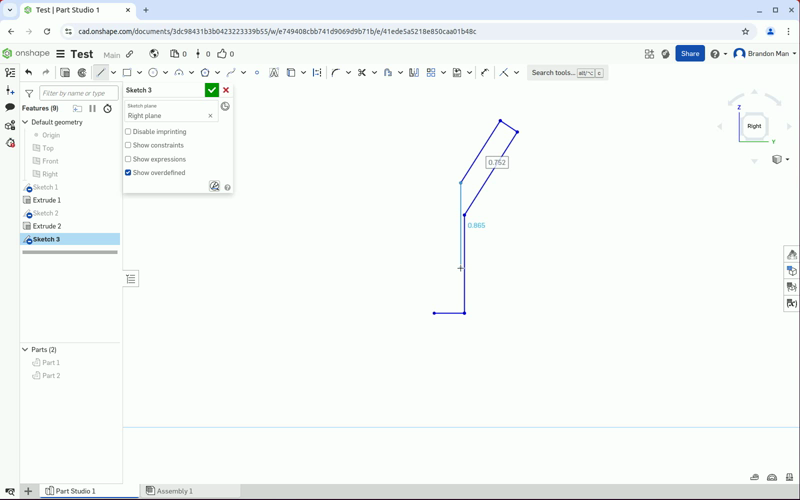
click(460, 267)
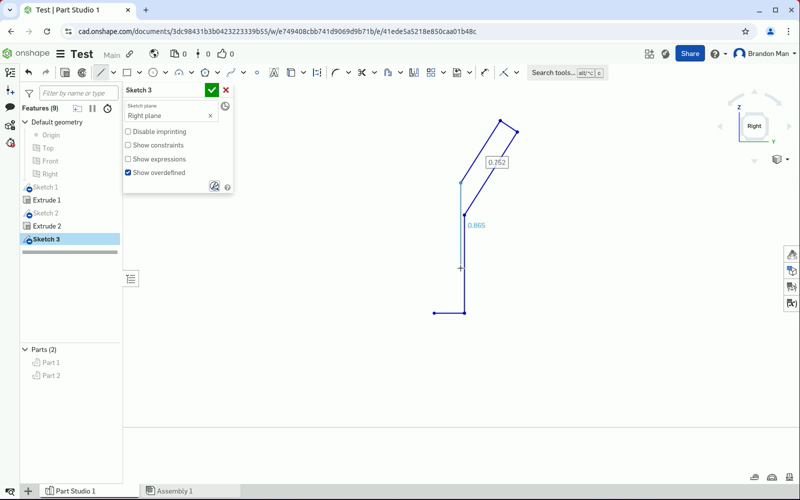
scroll(-6)
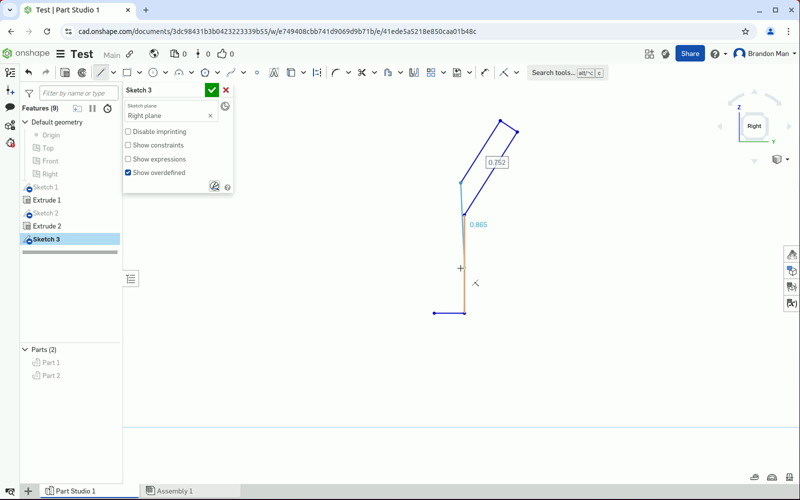
scroll(-6)
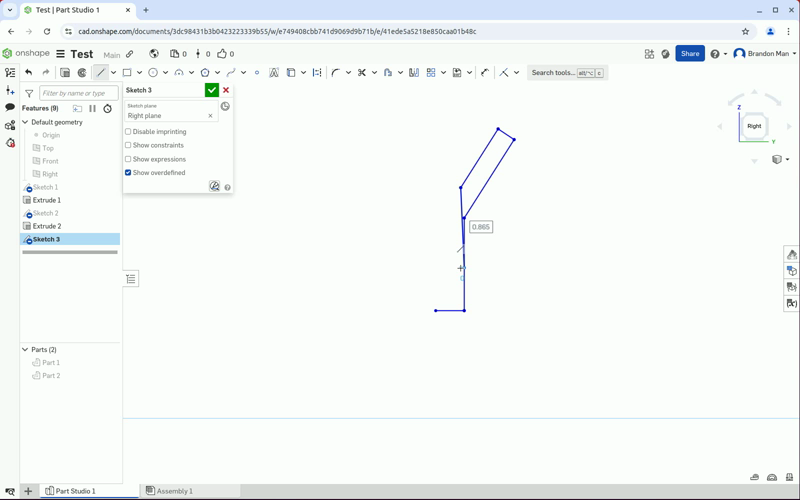
scroll(-6)
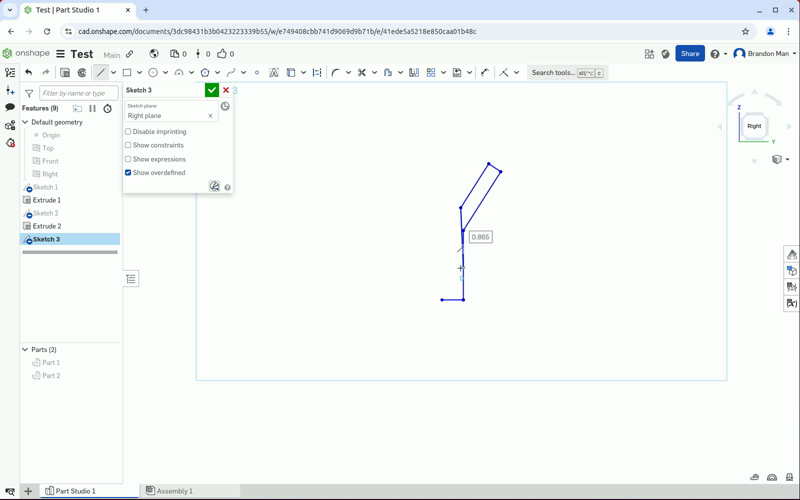
scroll(-6)
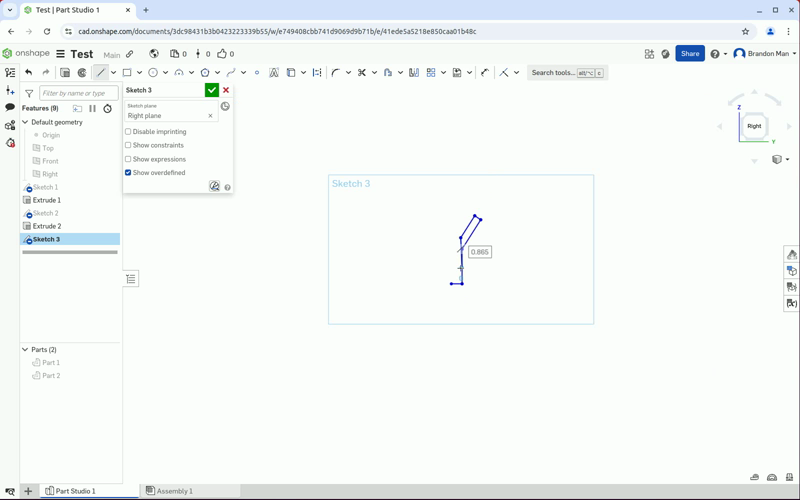
scroll(-6)
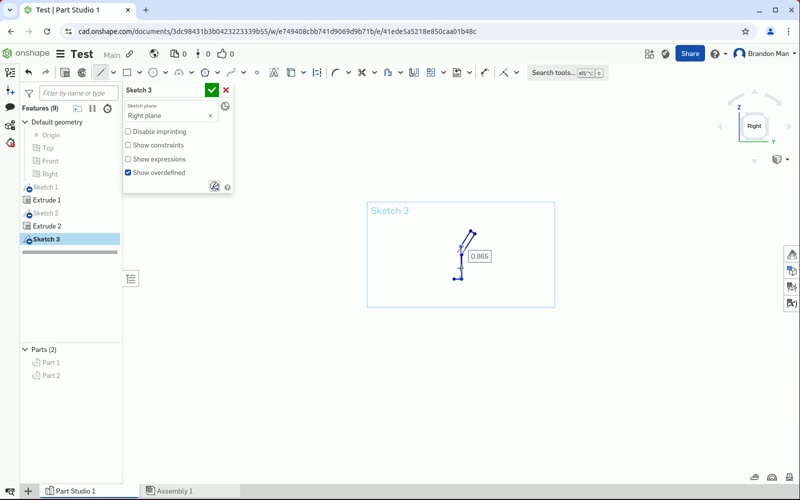
scroll(-6)
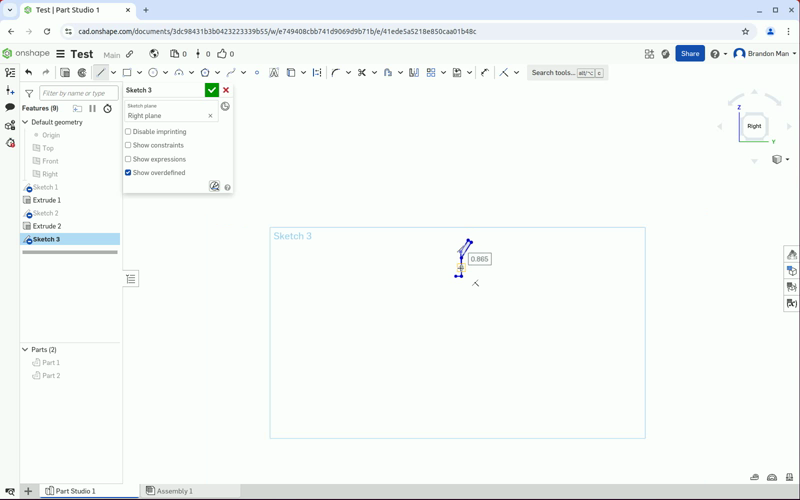
scroll(-6)
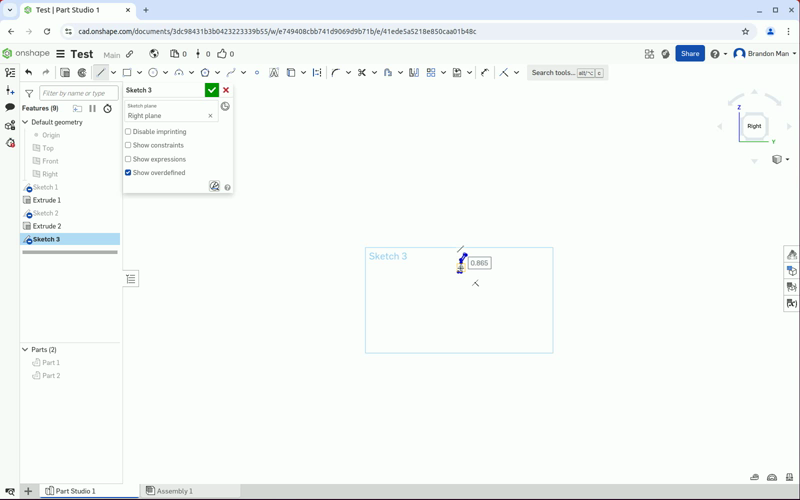
key(esc)
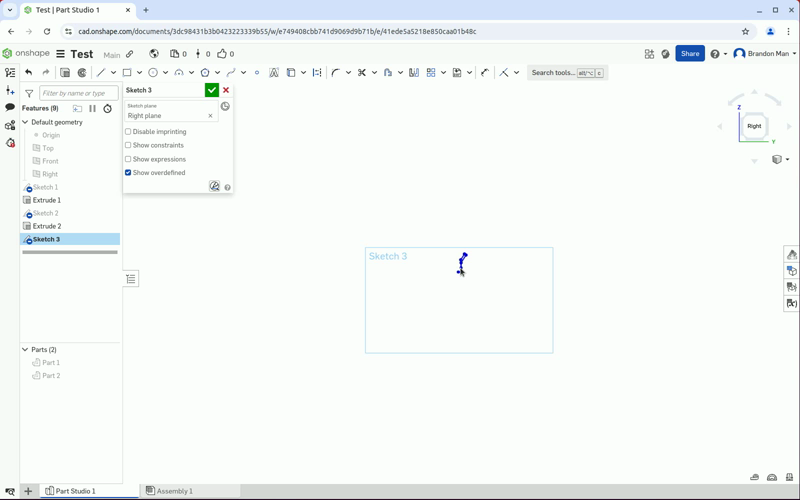
mouse_move(462, 259)
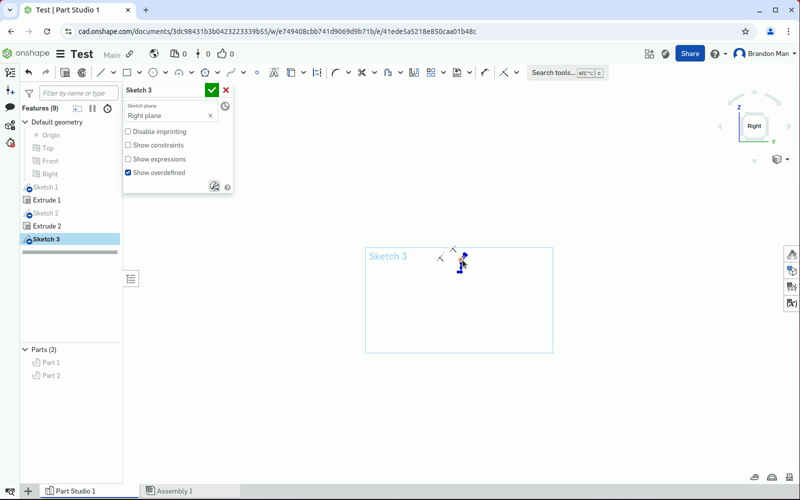
scroll(6)
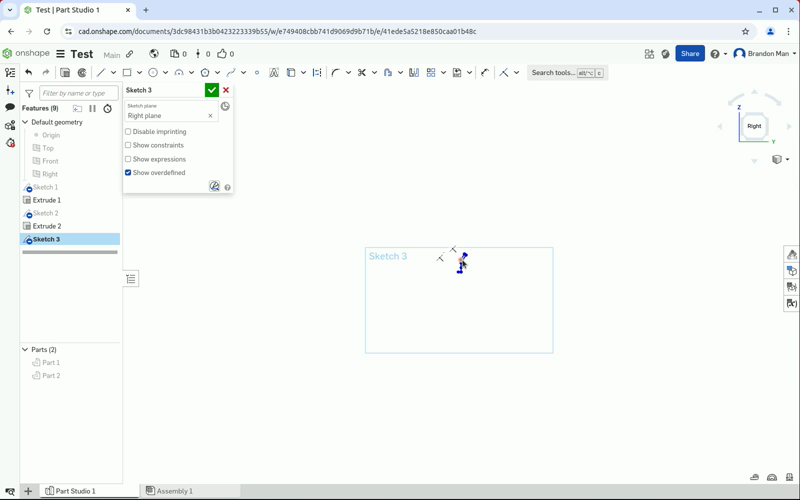
scroll(6)
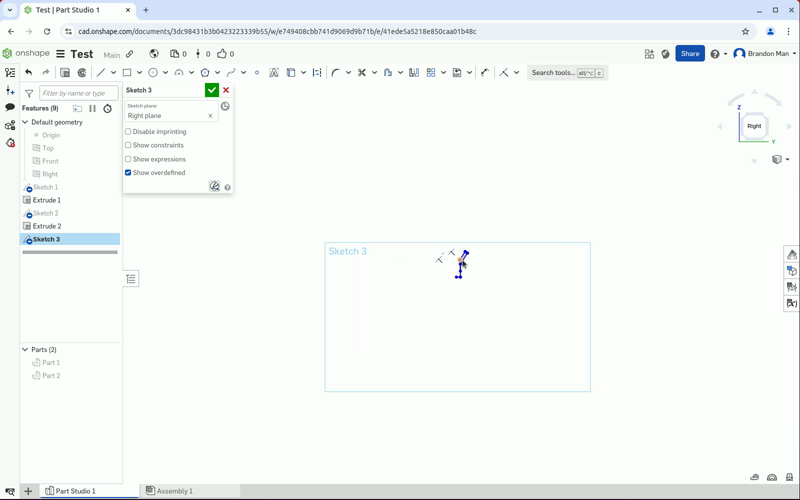
scroll(6)
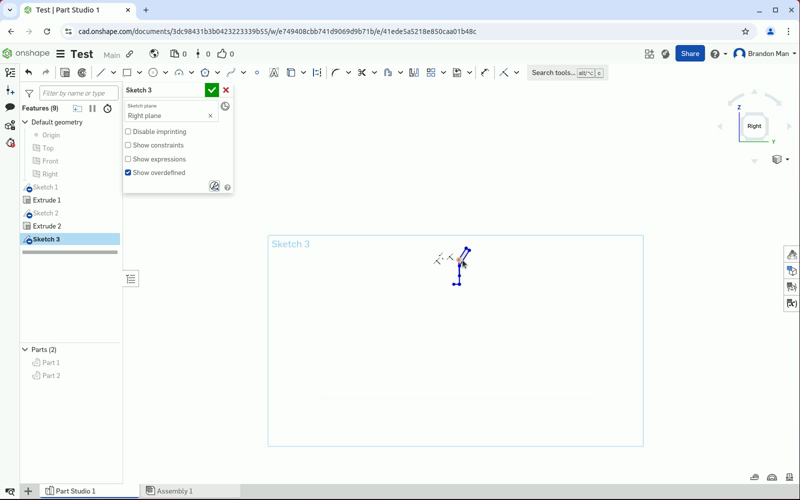
scroll(6)
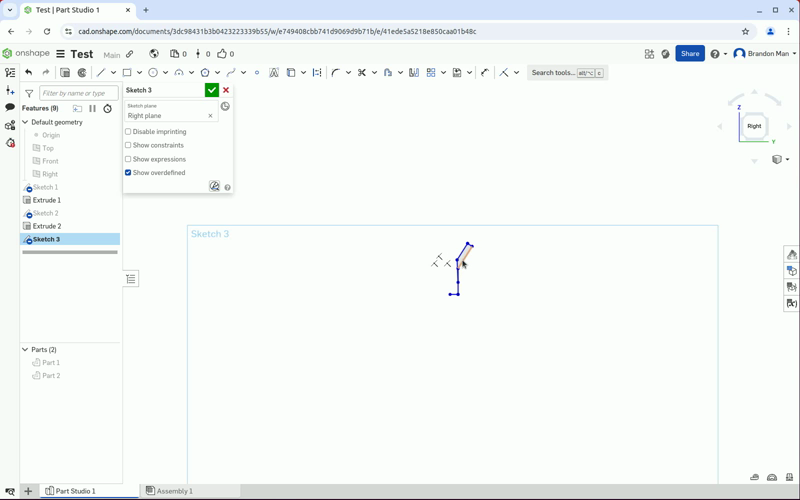
scroll(6)
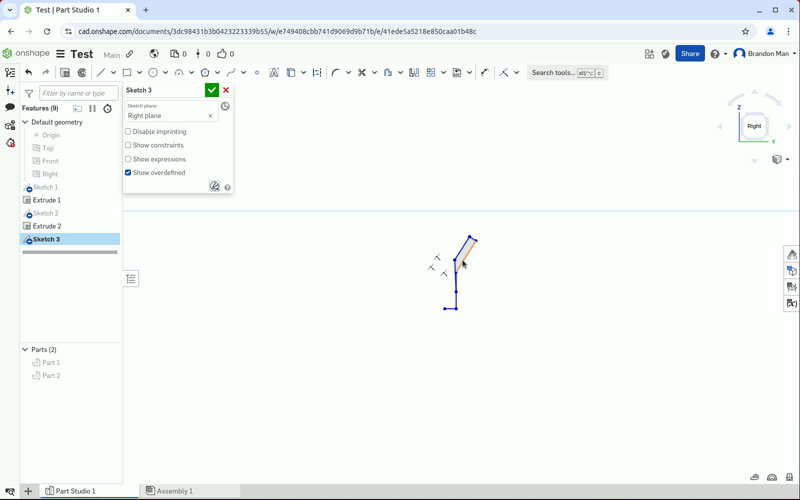
scroll(6)
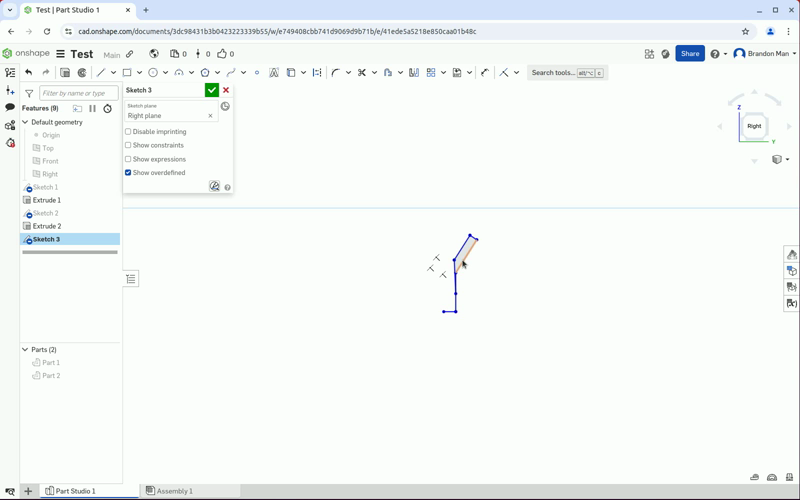
scroll(6)
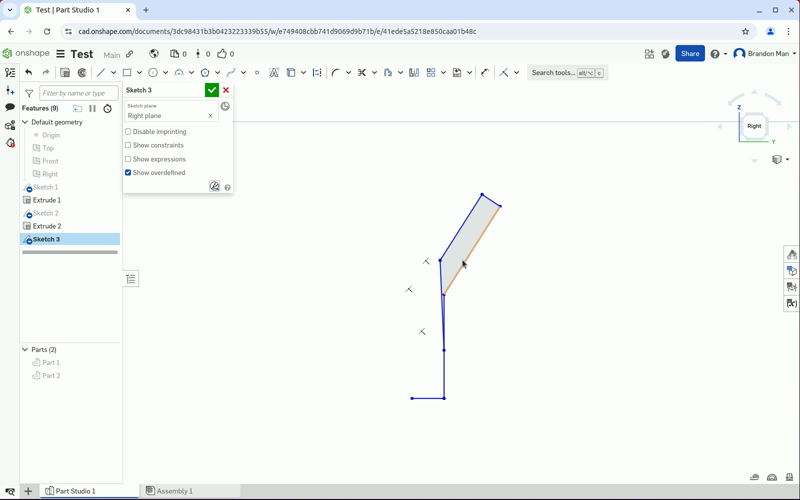
click(462, 259)
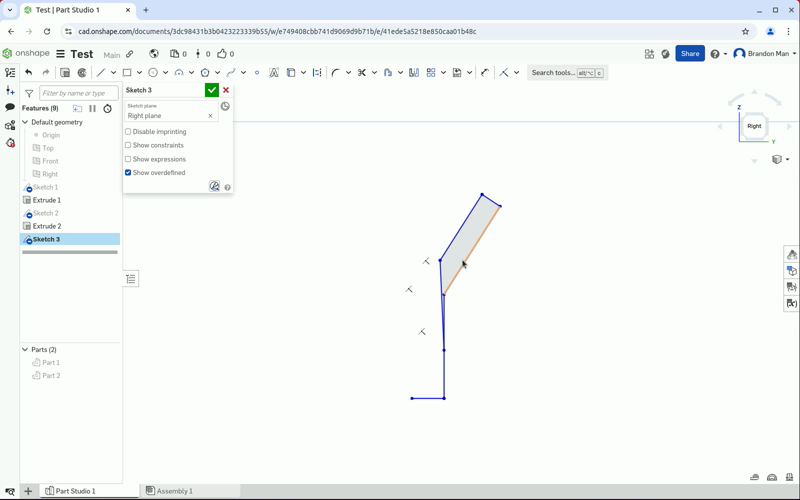
scroll(-6)
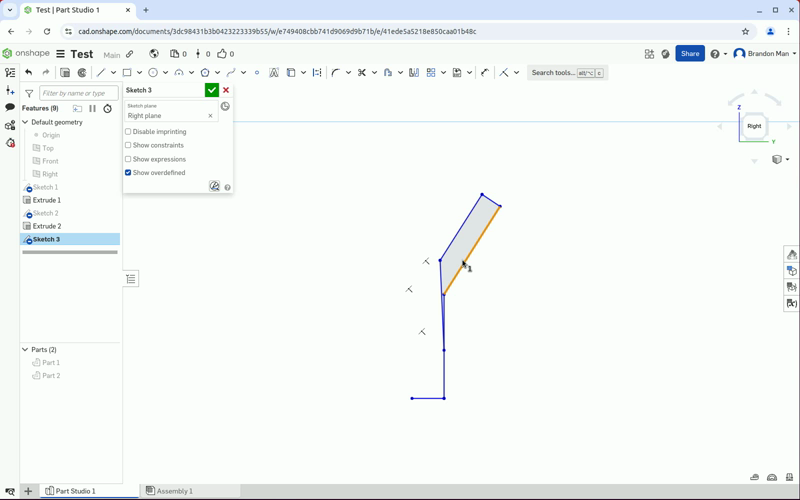
scroll(-6)
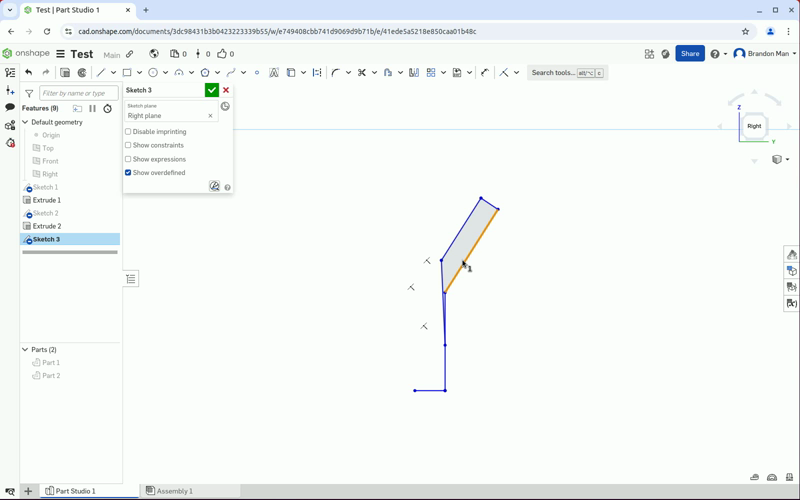
scroll(-6)
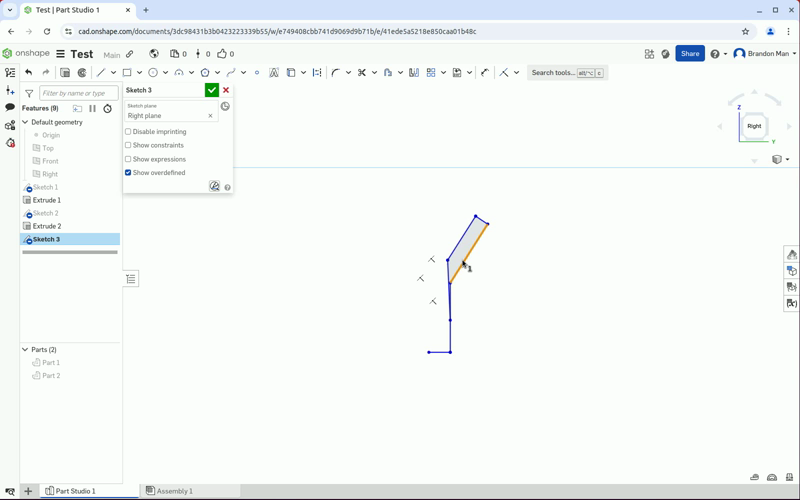
scroll(-6)
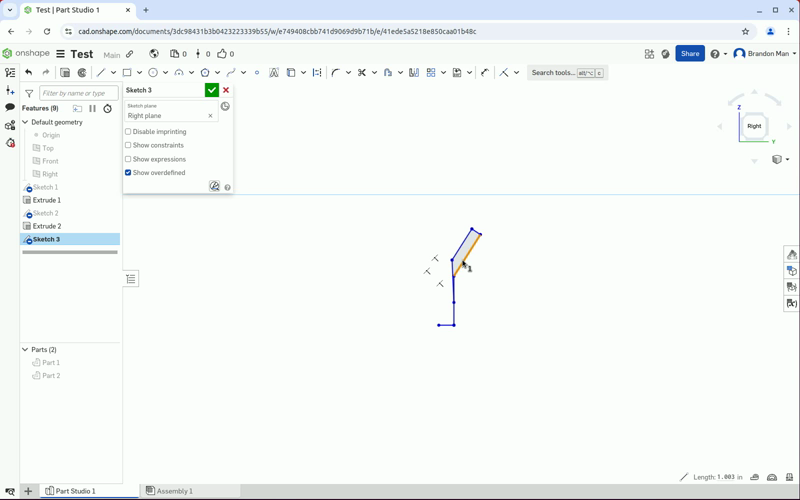
scroll(-6)
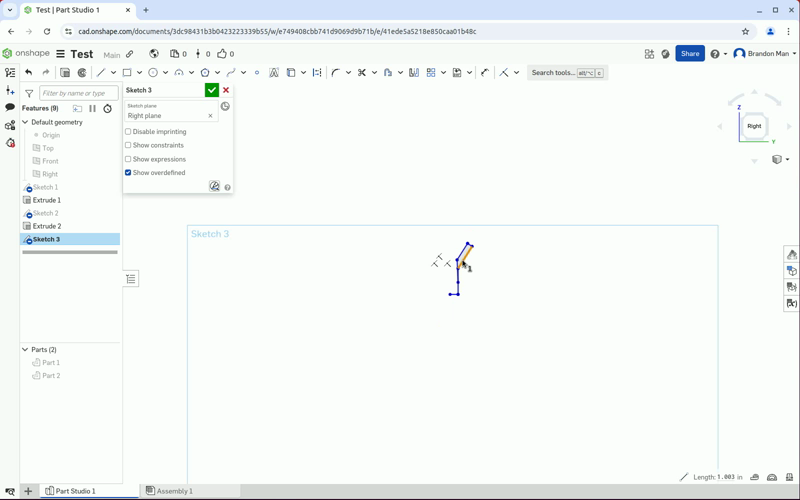
scroll(-6)
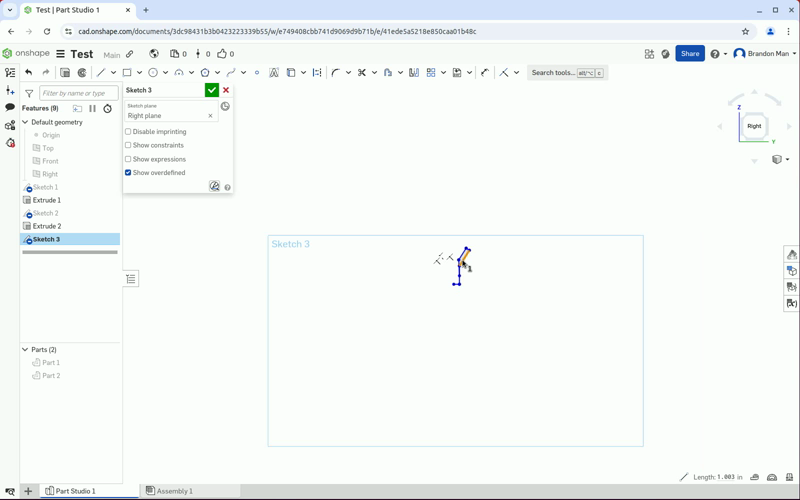
scroll(-6)
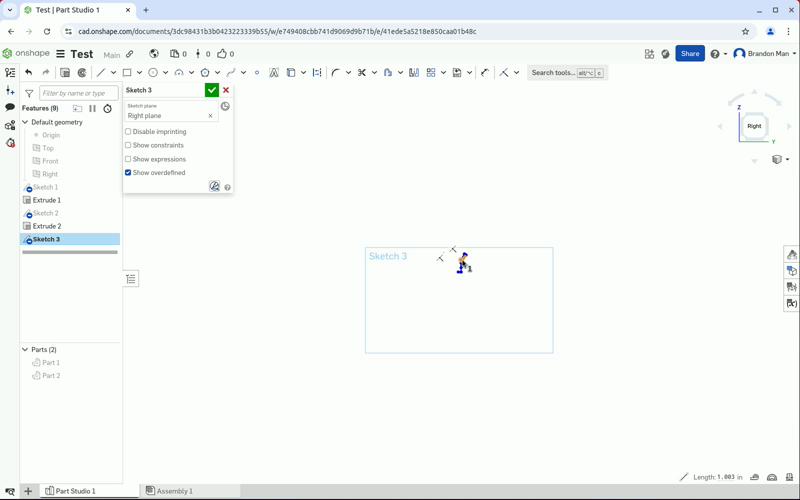
mouse_move(73, 352)
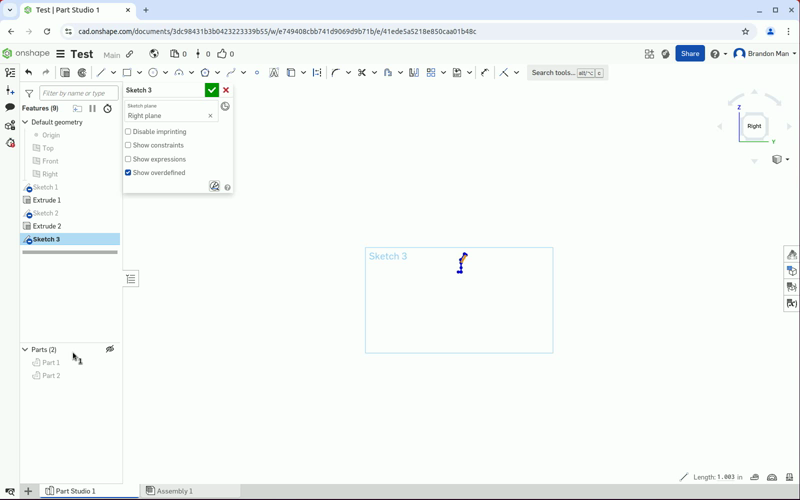
key(shift+y)
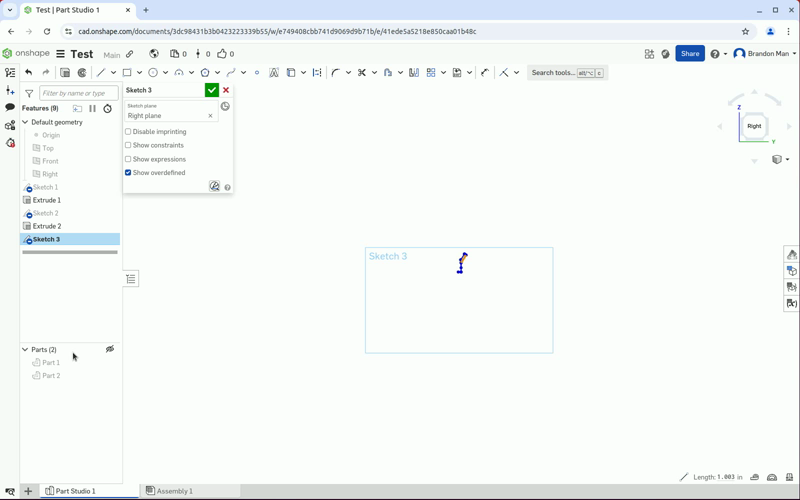
key(shift+e)
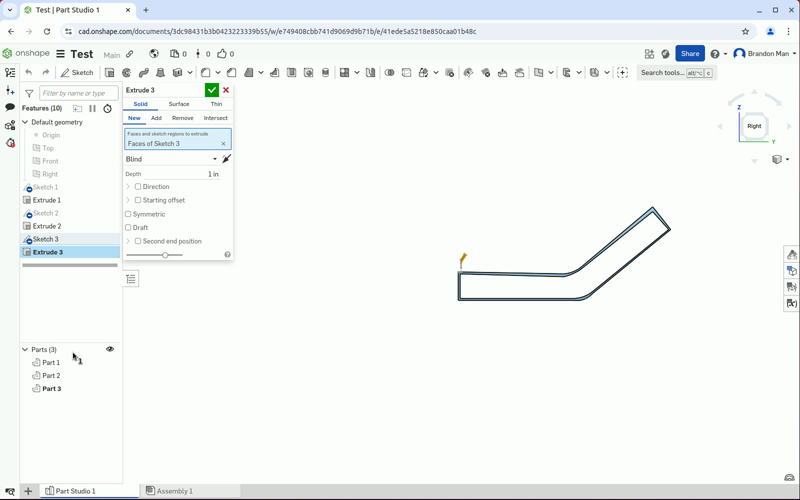
mouse_move(143, 106)
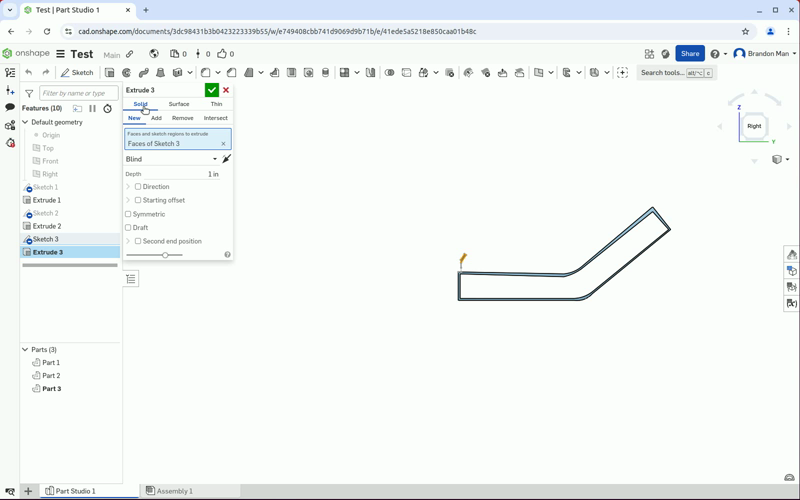
click(143, 106)
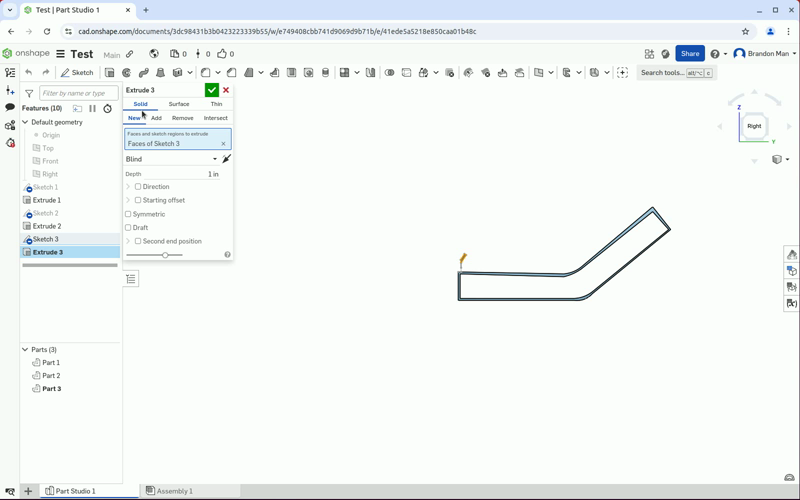
mouse_move(137, 120)
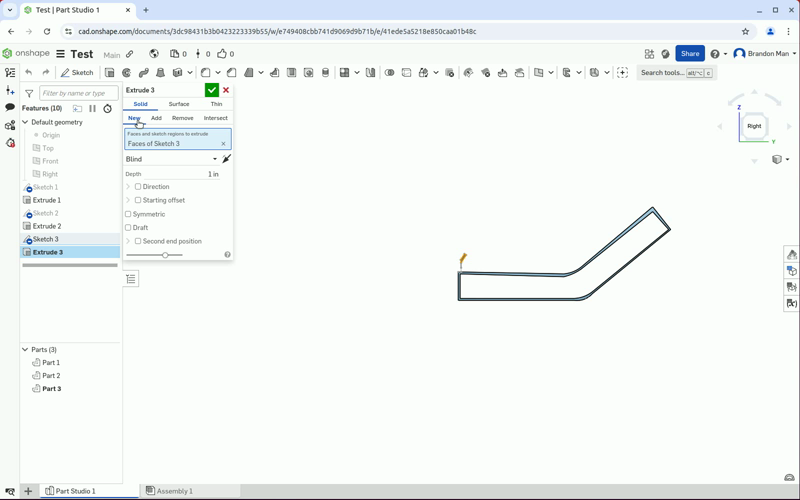
click(137, 120)
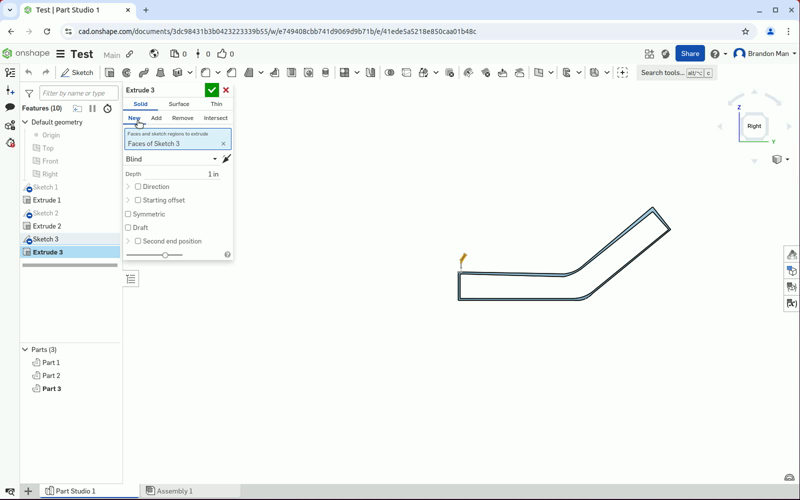
key(tab, 4)
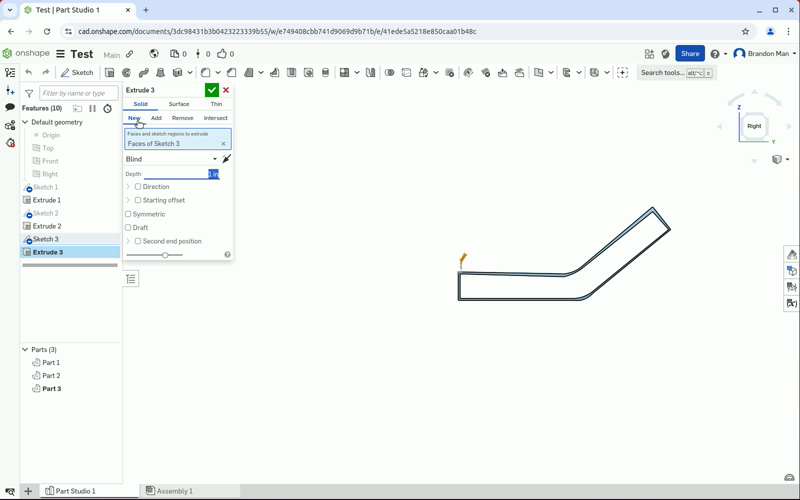
text(1.926)
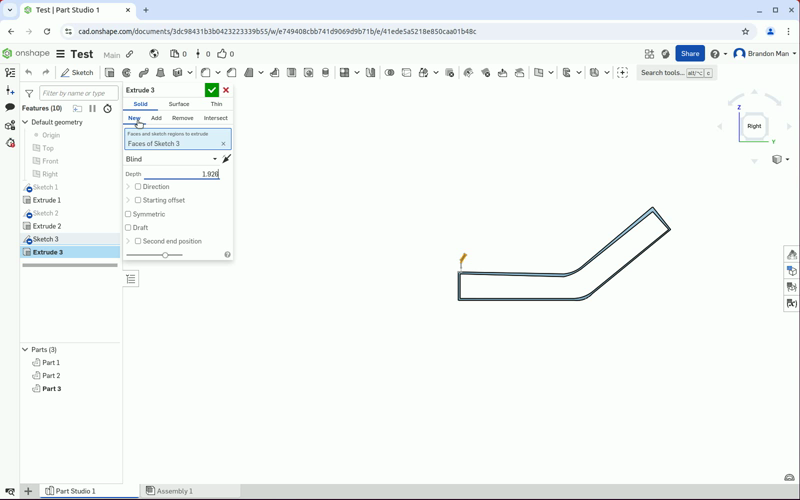
key(tab, 3)
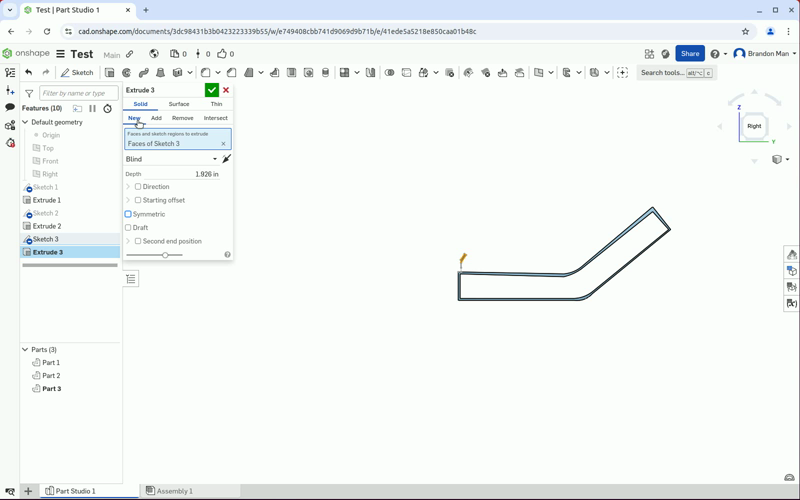
key(space)
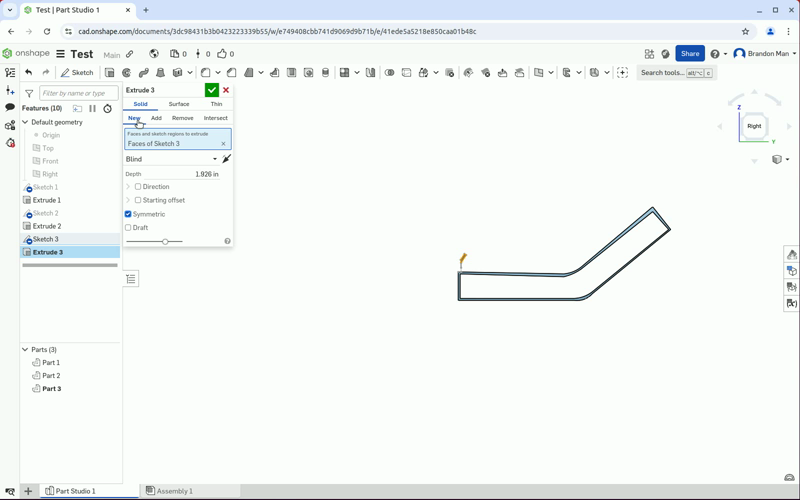
key(enter)
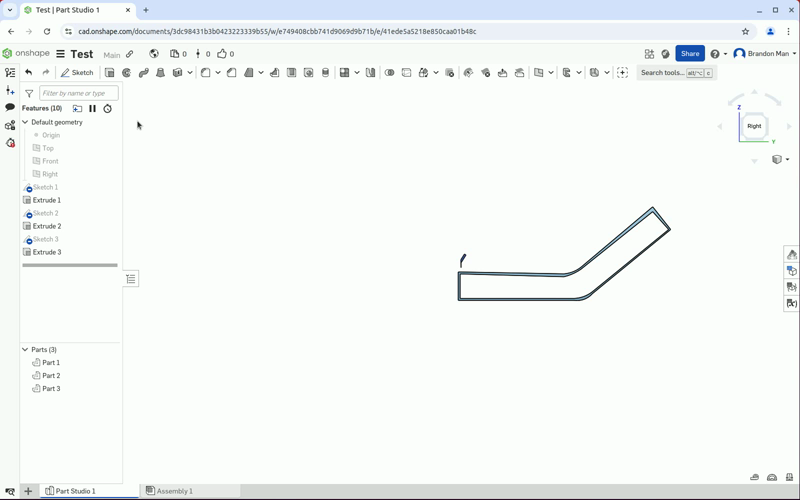
key(shift+h)
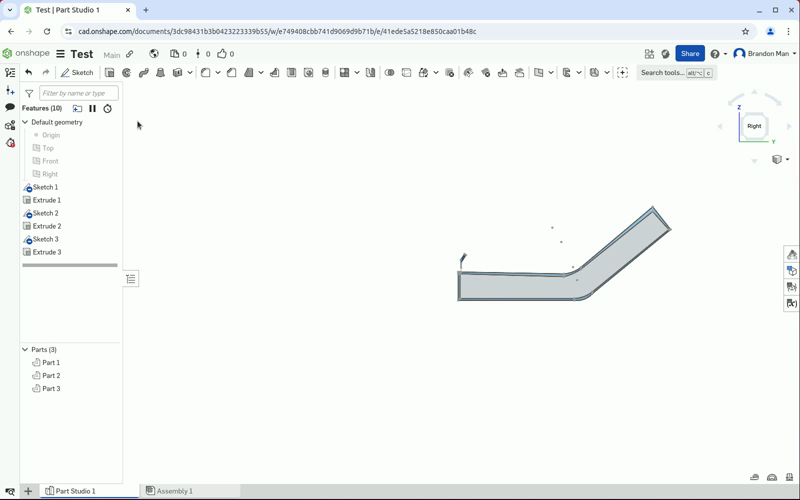
key(shift+h)
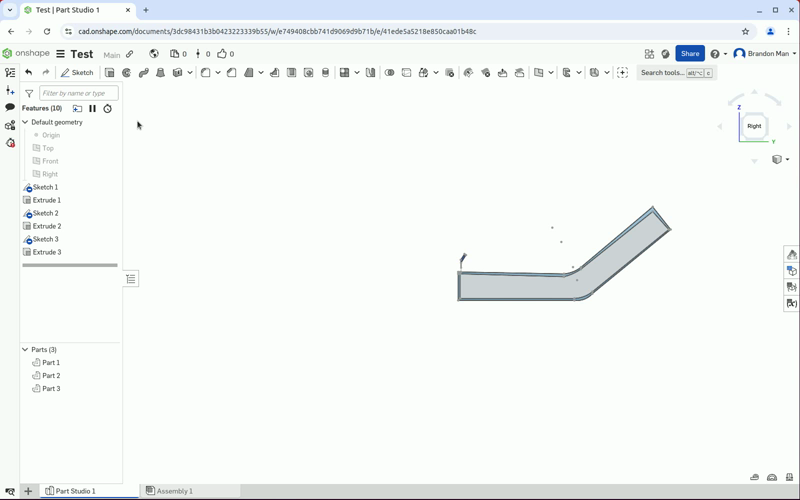
key(shift+7)
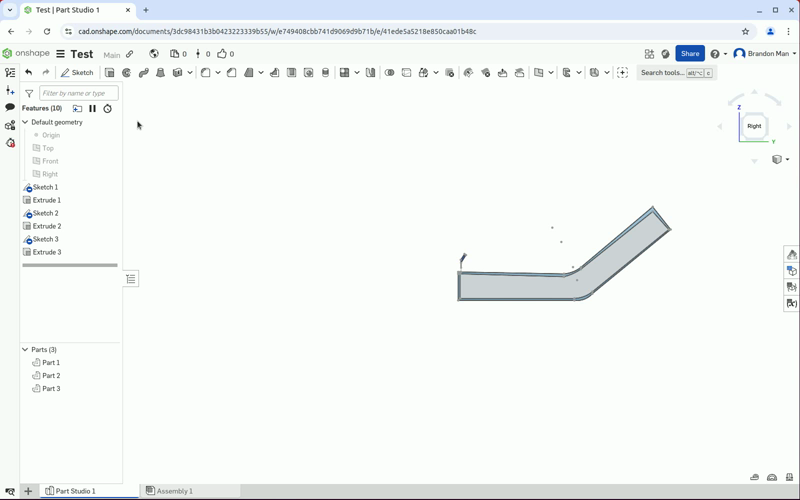
key(right, 2)
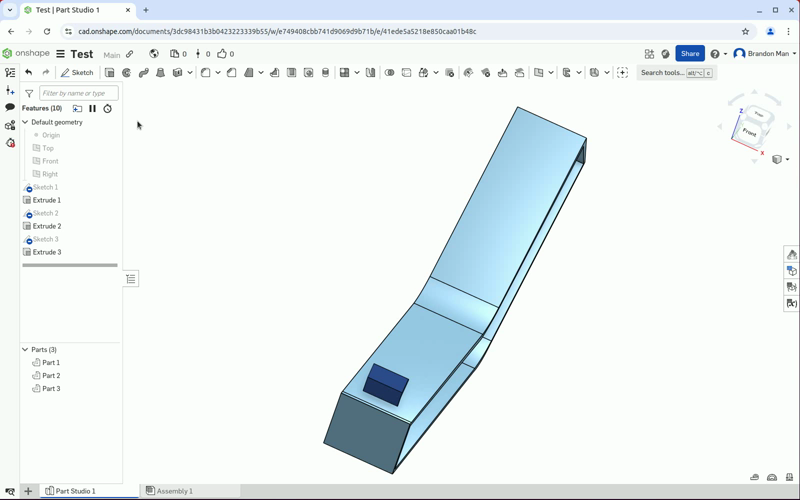
key(down, 2)
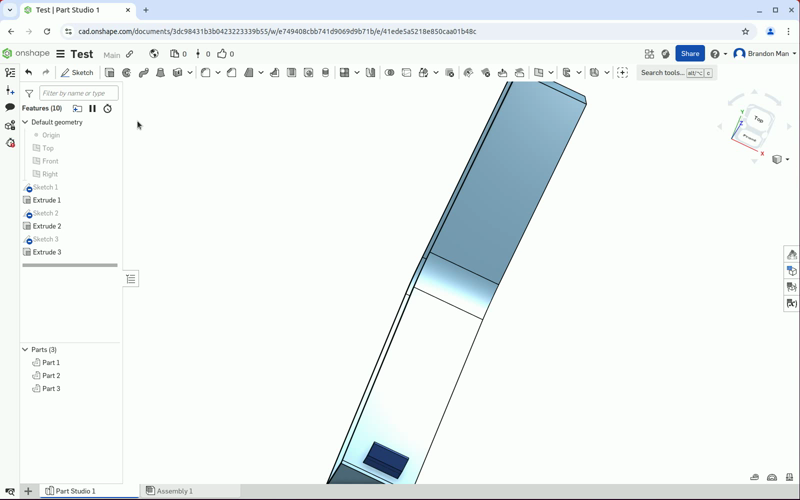
key(up, 2)
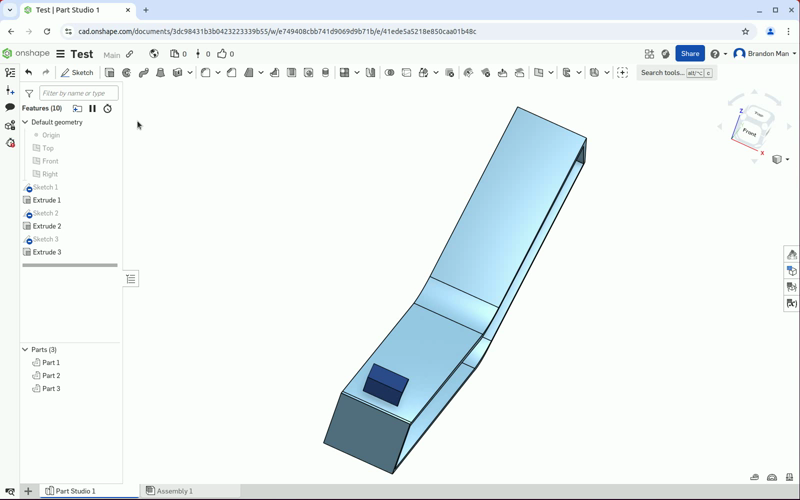
key(left, 2)
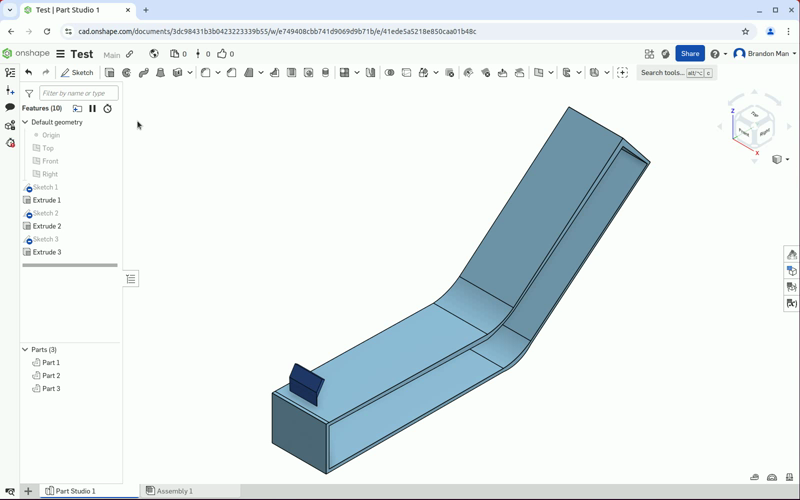
mouse_move(73, 189)
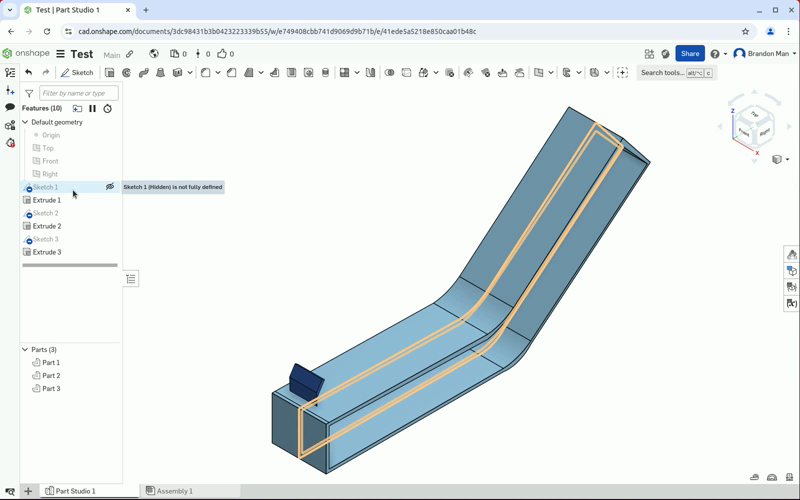
click(73, 189)